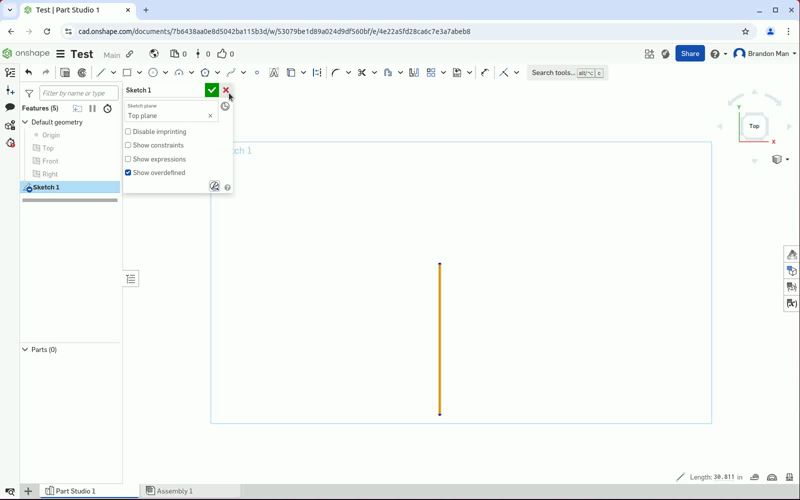
key(shift+h)
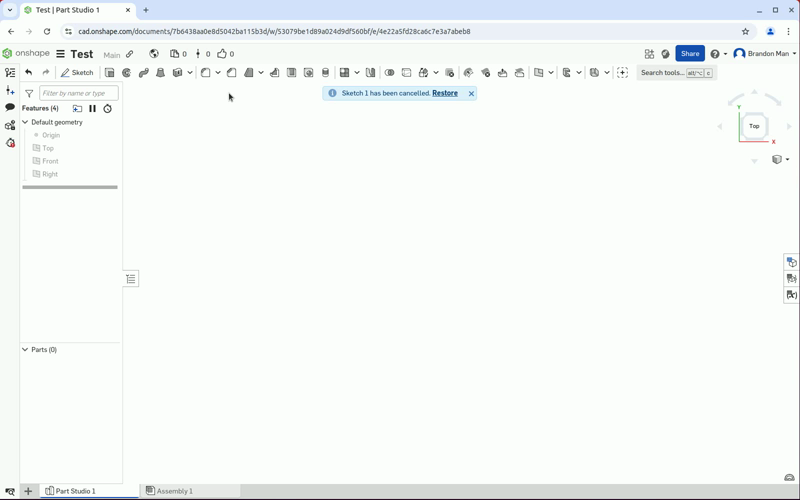
mouse_move(73, 352)
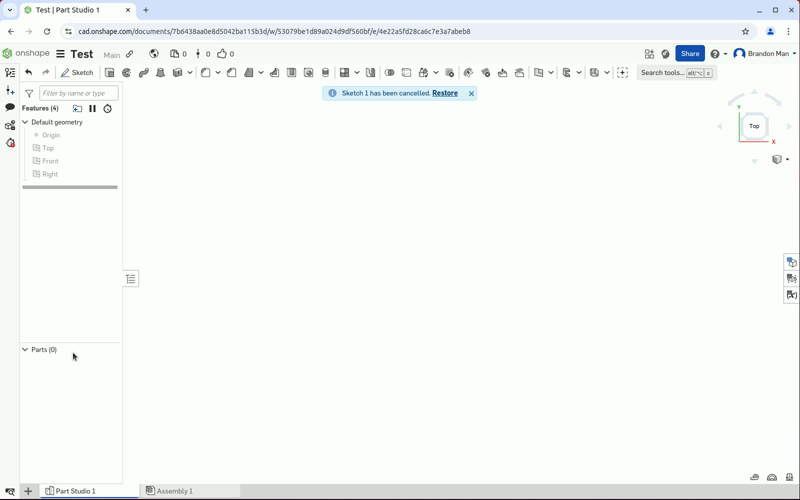
key(y)
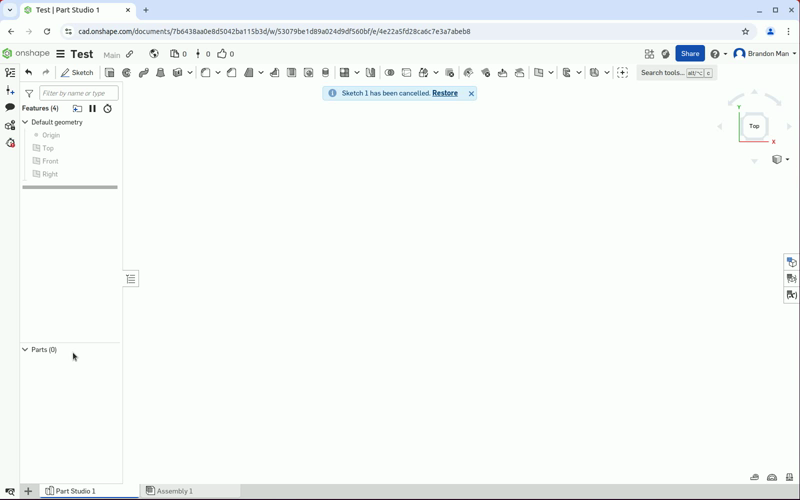
key(shift+p)
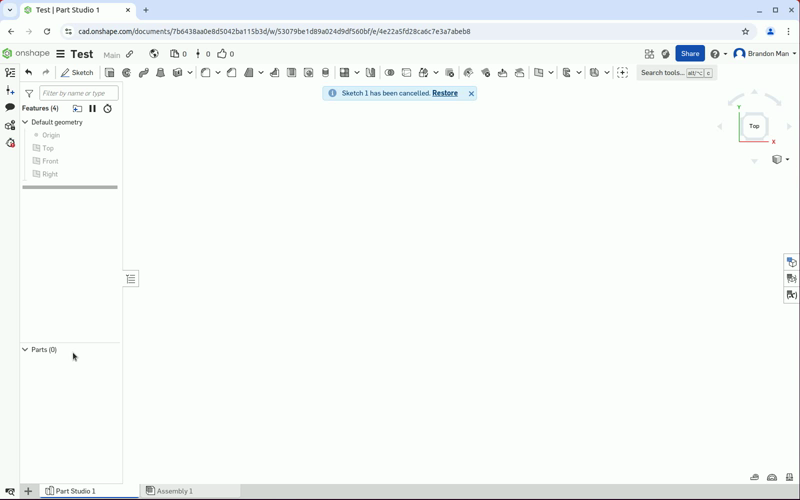
key(space)
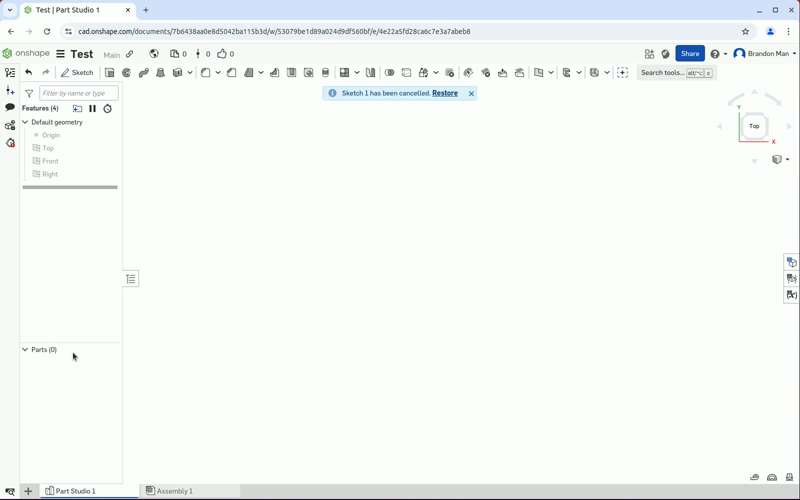
key_down(shift)
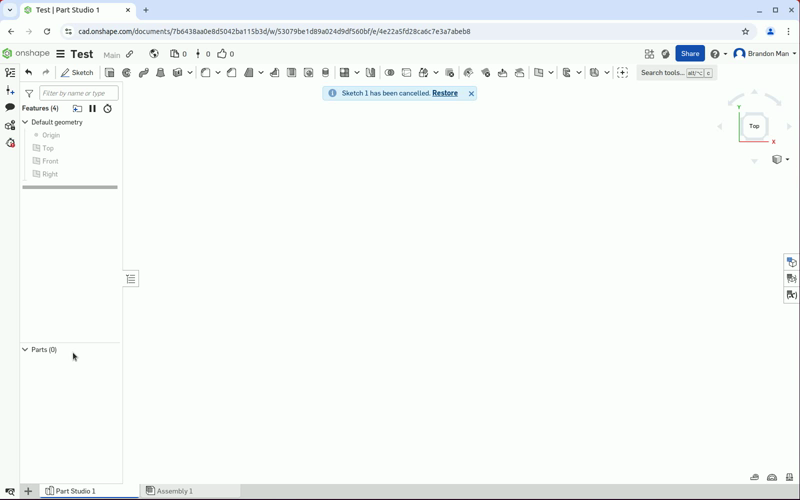
key(up)
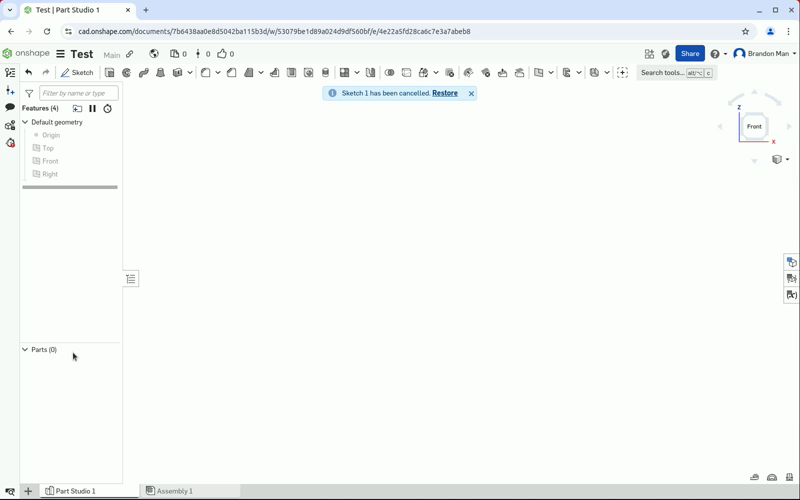
key_up(shift)
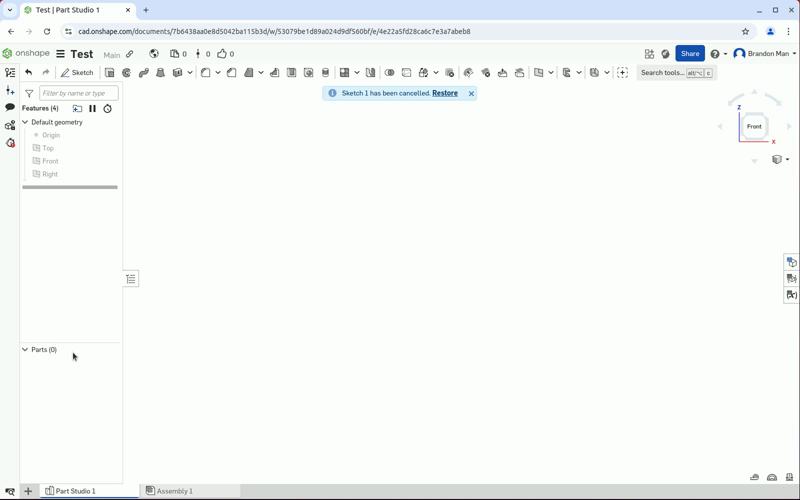
mouse_move(73, 352)
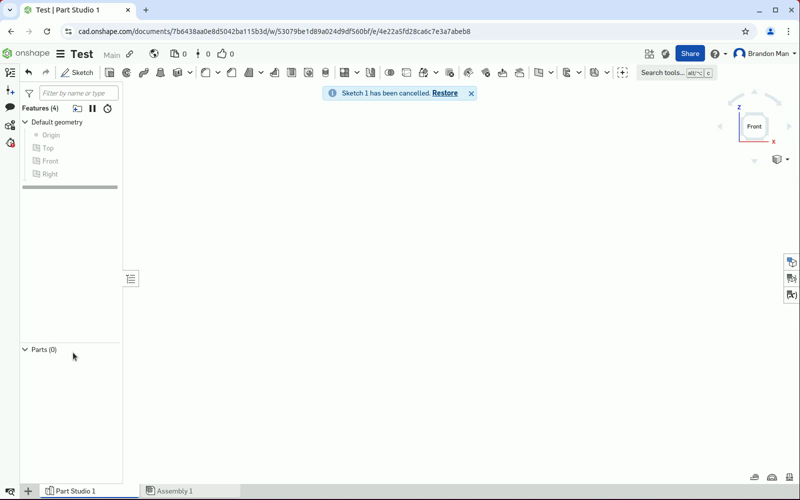
key(shift+y)
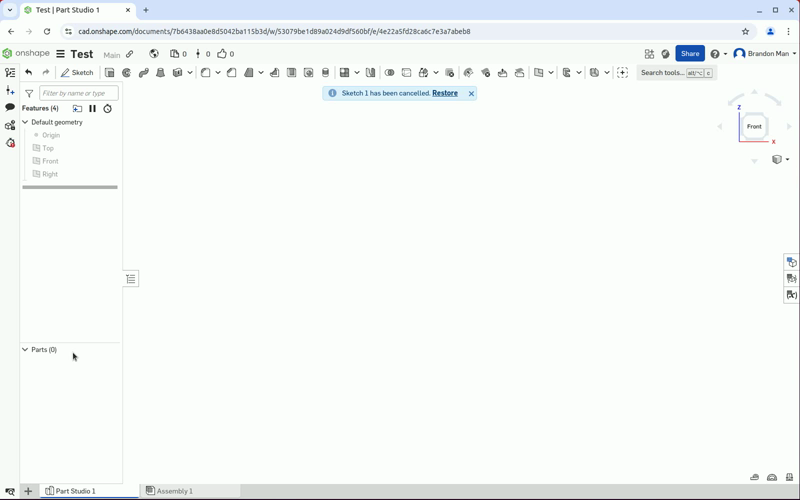
key(shift+s)
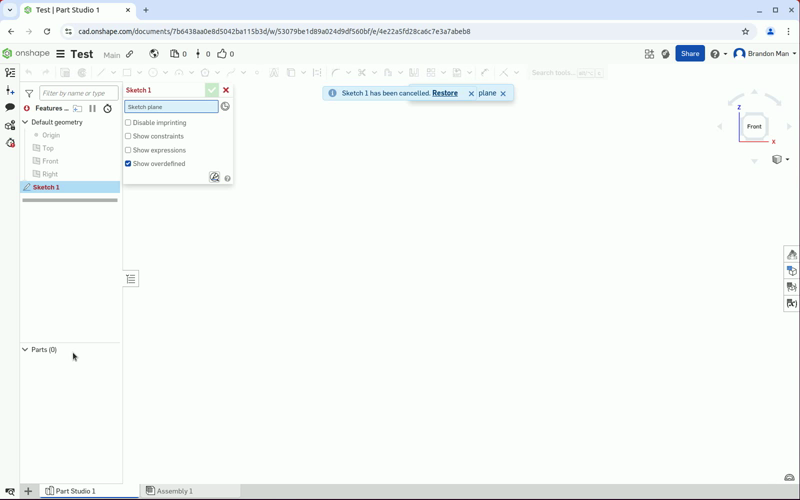
mouse_move(73, 163)
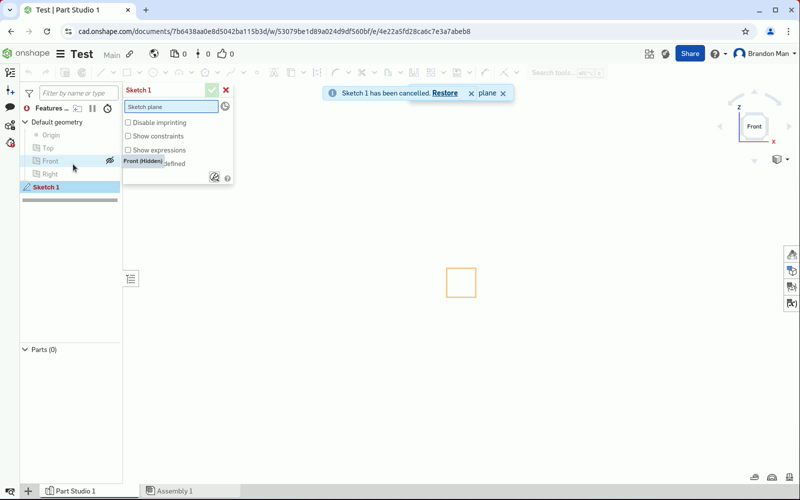
click(73, 163)
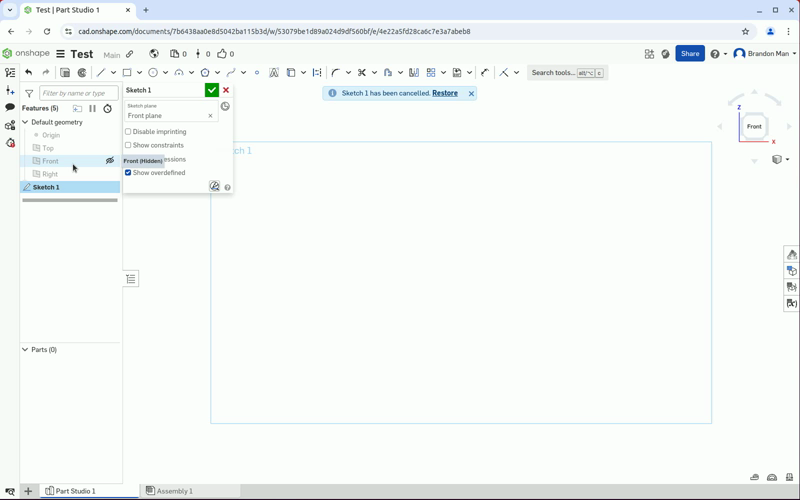
mouse_move(73, 352)
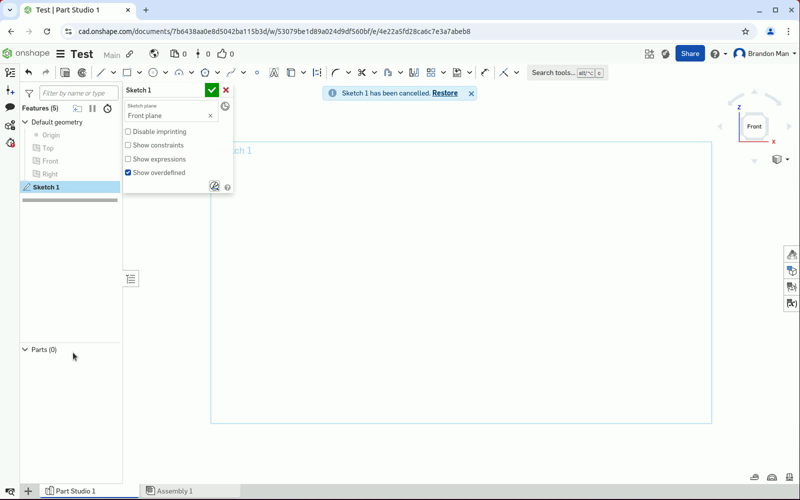
key(y)
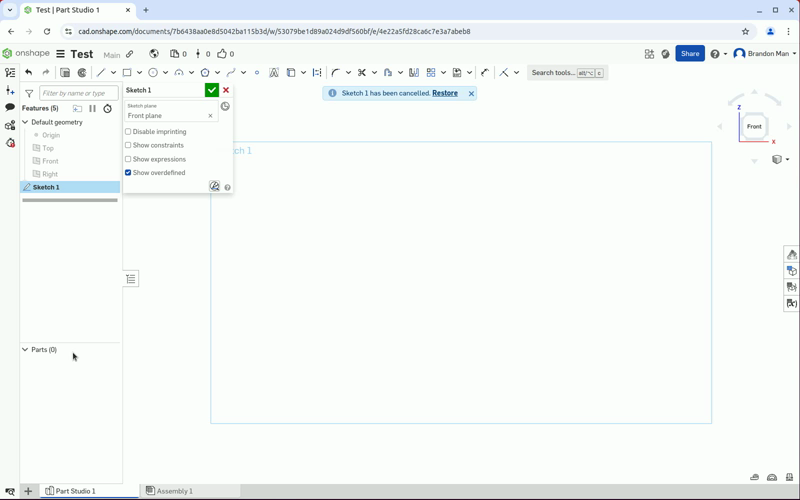
key(c)
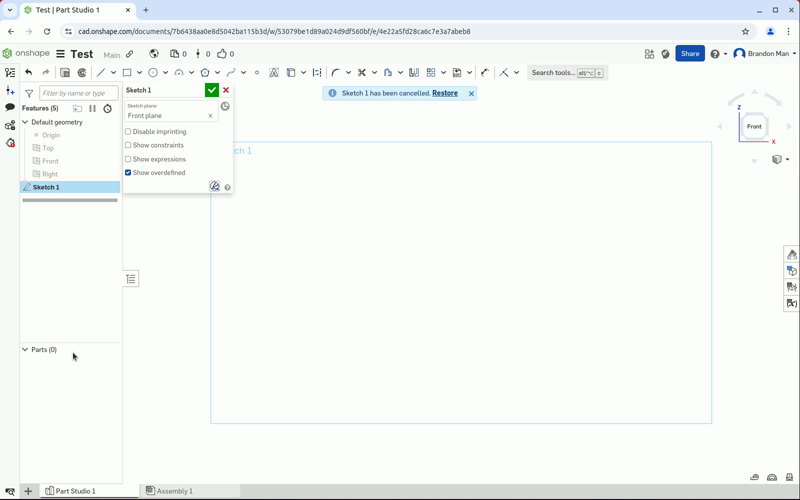
key_down(shift)
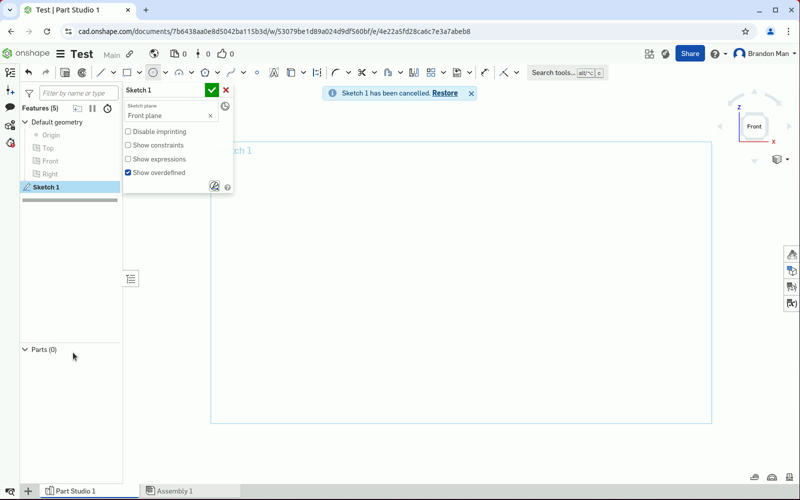
mouse_move(461, 282)
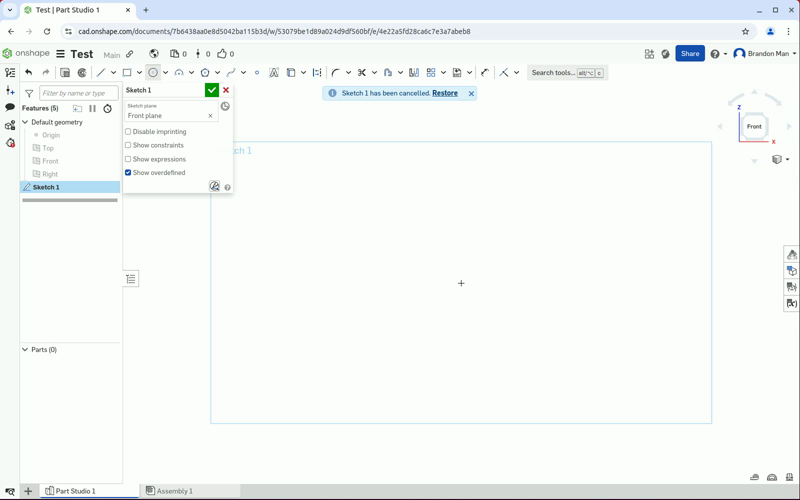
click(461, 282)
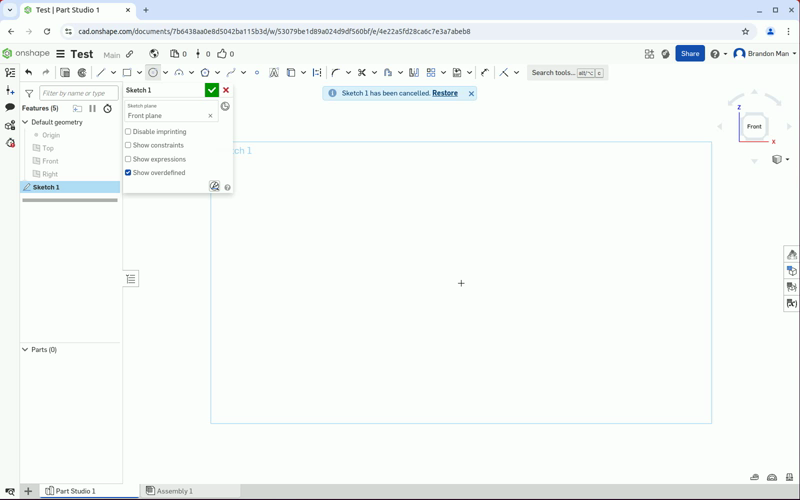
key_up(shift)
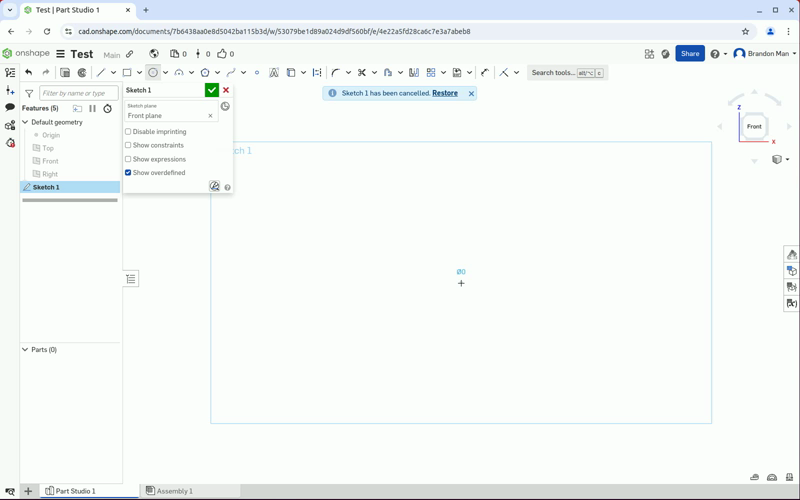
mouse_move(503, 282)
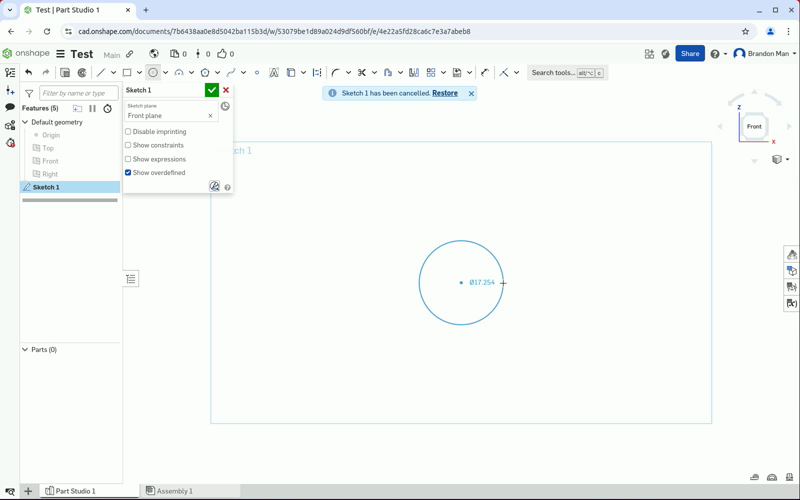
click(503, 282)
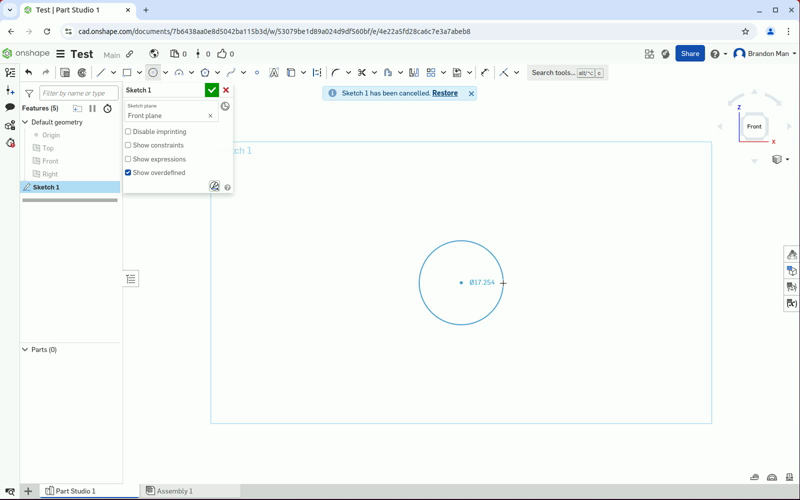
key(esc)
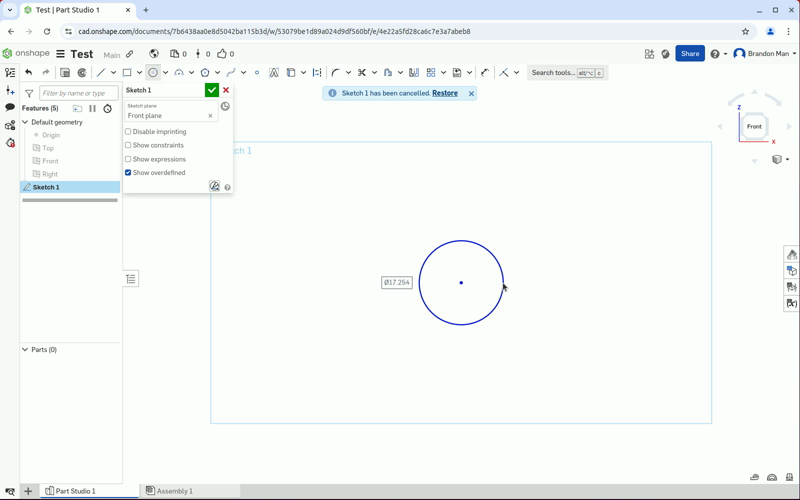
mouse_move(461, 274)
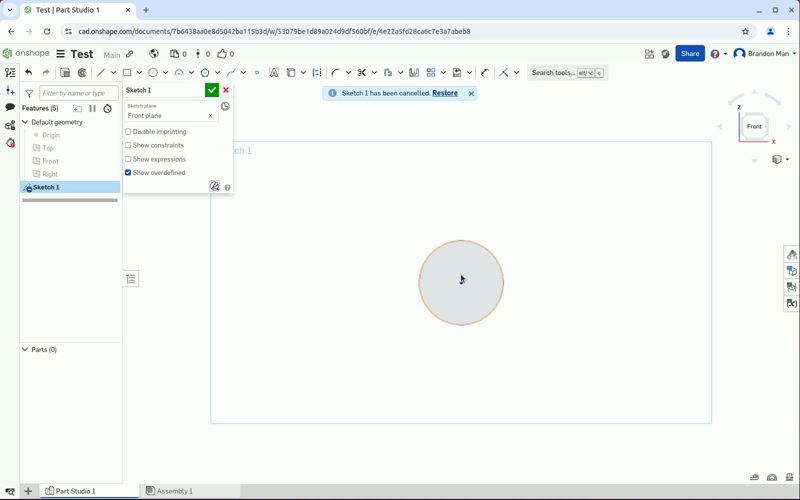
click(461, 274)
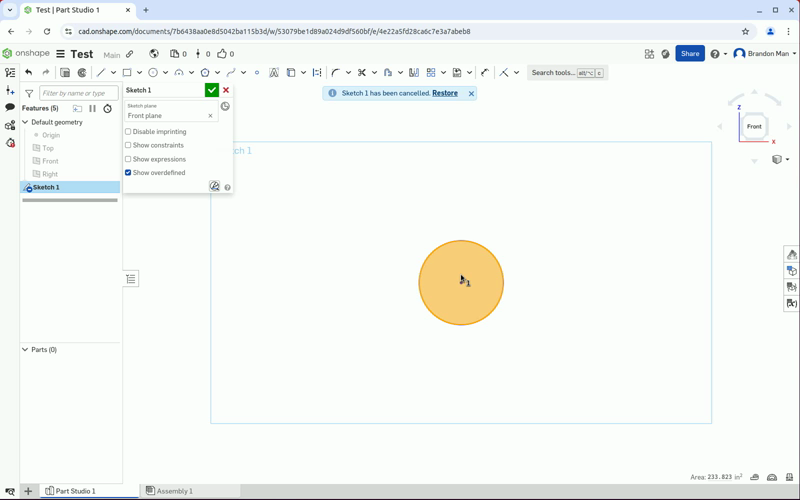
mouse_move(73, 352)
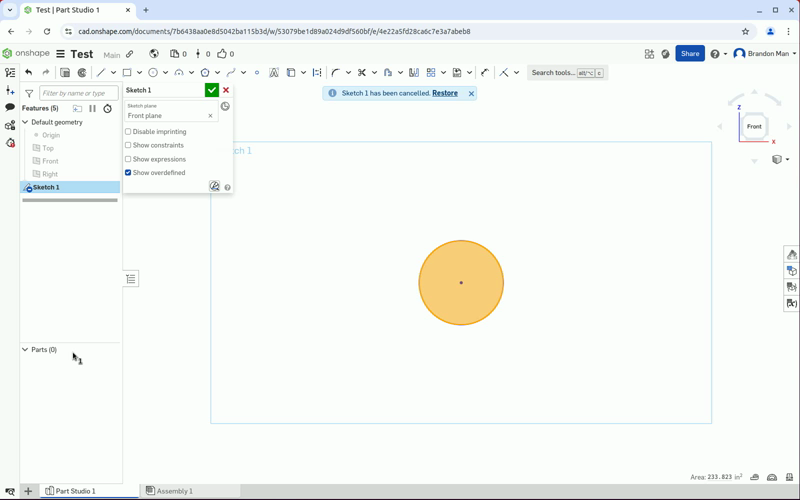
key(shift+y)
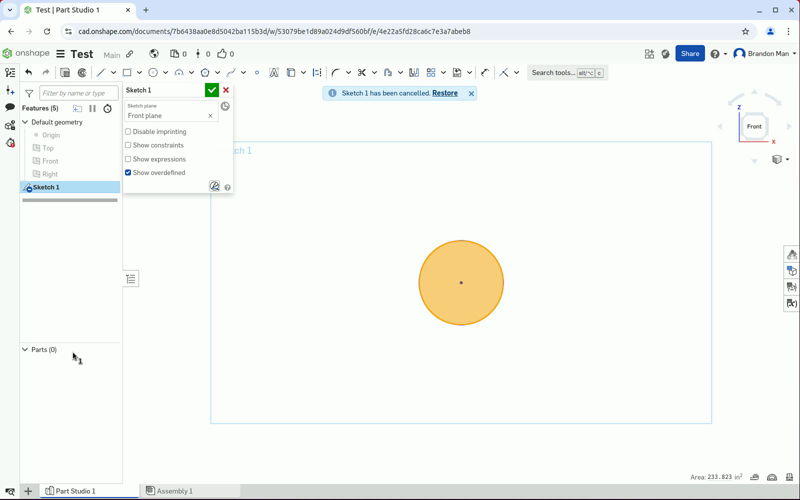
key(shift+e)
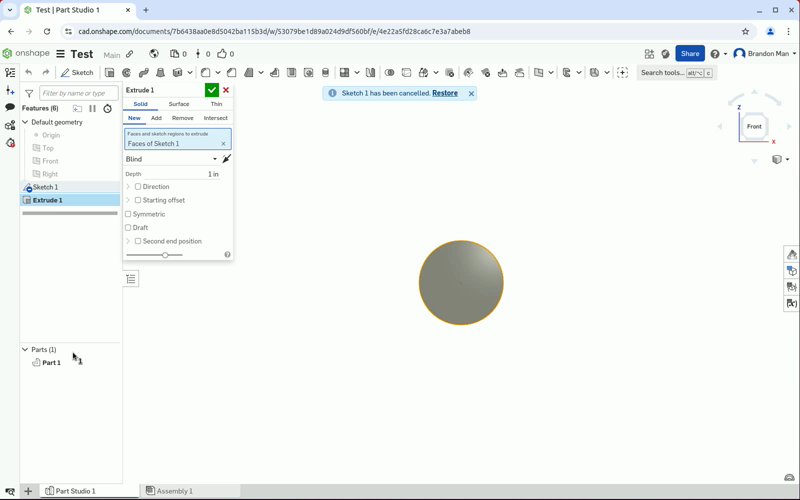
mouse_move(143, 106)
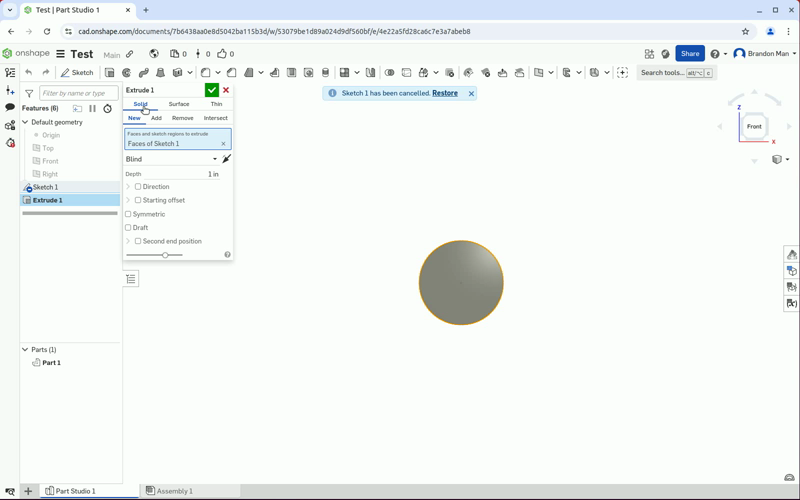
click(143, 106)
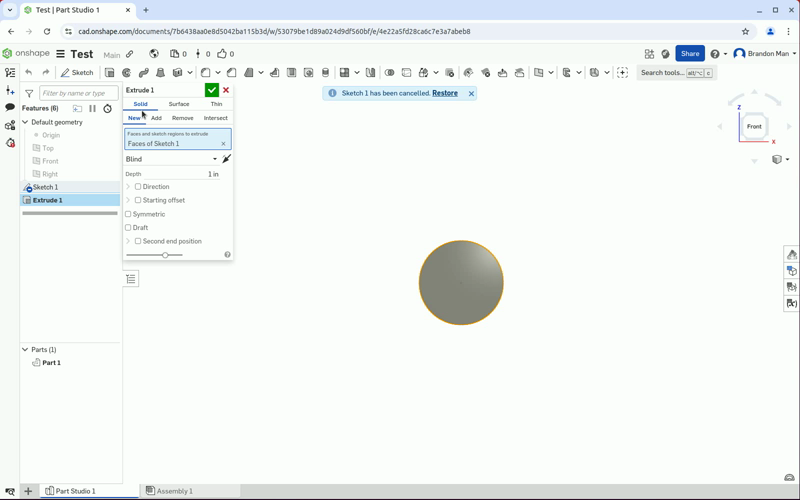
mouse_move(137, 120)
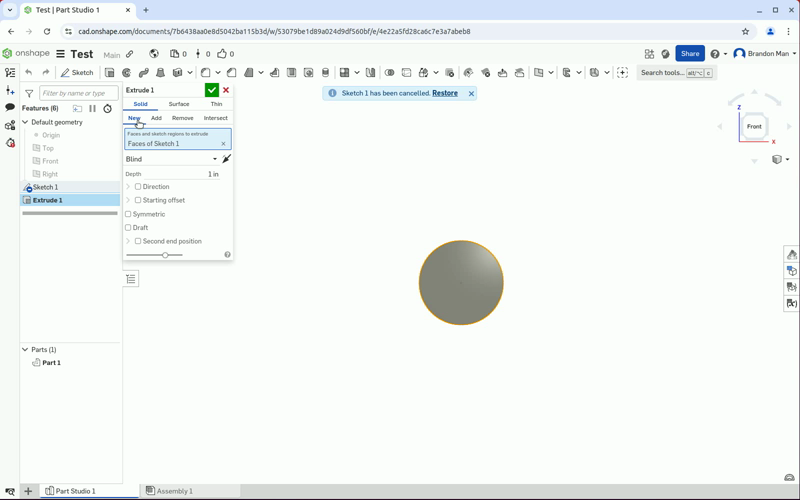
click(137, 120)
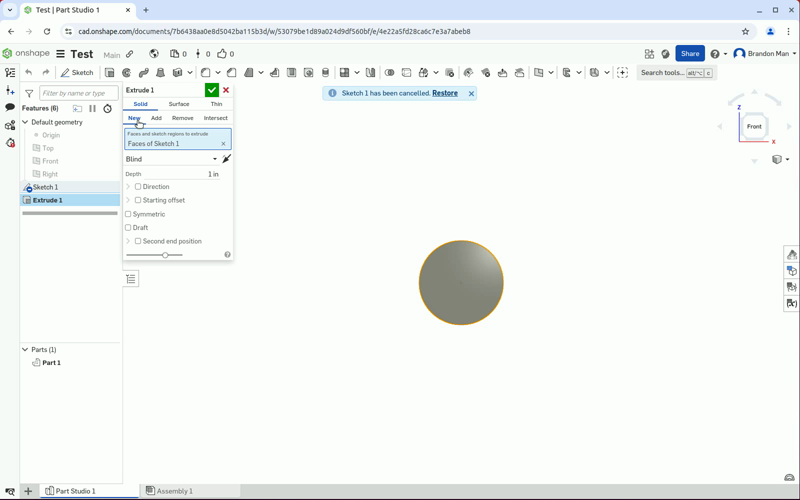
key(tab, 4)
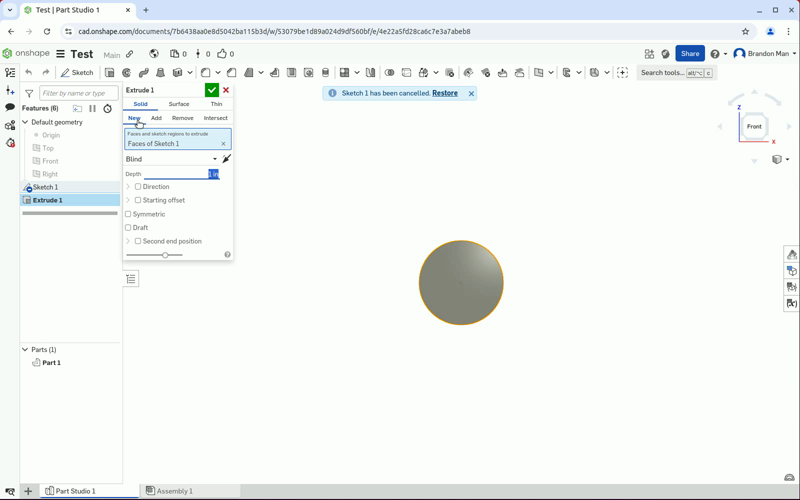
text(23.108)
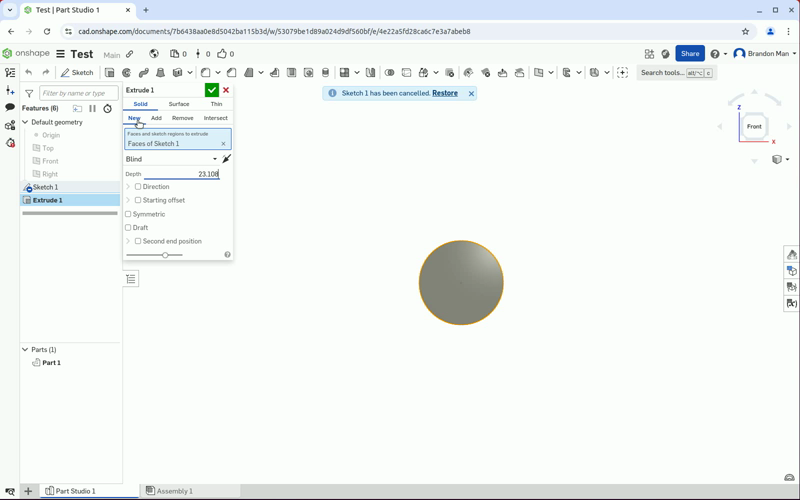
key(enter)
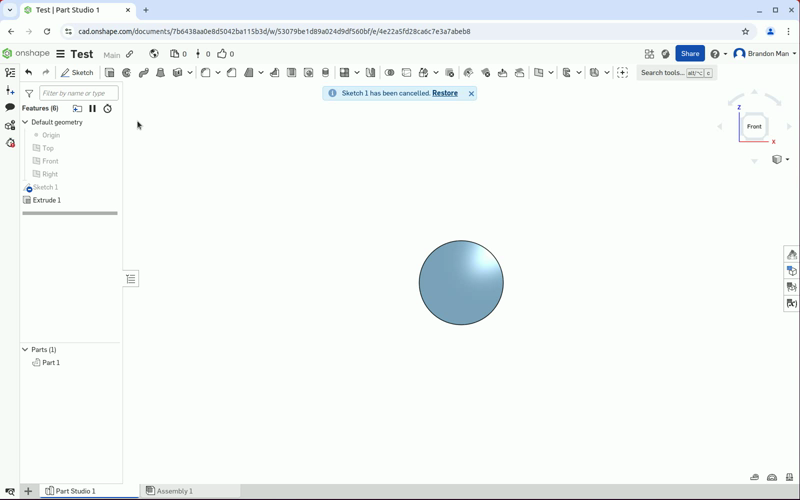
key(shift+h)
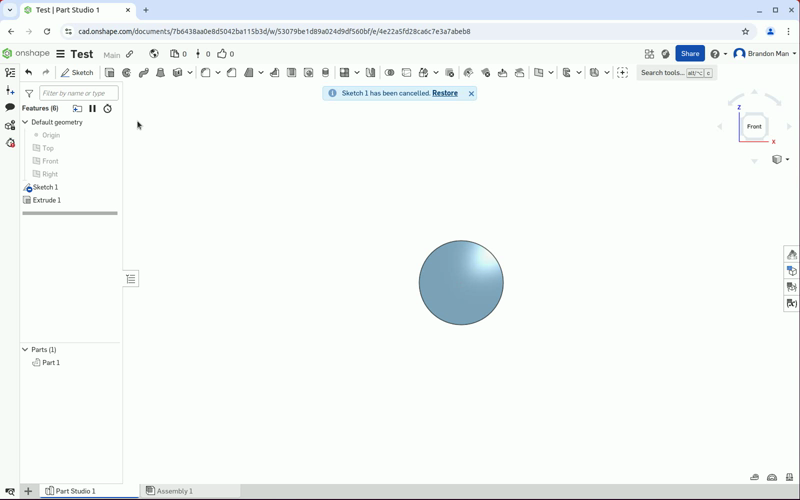
key(shift+h)
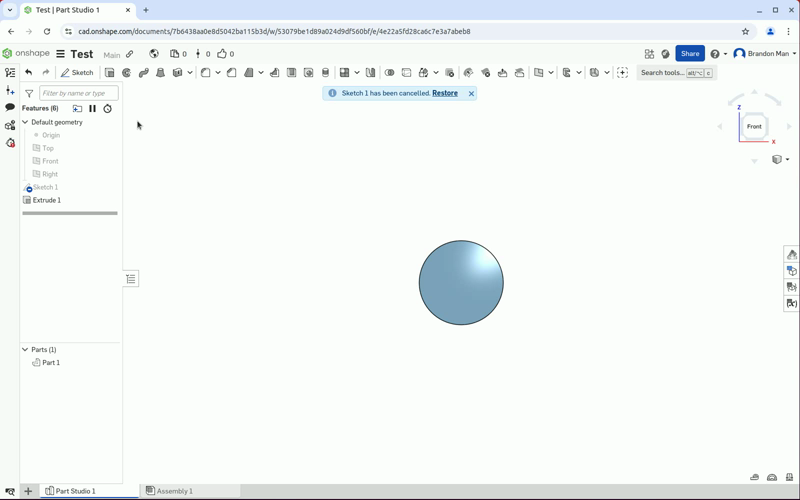
mouse_move(73, 189)
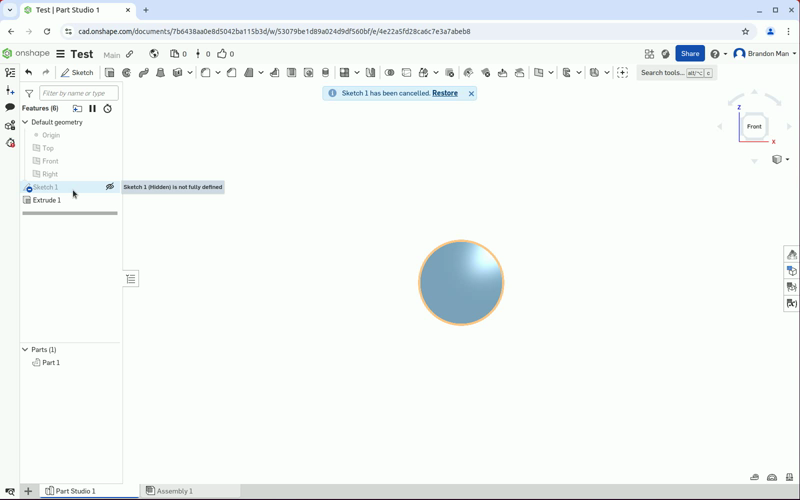
click(73, 189)
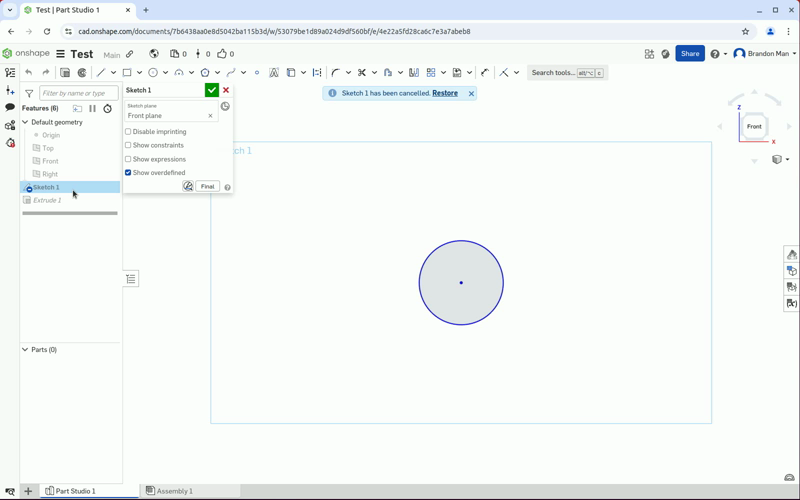
mouse_move(229, 92)
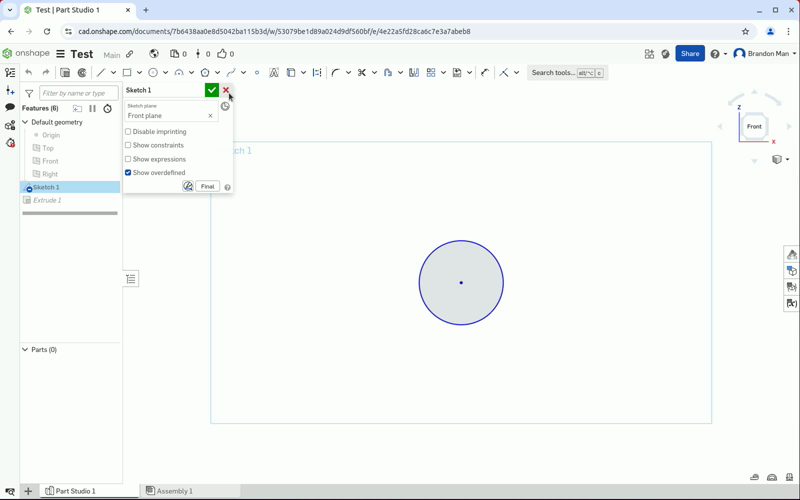
click(229, 92)
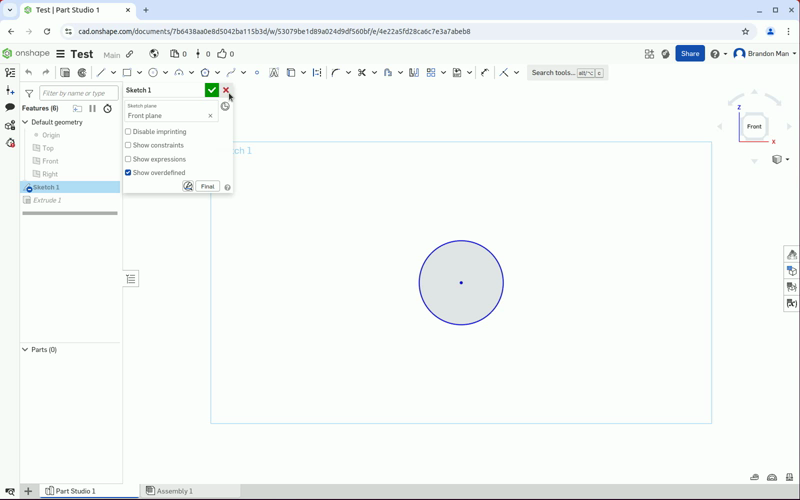
key(shift+s)
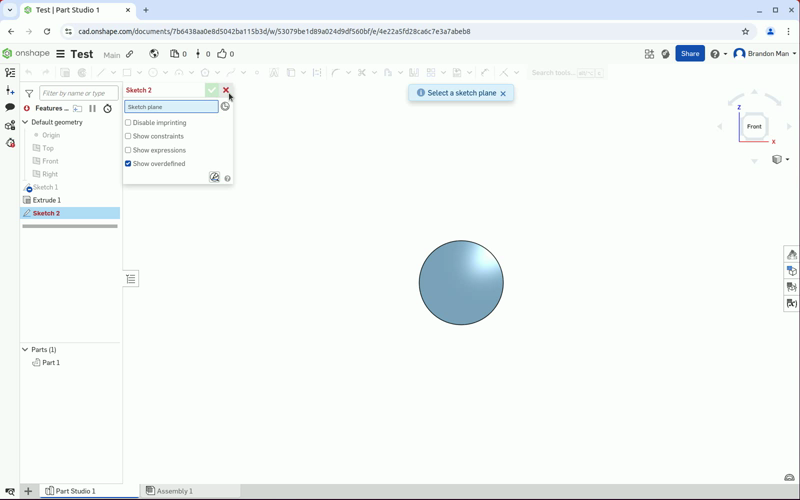
mouse_move(73, 163)
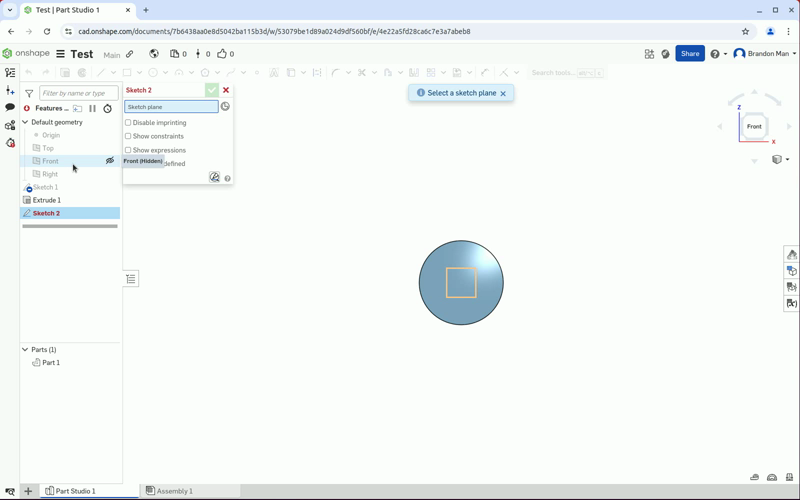
click(73, 163)
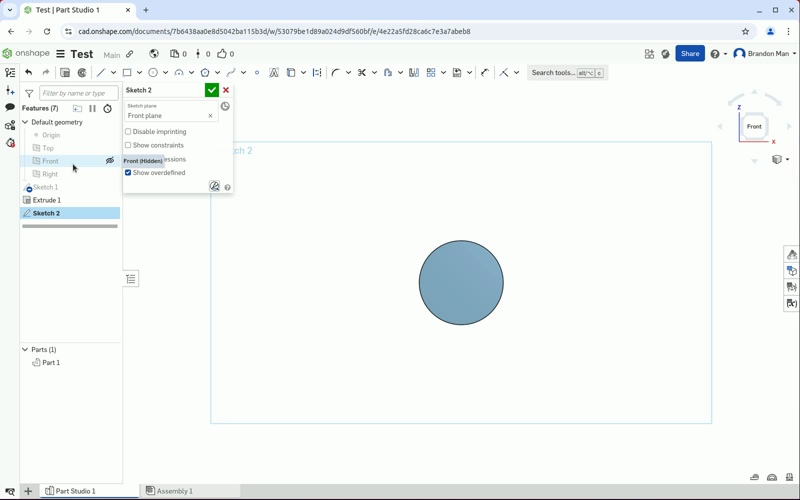
mouse_move(73, 352)
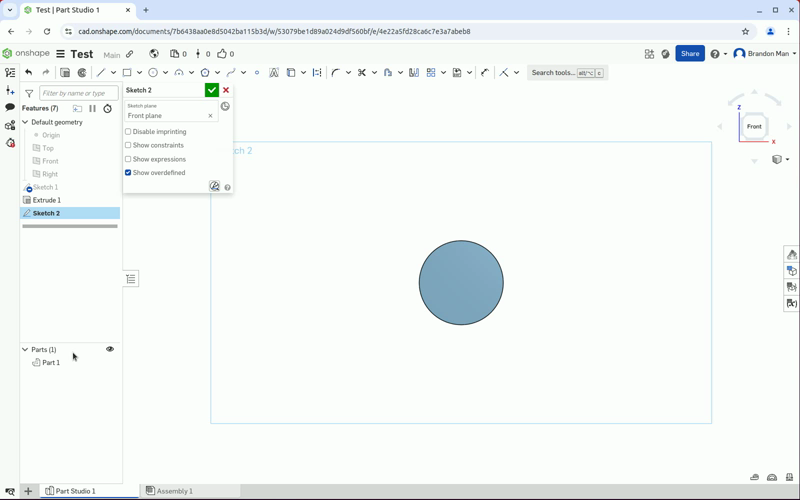
key(y)
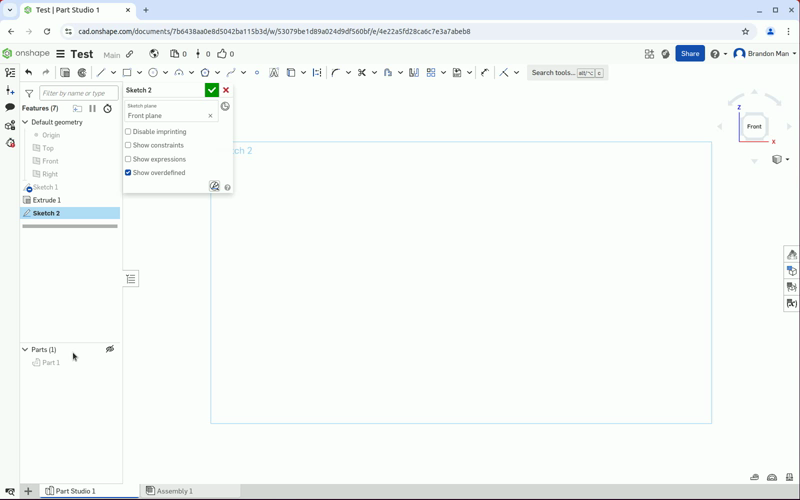
key(a)
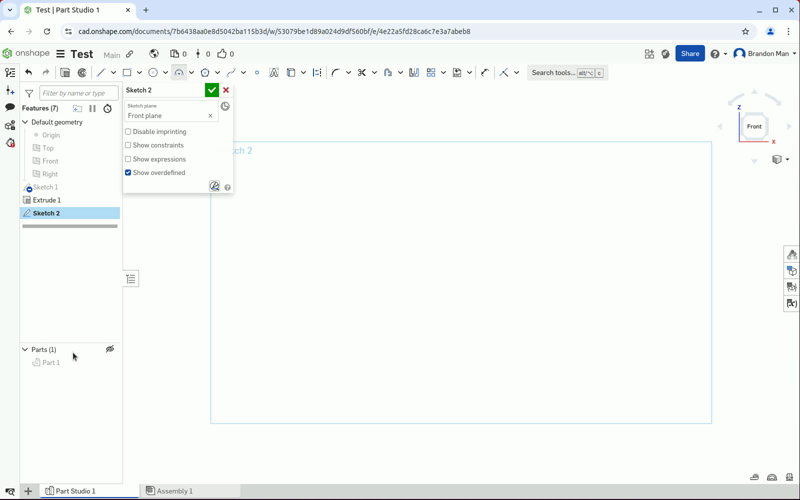
key_down(shift)
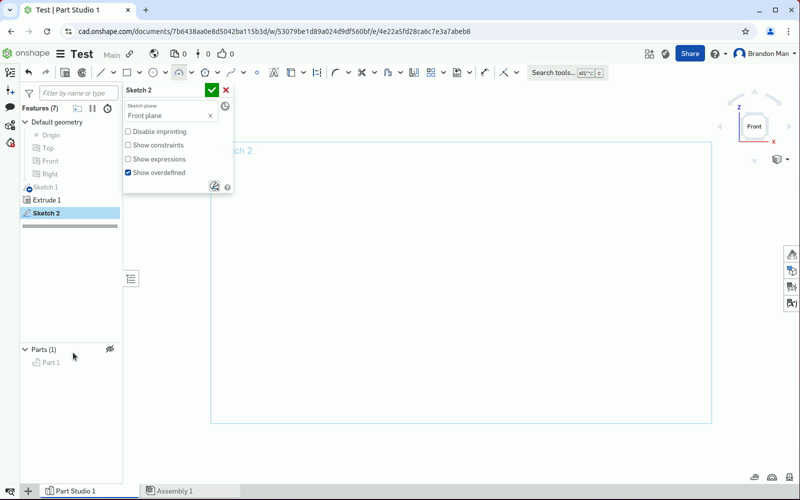
mouse_move(438, 278)
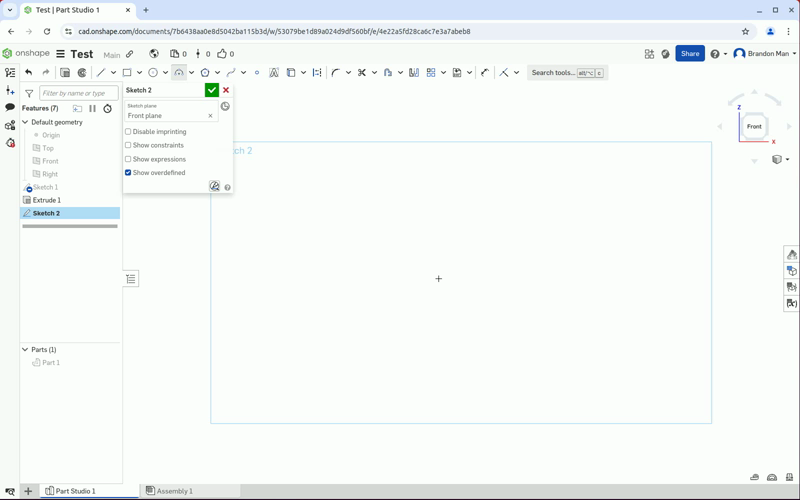
click(438, 278)
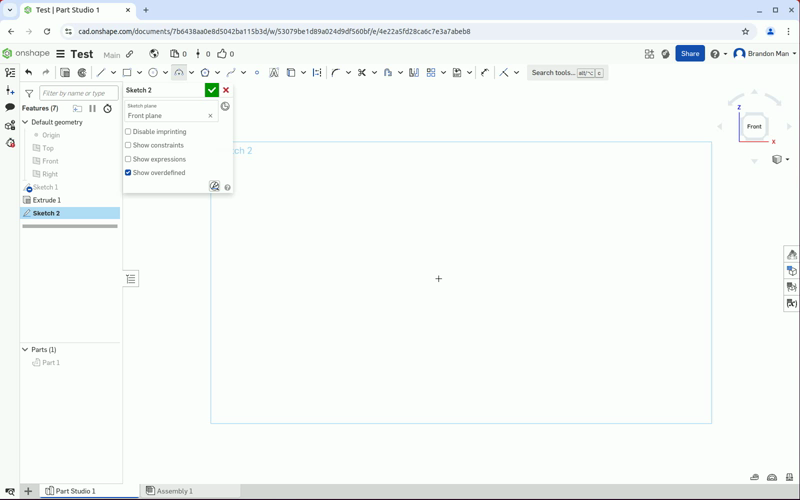
key_up(shift)
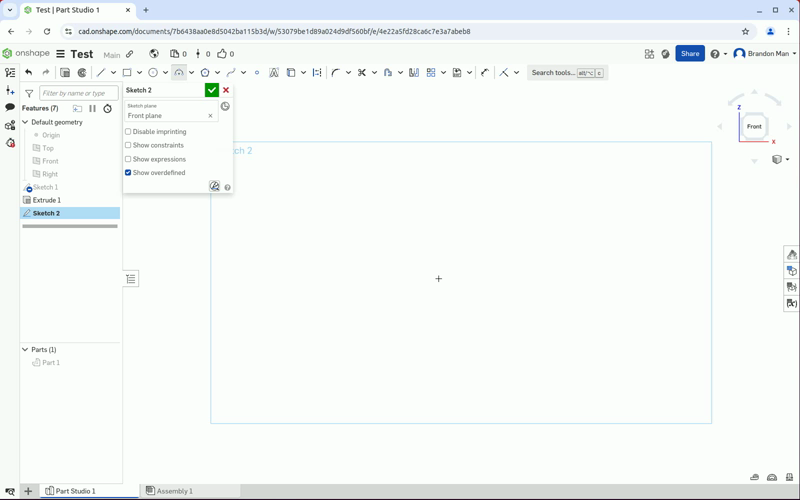
key_down(shift)
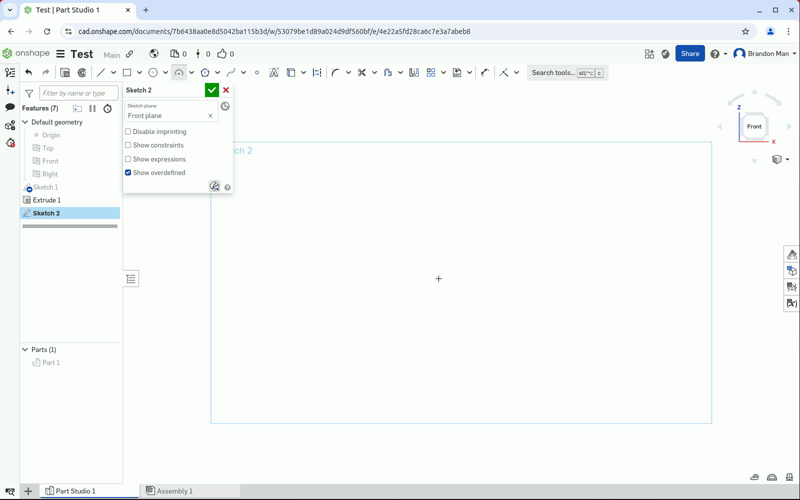
mouse_move(457, 259)
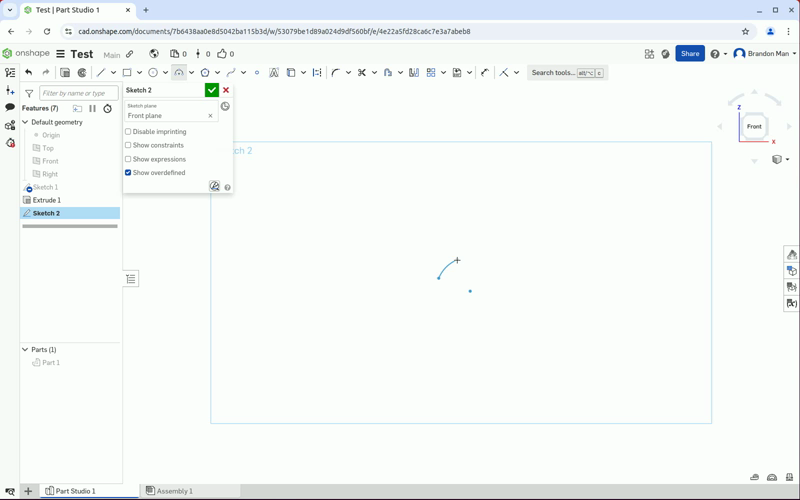
click(457, 259)
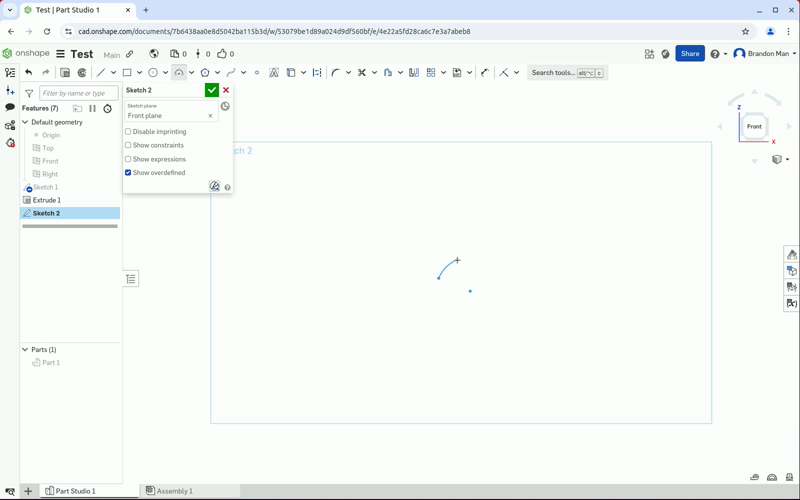
mouse_move(445, 266)
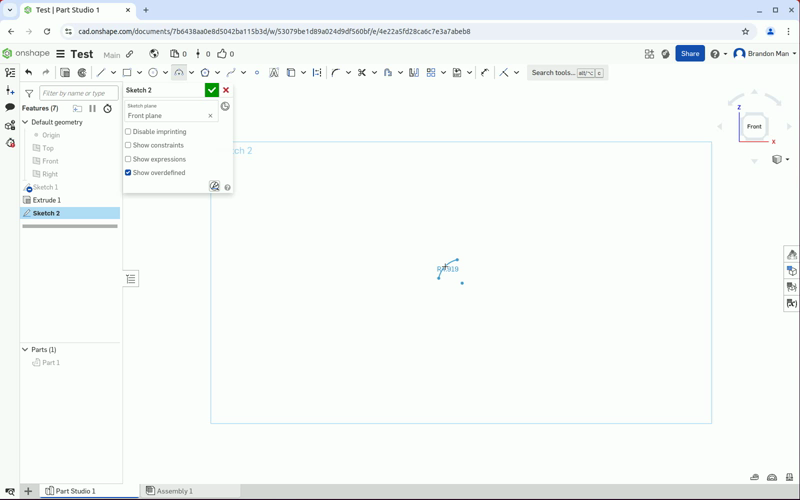
click(445, 266)
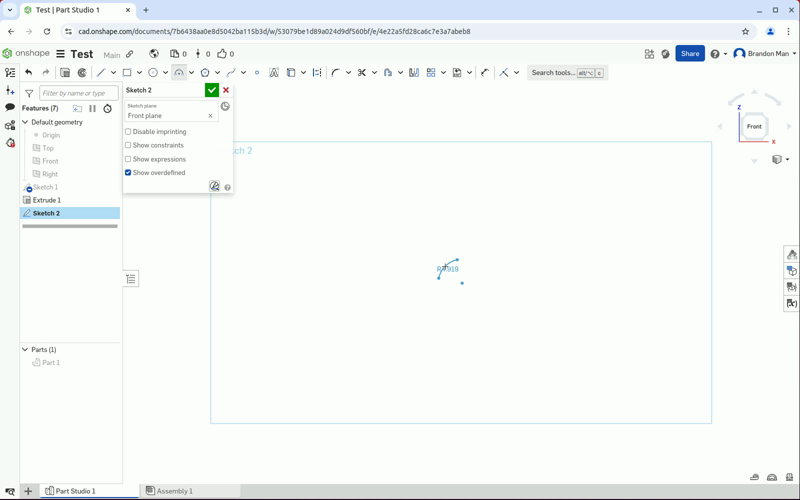
key_up(shift)
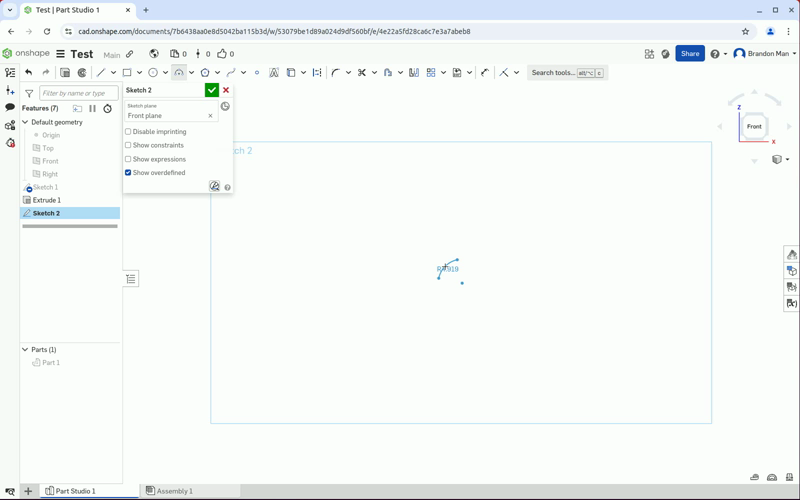
key(esc)
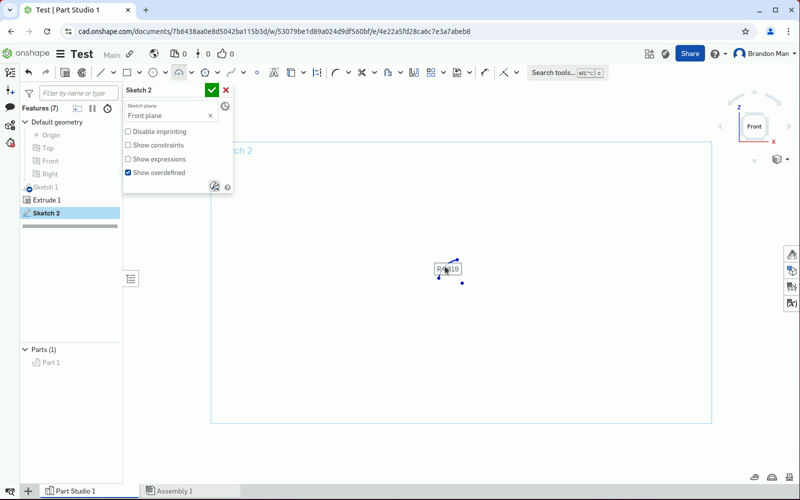
key(l)
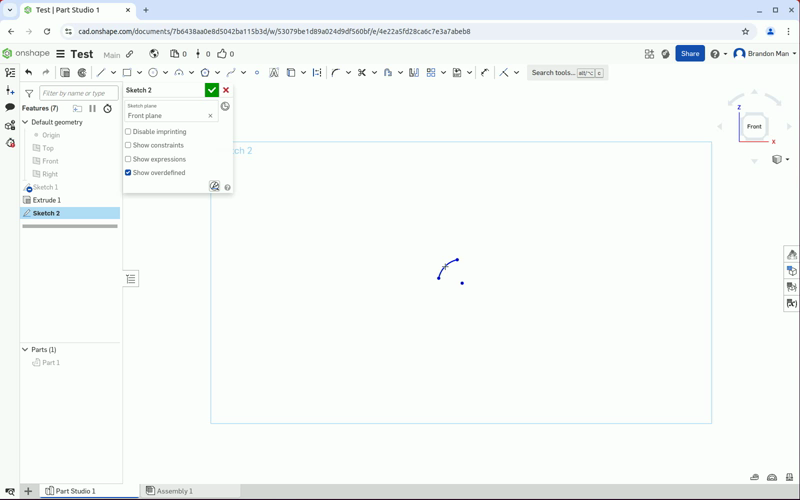
mouse_move(457, 259)
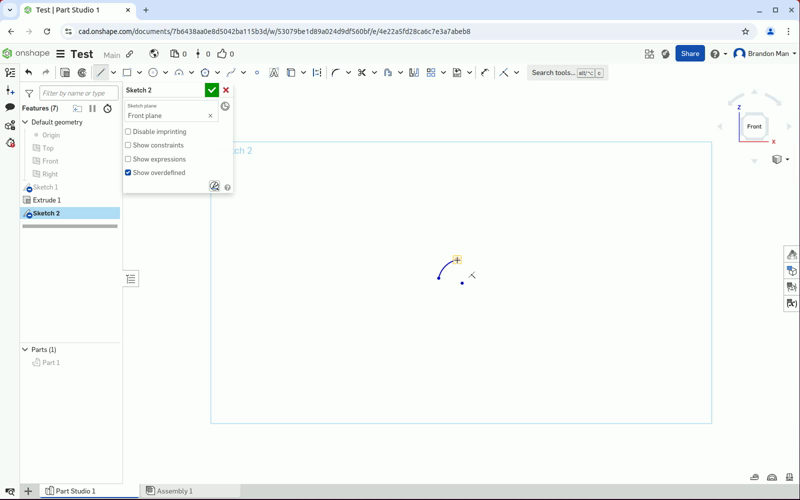
click(457, 259)
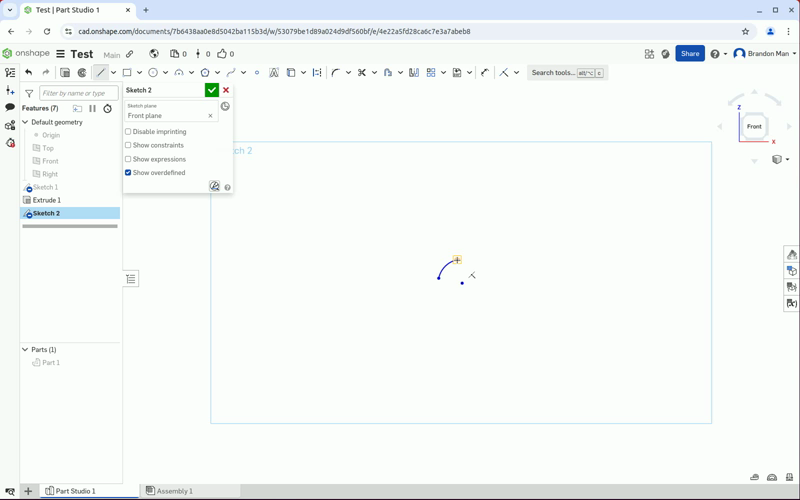
key_down(shift)
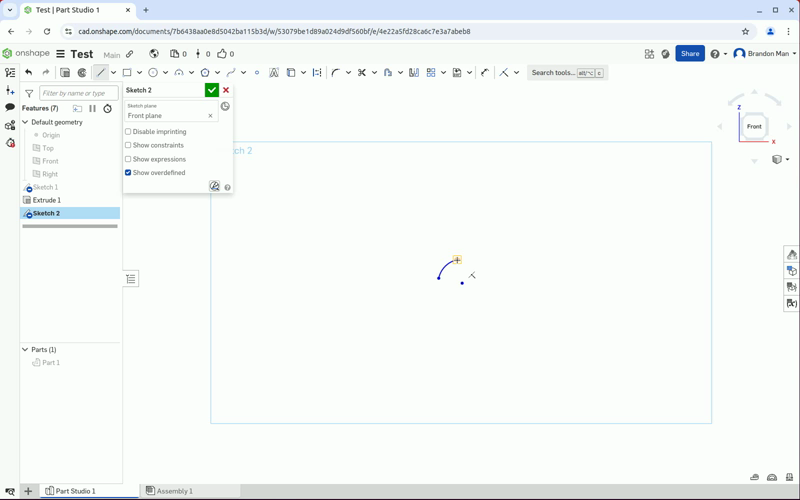
mouse_move(487, 259)
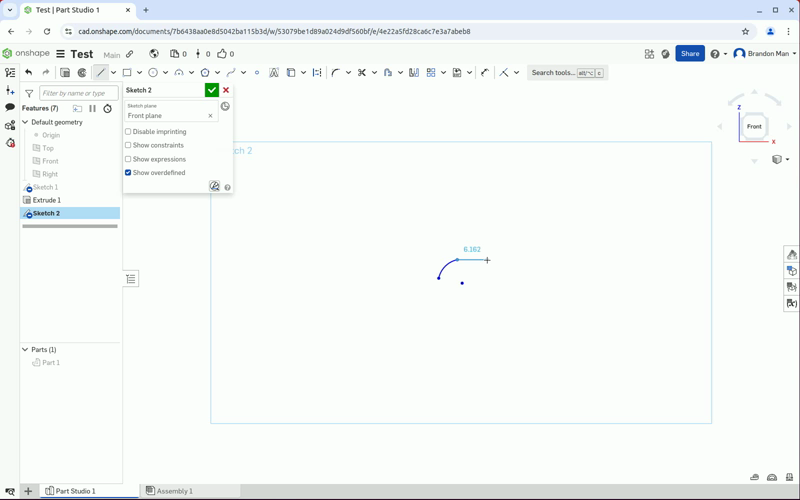
mouse_move(438, 259)
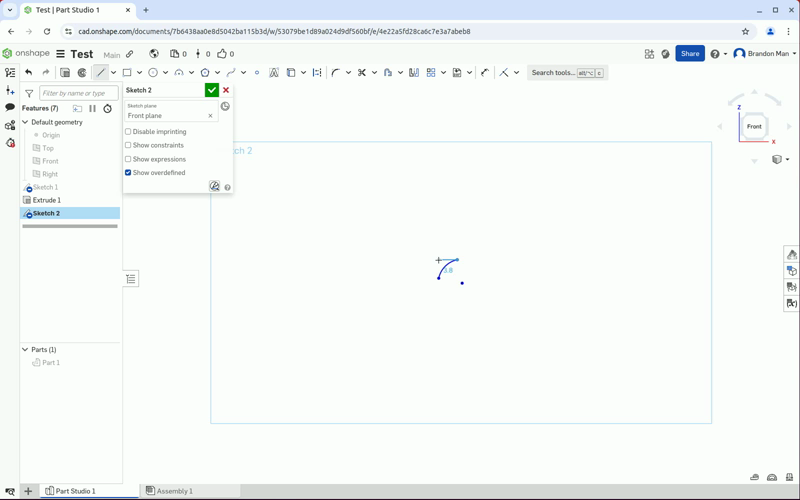
click(438, 259)
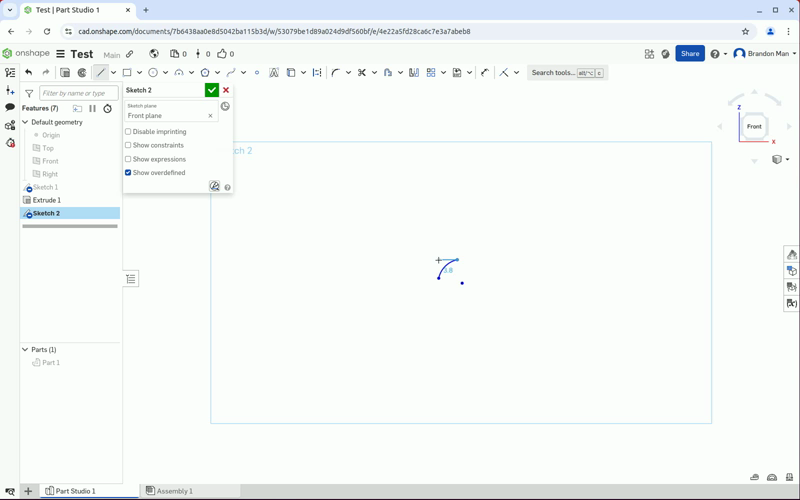
key_up(shift)
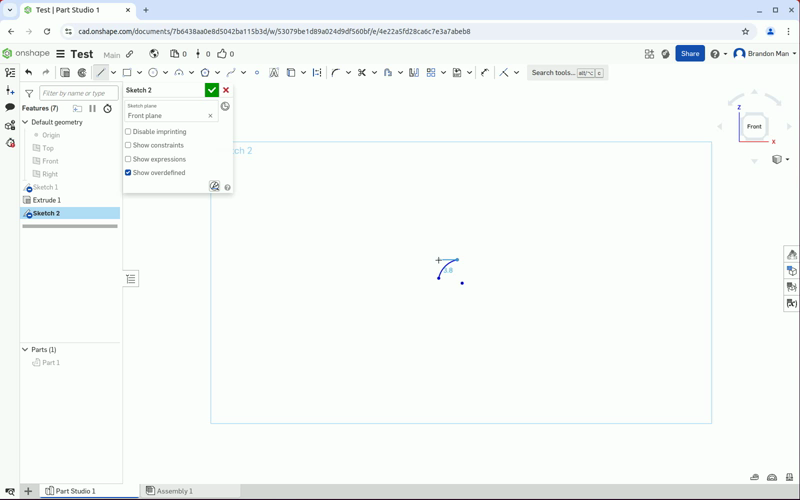
mouse_move(468, 259)
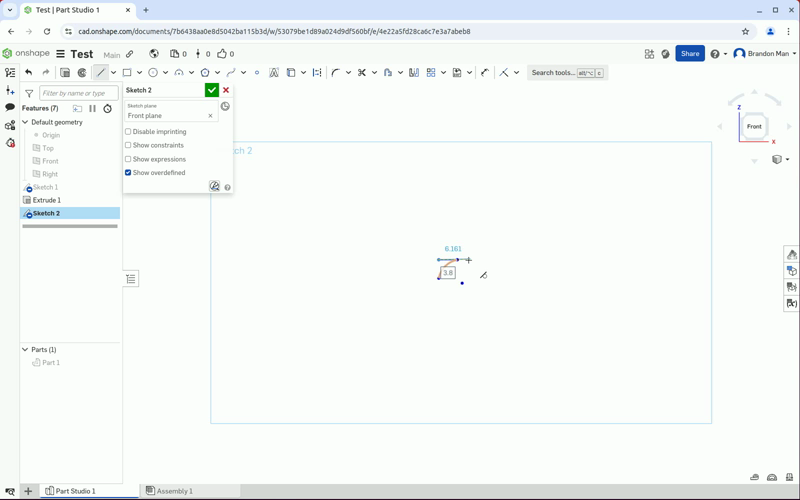
key_down(shift)
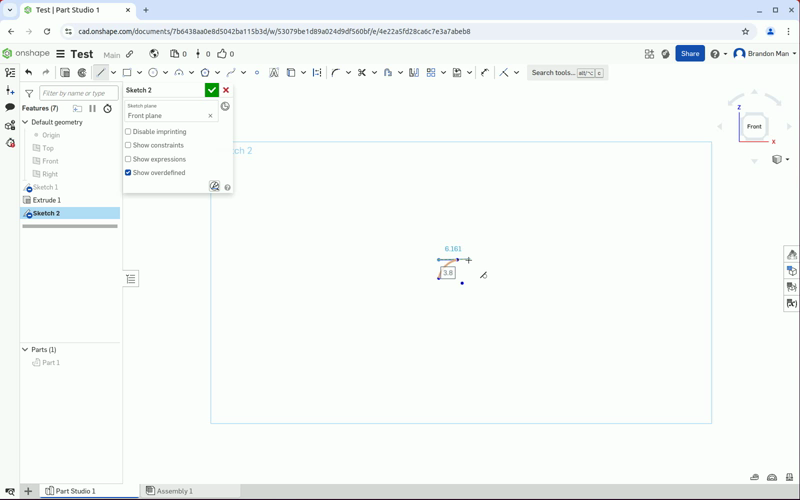
mouse_move(438, 278)
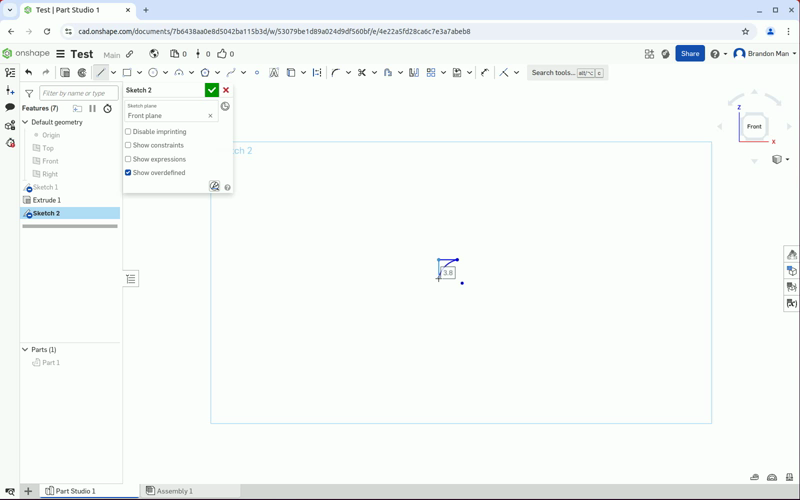
key_up(shift)
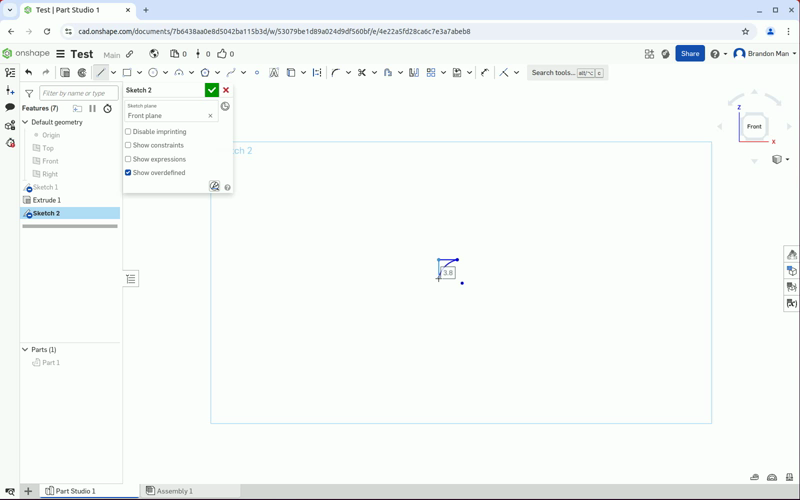
click(438, 278)
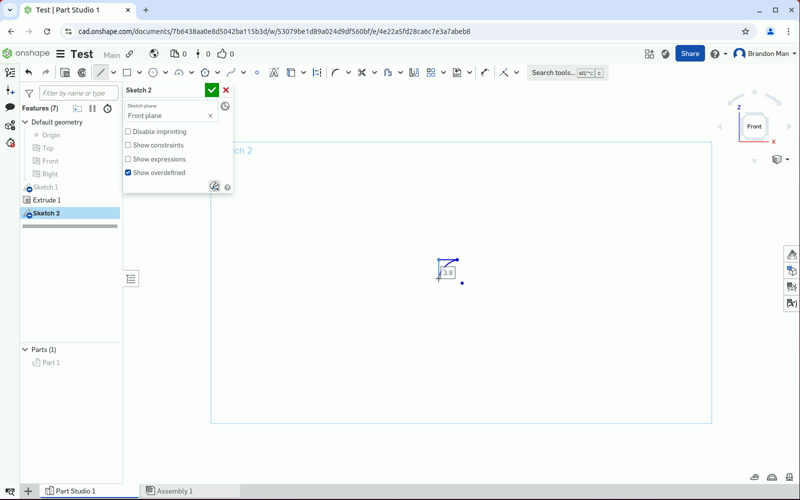
key(esc)
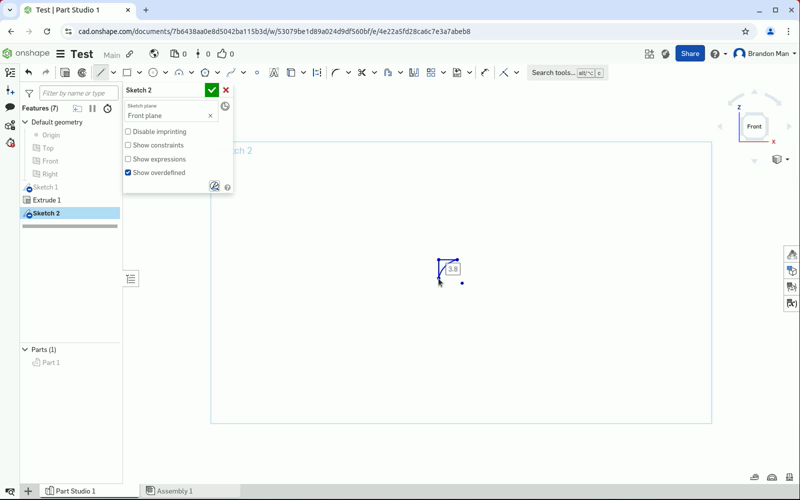
mouse_move(439, 265)
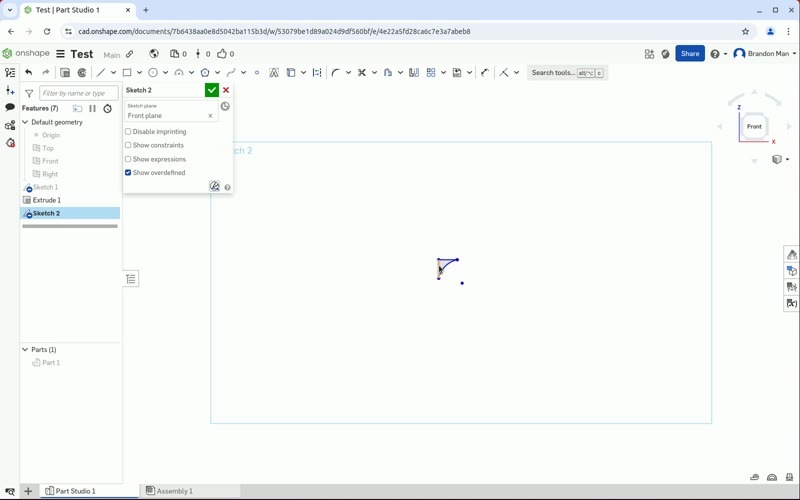
scroll(6)
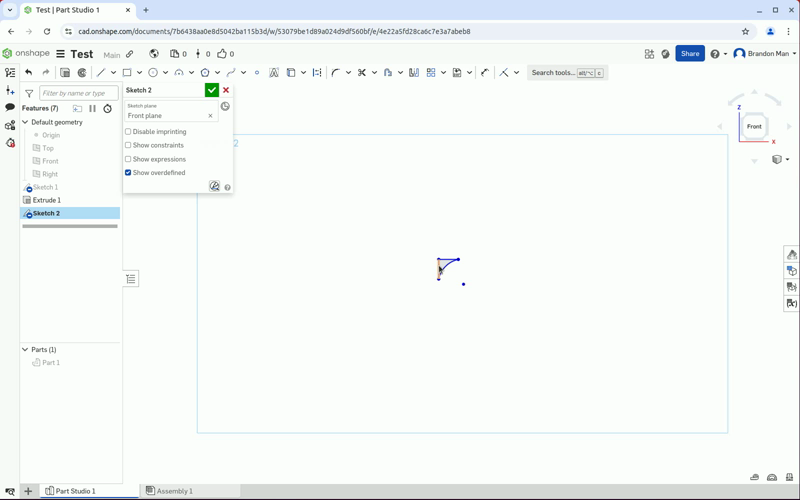
scroll(6)
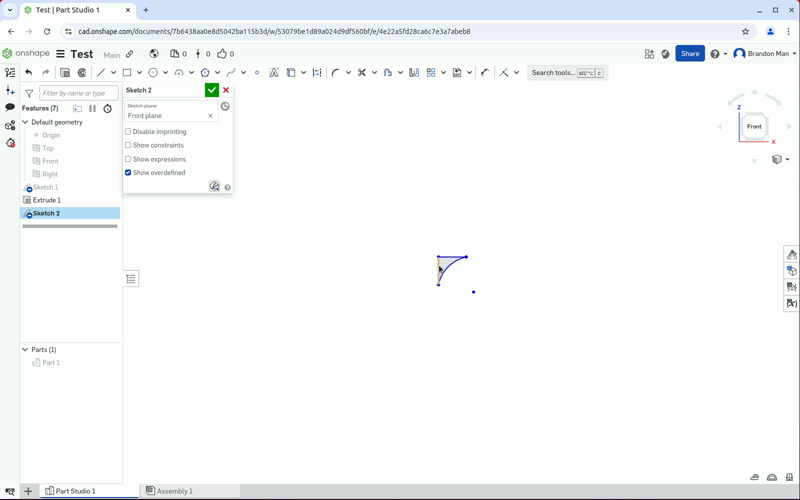
scroll(6)
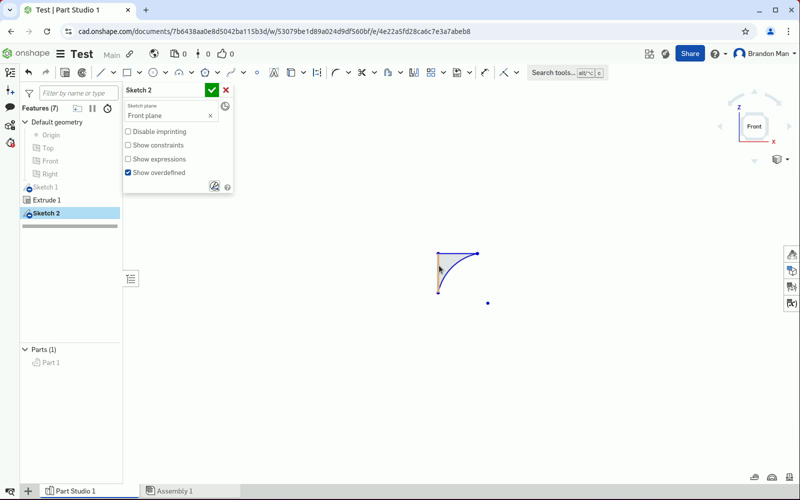
scroll(6)
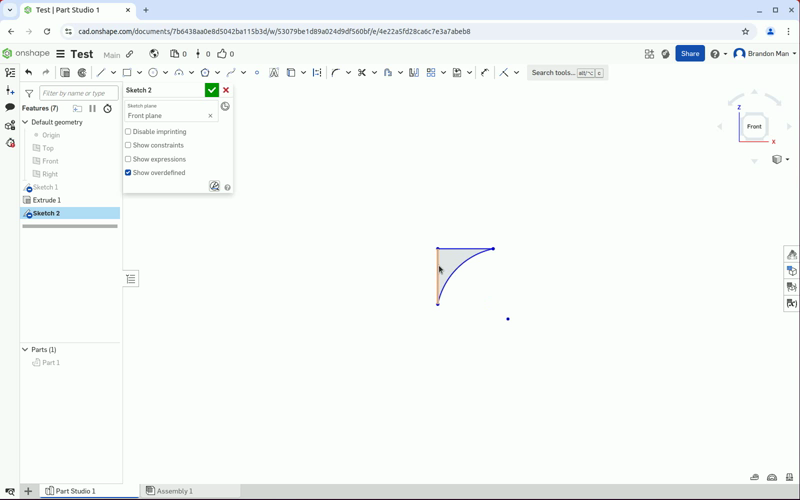
scroll(6)
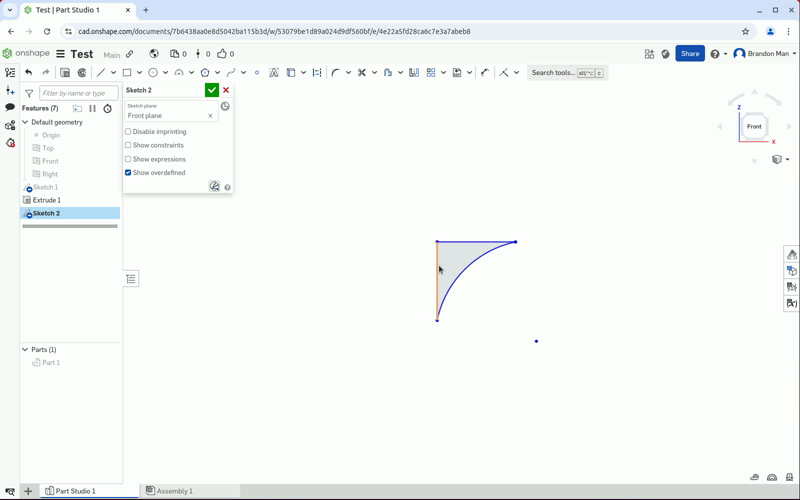
scroll(6)
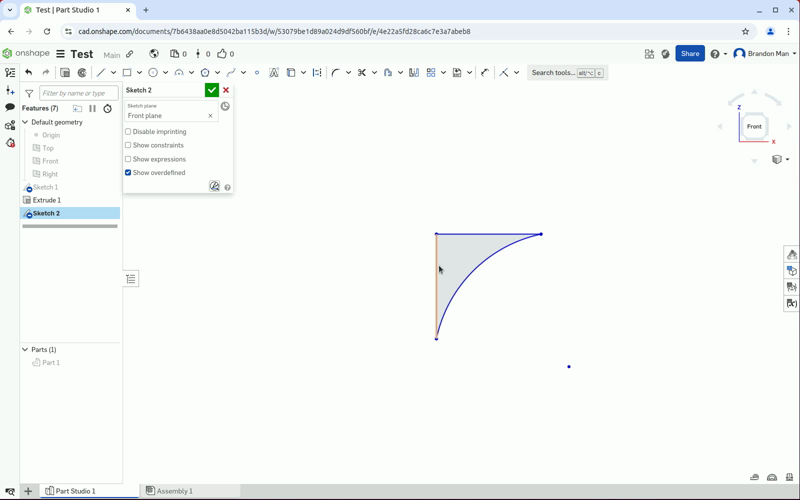
scroll(6)
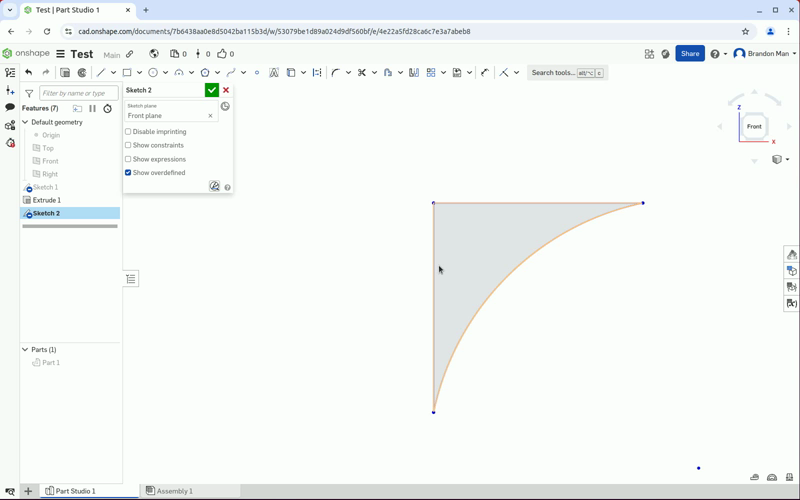
click(439, 265)
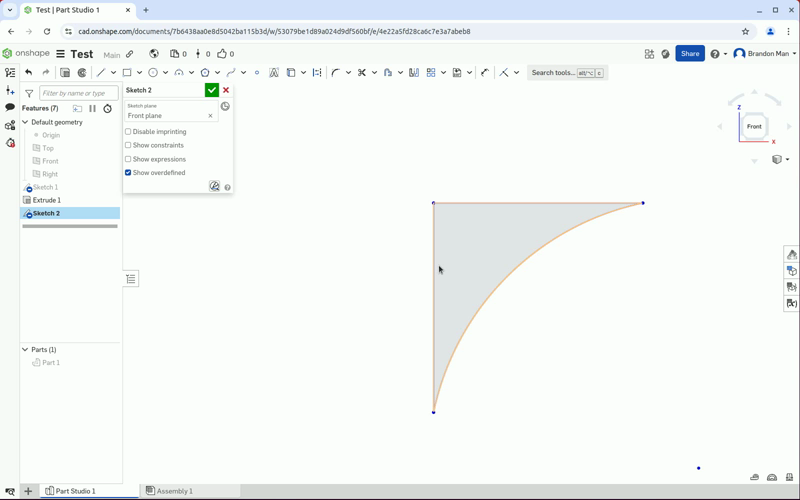
scroll(-6)
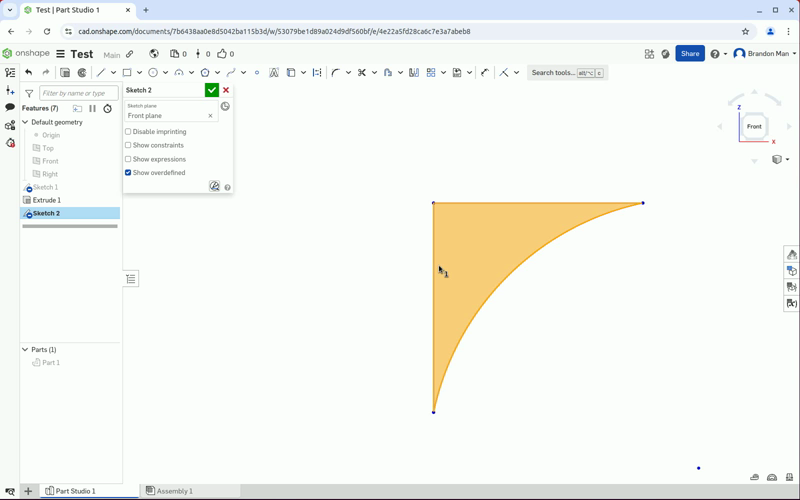
scroll(-6)
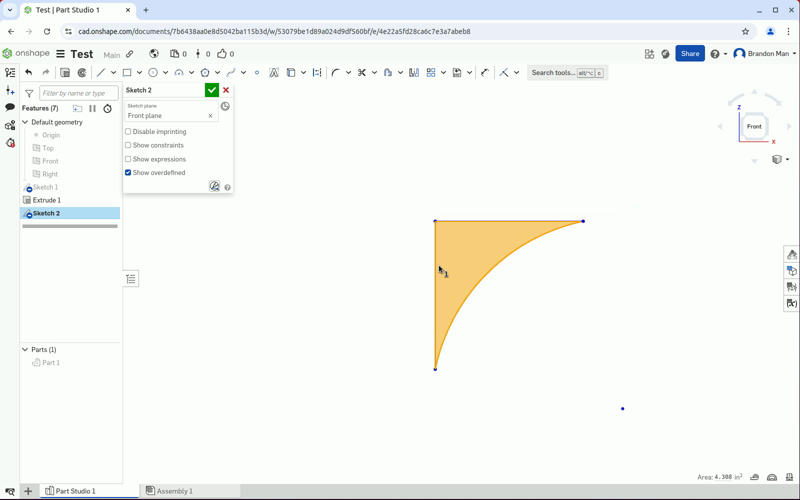
scroll(-6)
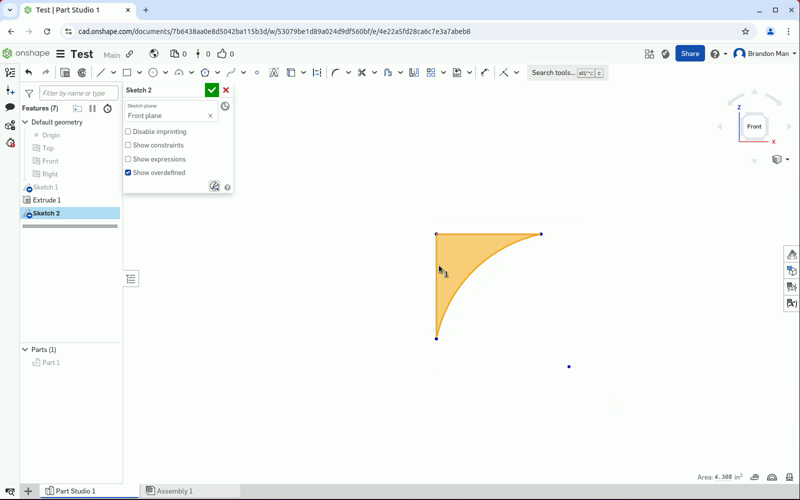
scroll(-6)
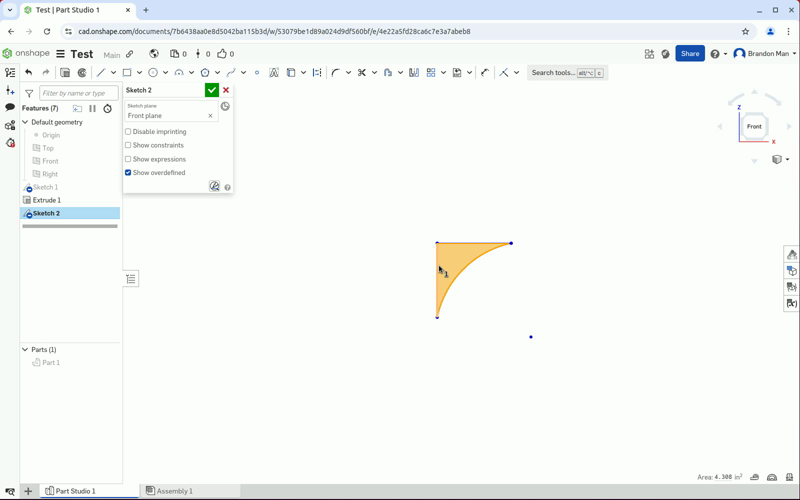
scroll(-6)
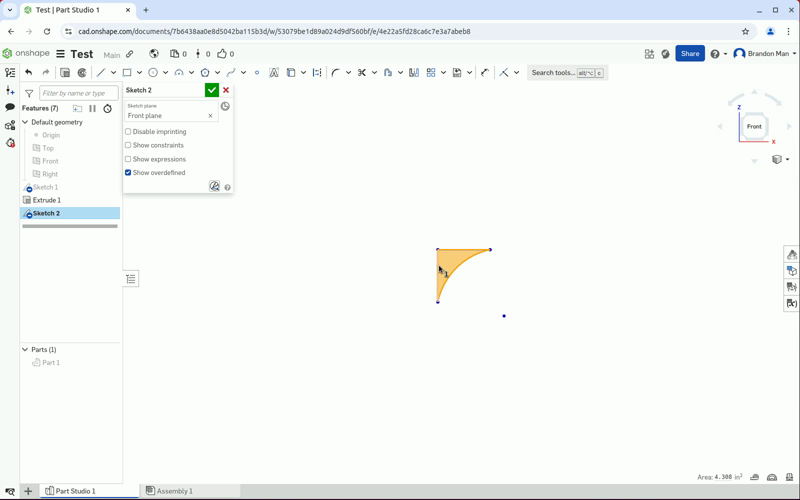
scroll(-6)
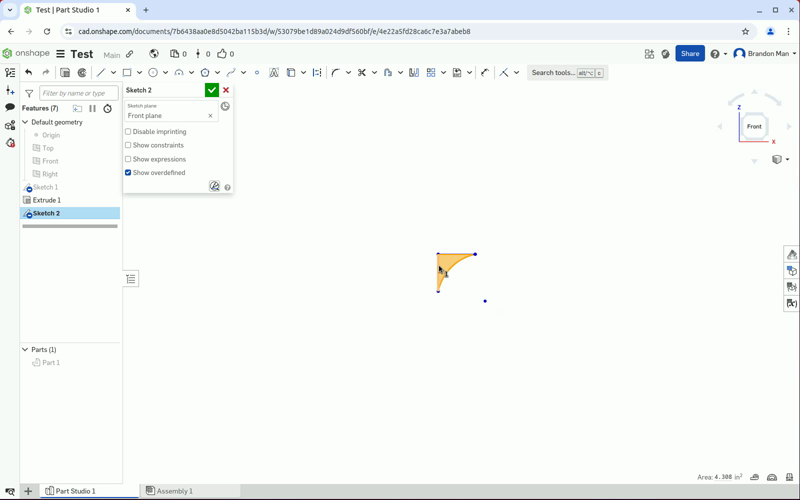
scroll(-6)
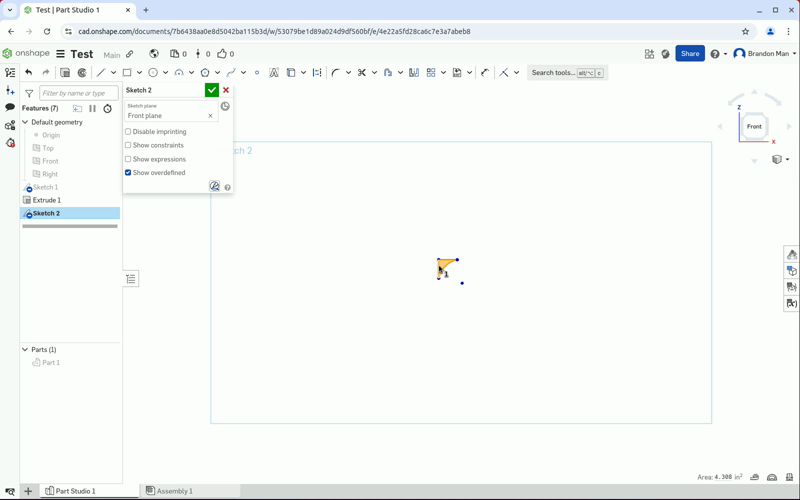
mouse_move(73, 352)
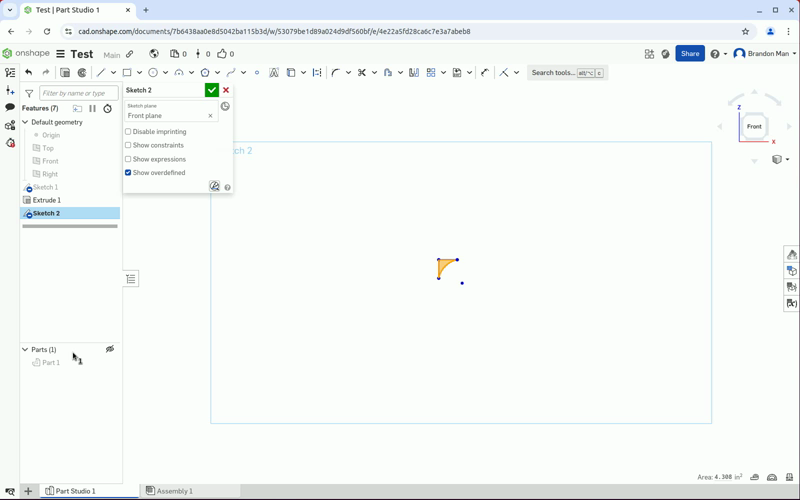
key(shift+y)
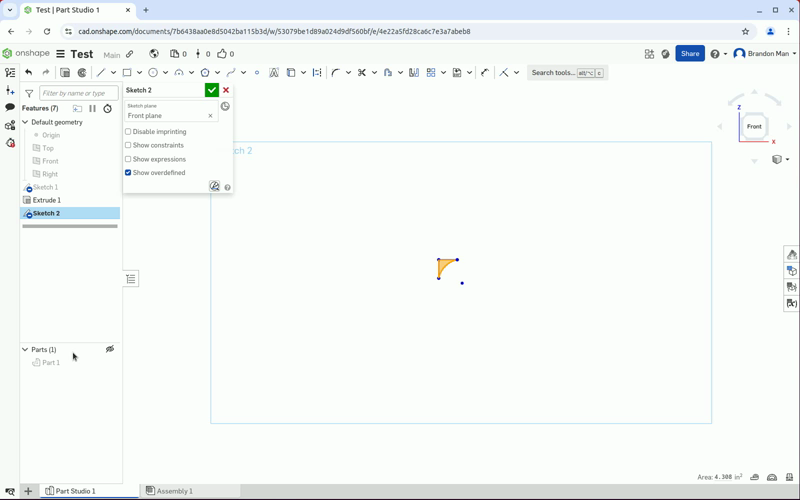
key(shift+e)
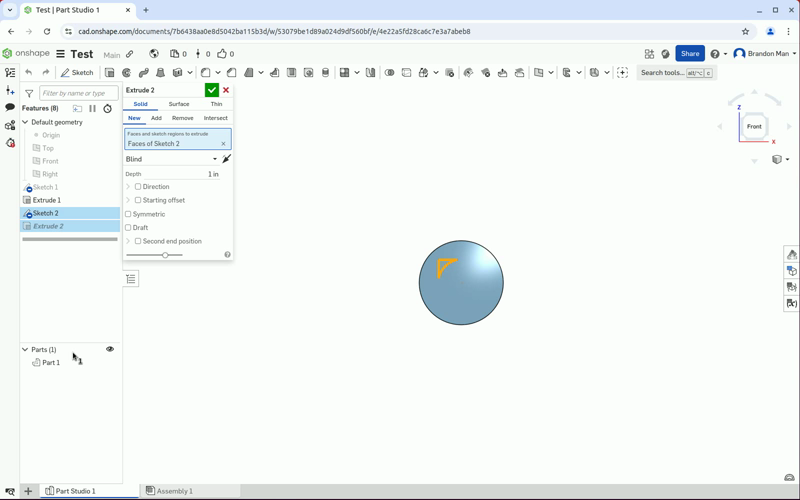
mouse_move(143, 106)
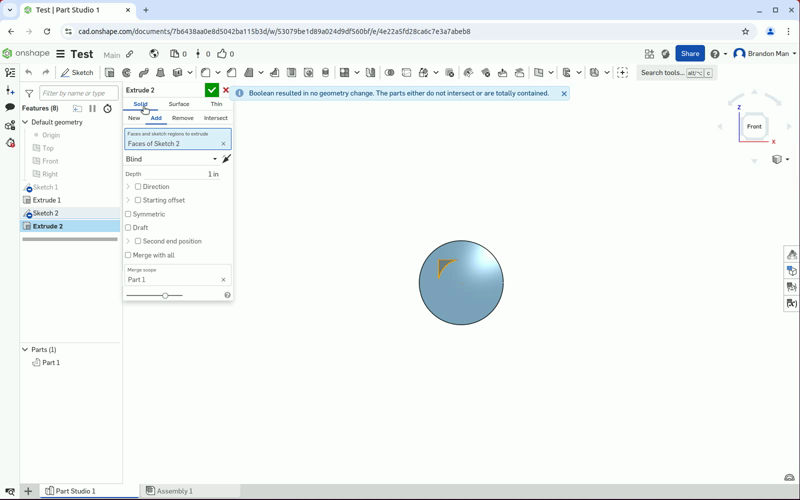
click(143, 106)
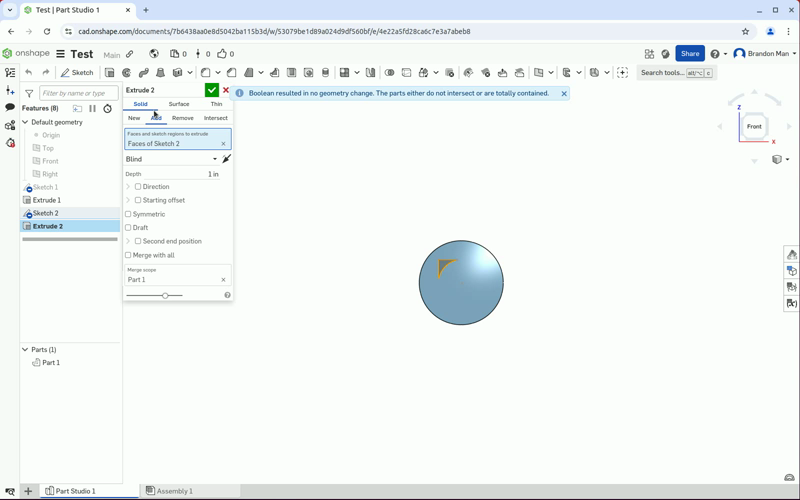
mouse_move(186, 120)
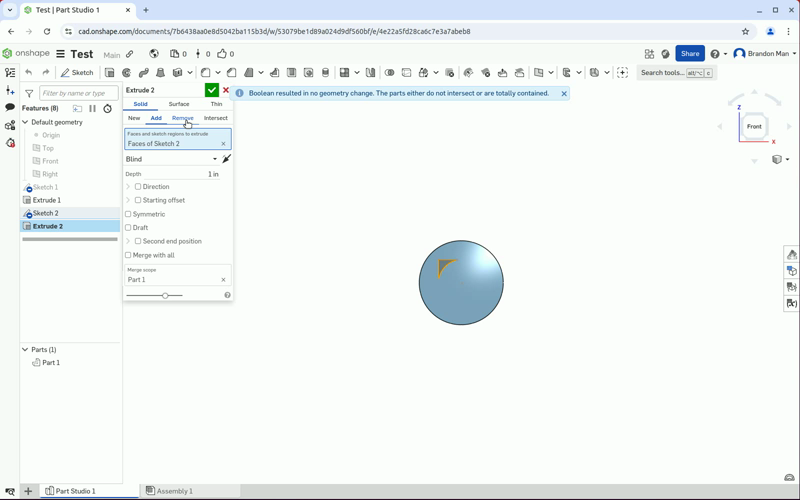
click(186, 120)
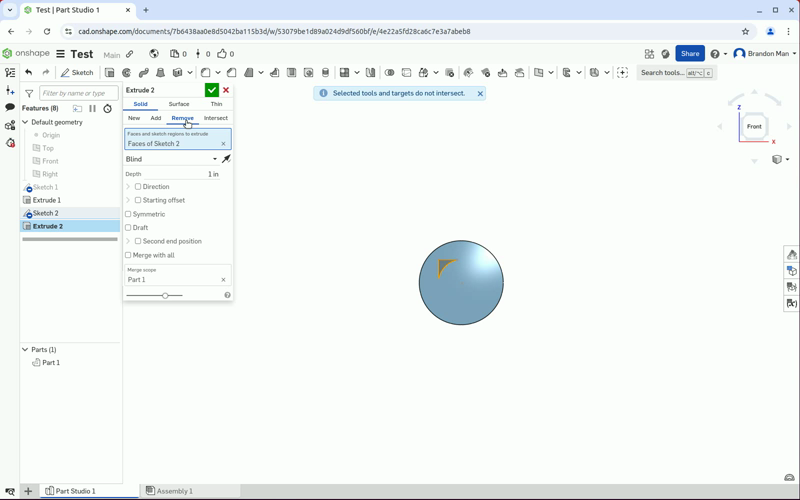
key(tab, 4)
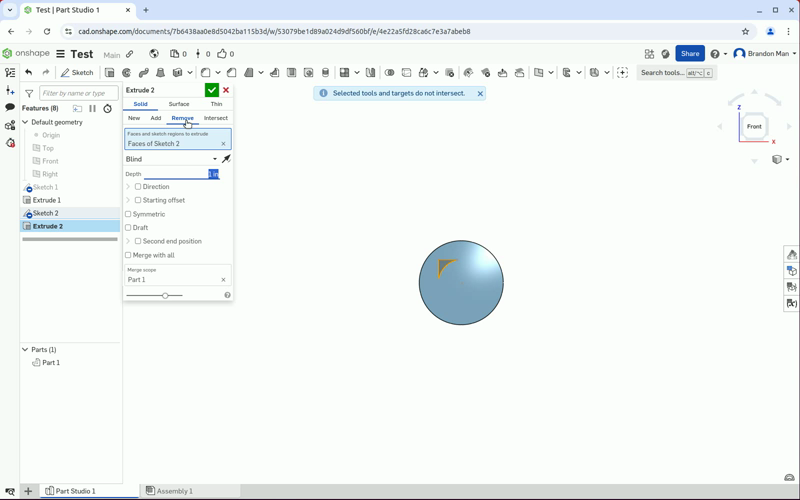
text(23.108)
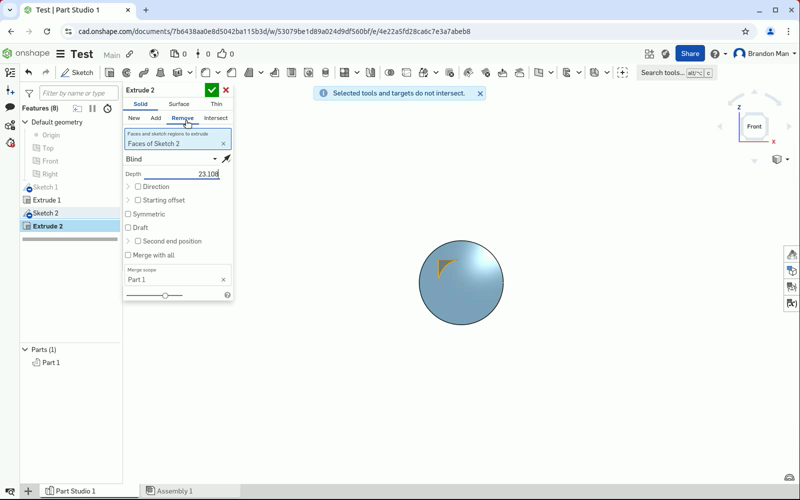
key(tab, 3)
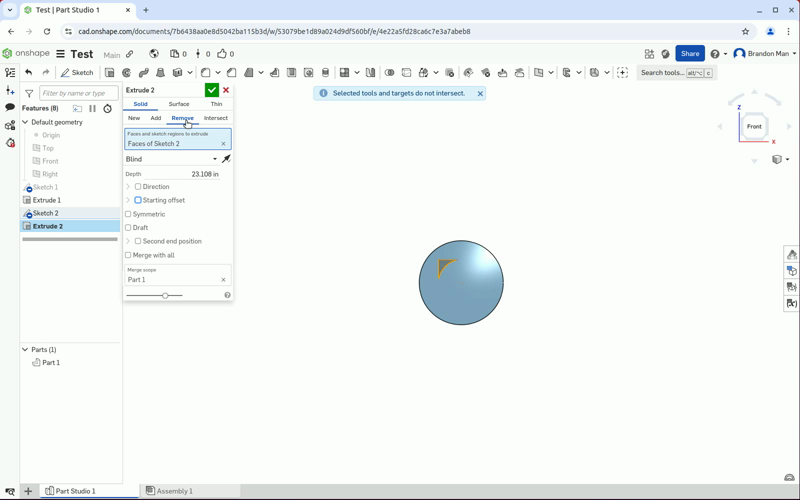
key(tab, 2)
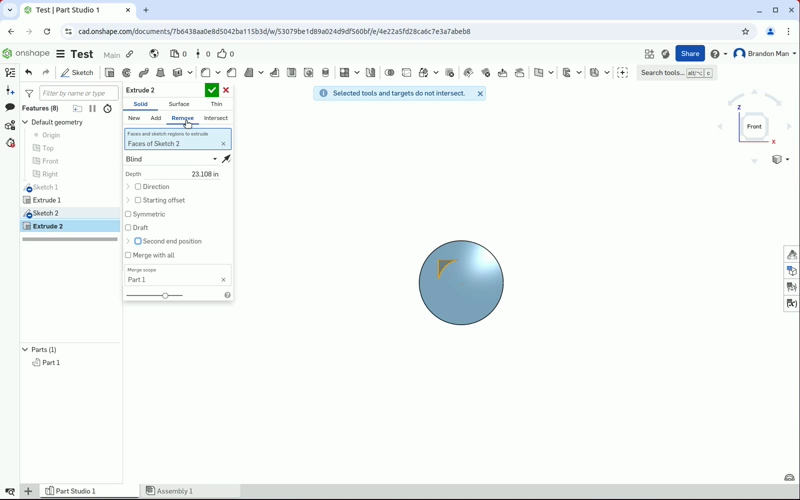
key(space)
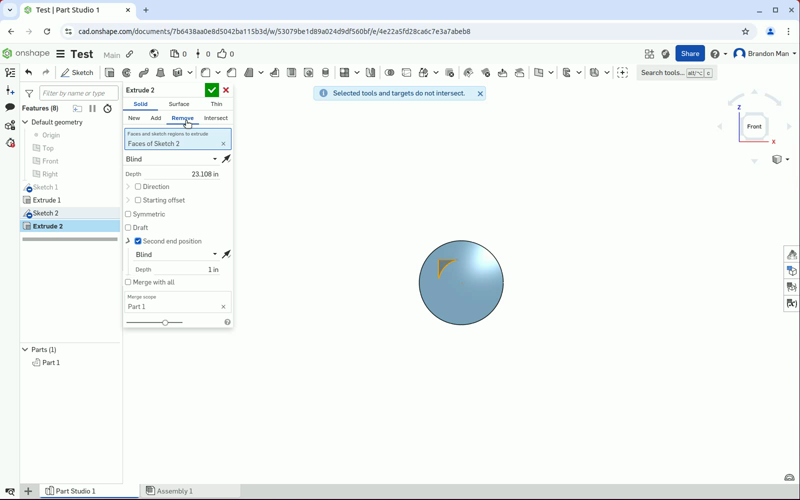
key(tab, 3)
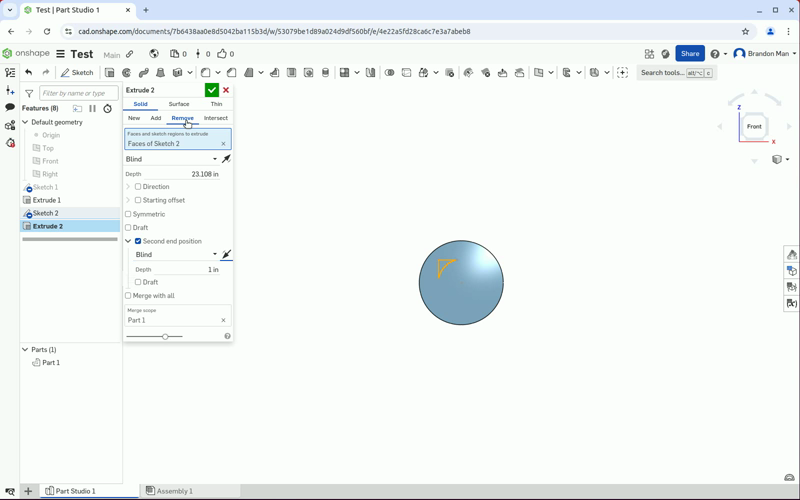
text(23.108)
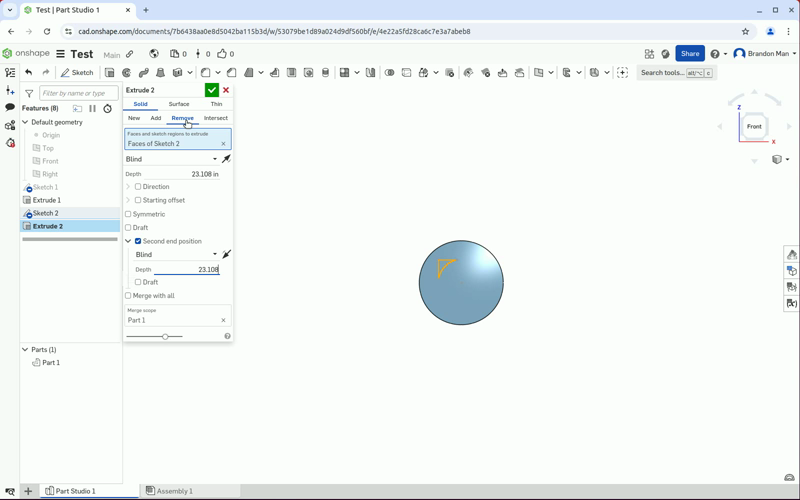
key(tab, 2)
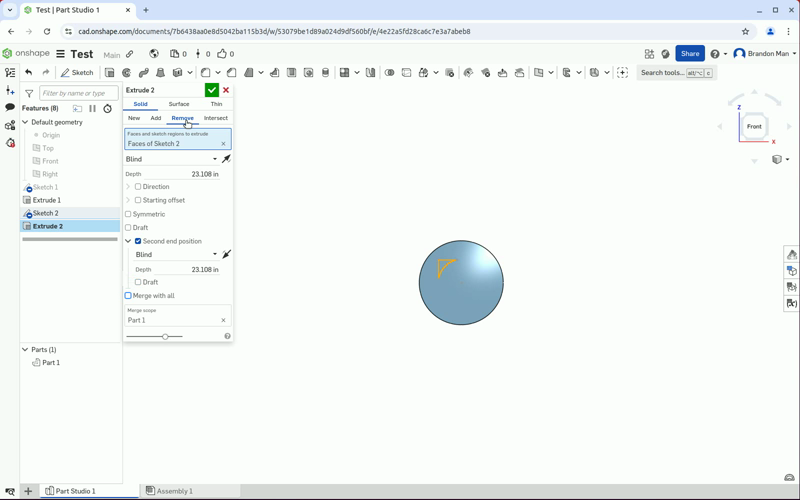
key(space)
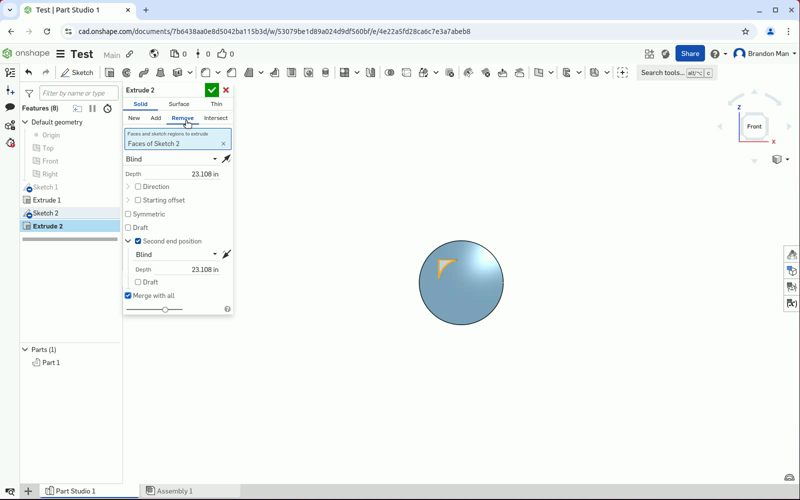
key(enter)
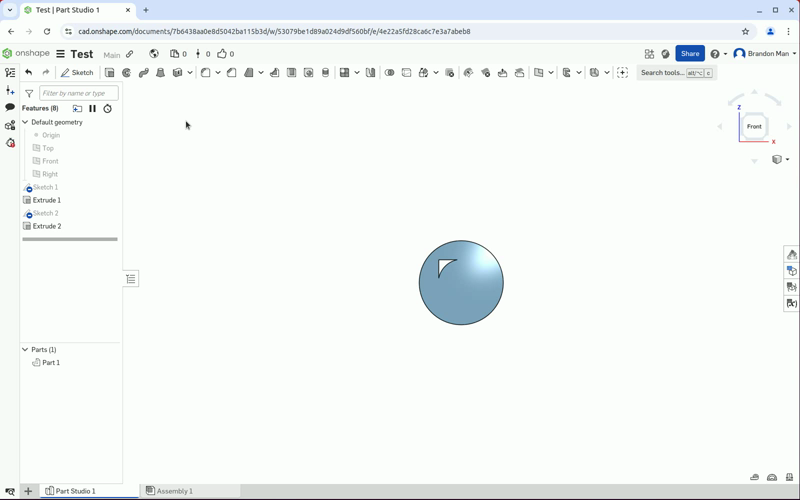
key(shift+h)
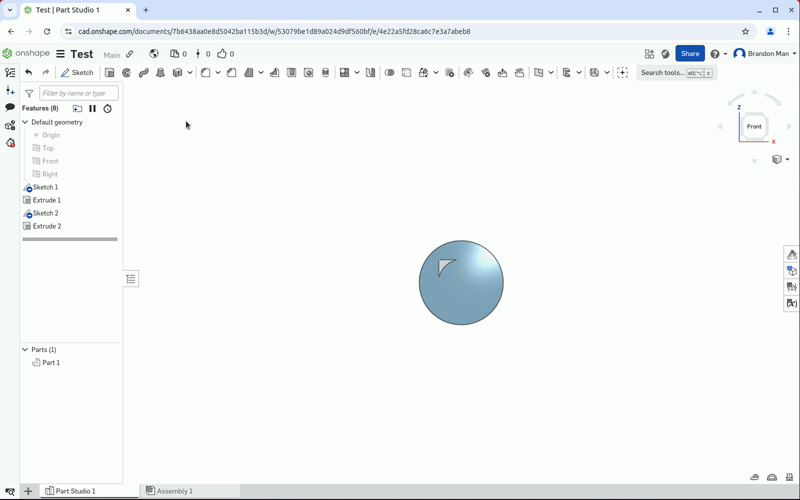
key(shift+h)
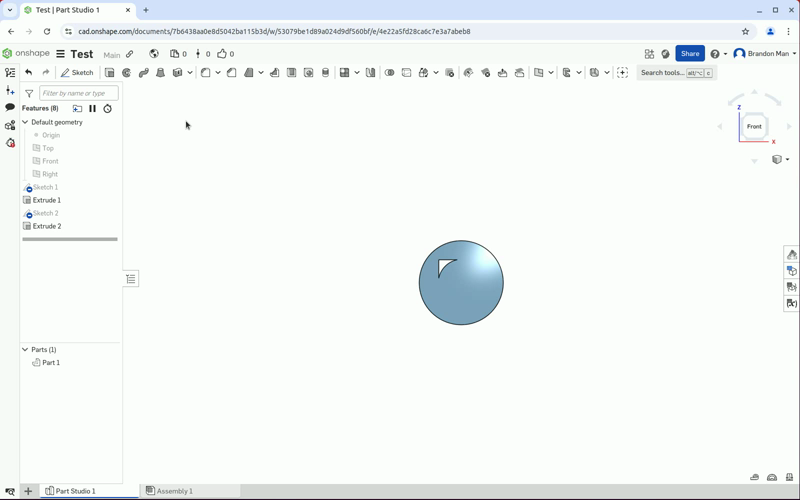
mouse_move(73, 189)
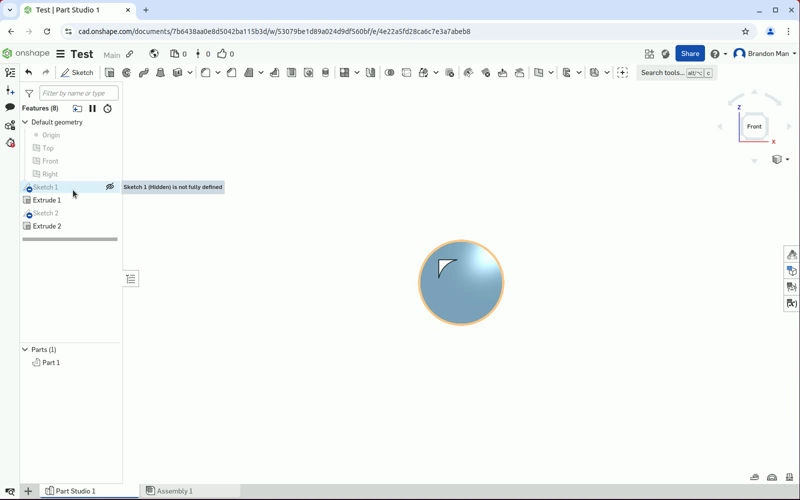
click(73, 189)
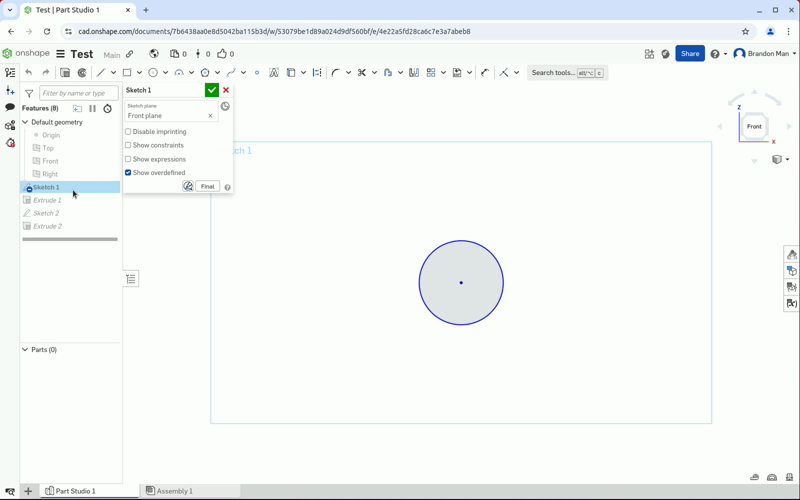
mouse_move(229, 92)
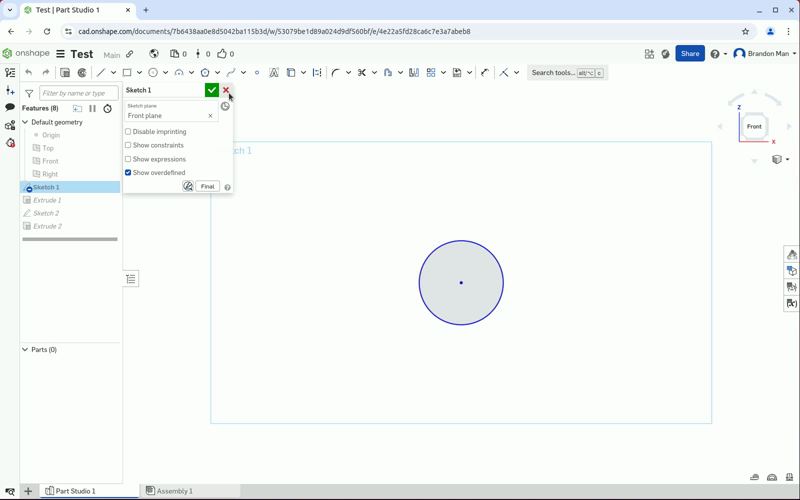
click(229, 92)
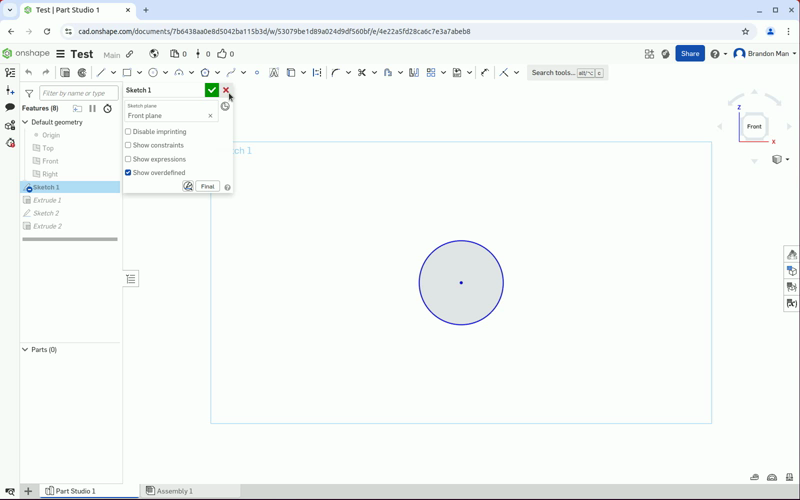
key(shift+s)
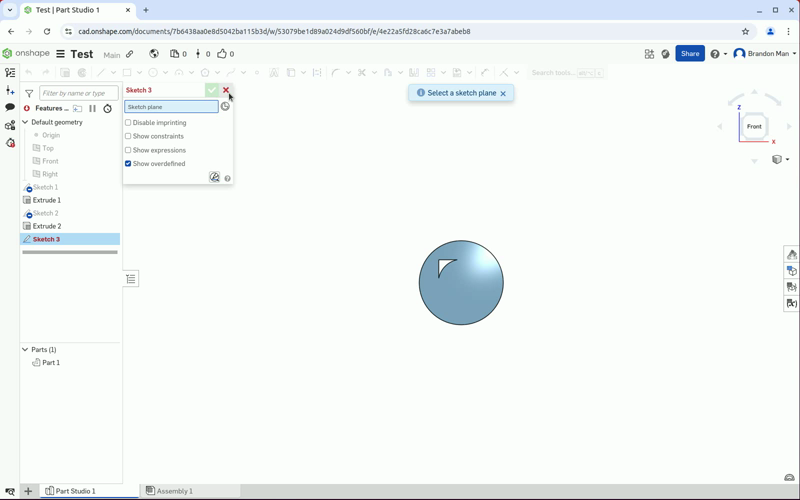
mouse_move(73, 163)
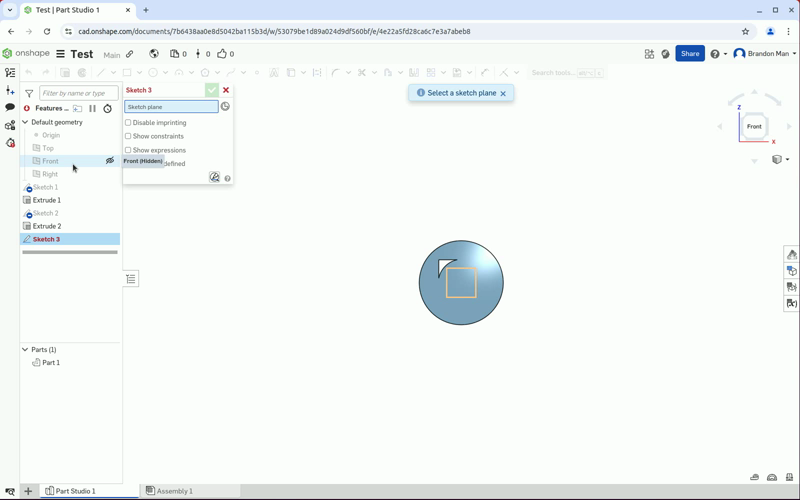
click(73, 163)
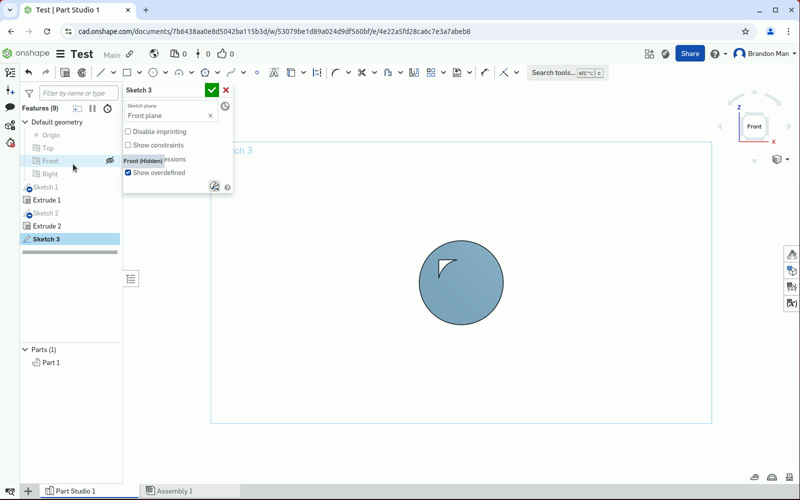
mouse_move(73, 352)
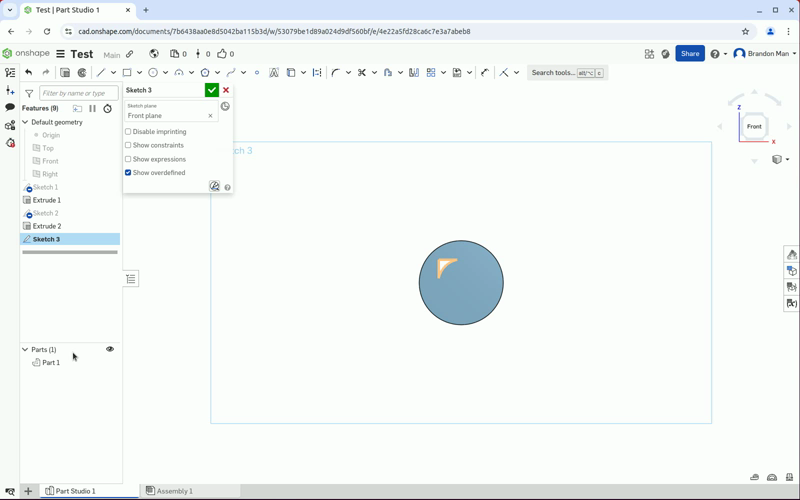
key(y)
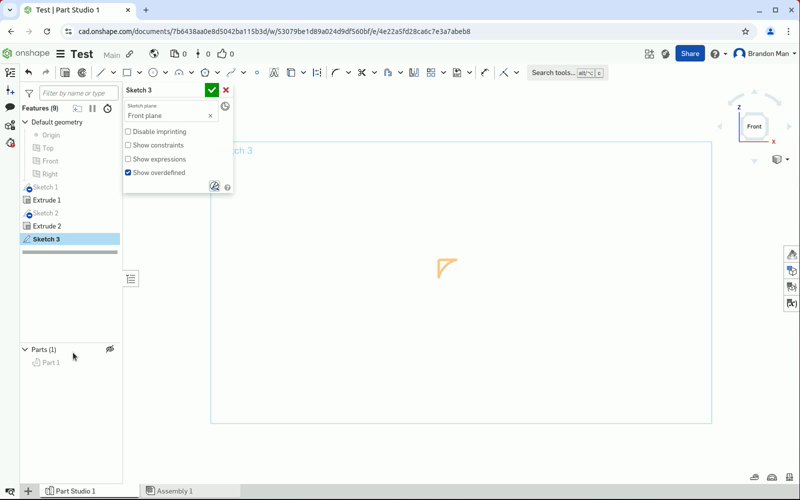
key(l)
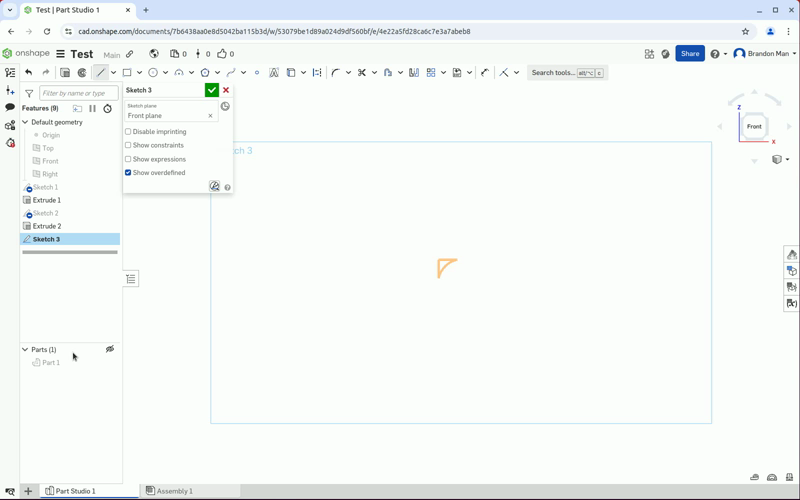
key_down(shift)
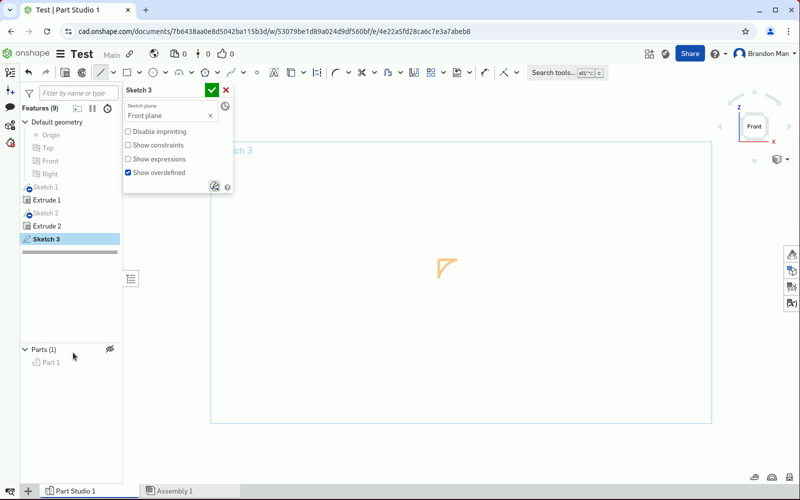
mouse_move(456, 260)
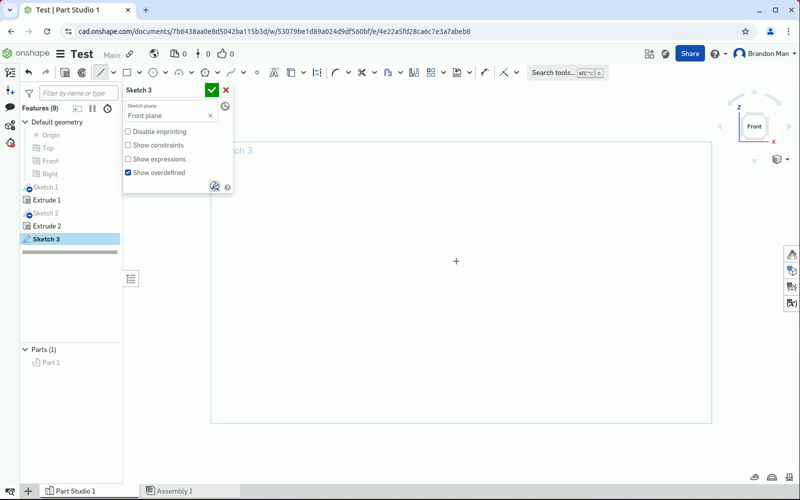
click(456, 260)
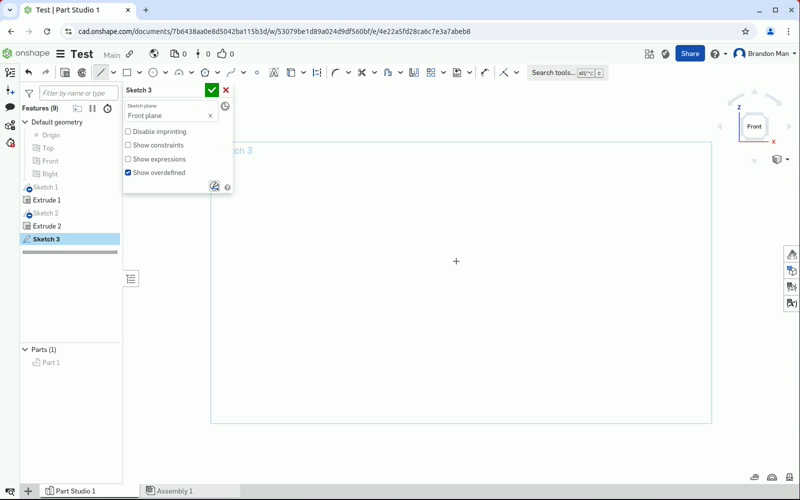
key_up(shift)
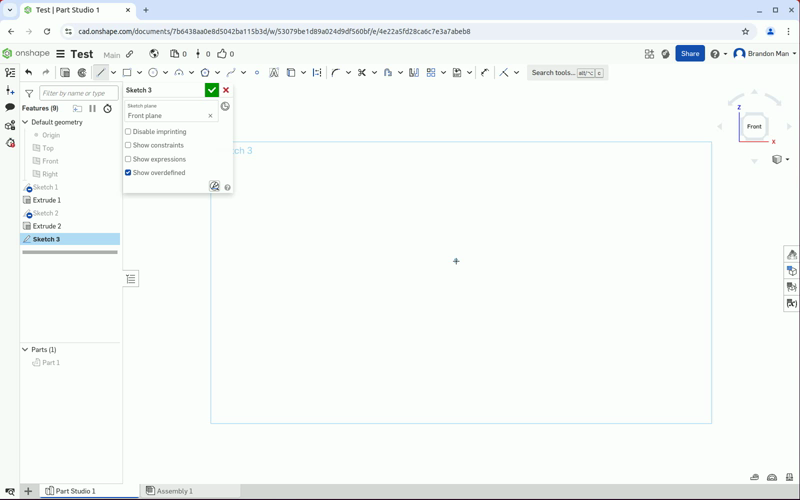
key_down(shift)
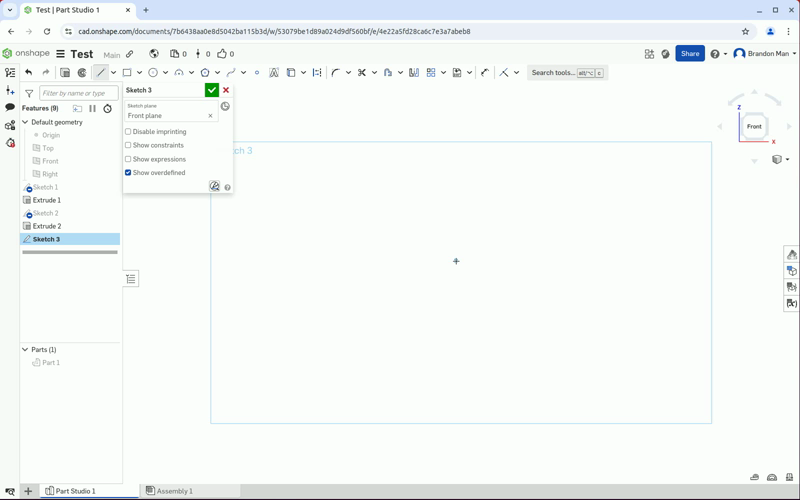
mouse_move(486, 260)
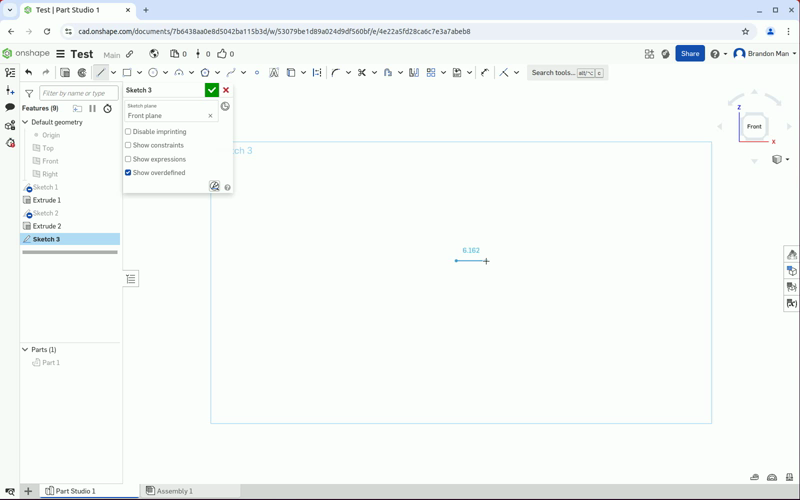
mouse_move(466, 260)
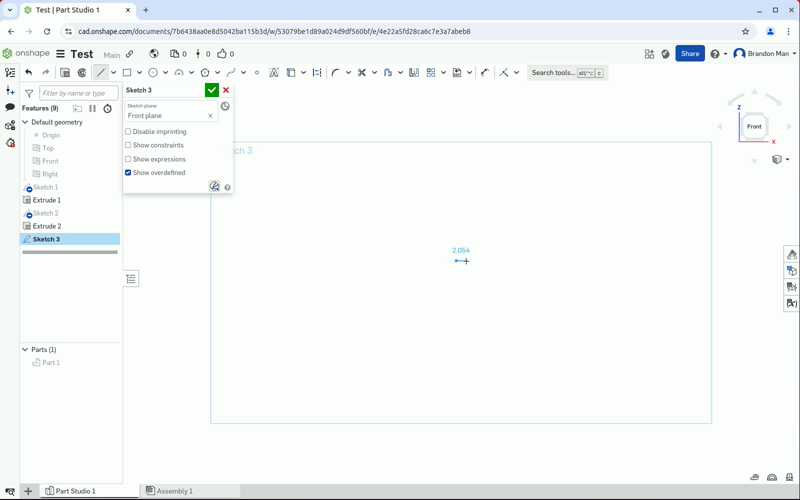
click(466, 260)
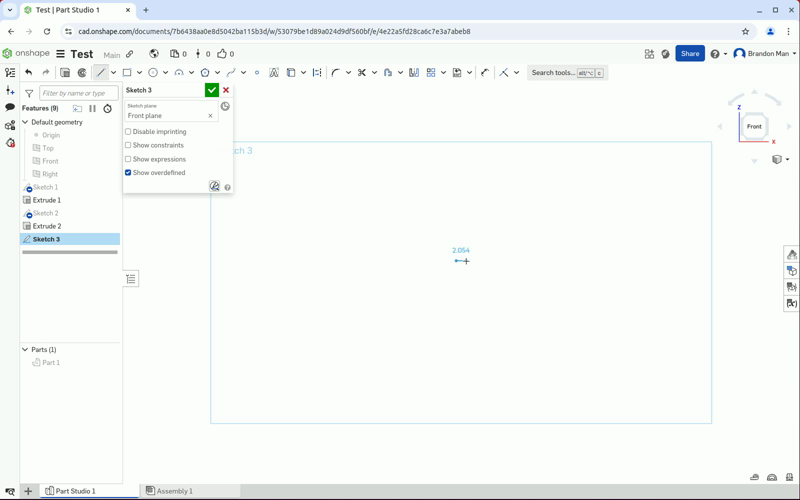
key_up(shift)
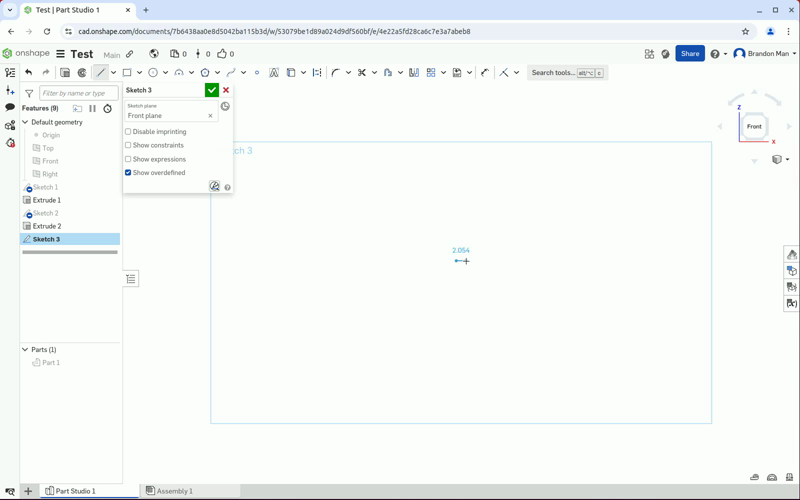
key(esc)
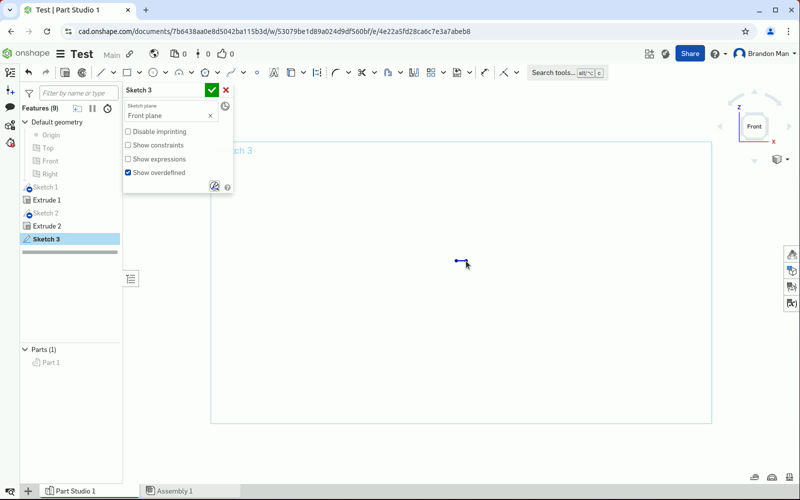
key(a)
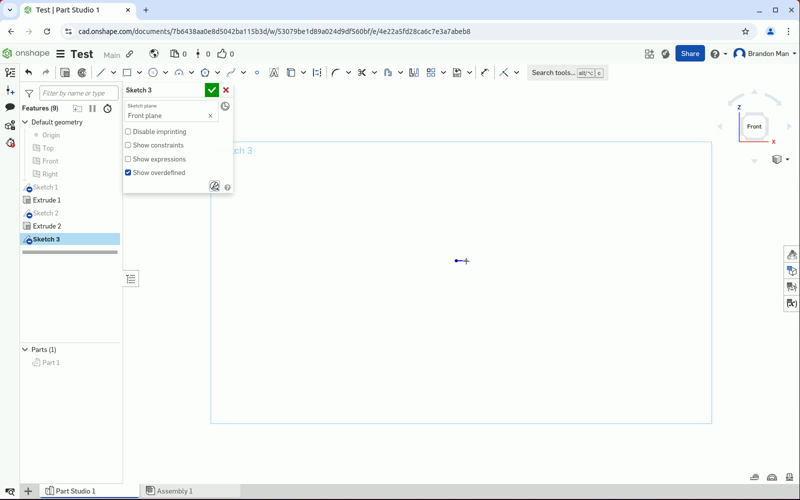
mouse_move(466, 260)
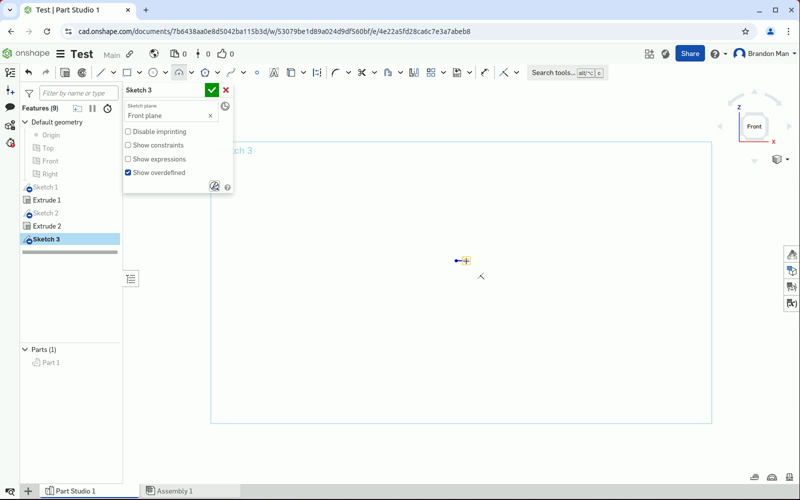
click(466, 260)
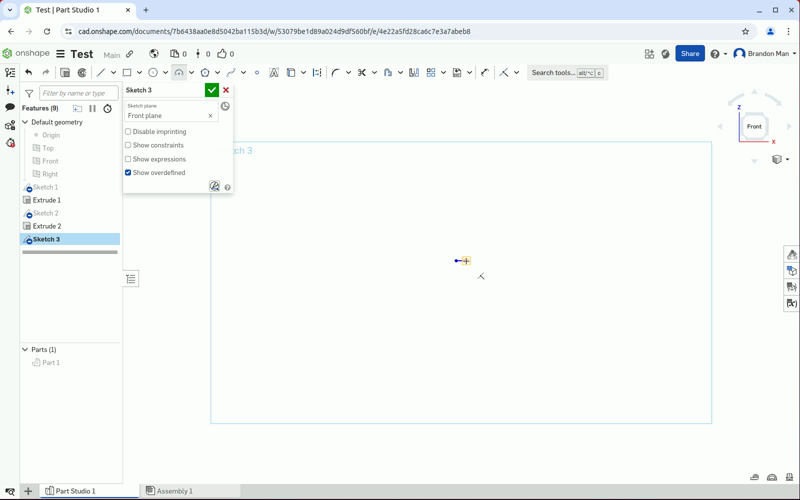
mouse_move(456, 260)
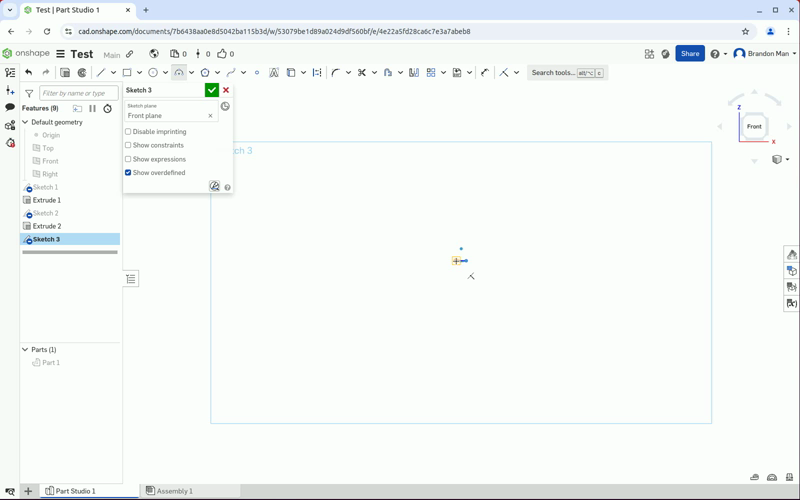
click(456, 260)
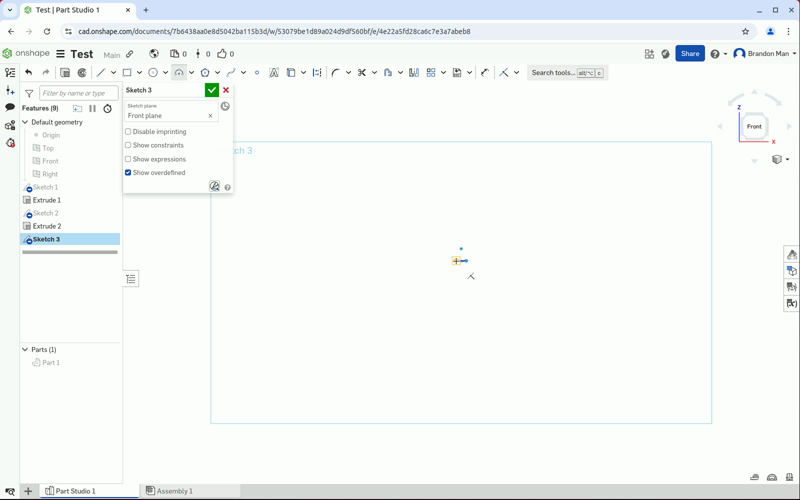
key_down(shift)
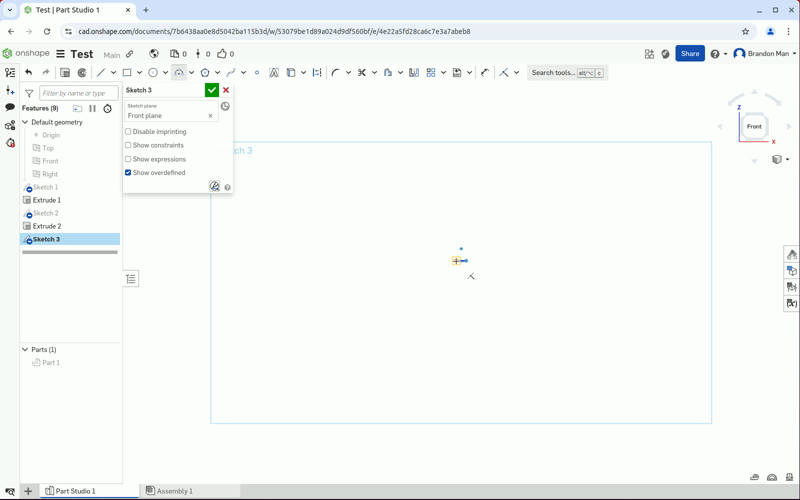
mouse_move(461, 260)
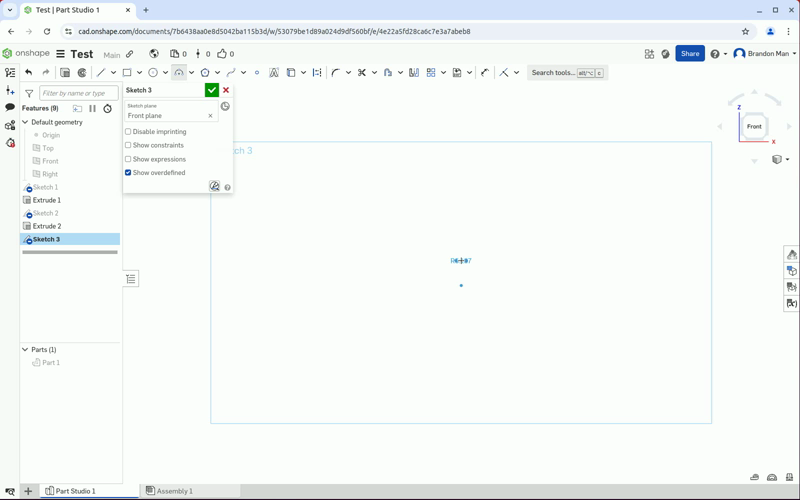
click(461, 260)
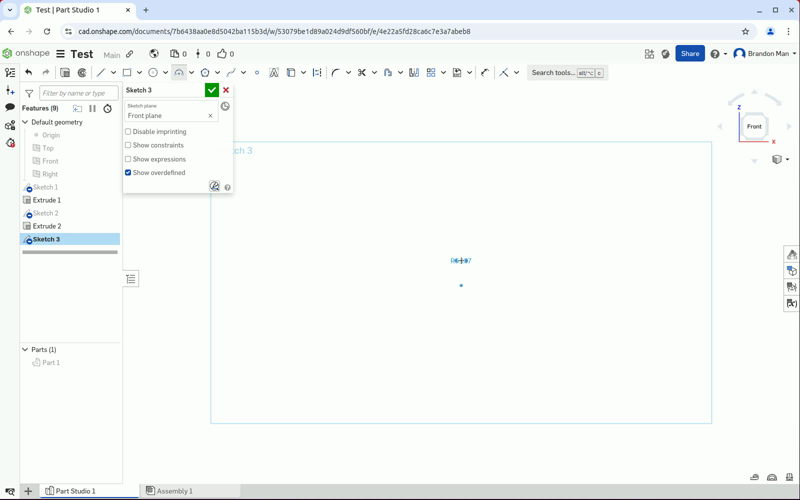
key_up(shift)
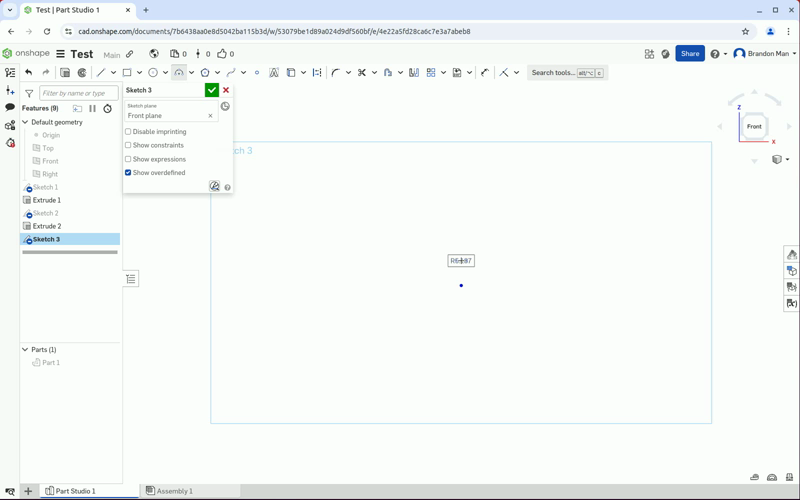
key(esc)
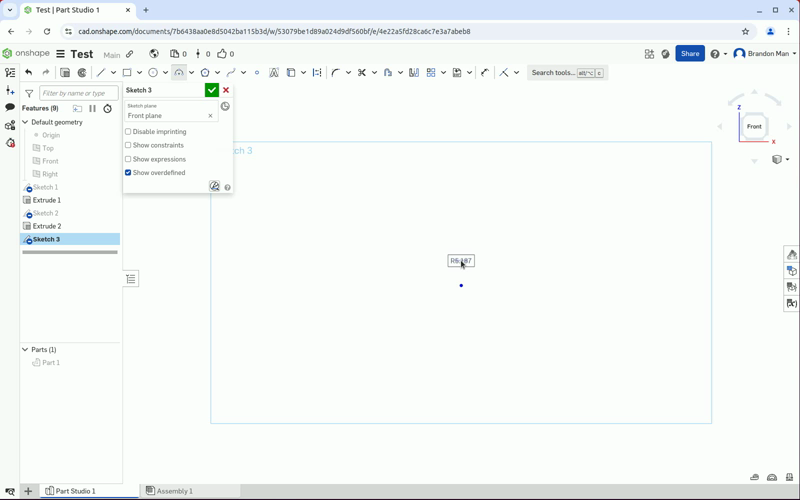
mouse_move(456, 260)
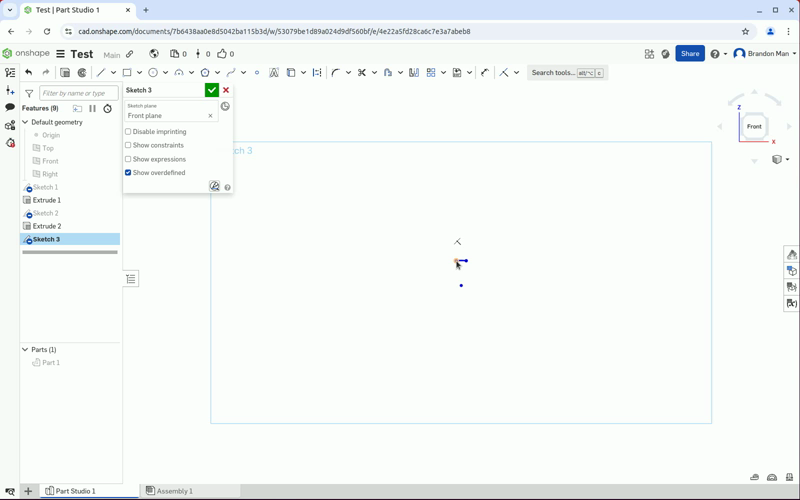
scroll(6)
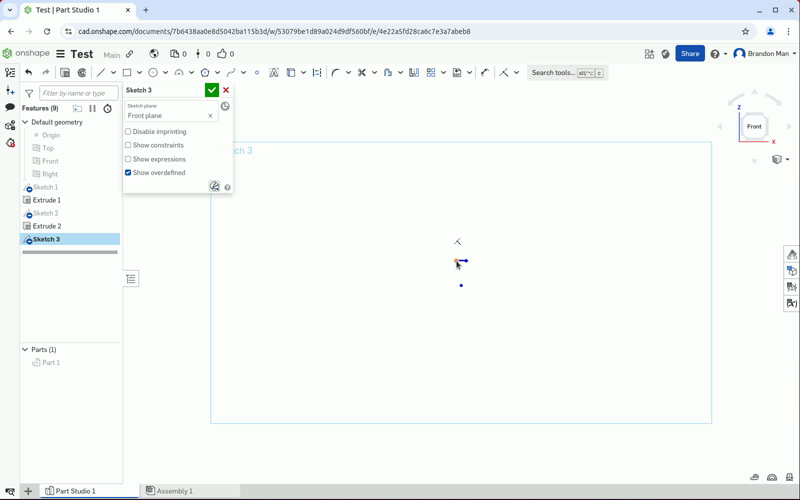
scroll(6)
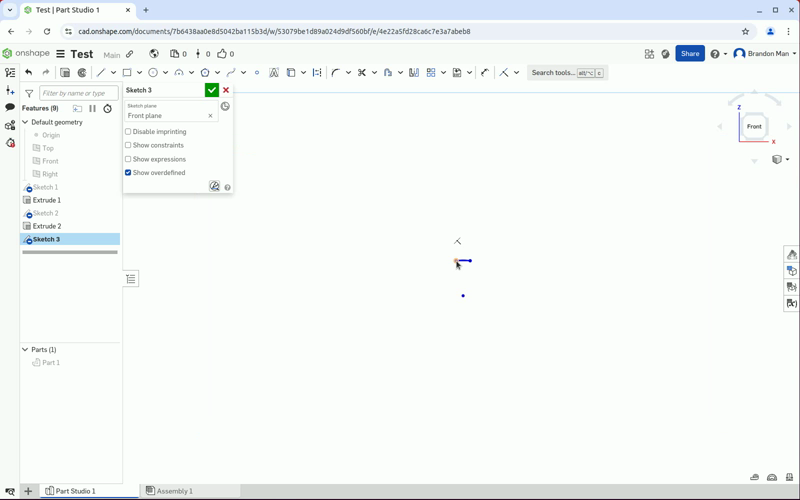
scroll(6)
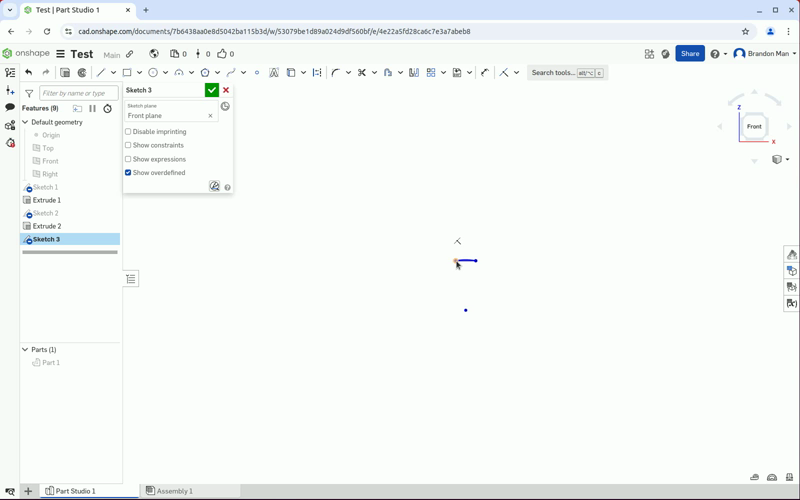
scroll(6)
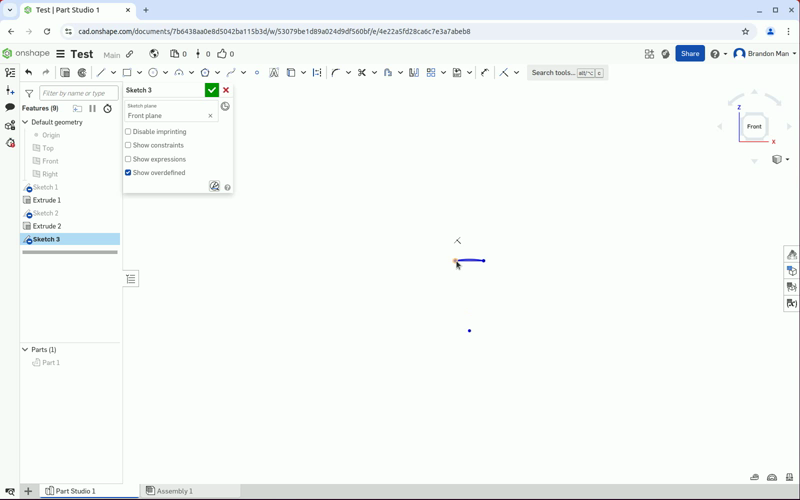
scroll(6)
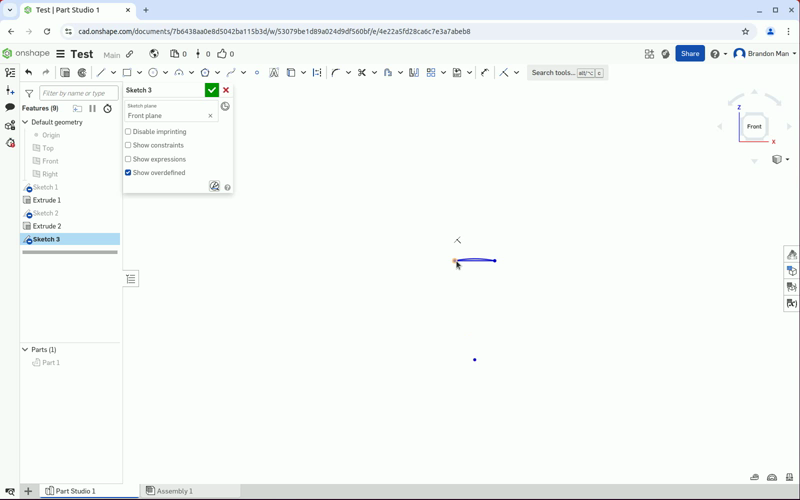
scroll(6)
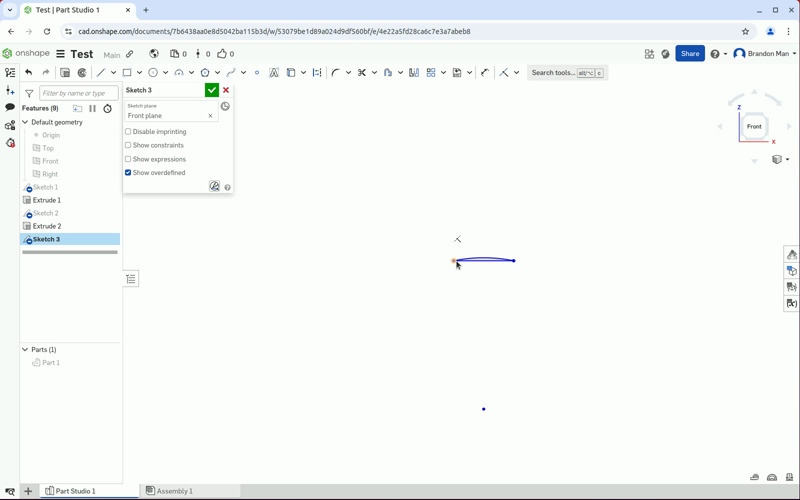
scroll(6)
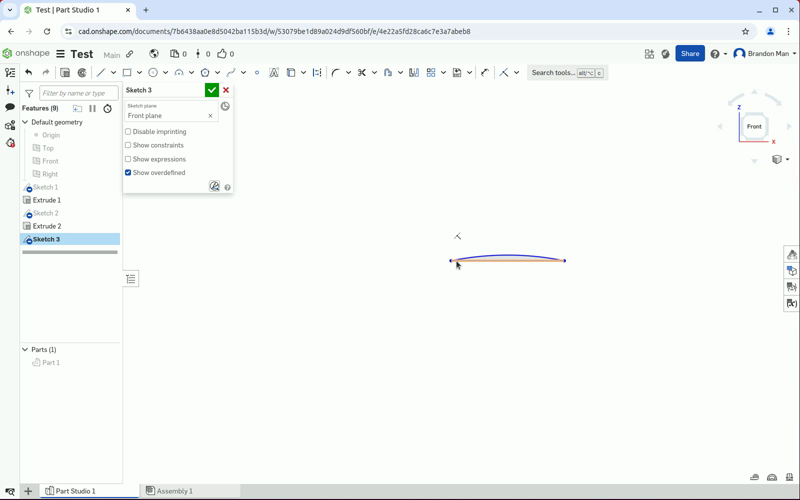
click(456, 260)
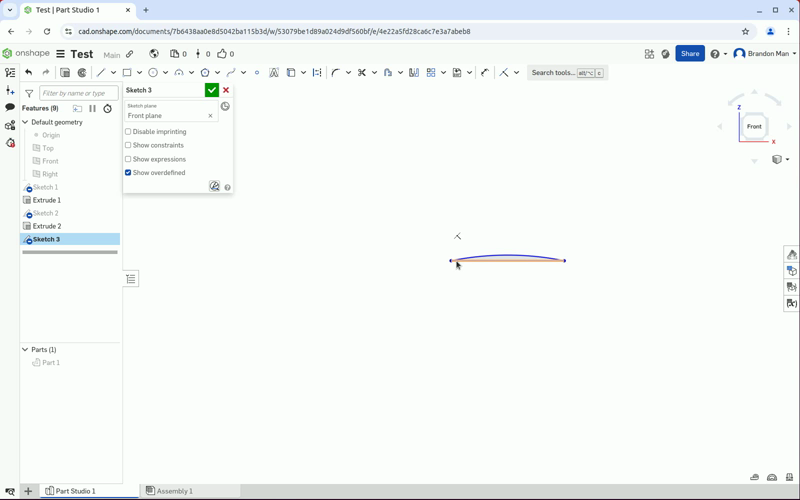
scroll(-6)
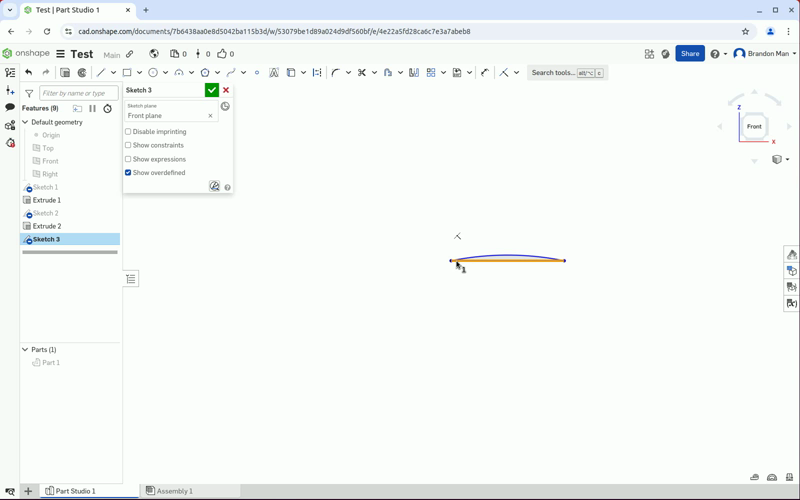
scroll(-6)
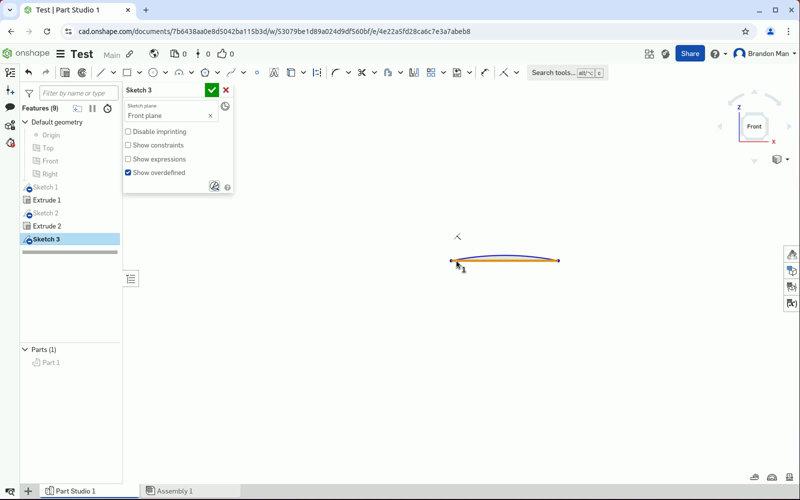
scroll(-6)
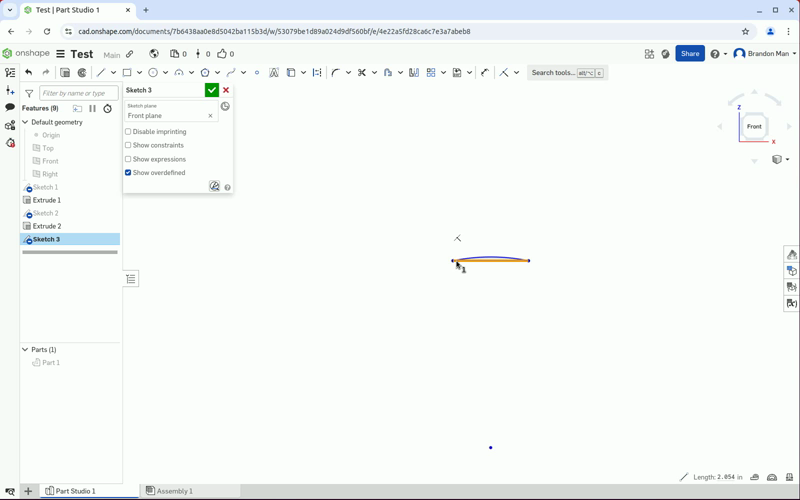
scroll(-6)
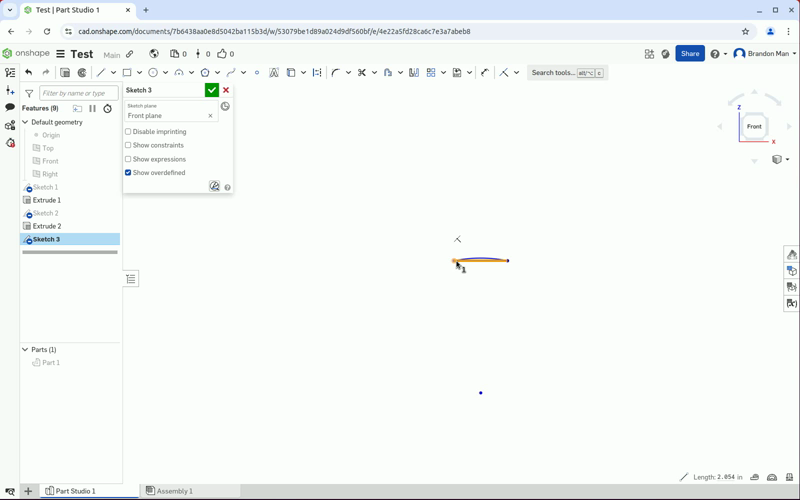
scroll(-6)
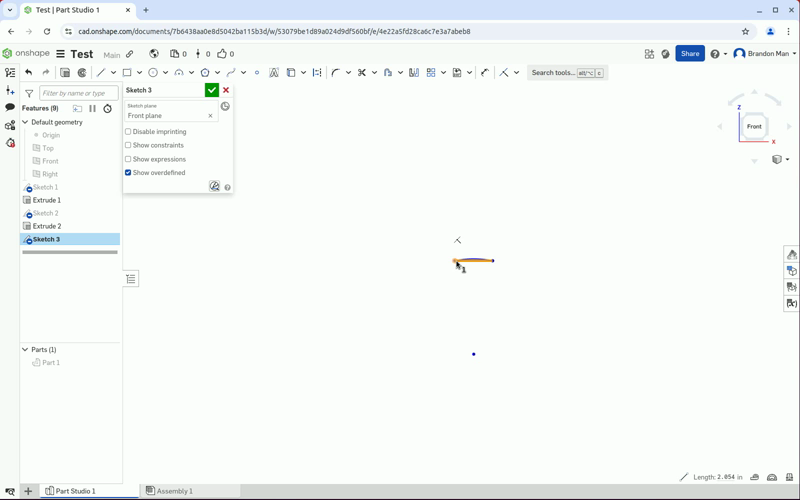
scroll(-6)
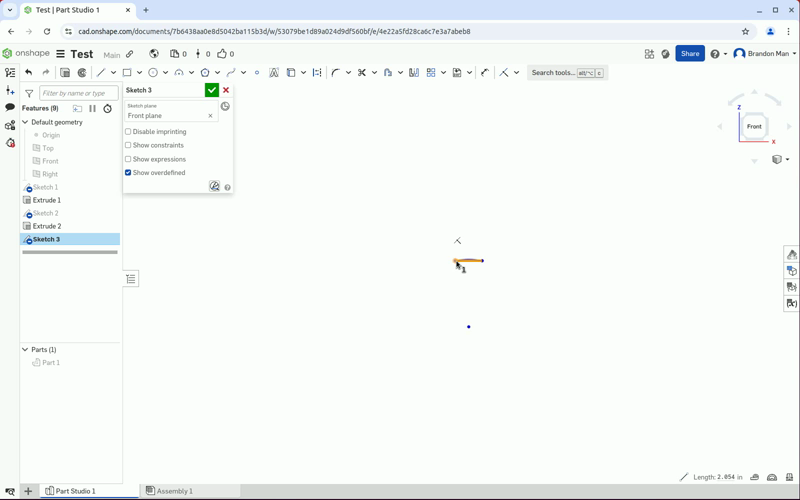
scroll(-6)
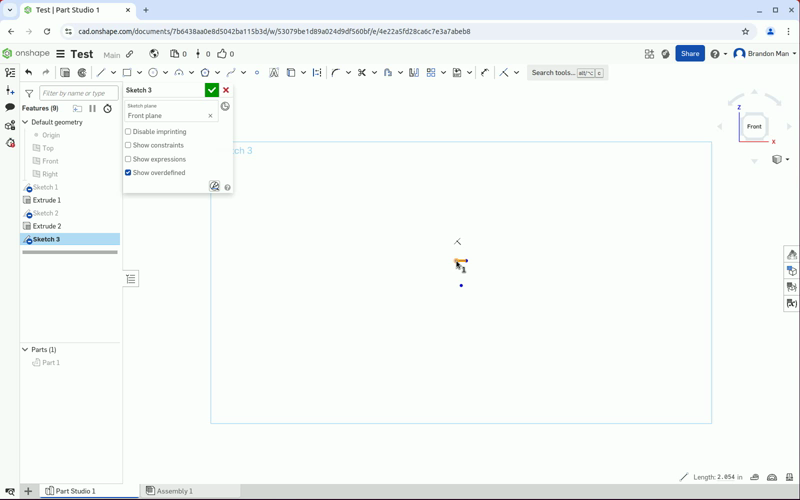
mouse_move(73, 352)
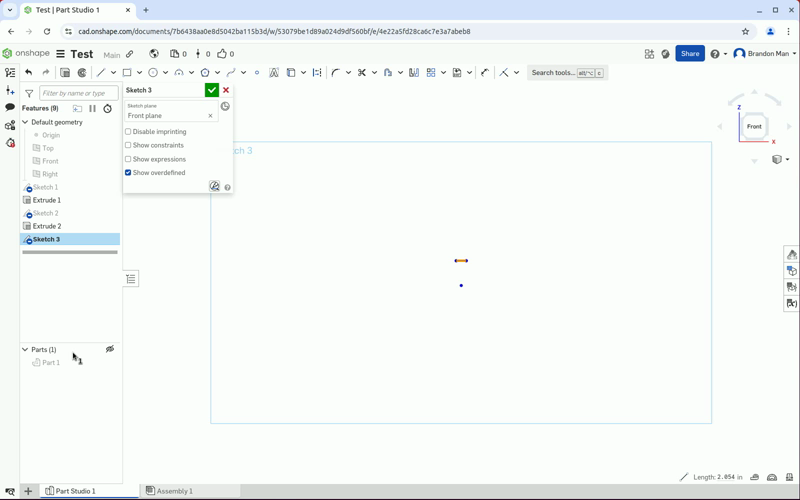
key(shift+y)
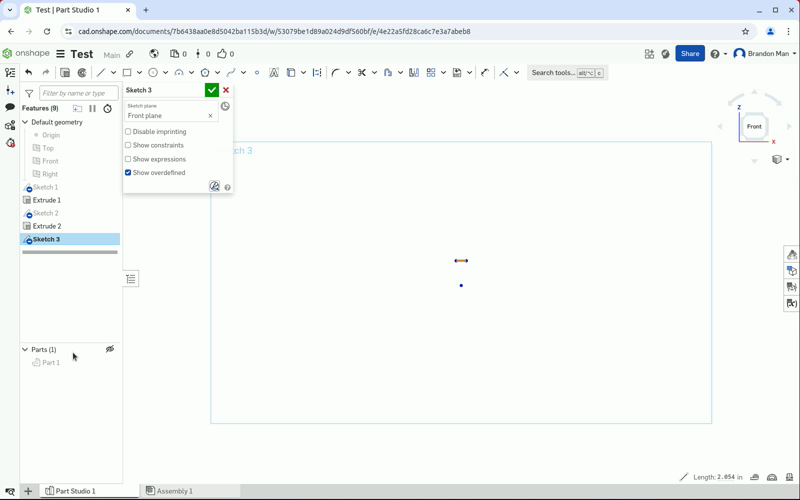
key(shift+e)
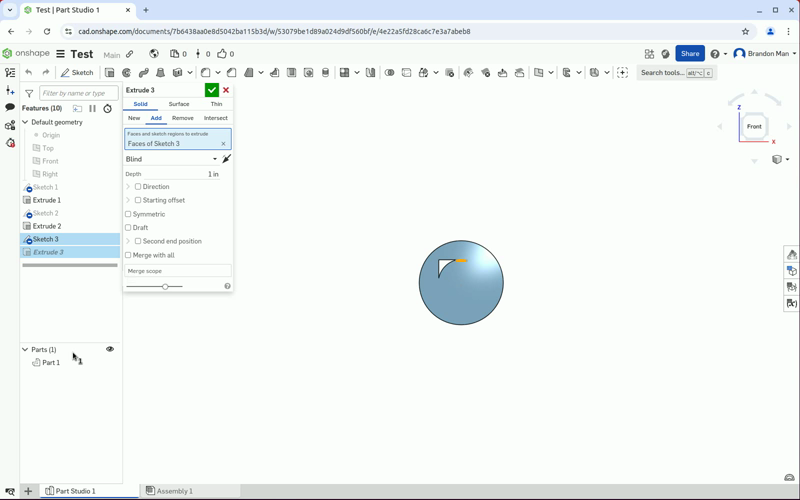
mouse_move(143, 106)
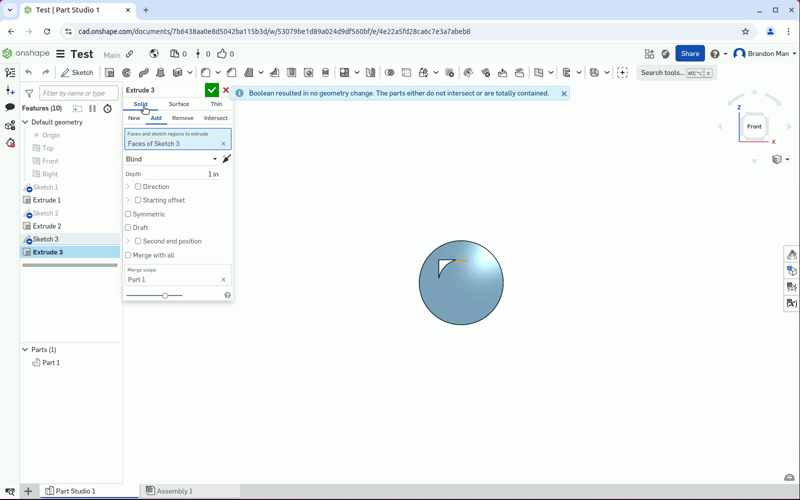
click(143, 106)
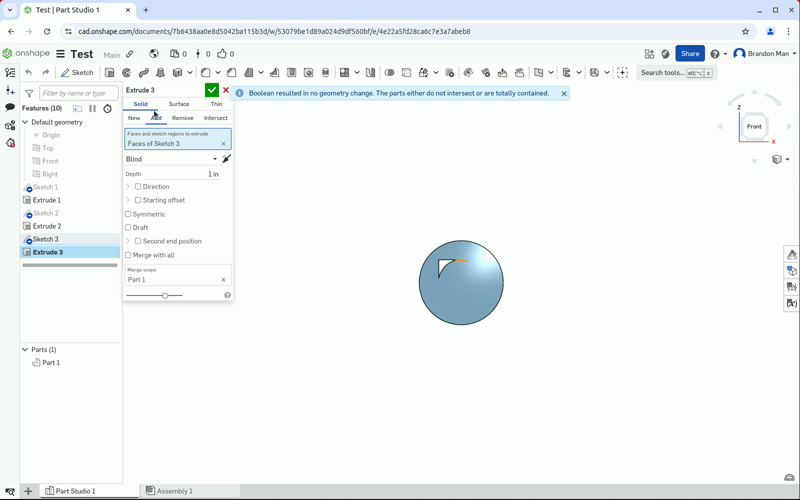
mouse_move(186, 120)
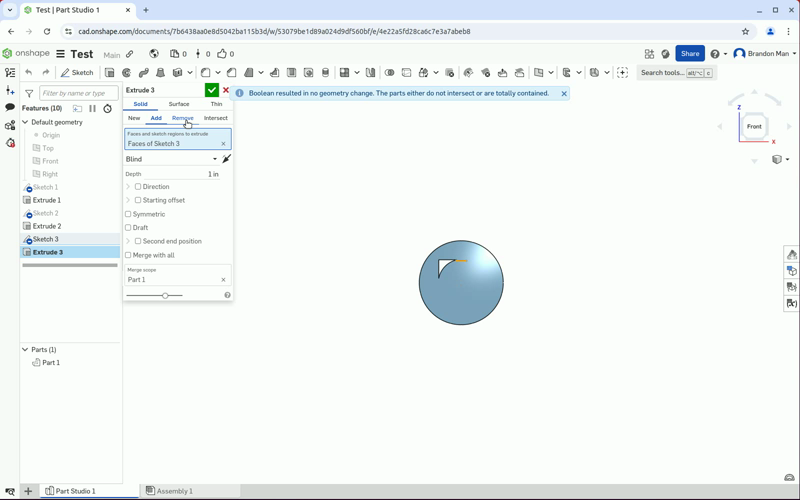
click(186, 120)
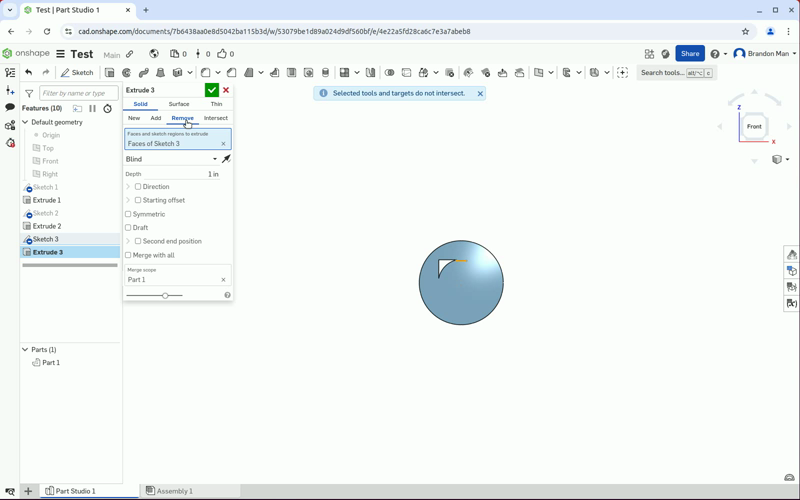
key(tab, 4)
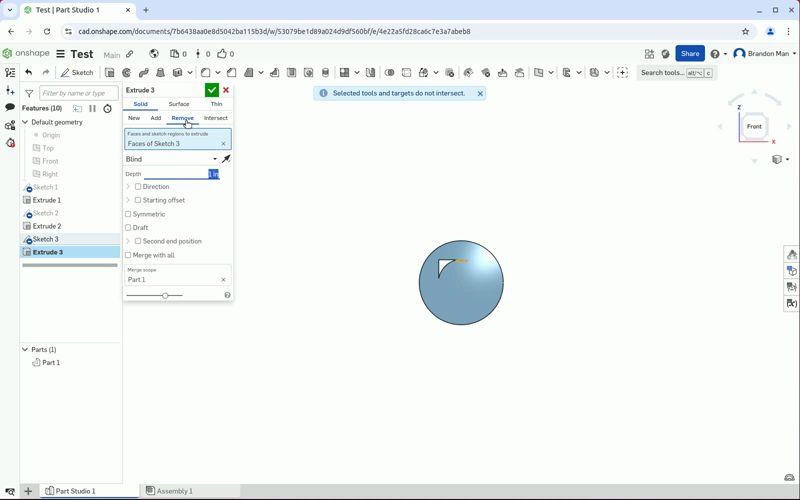
text(23.108)
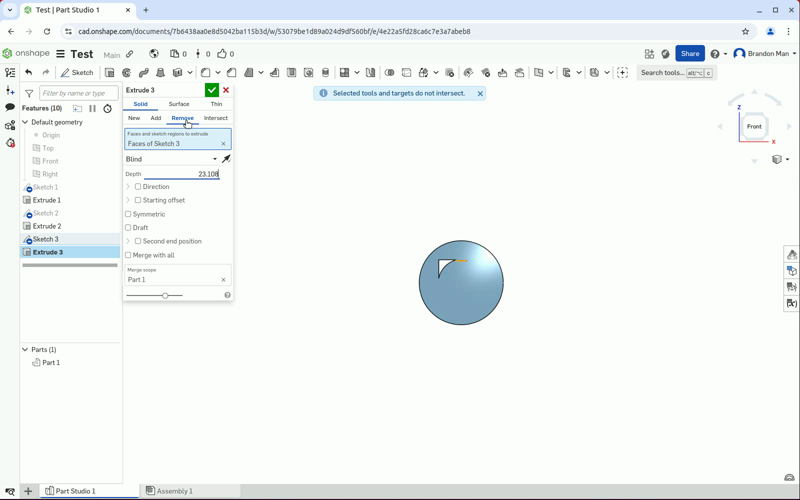
key(tab, 3)
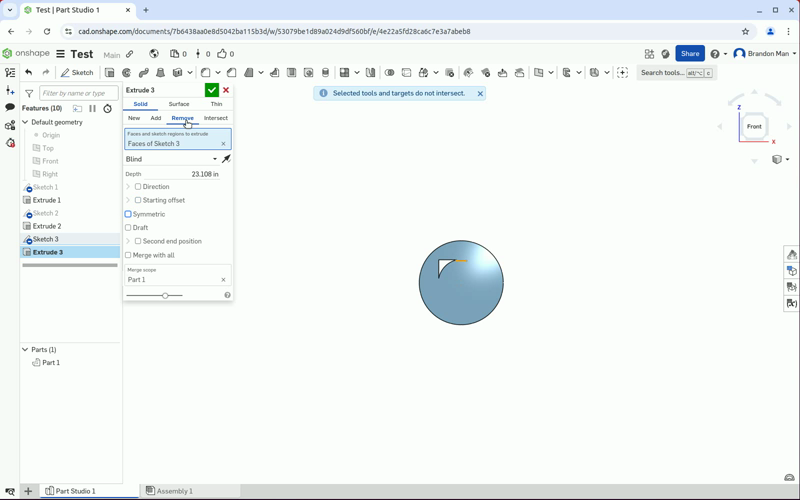
key(tab, 2)
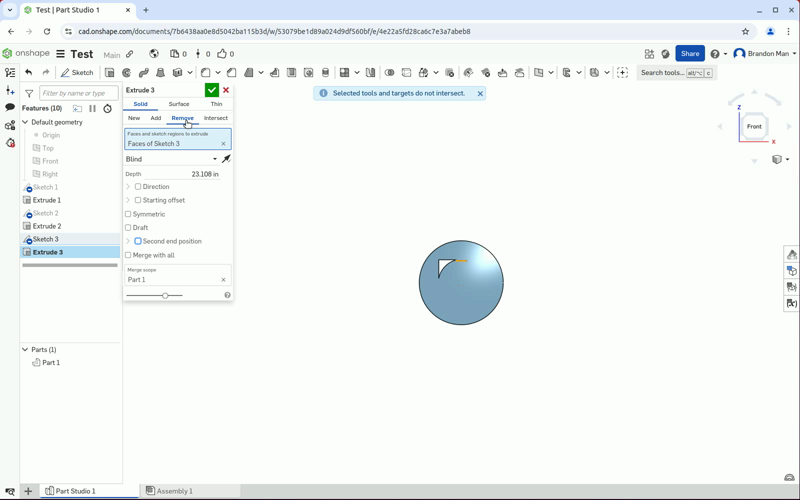
key(space)
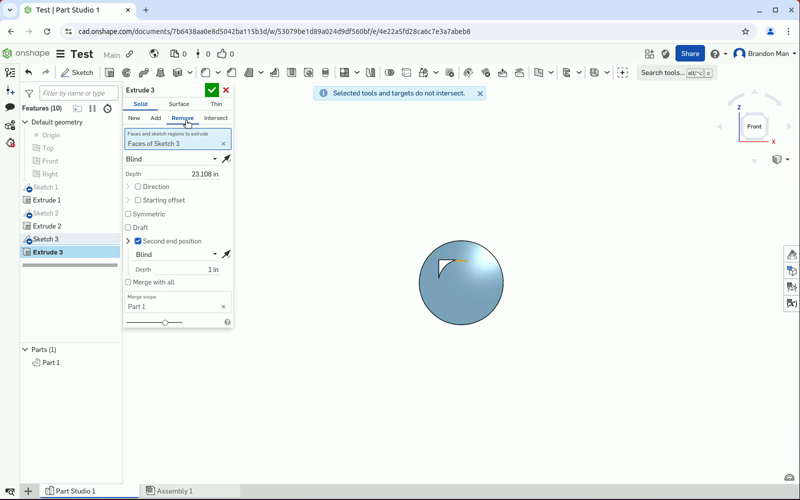
key(tab, 3)
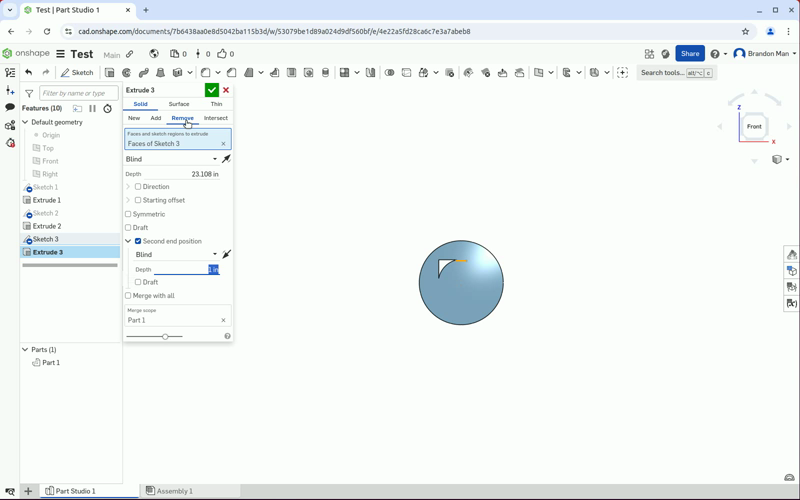
text(23.108)
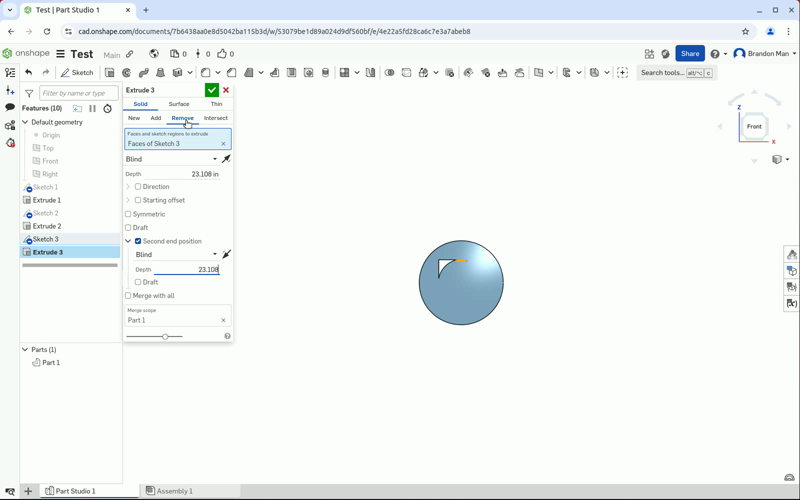
key(tab, 2)
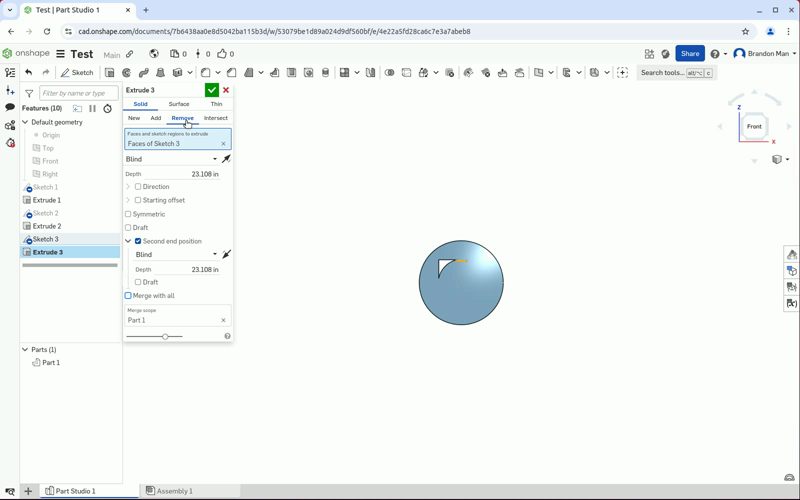
key(space)
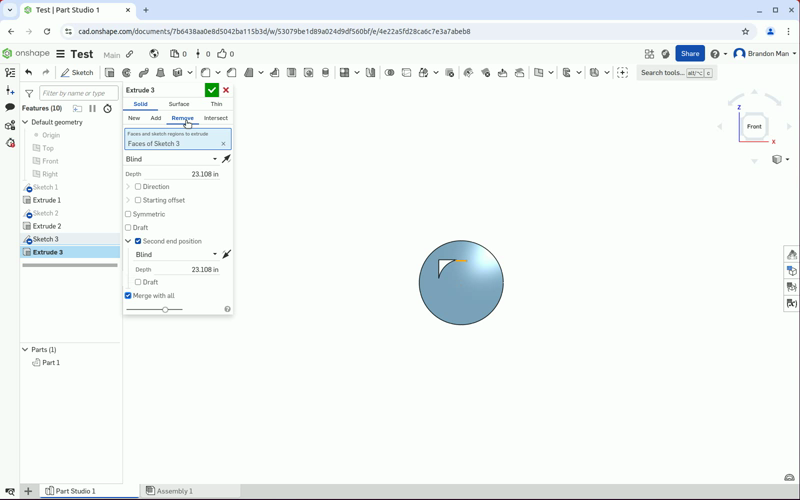
key(enter)
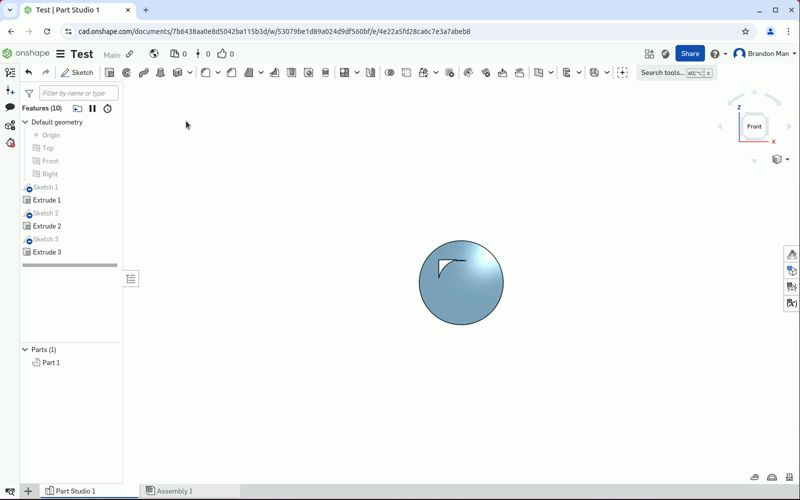
key(shift+h)
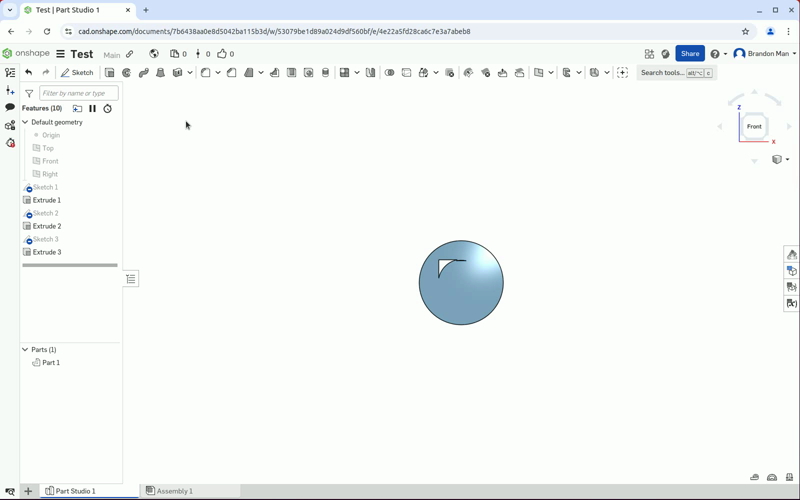
key(shift+h)
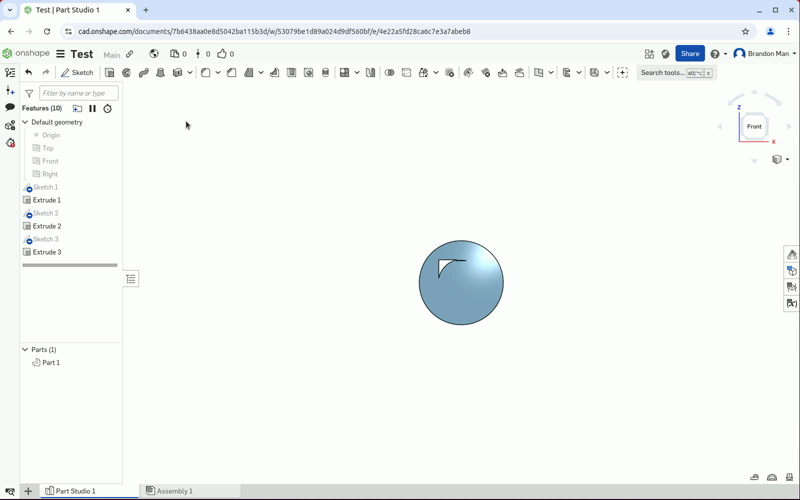
mouse_move(73, 189)
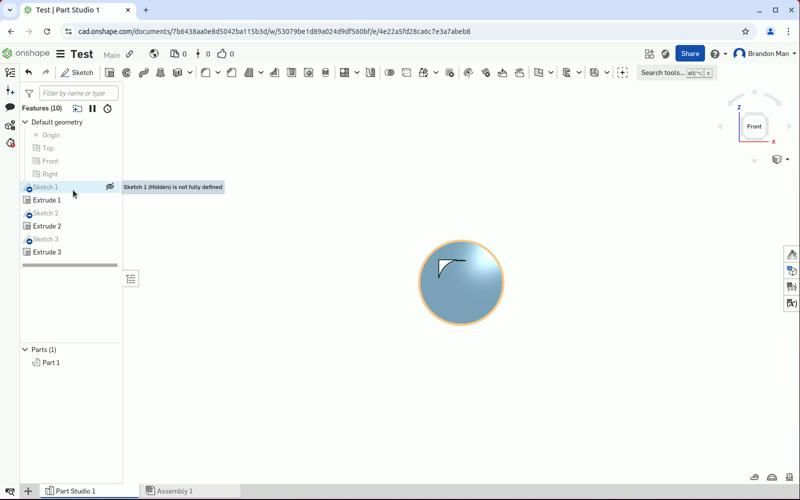
click(73, 189)
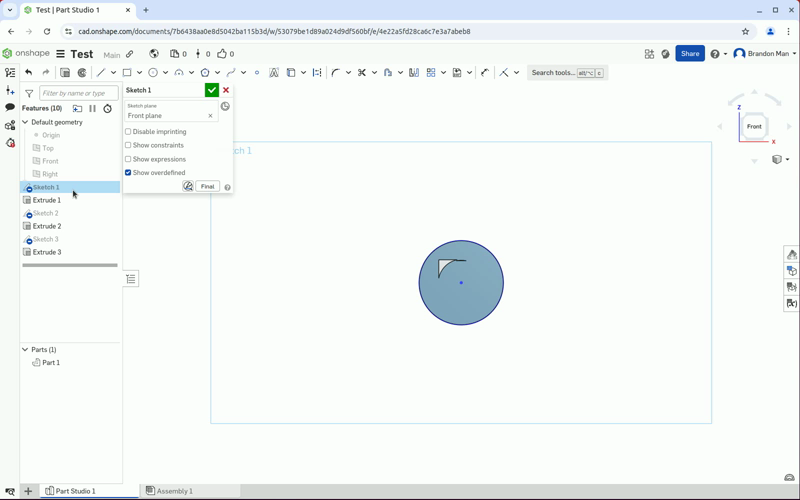
mouse_move(229, 92)
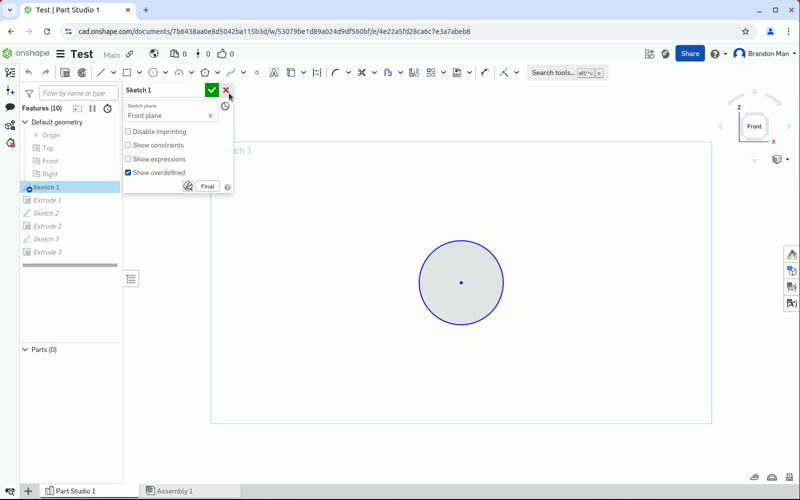
click(229, 92)
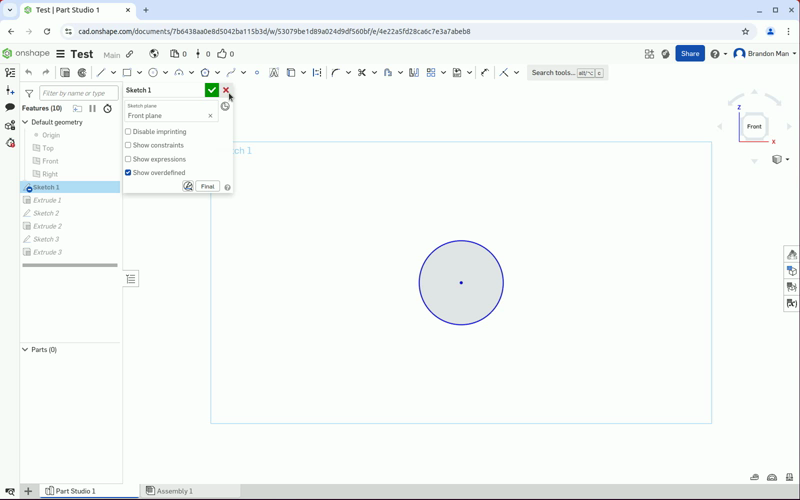
key(shift+s)
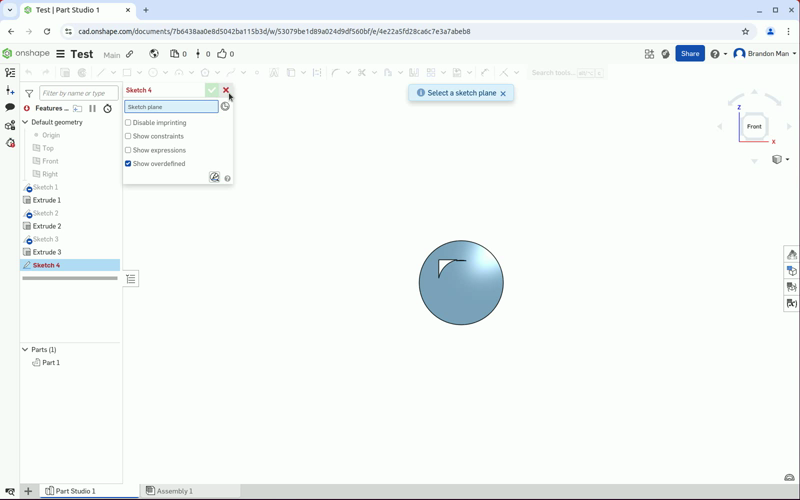
mouse_move(73, 163)
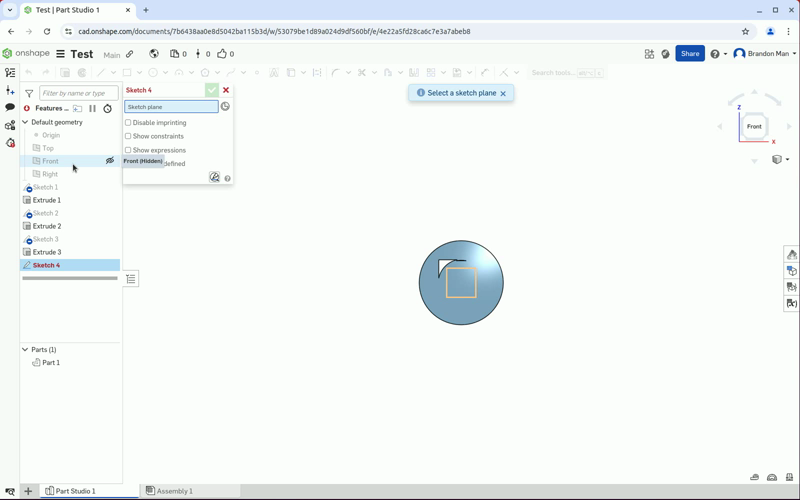
click(73, 163)
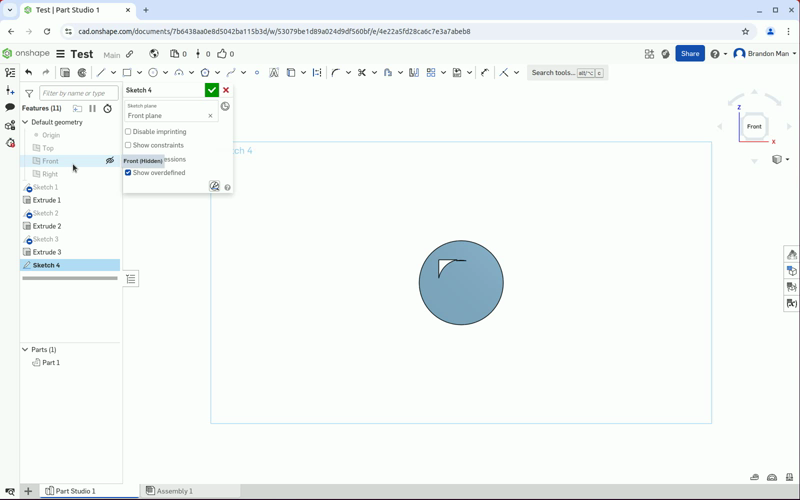
mouse_move(73, 352)
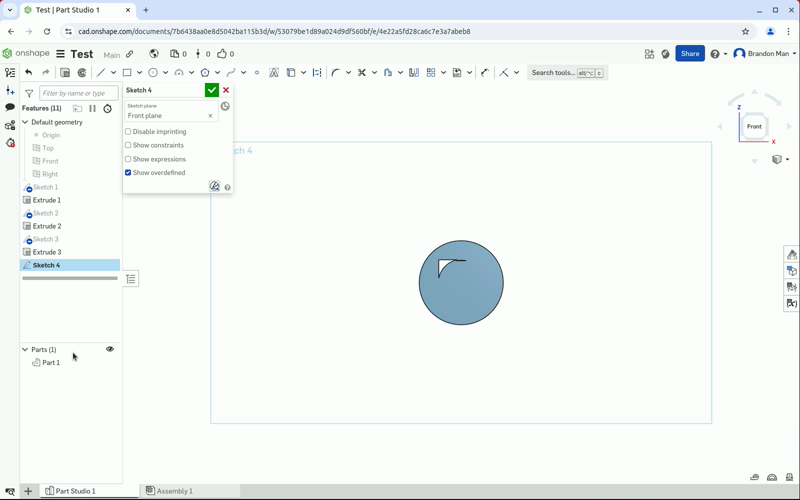
key(y)
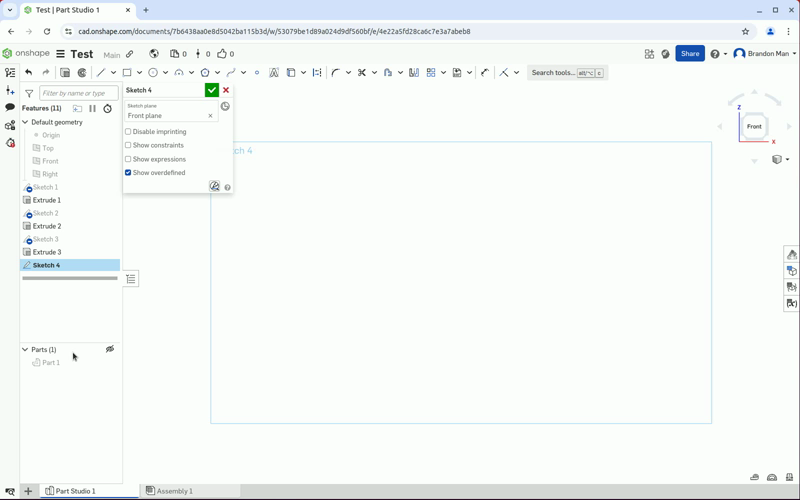
key(a)
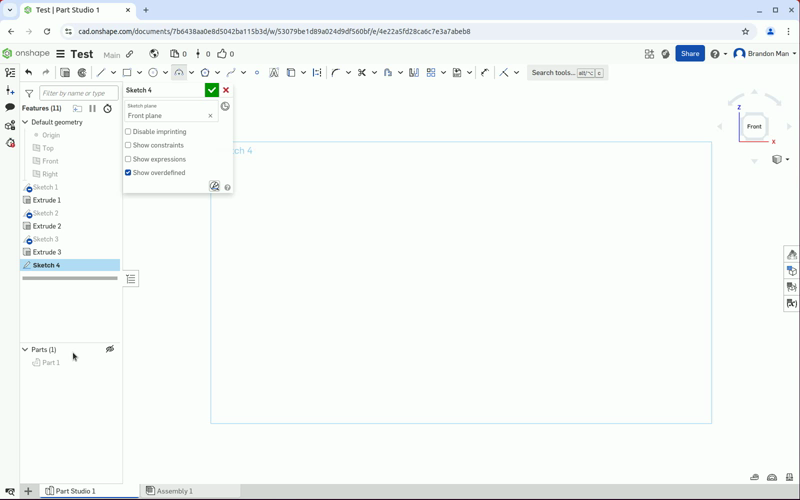
key_down(shift)
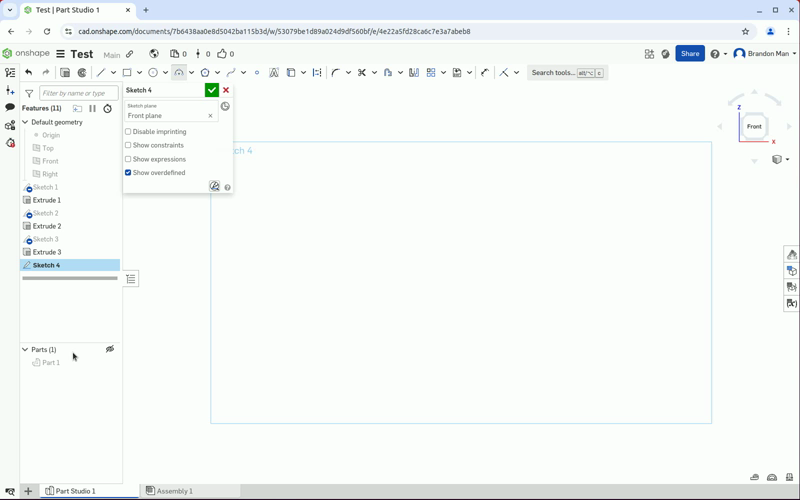
mouse_move(465, 260)
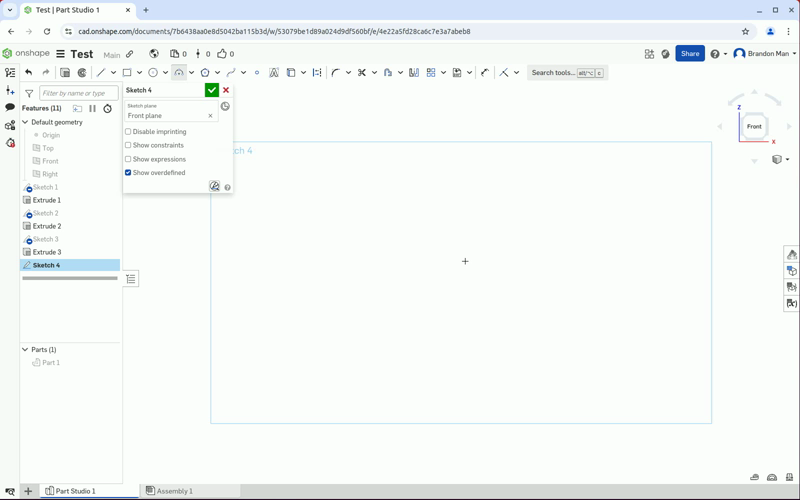
click(465, 260)
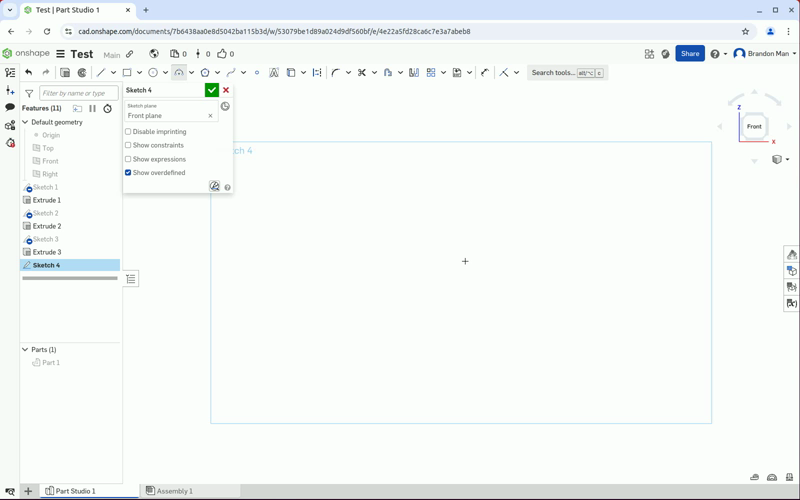
key_up(shift)
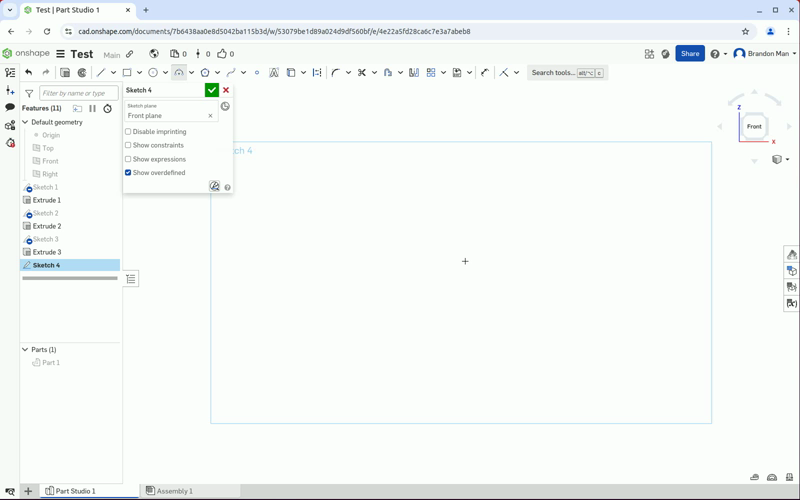
key_down(shift)
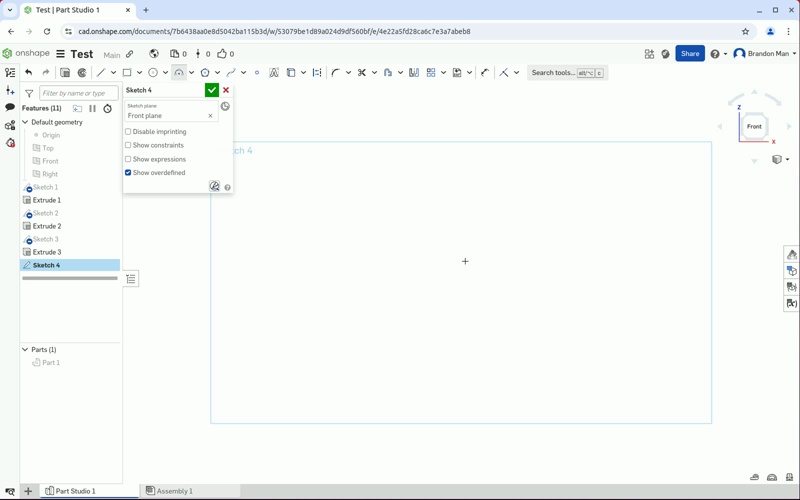
mouse_move(483, 279)
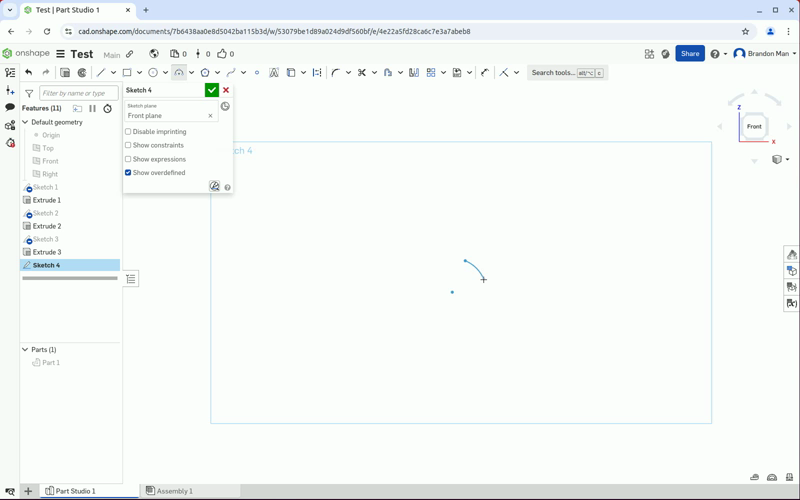
click(483, 279)
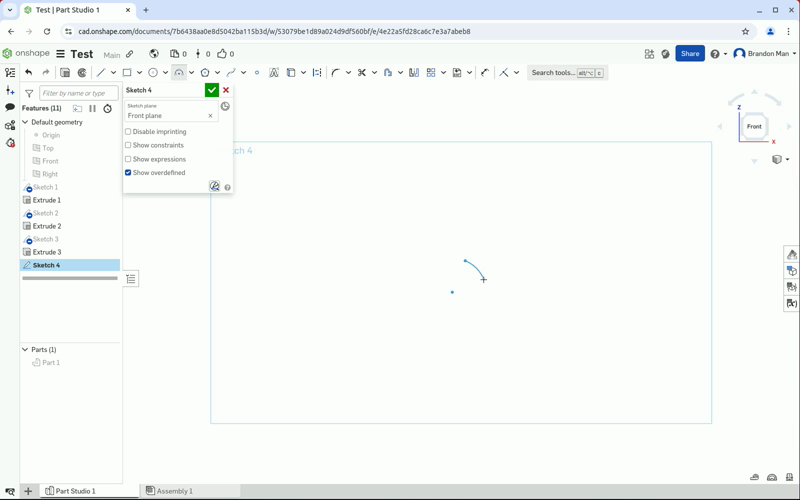
mouse_move(477, 267)
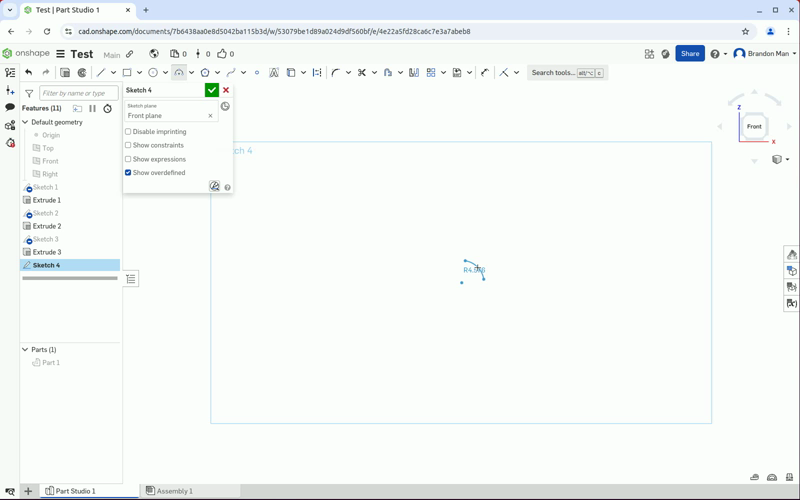
click(477, 267)
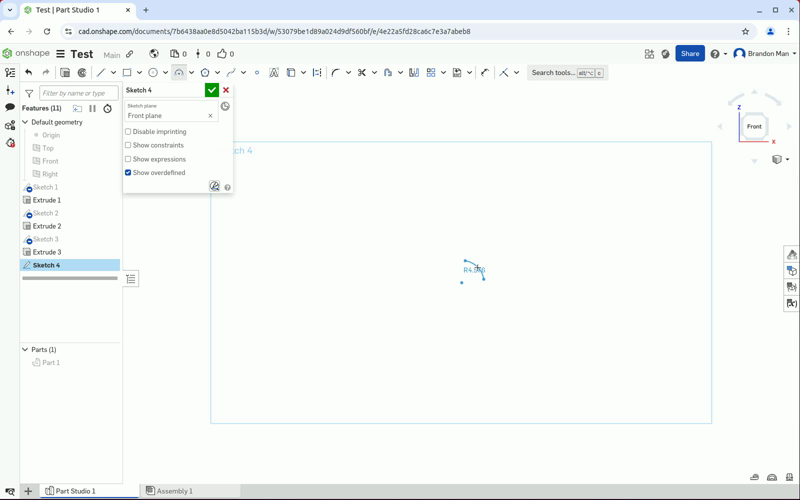
key_up(shift)
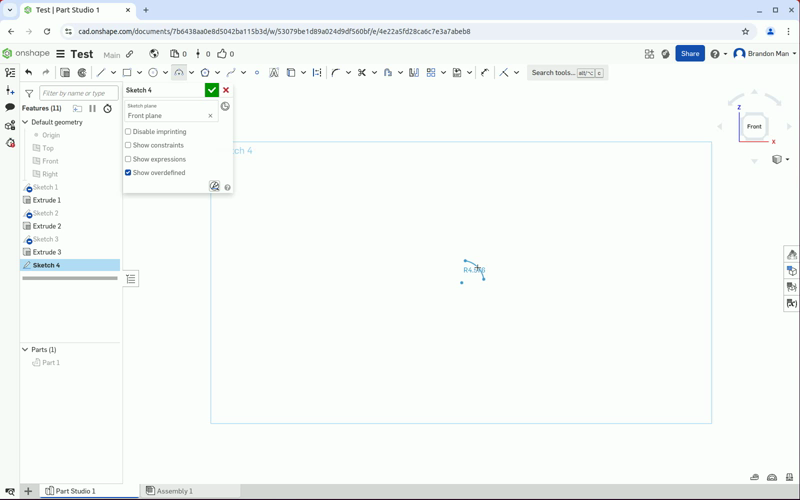
key(esc)
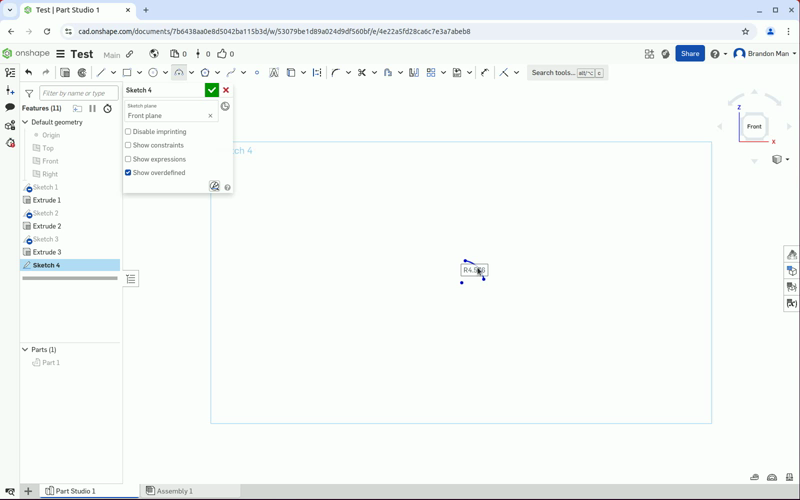
key(l)
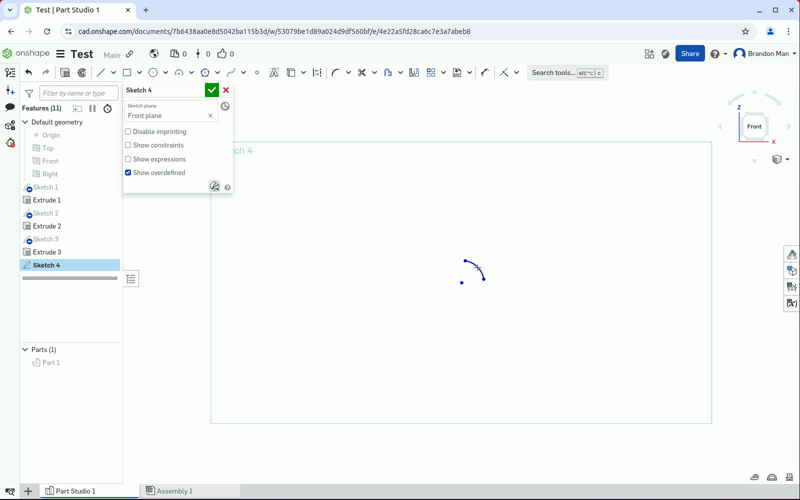
mouse_move(483, 279)
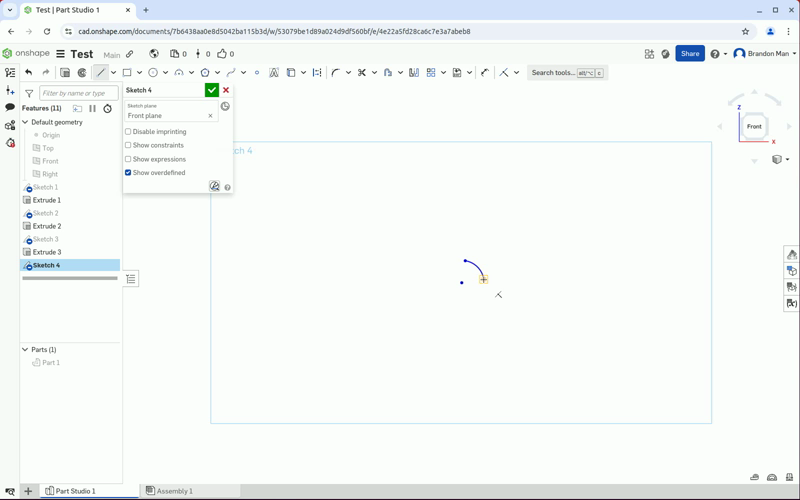
click(483, 279)
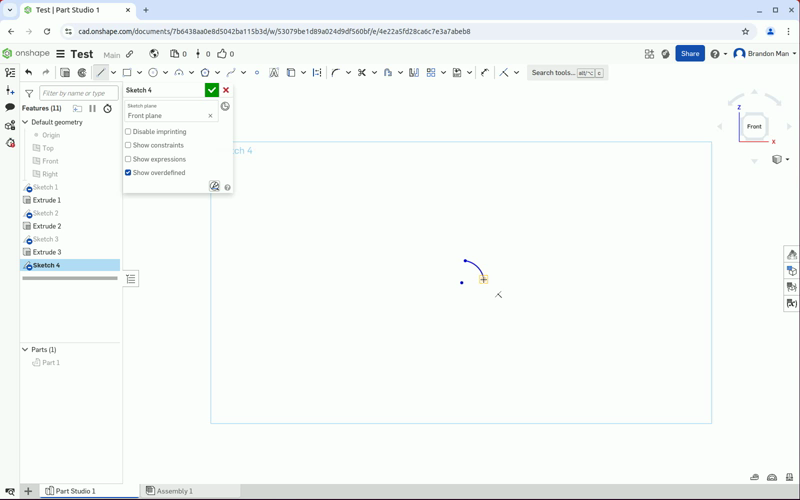
key_down(shift)
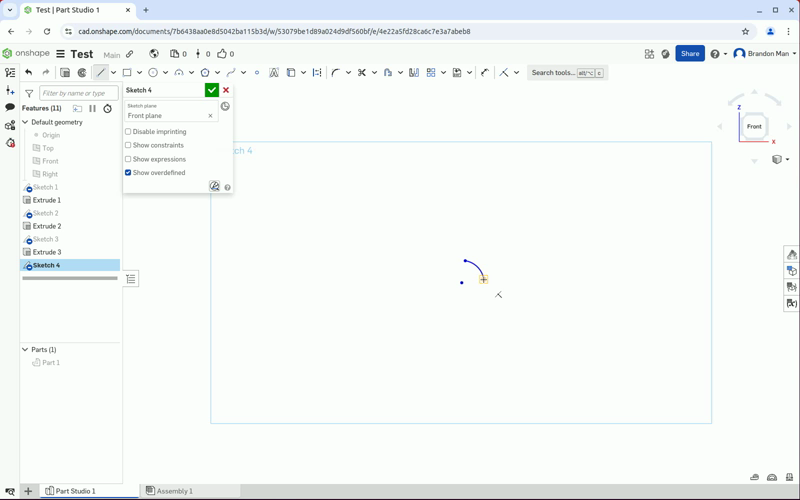
mouse_move(513, 279)
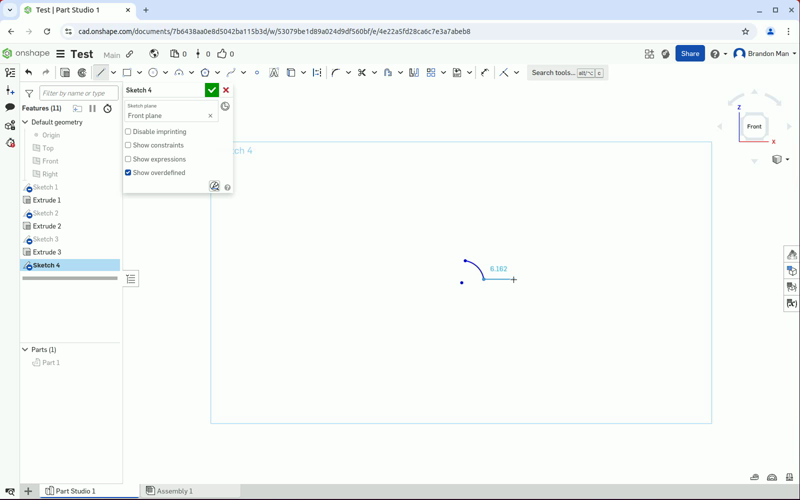
mouse_move(483, 260)
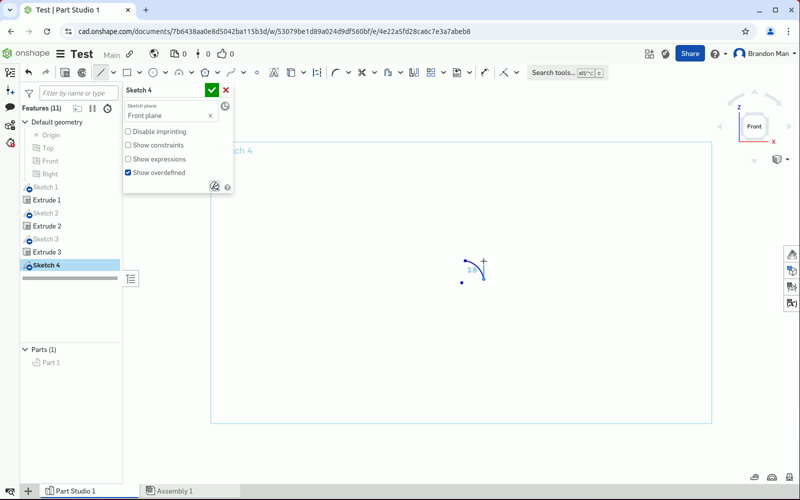
click(483, 260)
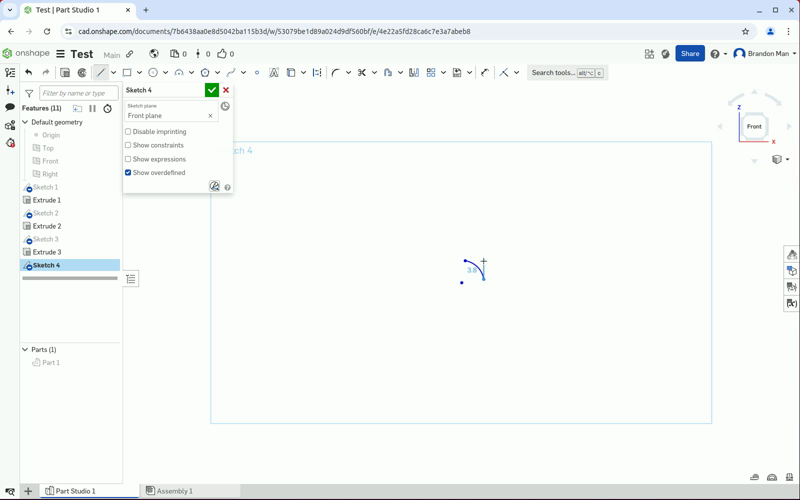
key_up(shift)
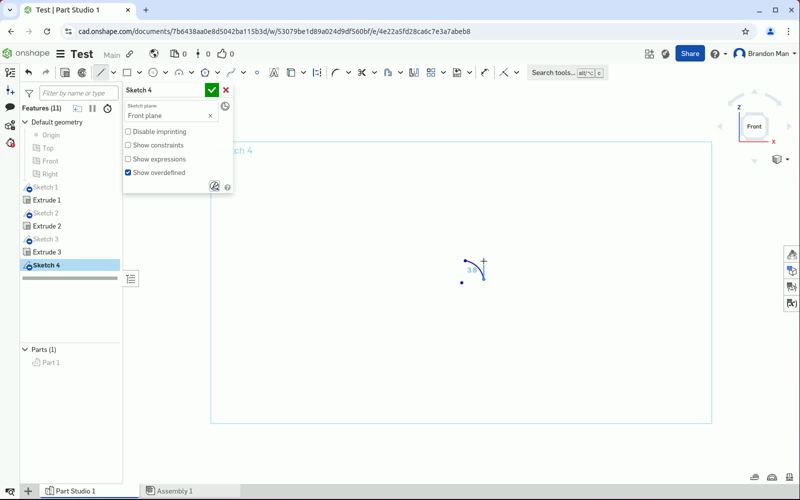
mouse_move(513, 260)
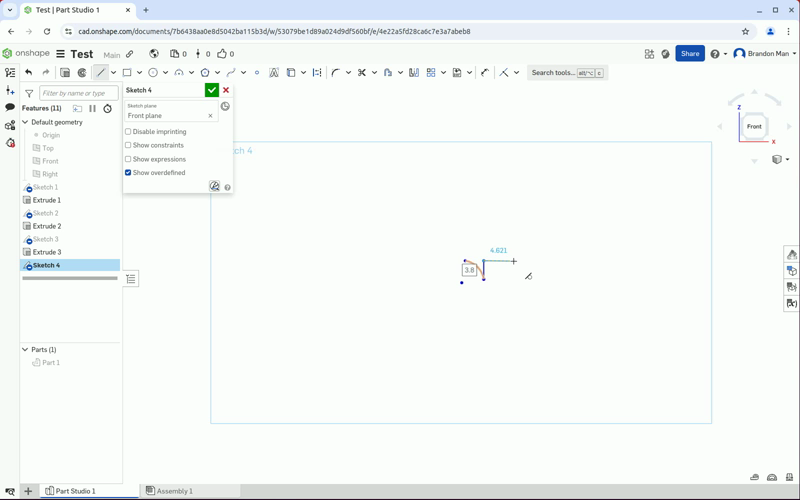
key_down(shift)
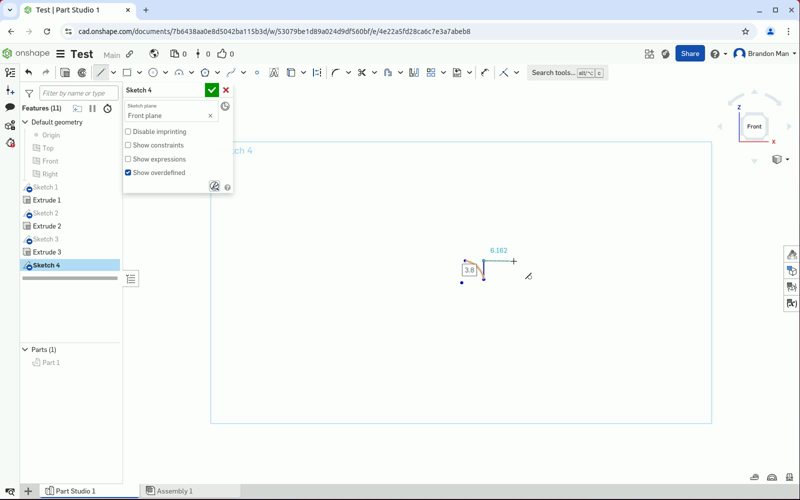
mouse_move(465, 260)
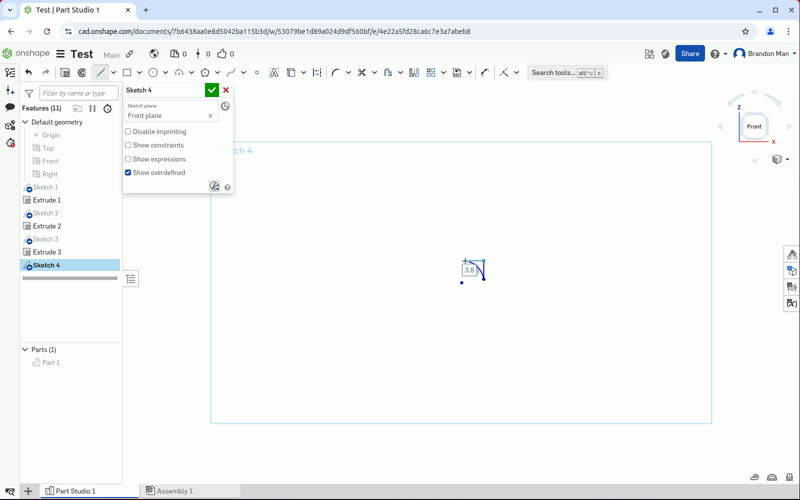
key_up(shift)
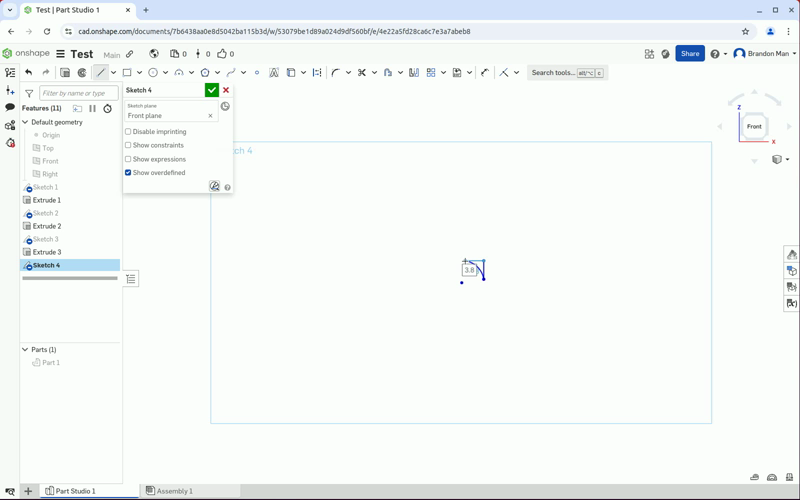
click(465, 260)
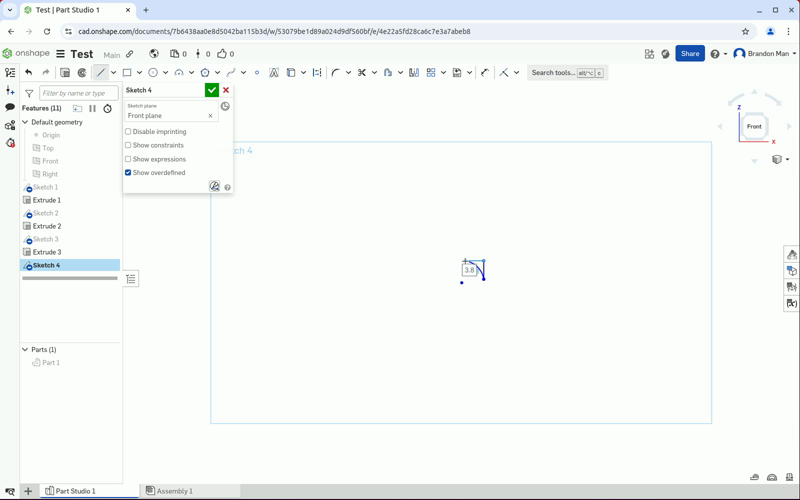
key(esc)
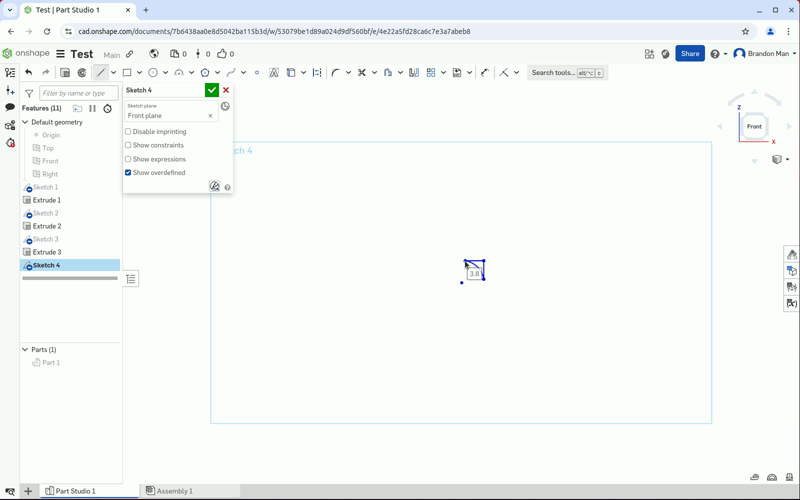
mouse_move(483, 262)
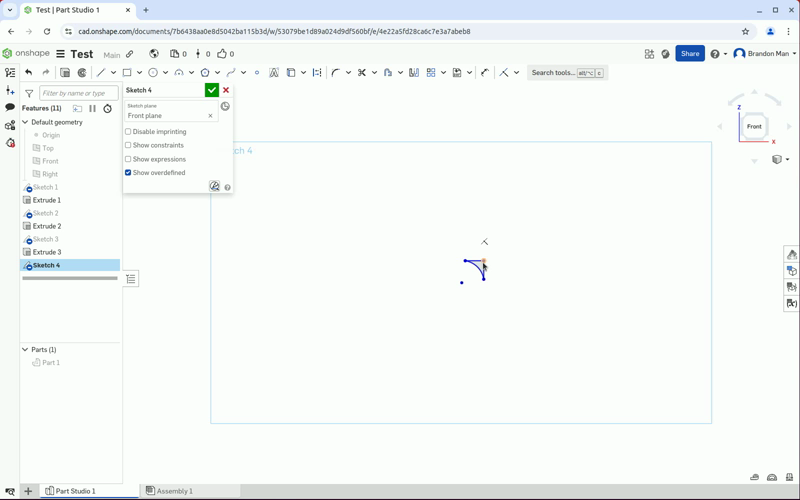
scroll(6)
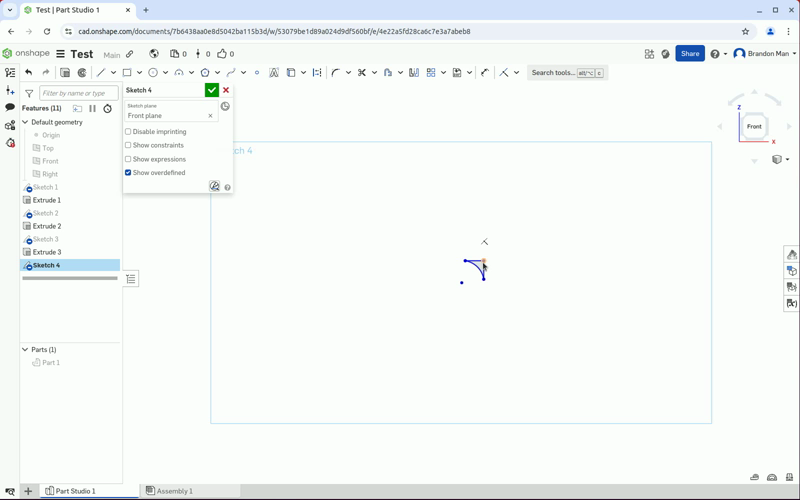
scroll(6)
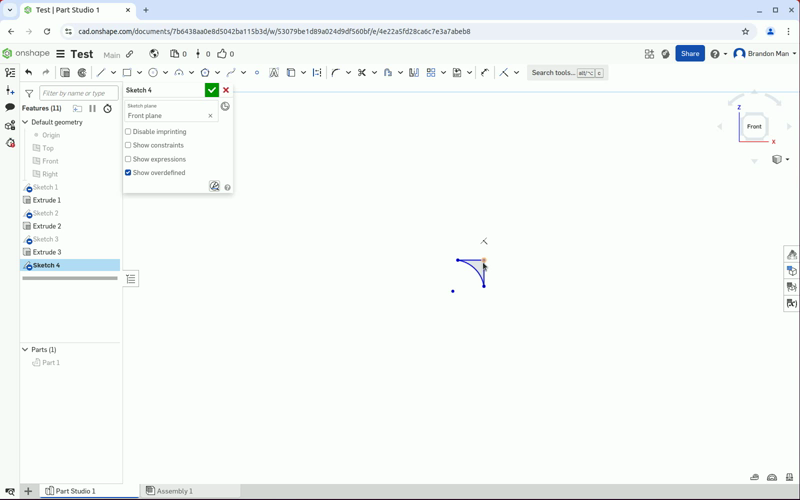
scroll(6)
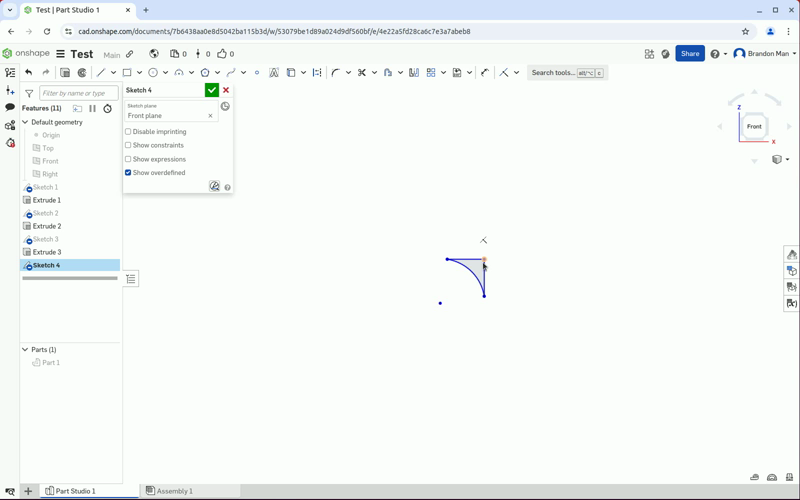
scroll(6)
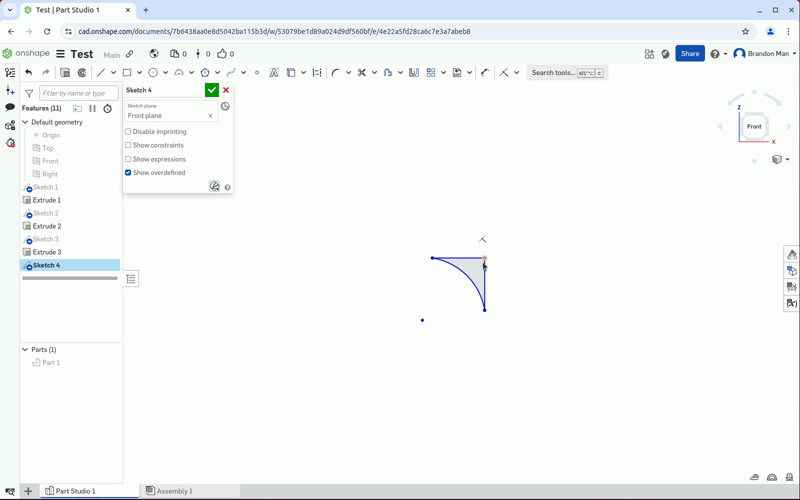
scroll(6)
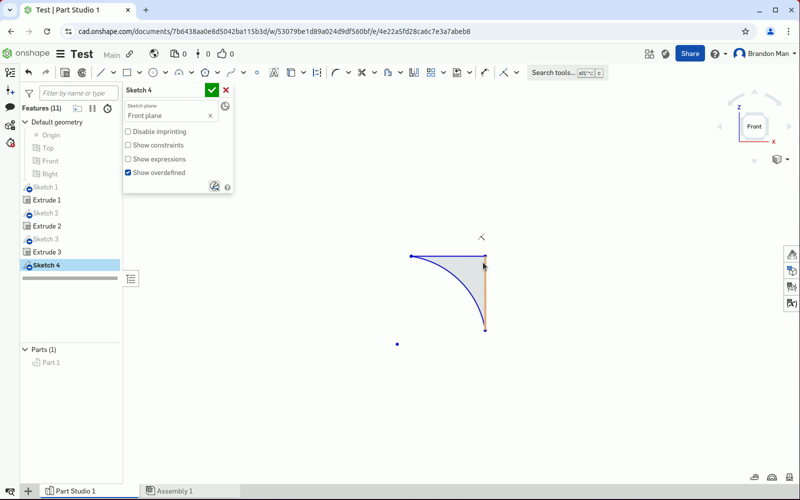
scroll(6)
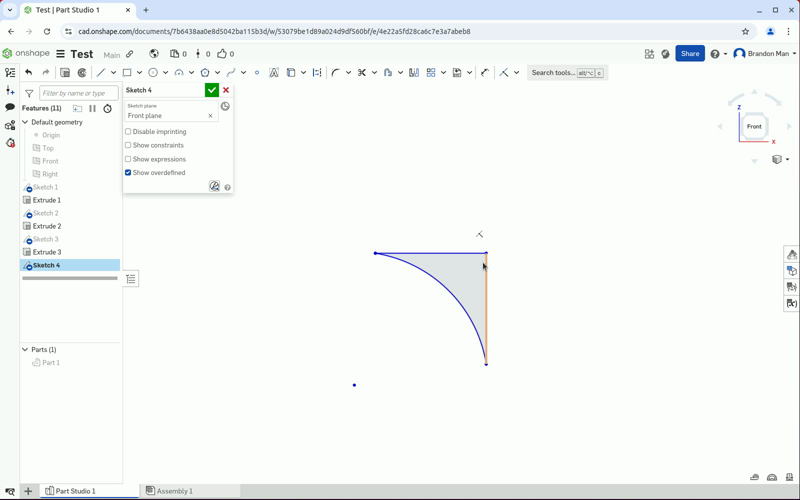
scroll(6)
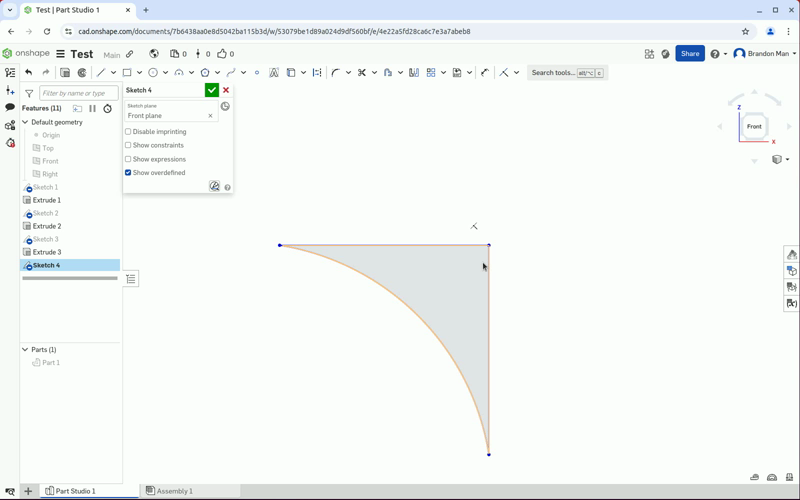
click(483, 262)
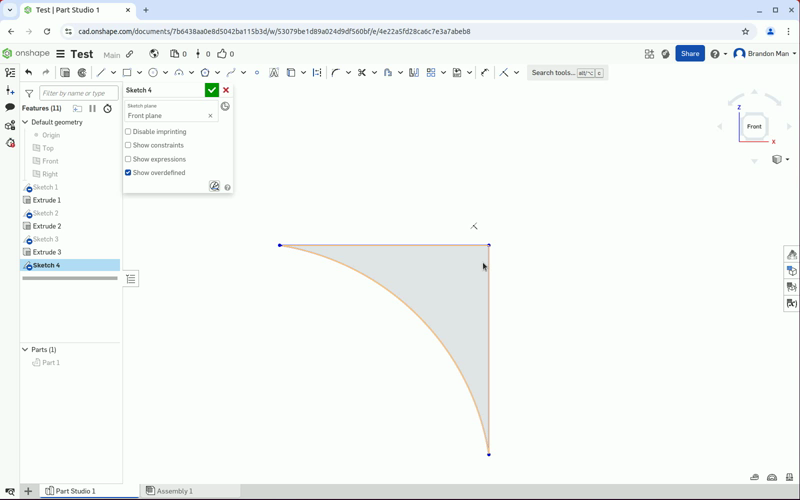
scroll(-6)
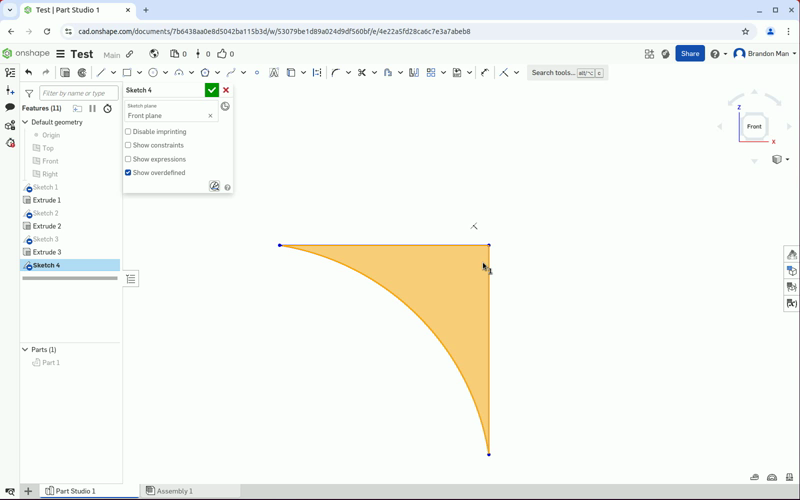
scroll(-6)
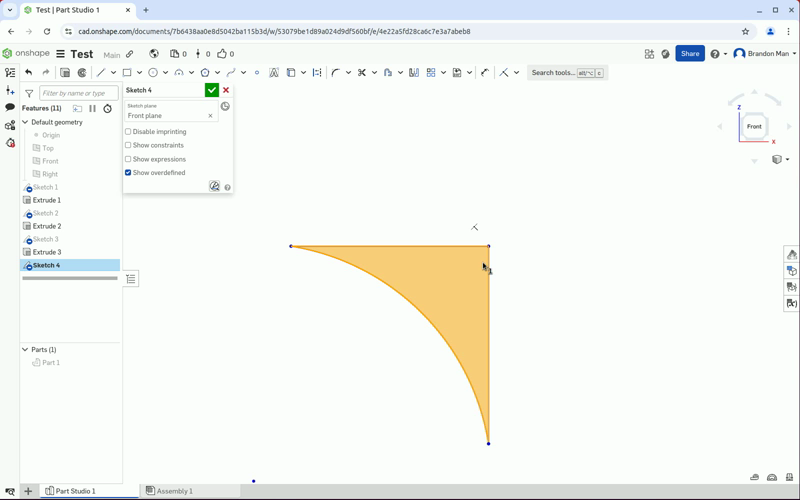
scroll(-6)
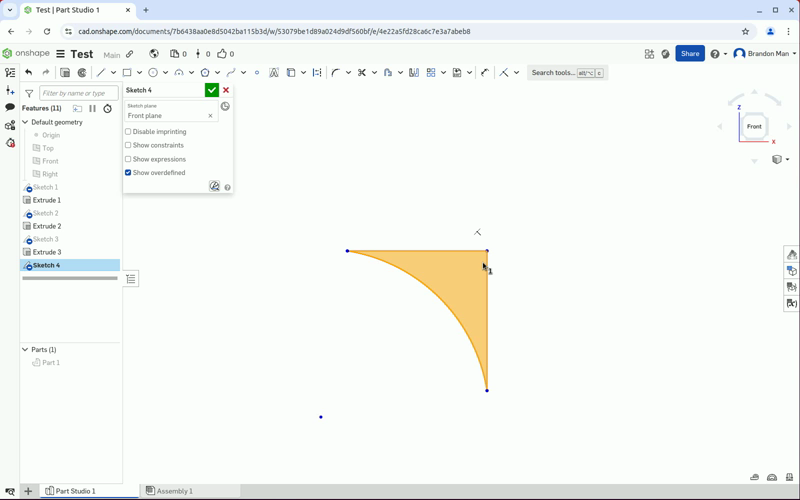
scroll(-6)
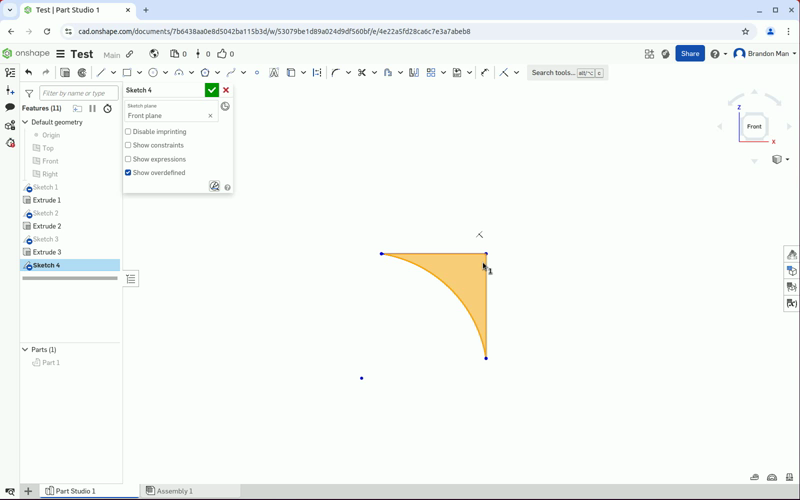
scroll(-6)
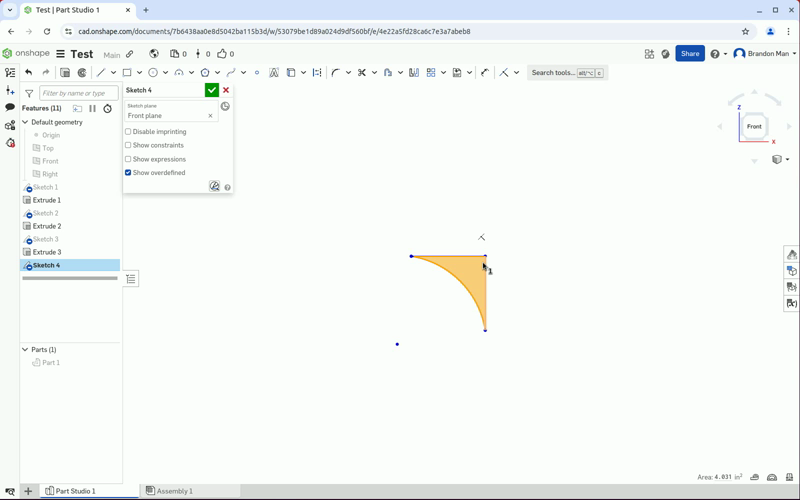
scroll(-6)
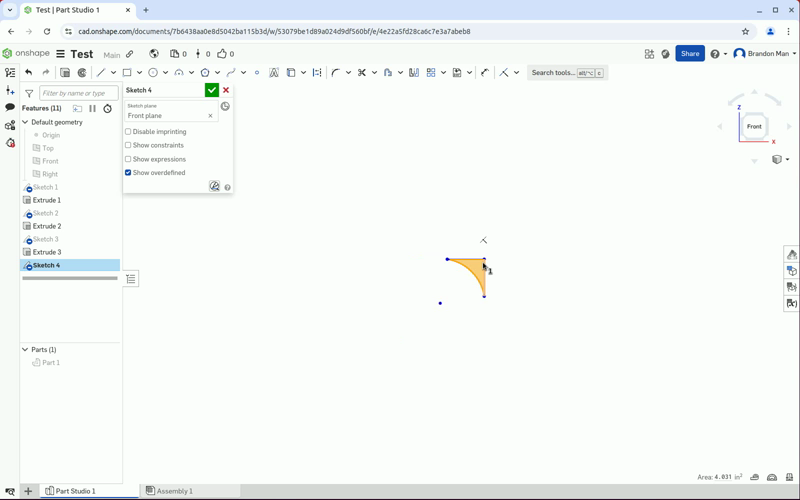
scroll(-6)
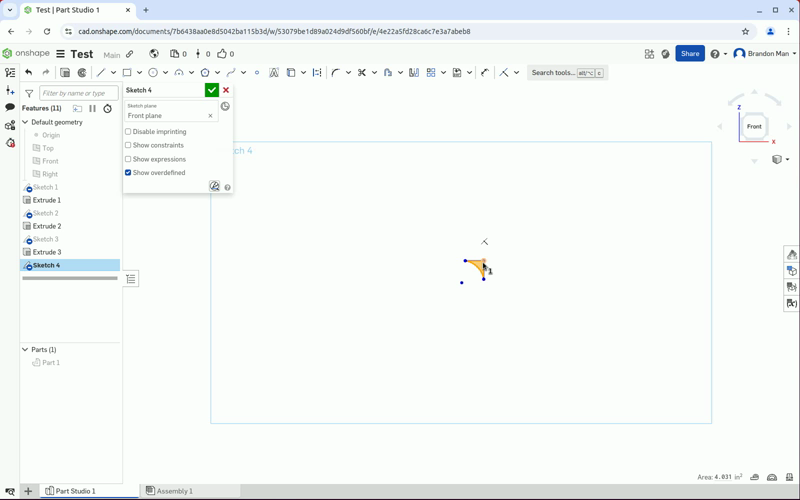
mouse_move(73, 352)
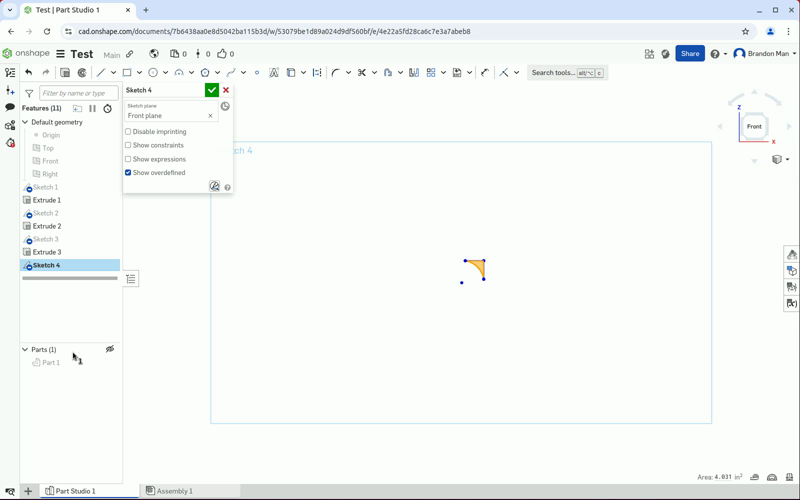
key(shift+y)
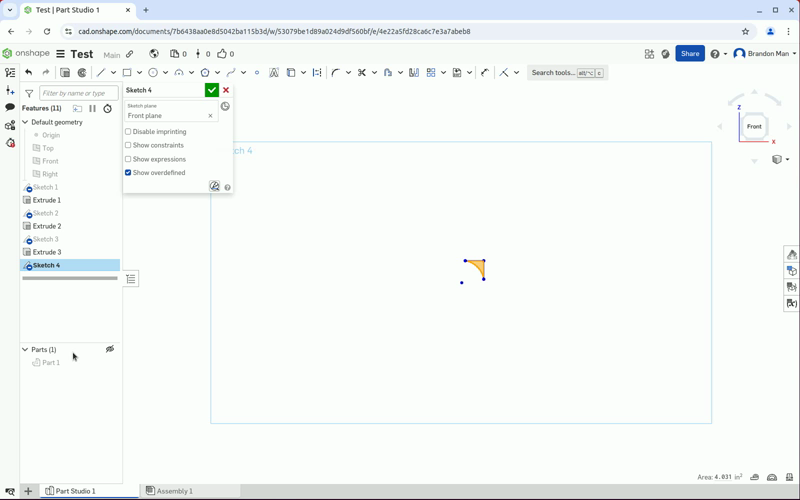
key(shift+e)
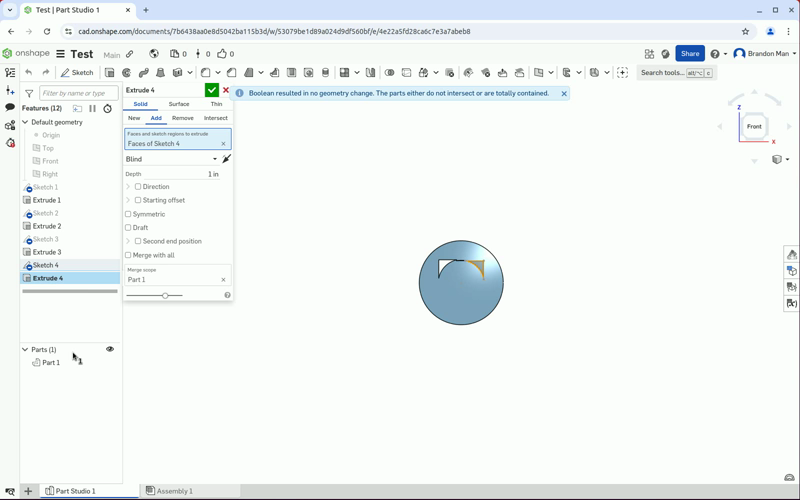
mouse_move(143, 106)
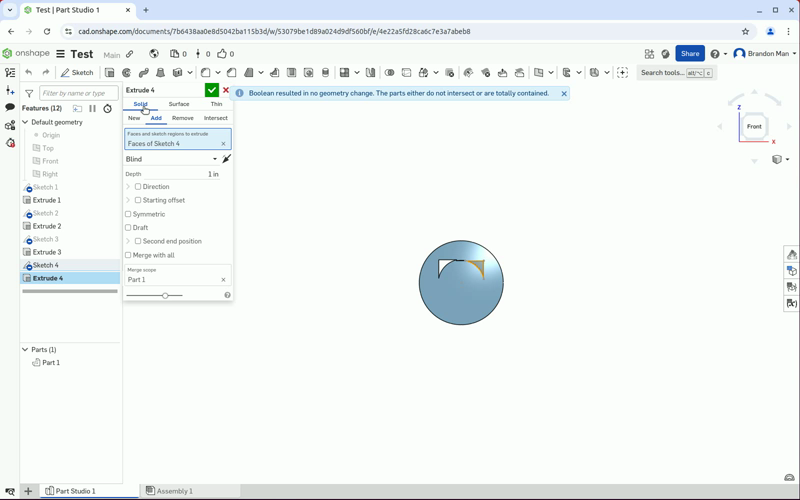
click(143, 106)
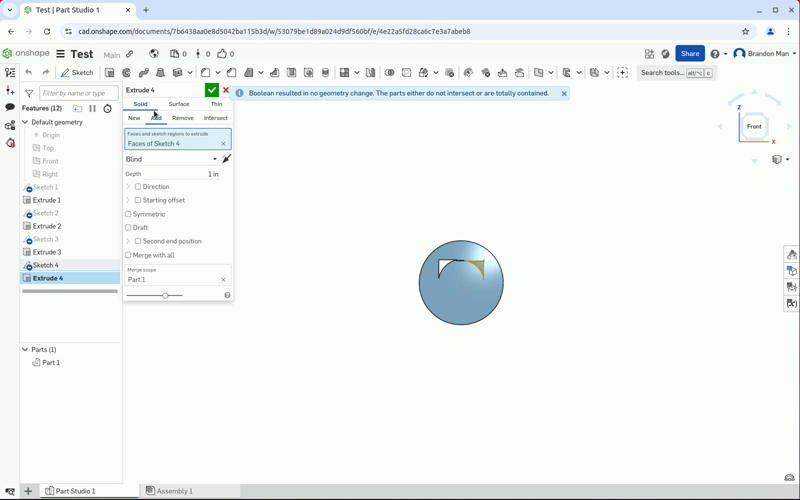
mouse_move(186, 120)
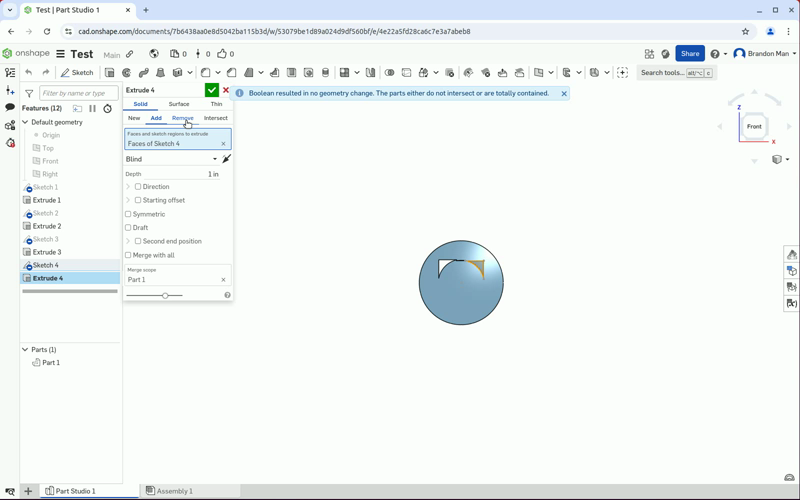
click(186, 120)
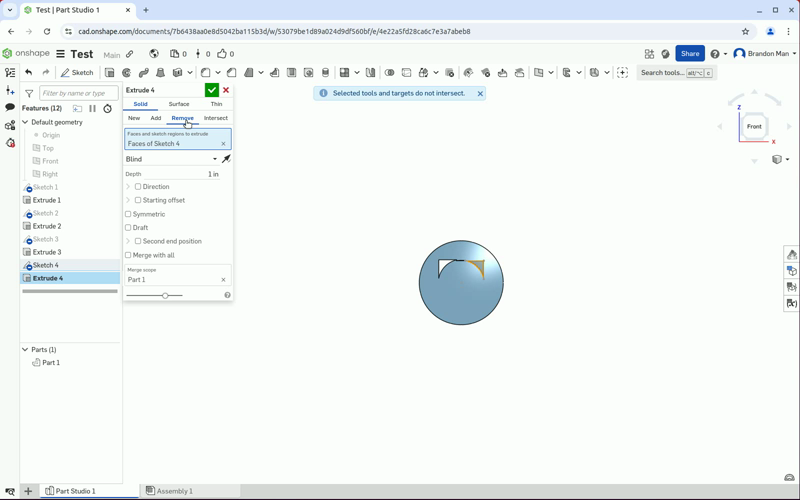
key(tab, 4)
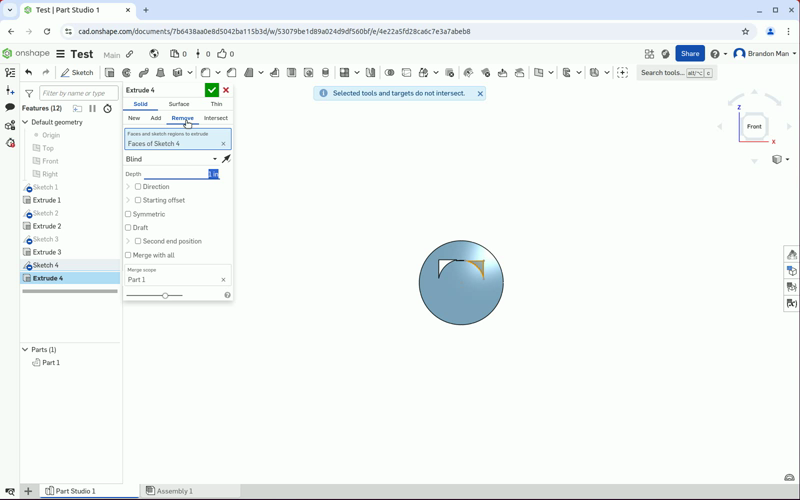
text(23.108)
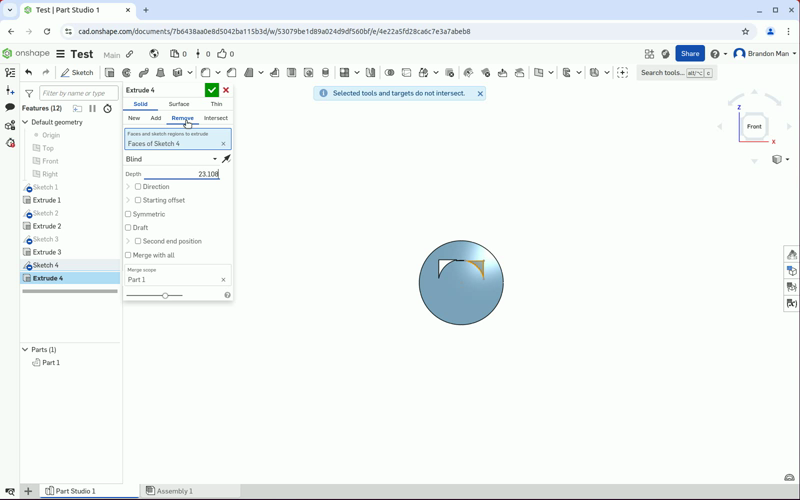
key(tab, 3)
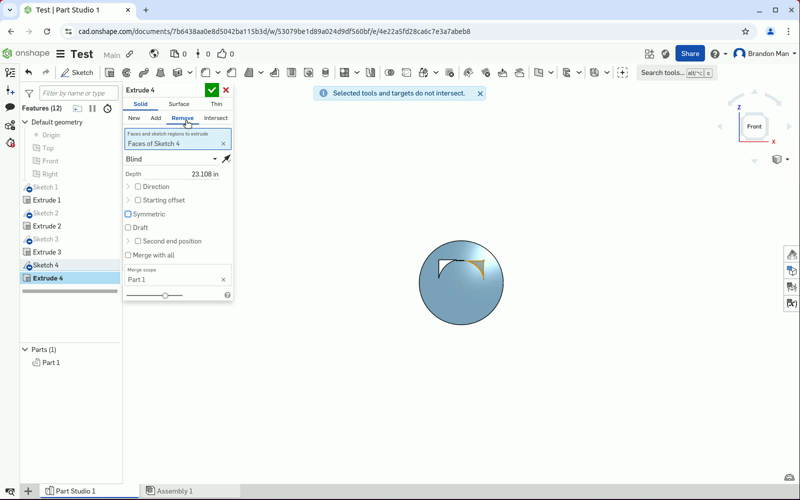
key(tab, 2)
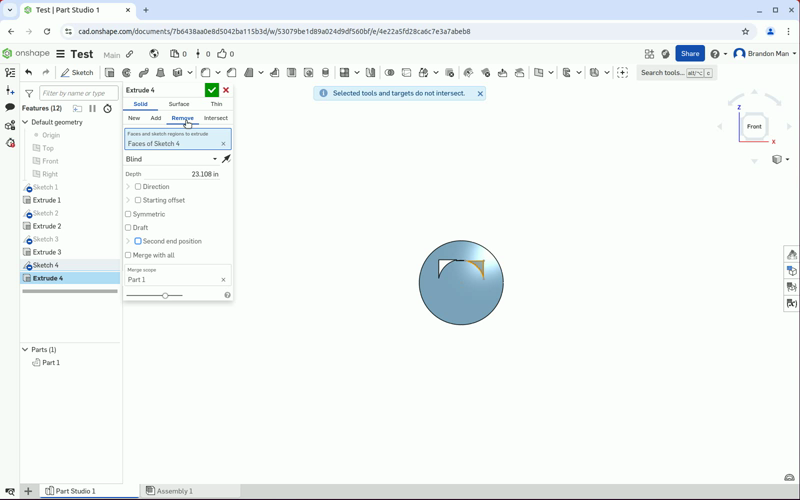
key(space)
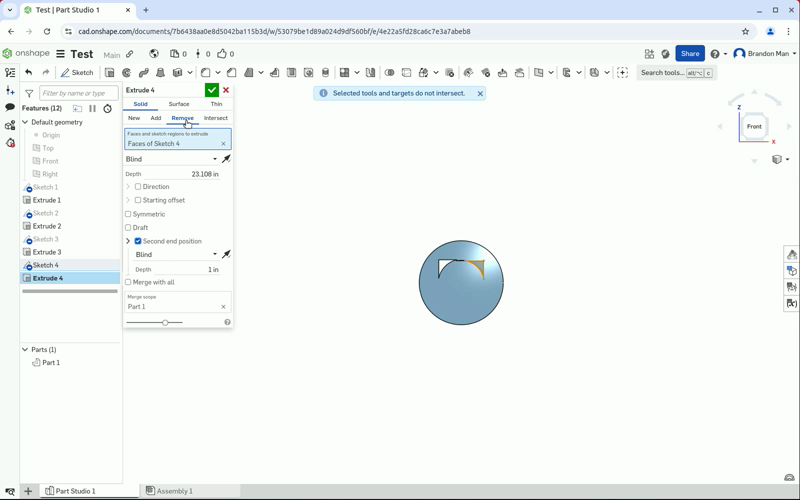
key(tab, 3)
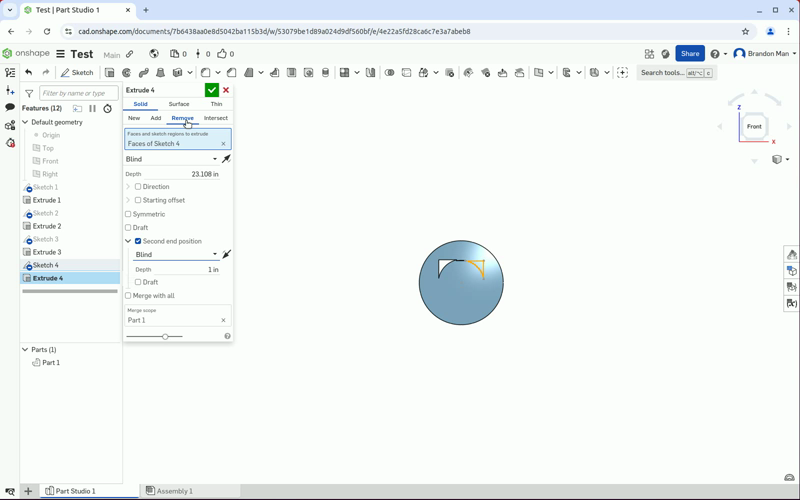
text(23.108)
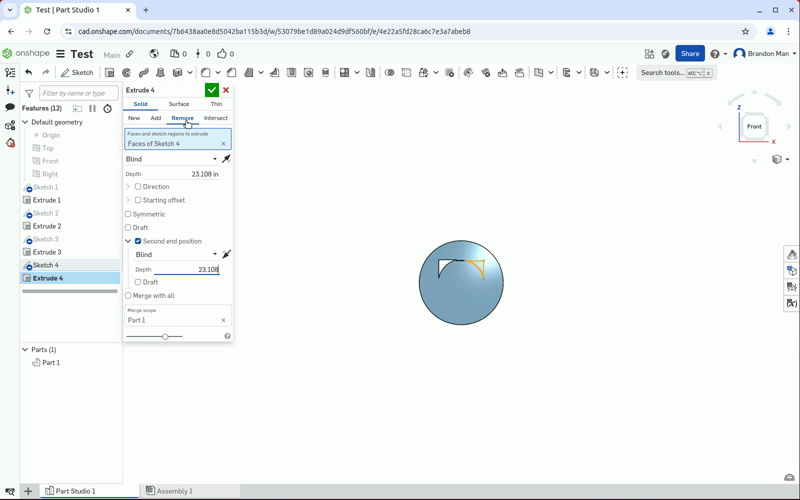
key(tab, 2)
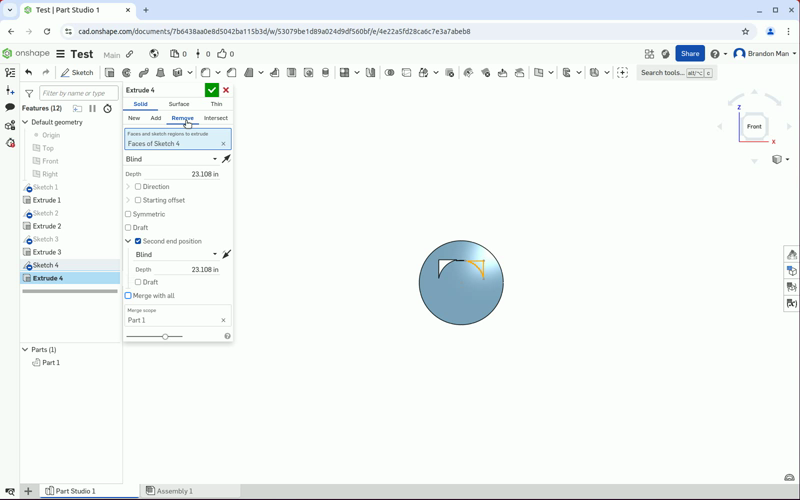
key(space)
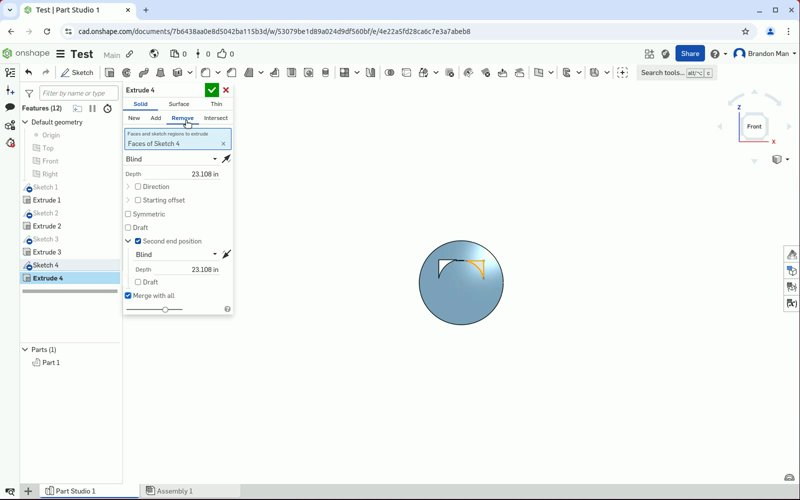
key(enter)
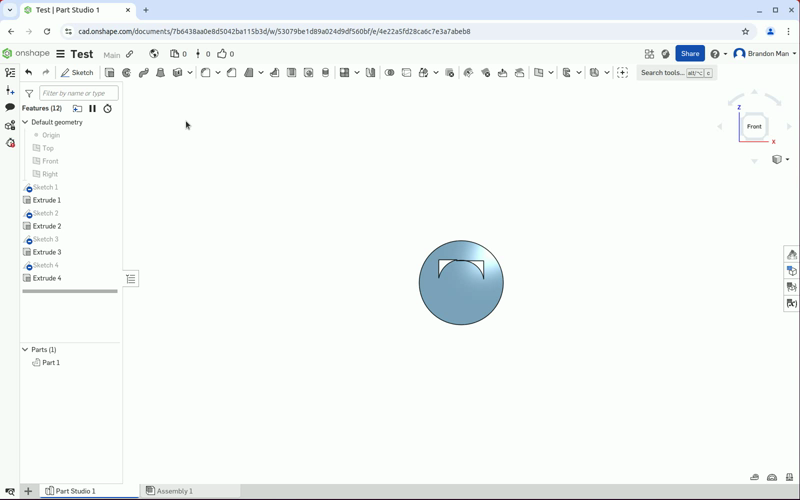
key(shift+h)
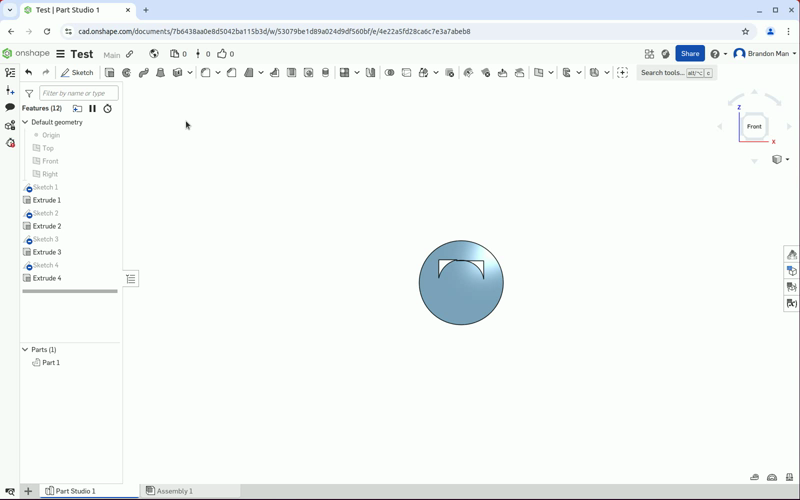
key(shift+h)
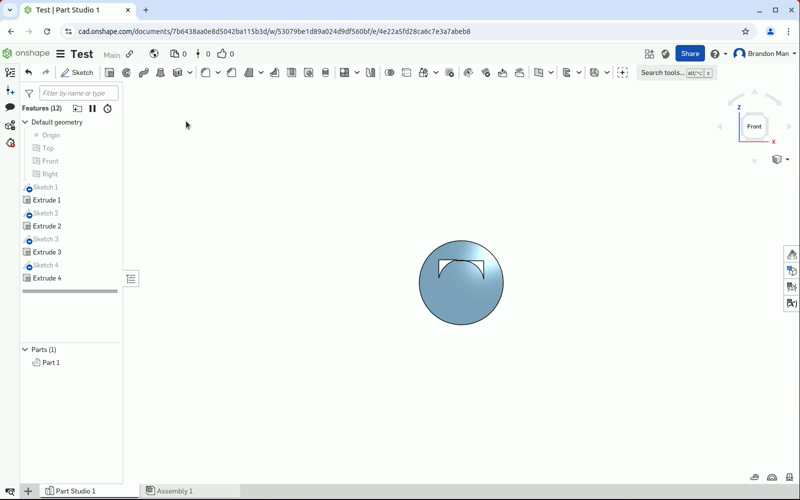
mouse_move(73, 189)
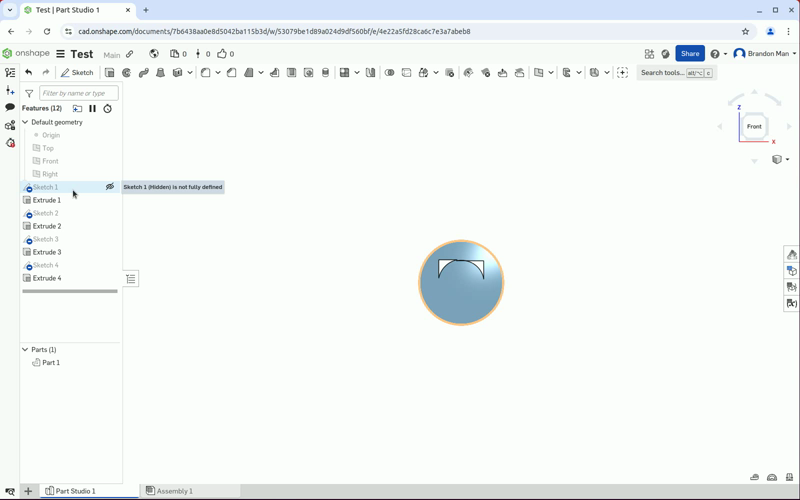
click(73, 189)
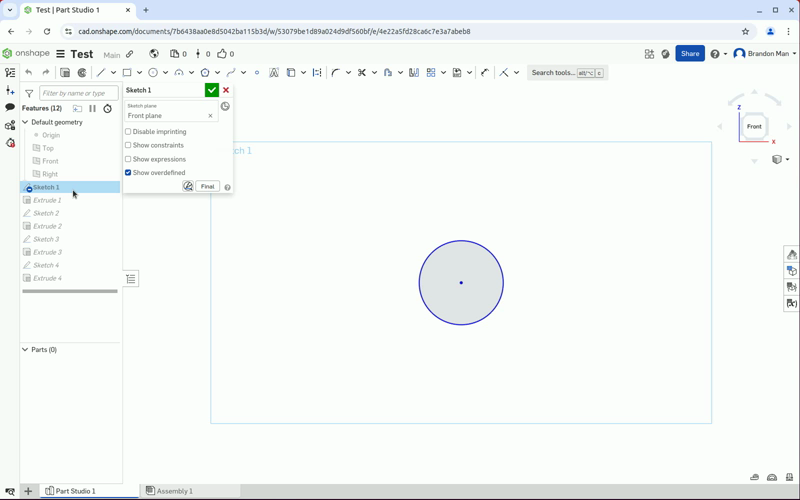
mouse_move(229, 92)
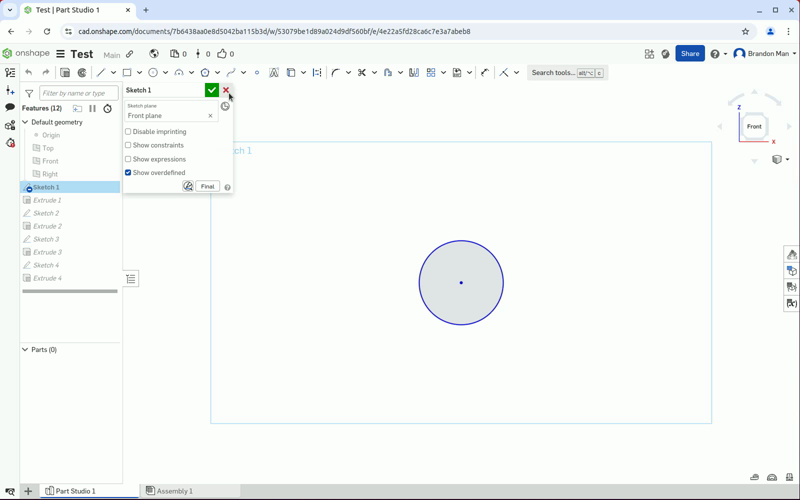
click(229, 92)
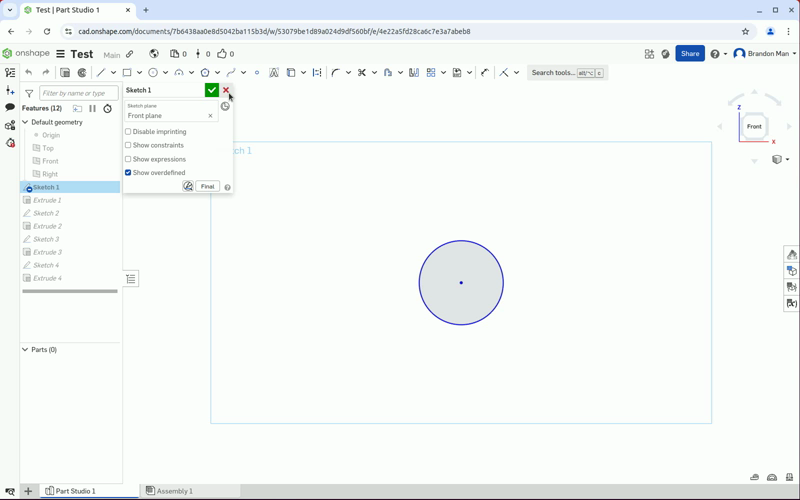
key(shift+s)
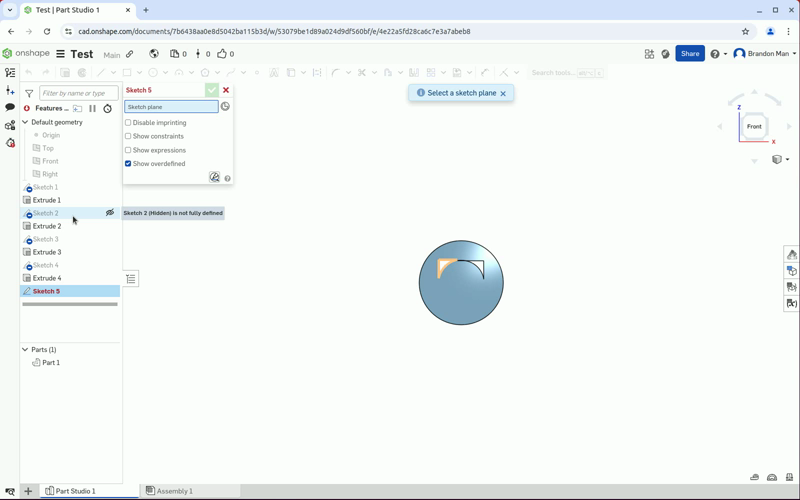
scroll(3)
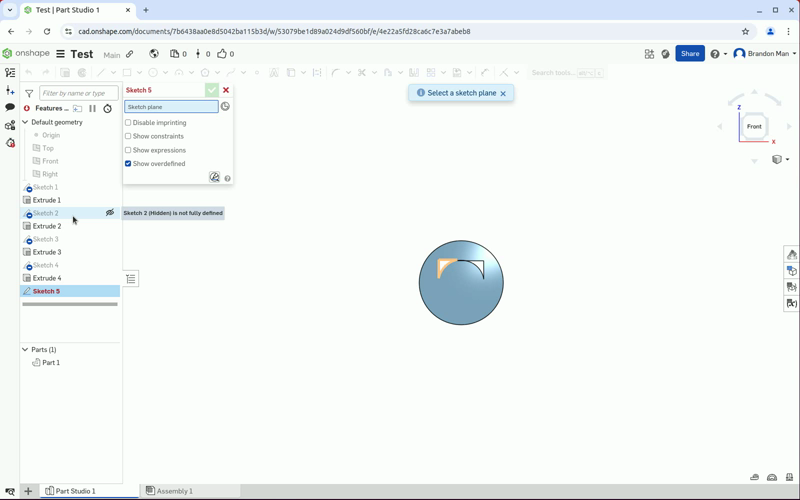
mouse_move(73, 163)
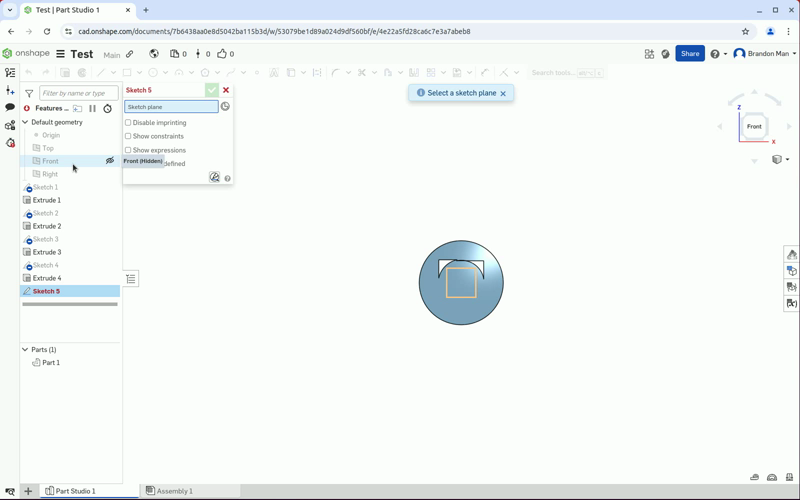
click(73, 163)
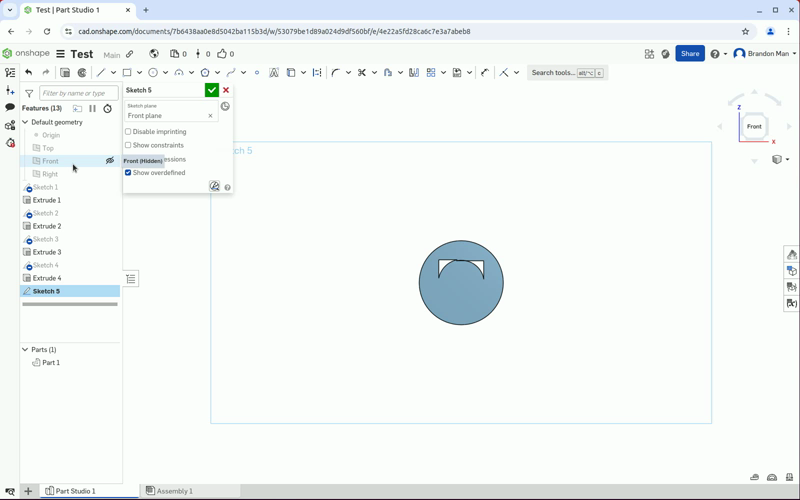
mouse_move(73, 352)
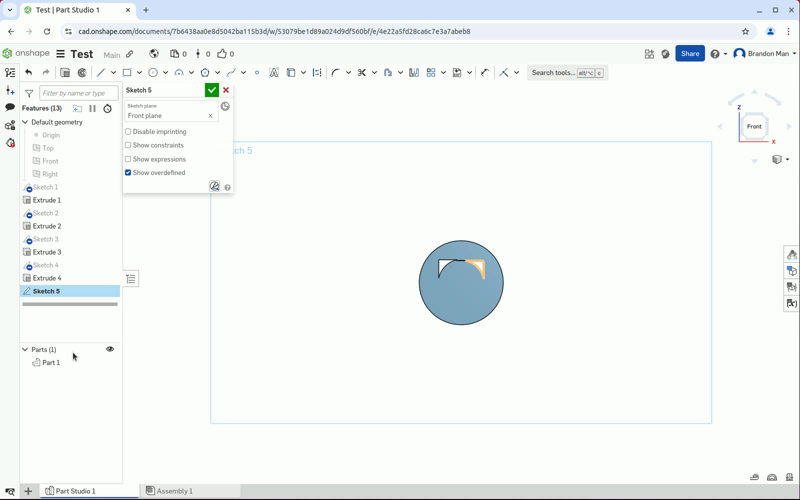
key(y)
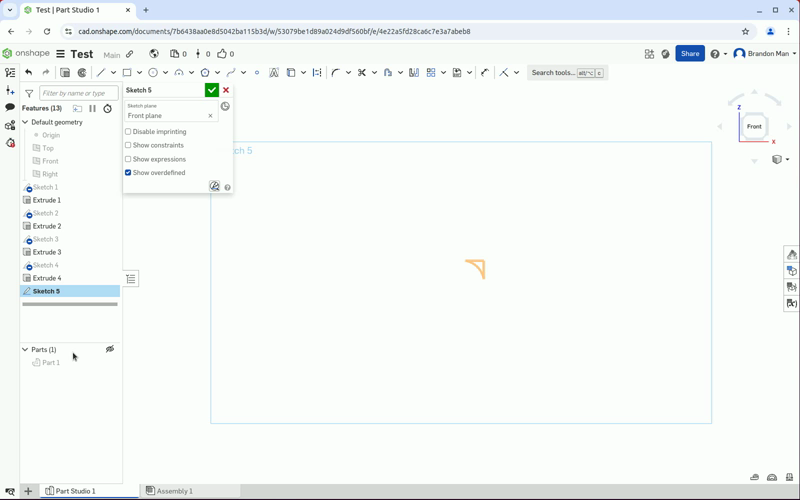
key(l)
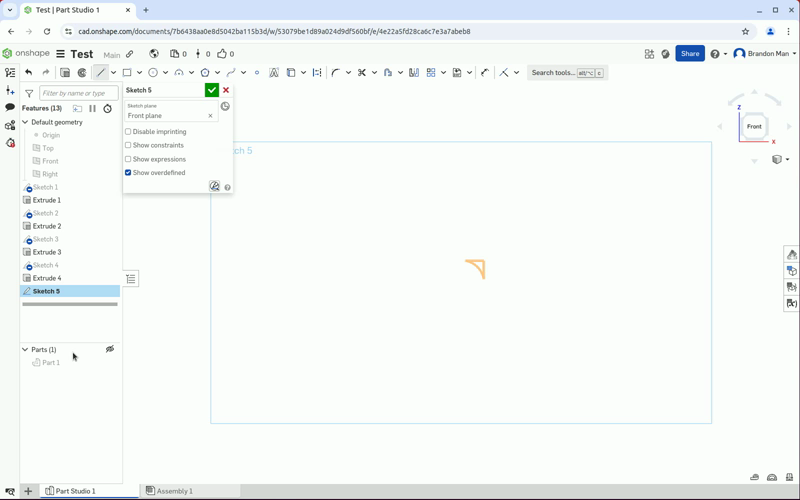
key_down(shift)
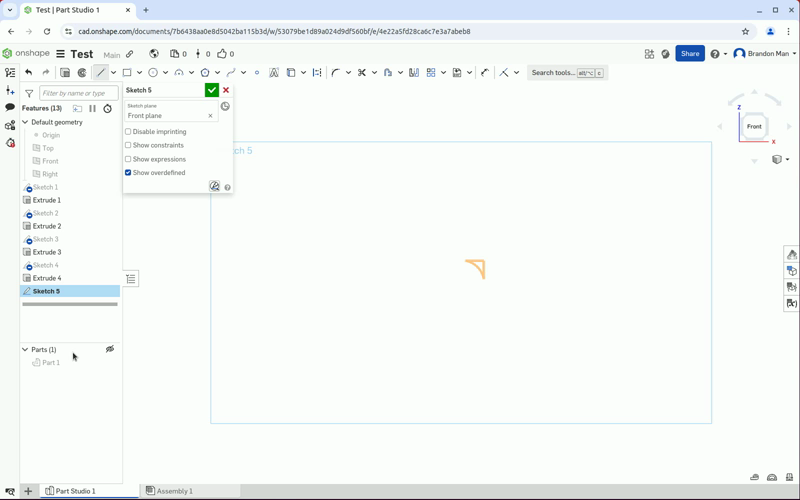
mouse_move(438, 305)
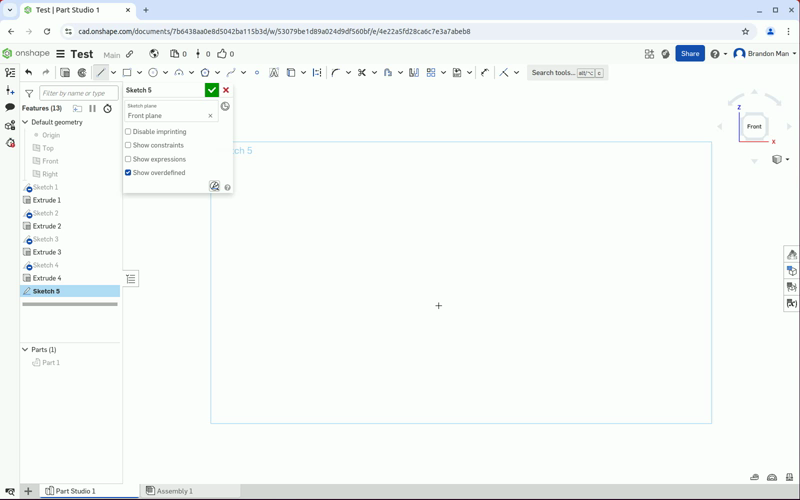
click(438, 305)
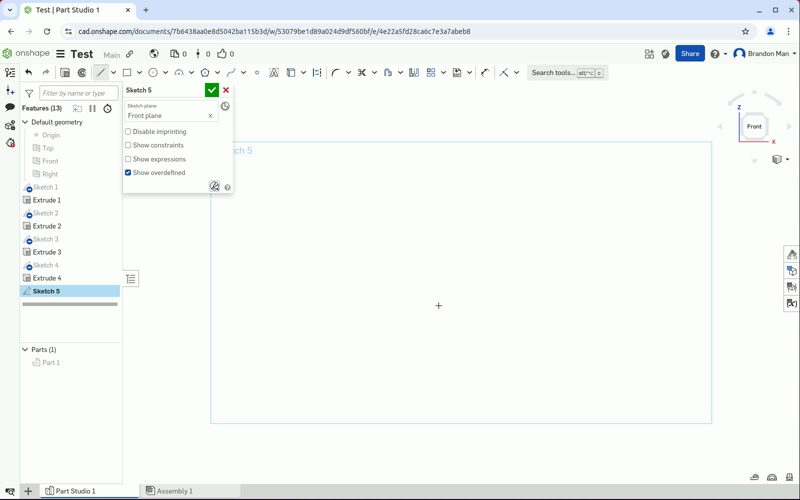
key_up(shift)
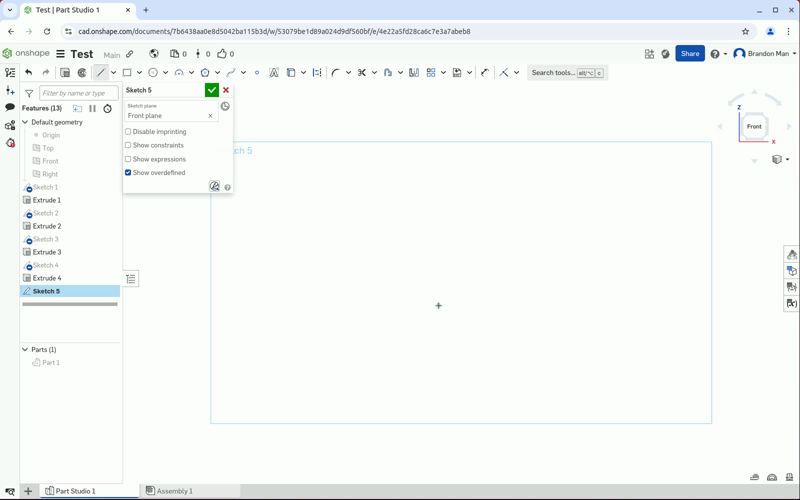
key_down(shift)
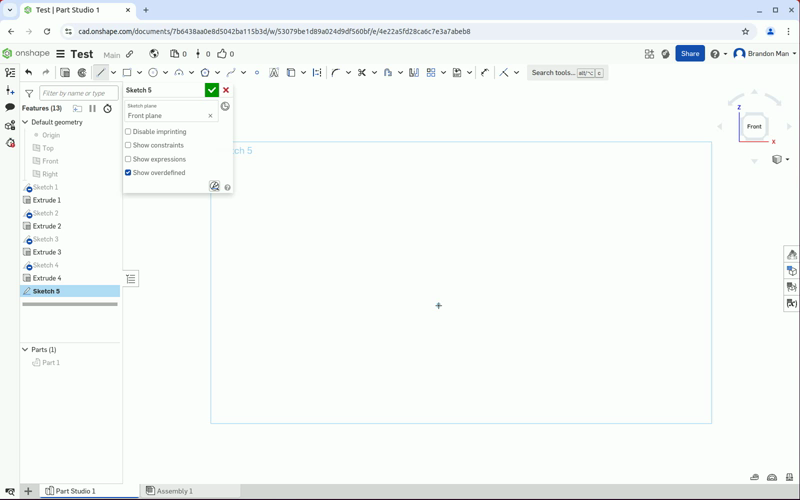
mouse_move(468, 305)
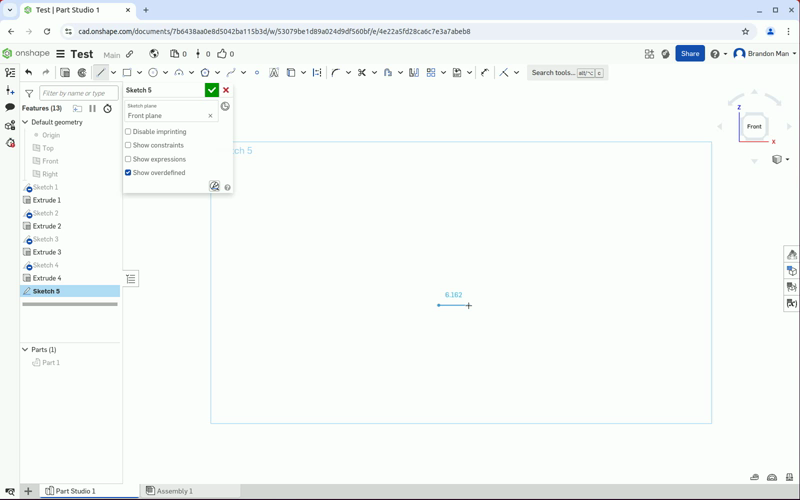
mouse_move(457, 305)
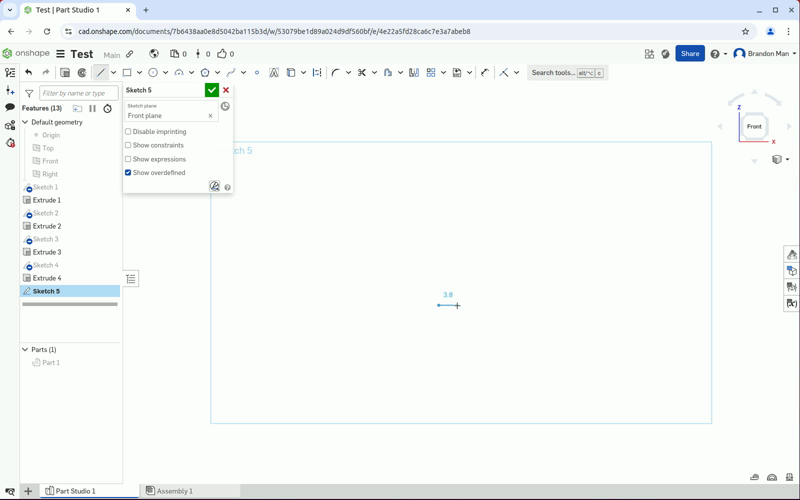
click(457, 305)
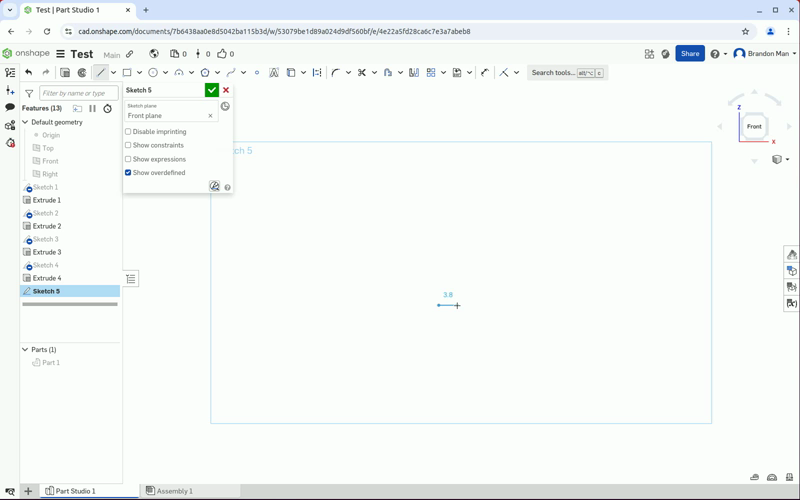
key_up(shift)
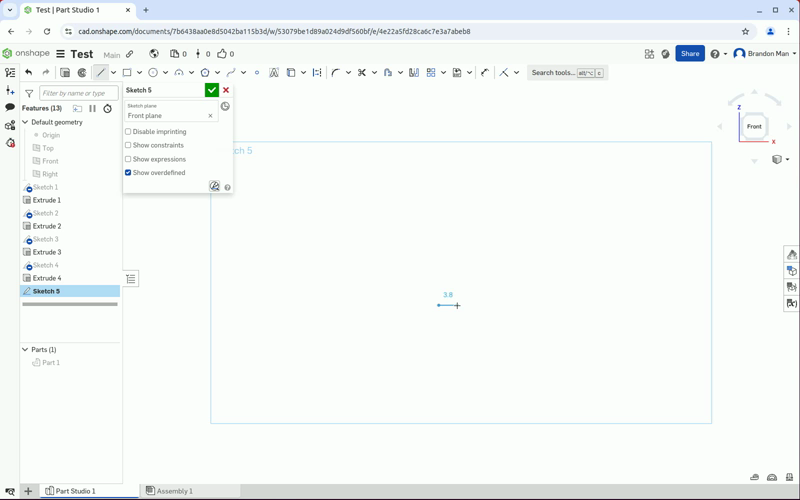
key(esc)
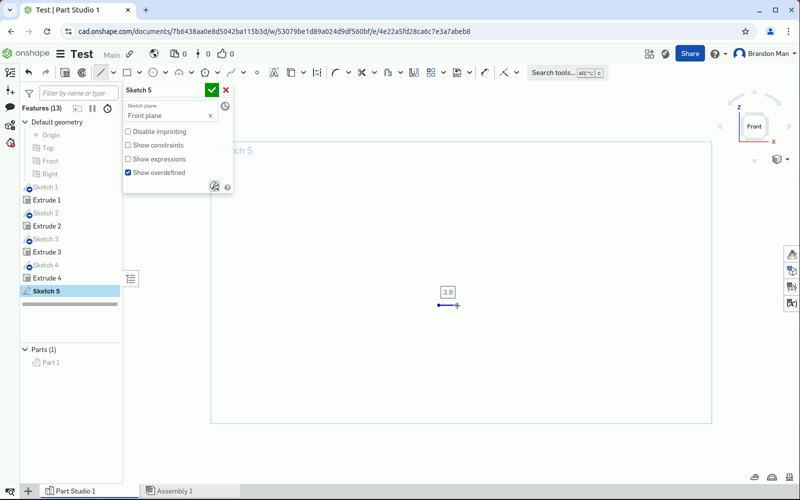
key(a)
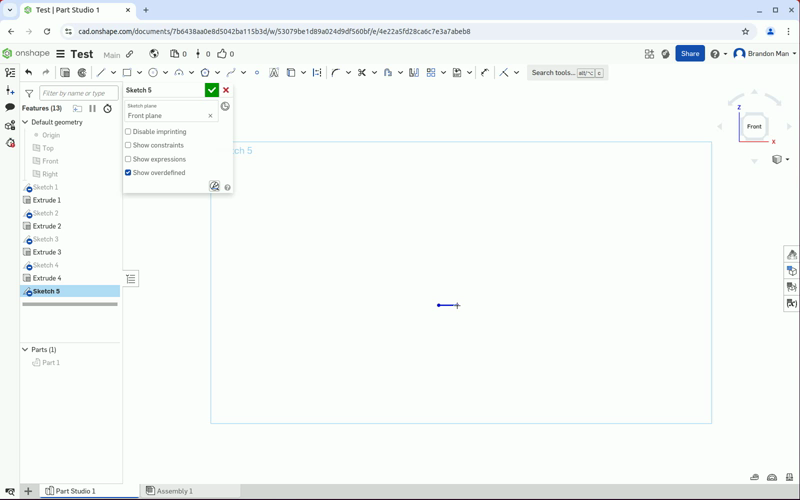
mouse_move(457, 305)
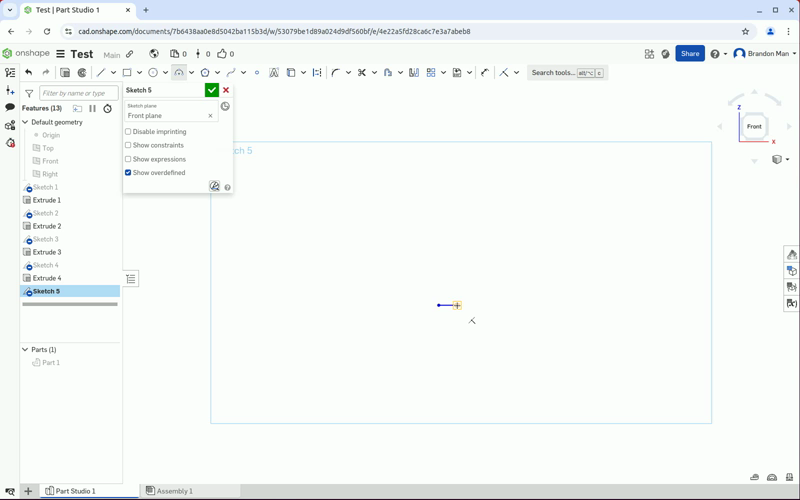
click(457, 305)
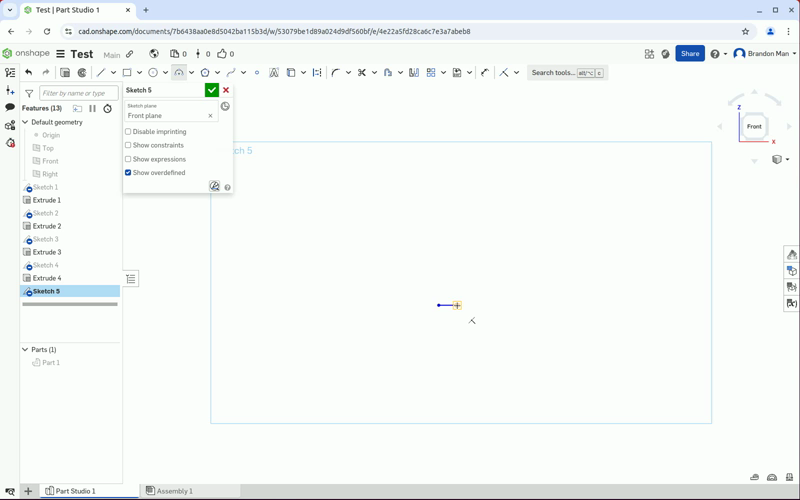
key_down(shift)
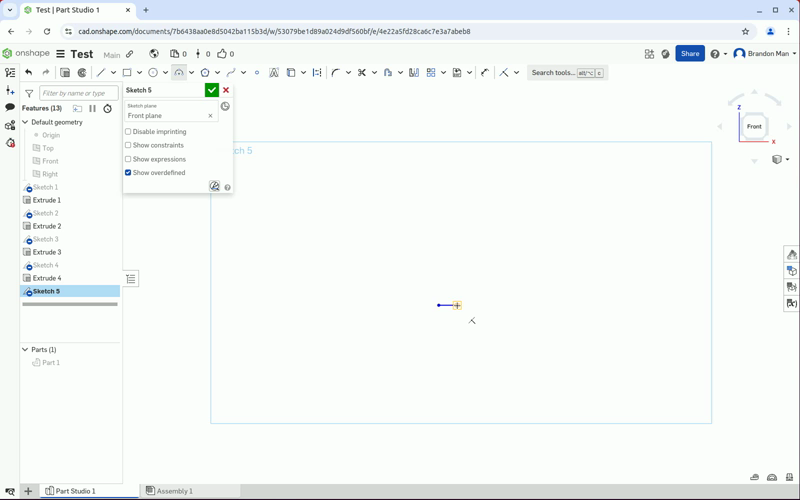
mouse_move(438, 286)
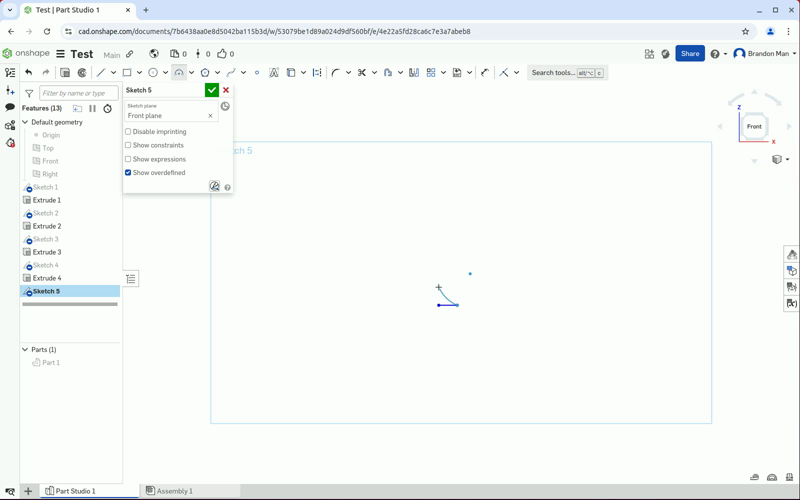
click(438, 286)
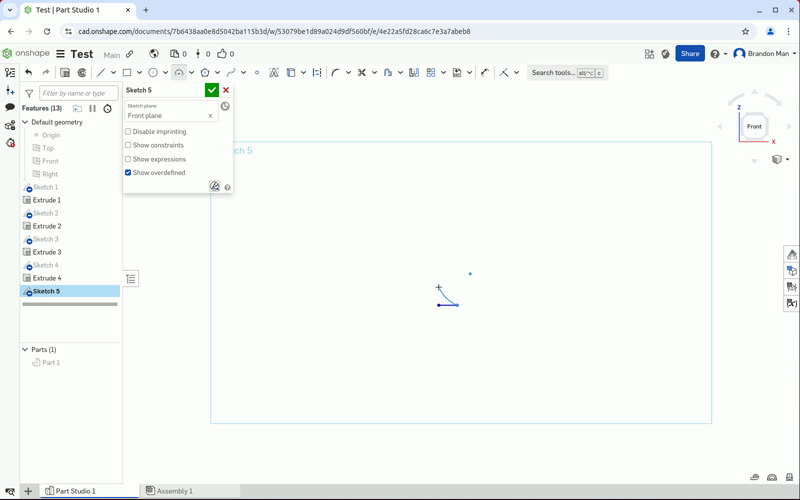
mouse_move(445, 298)
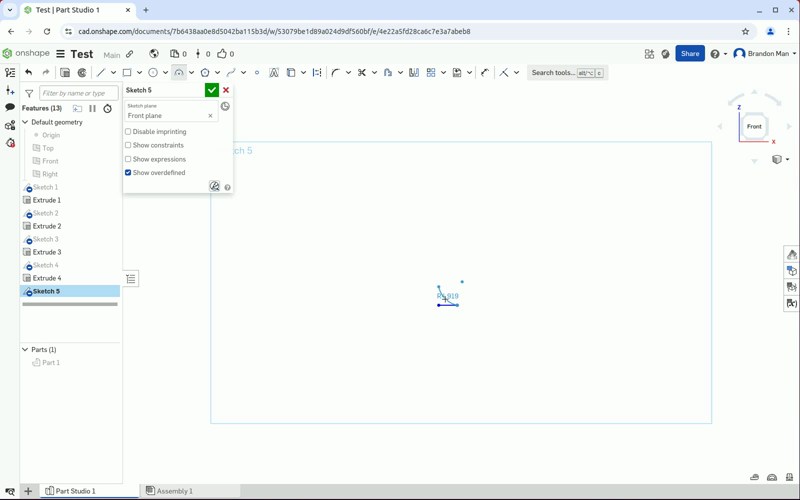
click(445, 298)
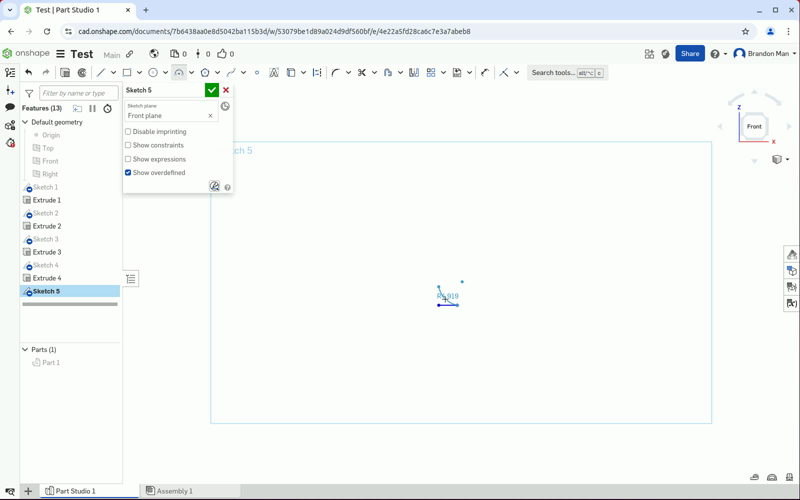
key_up(shift)
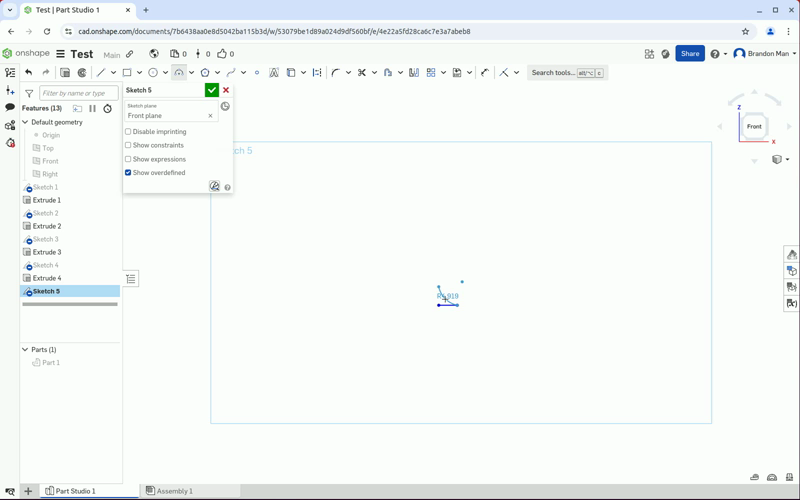
key(esc)
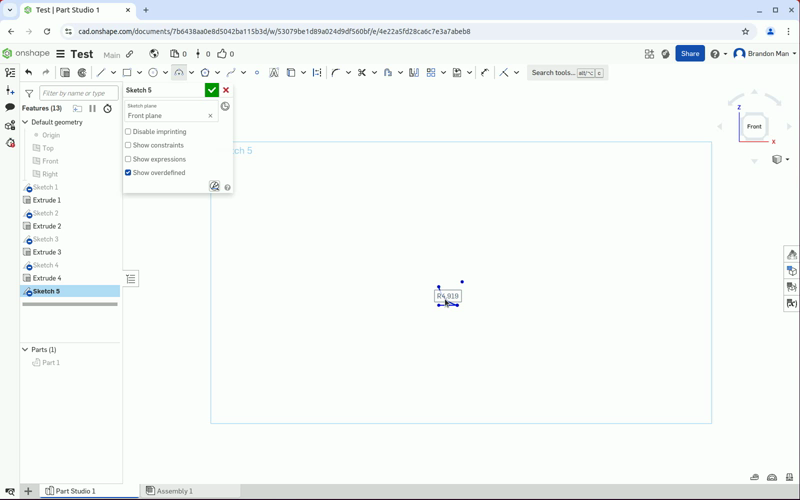
key(l)
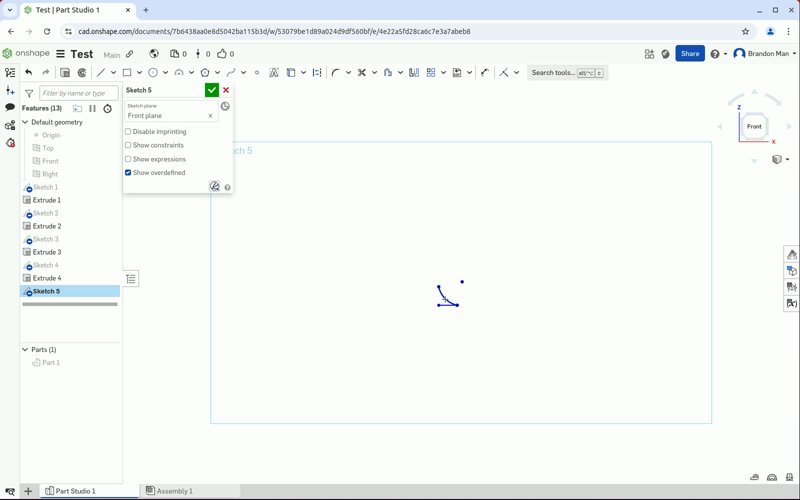
mouse_move(438, 286)
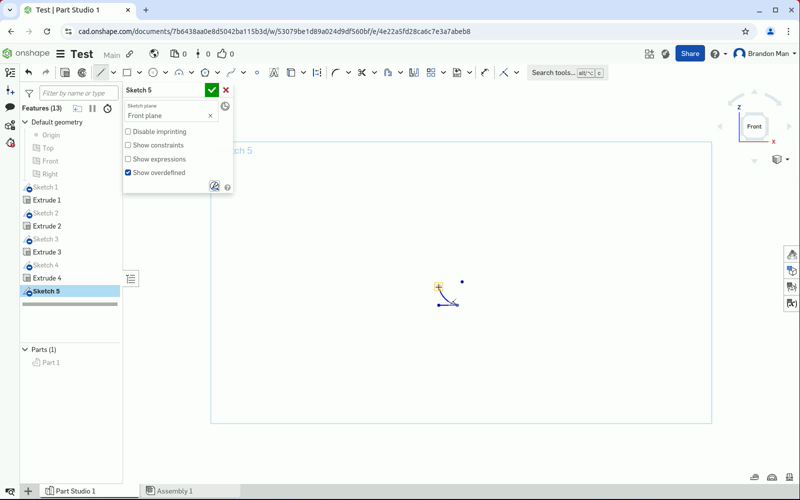
click(438, 286)
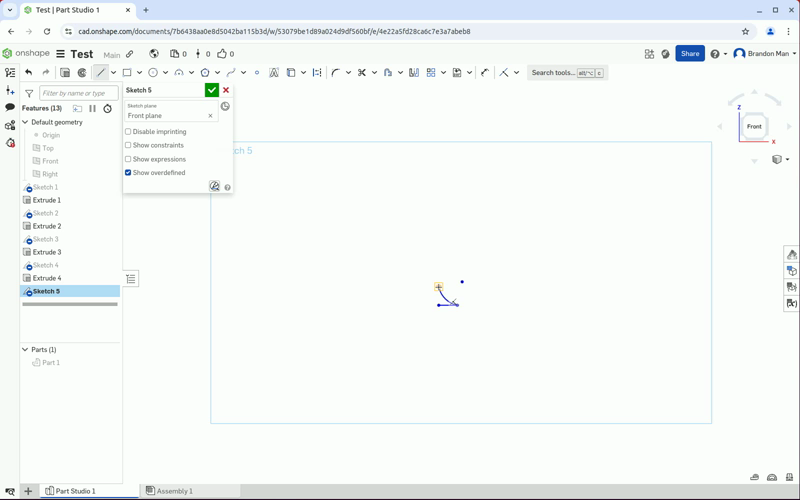
mouse_move(468, 286)
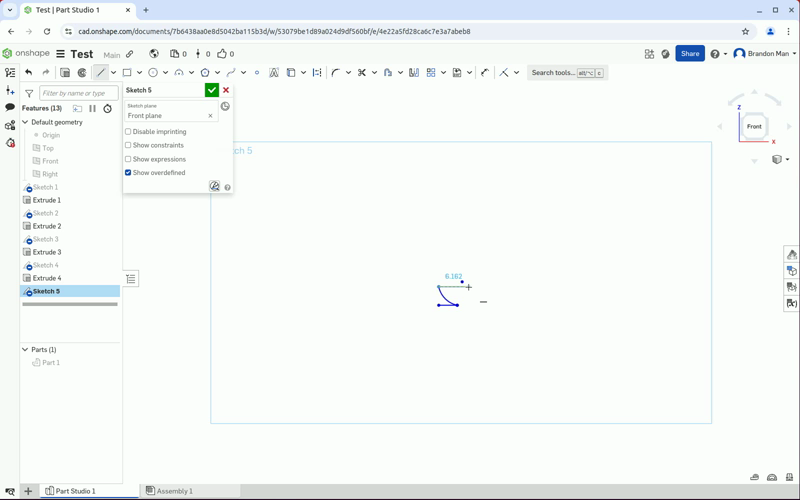
key_down(shift)
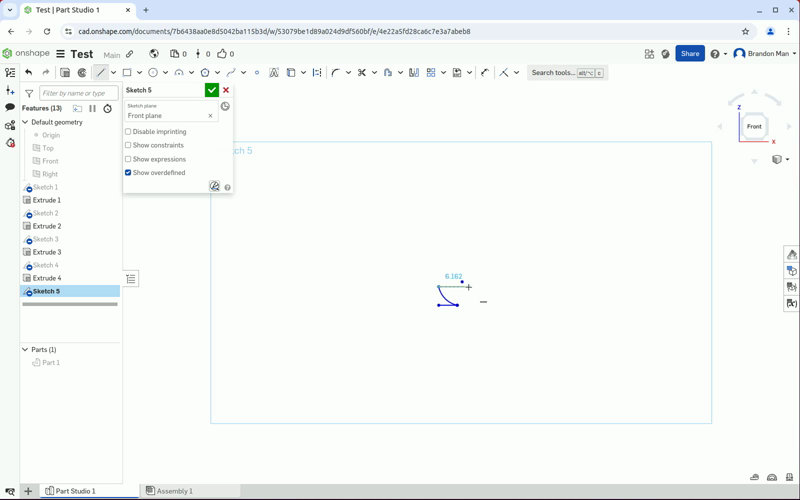
mouse_move(438, 305)
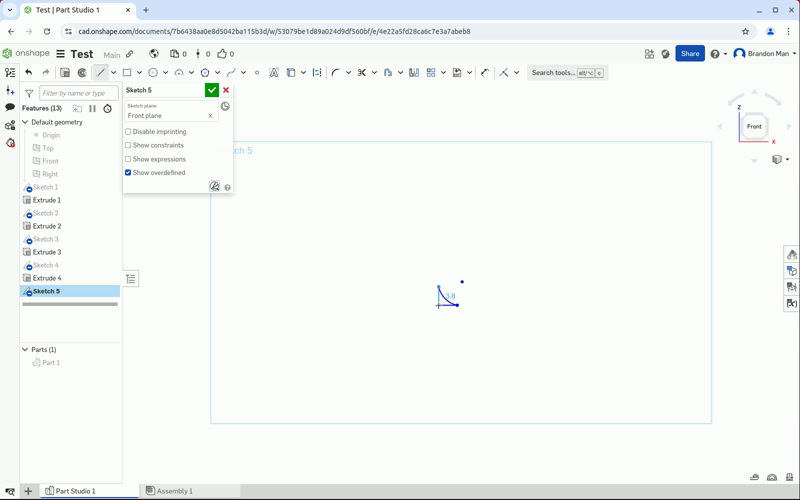
key_up(shift)
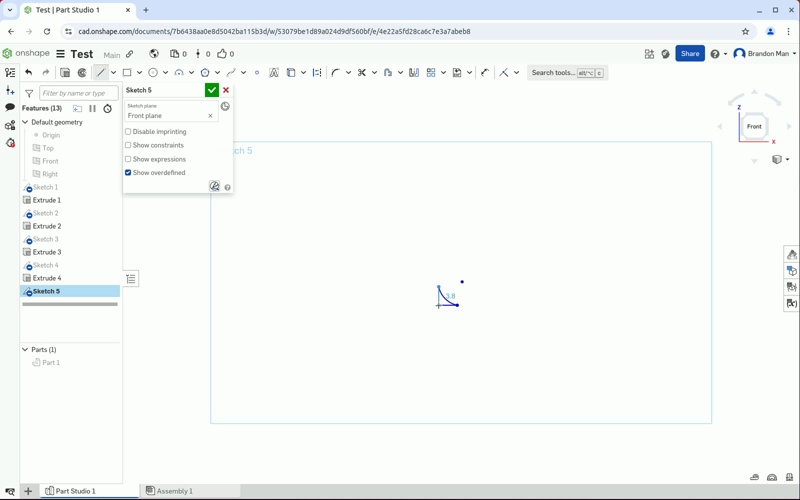
click(438, 305)
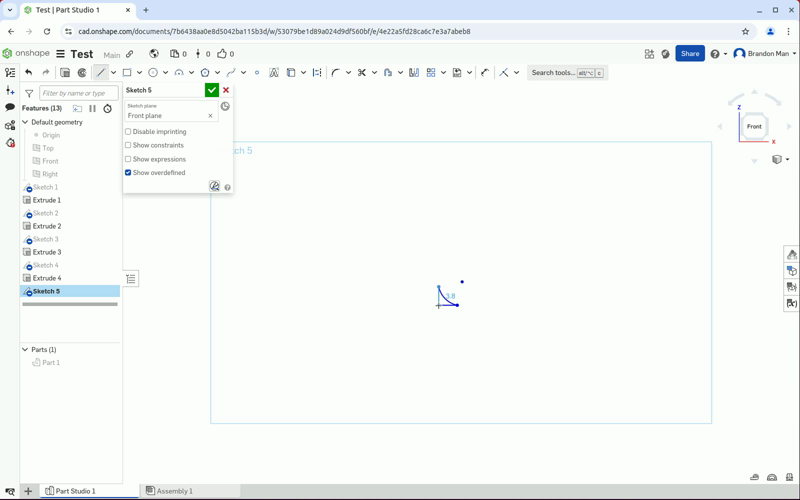
key(esc)
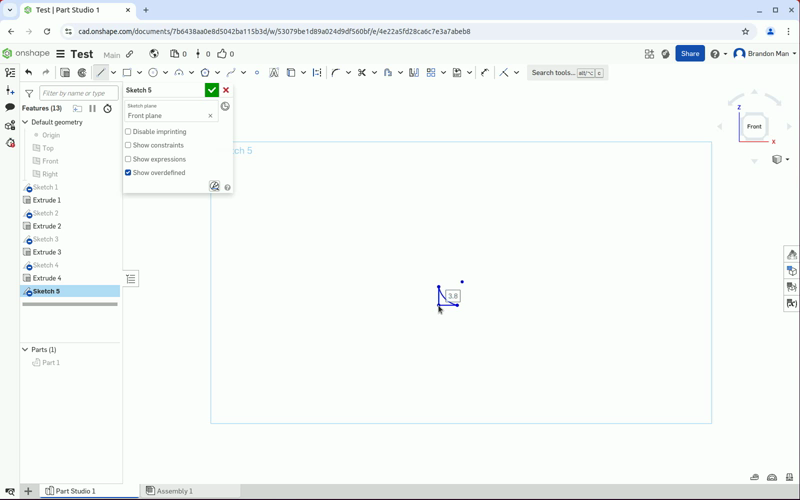
mouse_move(444, 298)
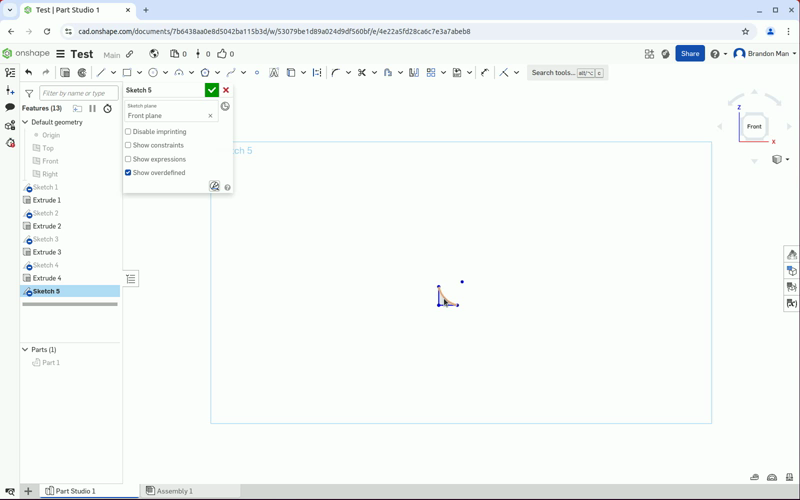
scroll(6)
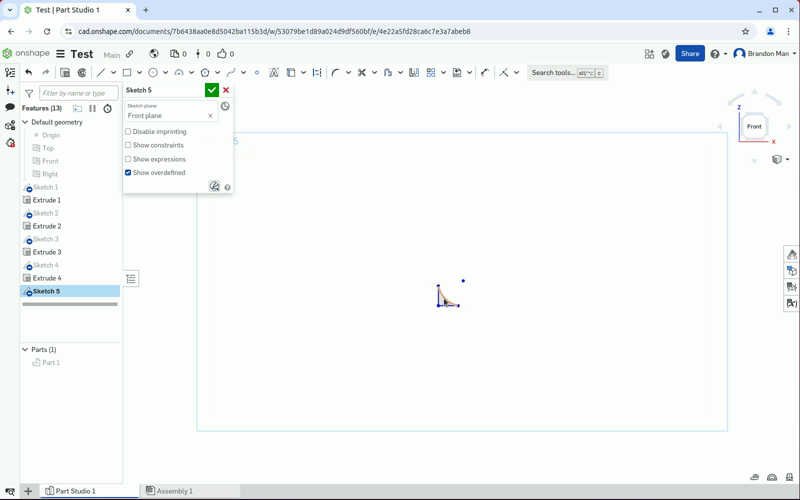
scroll(6)
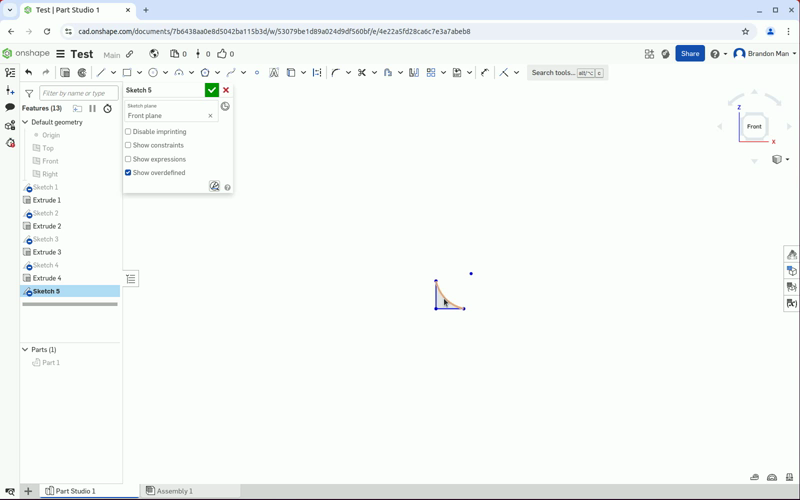
scroll(6)
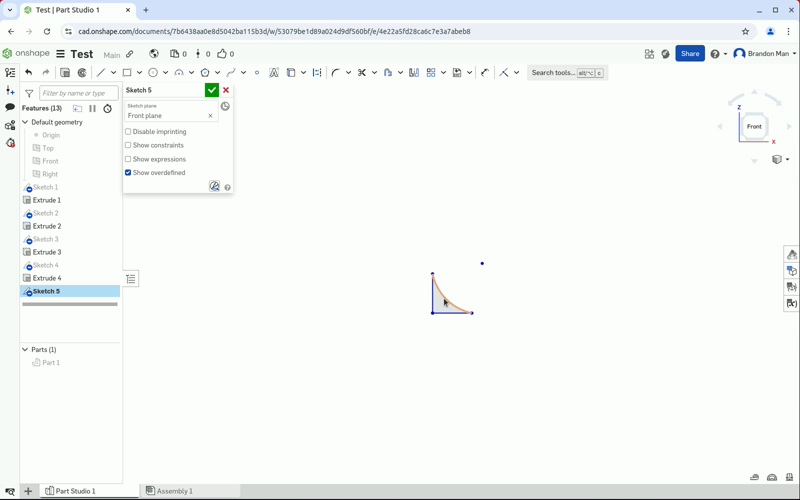
scroll(6)
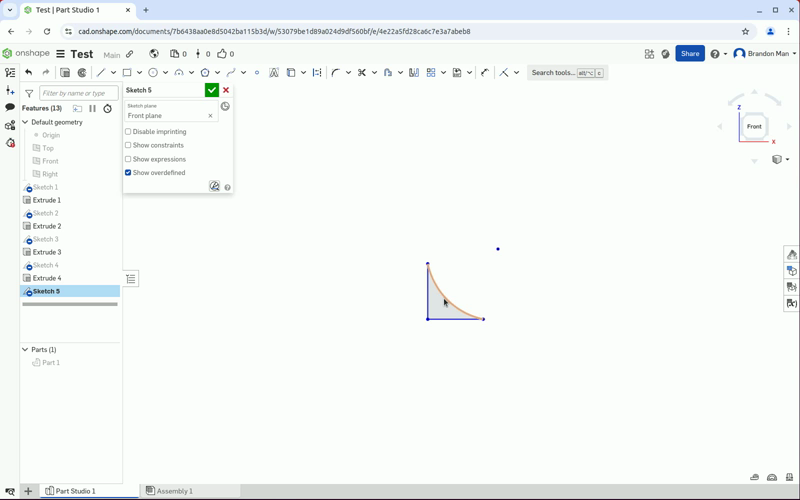
scroll(6)
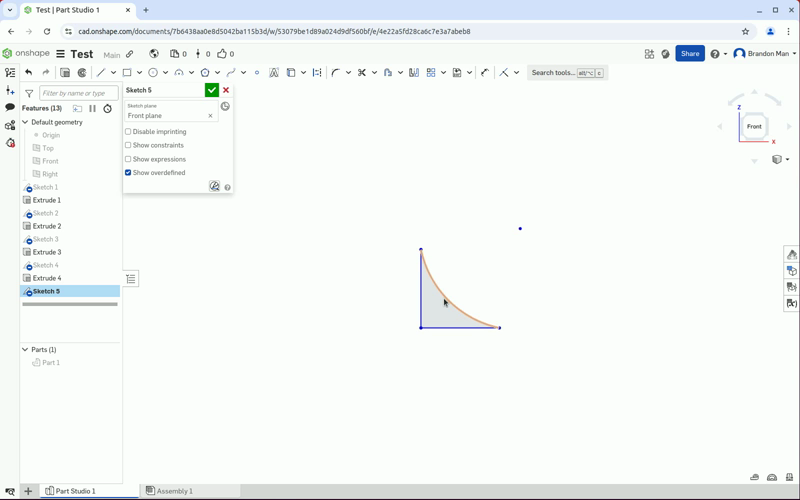
scroll(6)
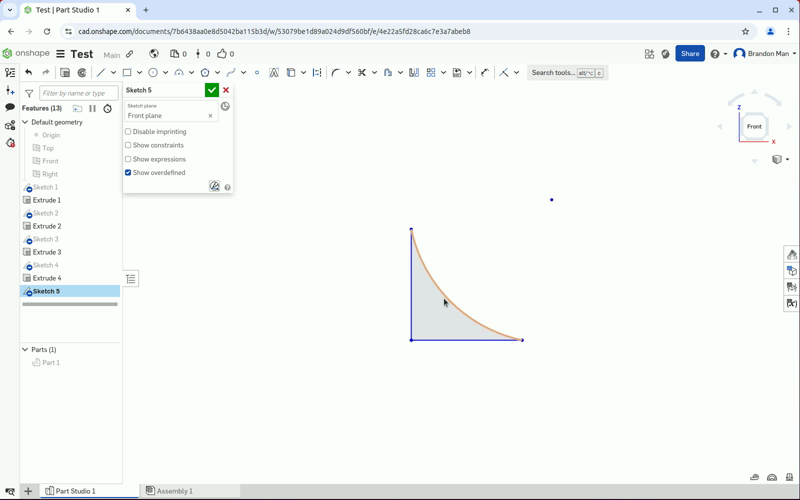
scroll(6)
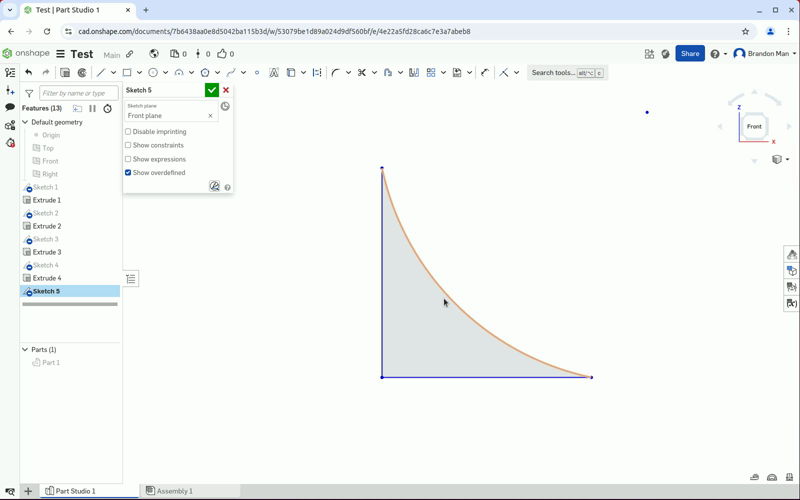
click(444, 298)
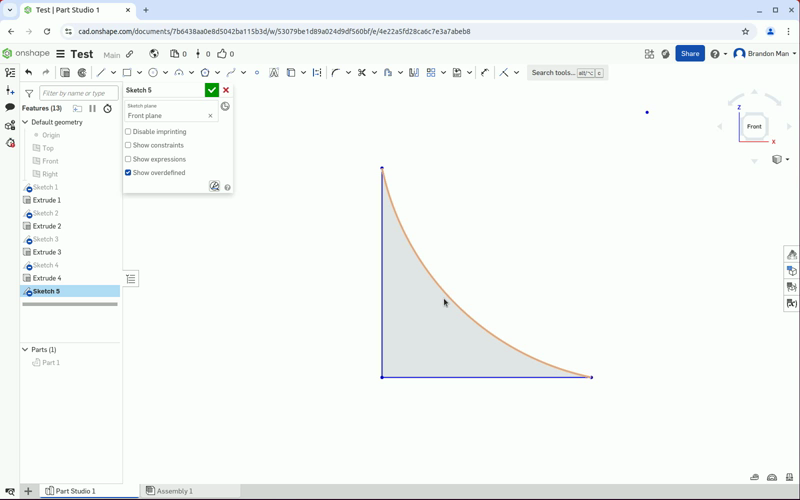
scroll(-6)
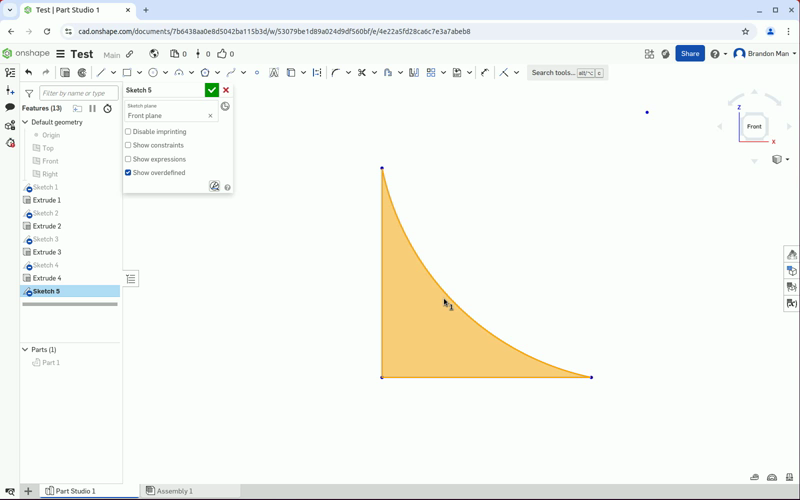
scroll(-6)
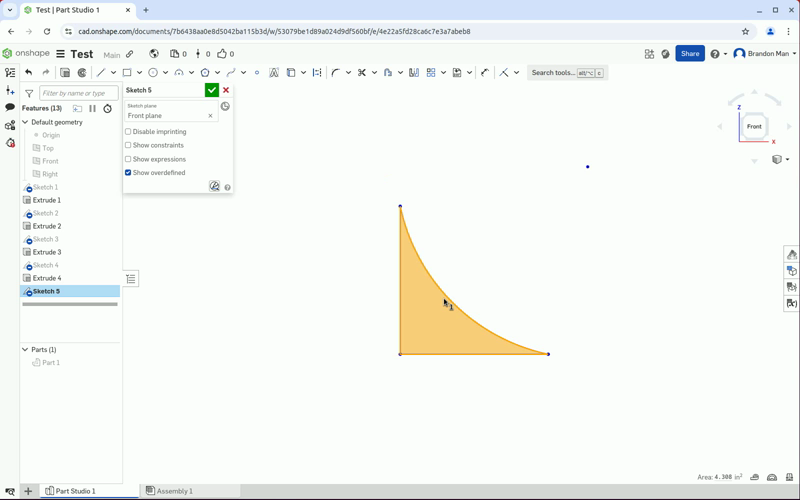
scroll(-6)
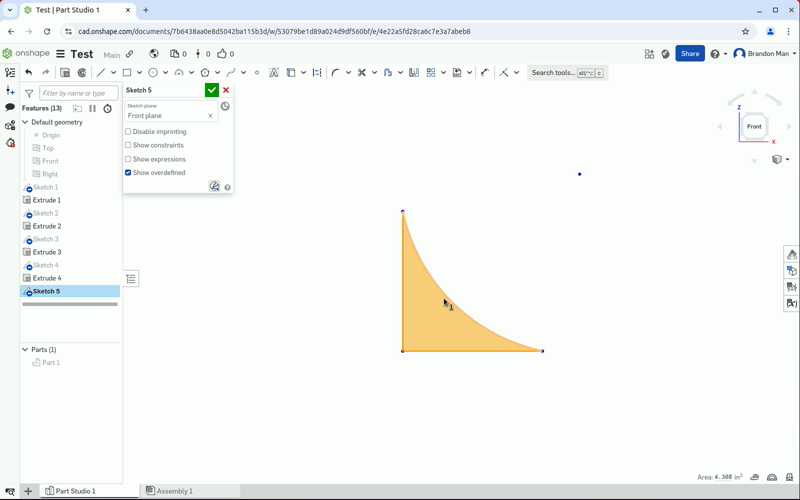
scroll(-6)
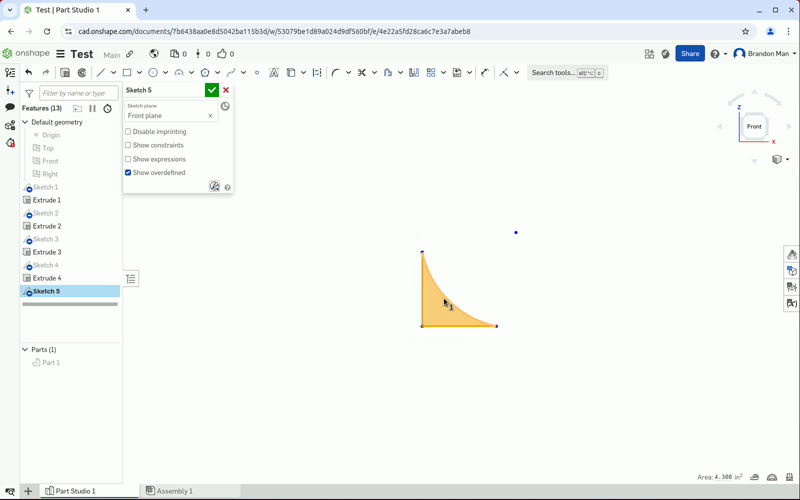
scroll(-6)
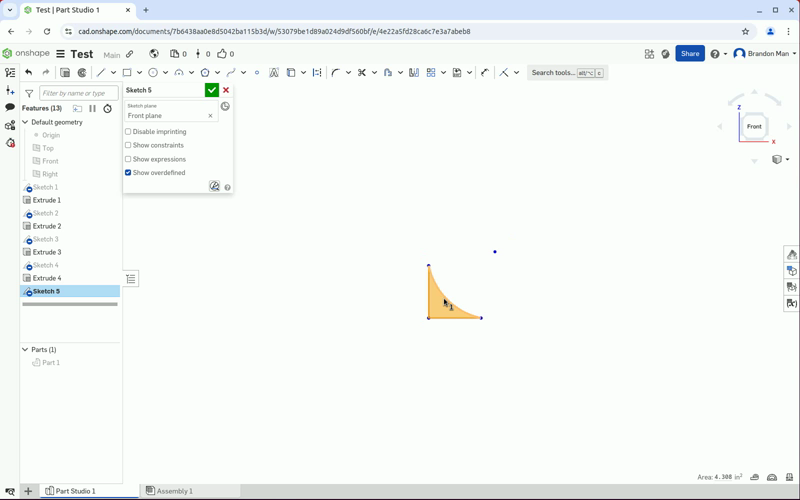
scroll(-6)
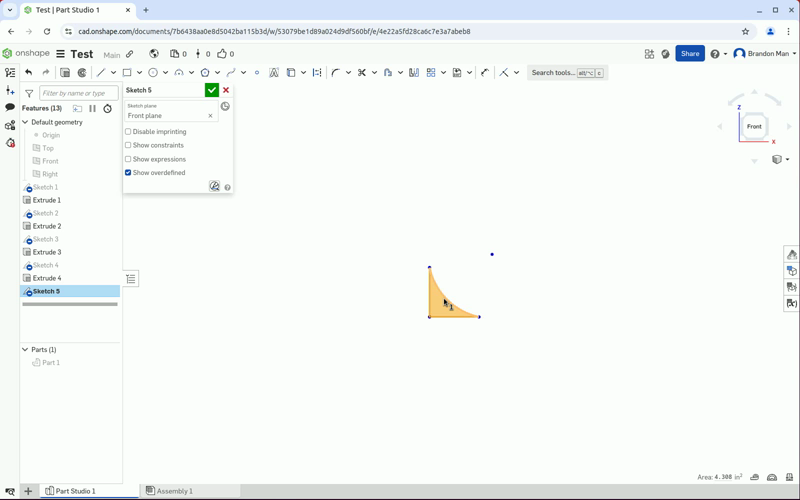
scroll(-6)
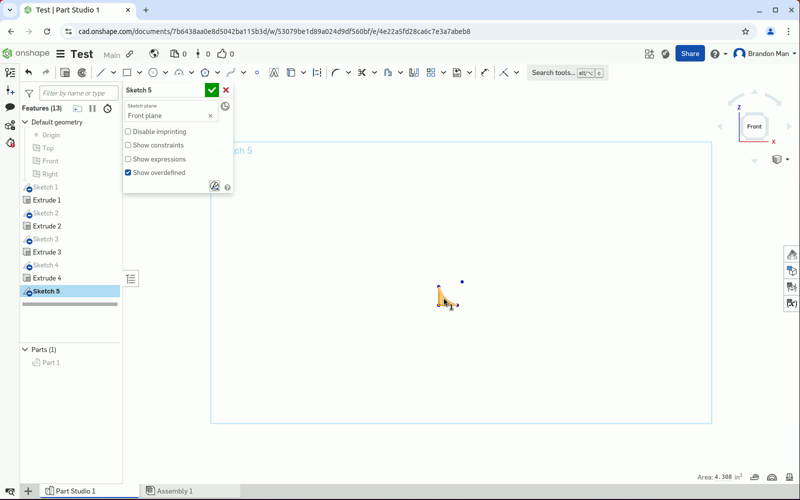
mouse_move(73, 352)
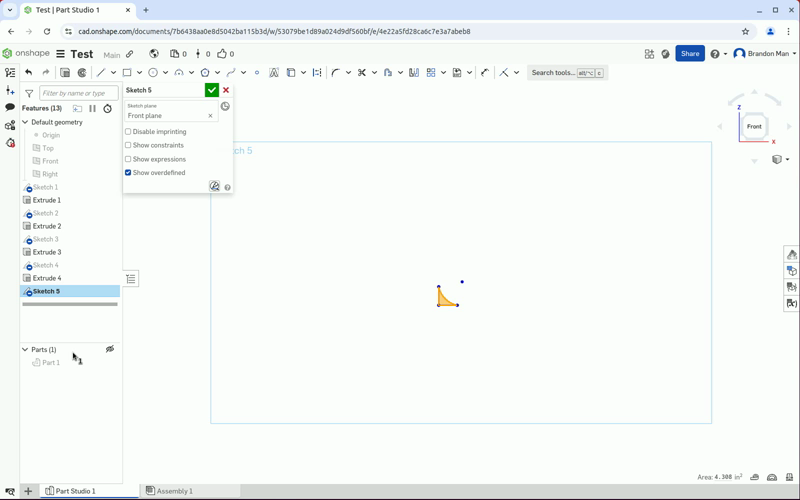
key(shift+y)
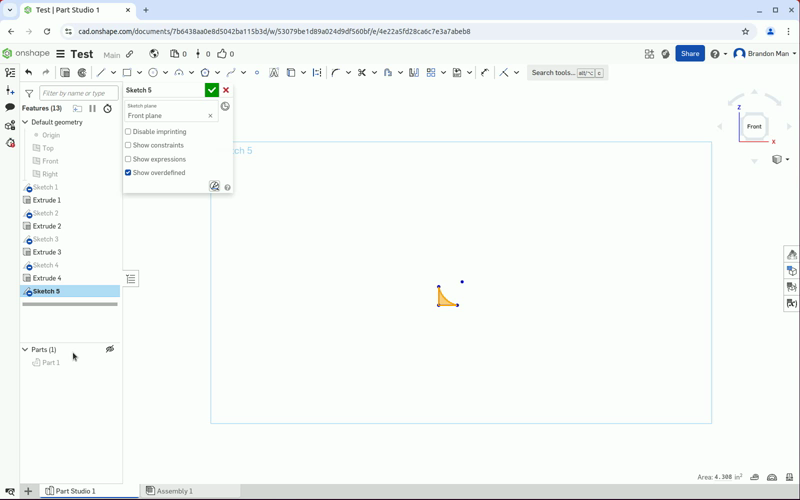
key(shift+e)
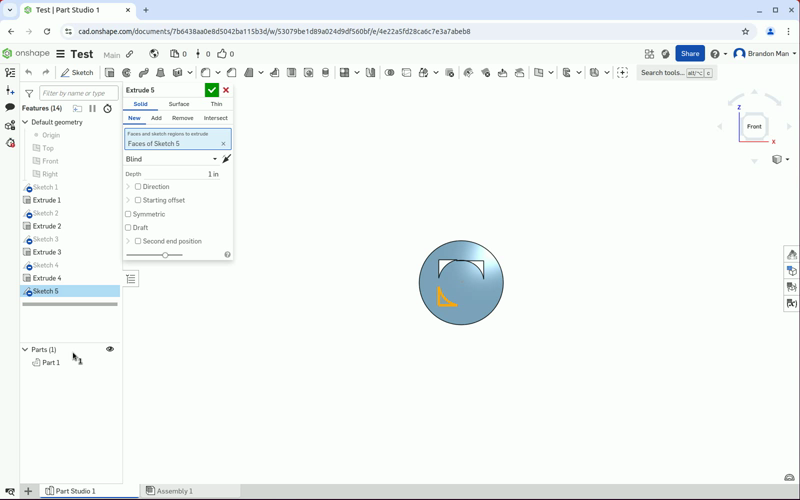
mouse_move(143, 106)
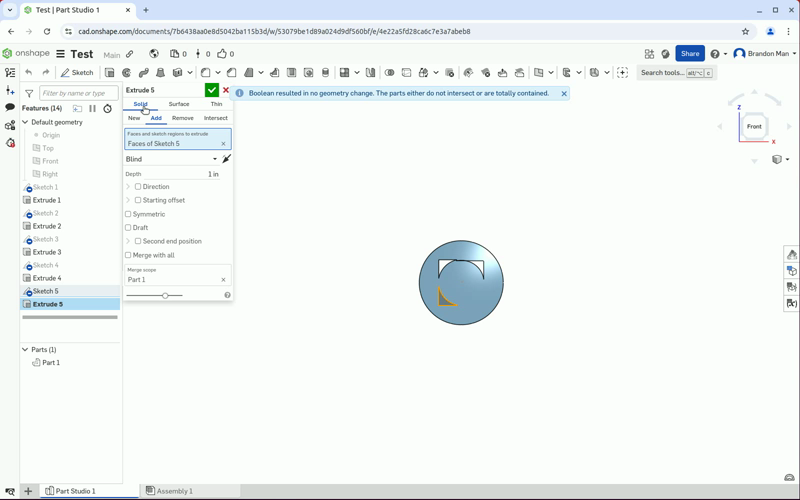
click(143, 106)
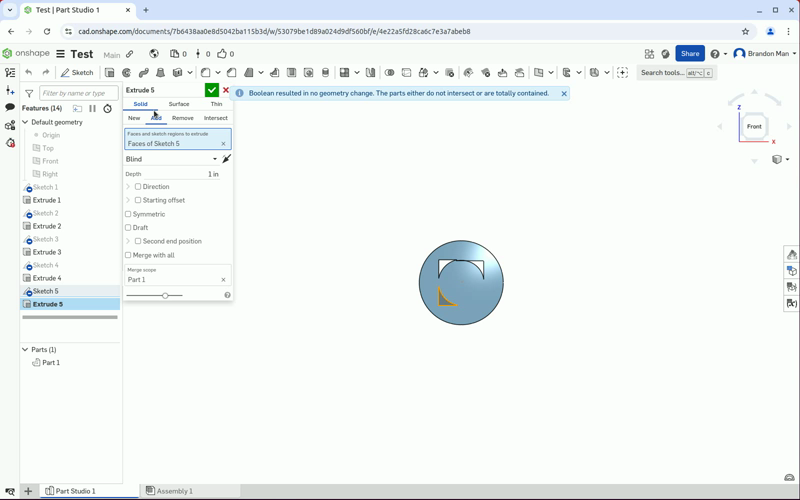
mouse_move(186, 120)
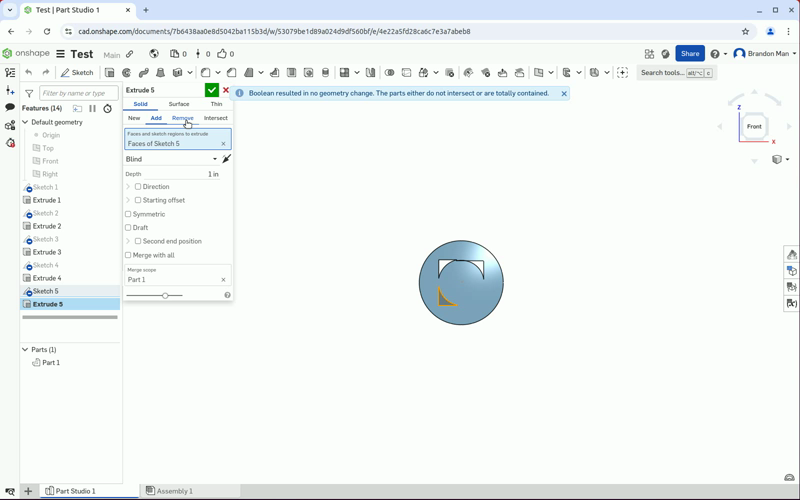
click(186, 120)
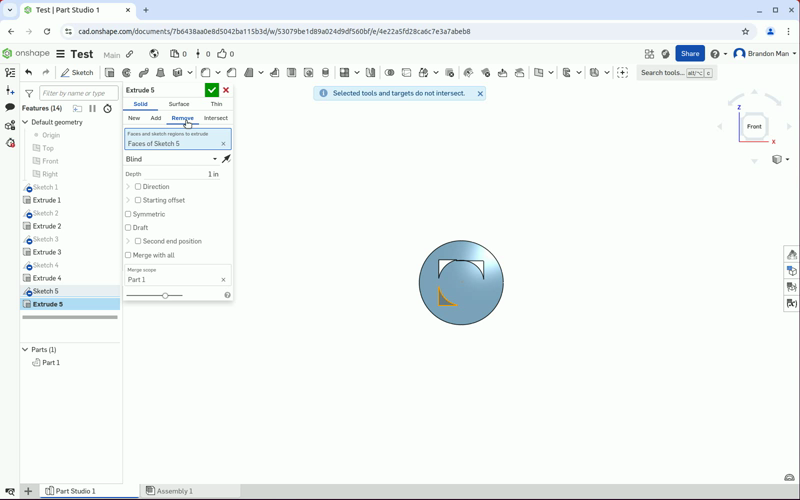
key(tab, 4)
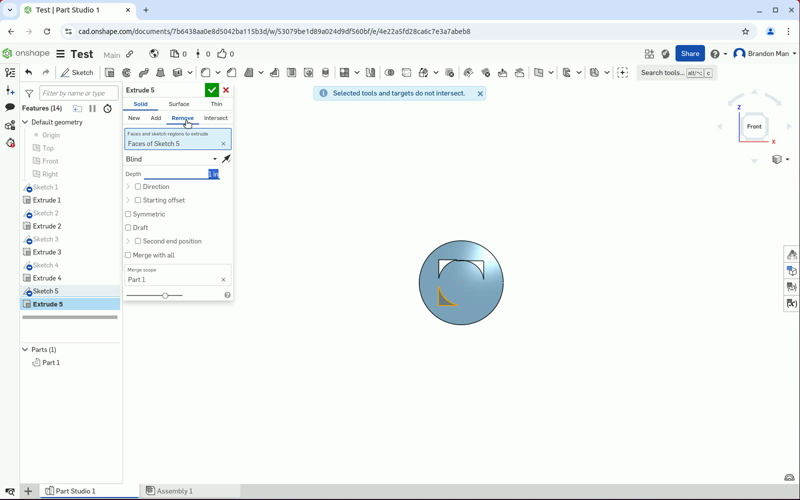
text(23.108)
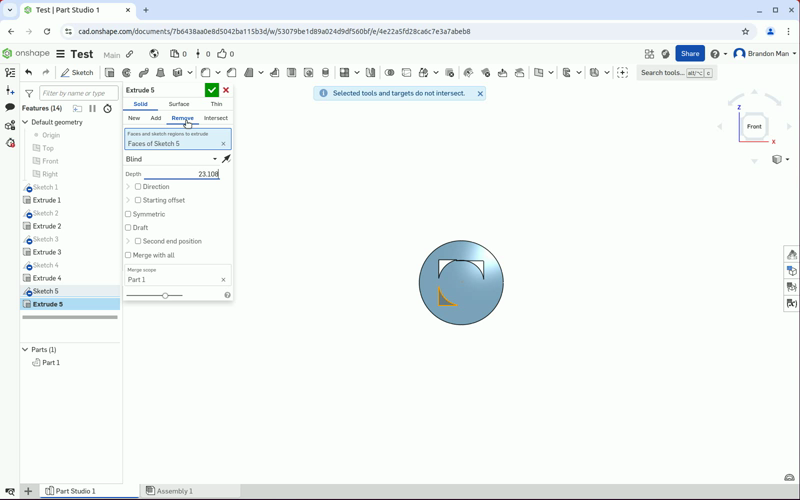
key(tab, 3)
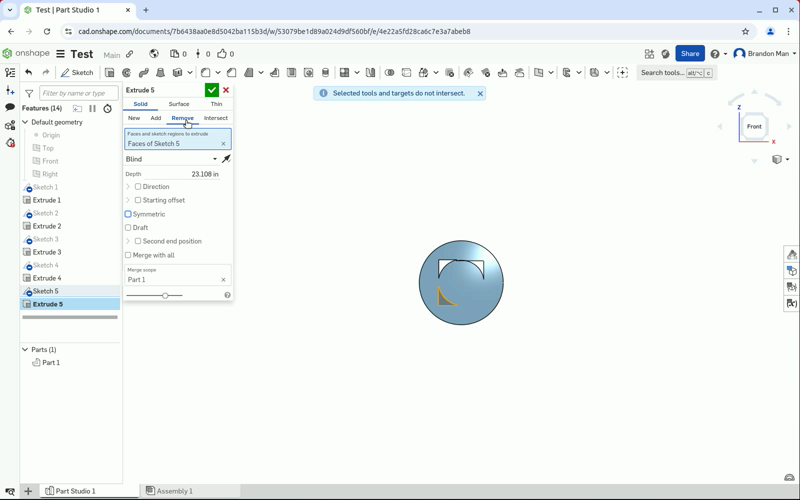
key(tab, 2)
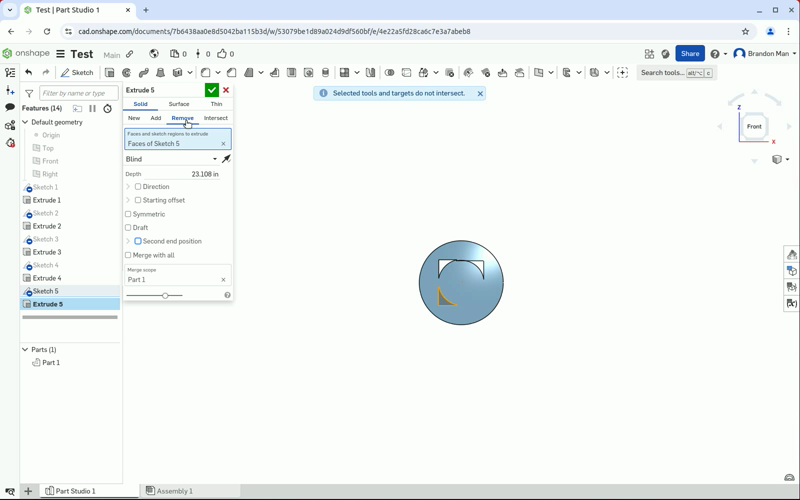
key(space)
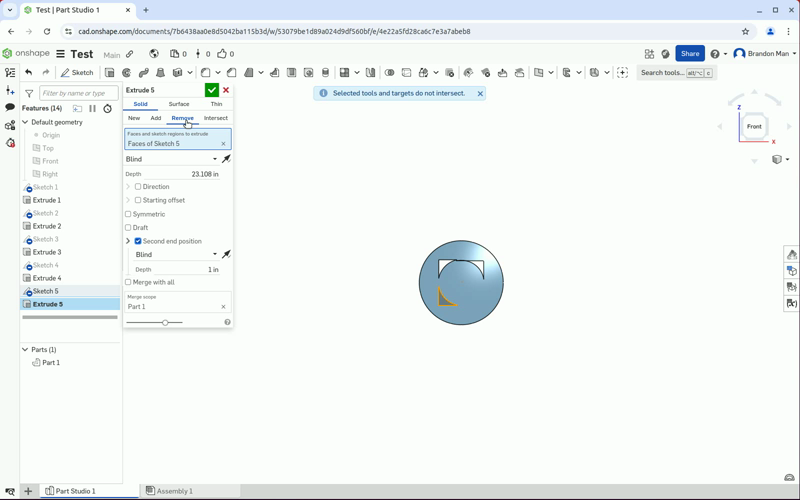
key(tab, 3)
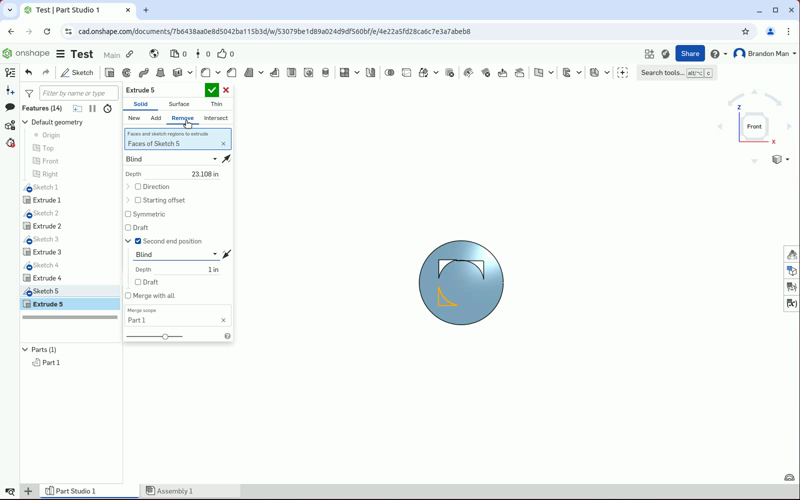
text(23.108)
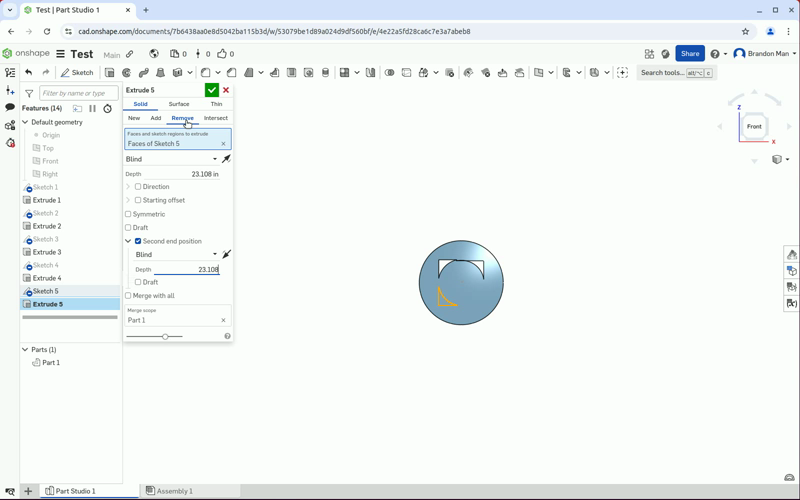
key(tab, 2)
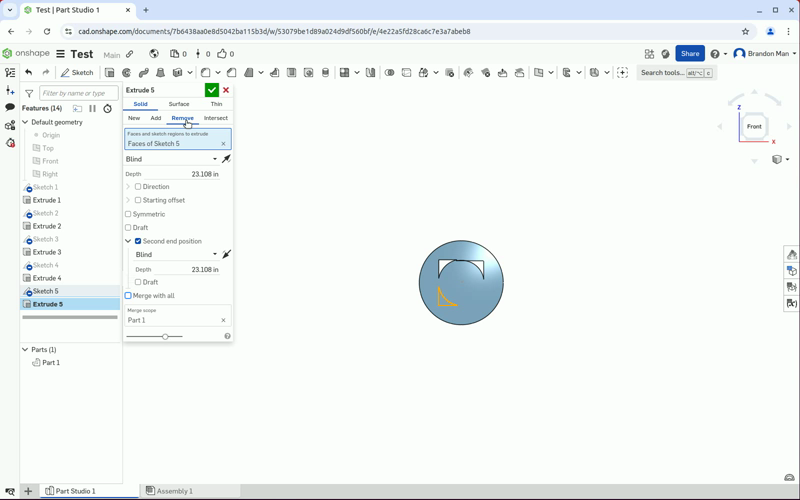
key(space)
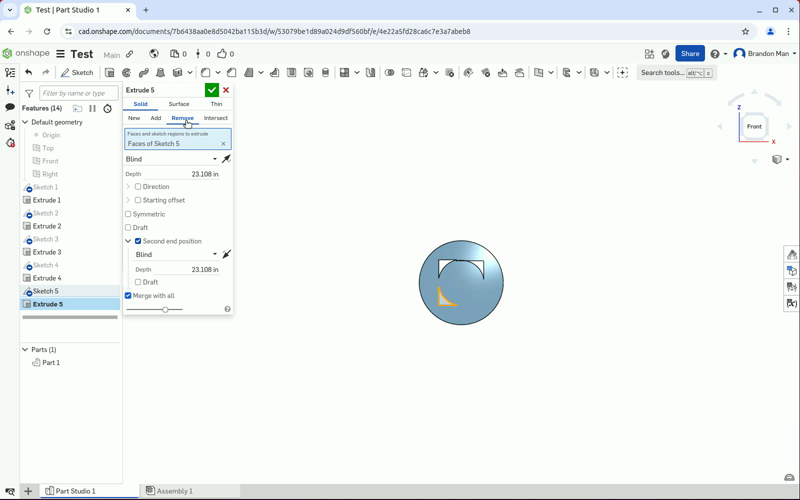
key(enter)
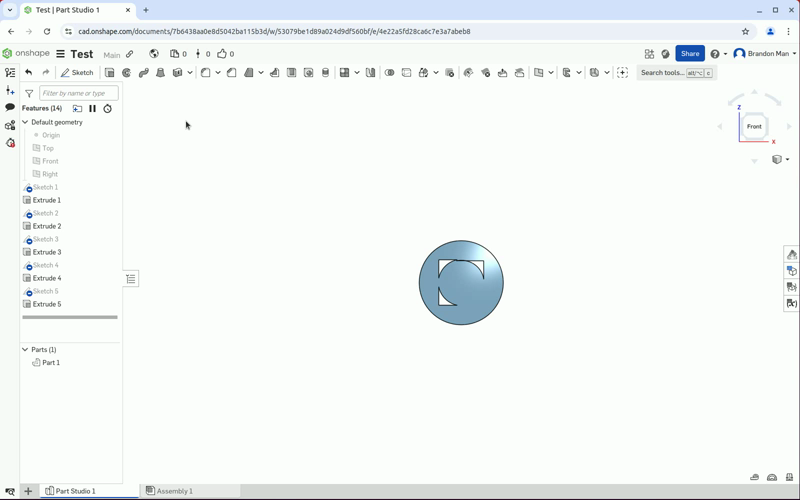
key(shift+h)
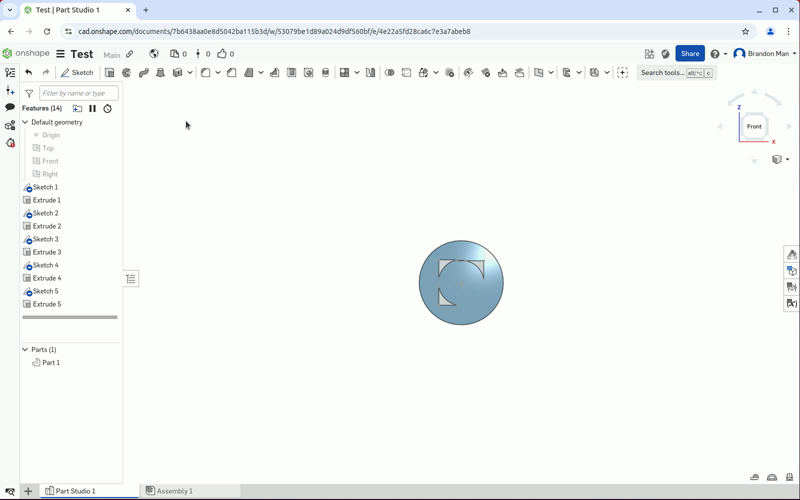
key(shift+h)
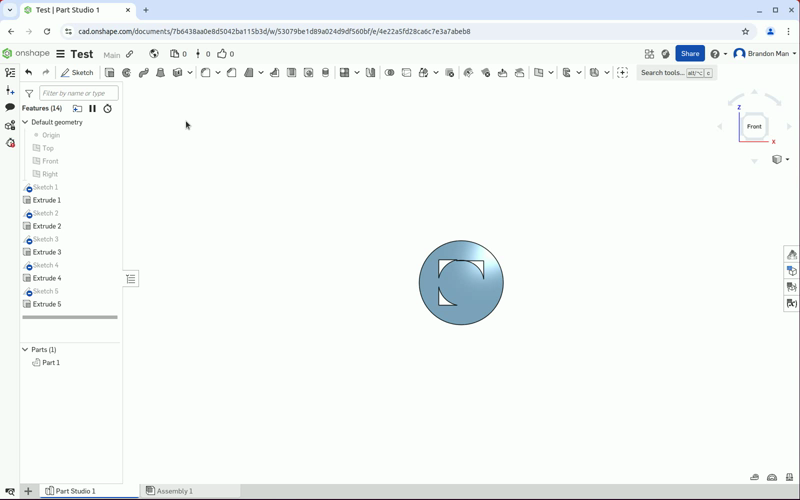
mouse_move(73, 189)
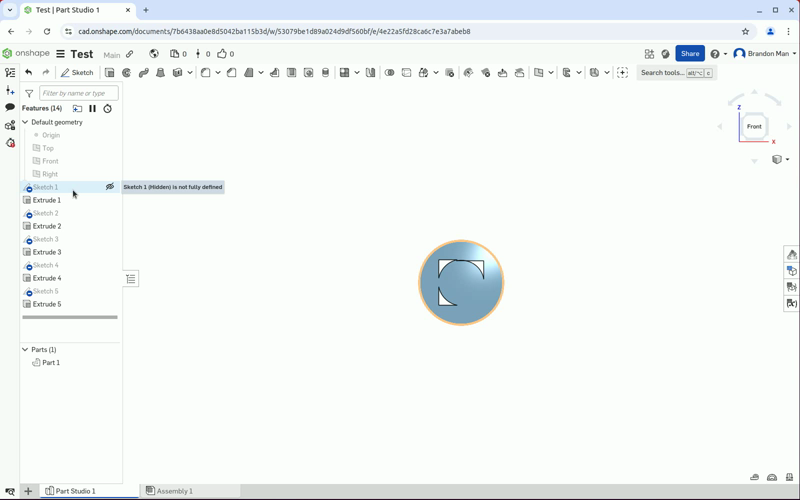
click(73, 189)
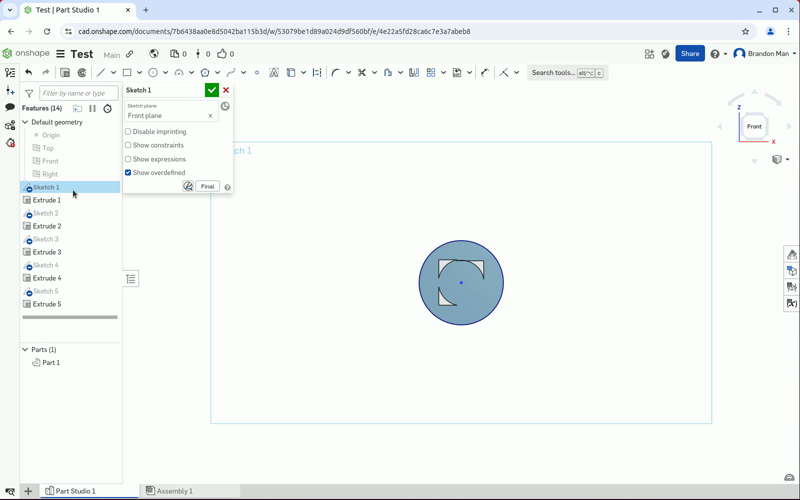
mouse_move(229, 92)
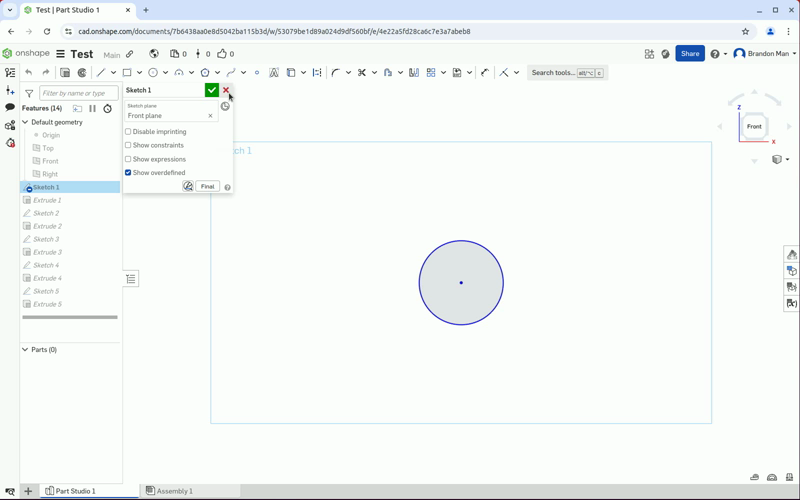
click(229, 92)
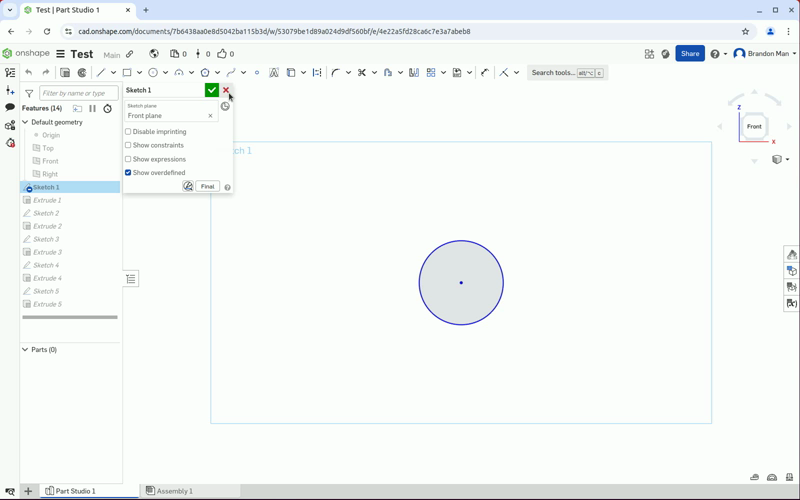
key(shift+s)
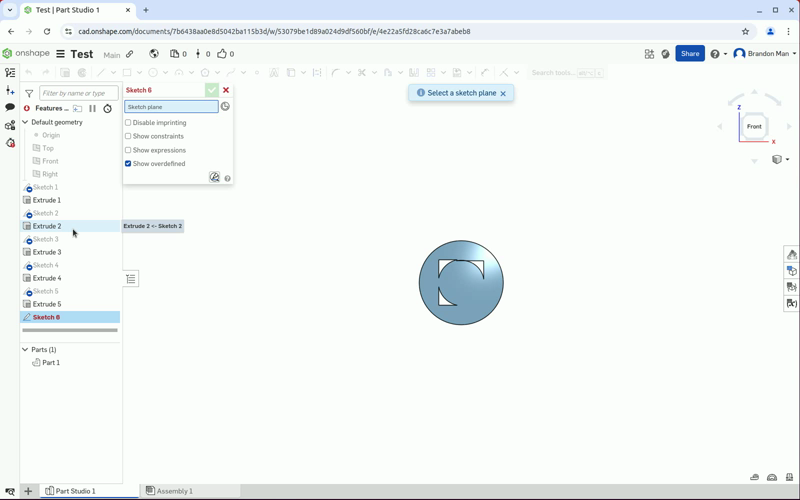
scroll(3)
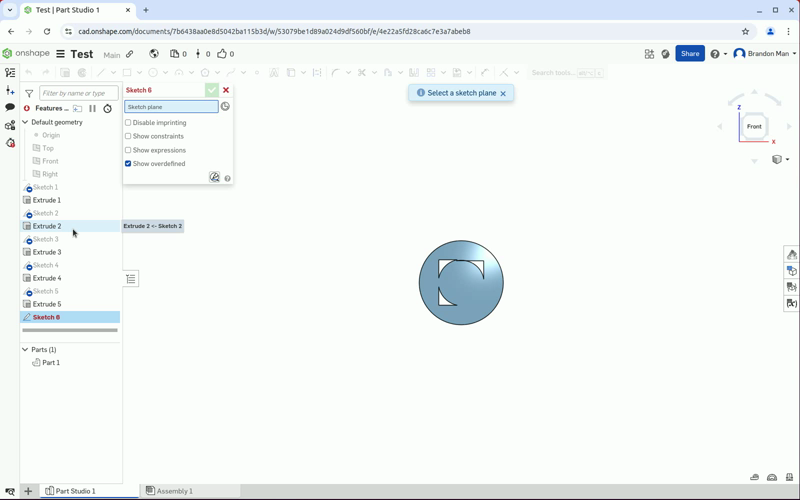
mouse_move(73, 163)
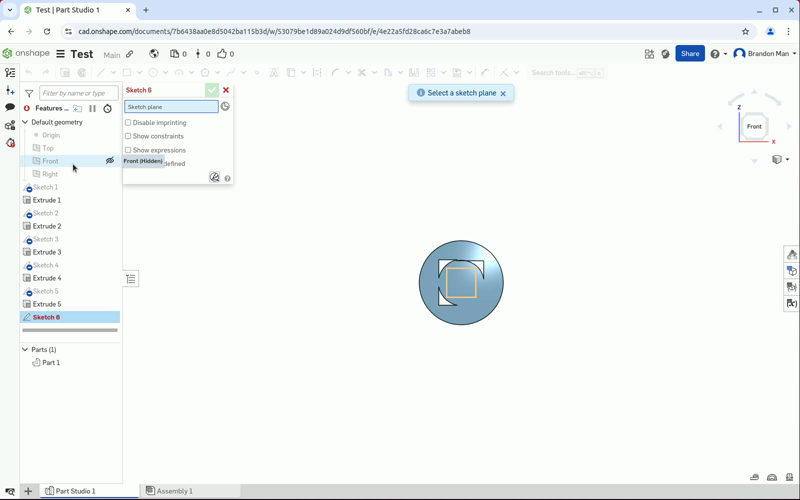
click(73, 163)
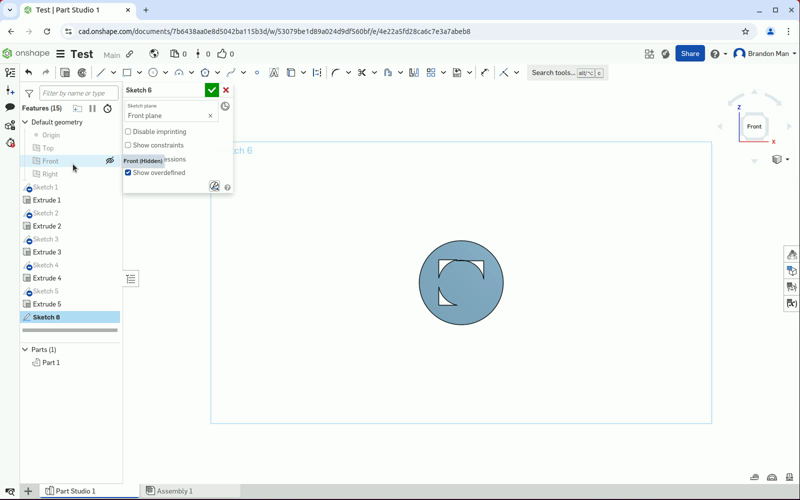
mouse_move(73, 352)
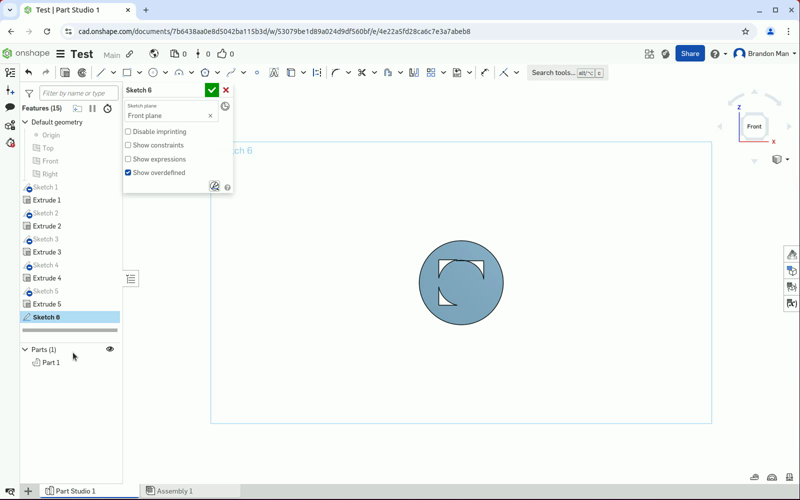
key(y)
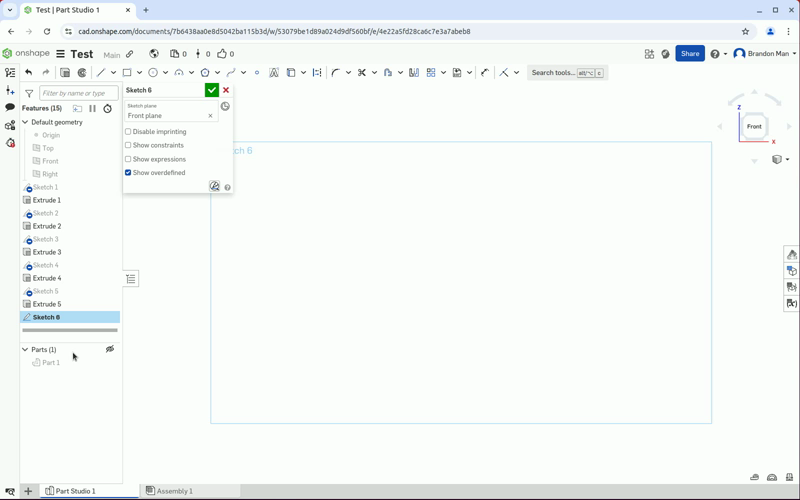
key(a)
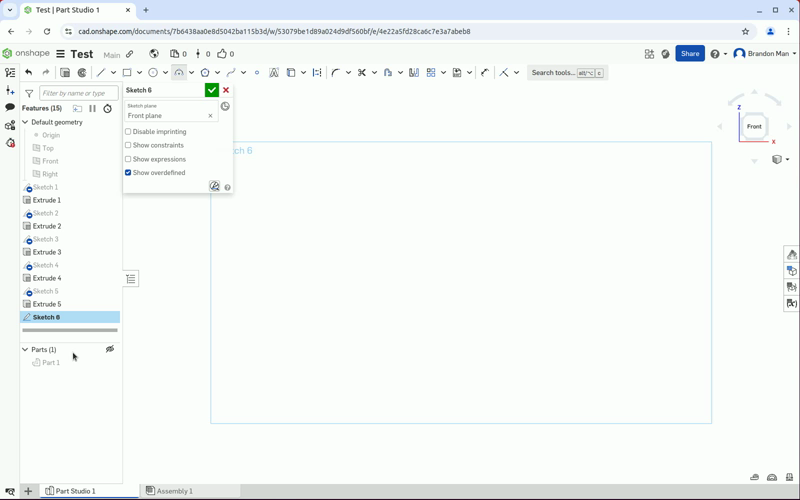
key_down(shift)
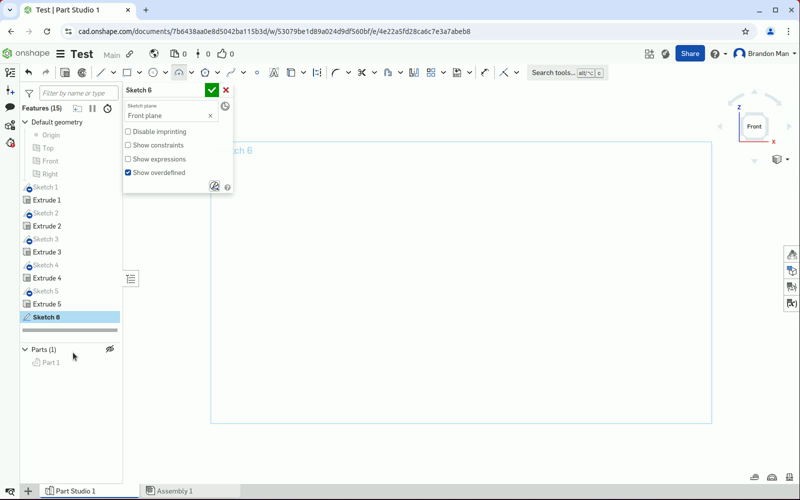
mouse_move(456, 305)
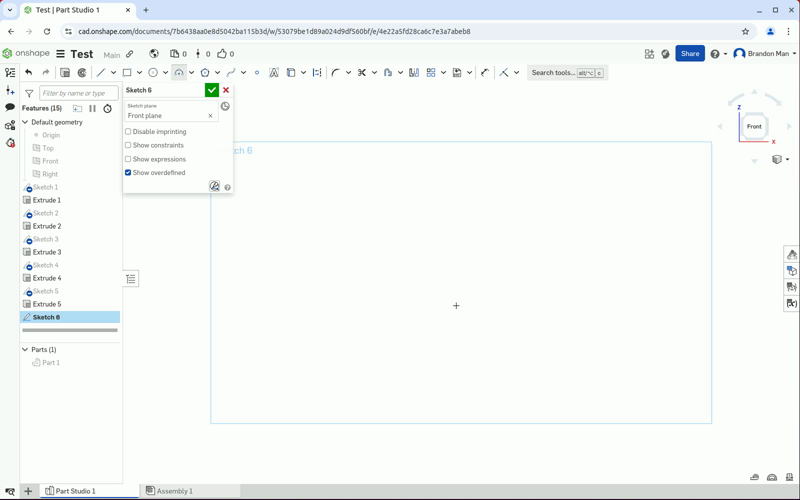
click(456, 305)
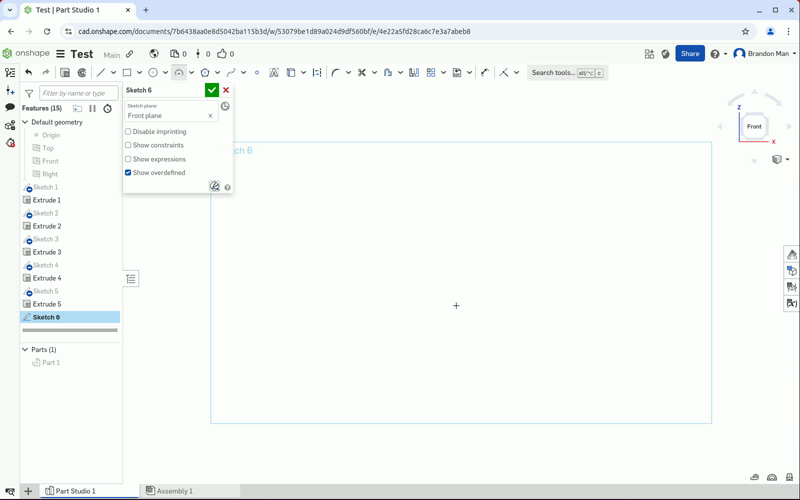
key_up(shift)
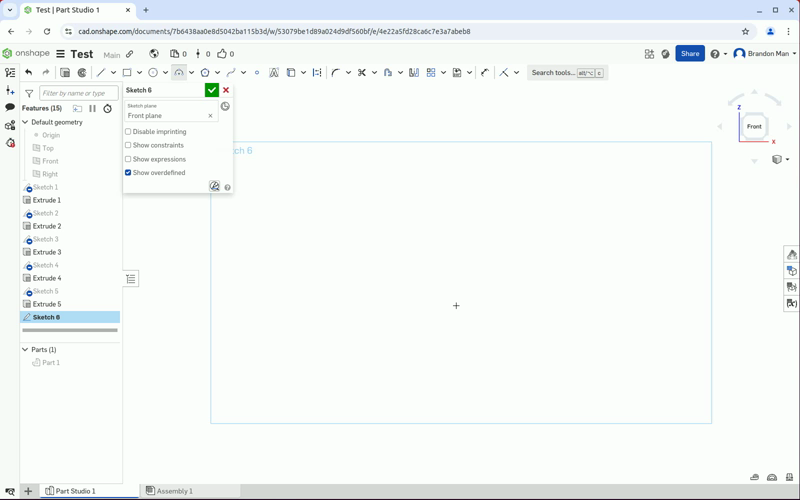
key_down(shift)
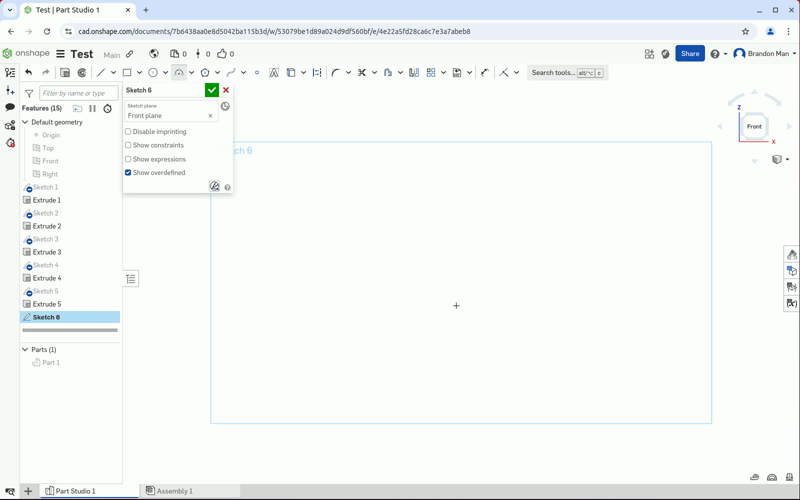
mouse_move(466, 305)
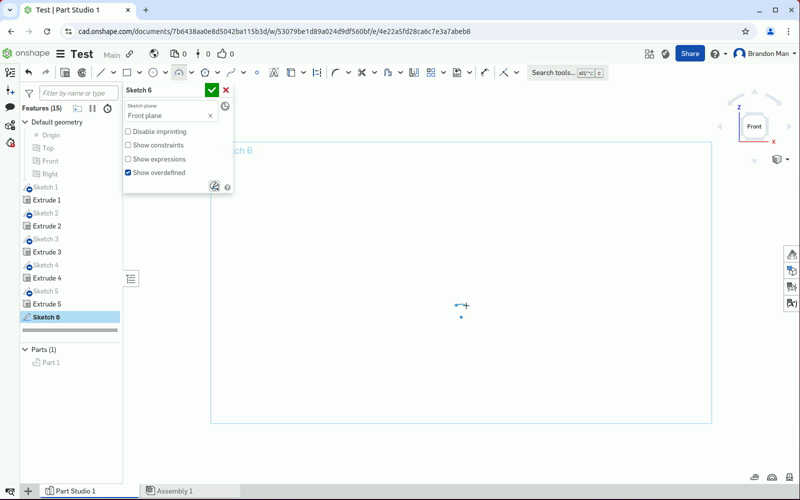
click(466, 305)
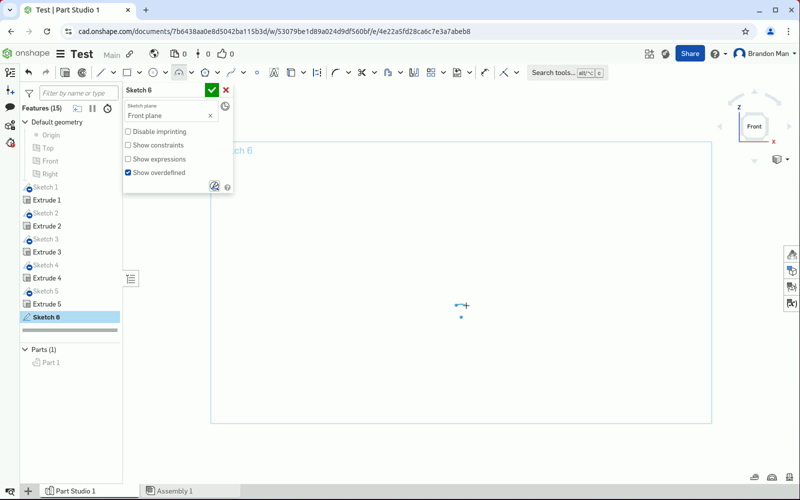
mouse_move(461, 305)
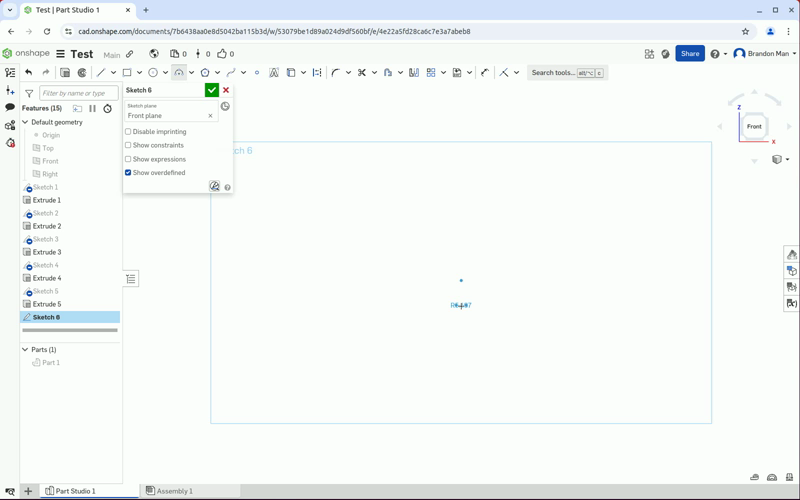
click(461, 305)
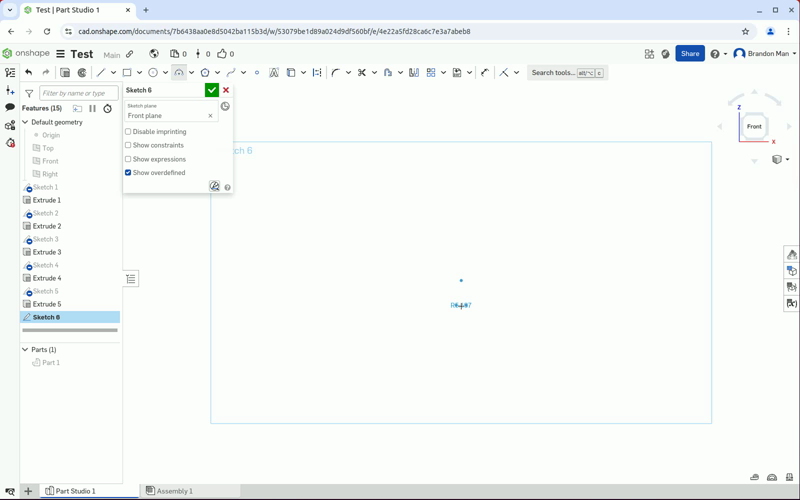
key_up(shift)
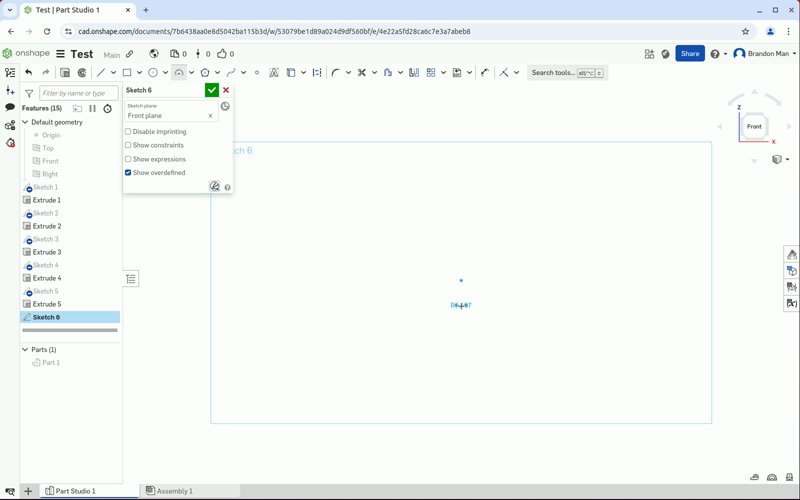
key(esc)
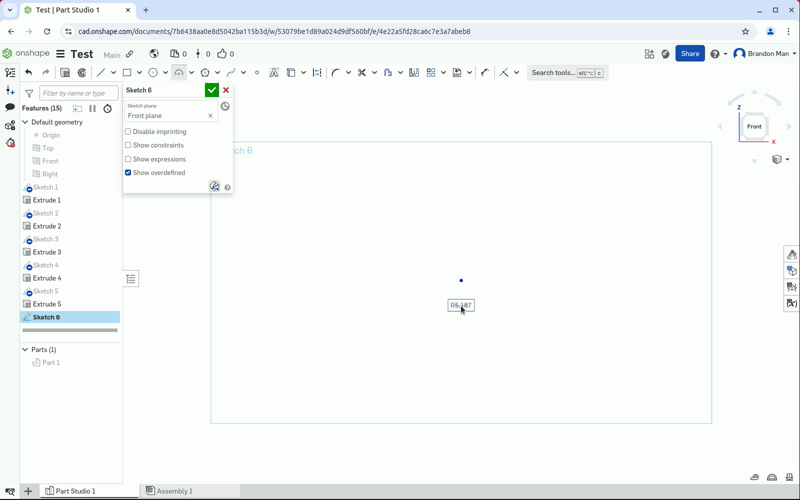
key(l)
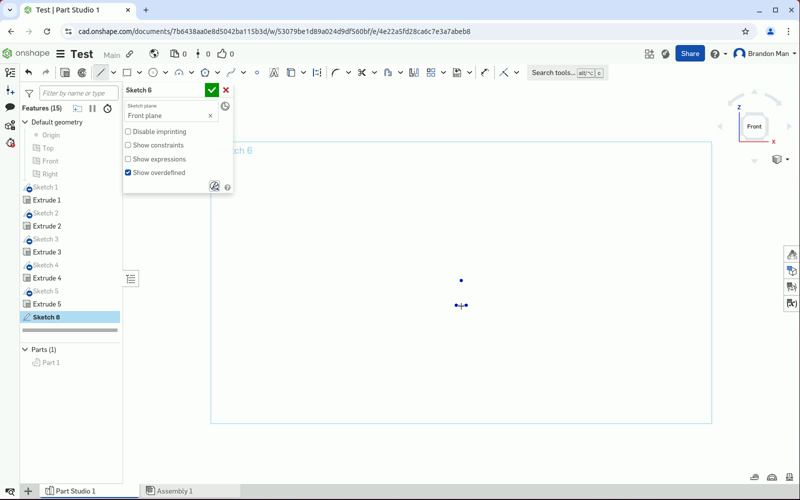
mouse_move(466, 305)
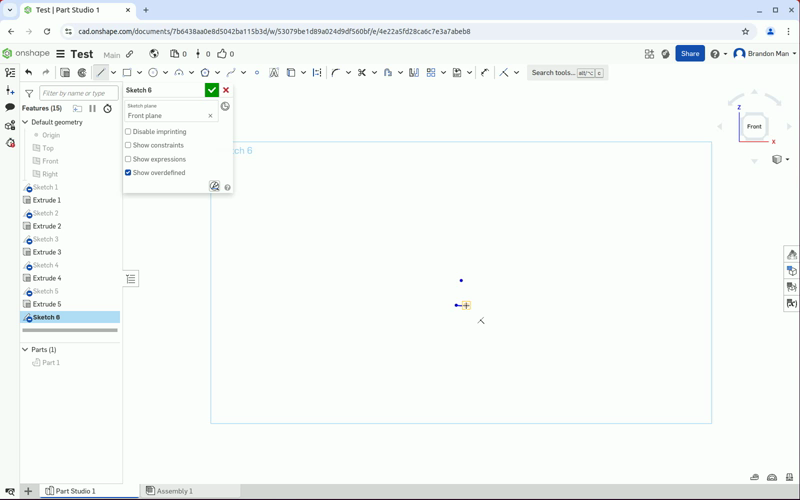
click(466, 305)
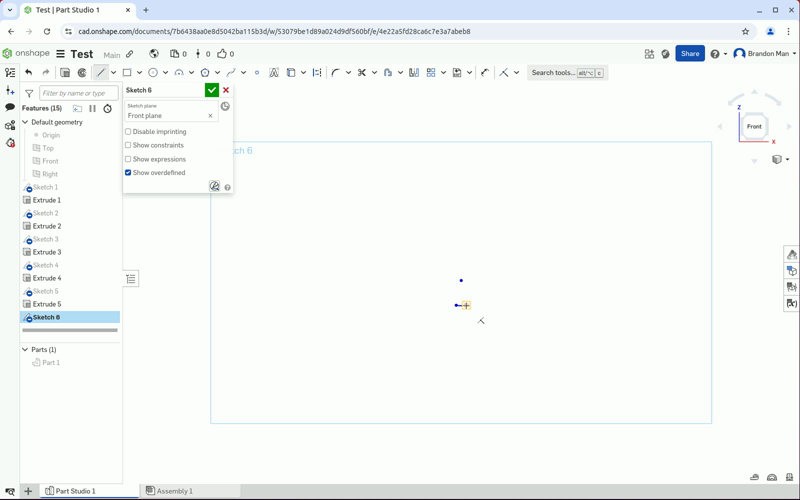
mouse_move(496, 305)
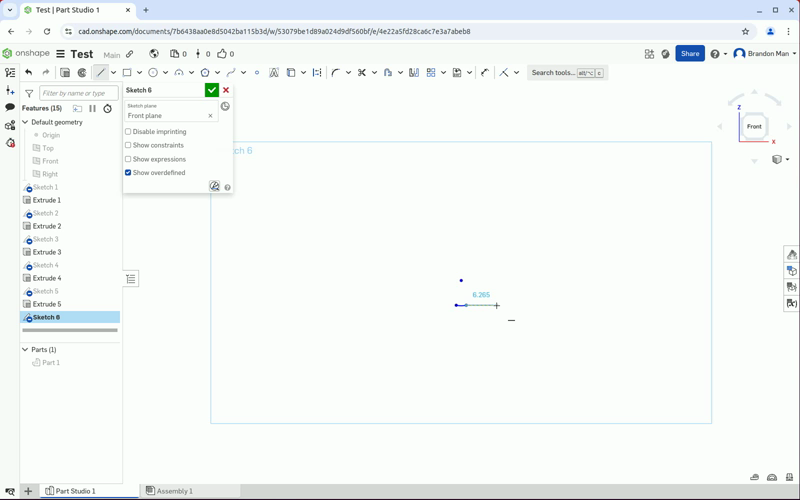
key_down(shift)
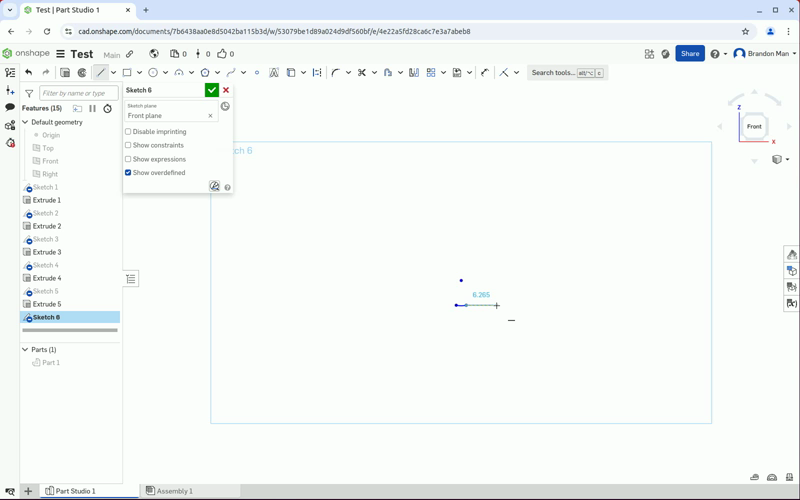
mouse_move(456, 305)
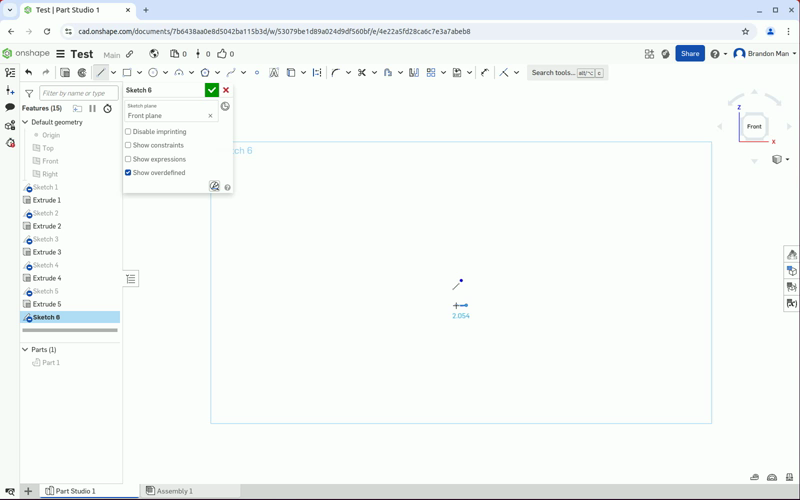
key_up(shift)
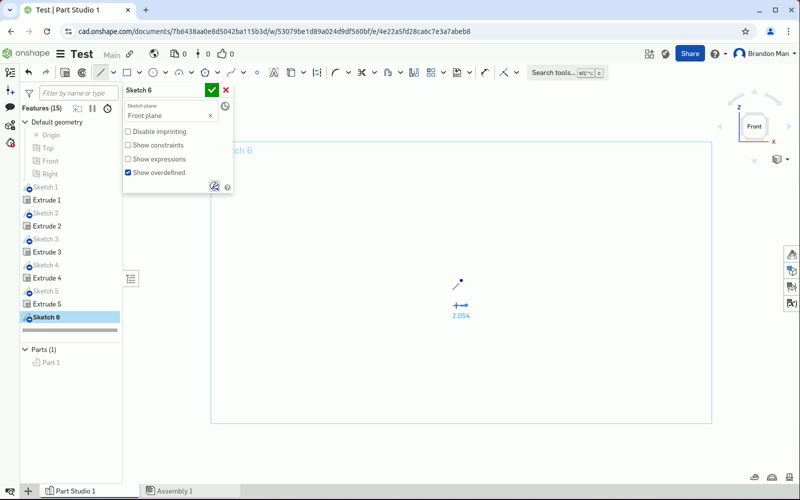
click(456, 305)
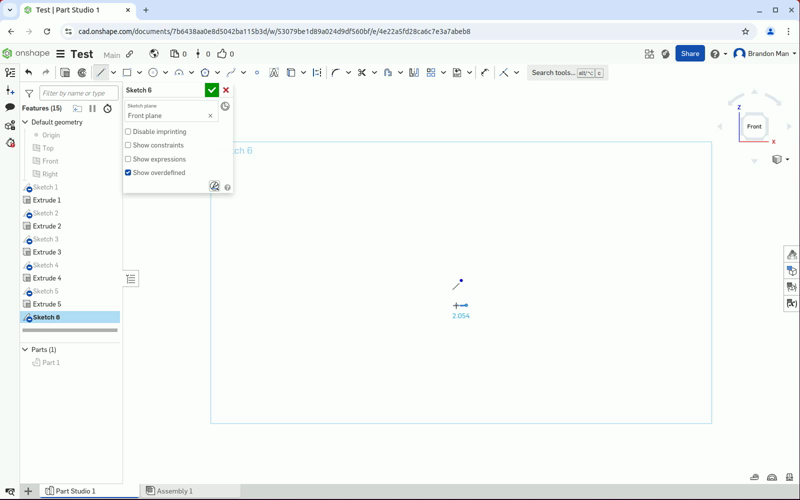
key(esc)
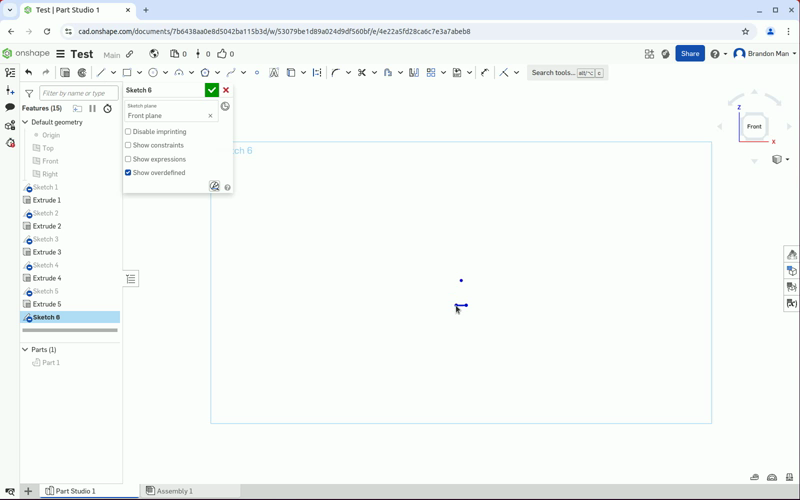
mouse_move(461, 305)
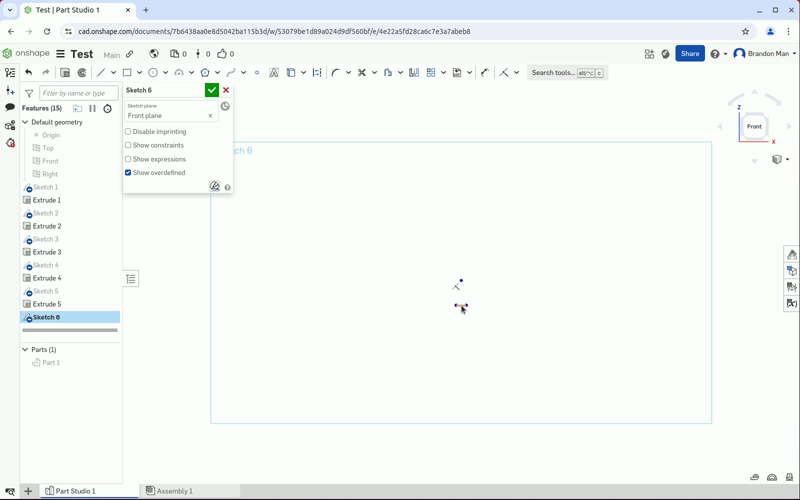
scroll(6)
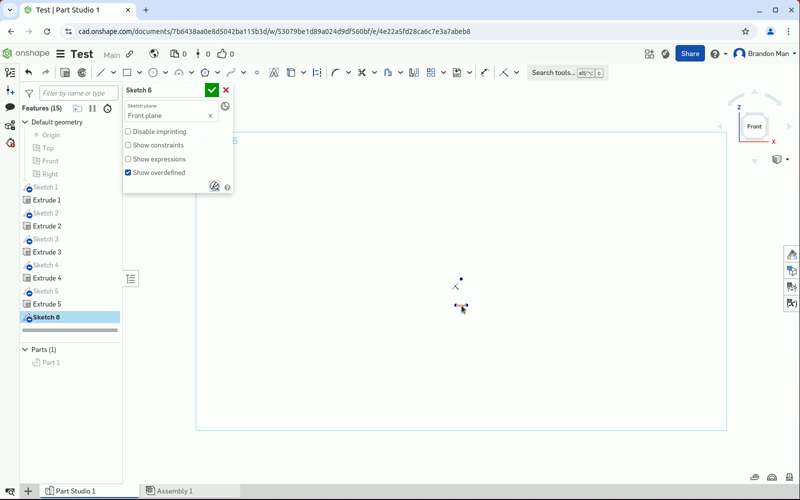
scroll(6)
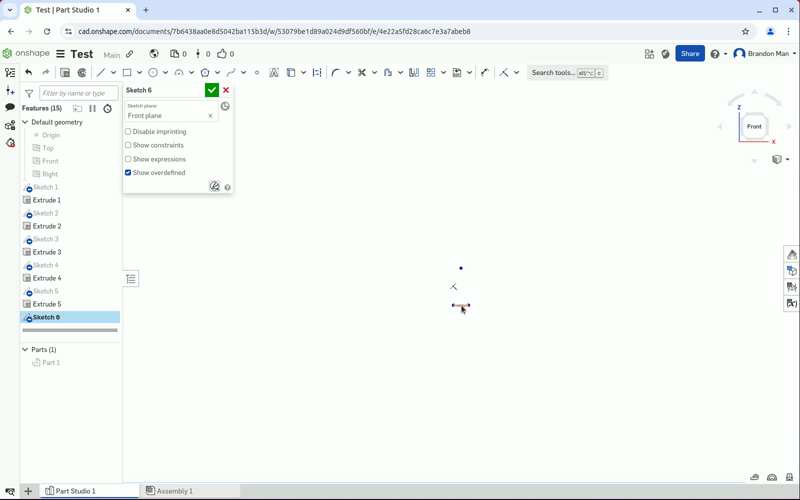
scroll(6)
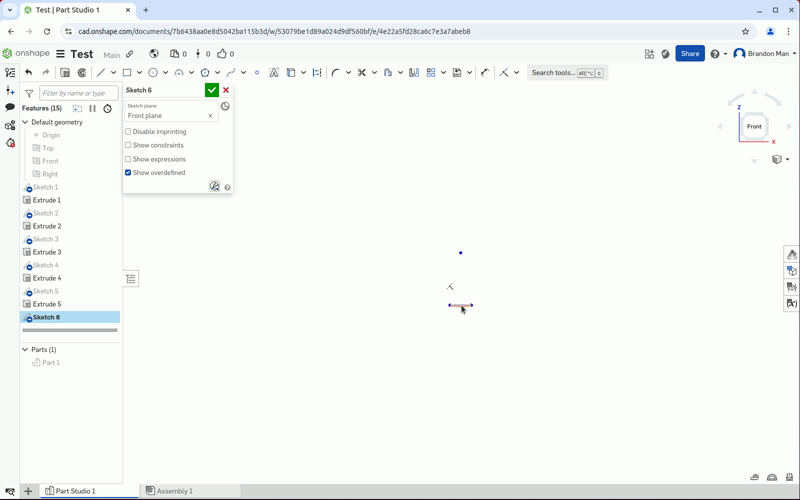
scroll(6)
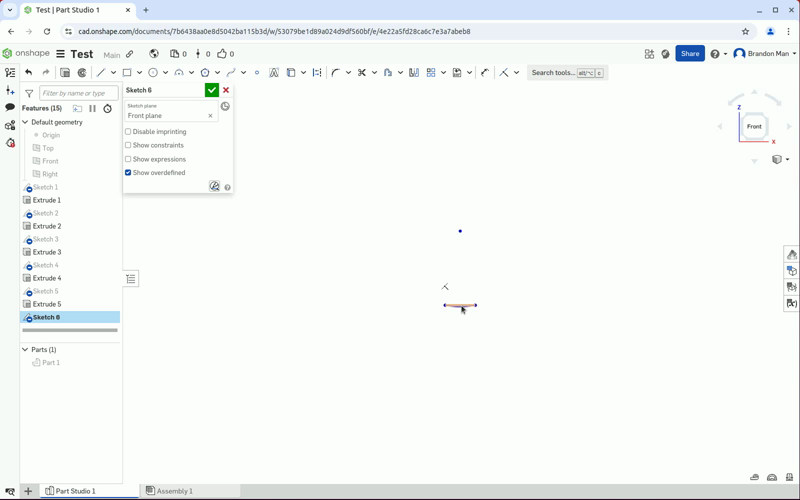
scroll(6)
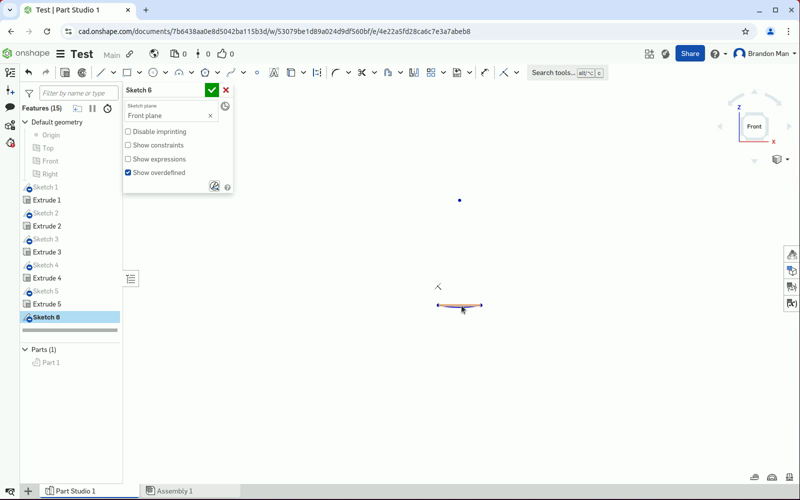
scroll(6)
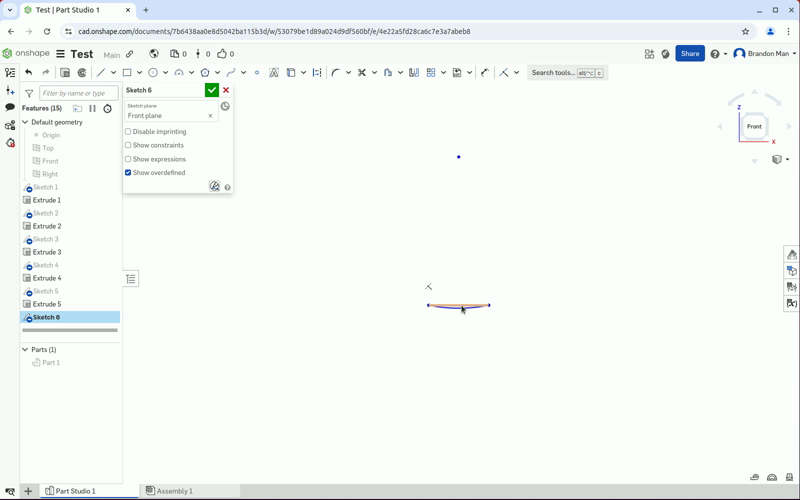
scroll(6)
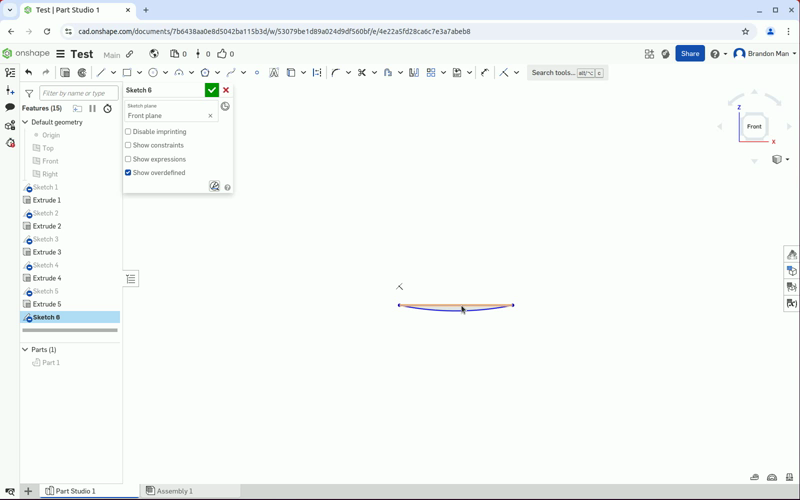
click(461, 305)
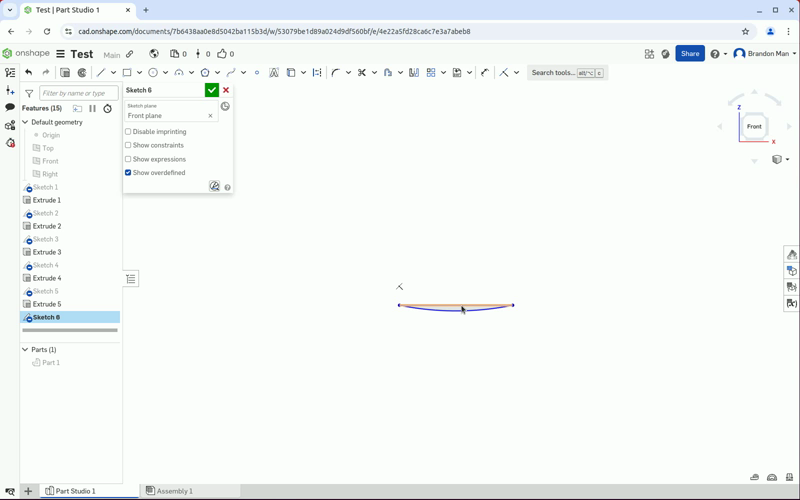
scroll(-6)
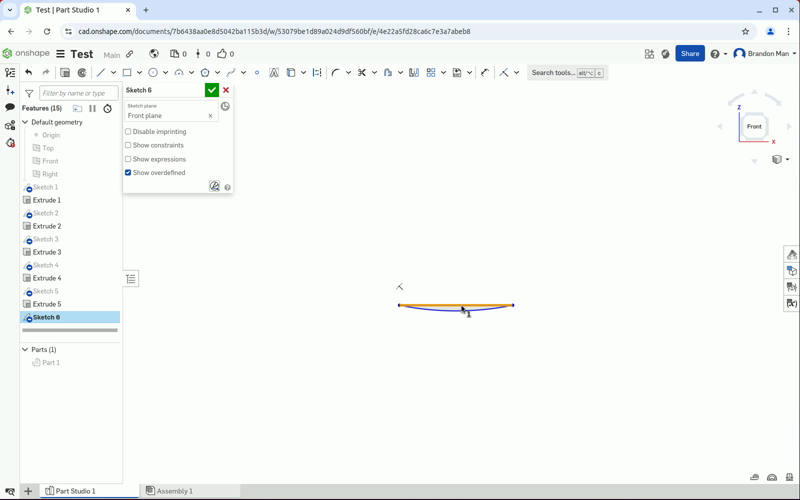
scroll(-6)
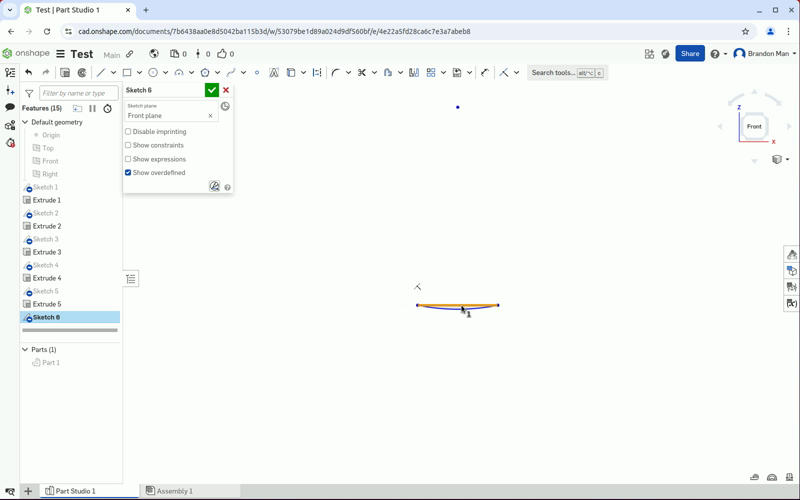
scroll(-6)
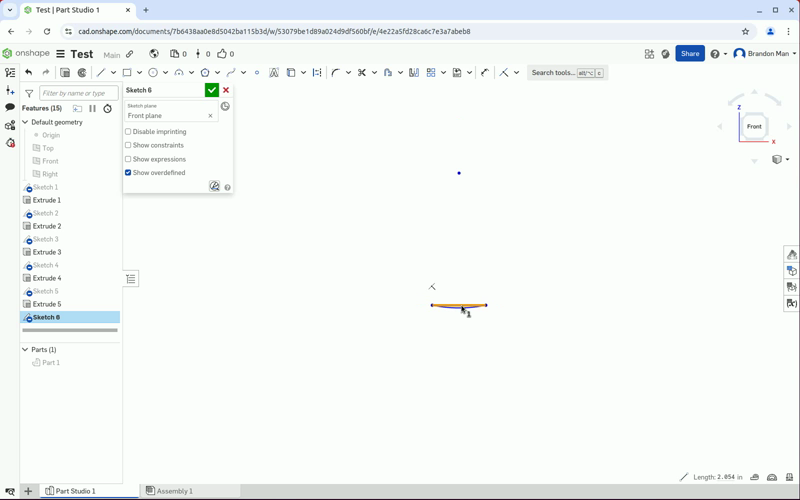
scroll(-6)
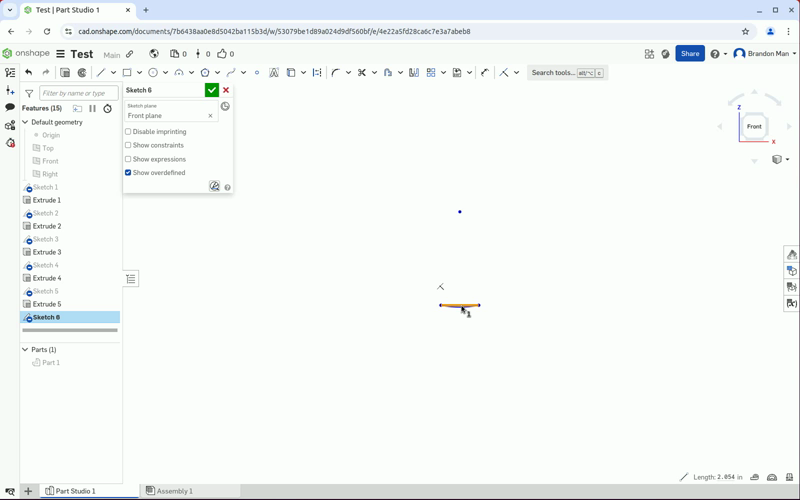
scroll(-6)
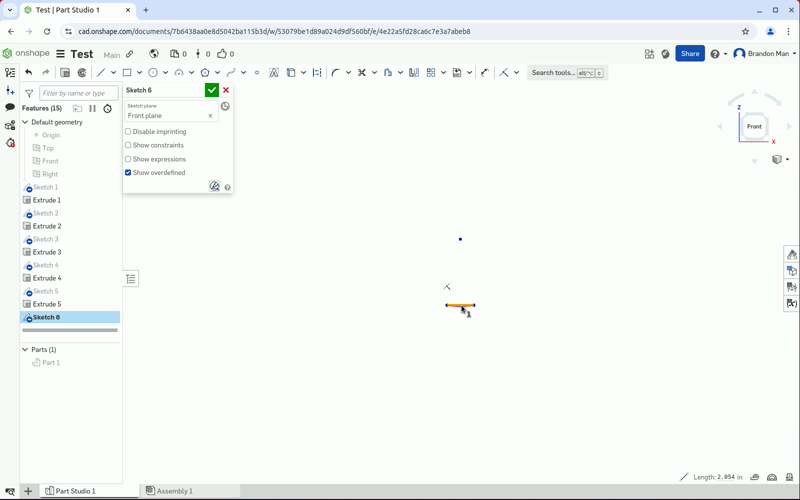
scroll(-6)
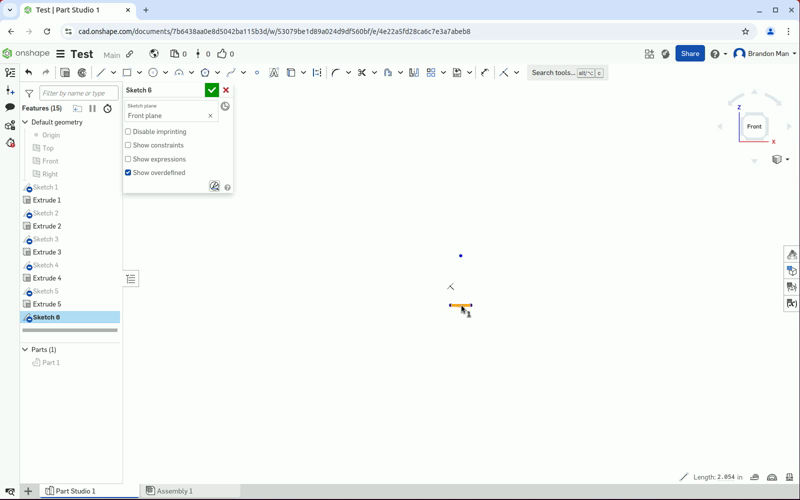
scroll(-6)
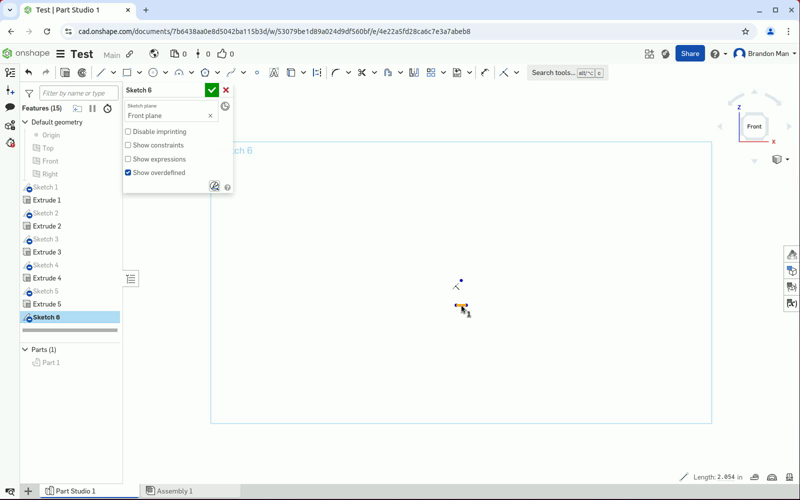
mouse_move(73, 352)
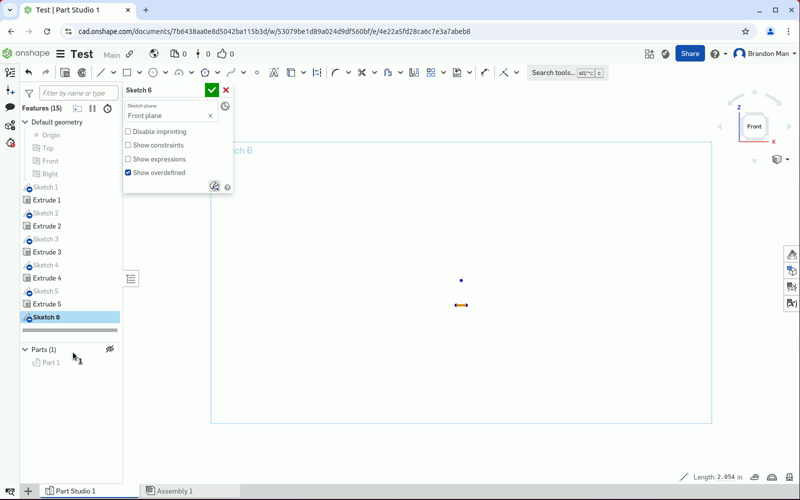
key(shift+y)
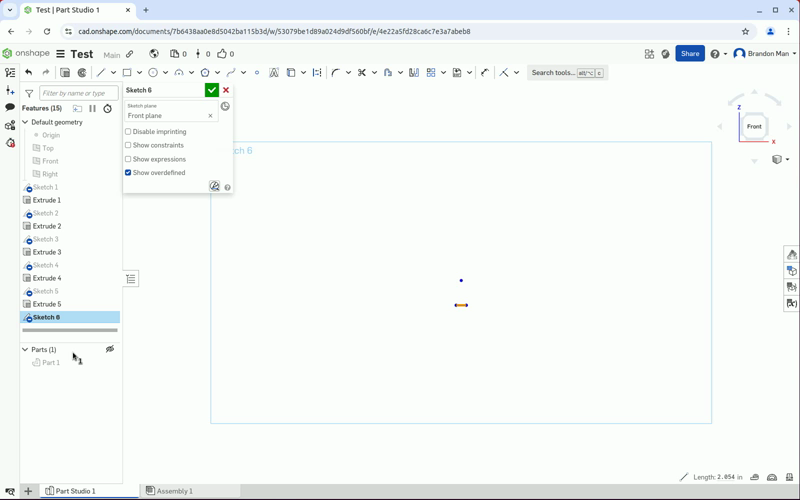
key(shift+e)
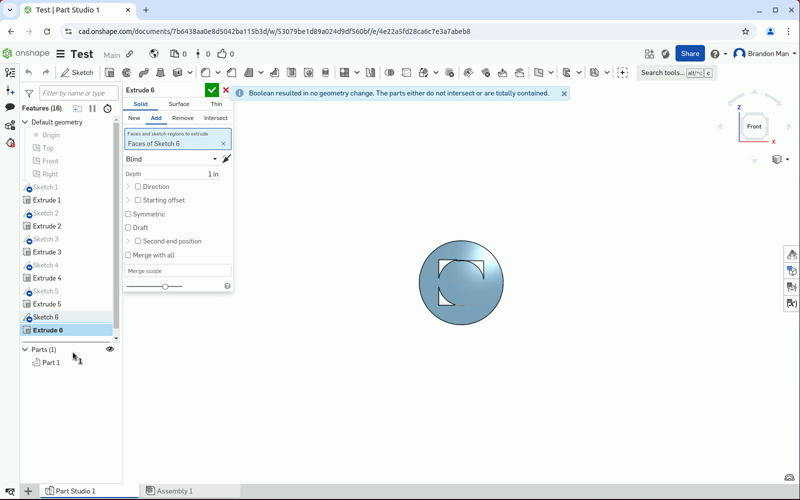
mouse_move(143, 106)
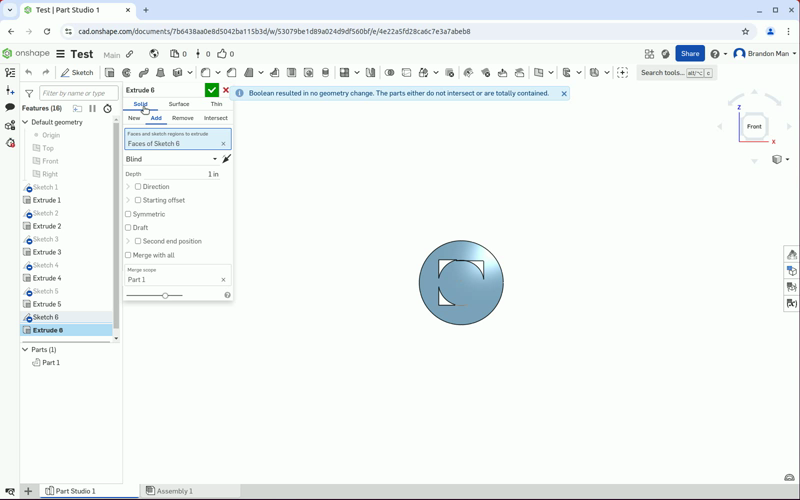
click(143, 106)
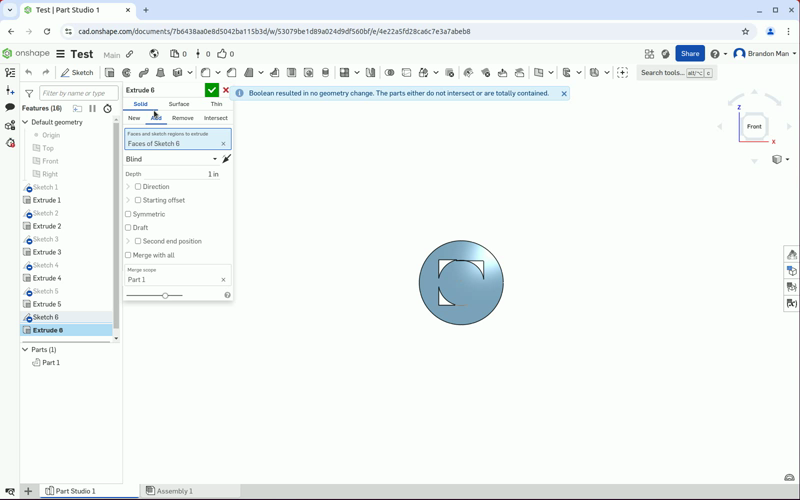
mouse_move(186, 120)
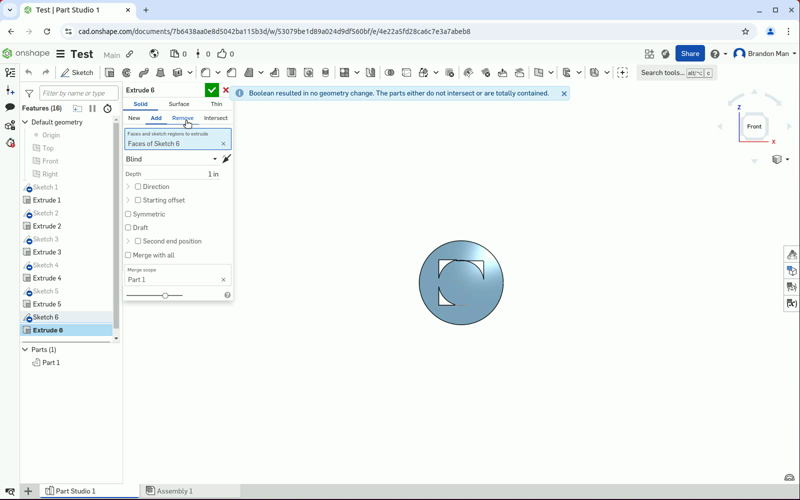
click(186, 120)
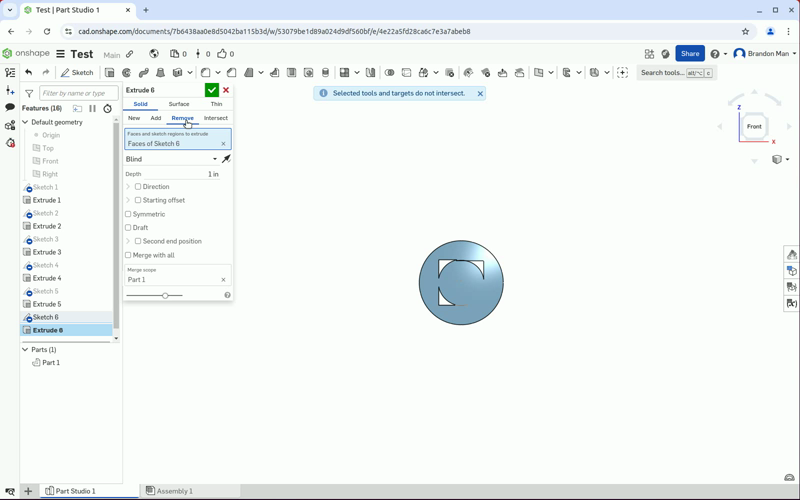
key(tab, 4)
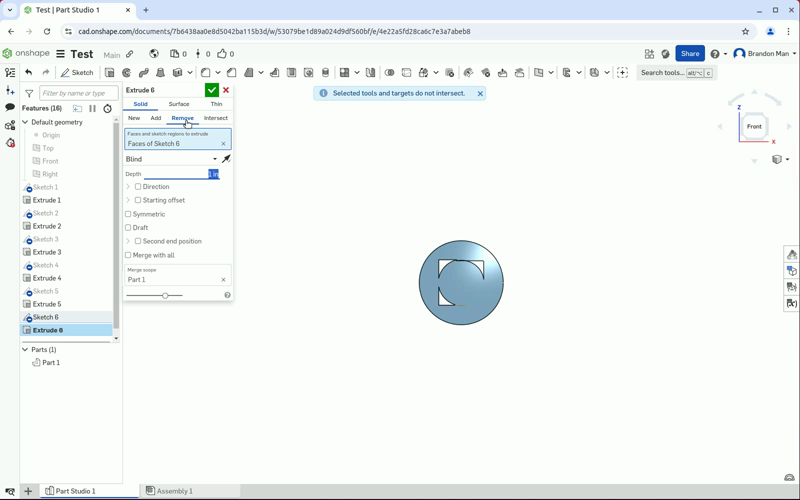
text(23.108)
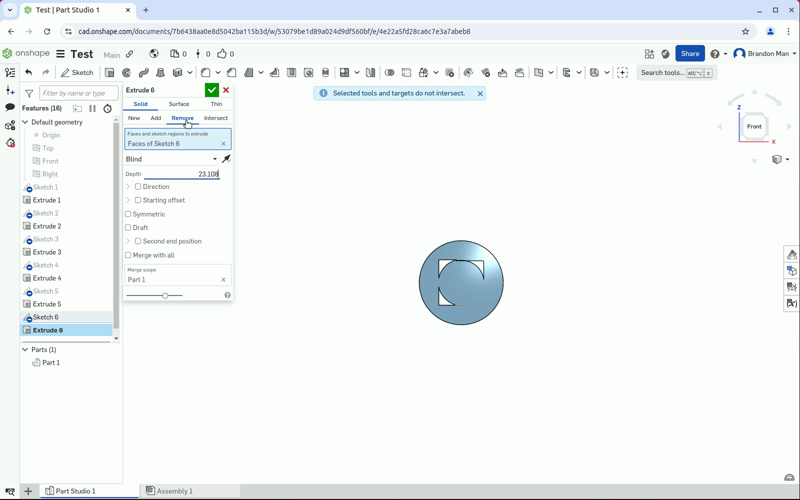
key(tab, 3)
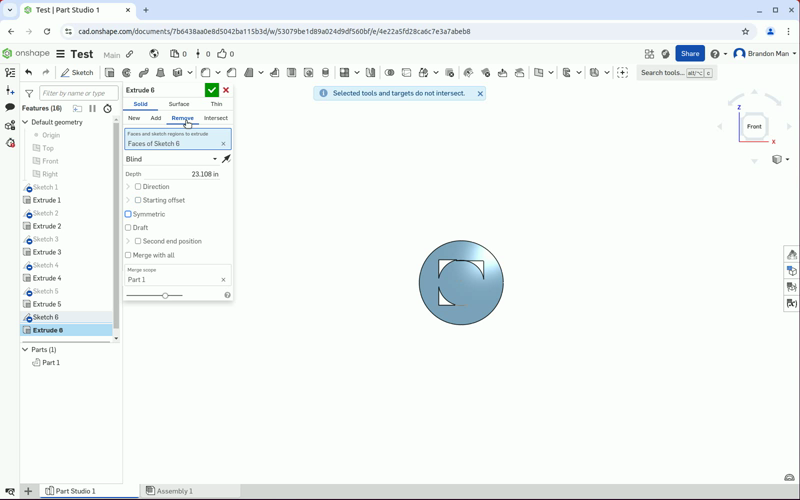
key(tab, 2)
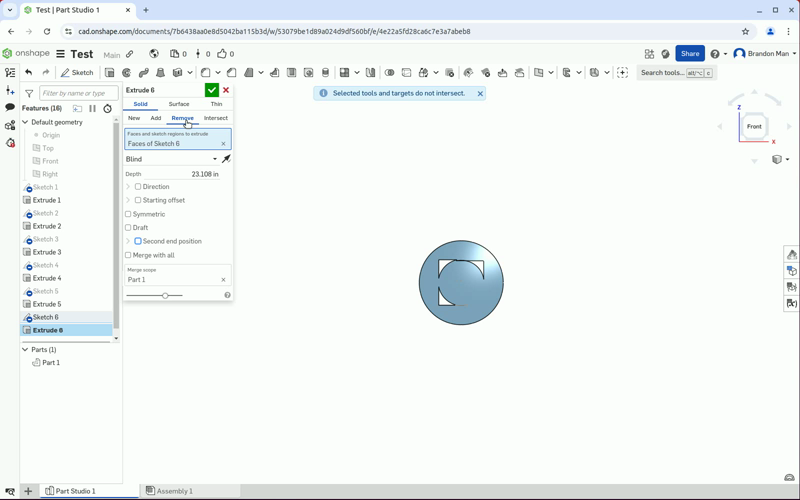
key(space)
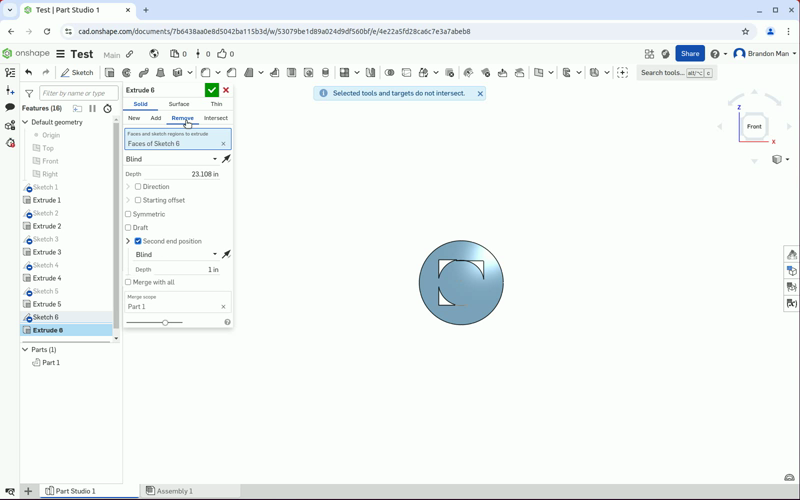
key(tab, 3)
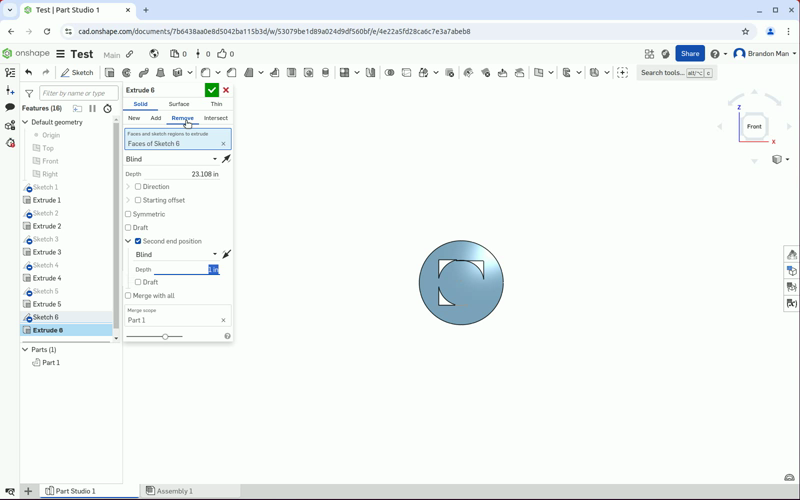
text(23.108)
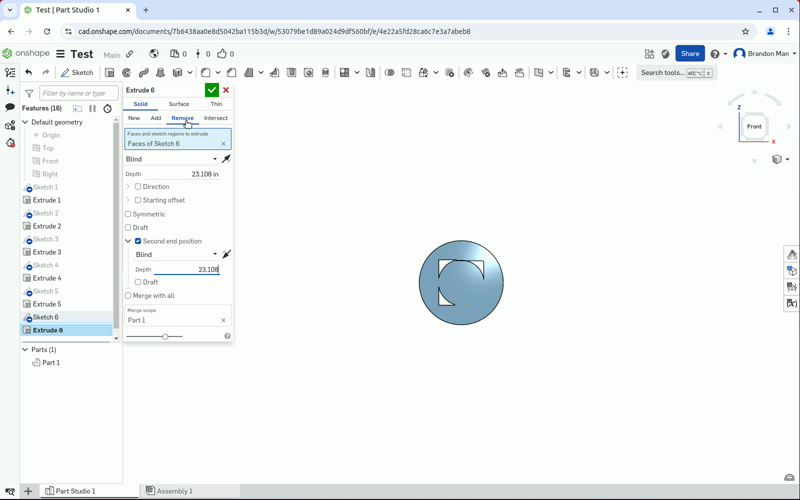
key(tab, 2)
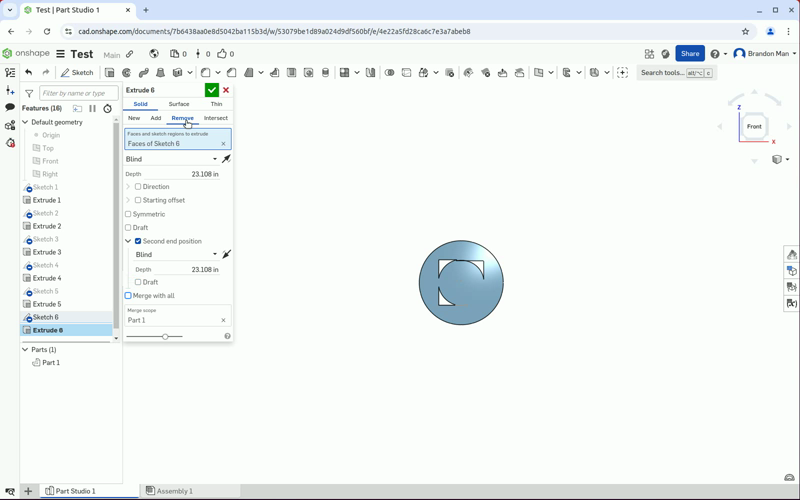
key(space)
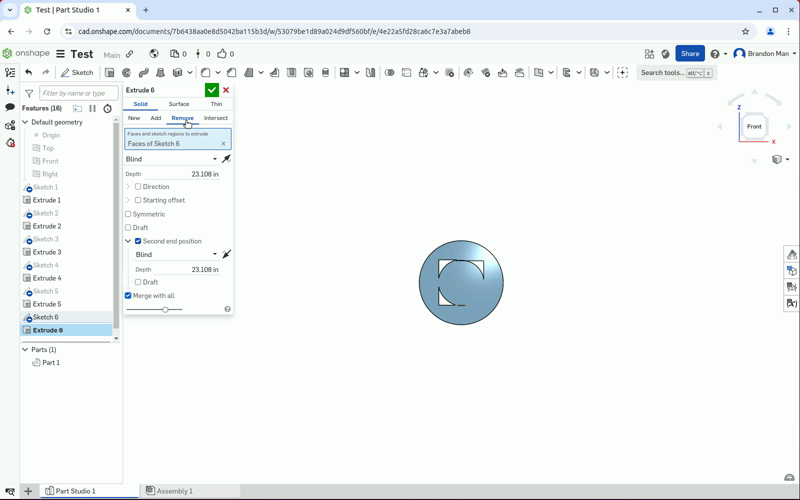
key(enter)
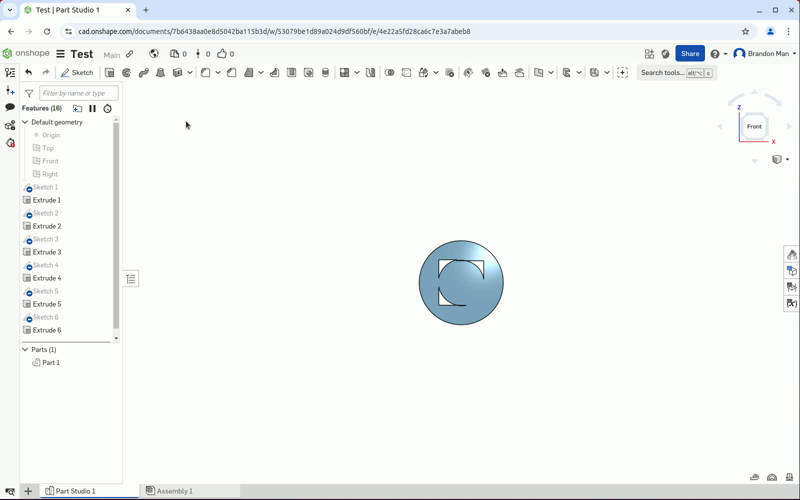
key(shift+h)
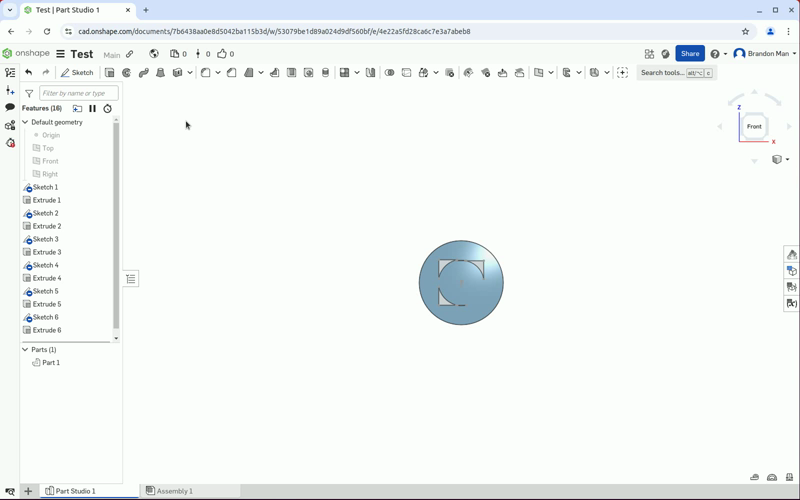
key(shift+h)
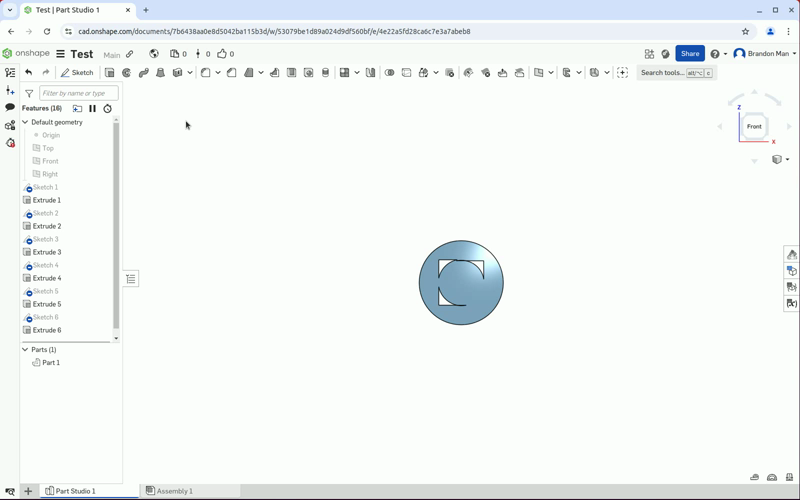
mouse_move(69, 189)
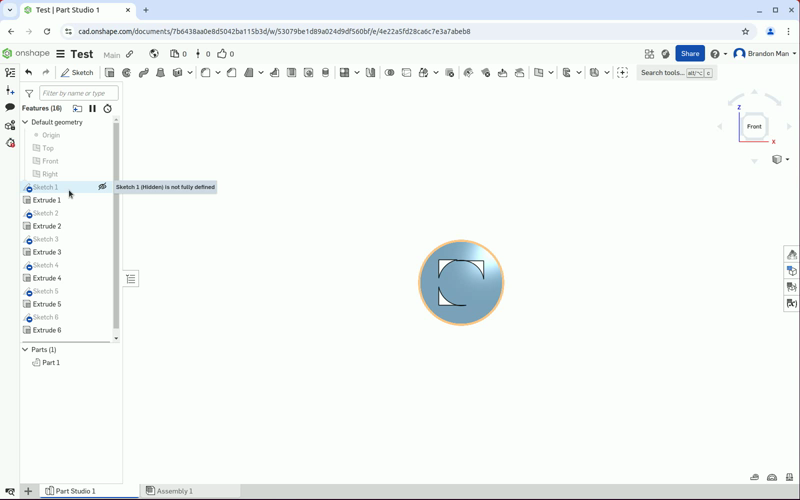
click(69, 189)
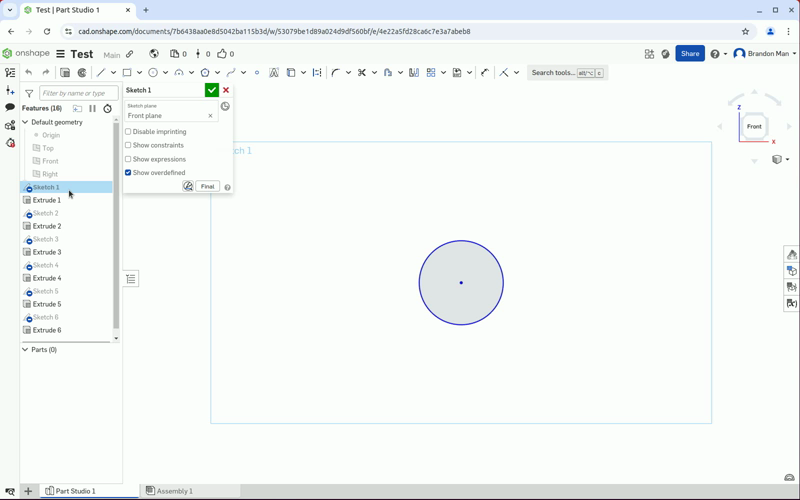
mouse_move(229, 92)
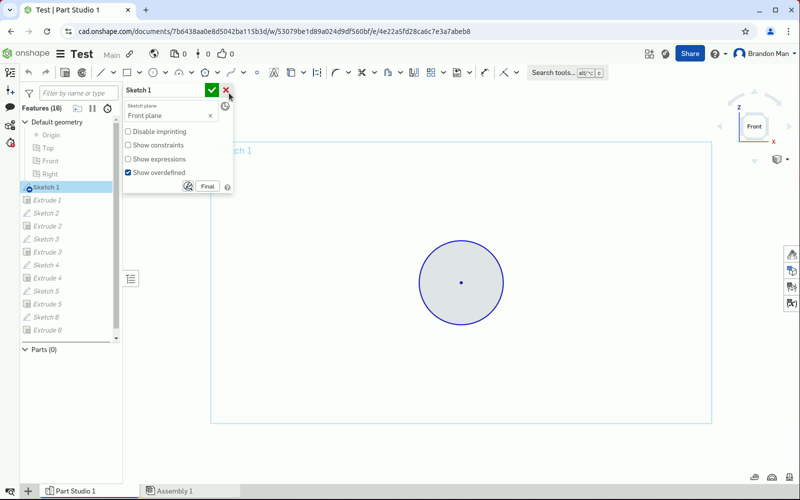
click(229, 92)
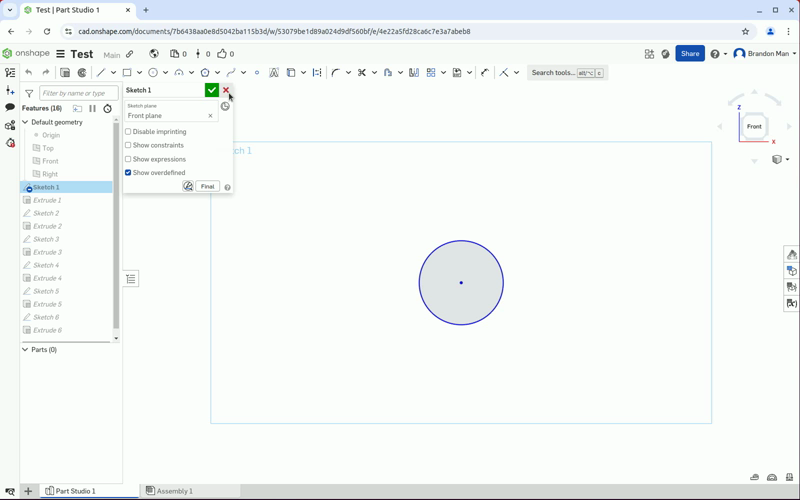
key(shift+s)
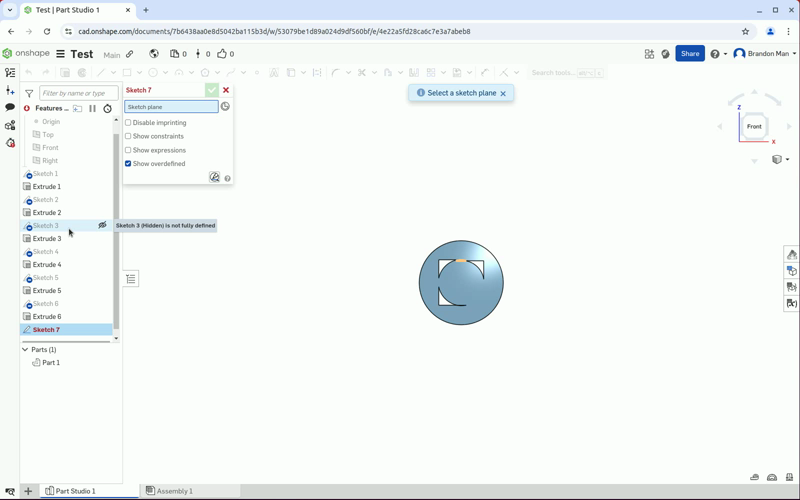
scroll(3)
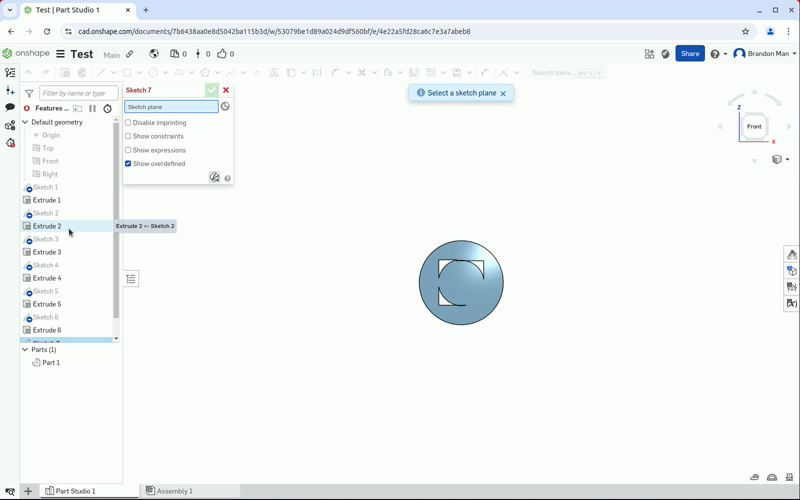
mouse_move(69, 163)
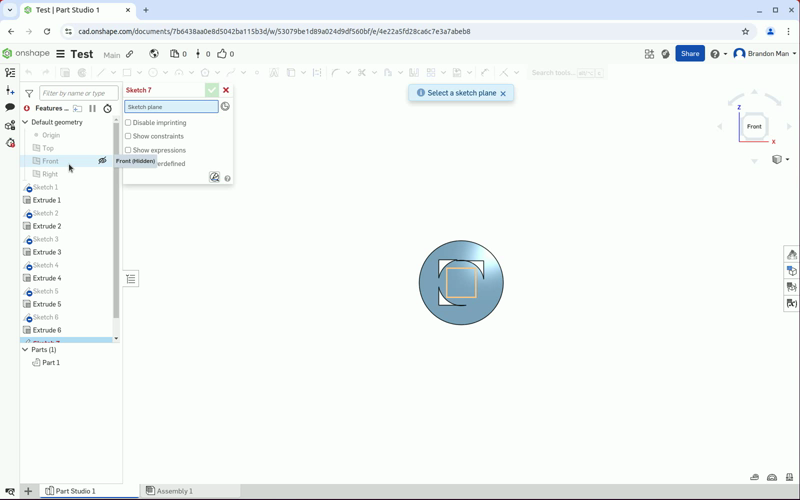
click(69, 163)
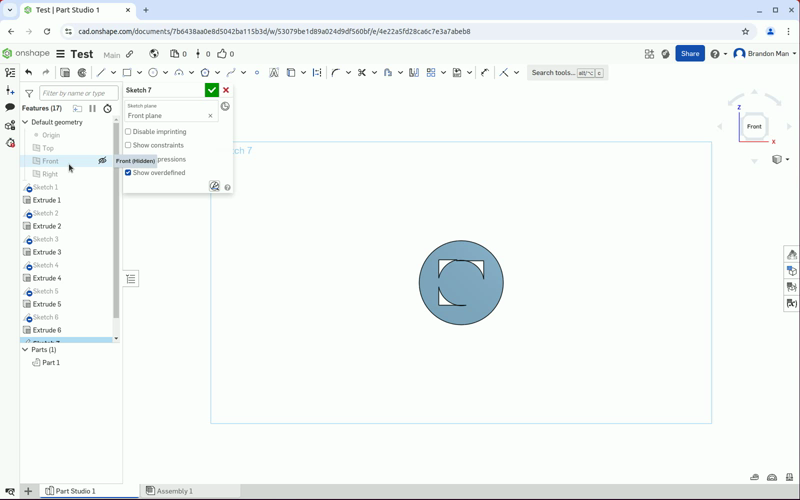
mouse_move(73, 352)
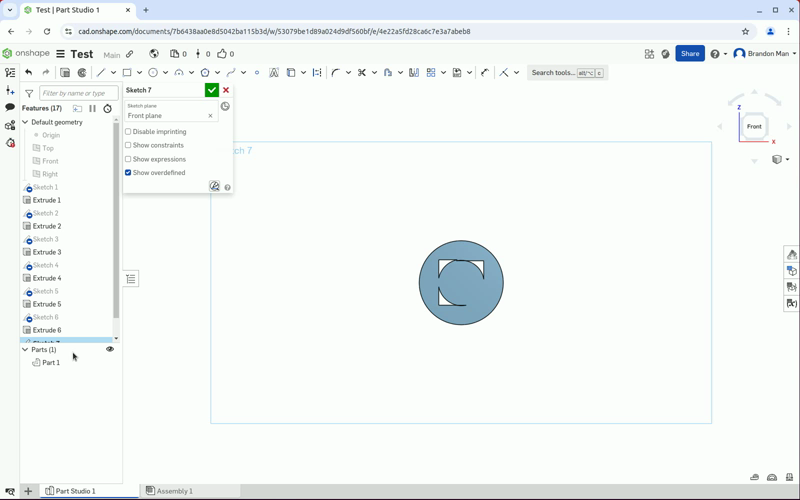
key(y)
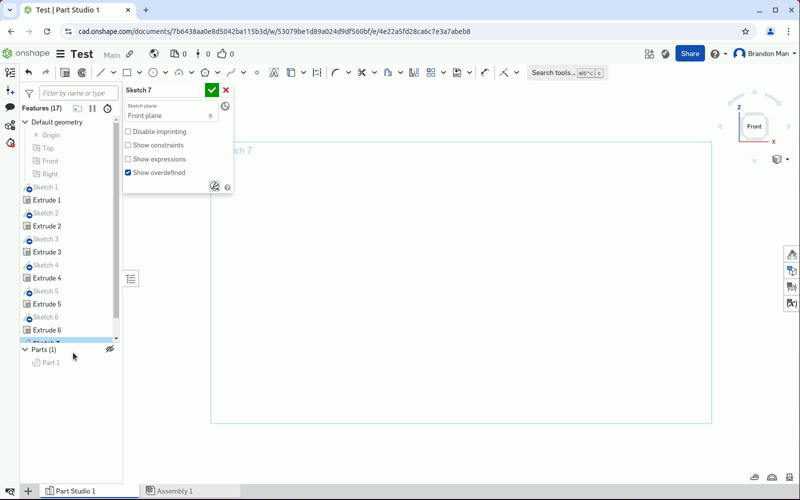
key(l)
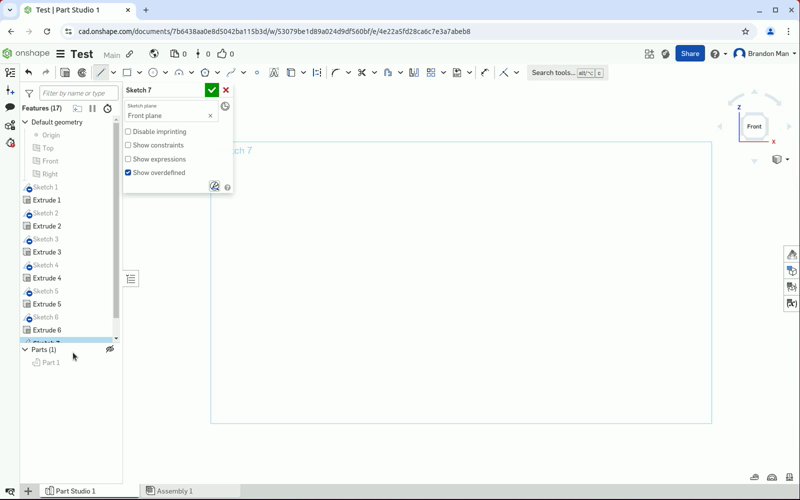
key_down(shift)
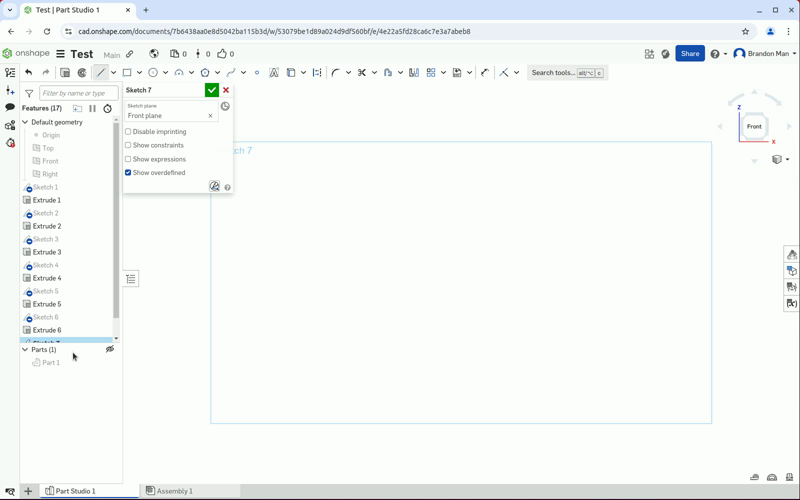
mouse_move(465, 305)
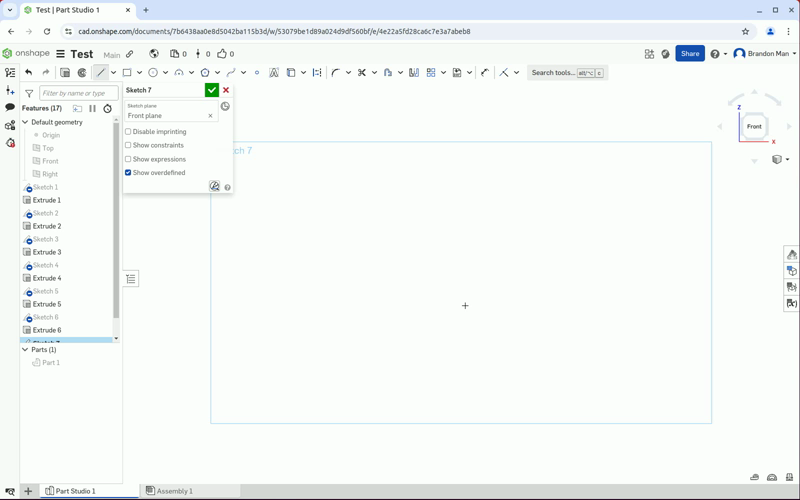
click(465, 305)
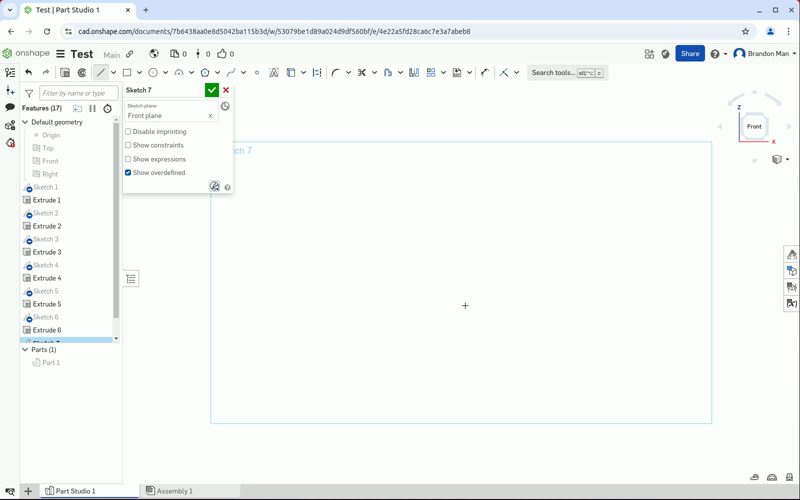
key_up(shift)
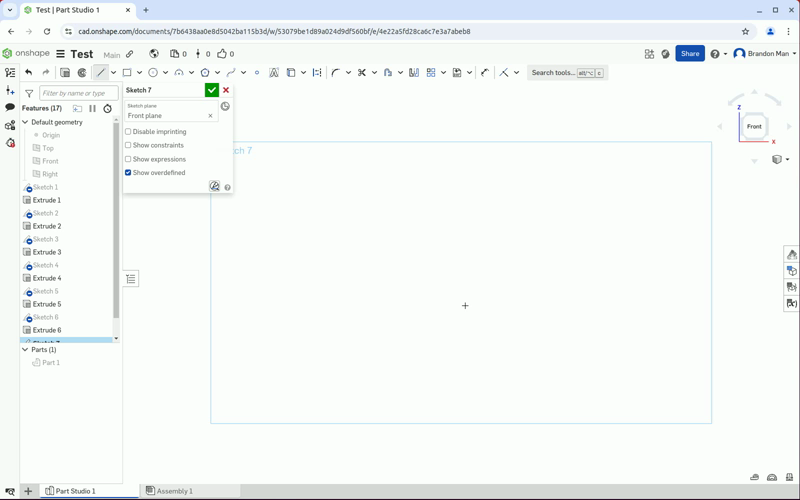
key_down(shift)
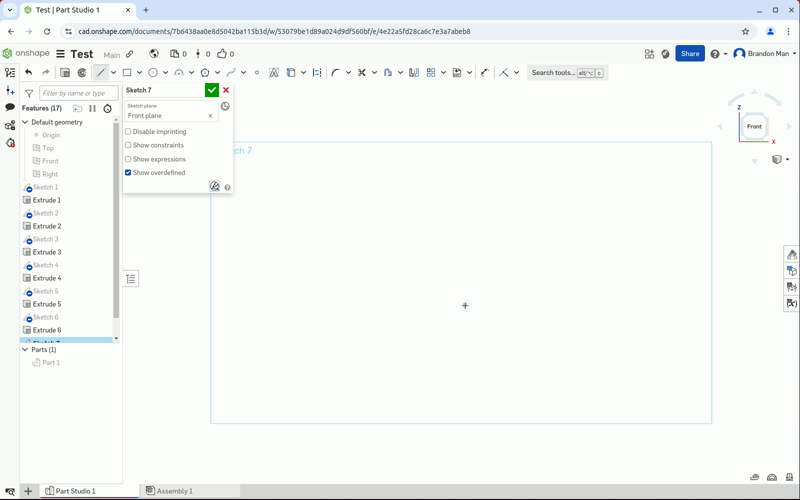
mouse_move(495, 305)
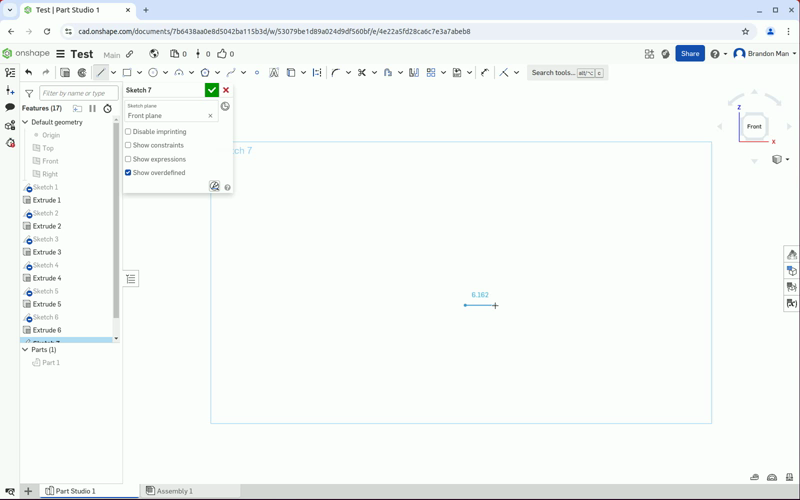
mouse_move(483, 305)
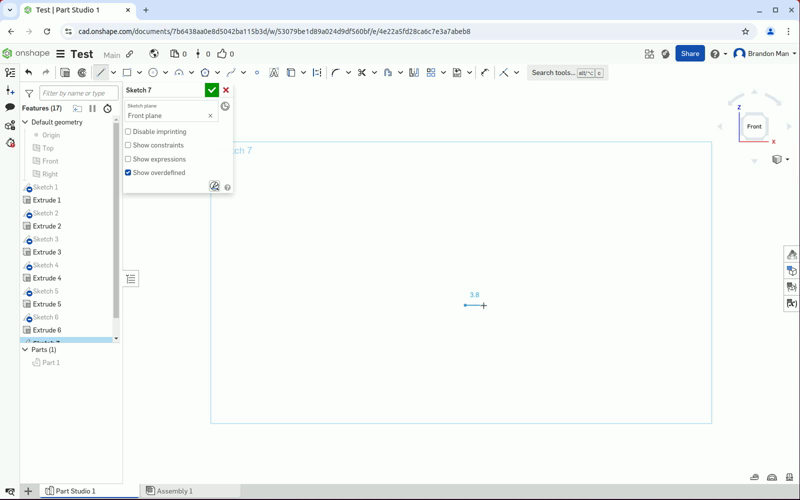
click(483, 305)
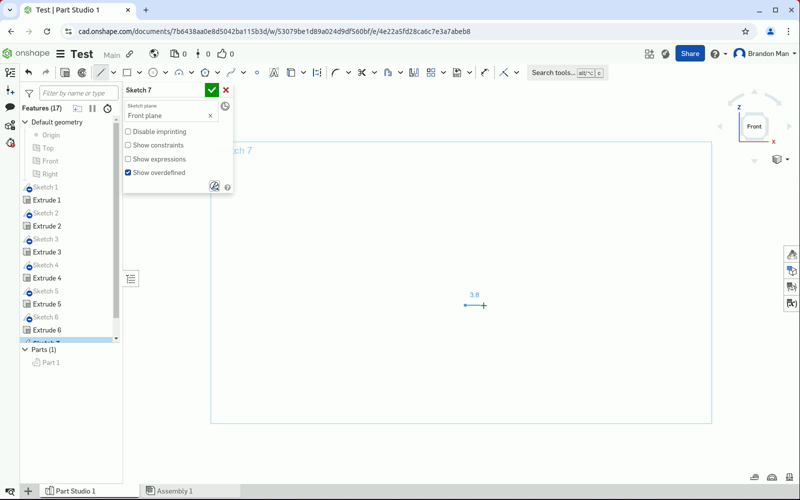
key_up(shift)
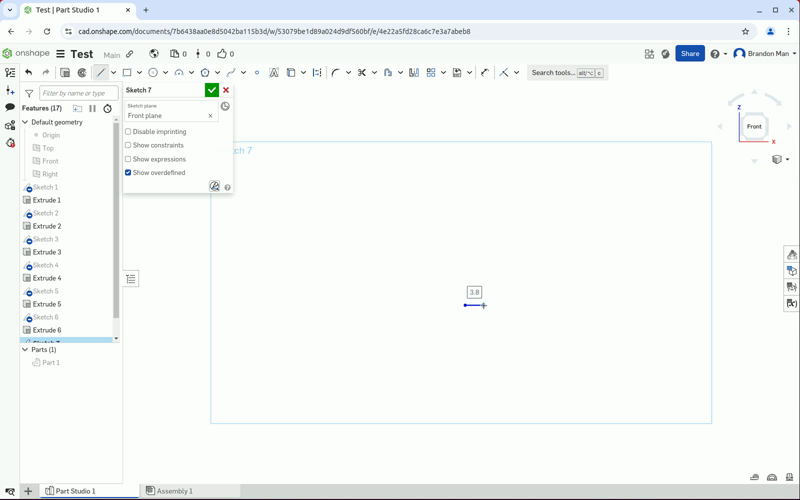
key_down(shift)
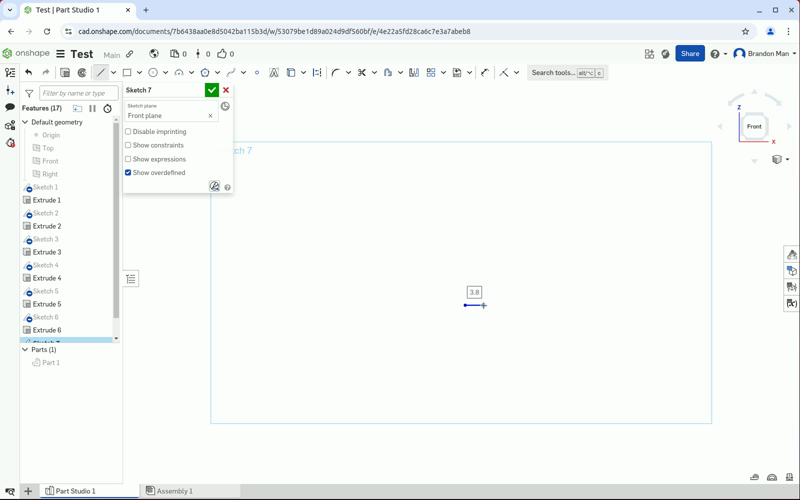
mouse_move(513, 305)
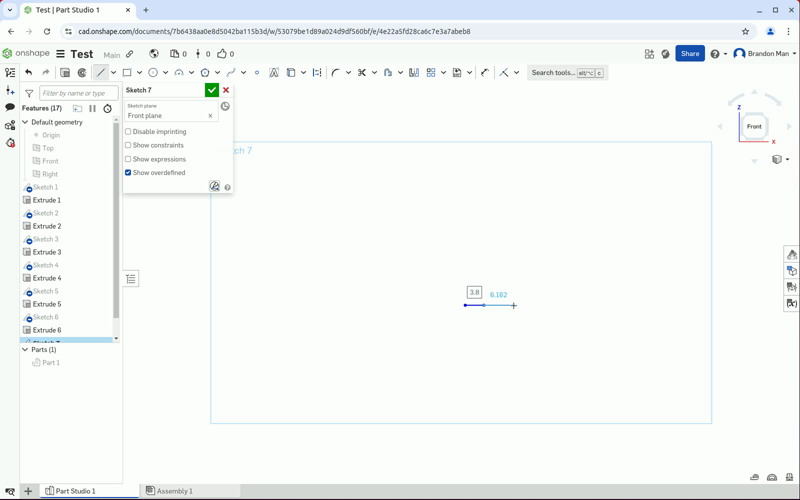
mouse_move(483, 286)
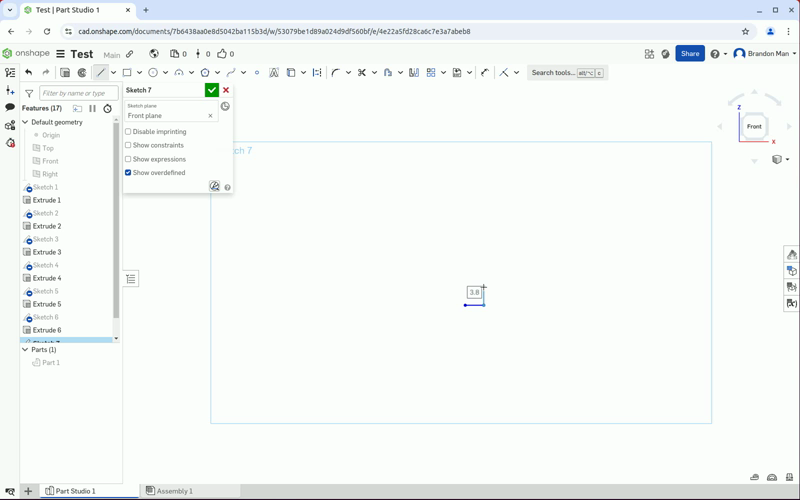
click(483, 286)
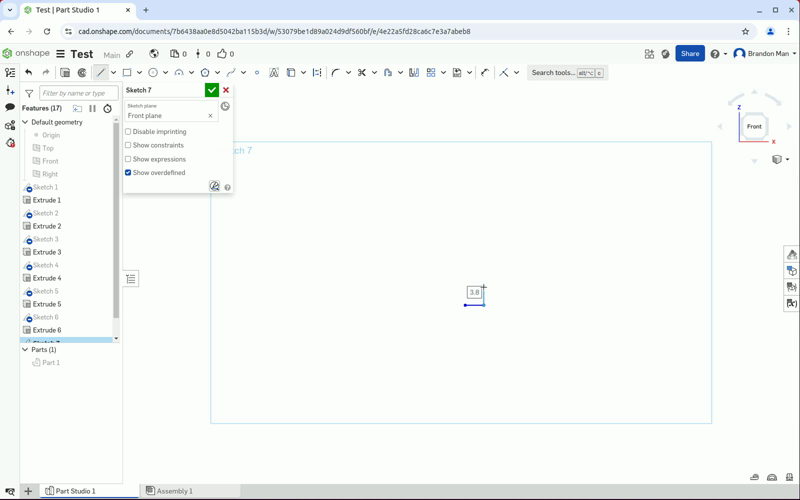
key_up(shift)
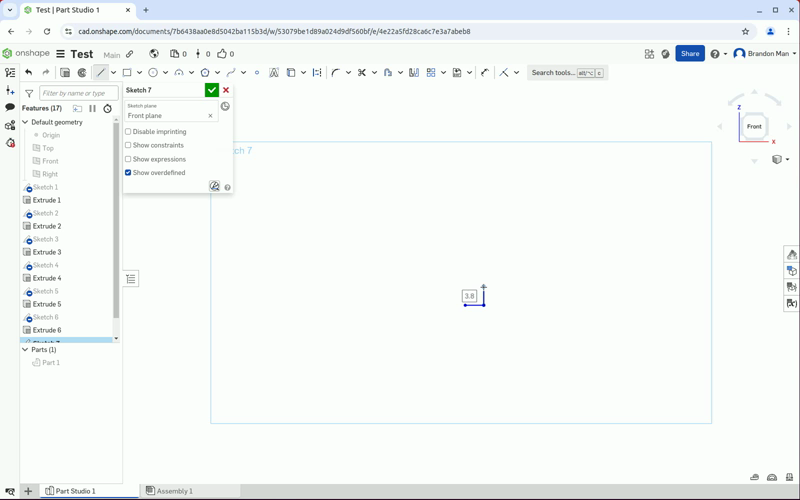
key(esc)
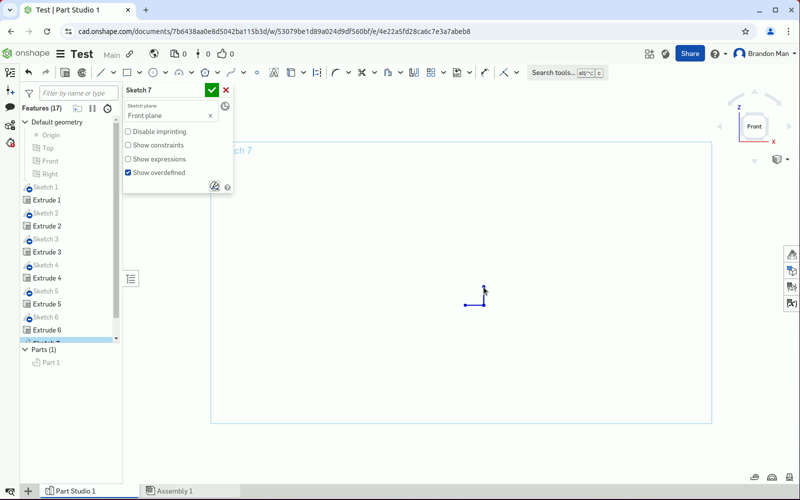
key(a)
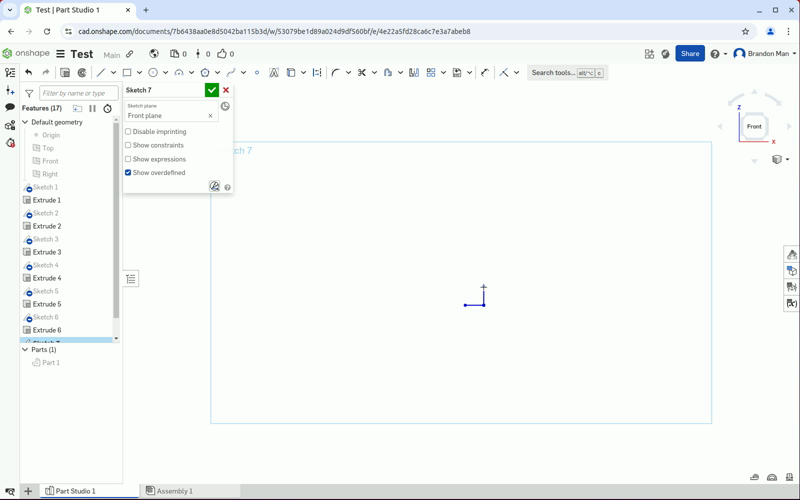
mouse_move(483, 286)
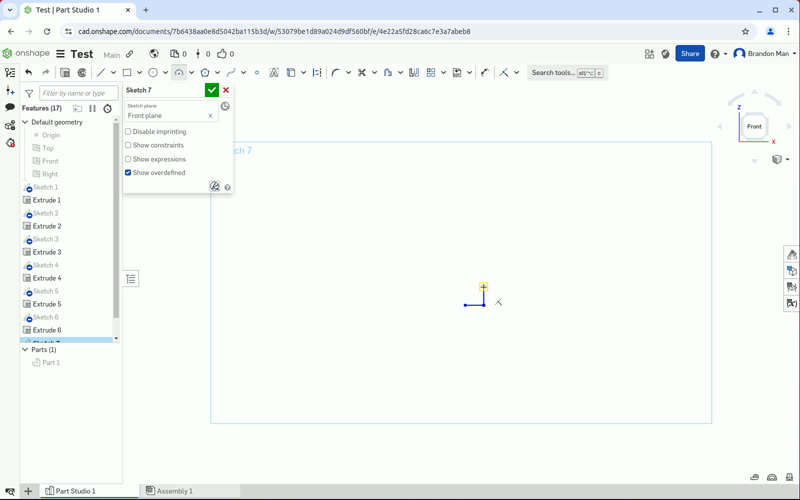
click(483, 286)
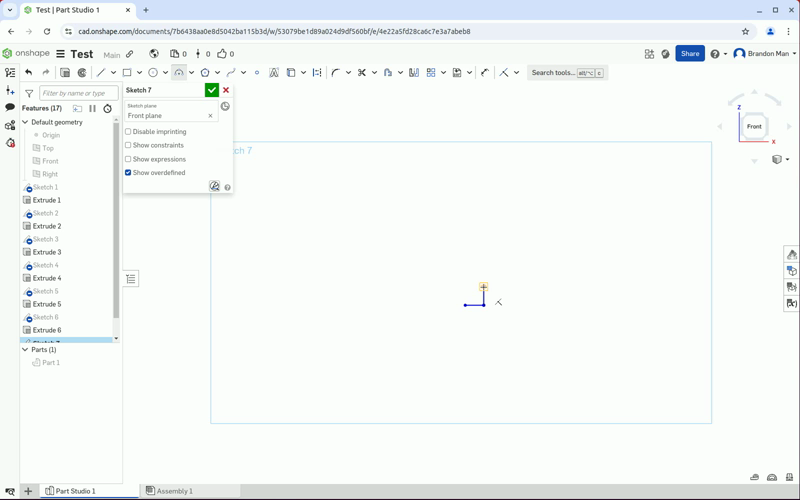
mouse_move(465, 305)
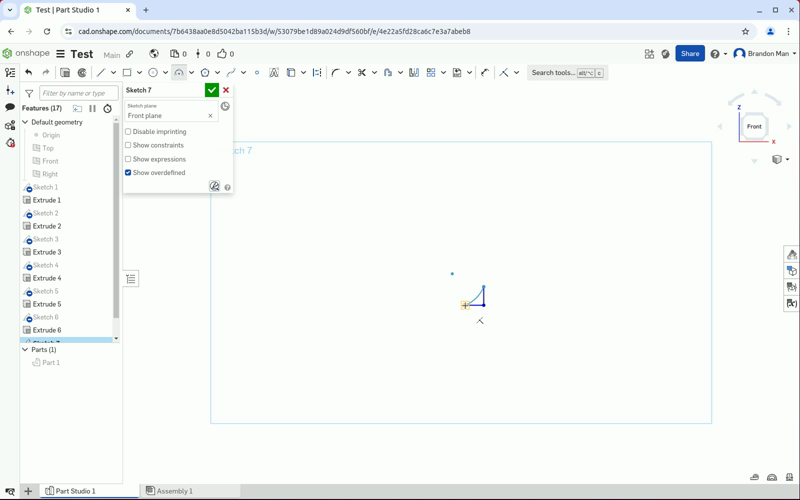
click(465, 305)
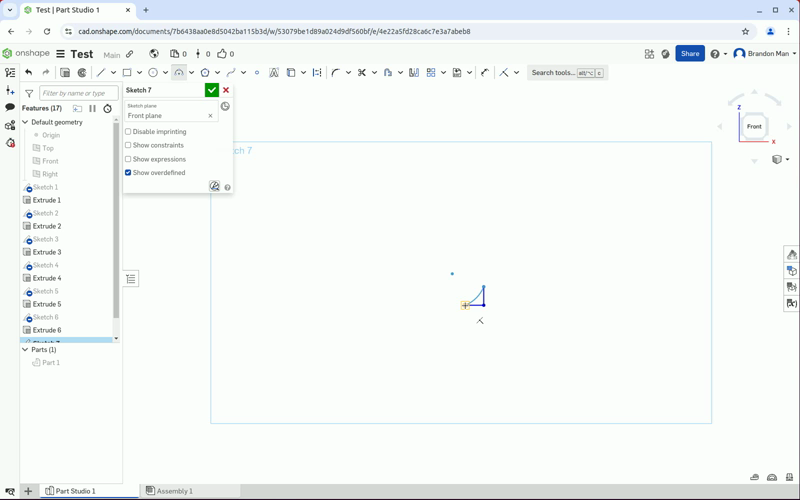
key_down(shift)
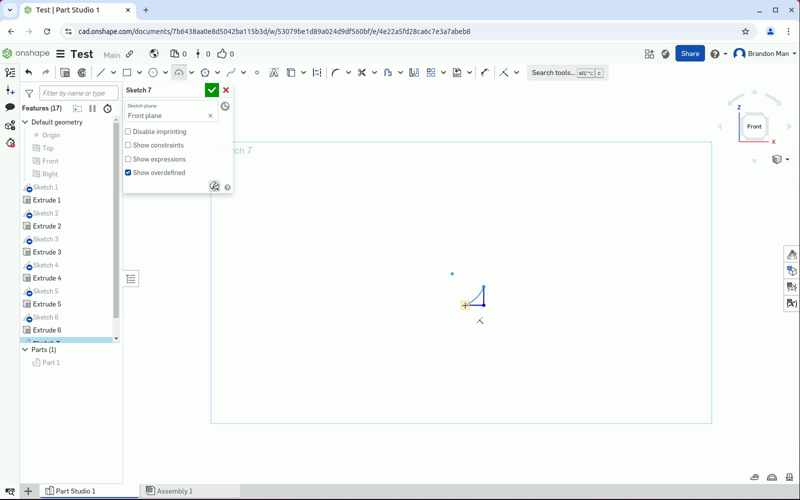
mouse_move(477, 298)
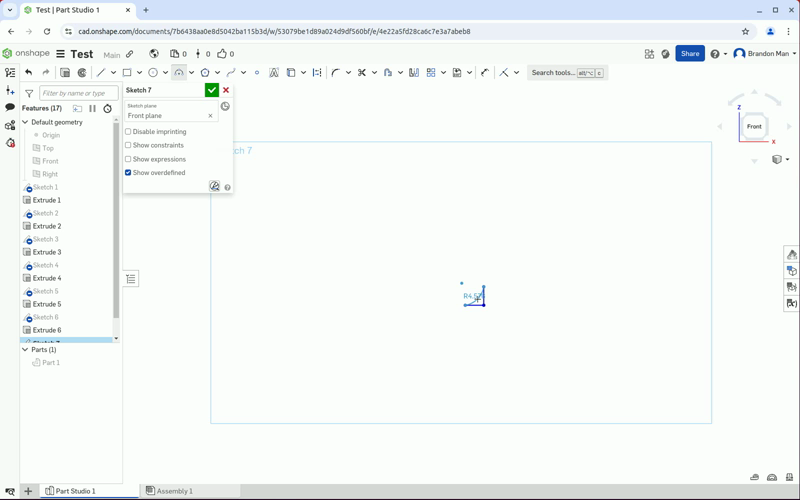
click(477, 298)
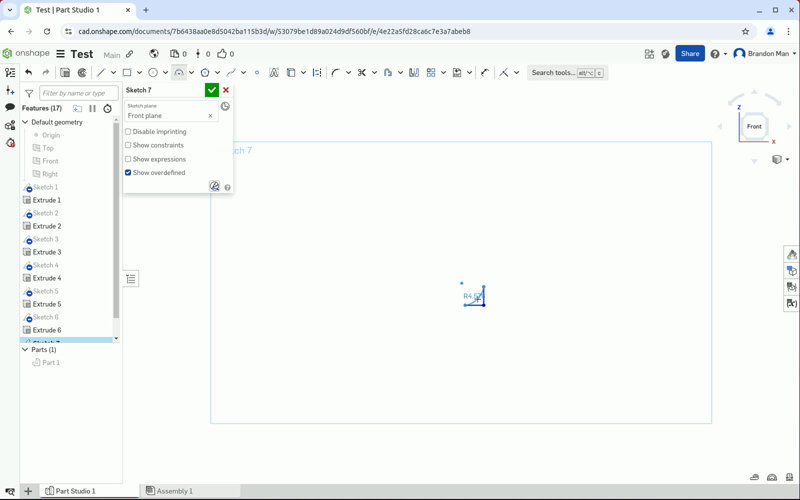
key_up(shift)
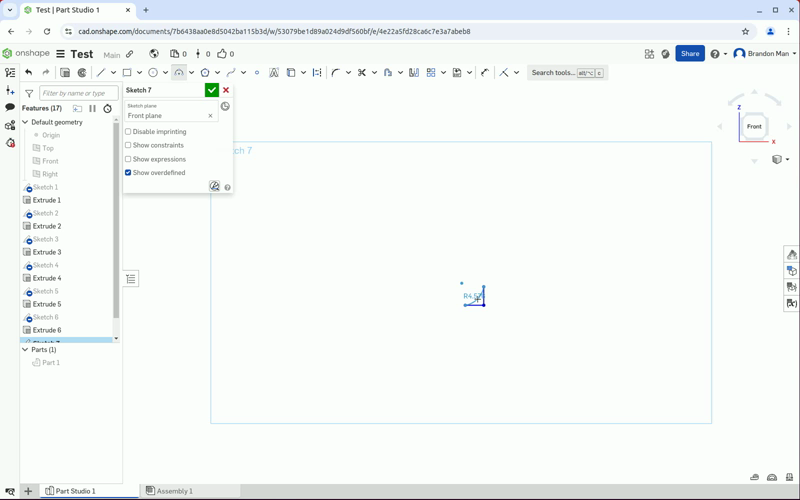
key(esc)
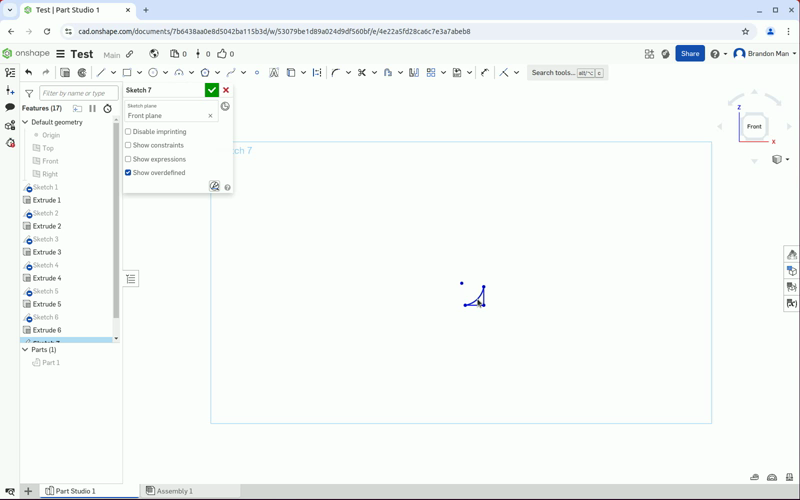
mouse_move(474, 304)
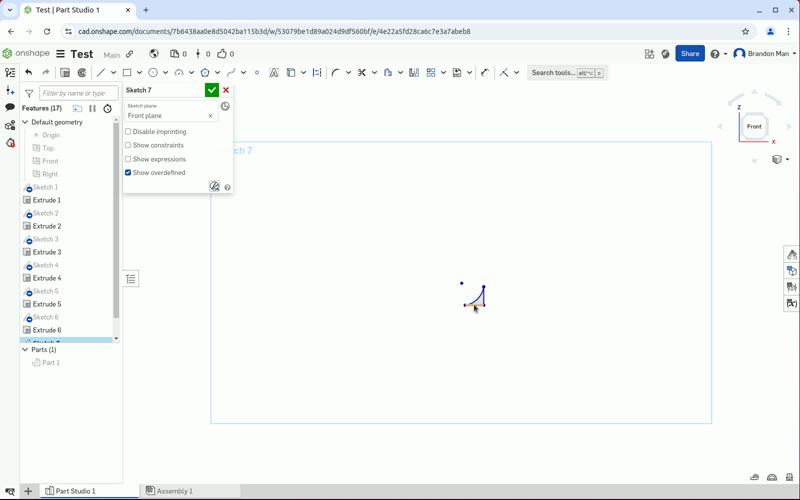
scroll(6)
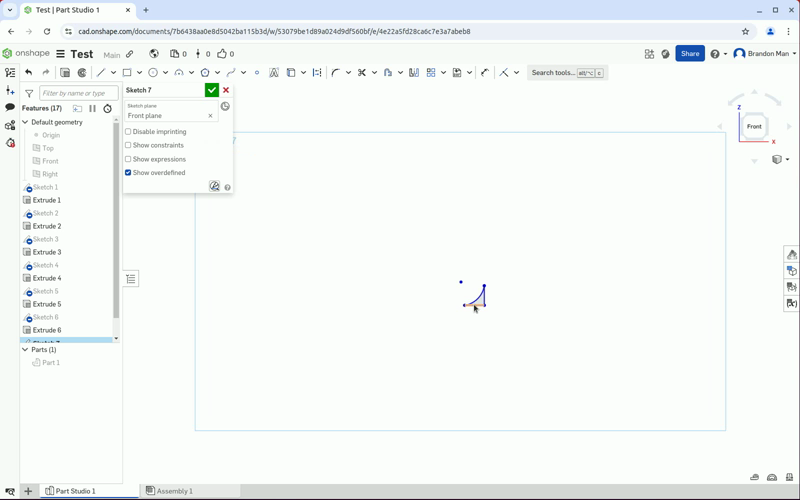
scroll(6)
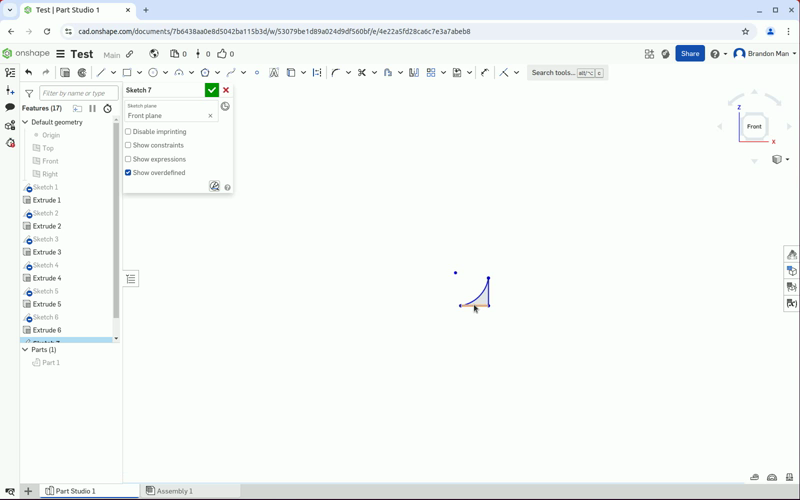
scroll(6)
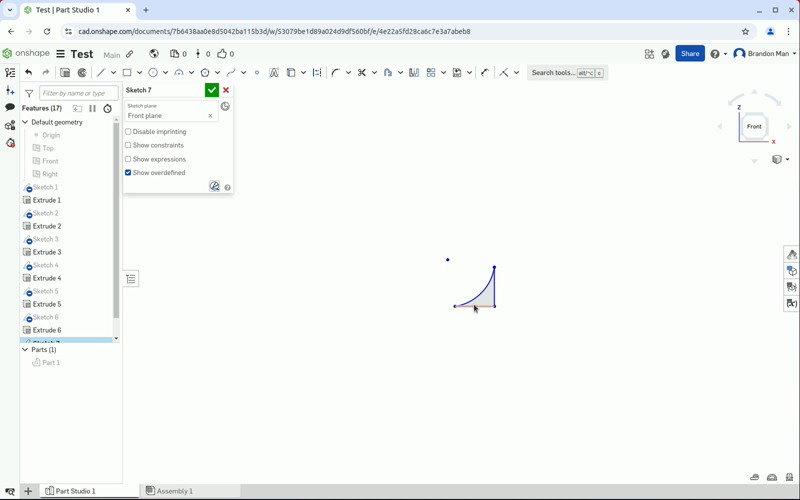
scroll(6)
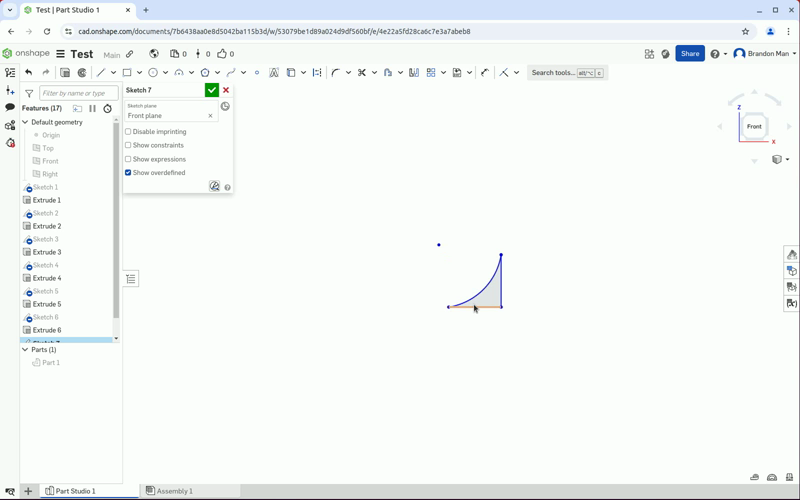
scroll(6)
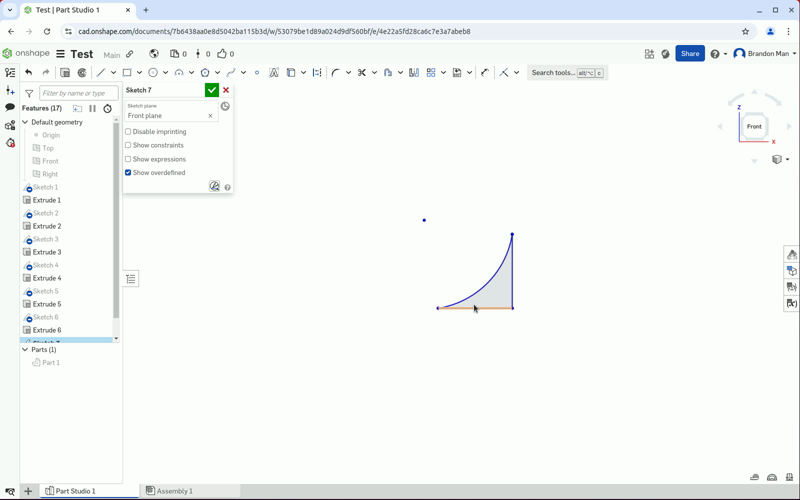
scroll(6)
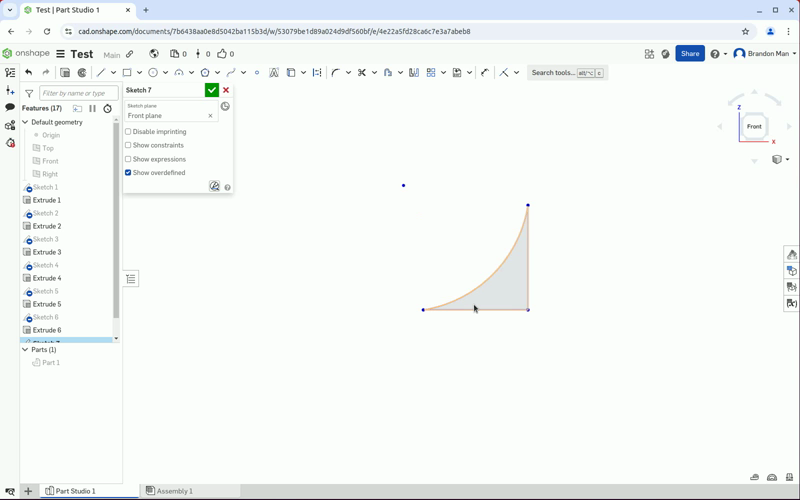
scroll(6)
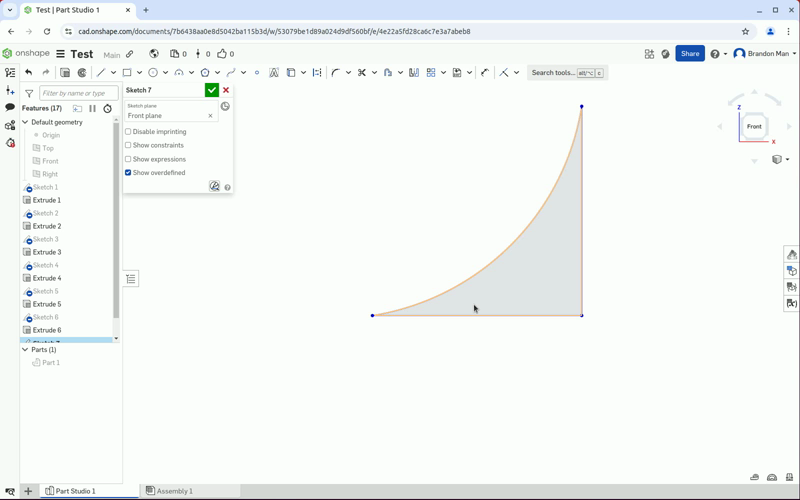
click(474, 304)
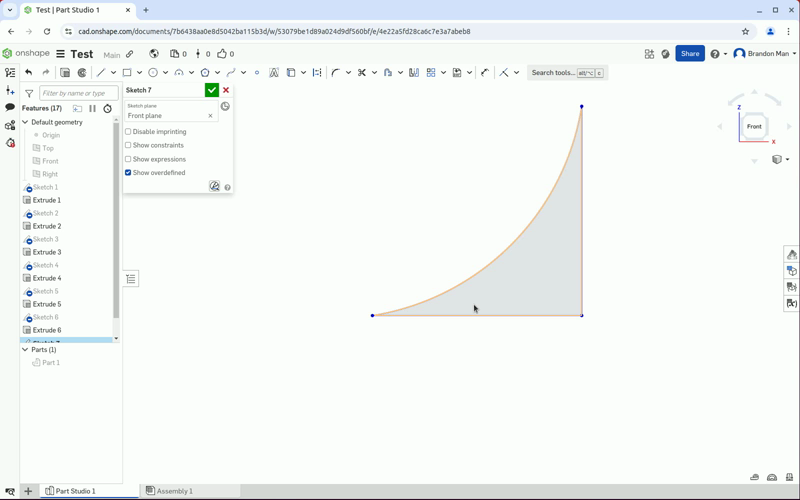
scroll(-6)
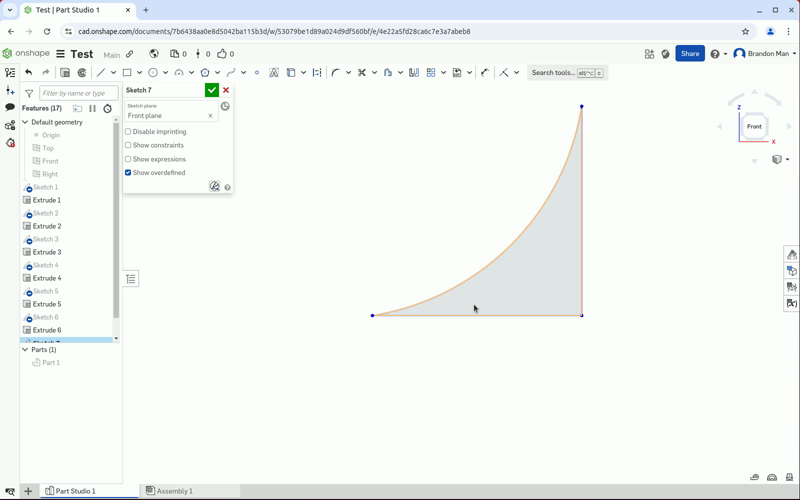
scroll(-6)
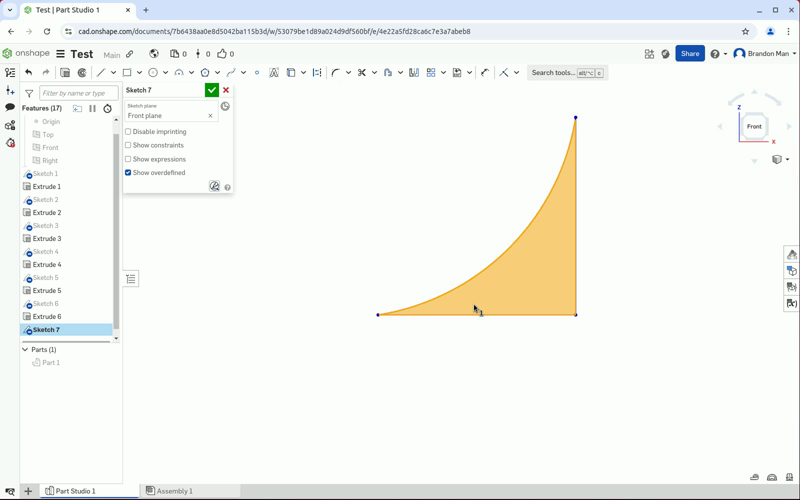
scroll(-6)
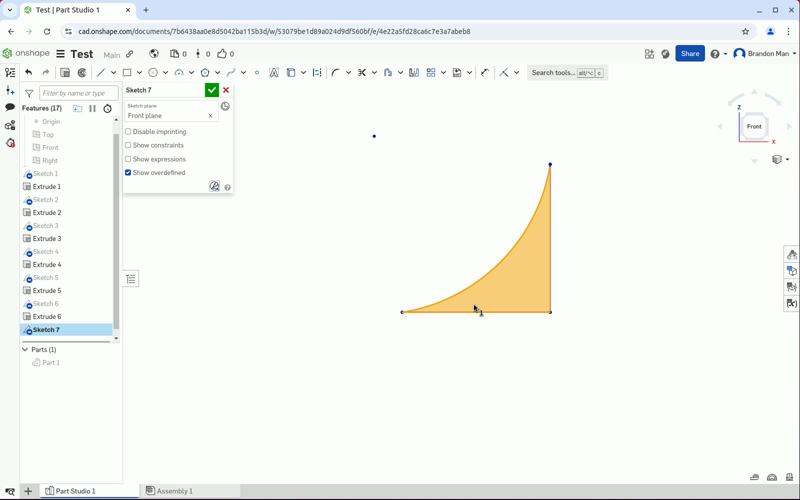
scroll(-6)
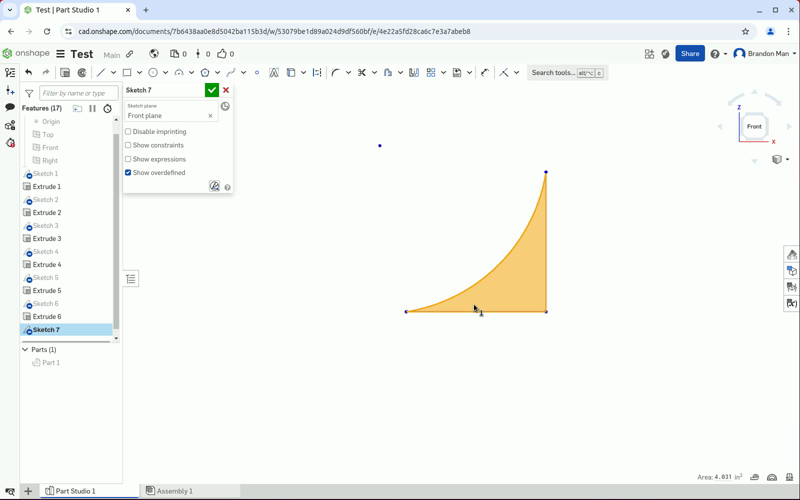
scroll(-6)
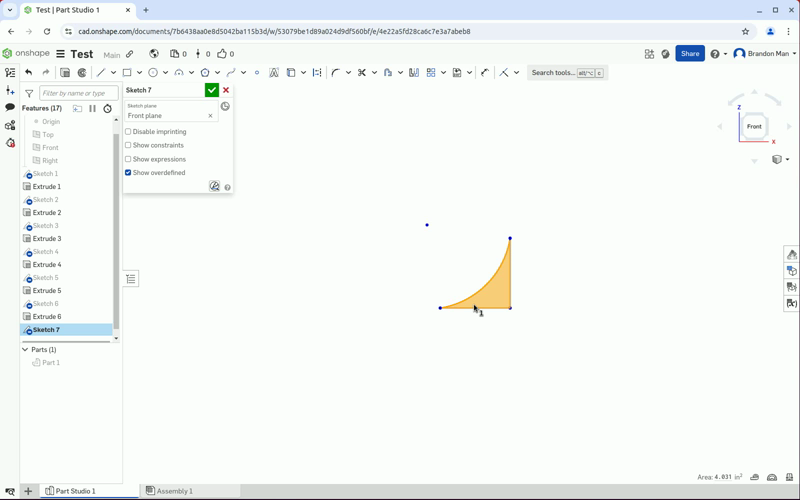
scroll(-6)
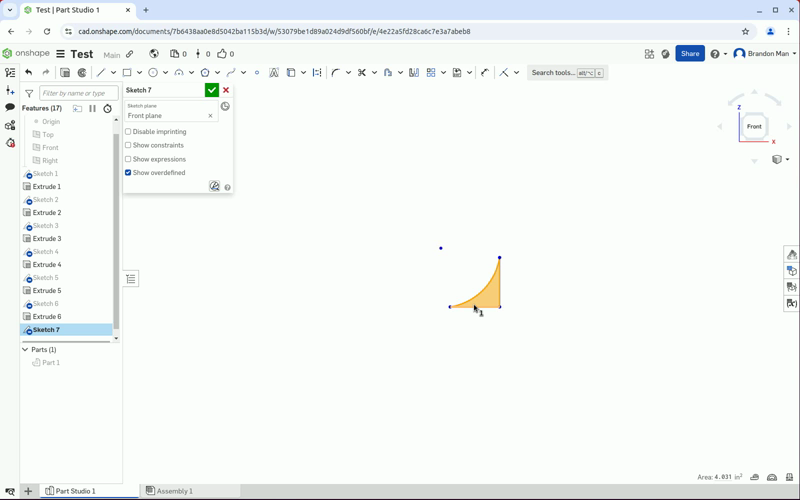
scroll(-6)
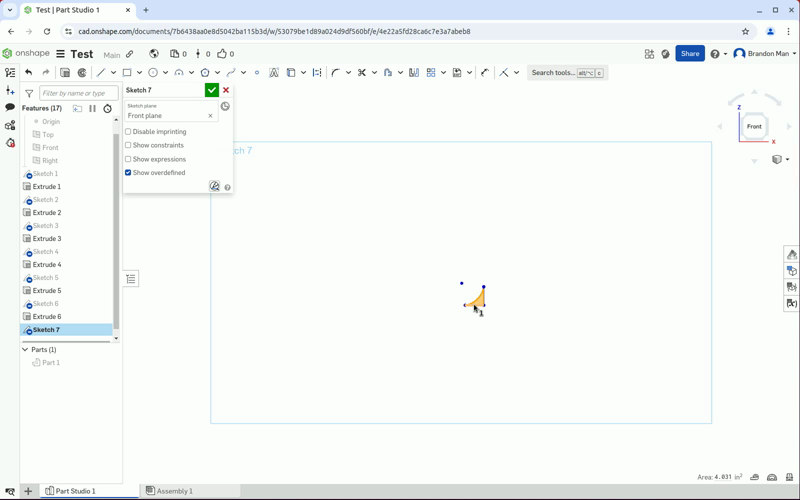
mouse_move(73, 352)
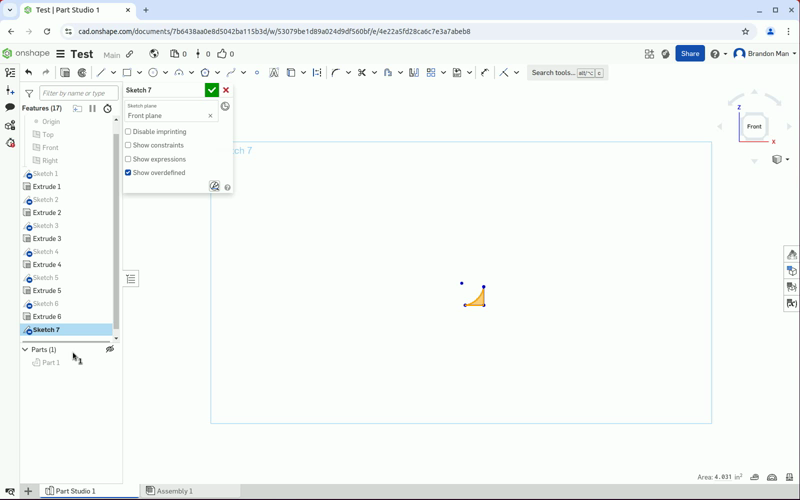
key(shift+y)
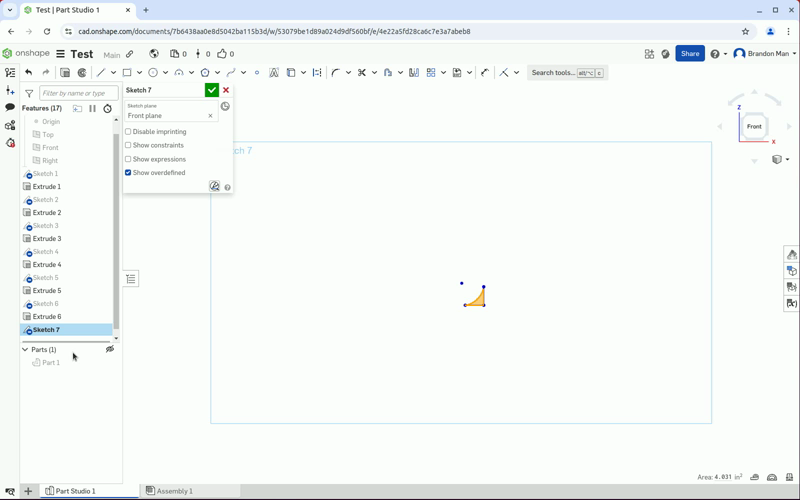
key(shift+e)
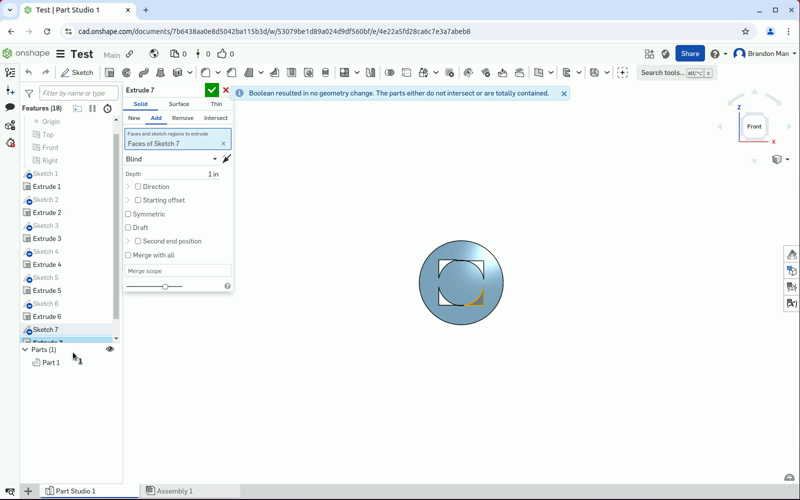
mouse_move(143, 106)
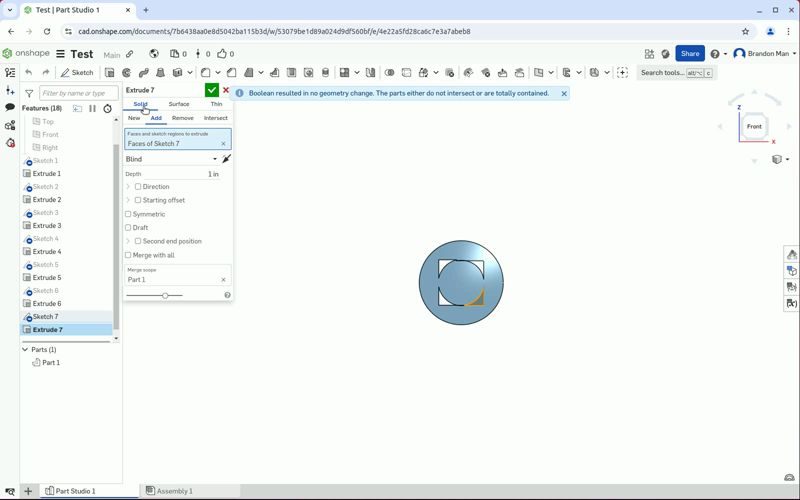
click(143, 106)
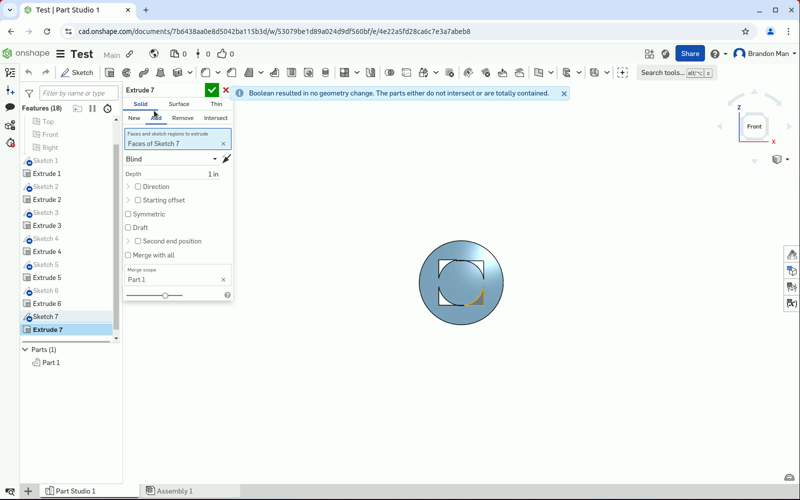
mouse_move(186, 120)
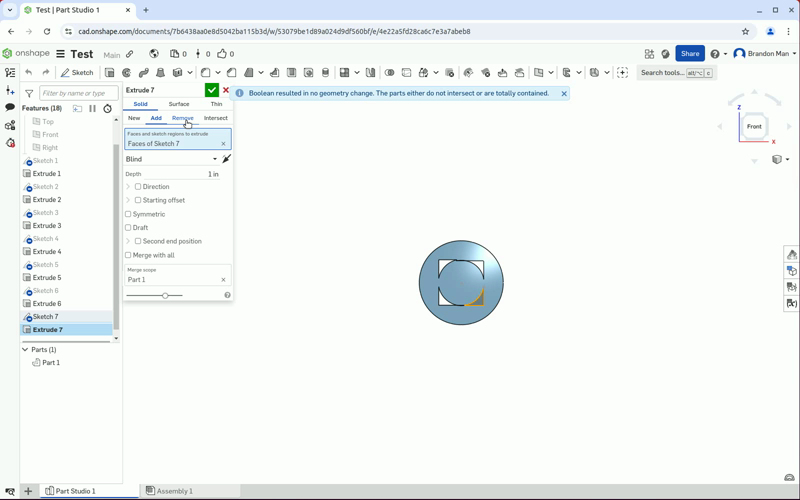
click(186, 120)
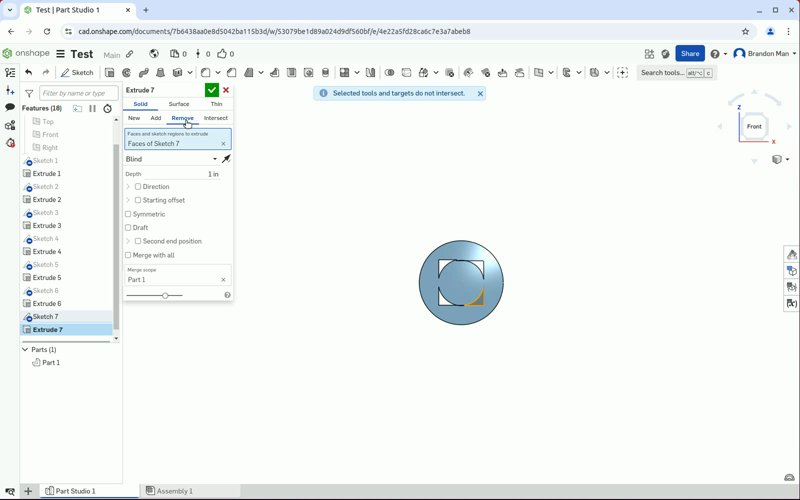
key(tab, 4)
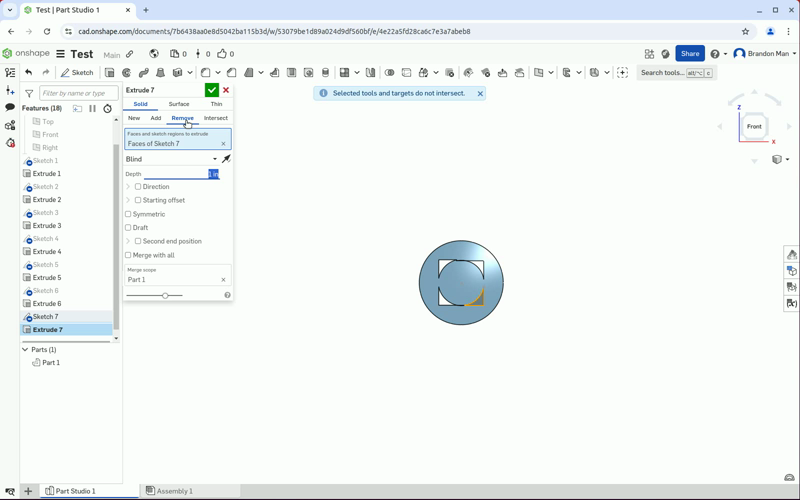
text(23.108)
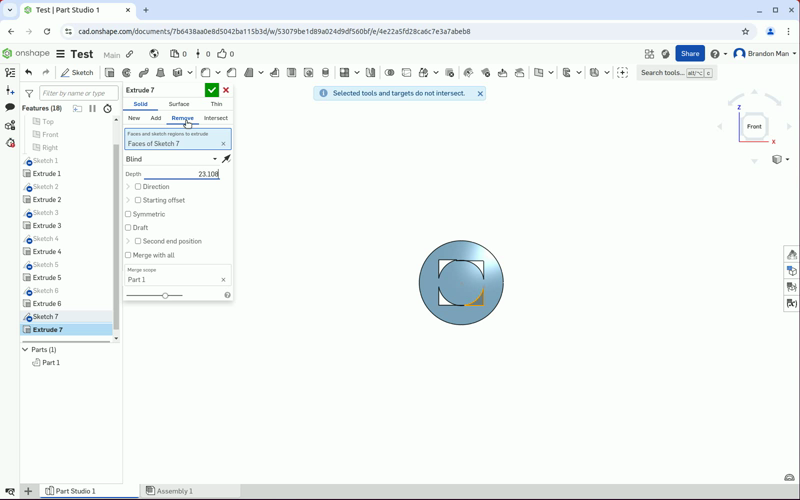
key(tab, 3)
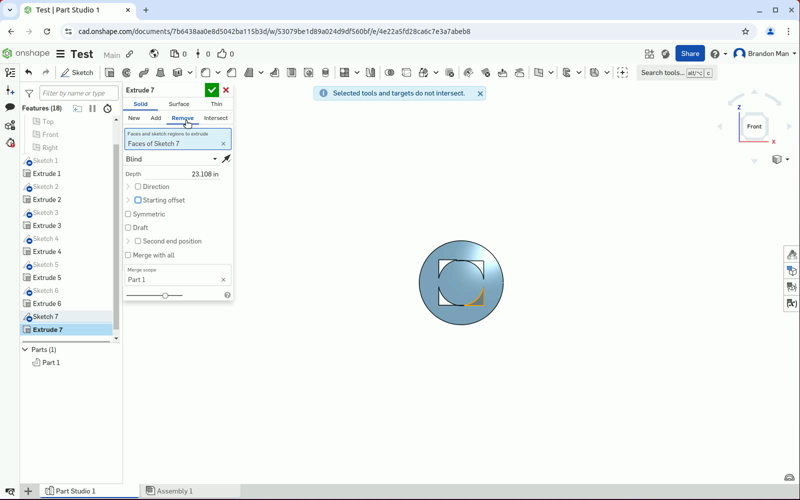
key(tab, 2)
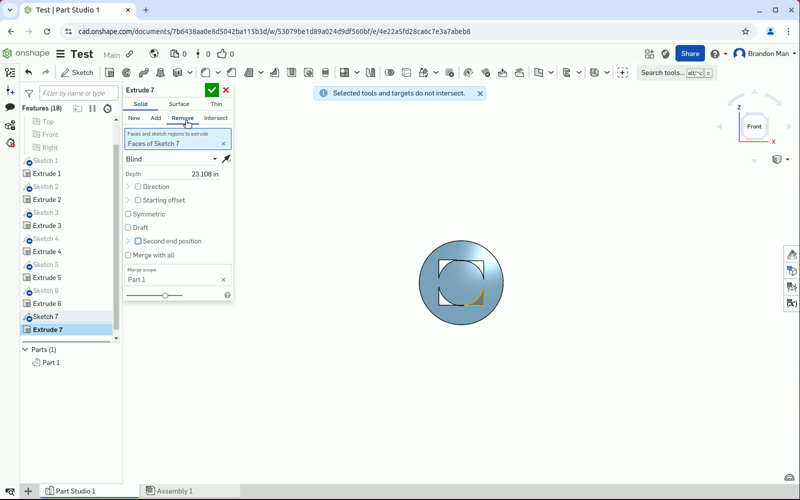
key(space)
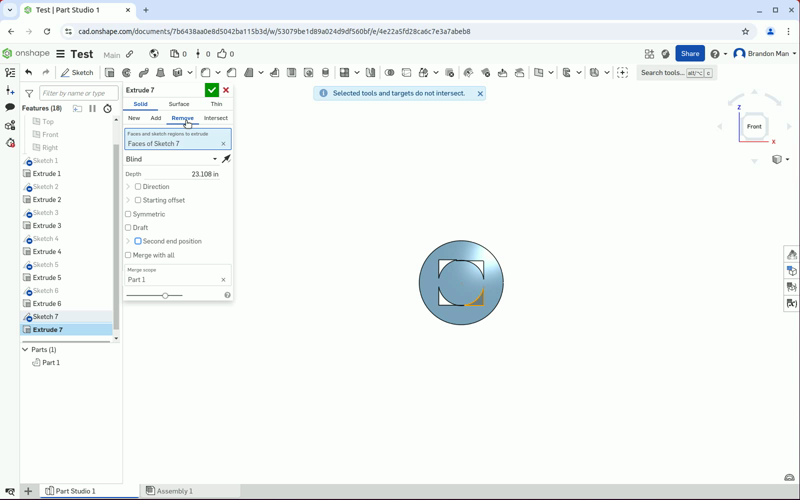
key(tab, 3)
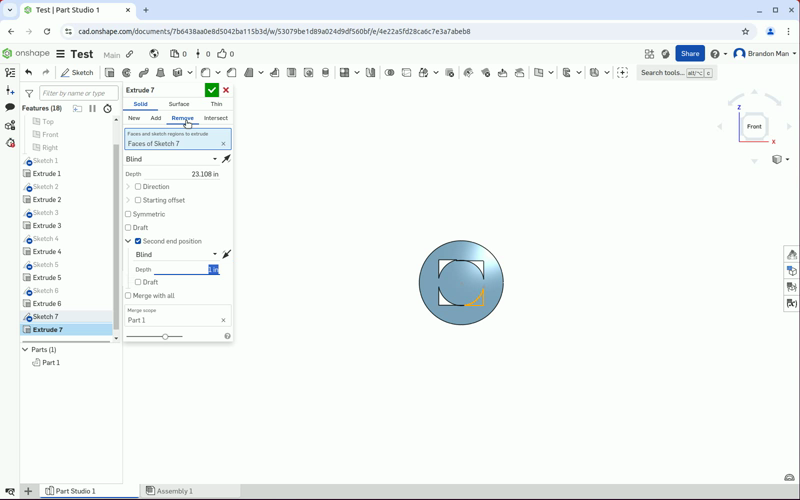
text(23.108)
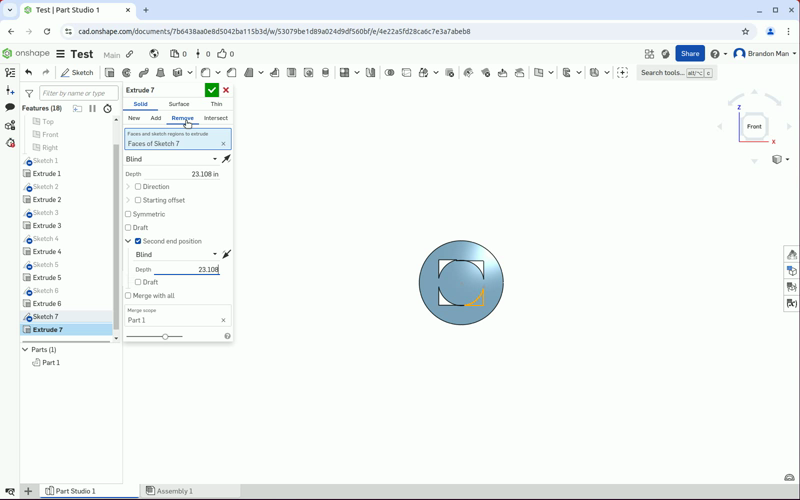
key(tab, 2)
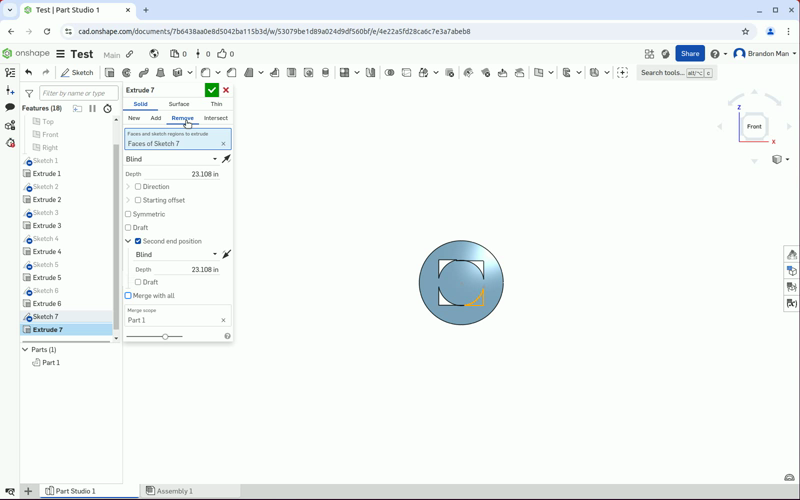
key(space)
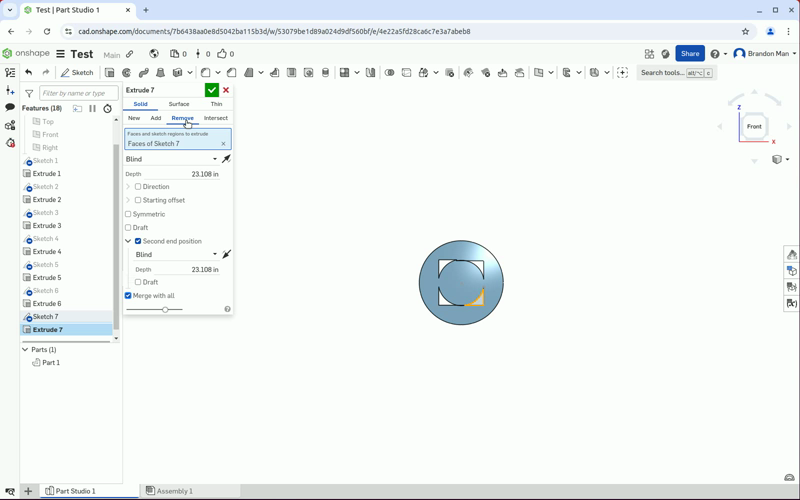
key(enter)
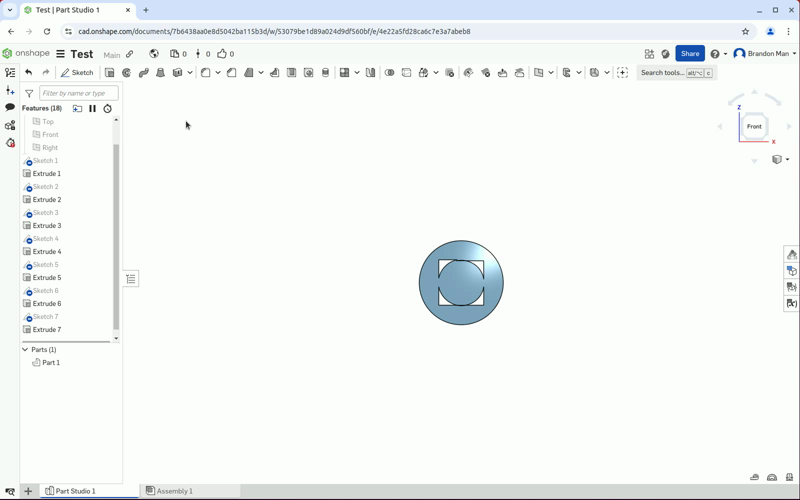
key(shift+h)
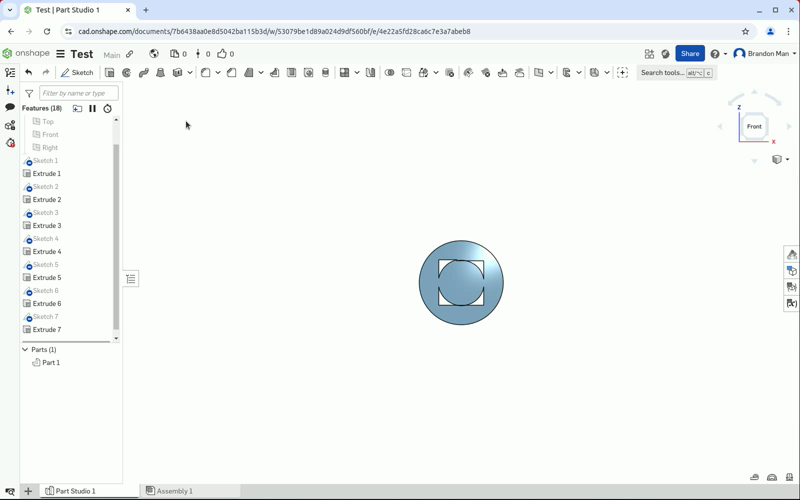
key(shift+h)
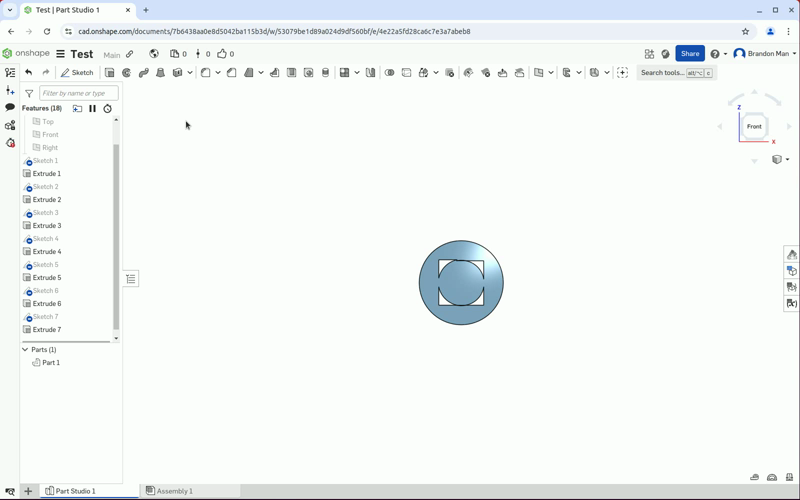
mouse_move(69, 163)
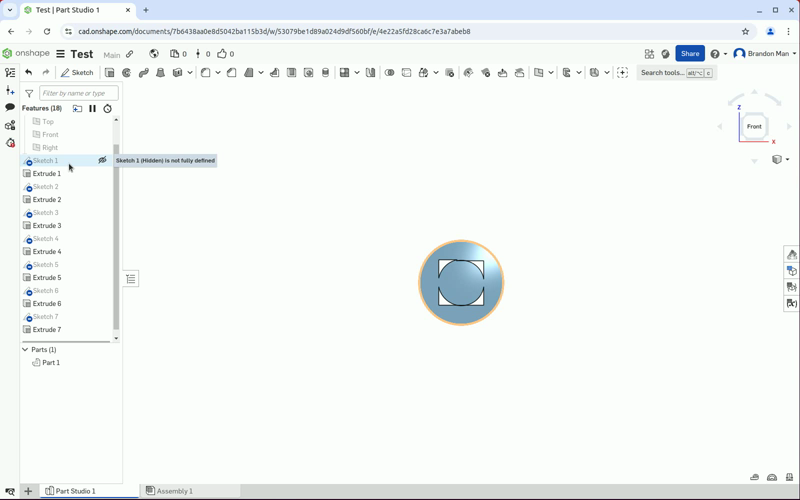
click(69, 163)
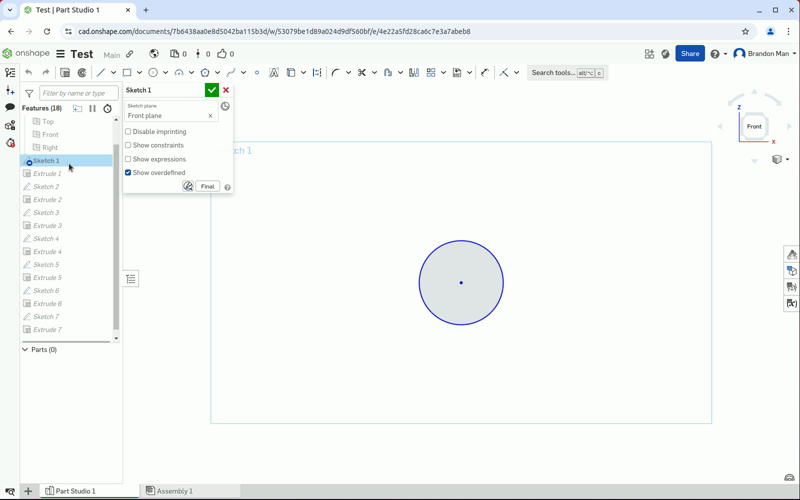
mouse_move(229, 92)
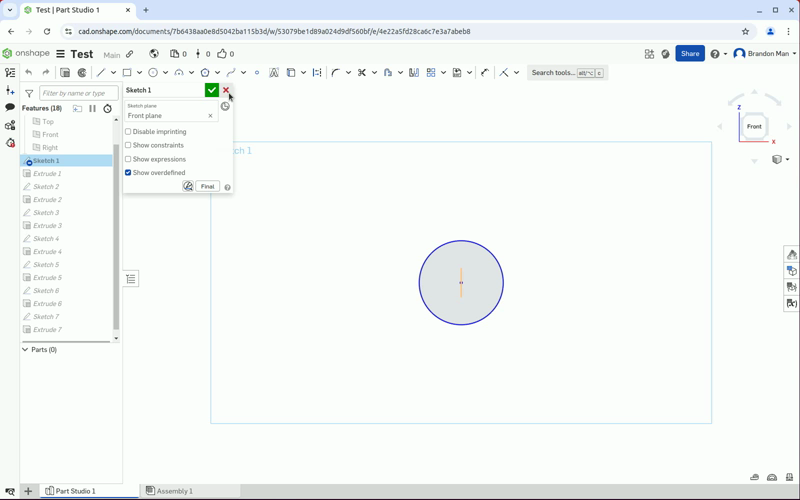
click(229, 92)
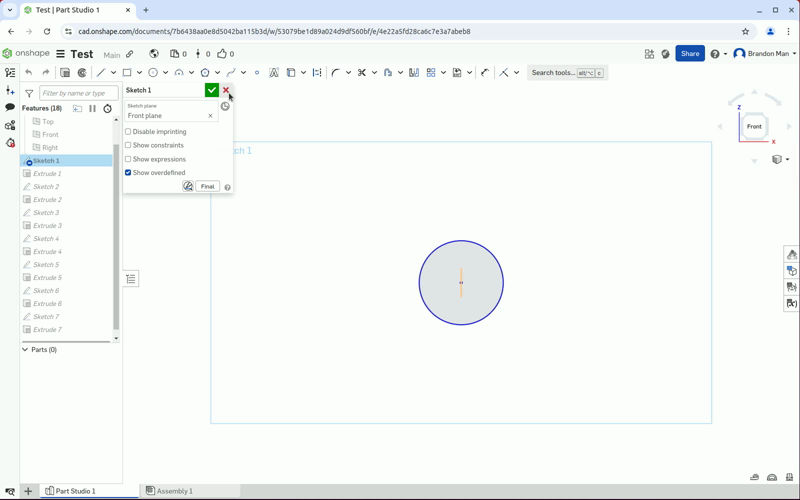
key(shift+s)
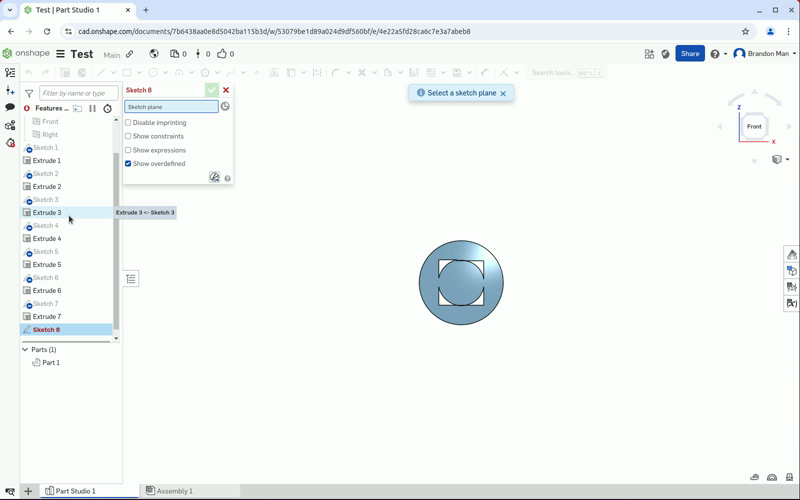
scroll(3)
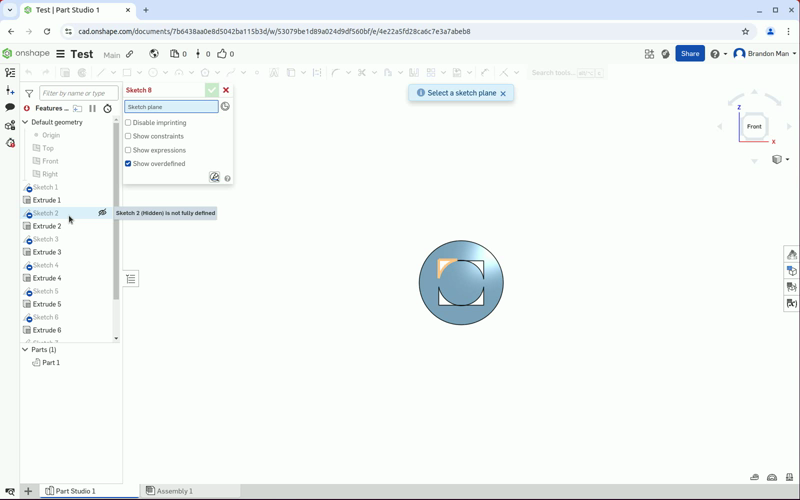
mouse_move(69, 163)
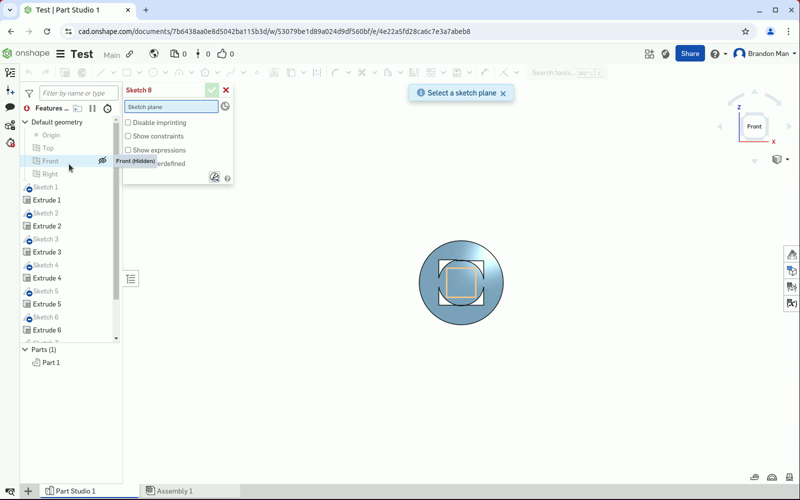
click(69, 163)
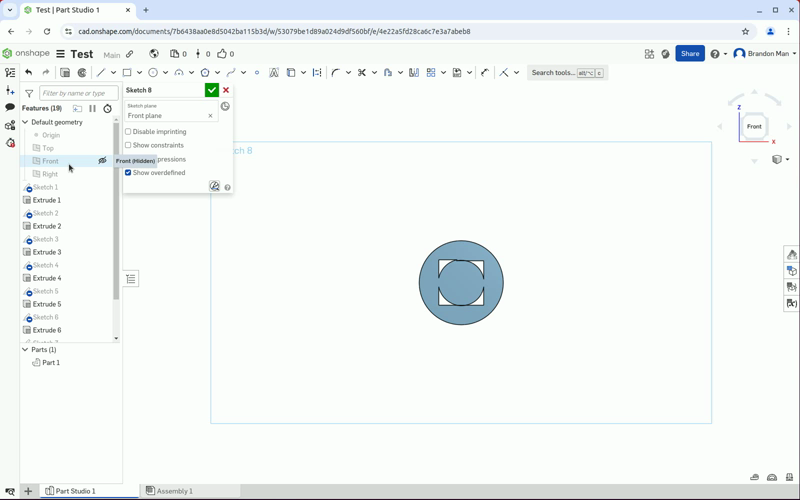
mouse_move(73, 352)
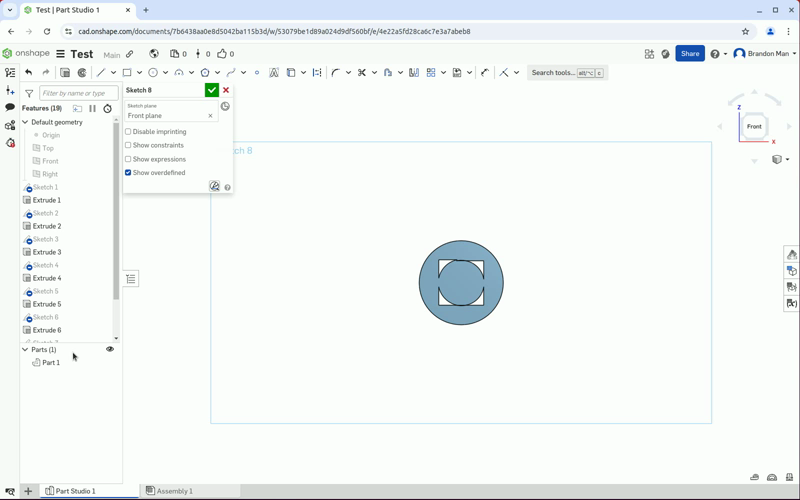
key(y)
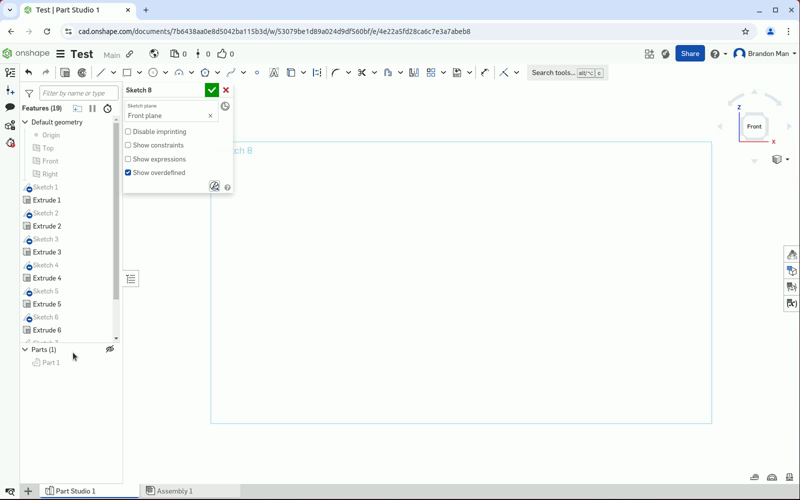
key(l)
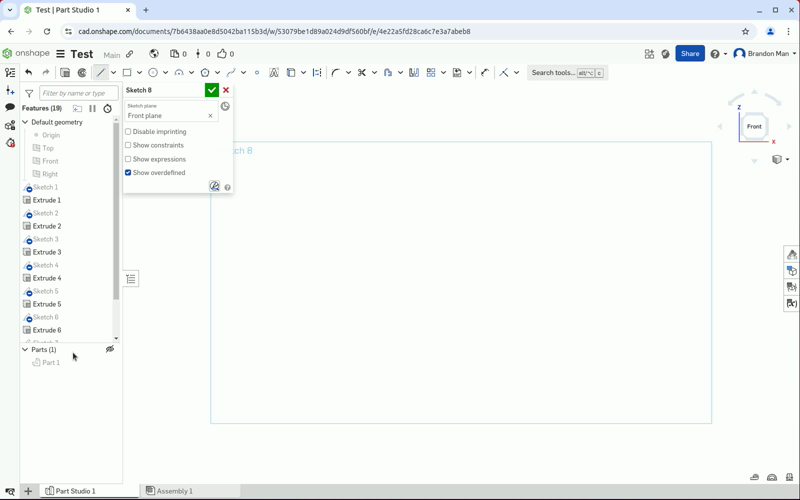
key_down(shift)
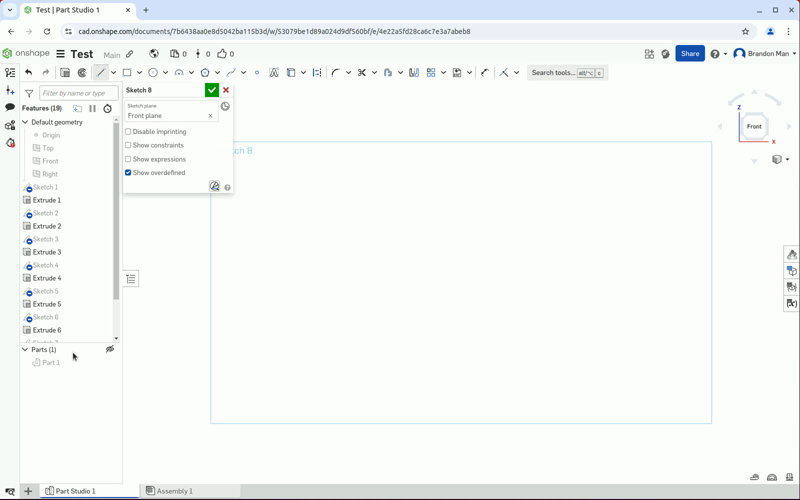
mouse_move(438, 287)
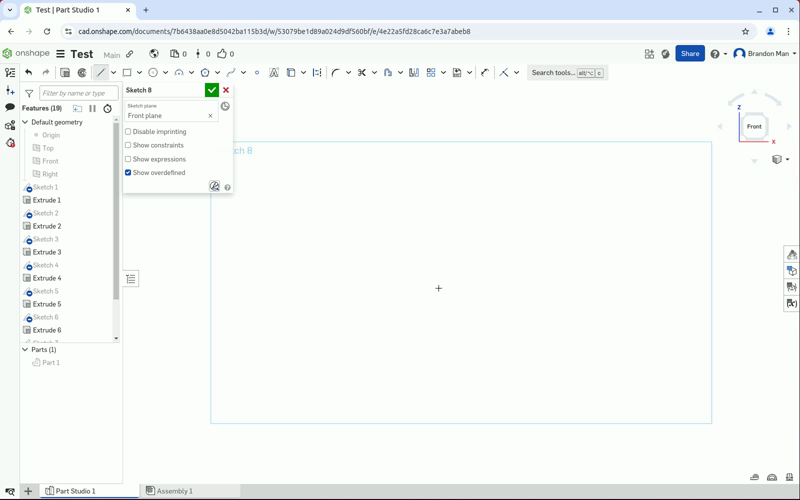
click(438, 287)
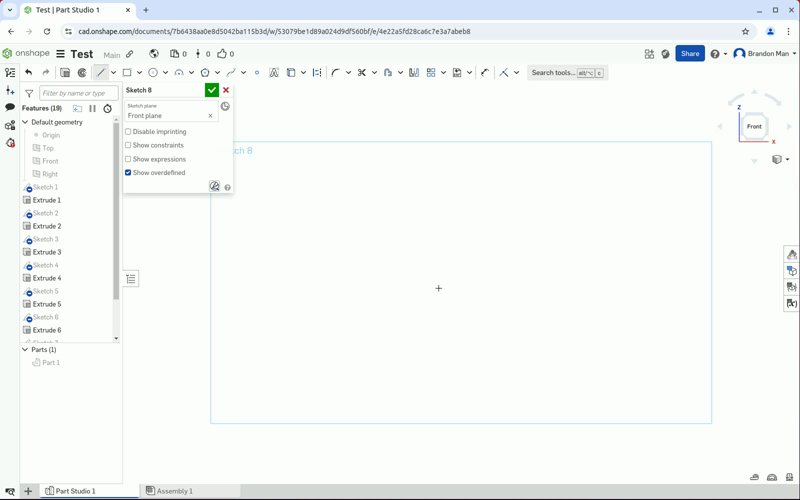
key_up(shift)
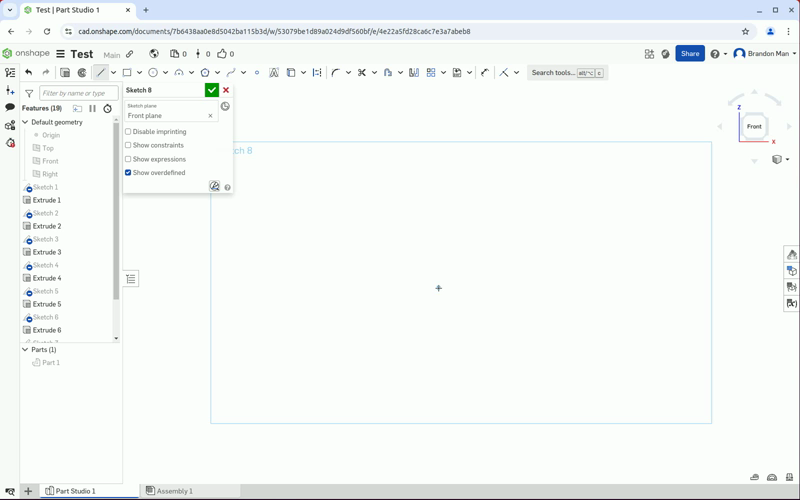
key_down(shift)
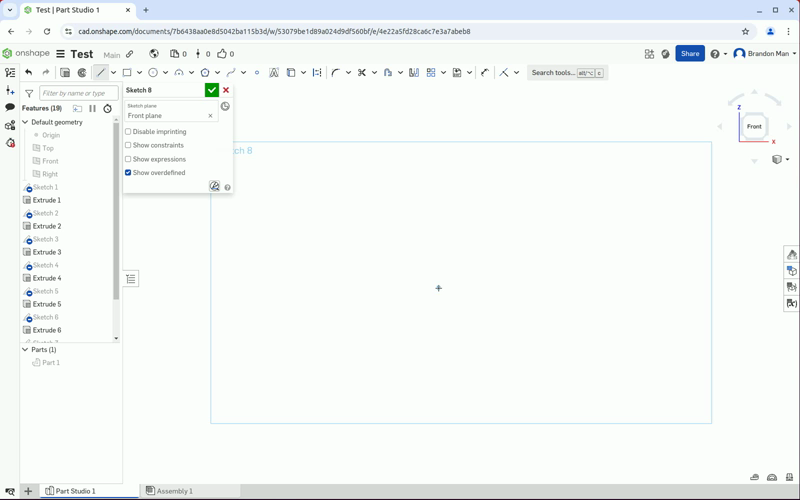
mouse_move(468, 287)
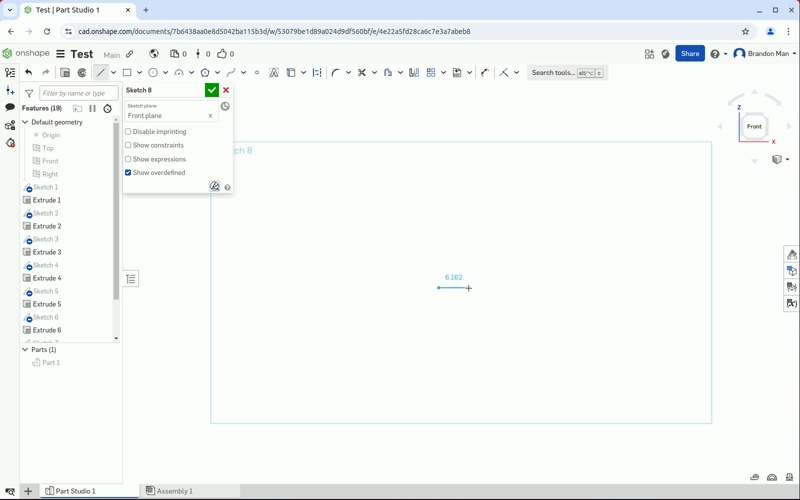
mouse_move(438, 277)
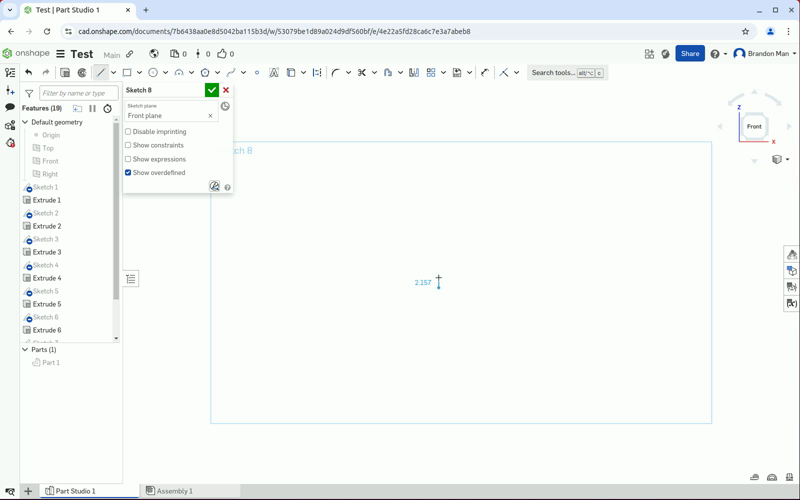
click(438, 277)
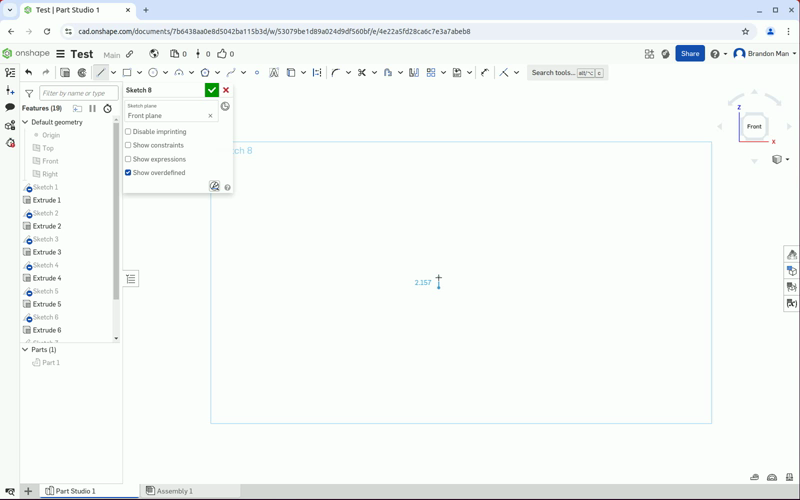
key_up(shift)
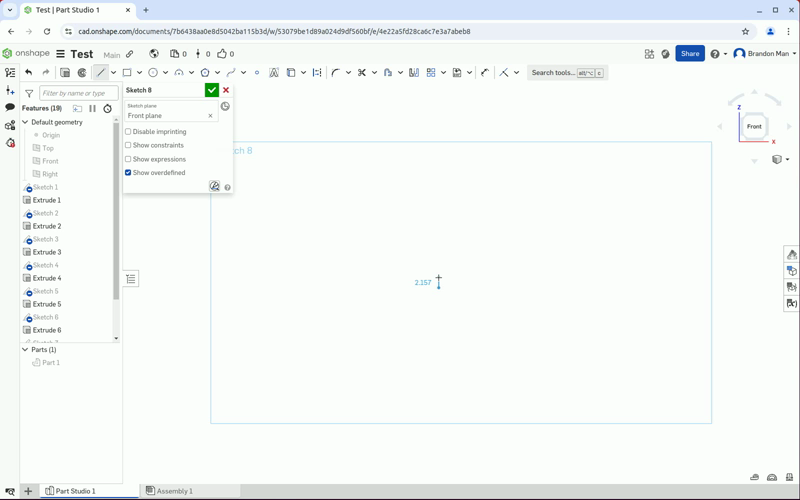
key(esc)
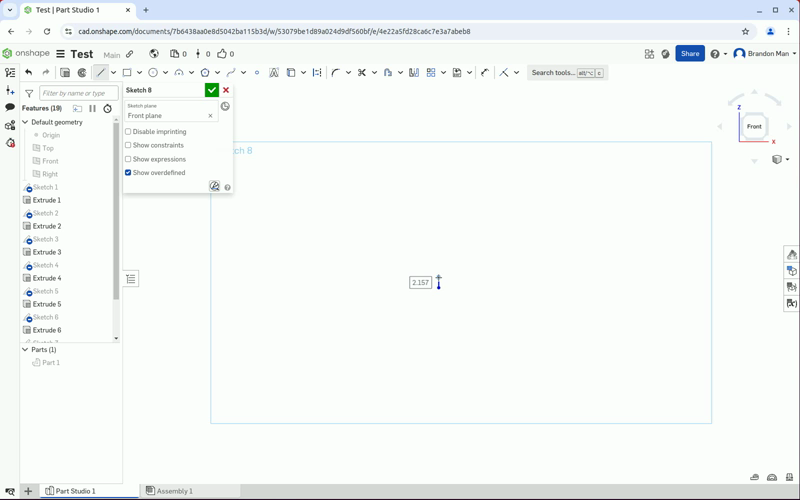
key(a)
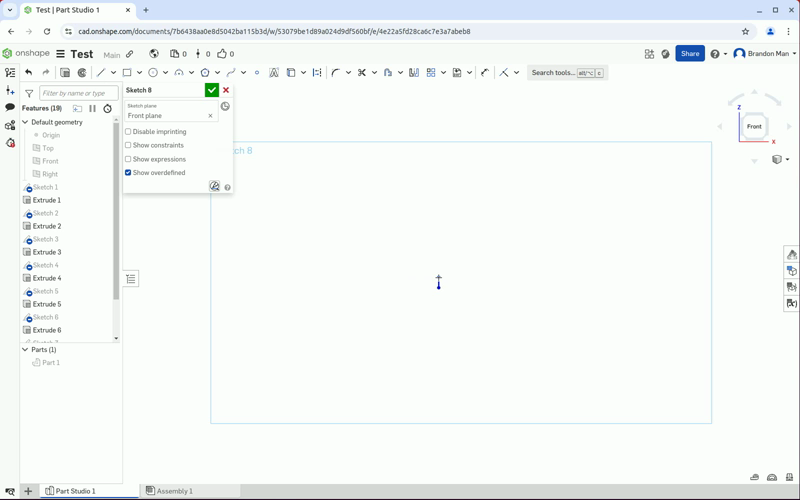
mouse_move(438, 277)
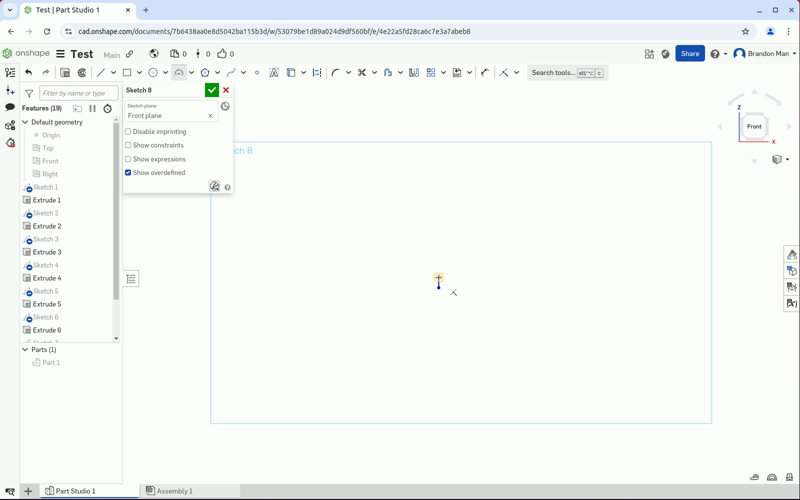
click(438, 277)
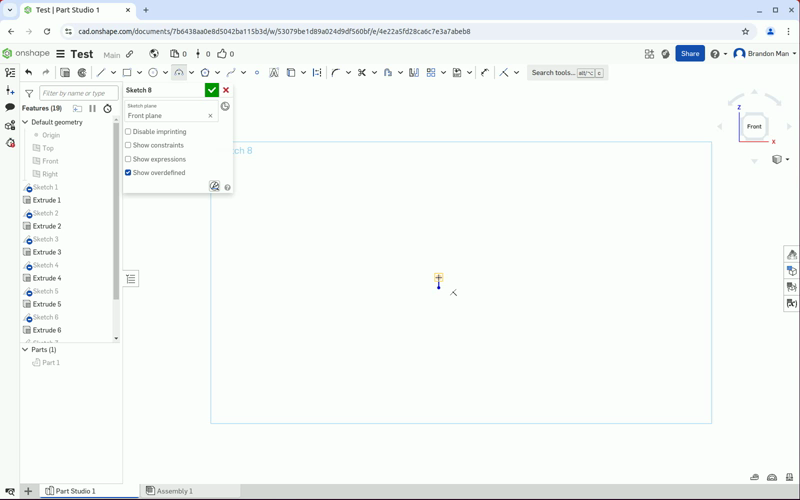
mouse_move(438, 287)
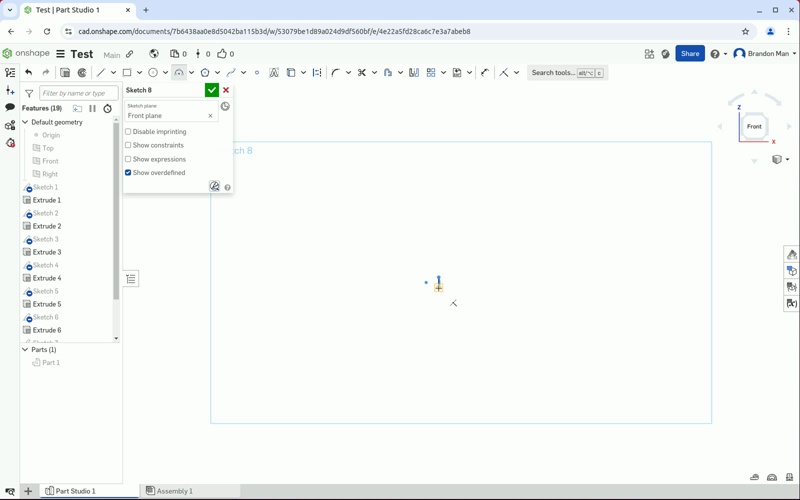
click(438, 287)
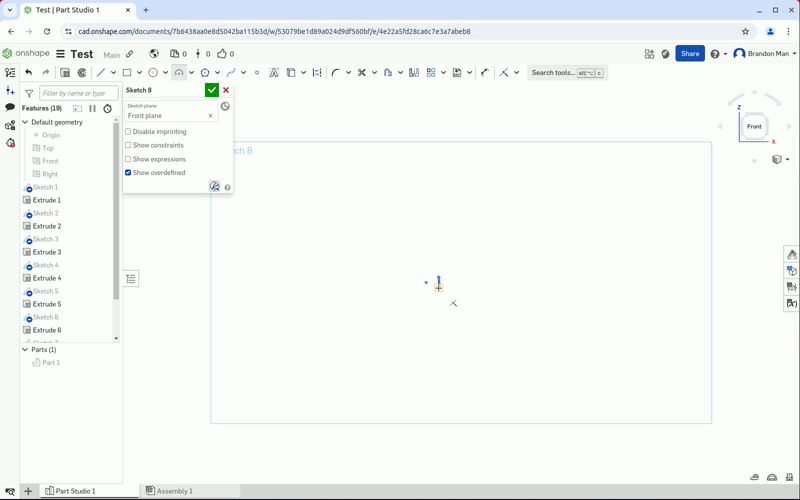
key_down(shift)
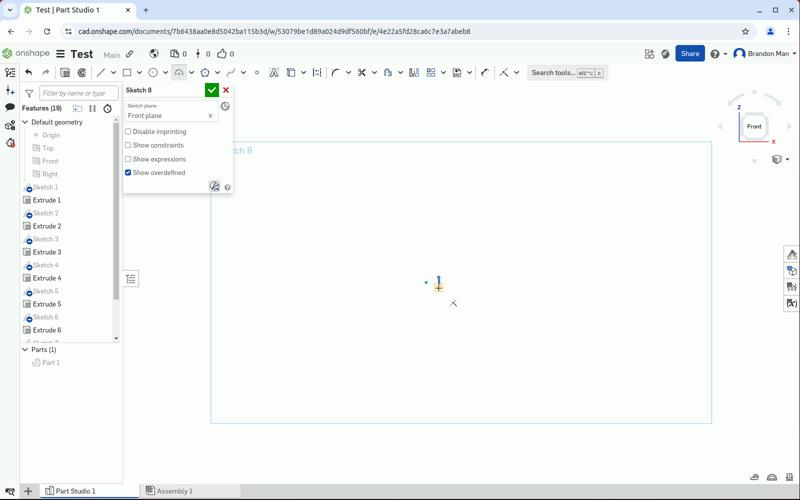
mouse_move(437, 282)
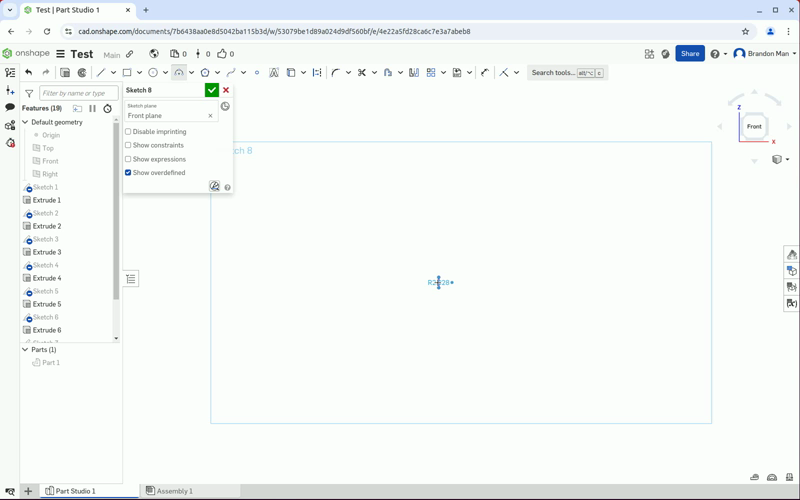
click(437, 282)
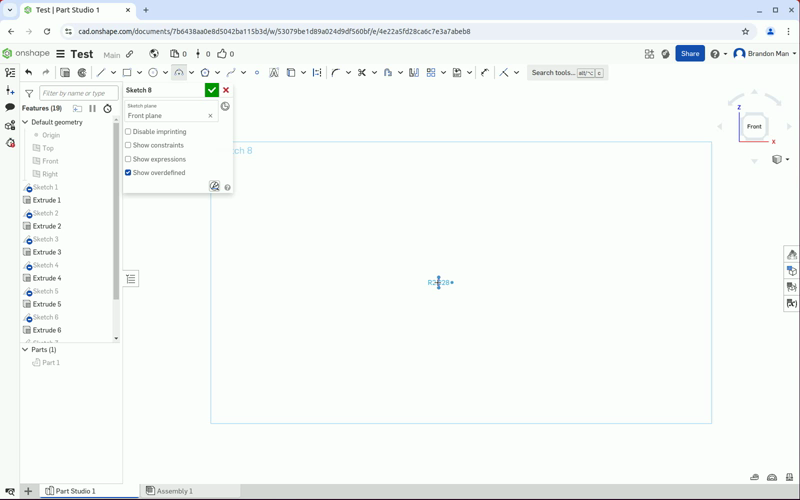
key_up(shift)
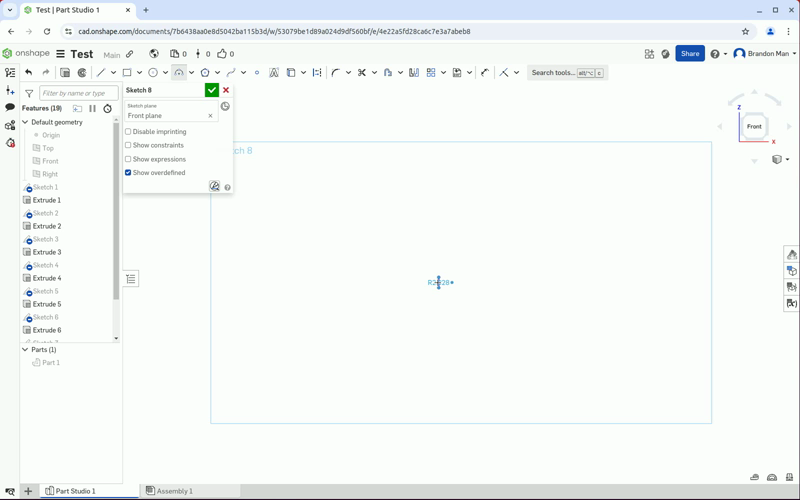
key(esc)
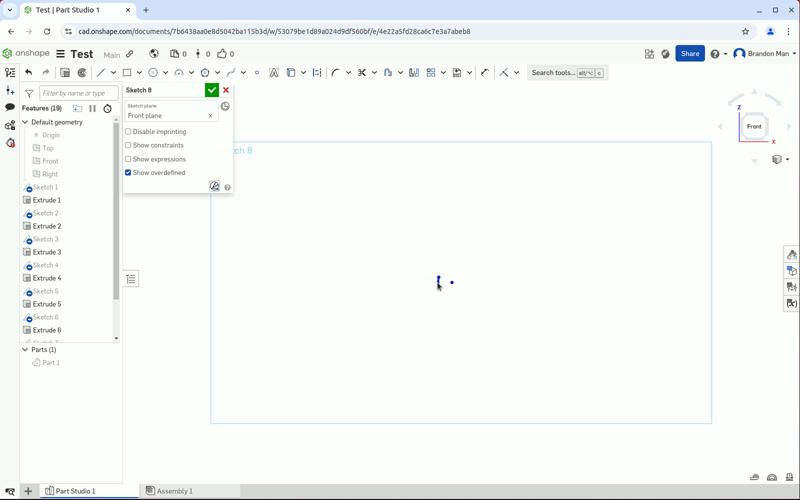
mouse_move(438, 283)
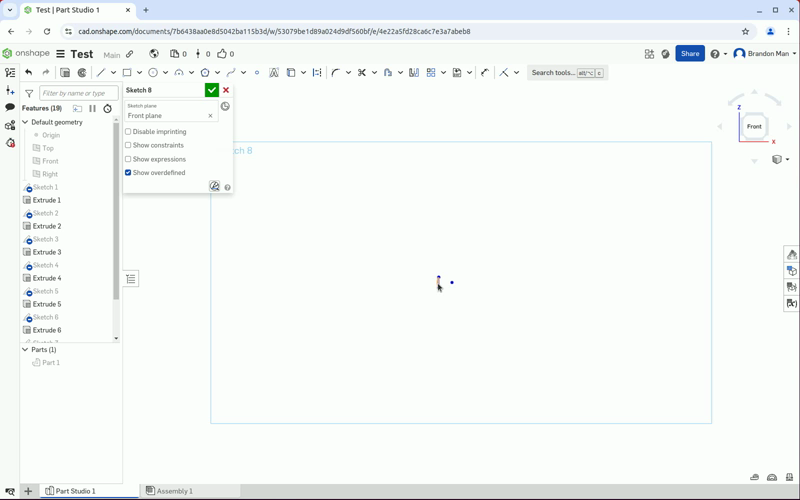
scroll(6)
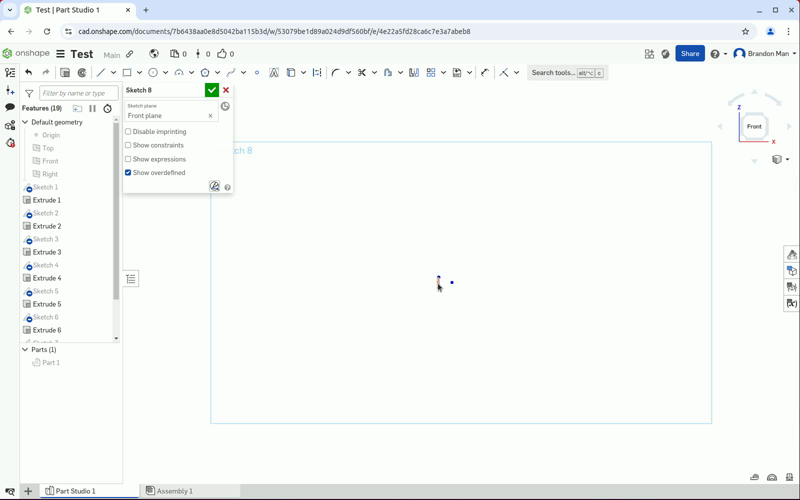
scroll(6)
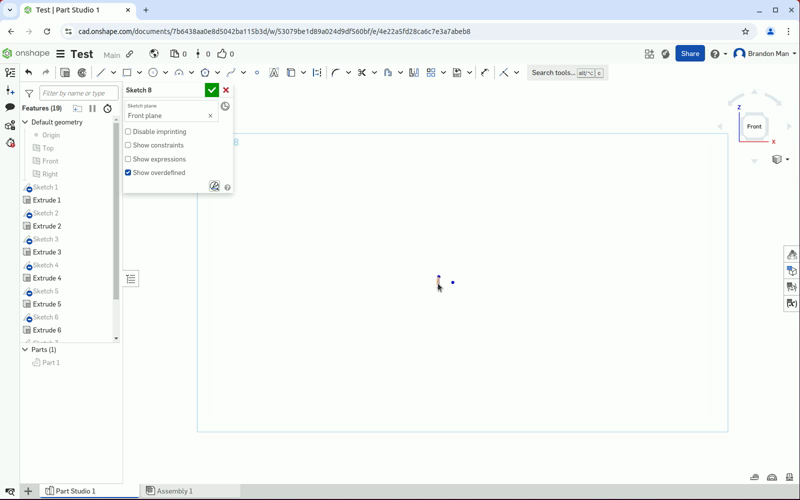
scroll(6)
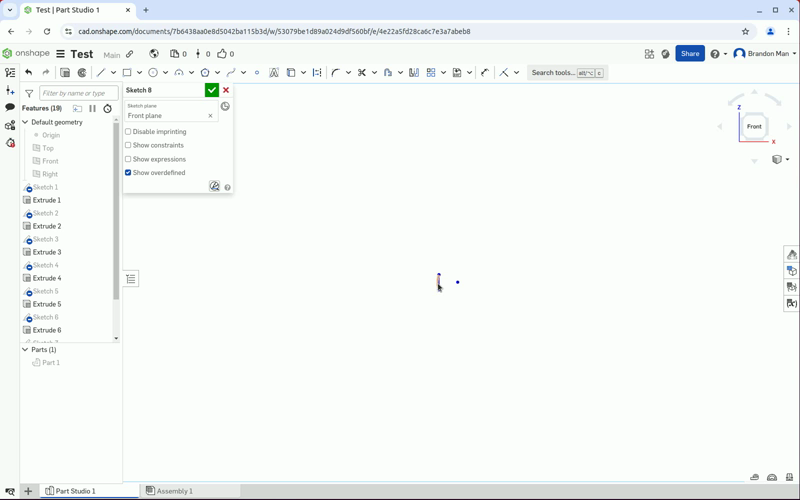
scroll(6)
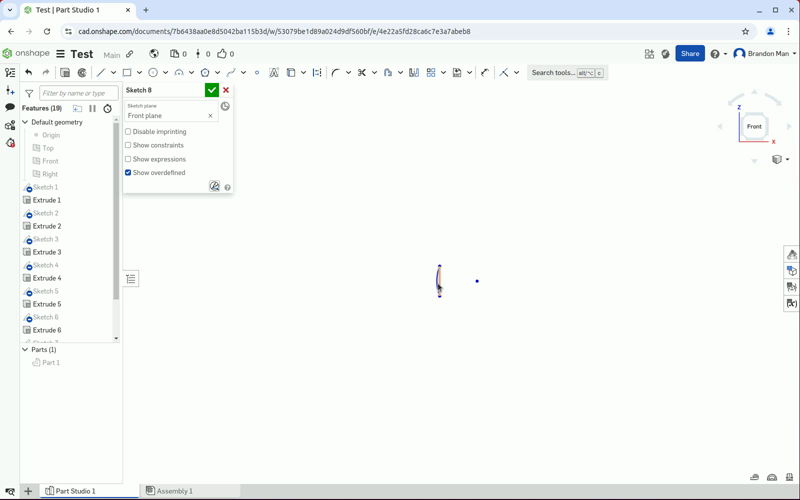
scroll(6)
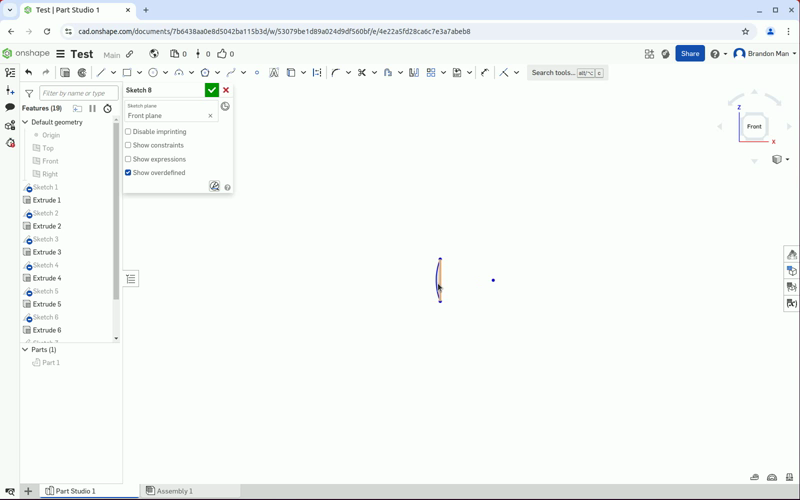
scroll(6)
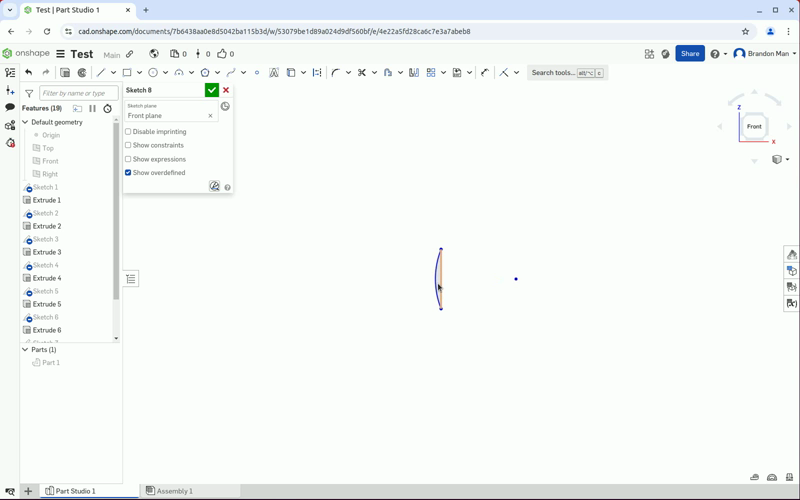
scroll(6)
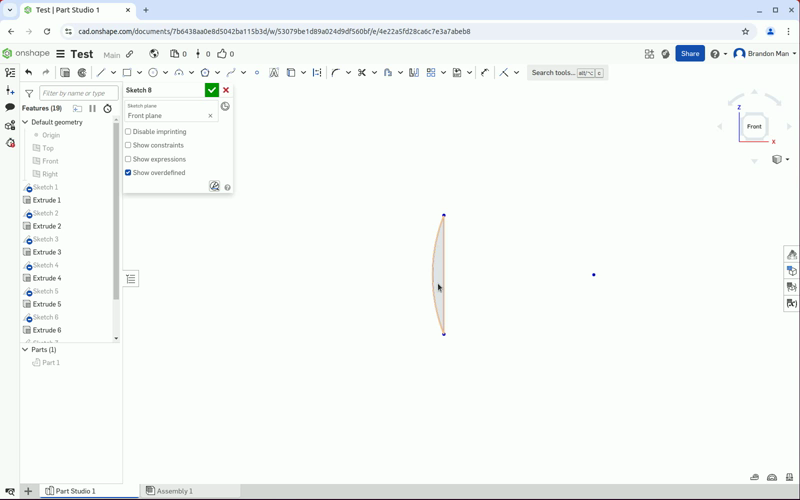
click(438, 283)
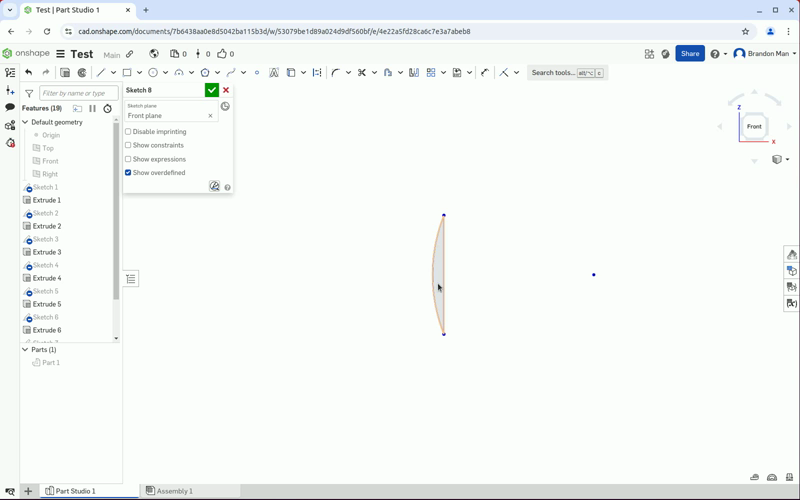
scroll(-6)
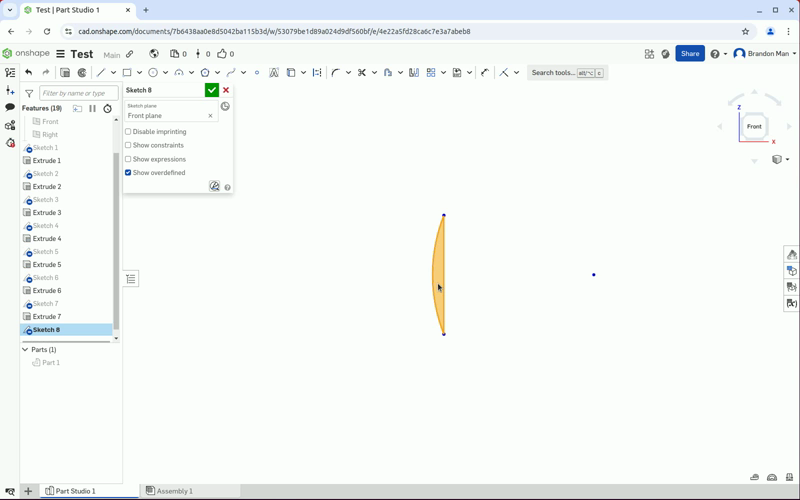
scroll(-6)
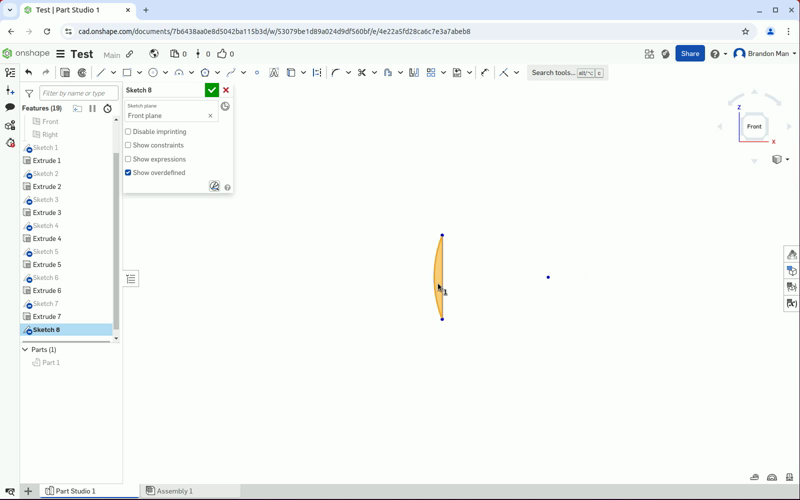
scroll(-6)
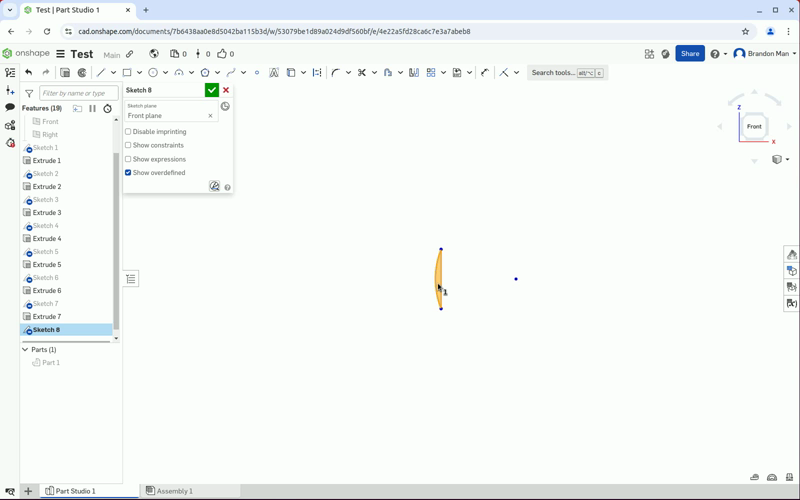
scroll(-6)
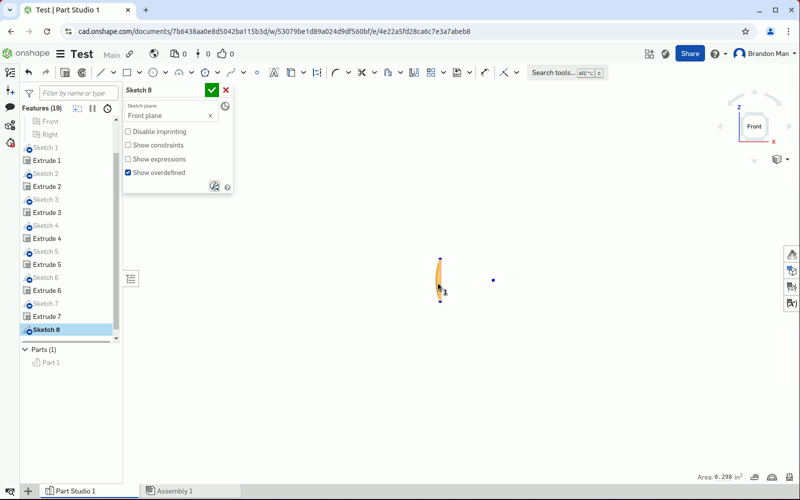
scroll(-6)
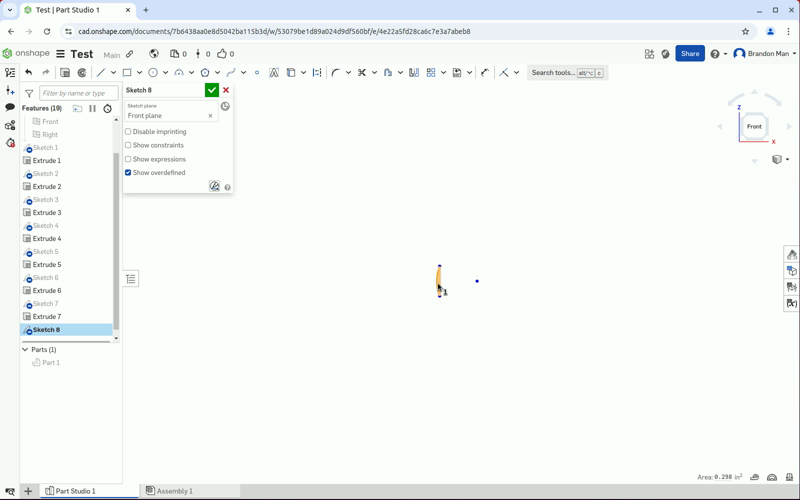
scroll(-6)
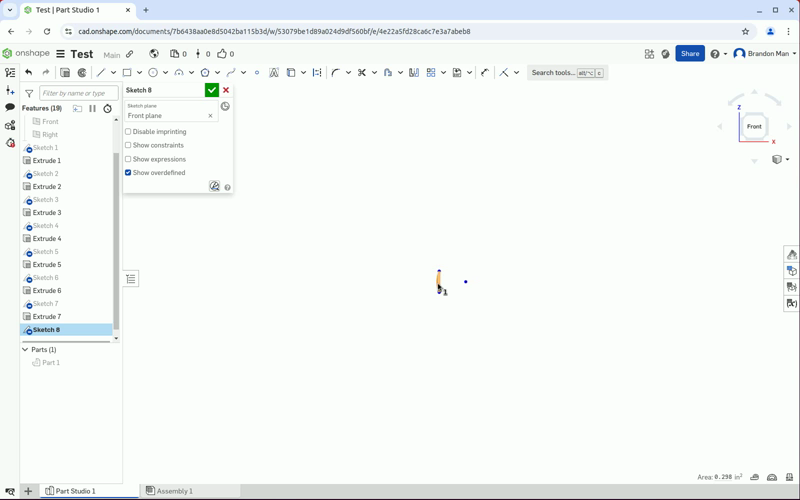
scroll(-6)
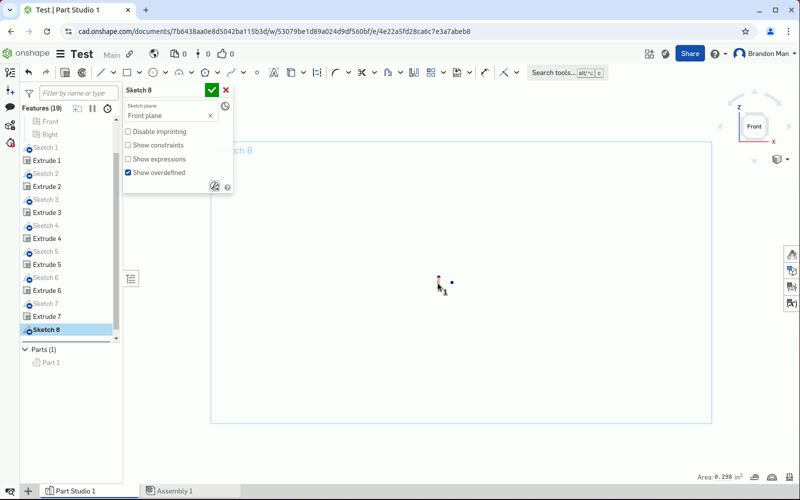
mouse_move(73, 352)
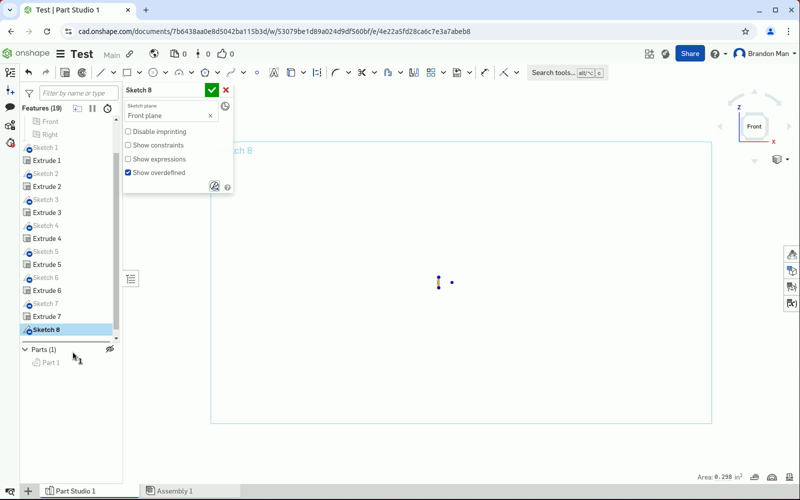
key(shift+y)
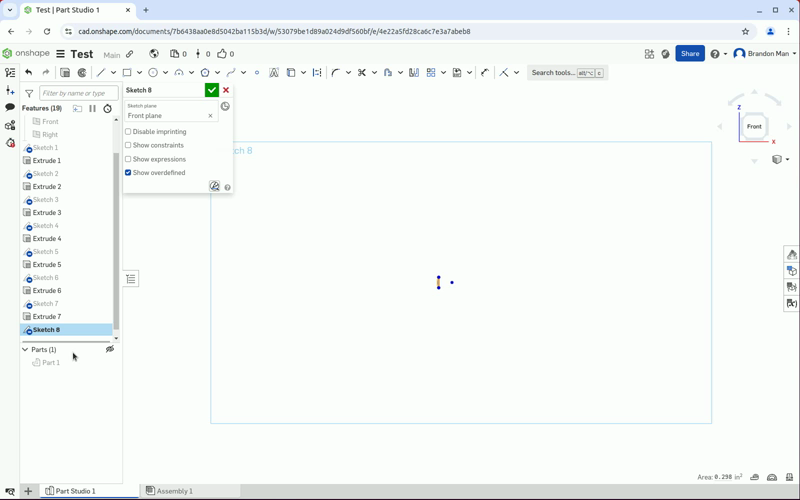
key(shift+e)
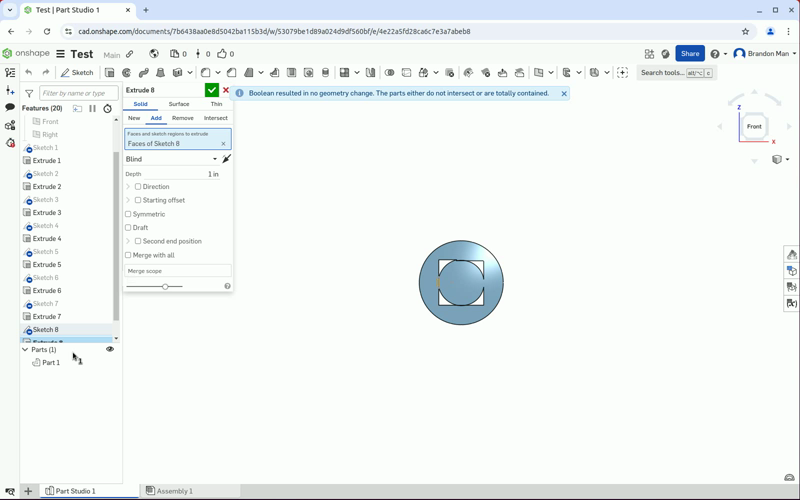
mouse_move(143, 106)
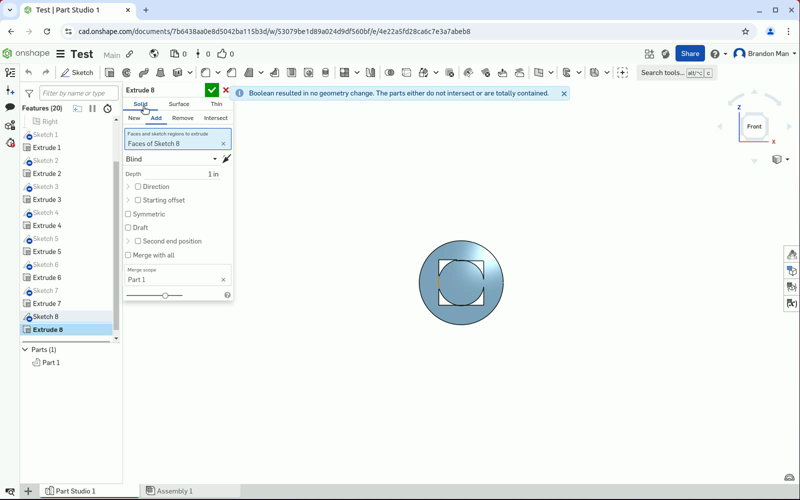
click(143, 106)
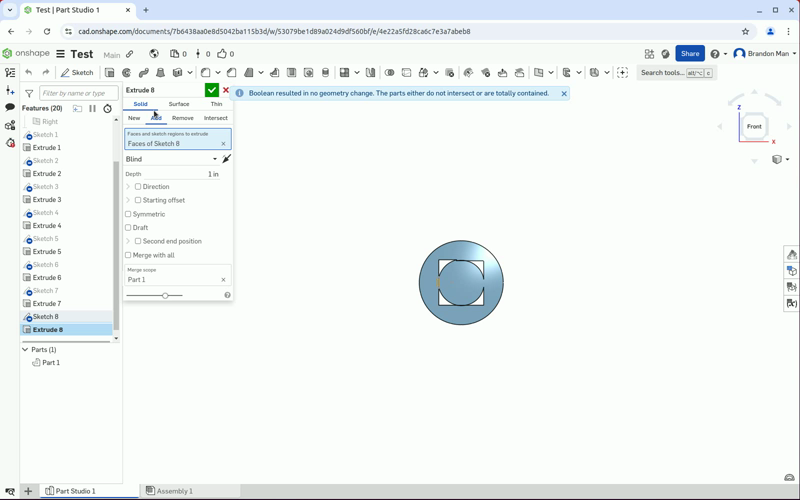
mouse_move(186, 120)
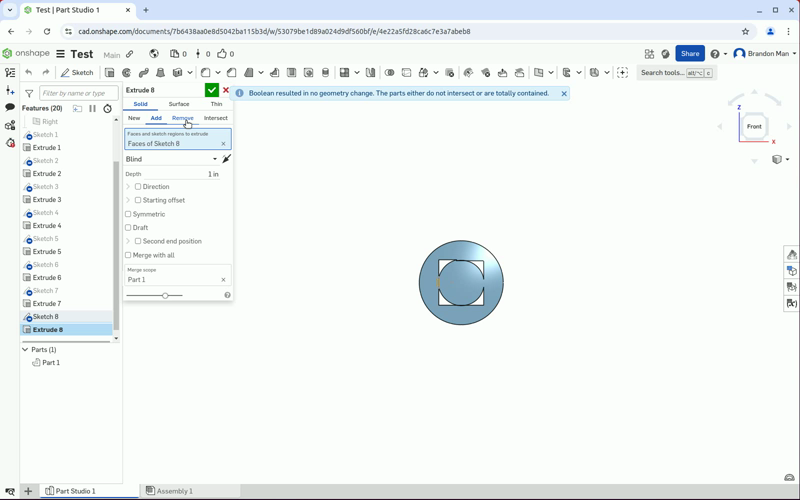
click(186, 120)
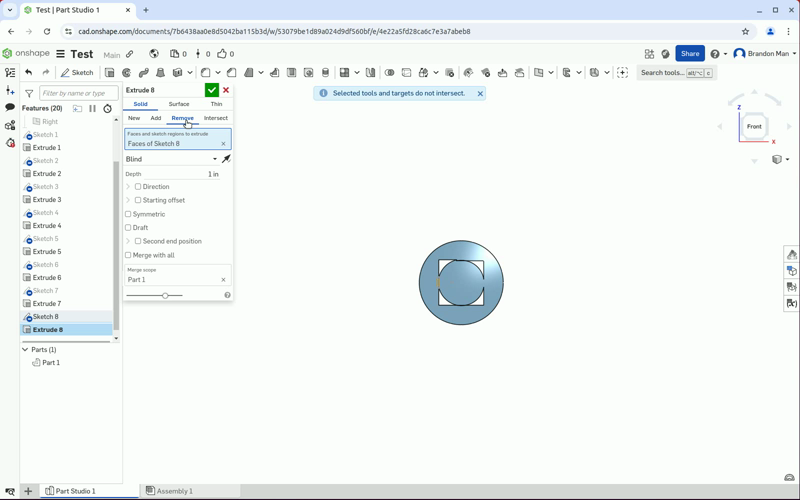
key(tab, 4)
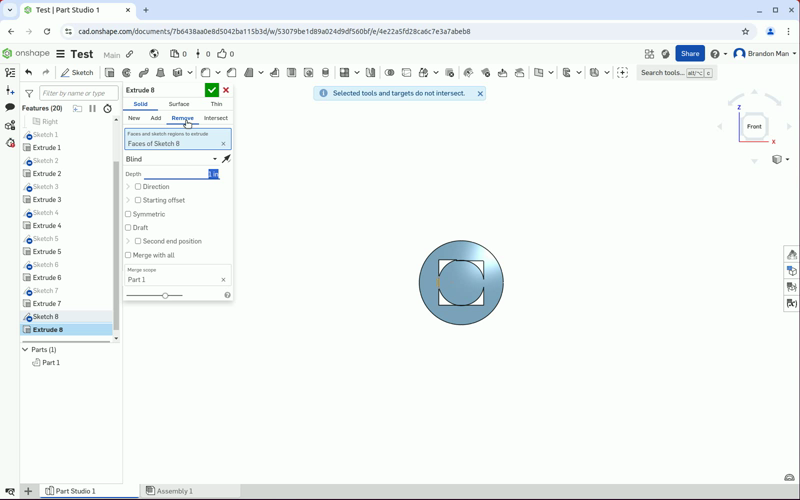
text(23.108)
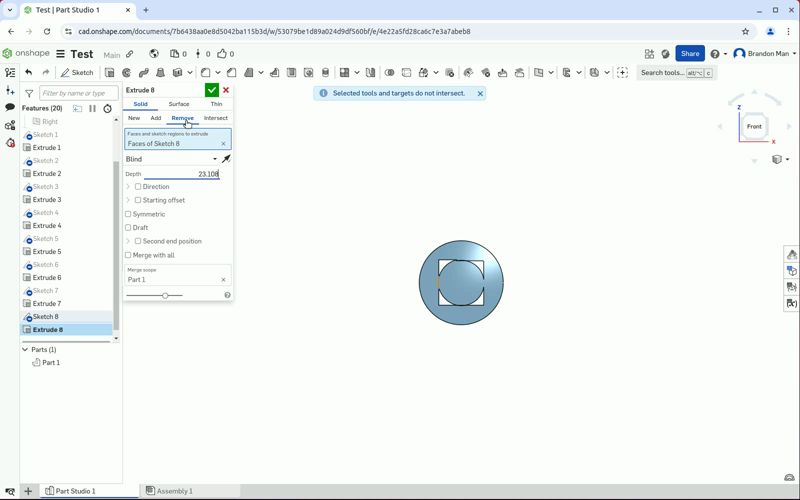
key(tab, 3)
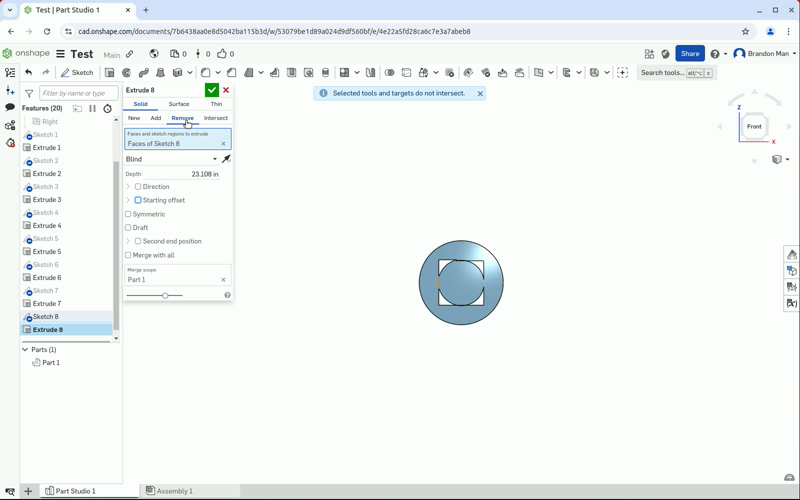
key(tab, 2)
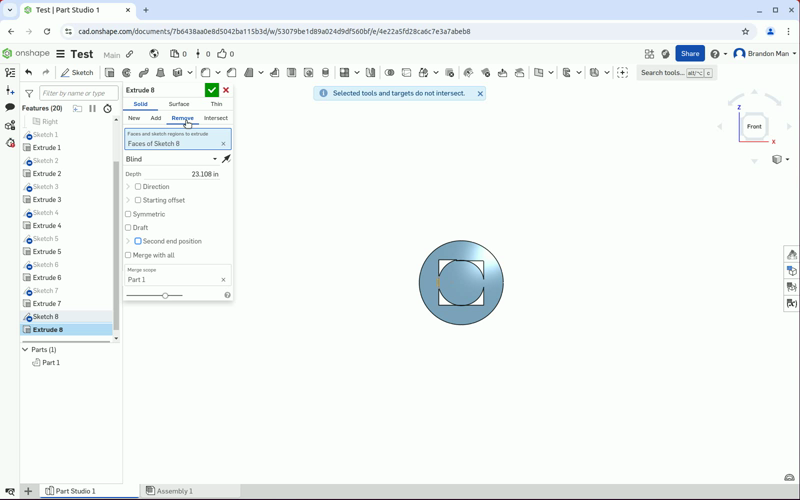
key(space)
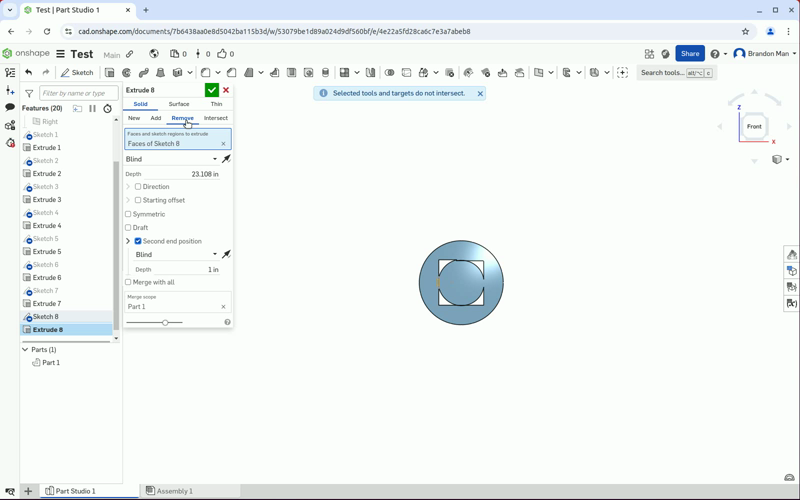
key(tab, 3)
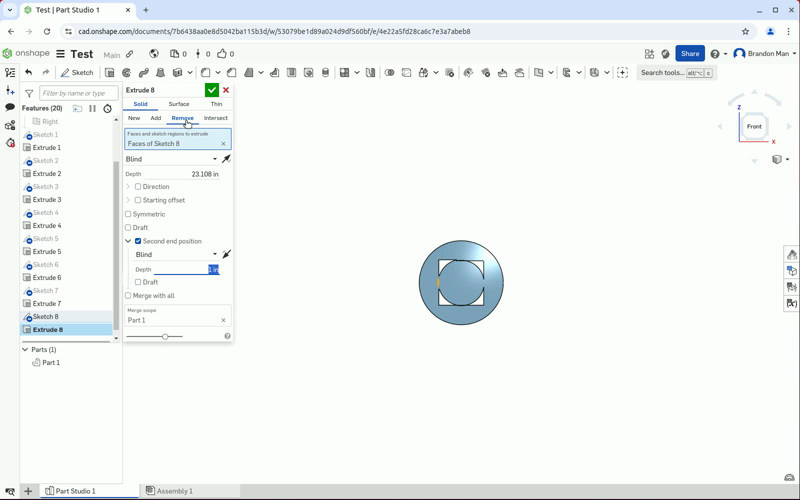
text(23.108)
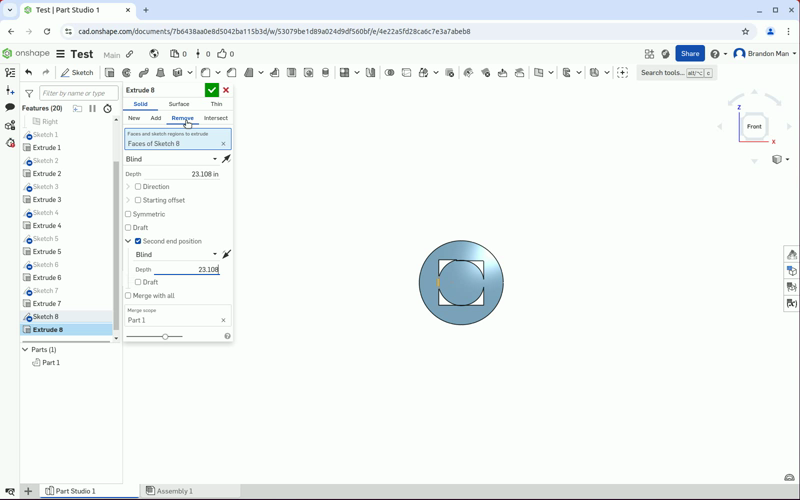
key(tab, 2)
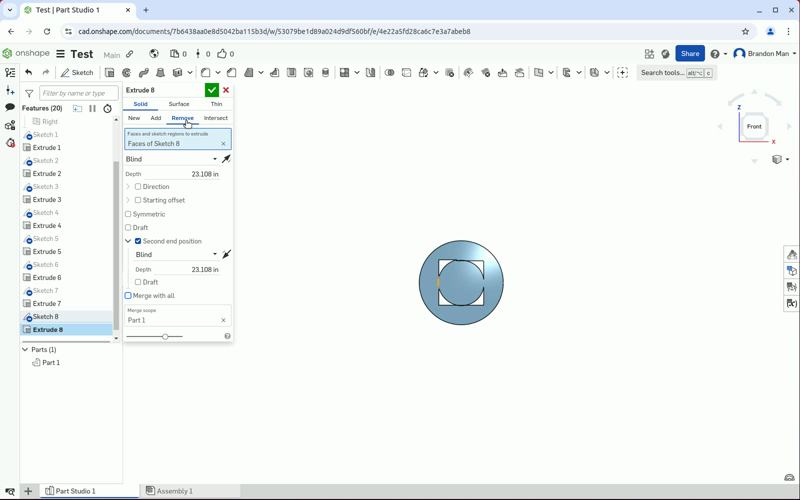
key(space)
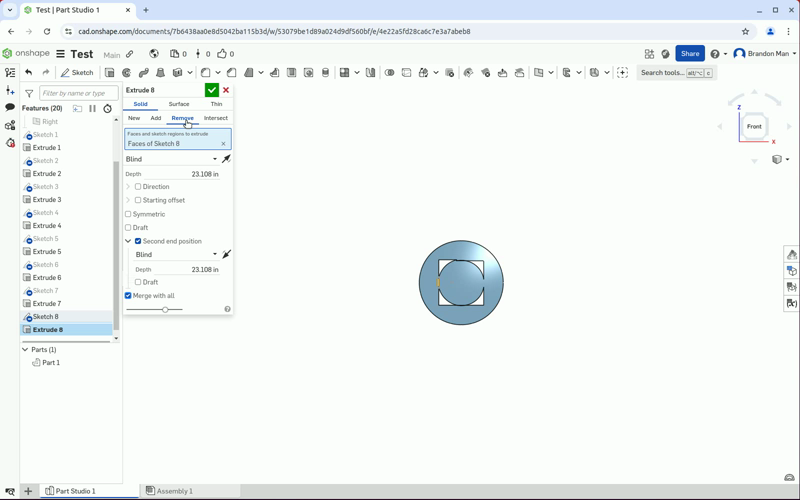
key(enter)
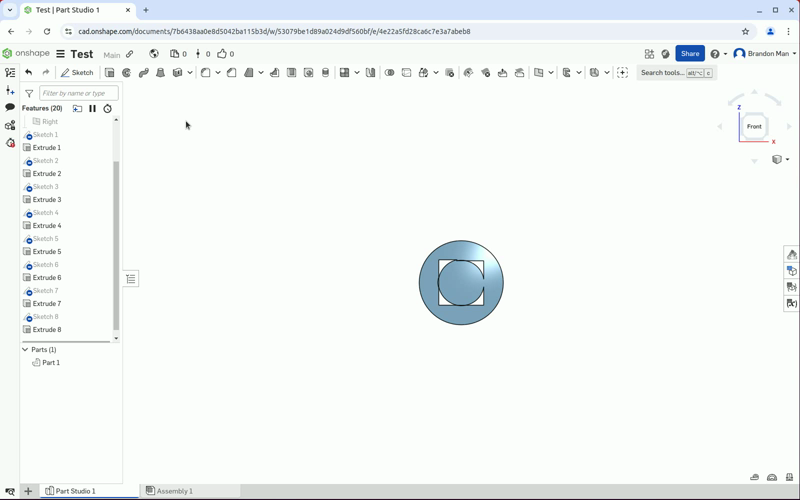
key(shift+h)
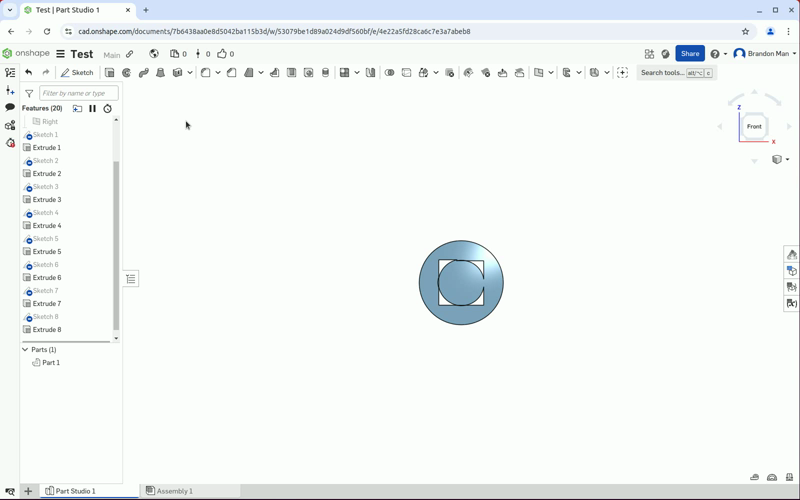
key(shift+h)
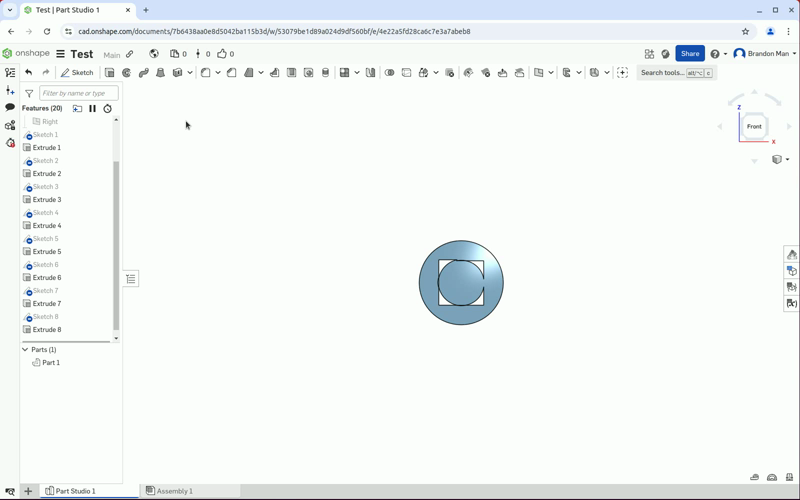
mouse_move(69, 137)
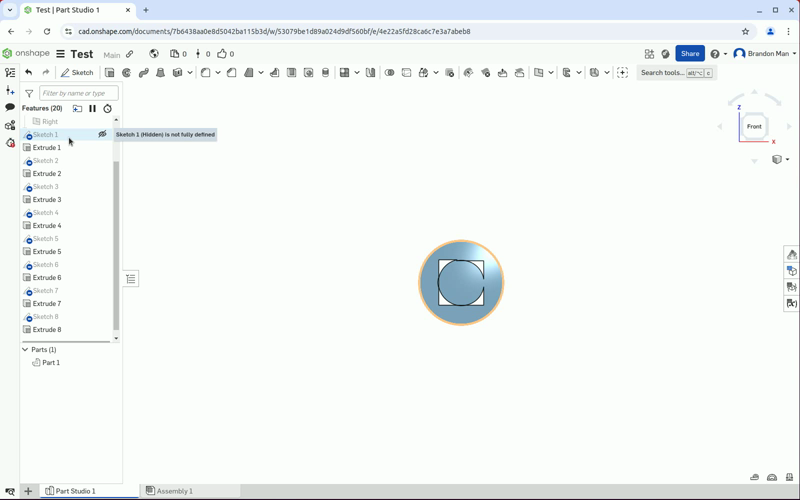
click(69, 137)
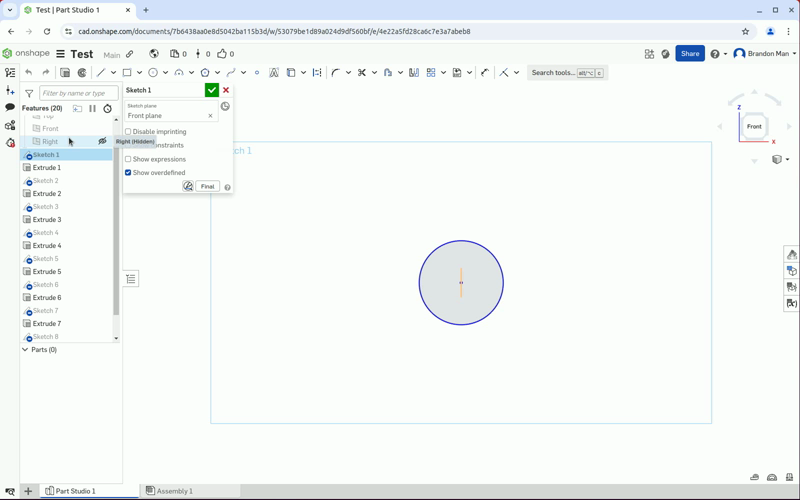
mouse_move(229, 92)
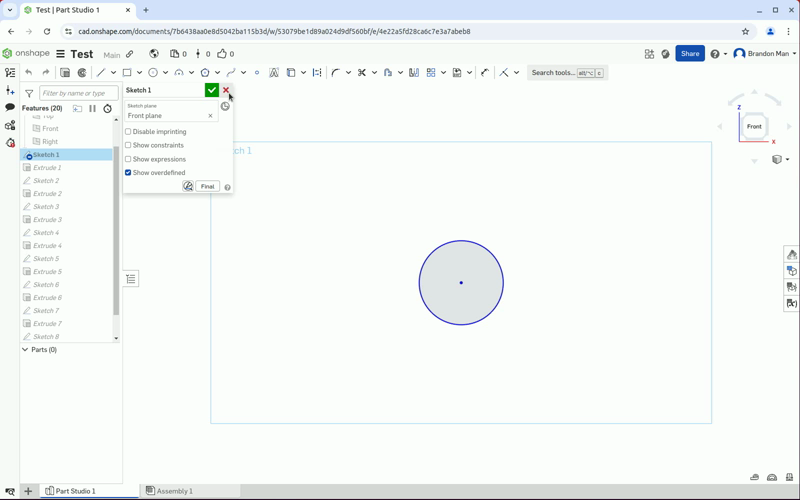
click(229, 92)
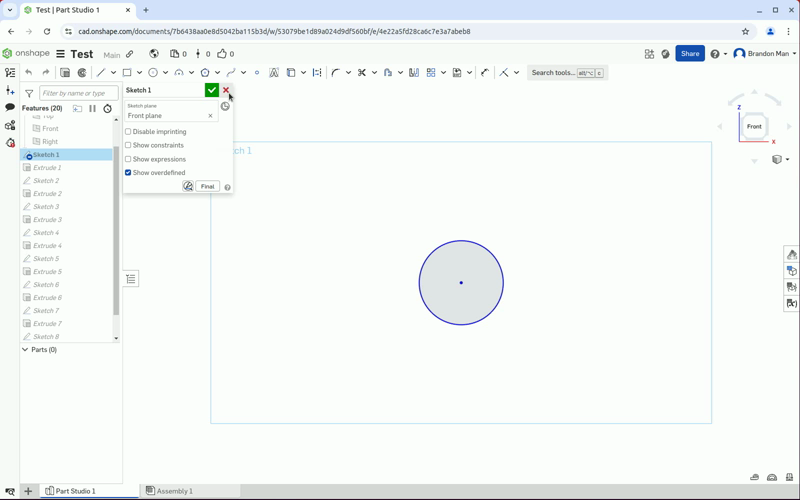
key(shift+s)
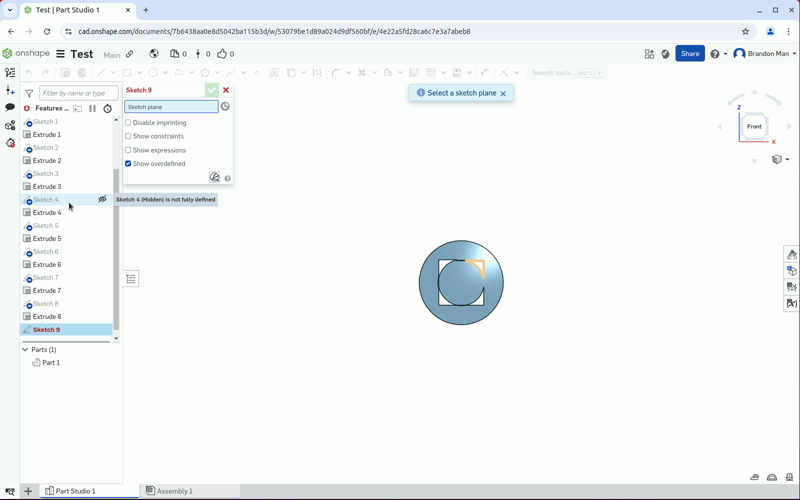
scroll(3)
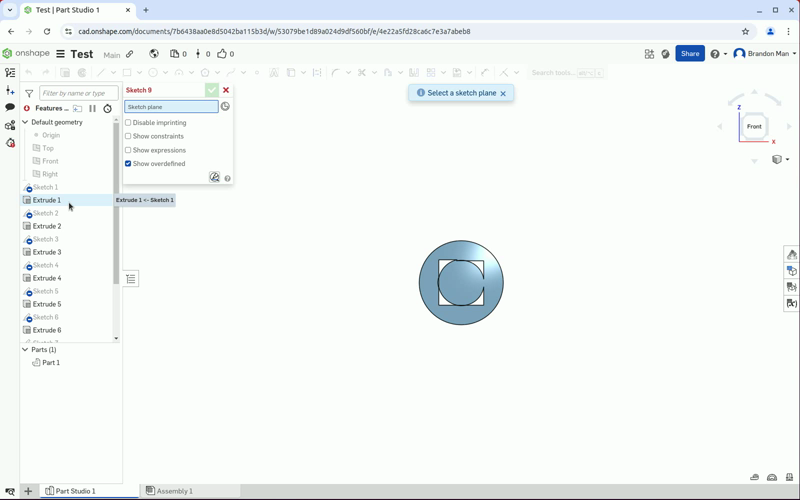
mouse_move(69, 163)
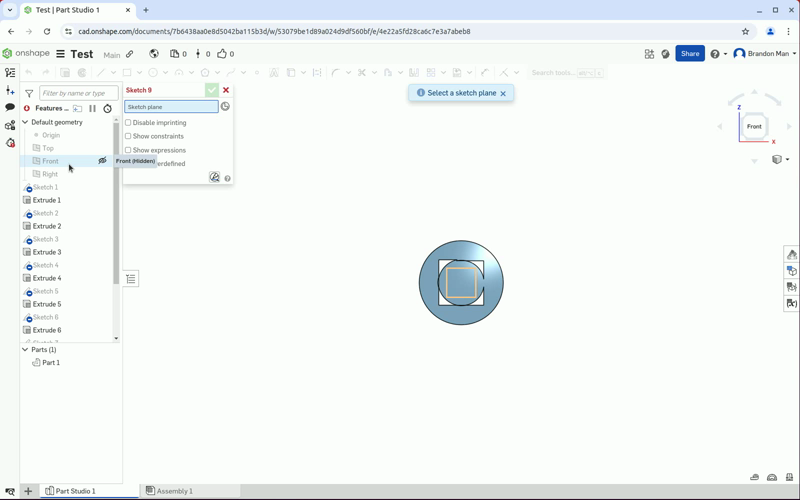
click(69, 163)
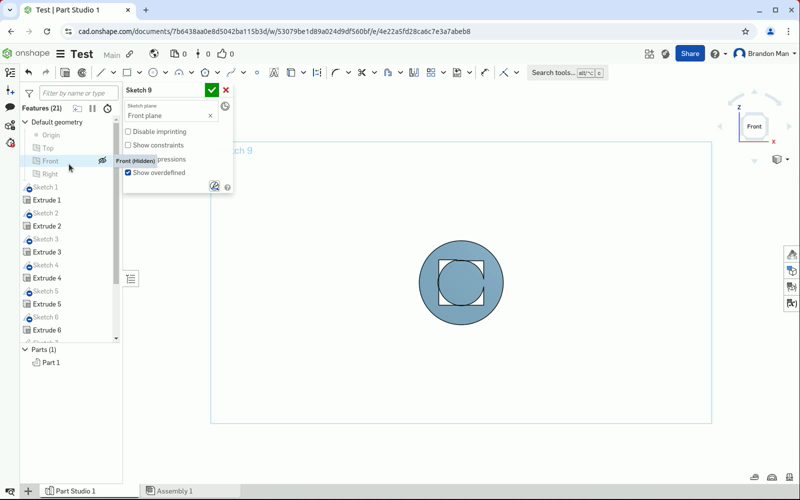
mouse_move(73, 352)
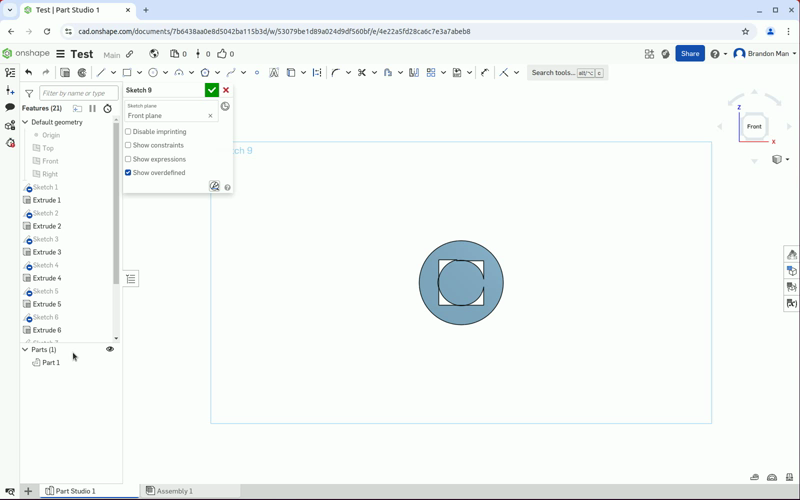
key(y)
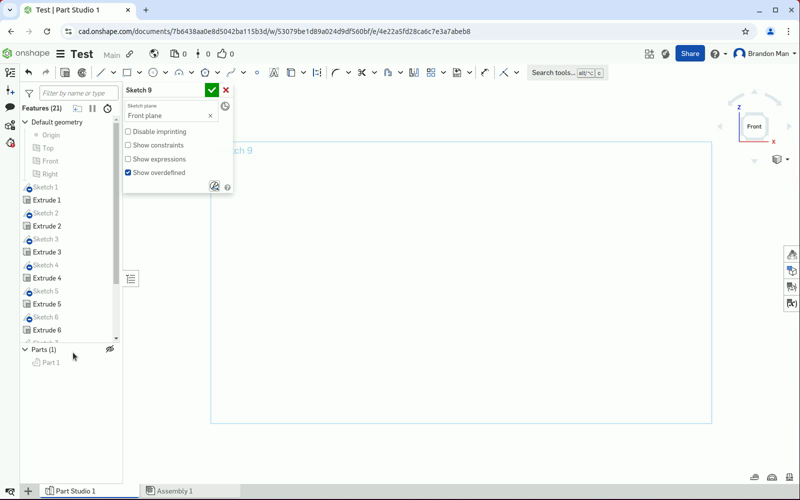
key(a)
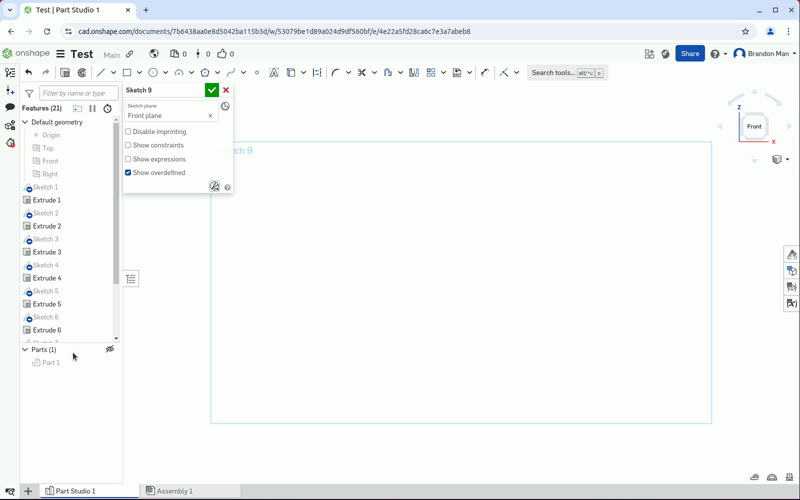
key_down(shift)
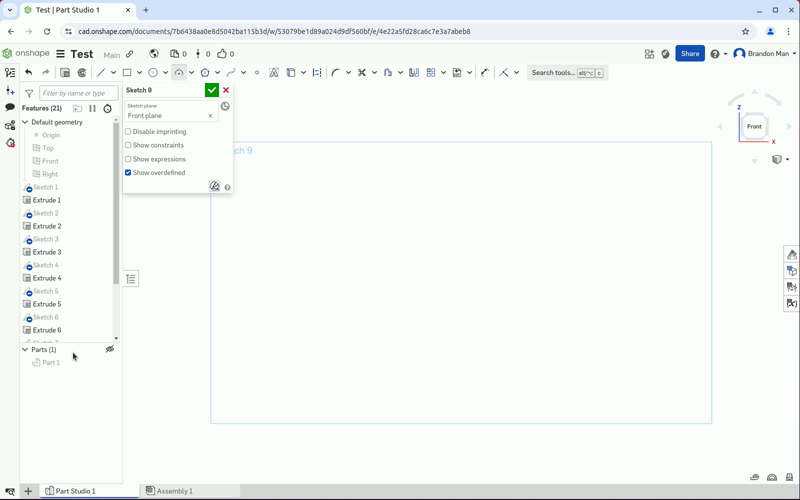
mouse_move(483, 287)
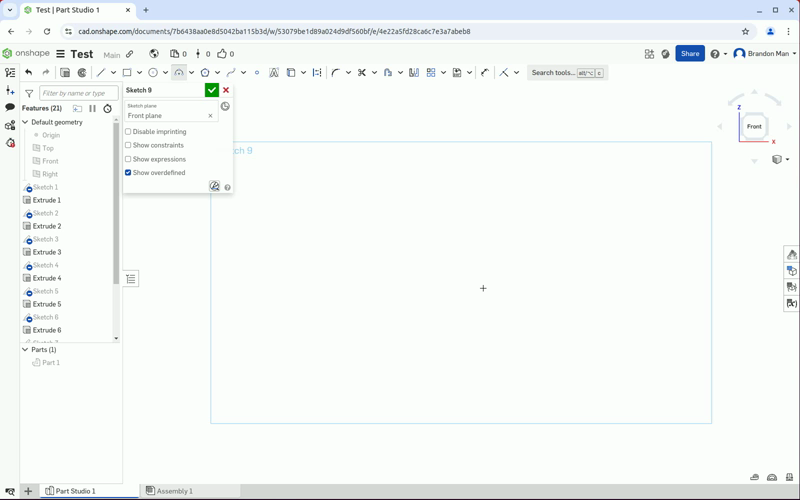
click(483, 287)
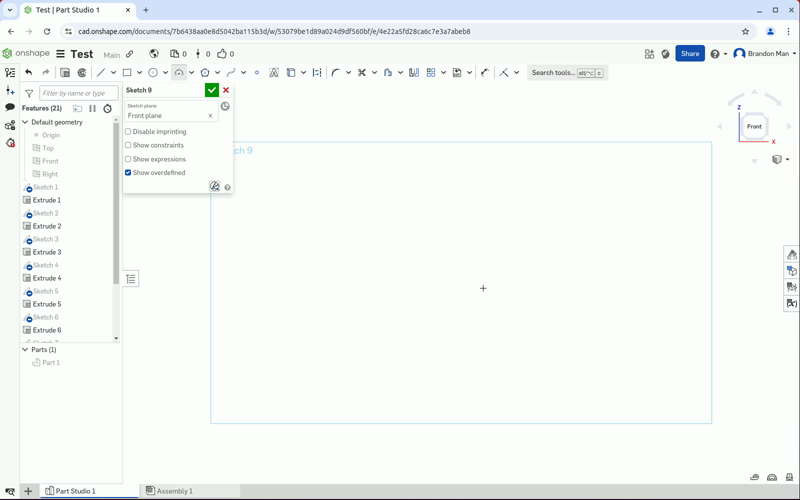
key_up(shift)
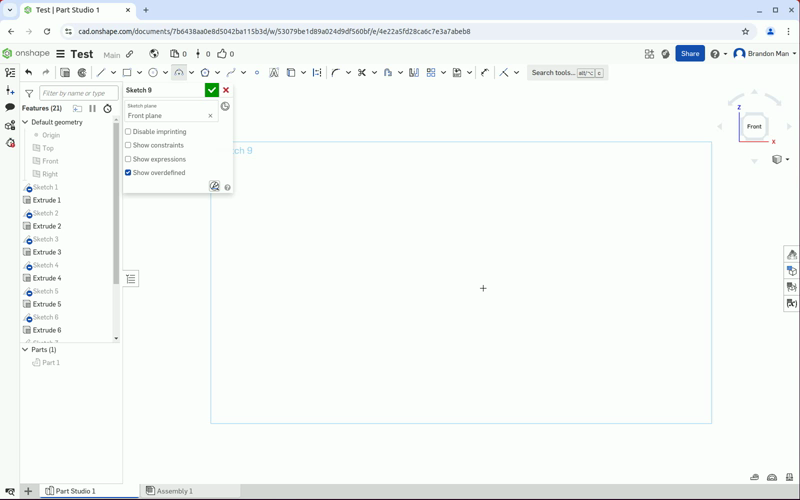
key_down(shift)
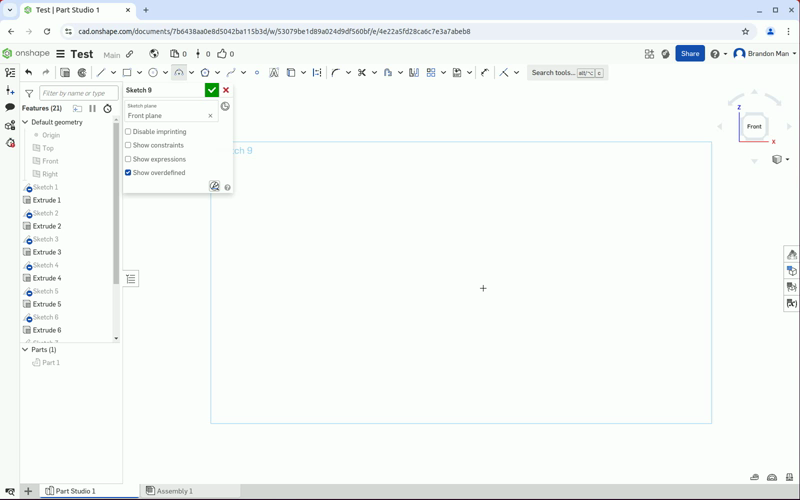
mouse_move(483, 277)
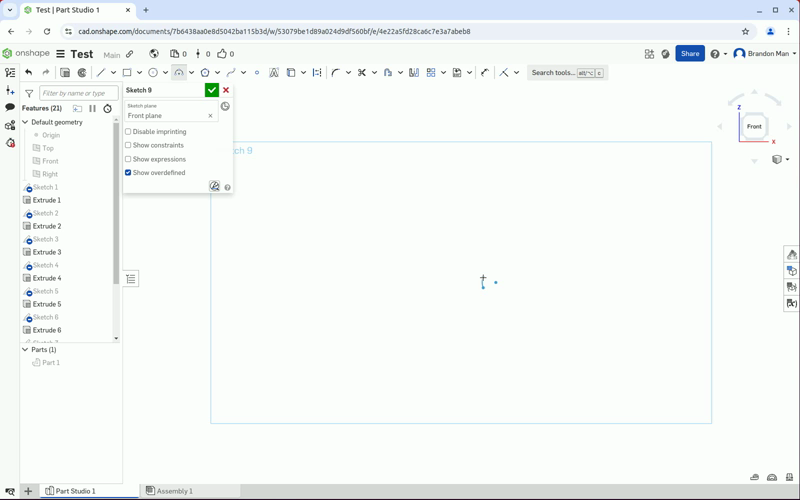
click(483, 277)
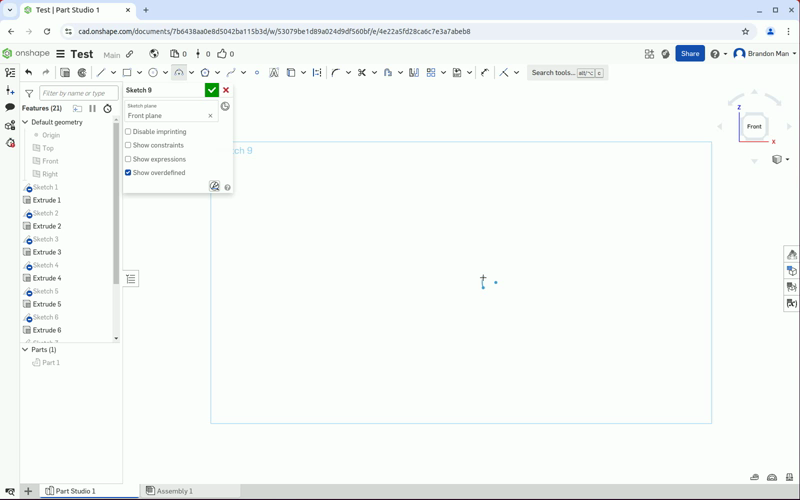
mouse_move(483, 282)
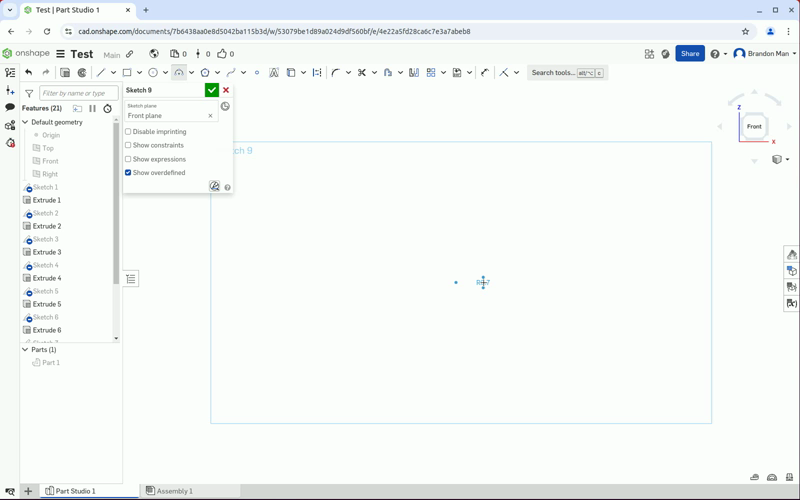
click(483, 282)
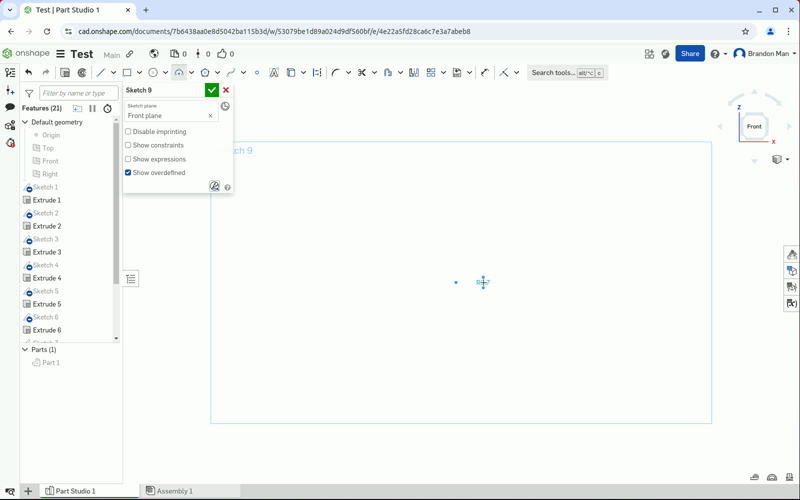
key_up(shift)
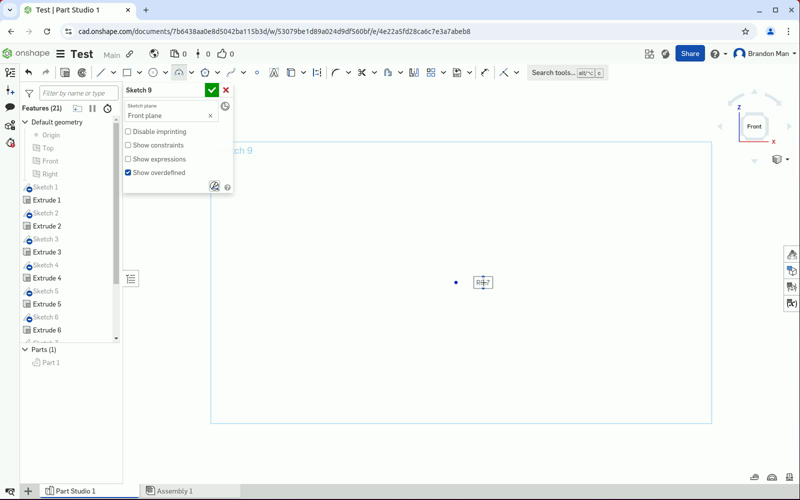
key(esc)
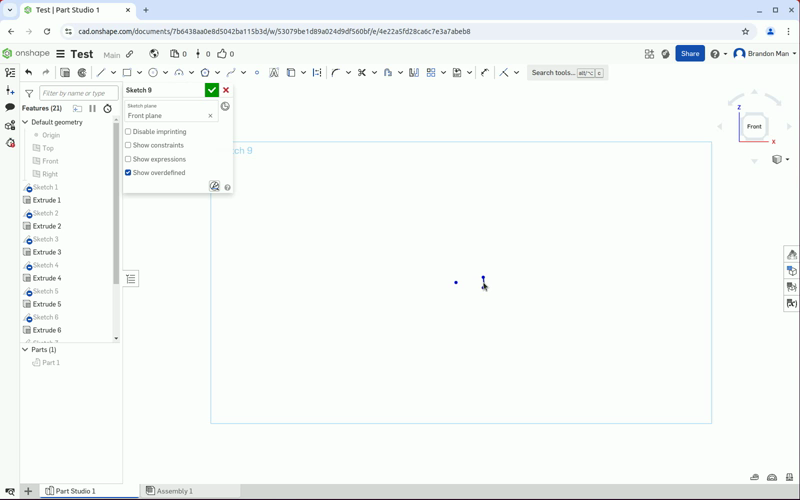
key(l)
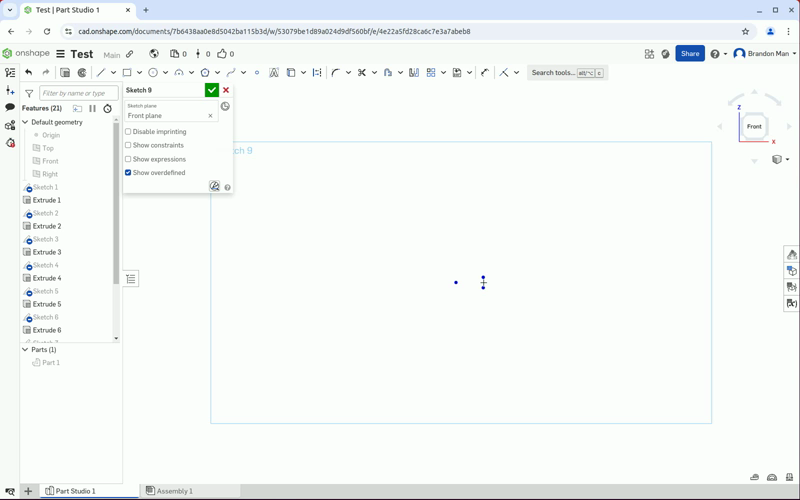
mouse_move(483, 277)
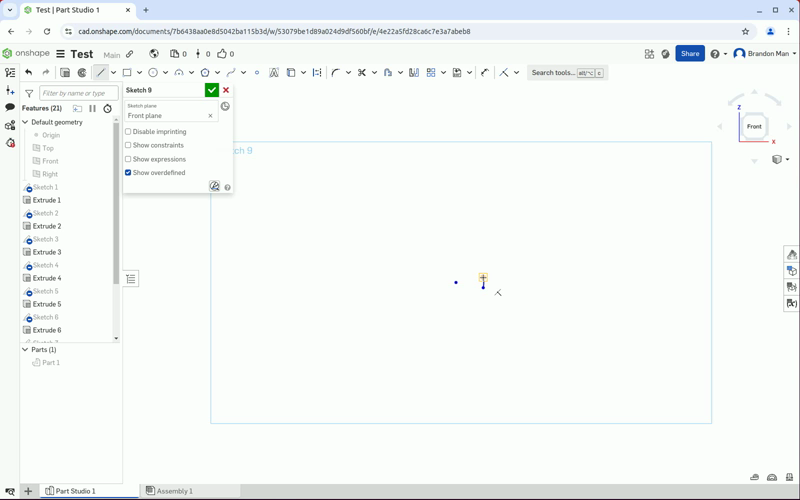
click(483, 277)
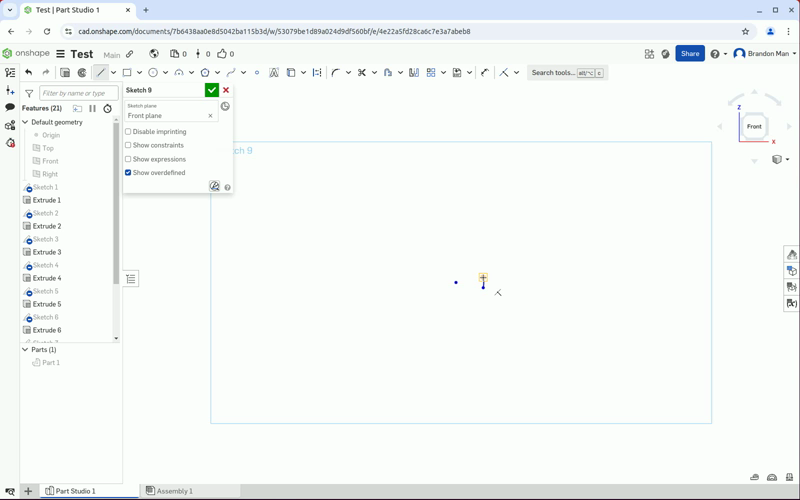
mouse_move(513, 277)
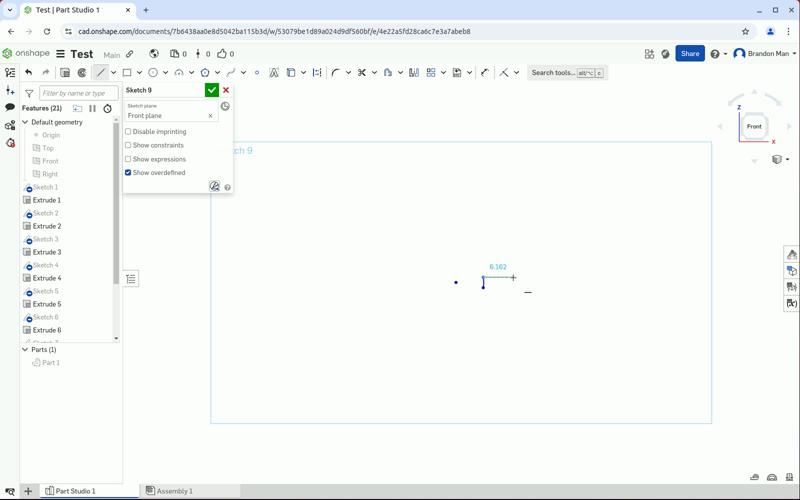
key_down(shift)
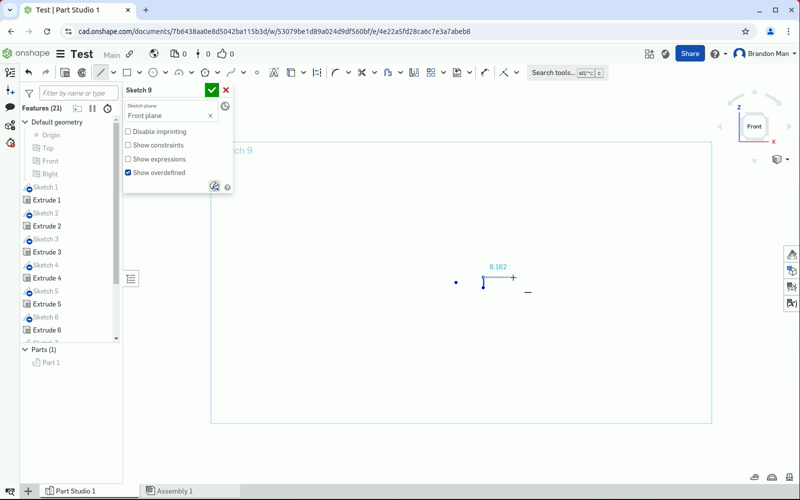
mouse_move(483, 287)
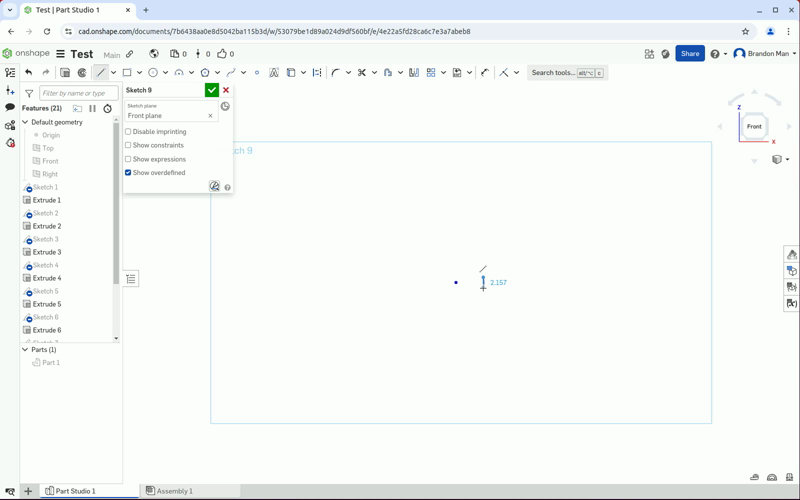
key_up(shift)
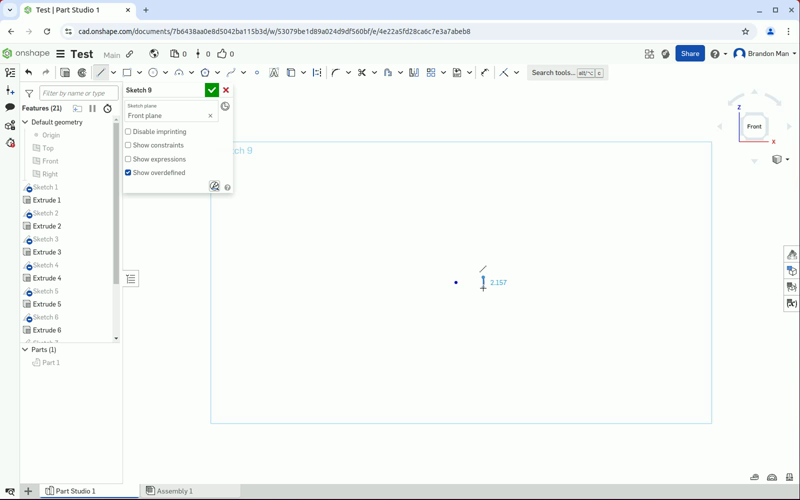
click(483, 287)
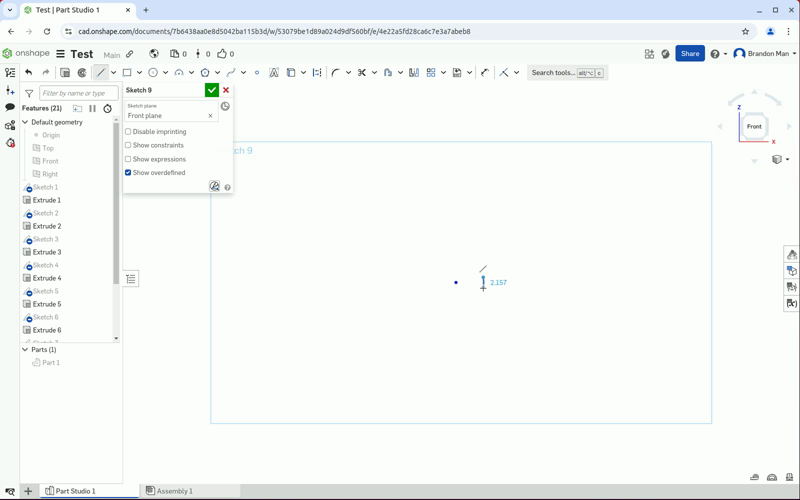
key(esc)
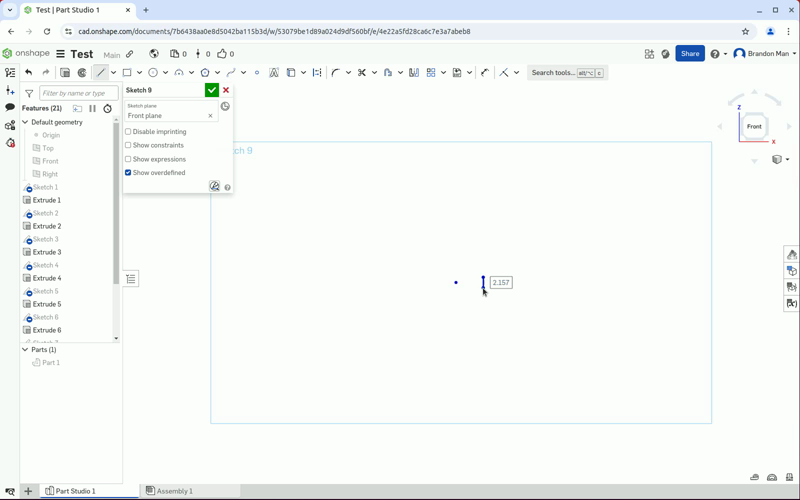
mouse_move(483, 280)
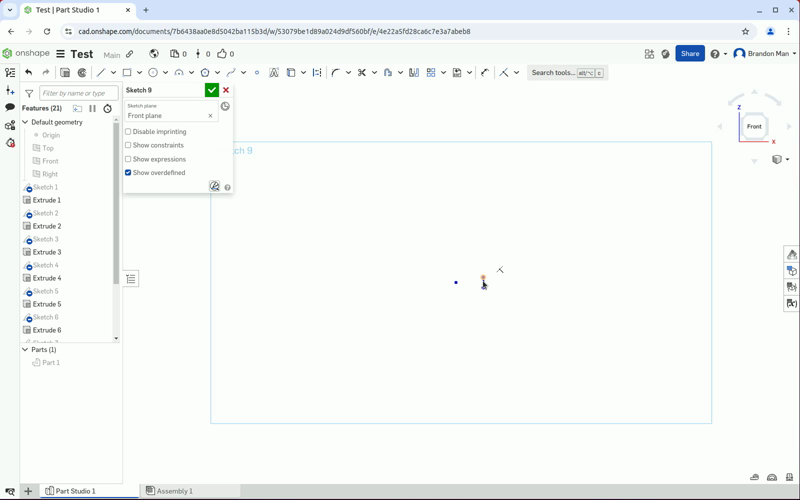
scroll(6)
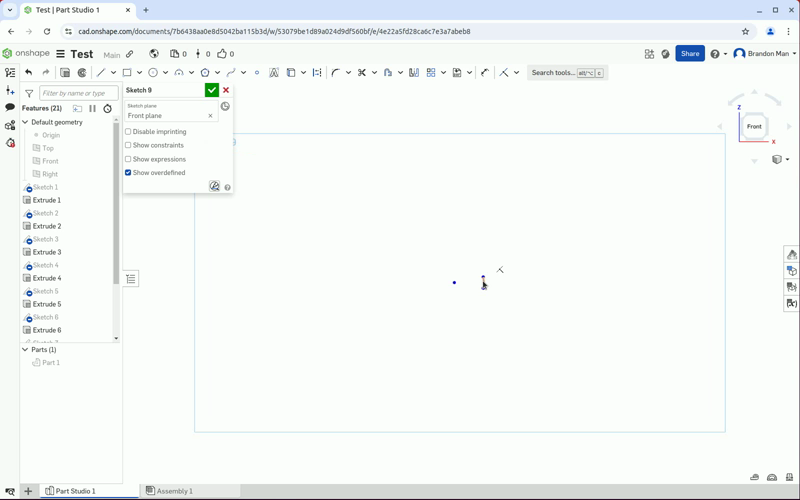
scroll(6)
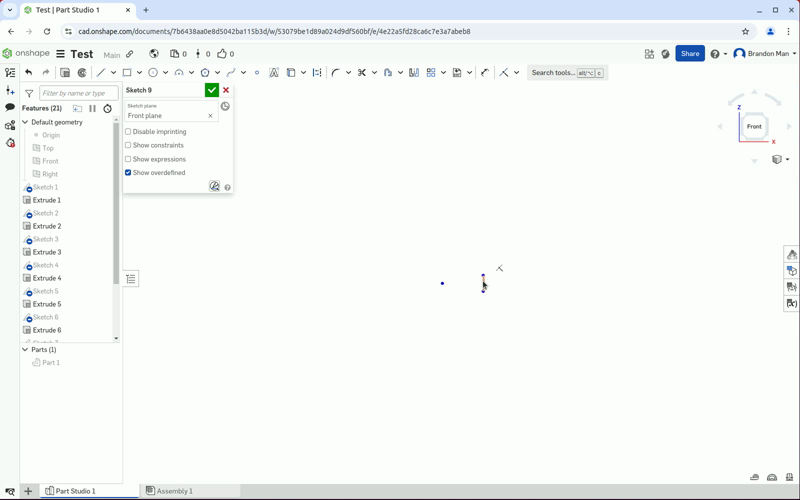
scroll(6)
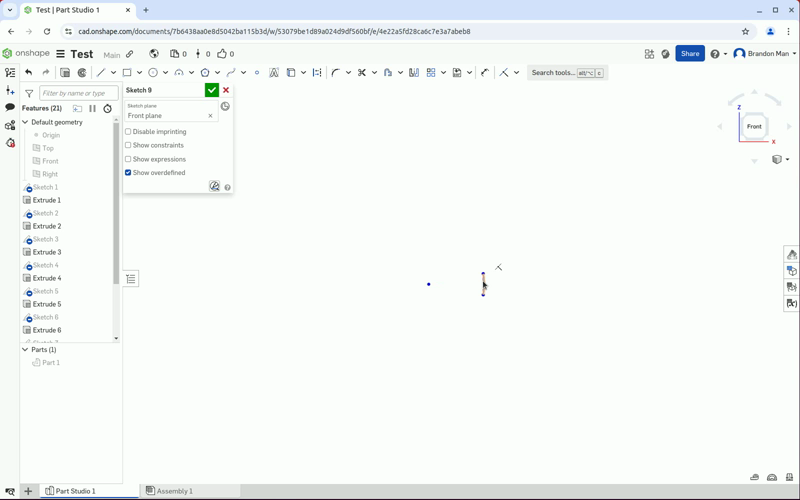
scroll(6)
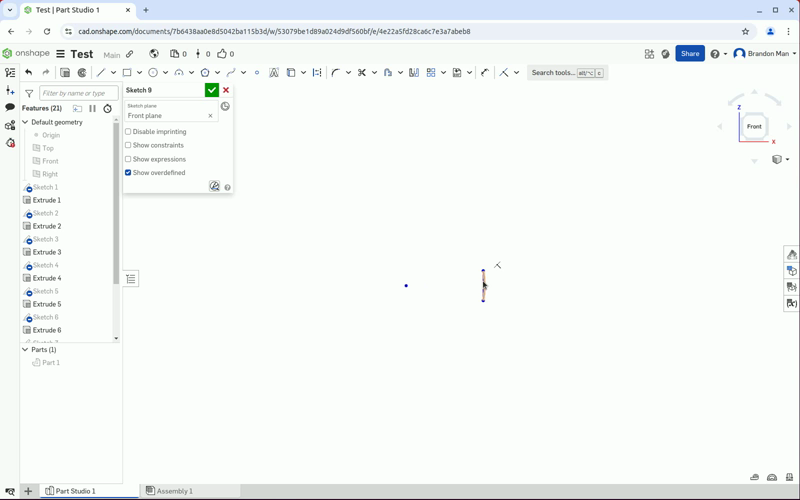
scroll(6)
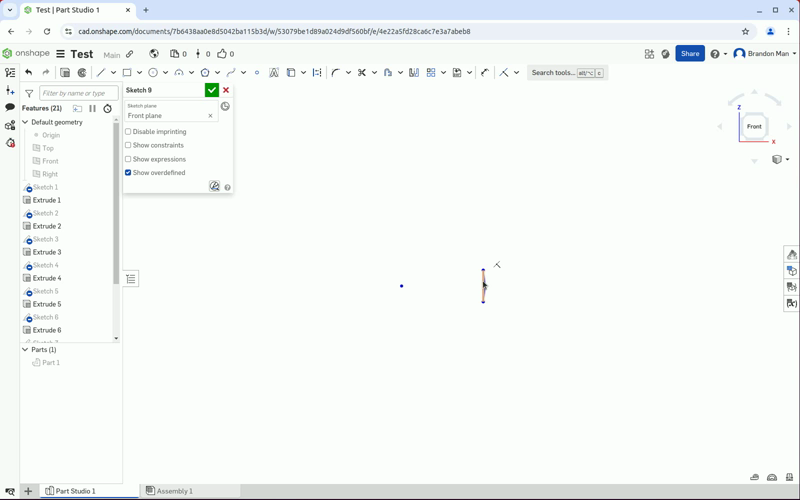
scroll(6)
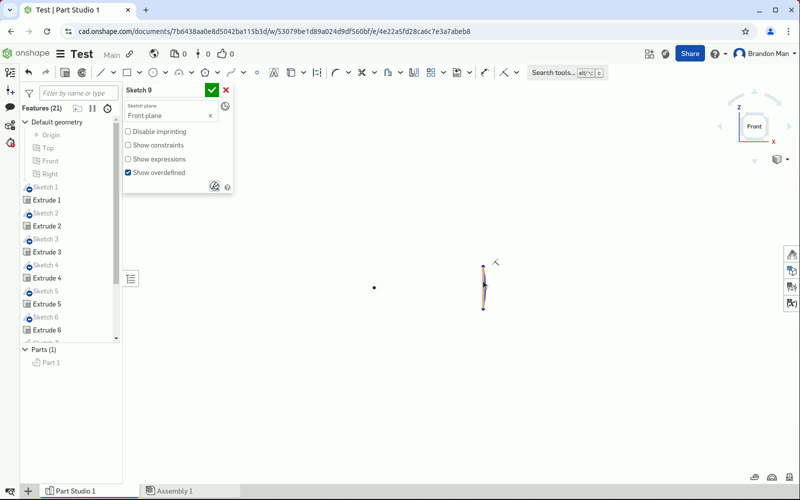
scroll(6)
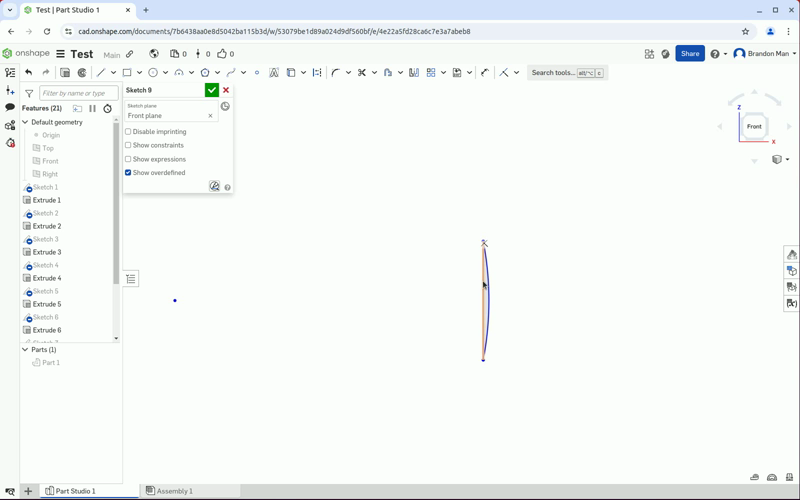
click(483, 280)
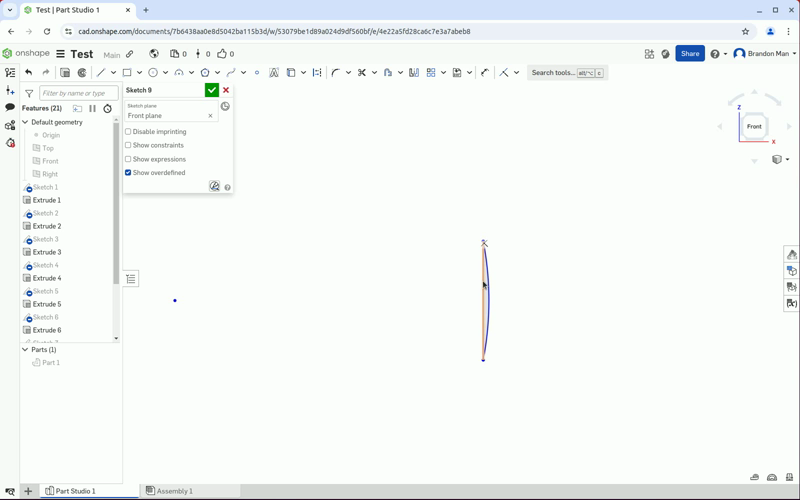
scroll(-6)
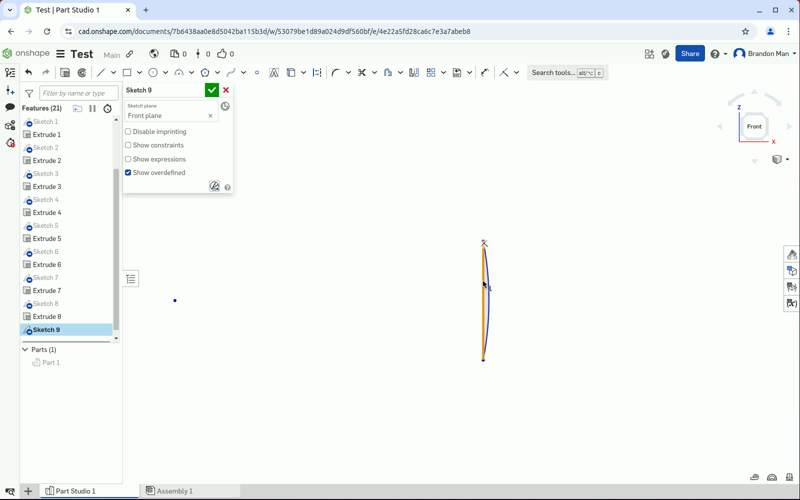
scroll(-6)
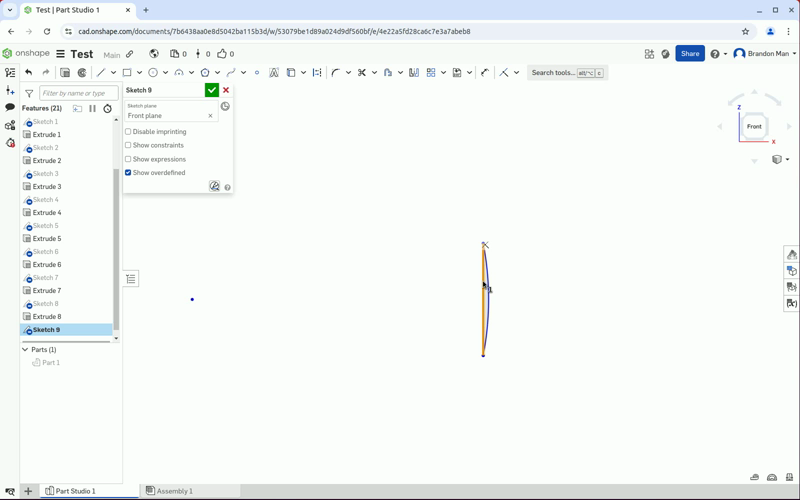
scroll(-6)
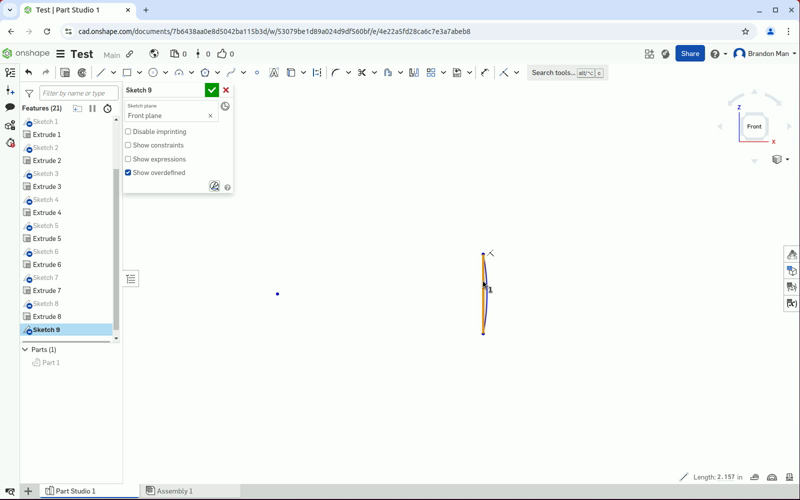
scroll(-6)
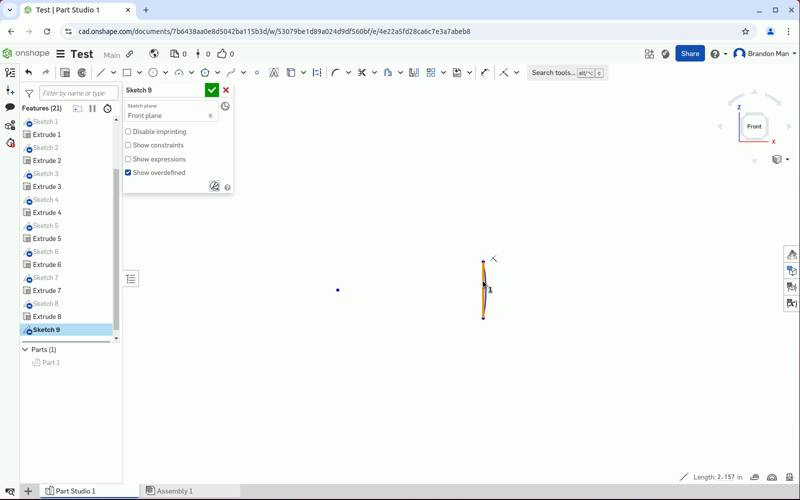
scroll(-6)
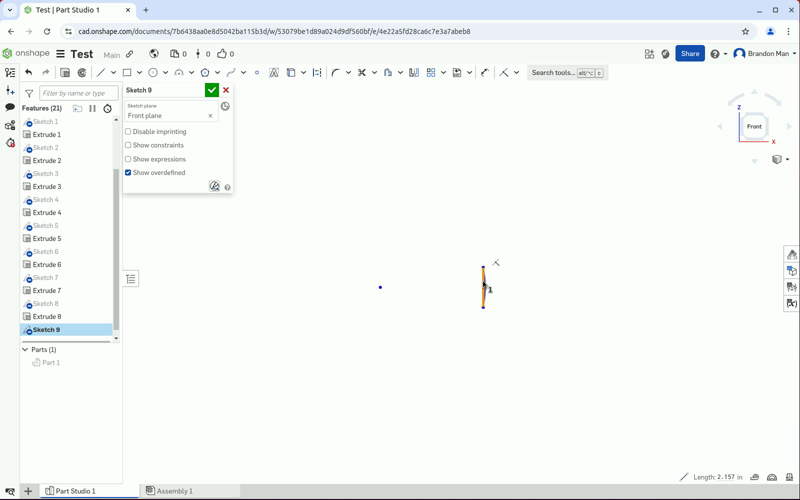
scroll(-6)
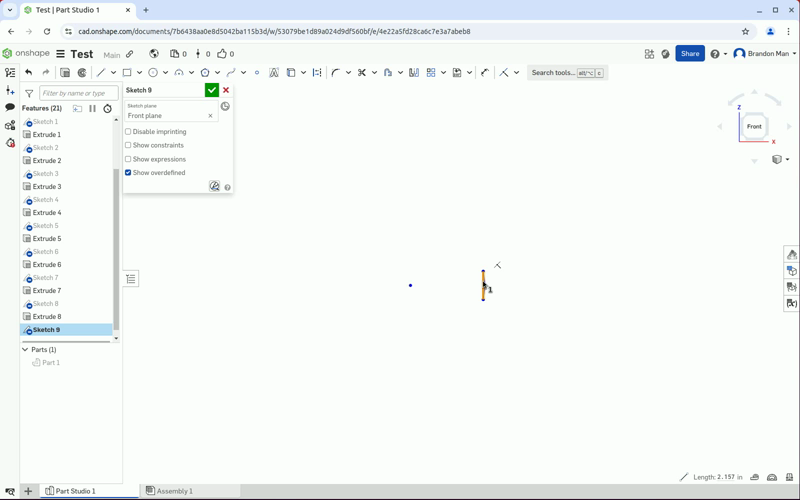
scroll(-6)
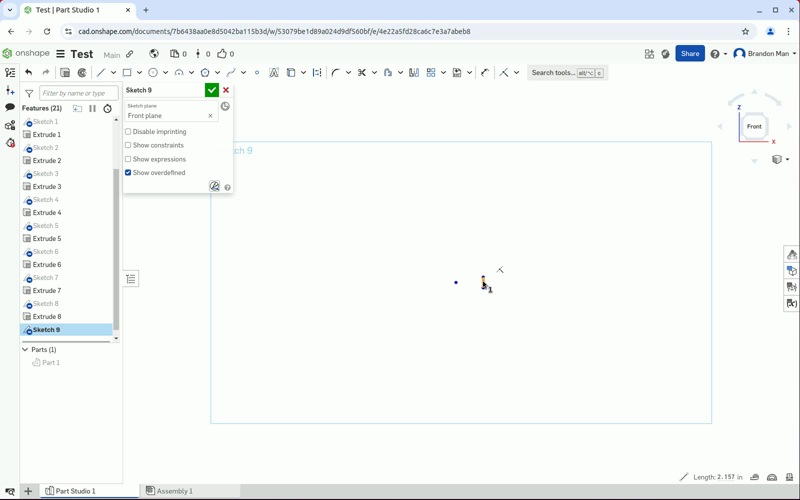
mouse_move(73, 352)
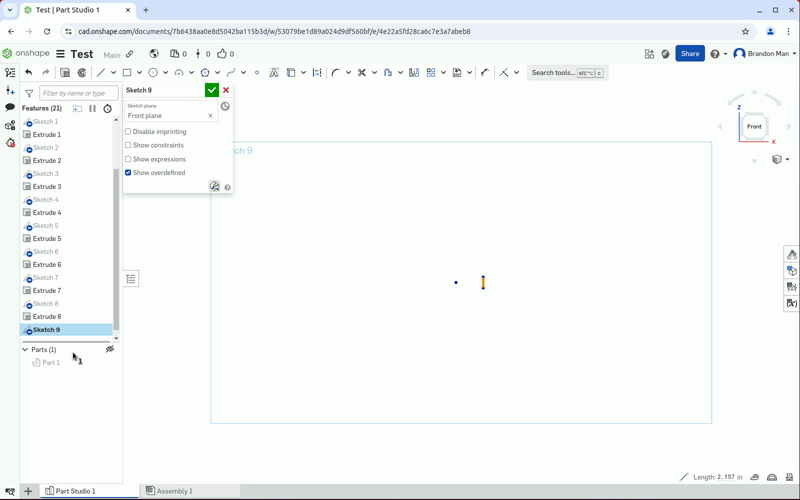
key(shift+y)
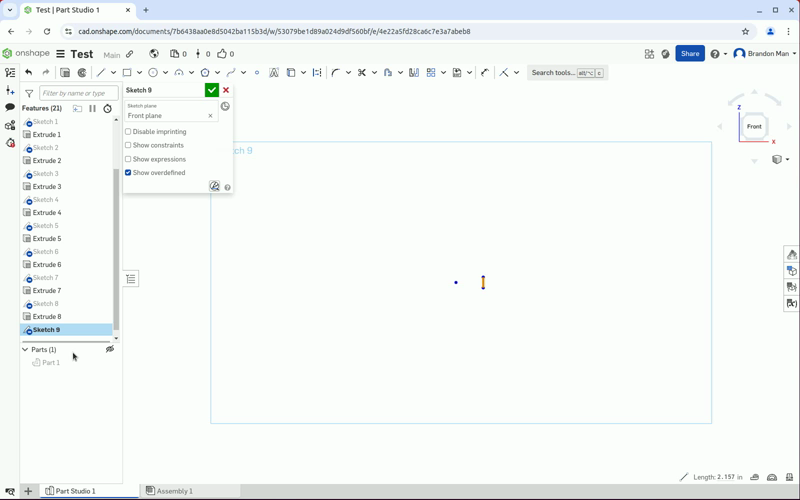
key(shift+e)
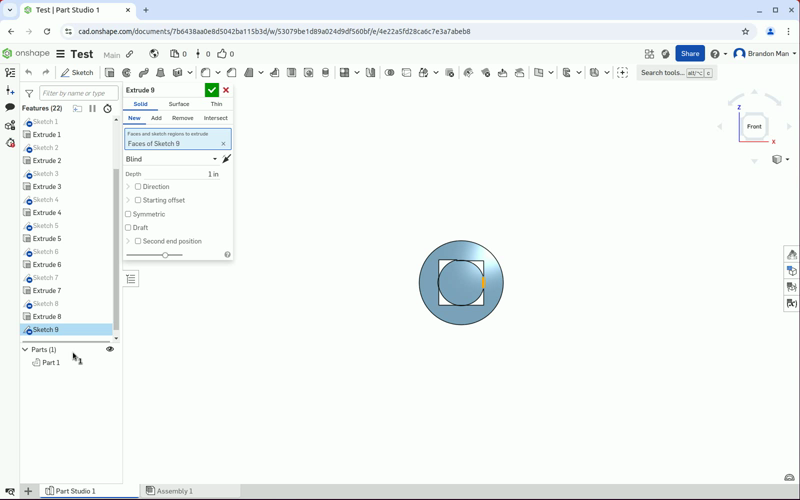
mouse_move(143, 106)
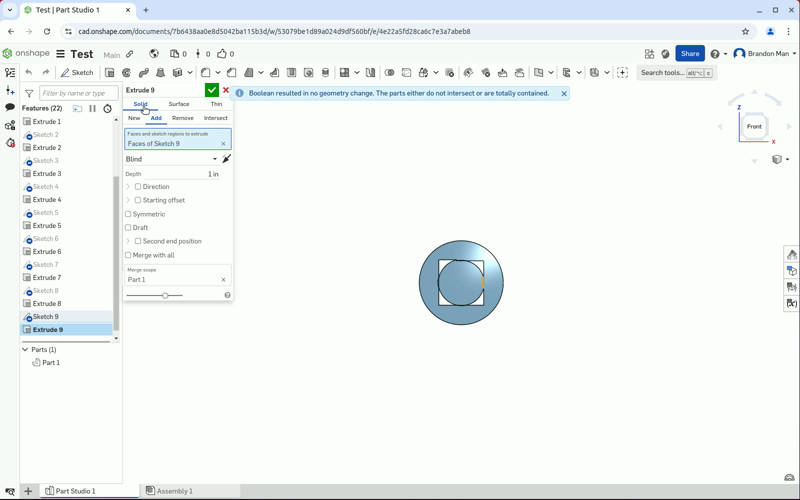
click(143, 106)
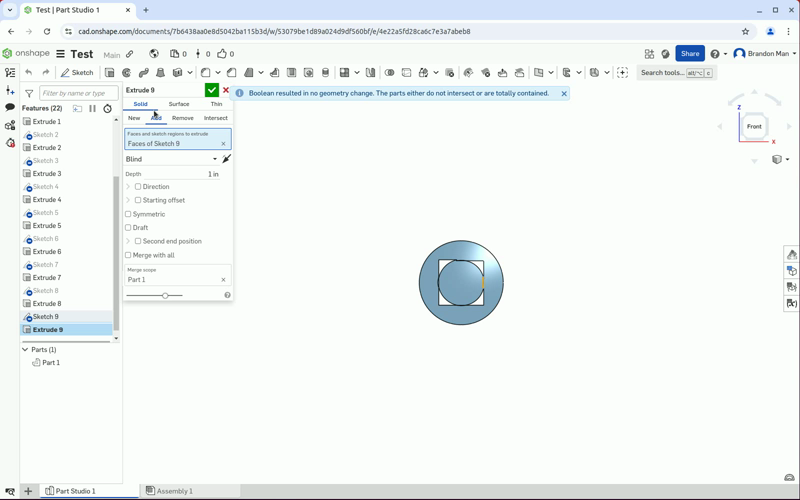
mouse_move(186, 120)
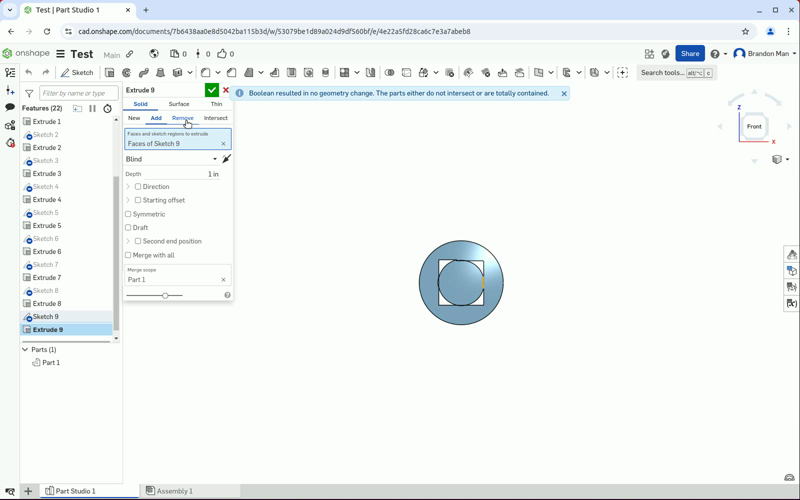
click(186, 120)
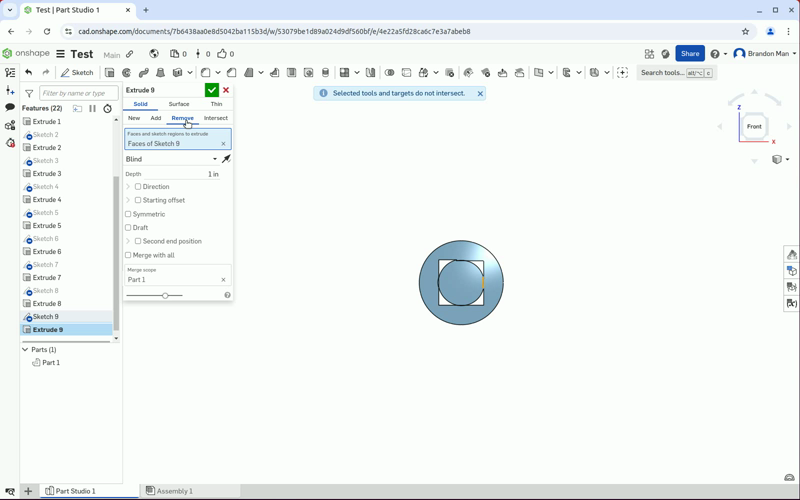
key(tab, 4)
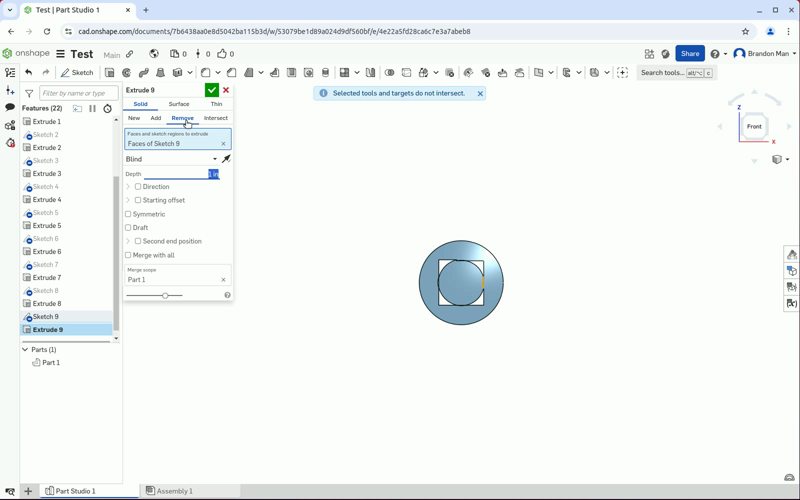
text(23.108)
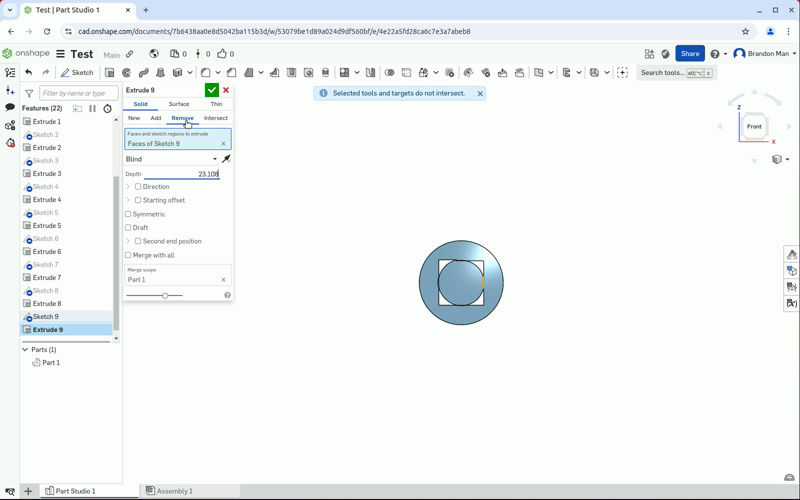
key(tab, 3)
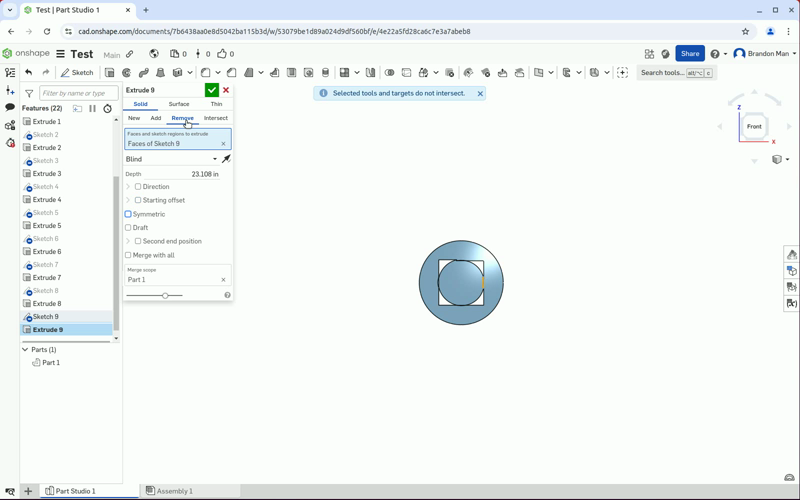
key(tab, 2)
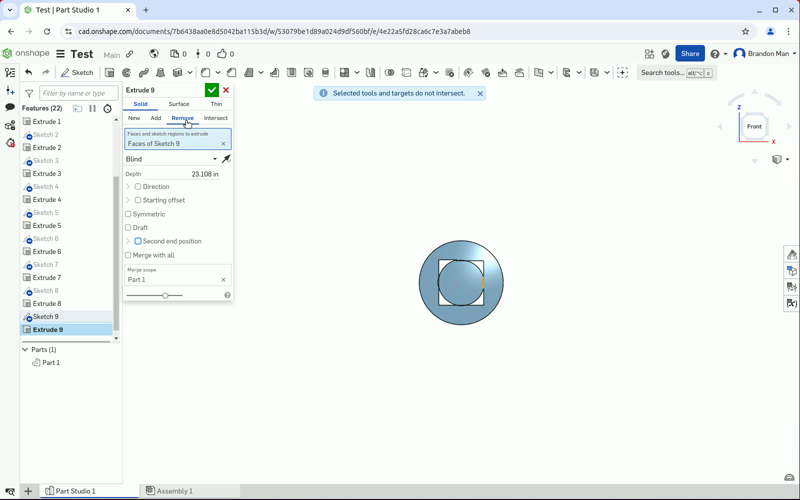
key(space)
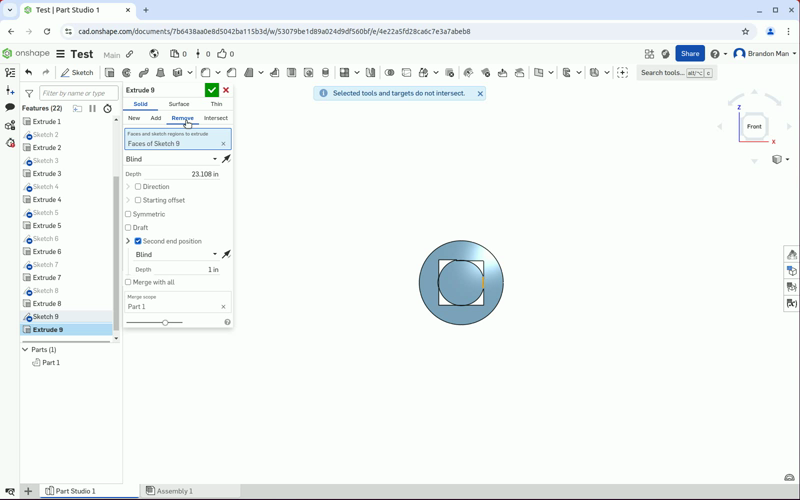
key(tab, 3)
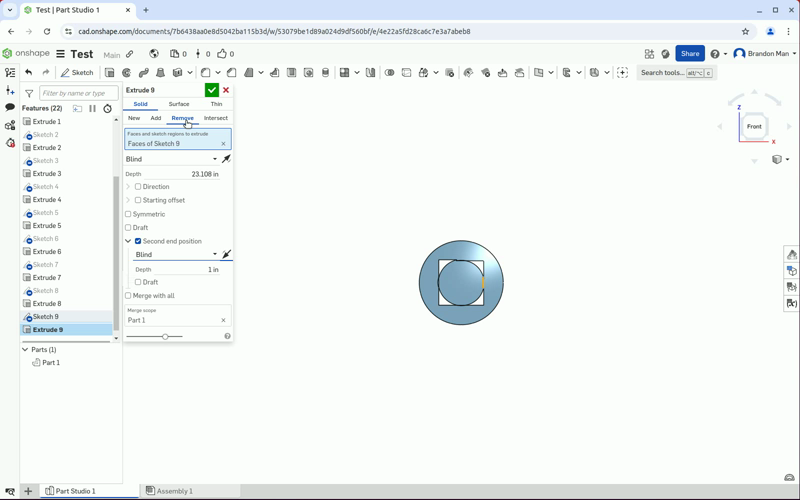
text(23.108)
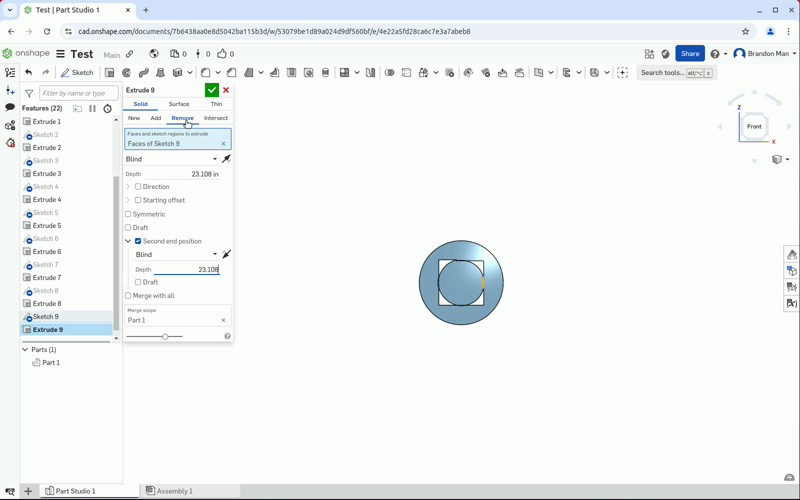
key(tab, 2)
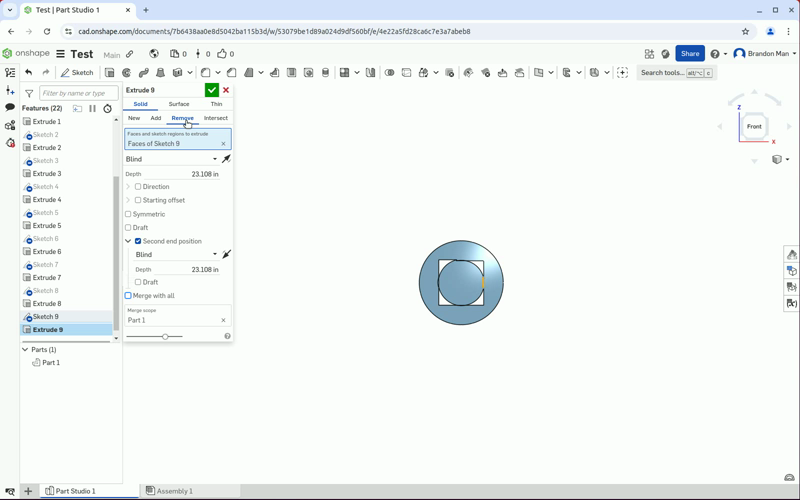
key(space)
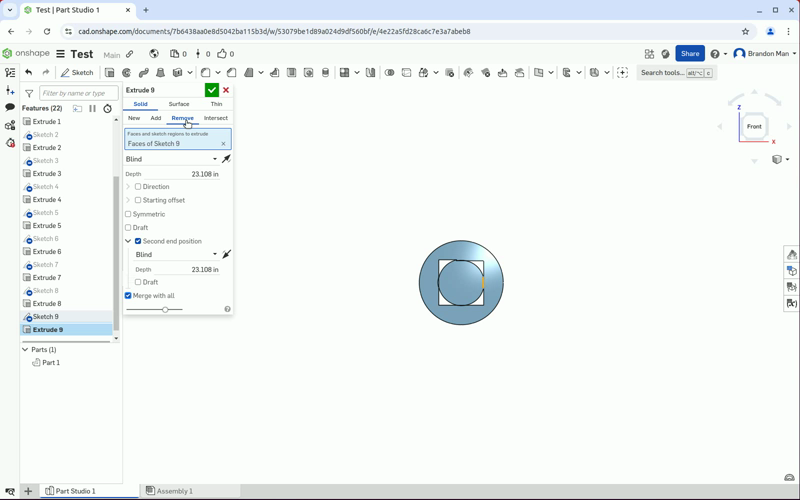
key(enter)
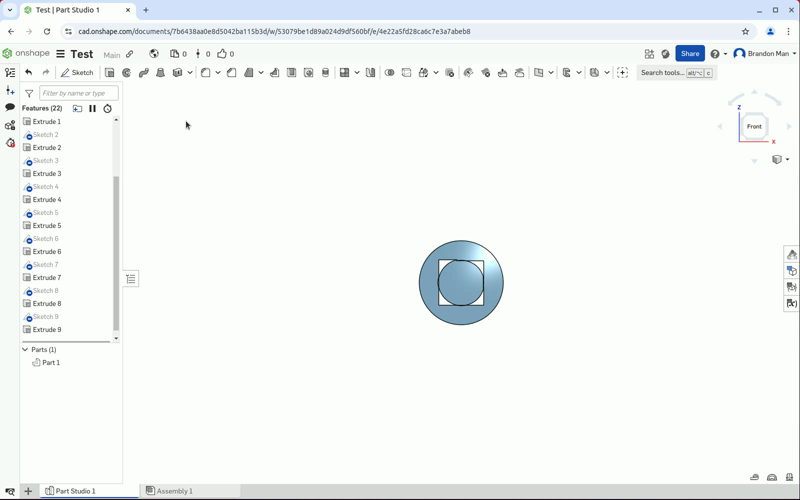
key(shift+h)
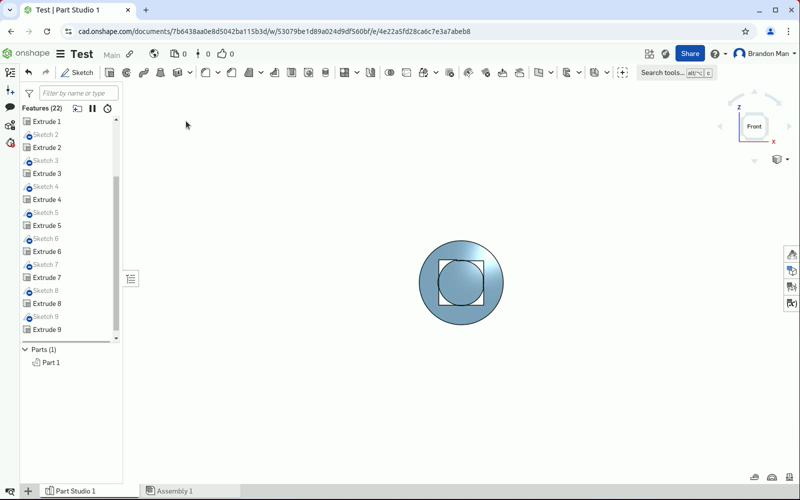
key(shift+h)
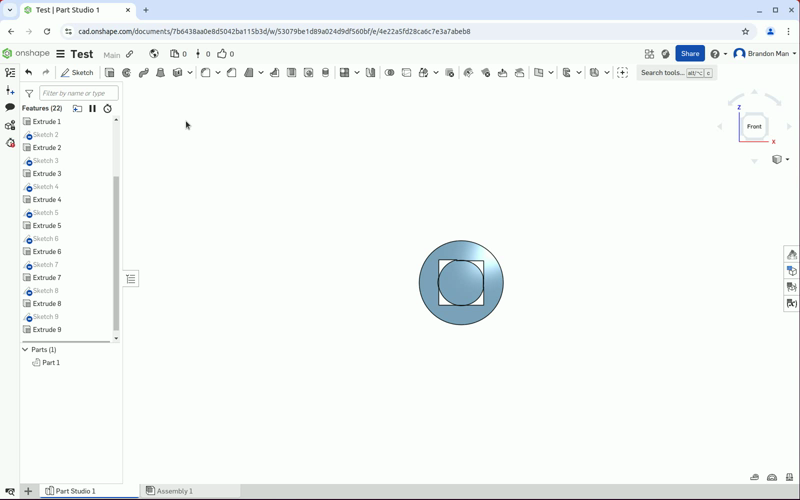
mouse_move(69, 111)
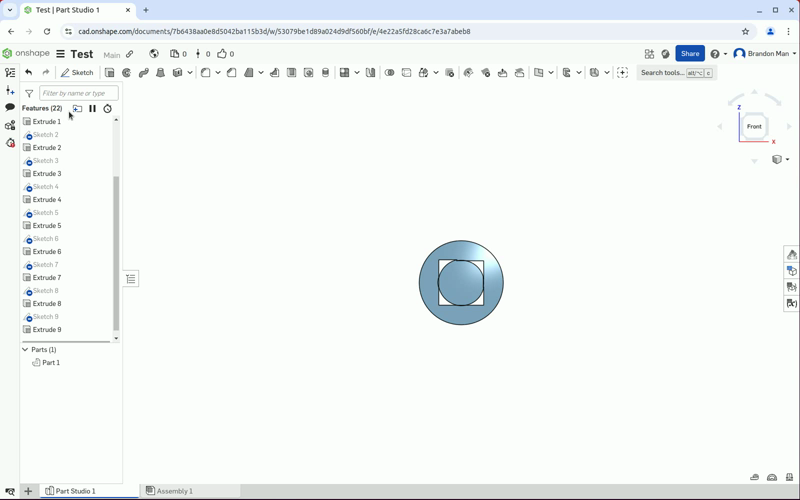
click(69, 111)
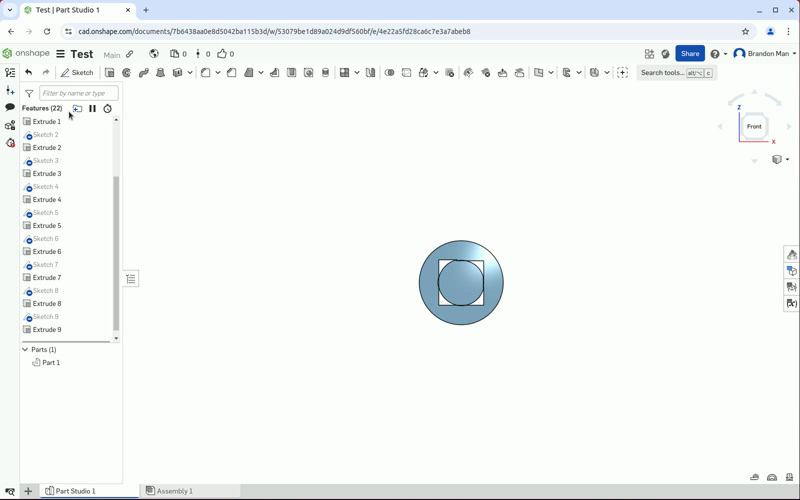
key(shift+s)
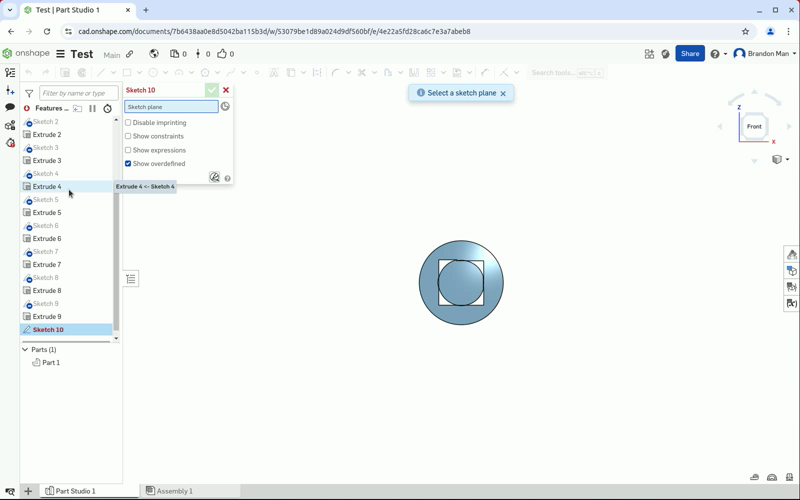
scroll(3)
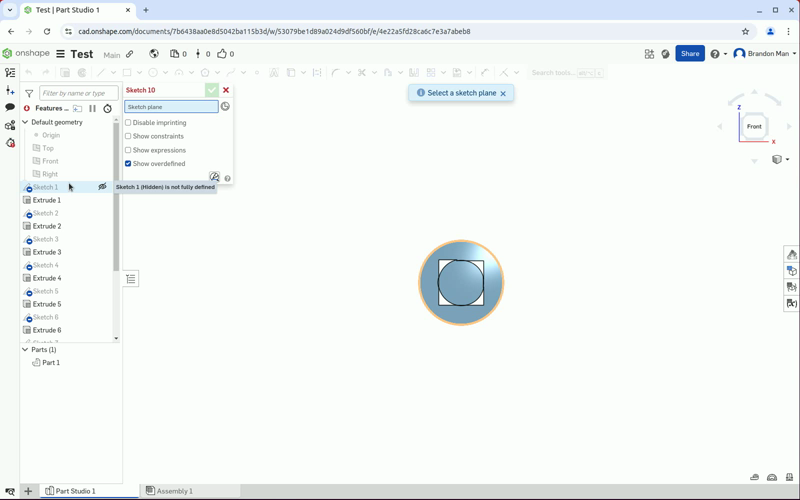
mouse_move(69, 163)
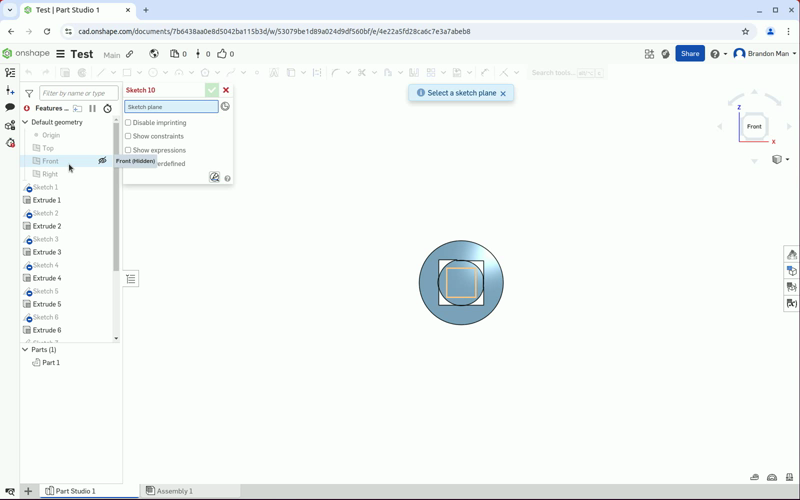
click(69, 163)
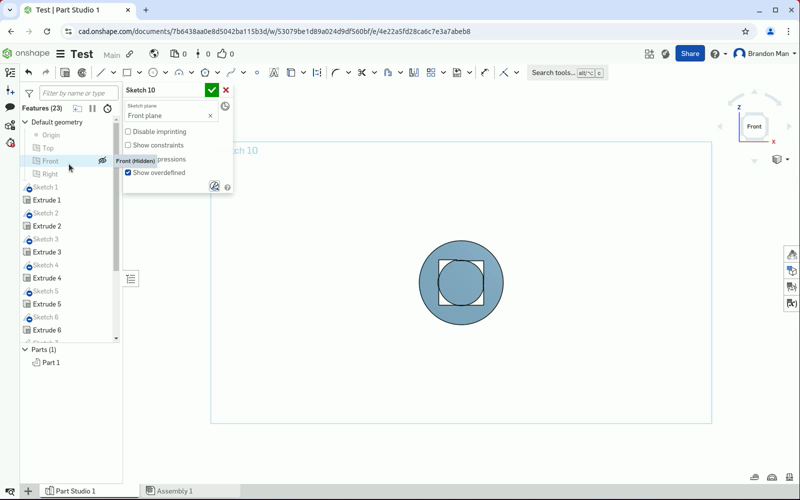
mouse_move(73, 352)
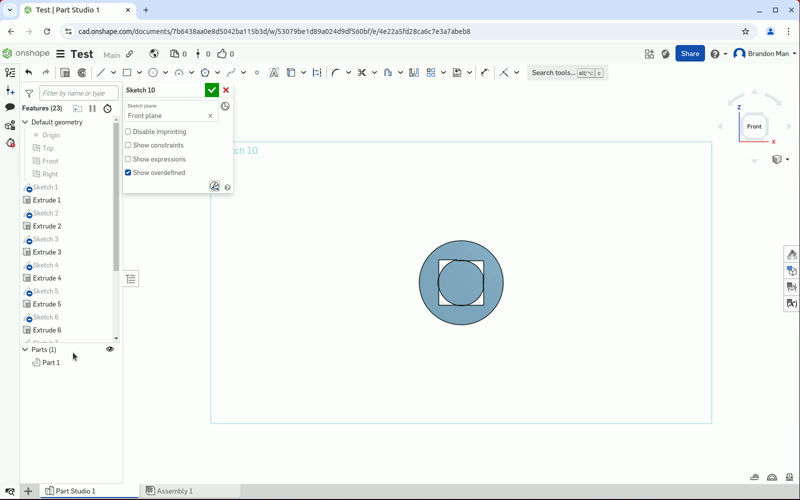
key(y)
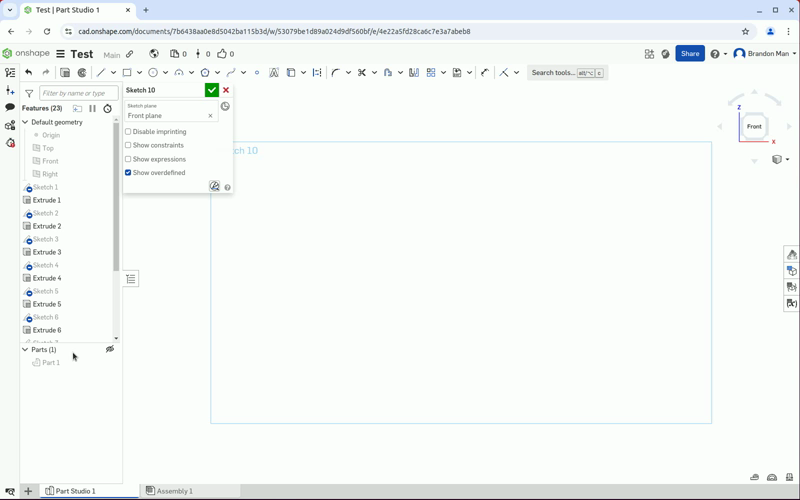
key(a)
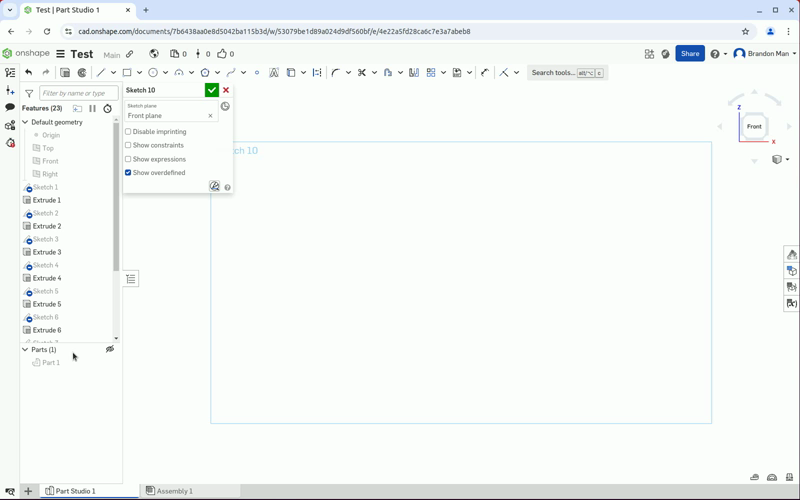
key_down(shift)
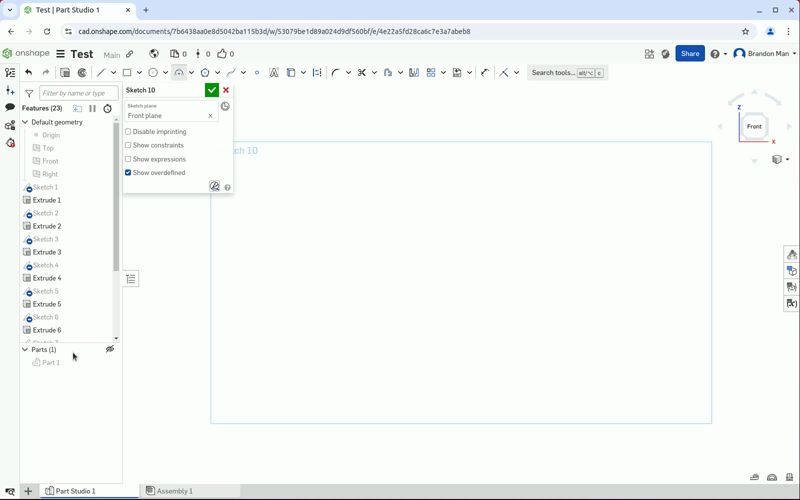
mouse_move(438, 287)
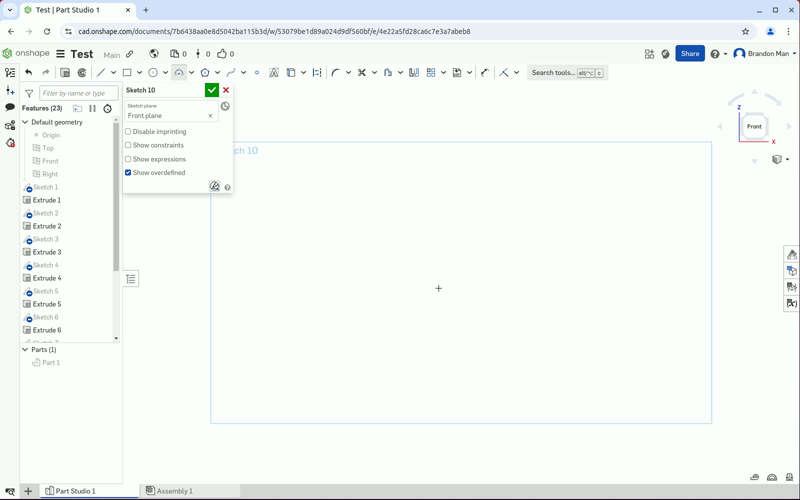
click(438, 287)
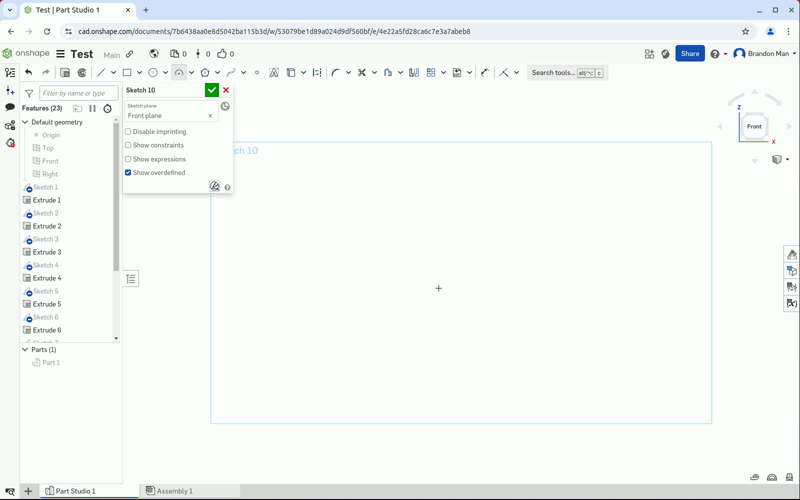
key_up(shift)
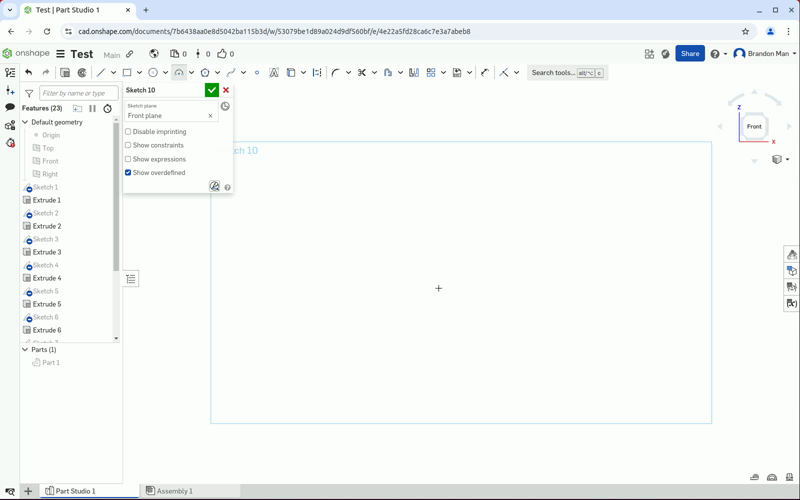
key_down(shift)
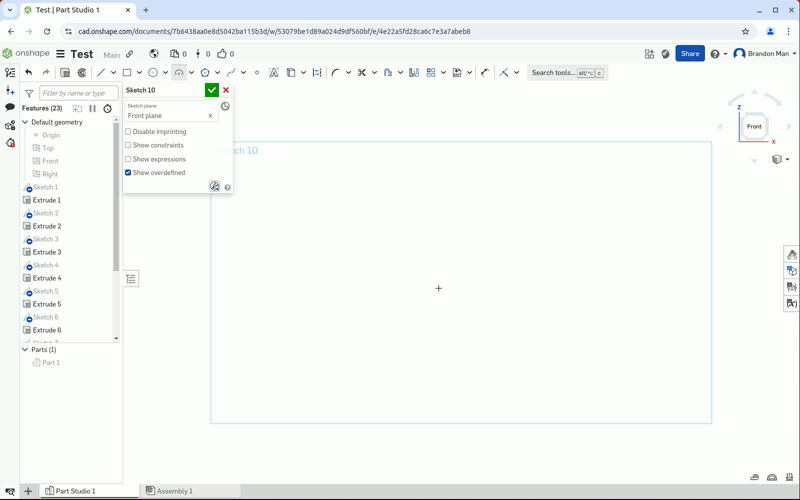
mouse_move(457, 306)
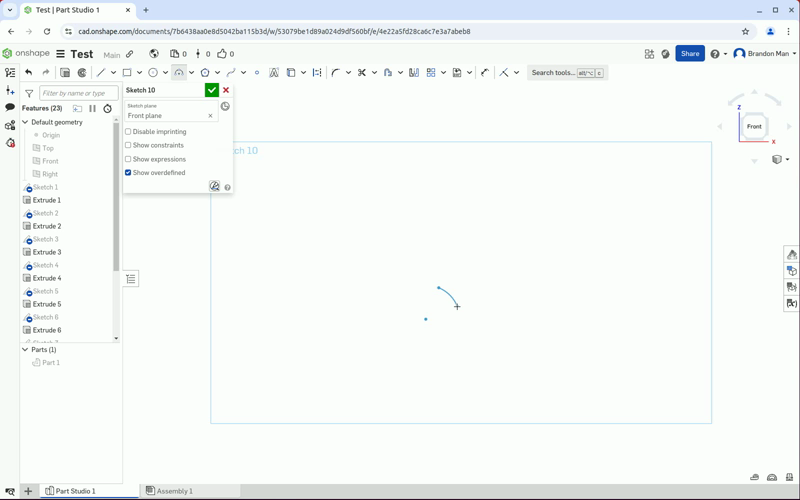
click(457, 306)
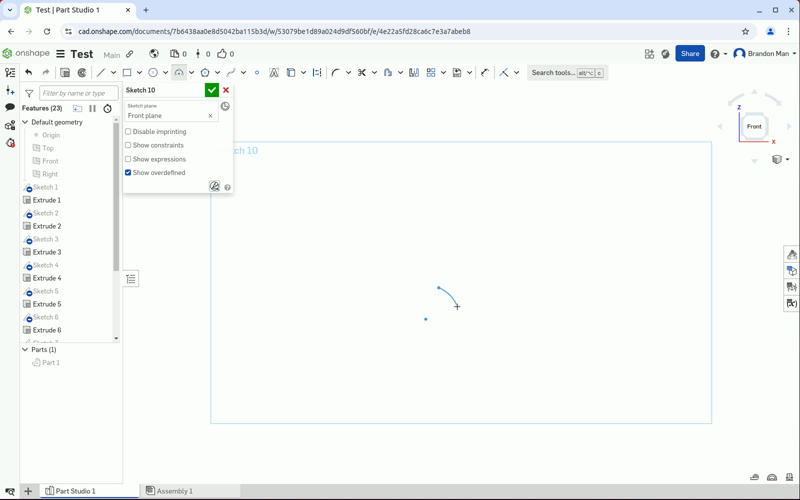
mouse_move(445, 299)
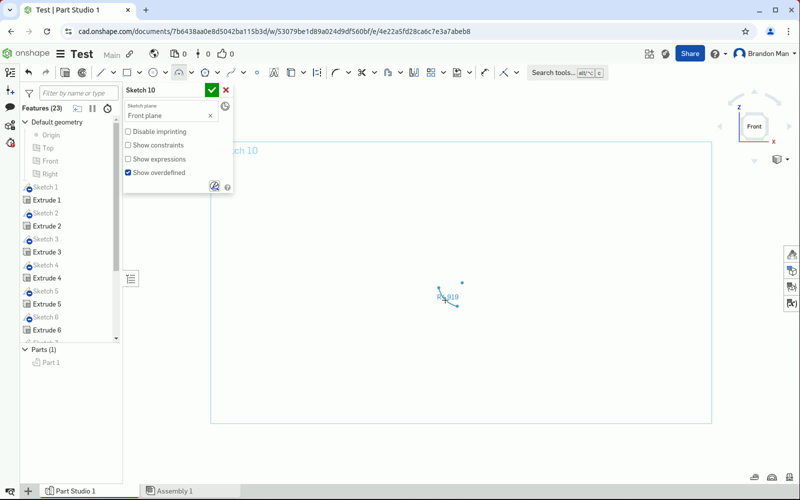
click(445, 299)
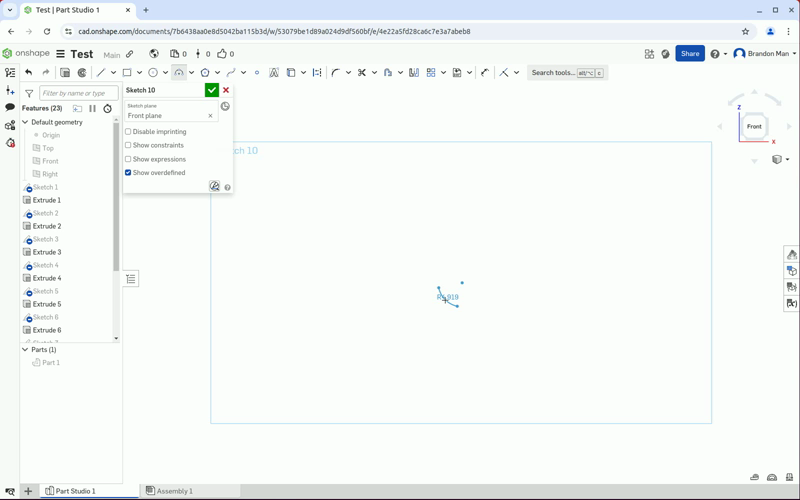
key_up(shift)
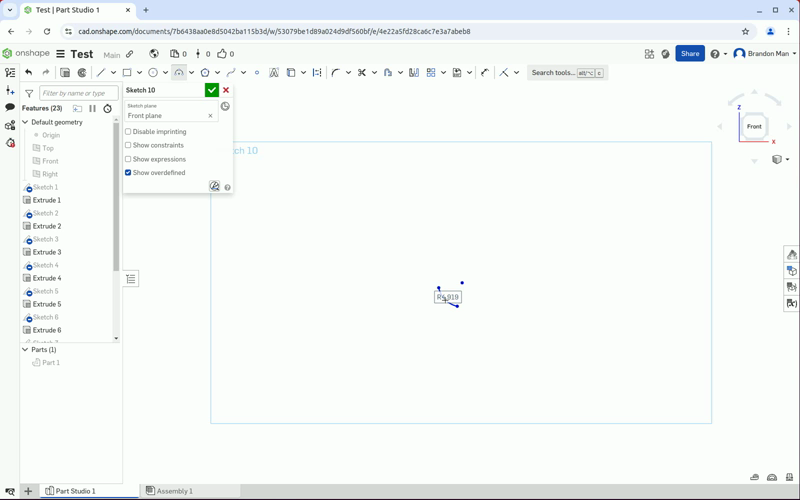
key(esc)
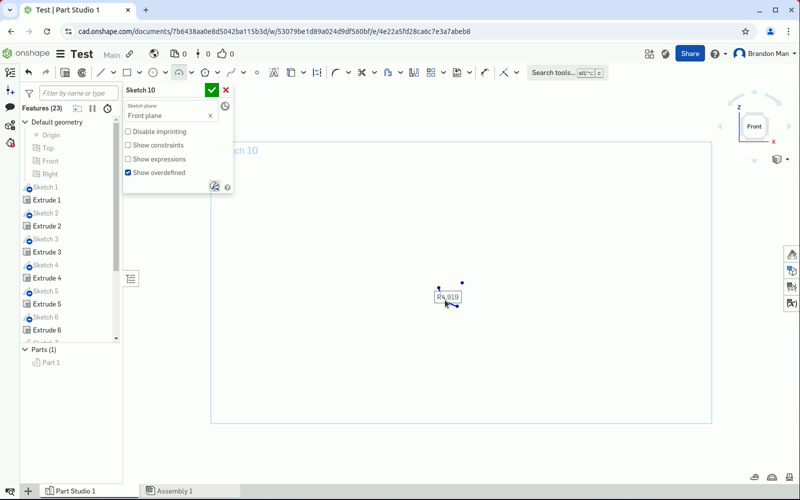
key(l)
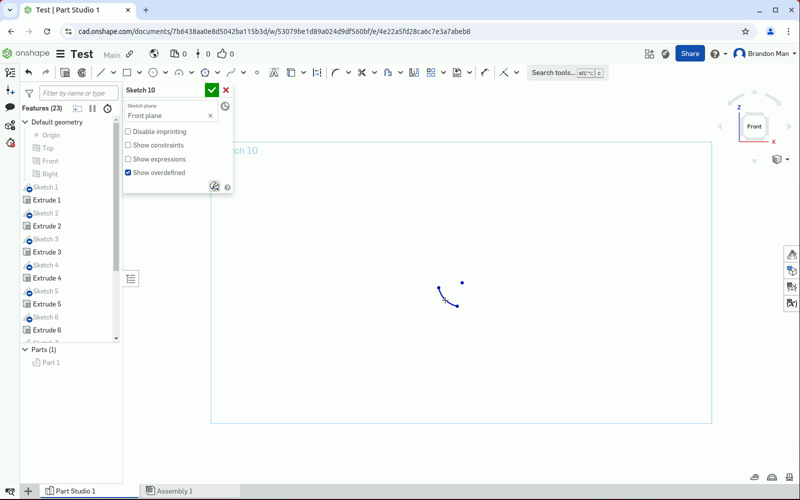
mouse_move(457, 306)
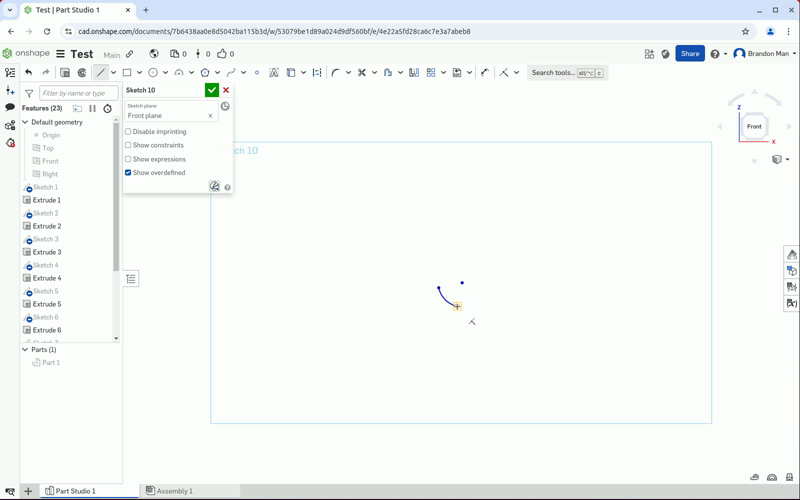
click(457, 306)
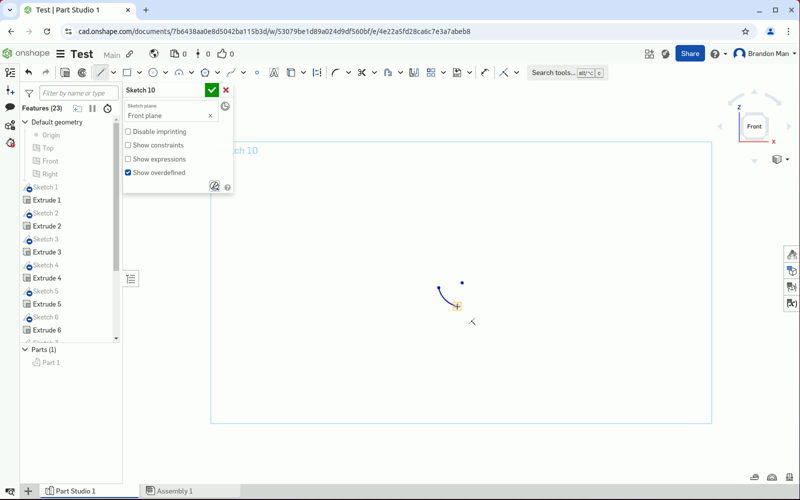
key_down(shift)
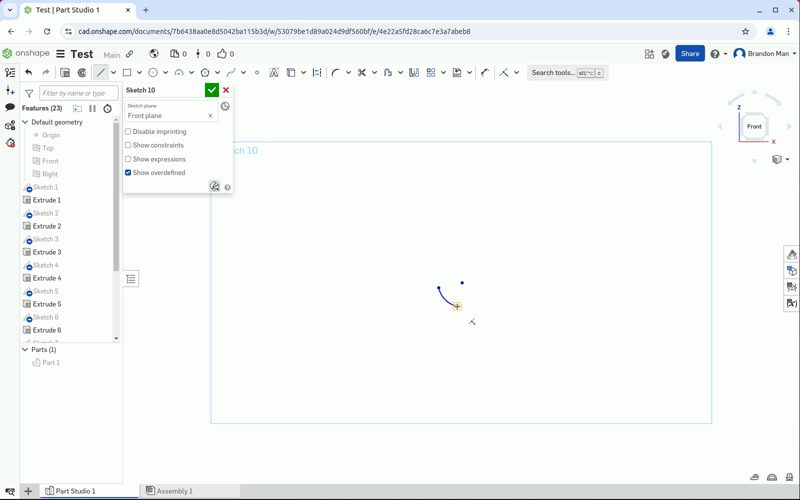
mouse_move(487, 306)
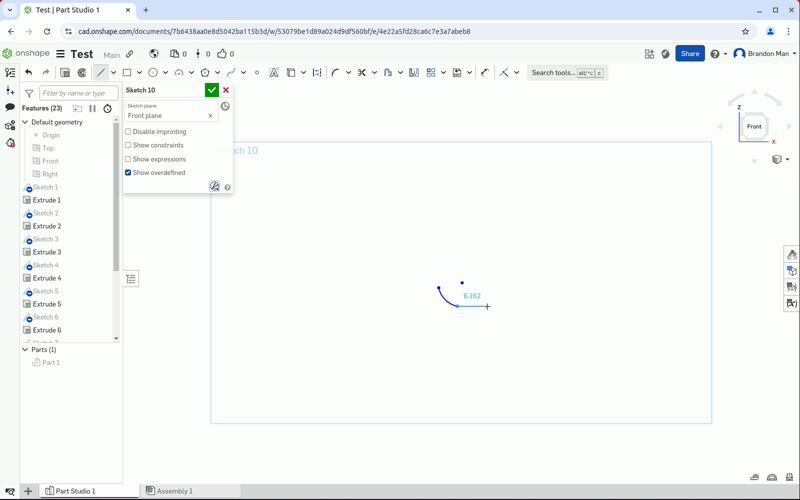
mouse_move(466, 306)
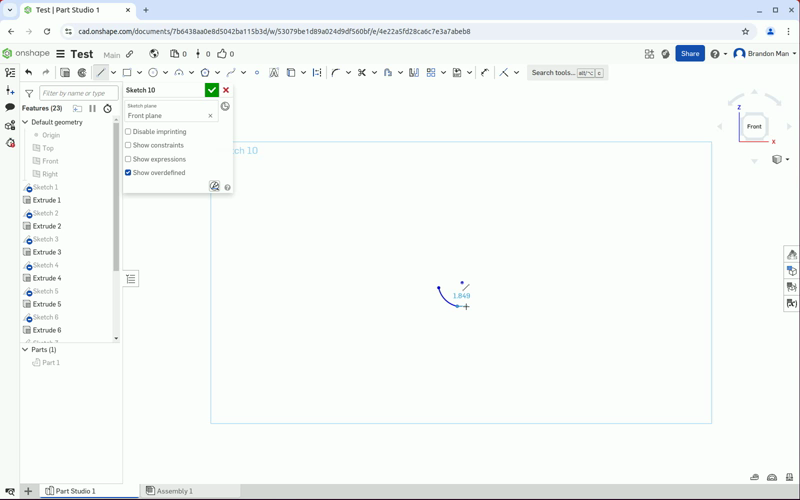
click(466, 306)
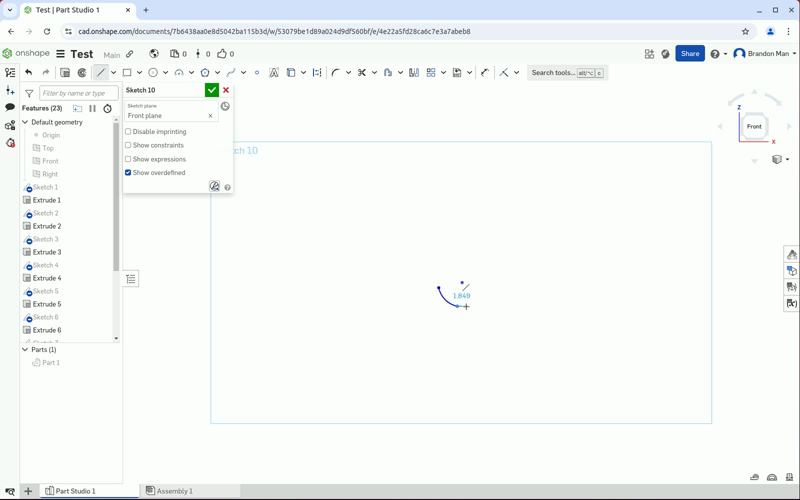
key_up(shift)
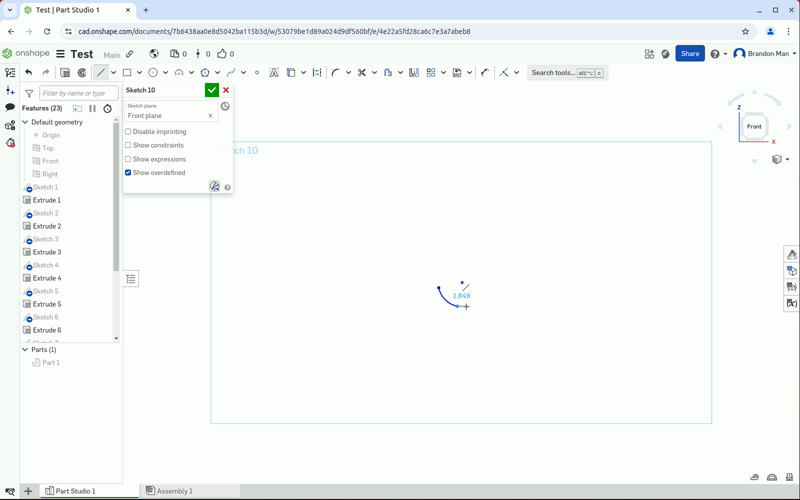
key(esc)
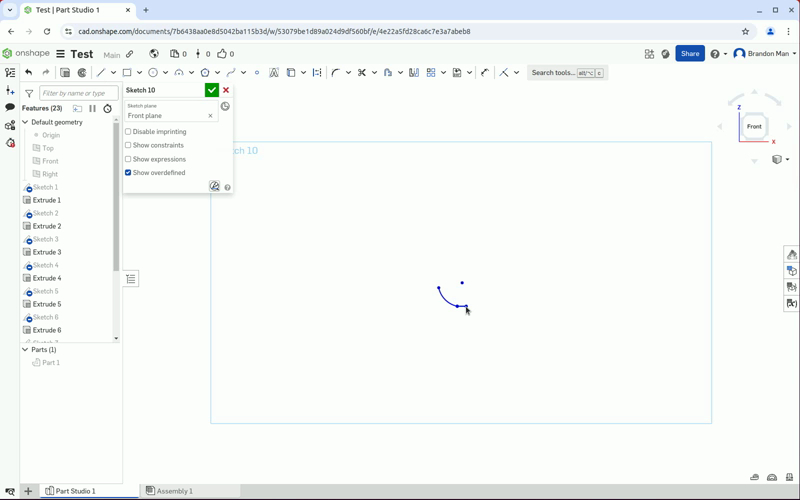
key(a)
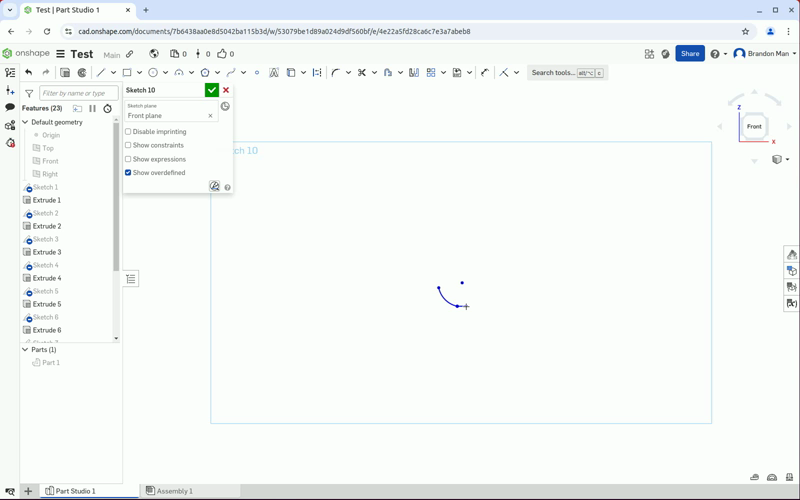
mouse_move(466, 306)
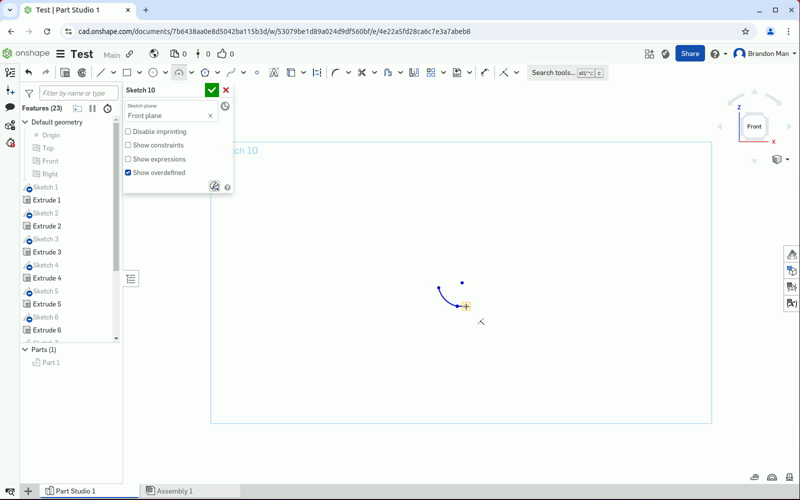
click(466, 306)
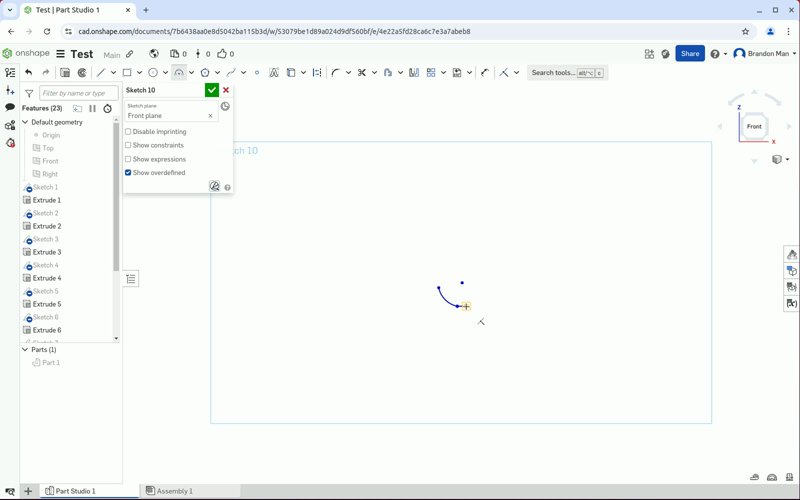
key_down(shift)
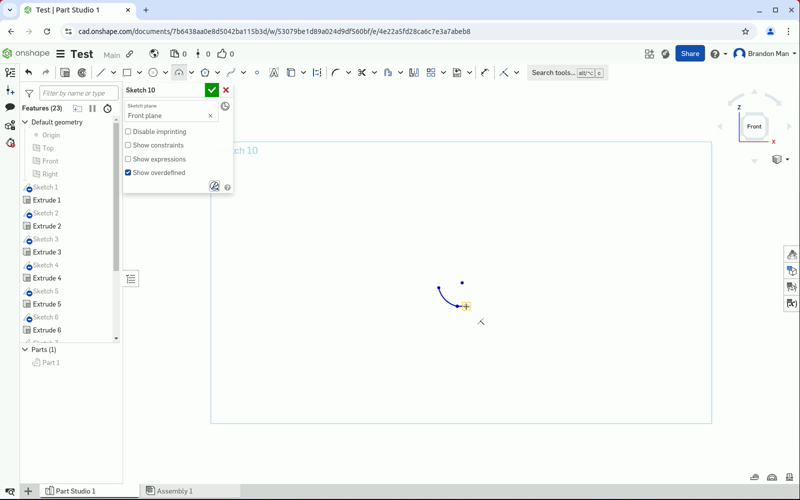
mouse_move(485, 287)
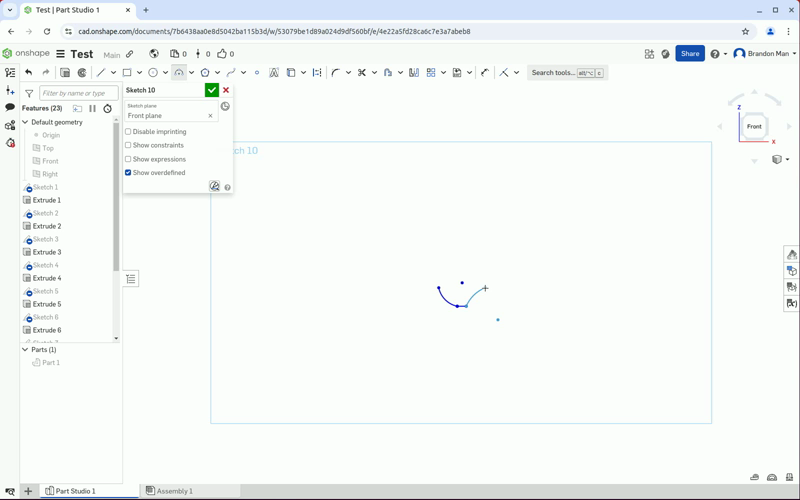
click(485, 287)
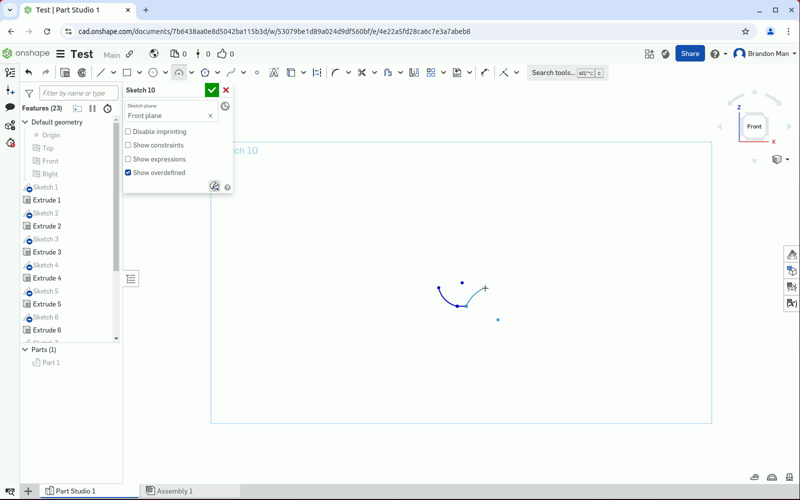
mouse_move(478, 299)
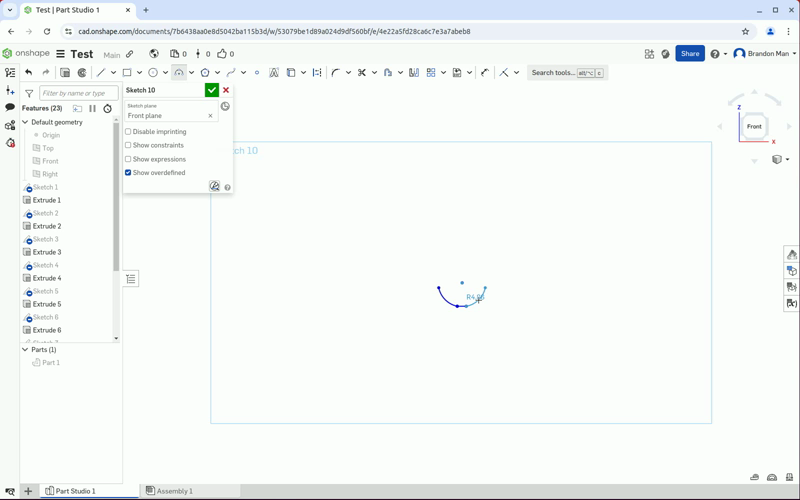
click(478, 299)
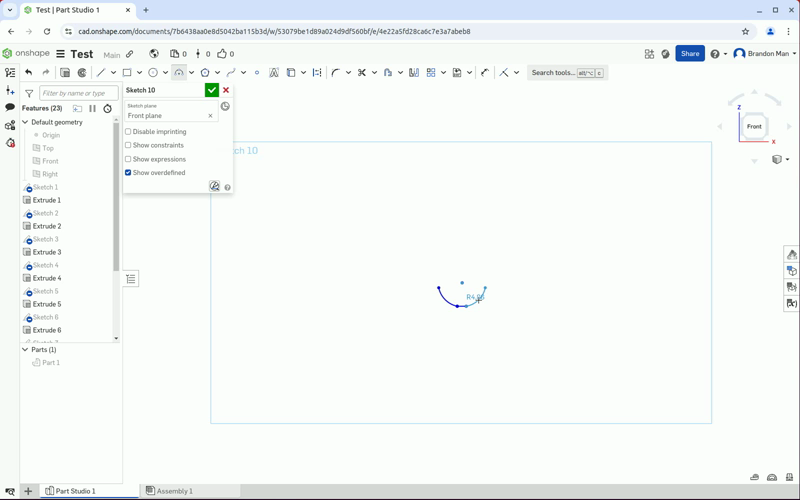
key_up(shift)
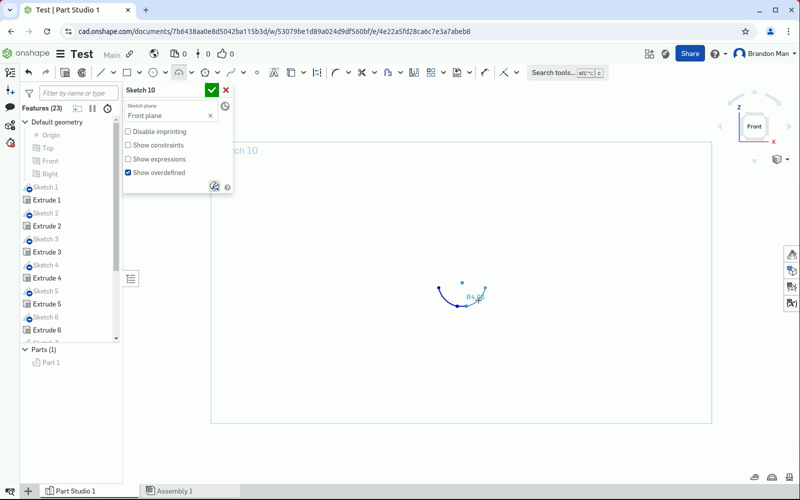
key(esc)
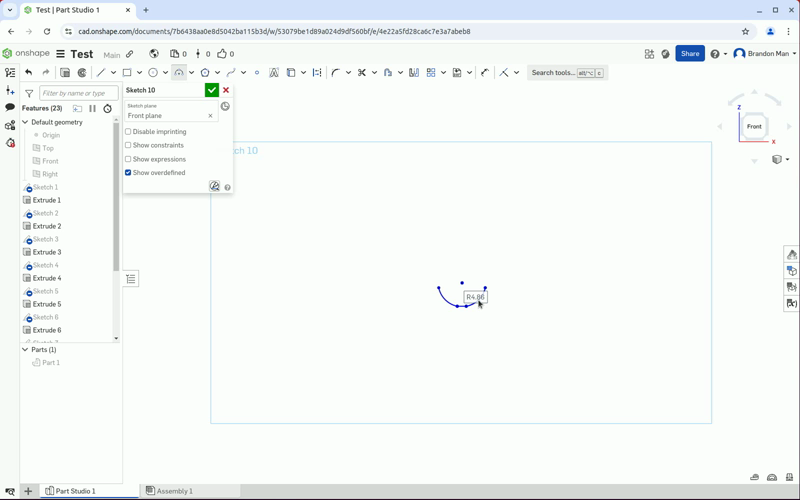
key(l)
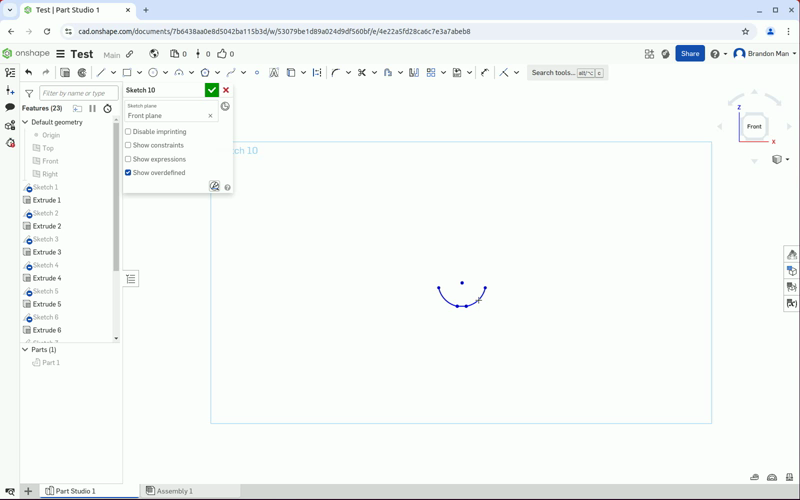
mouse_move(485, 287)
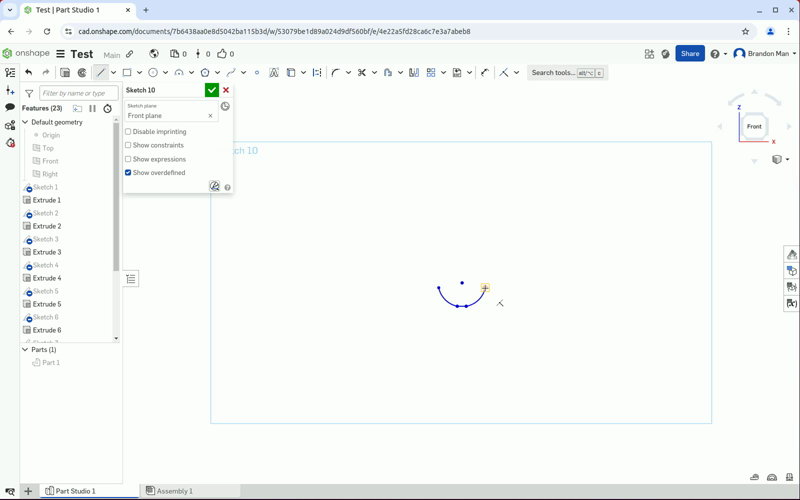
click(485, 287)
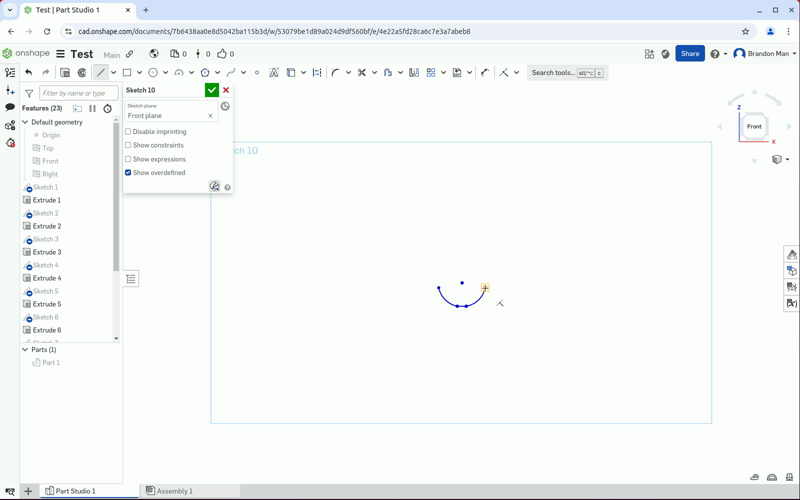
key_down(shift)
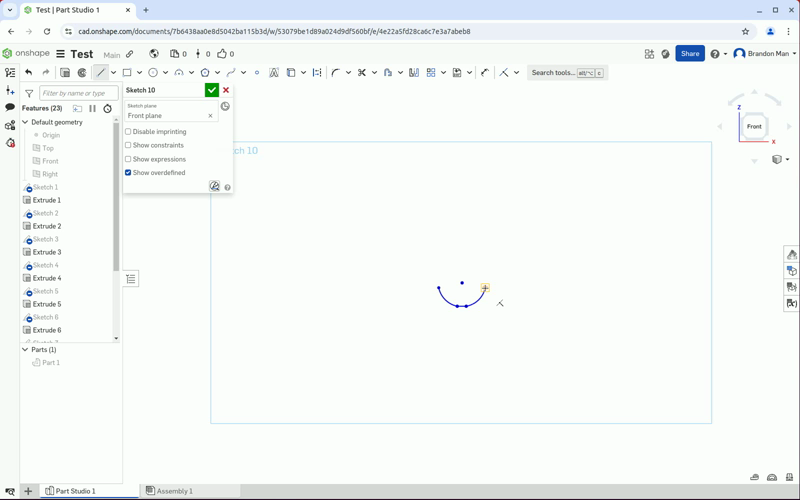
mouse_move(515, 287)
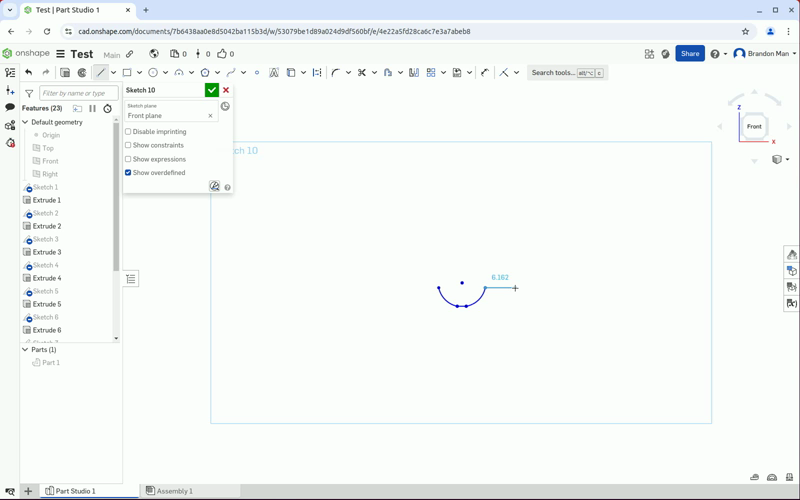
mouse_move(485, 277)
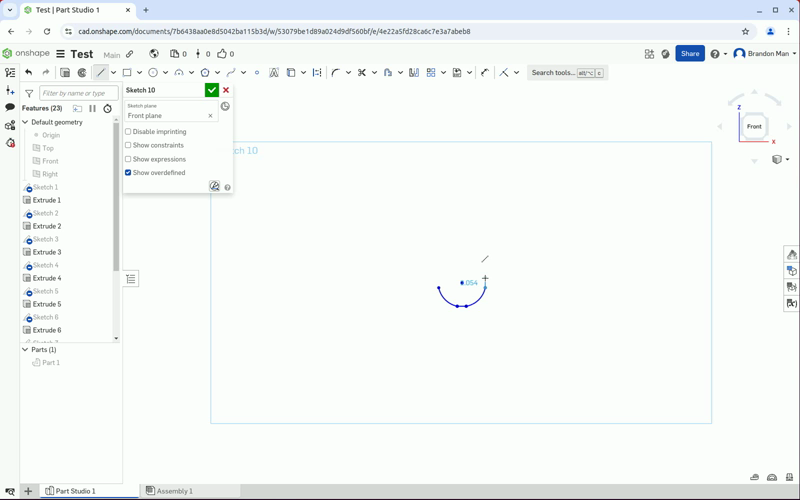
click(485, 277)
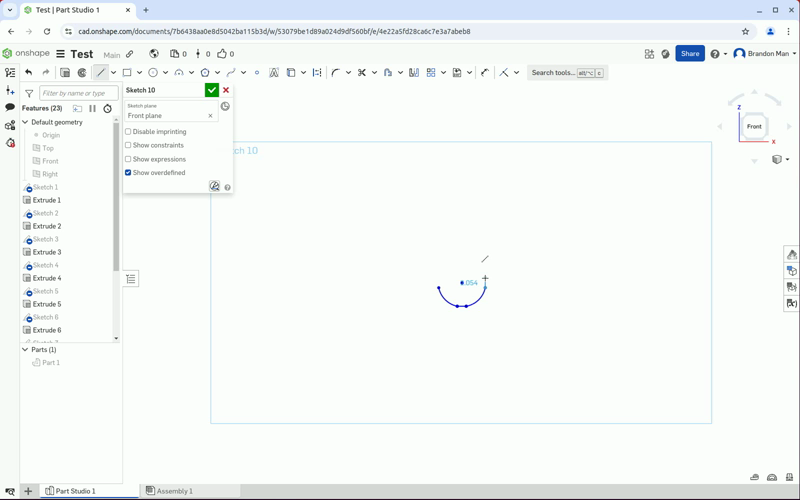
key_up(shift)
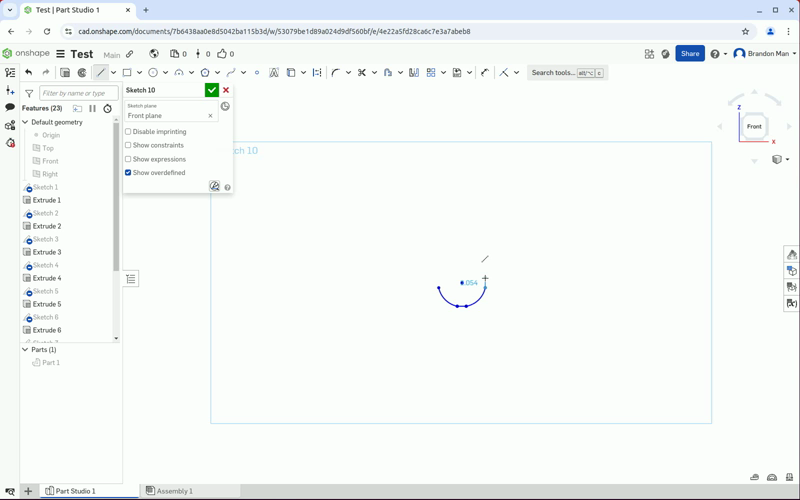
key(esc)
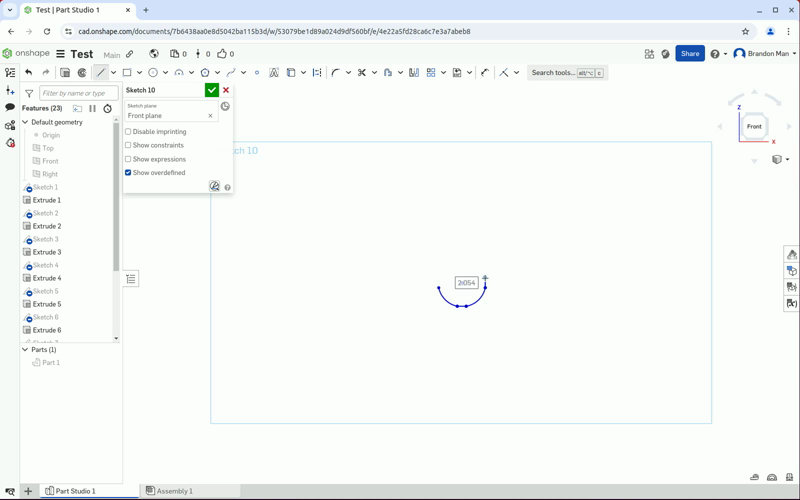
key(a)
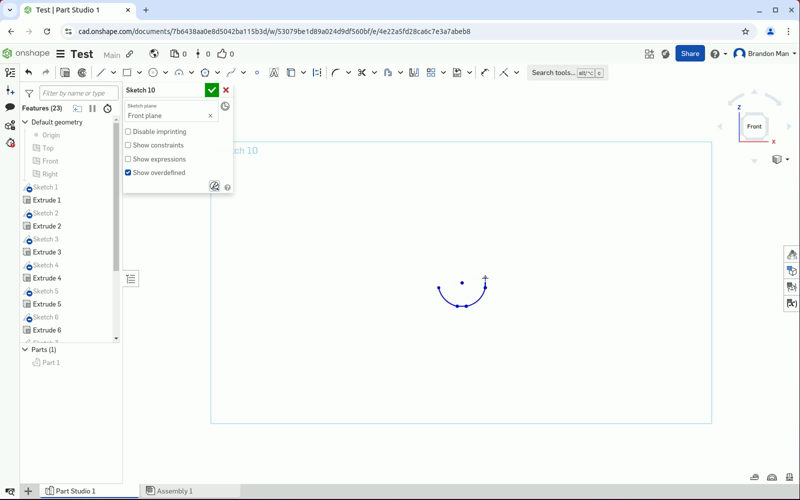
mouse_move(485, 277)
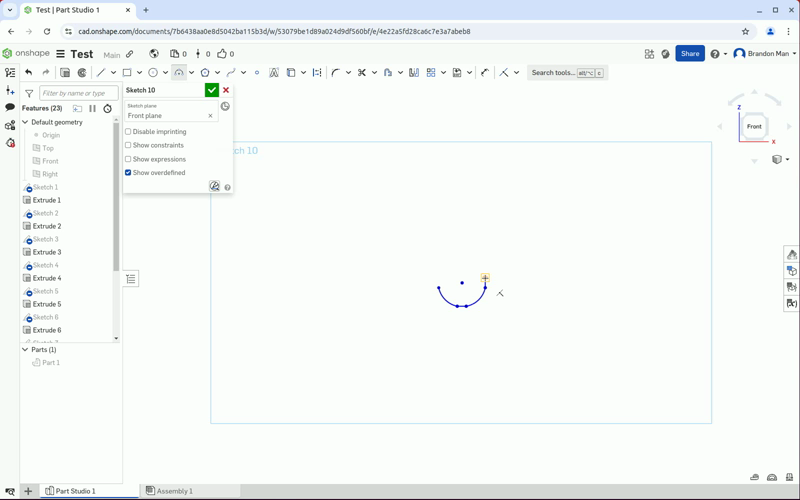
click(485, 277)
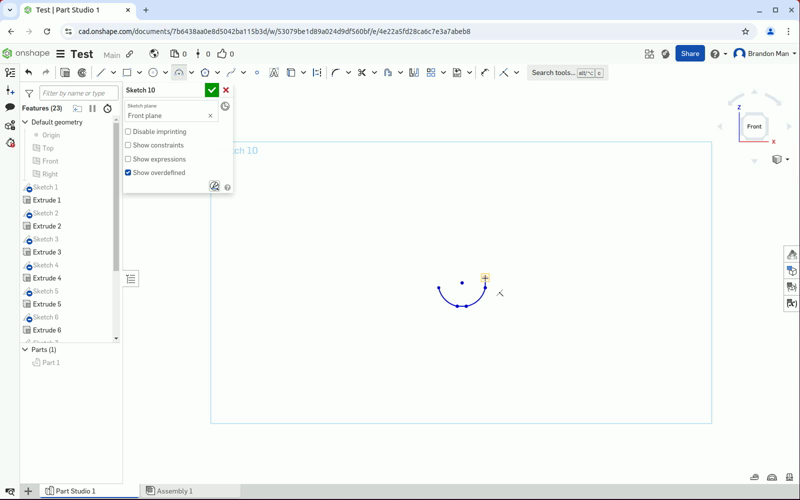
key_down(shift)
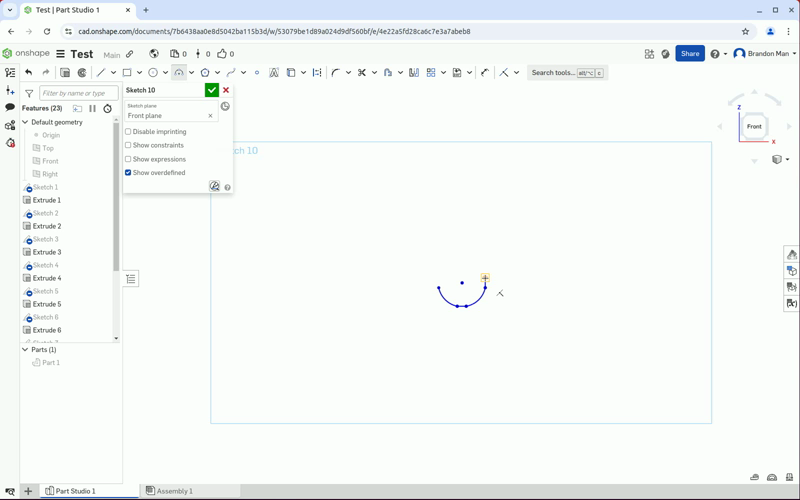
mouse_move(466, 259)
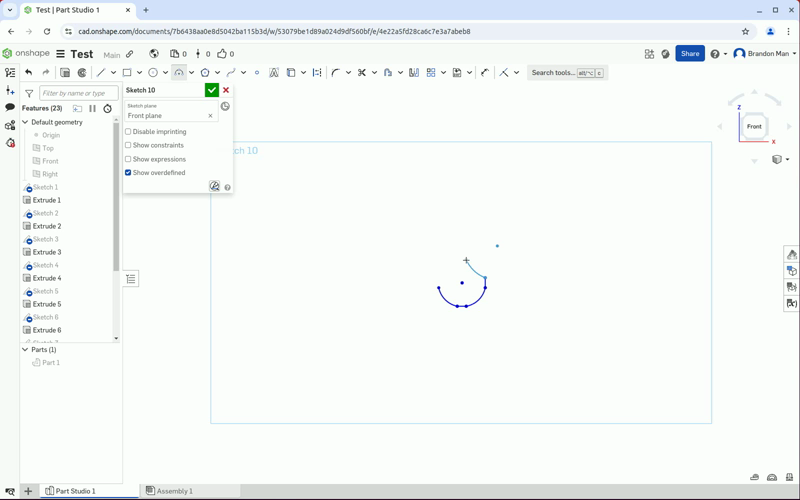
click(466, 259)
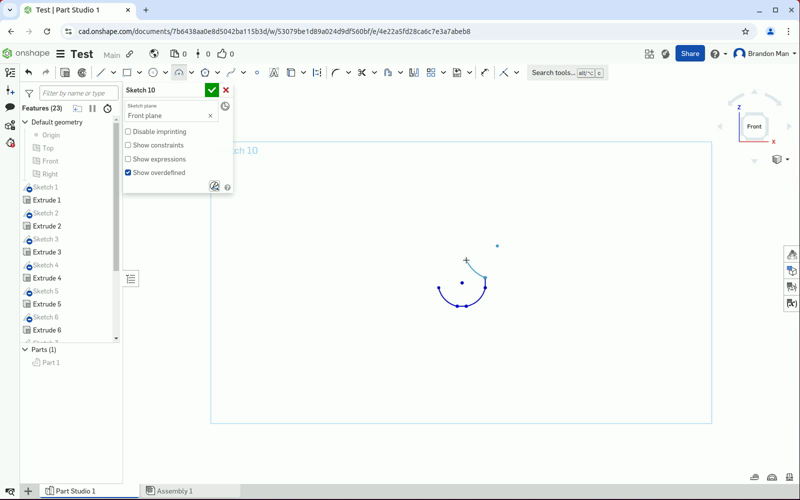
mouse_move(478, 266)
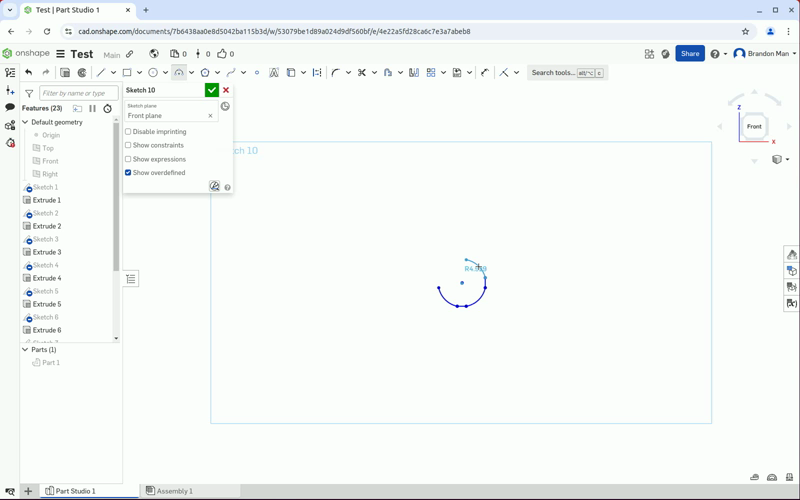
click(478, 266)
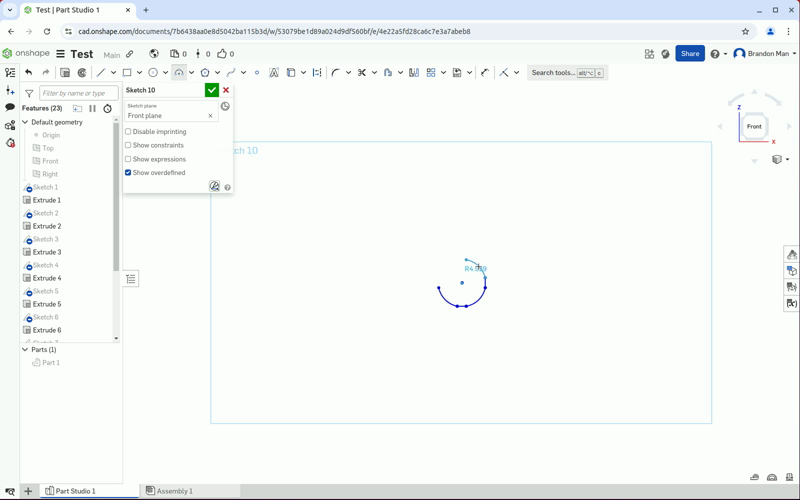
key_up(shift)
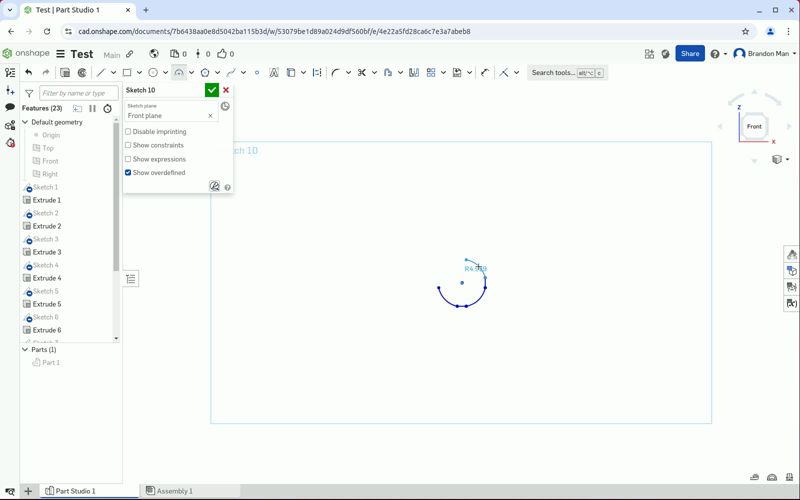
key(esc)
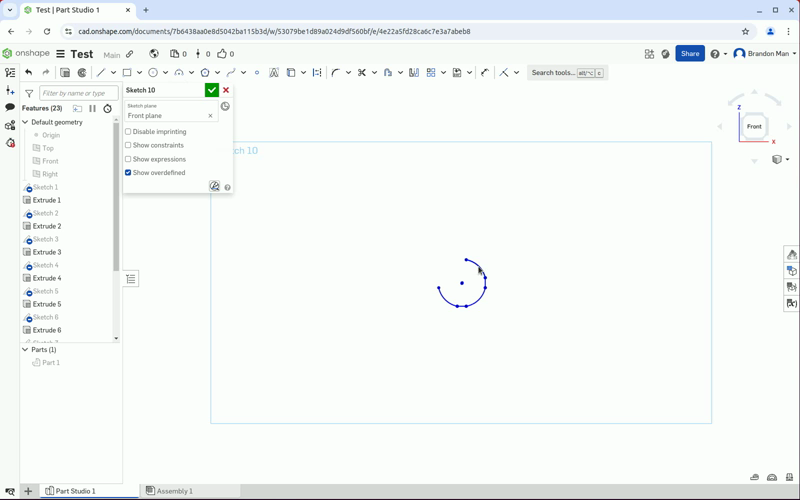
key(l)
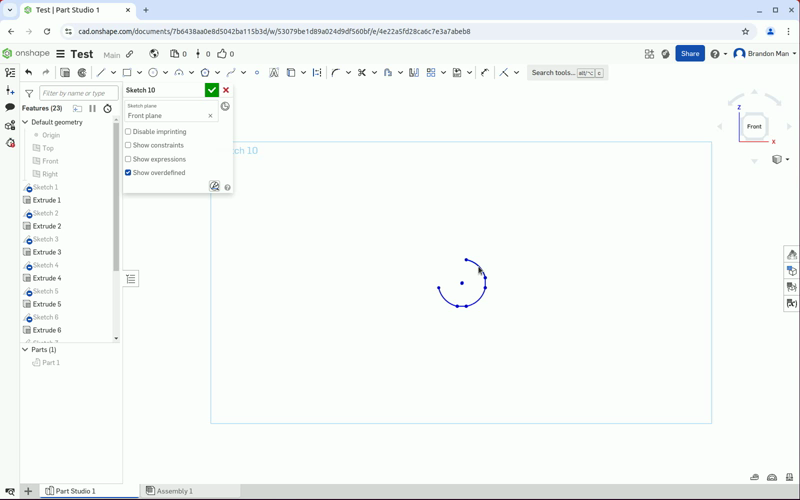
mouse_move(466, 259)
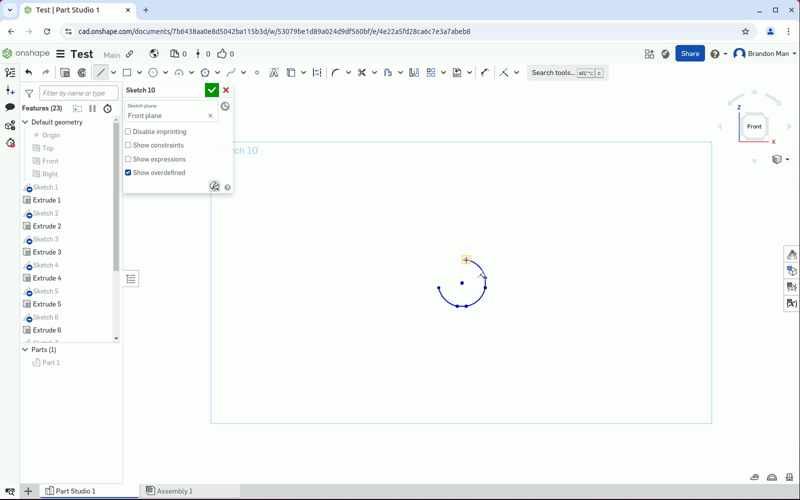
click(466, 259)
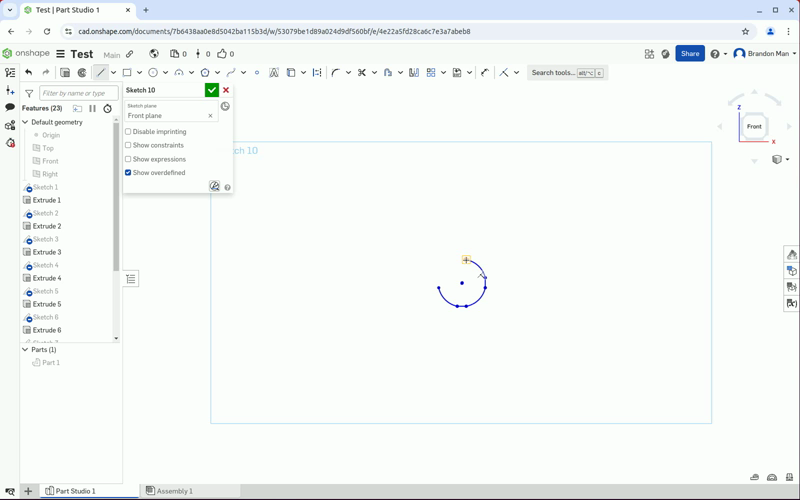
key_down(shift)
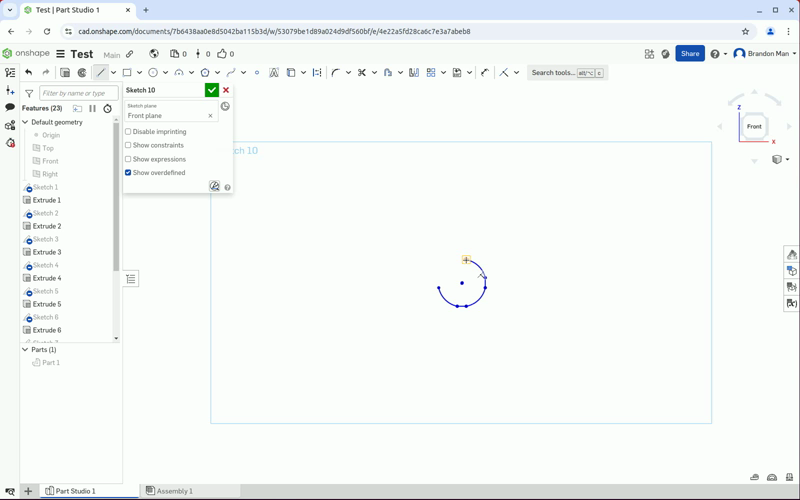
mouse_move(496, 259)
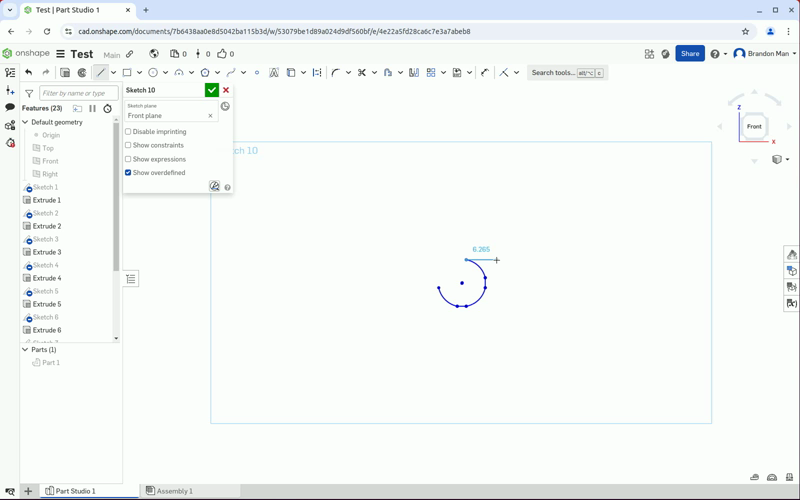
mouse_move(457, 259)
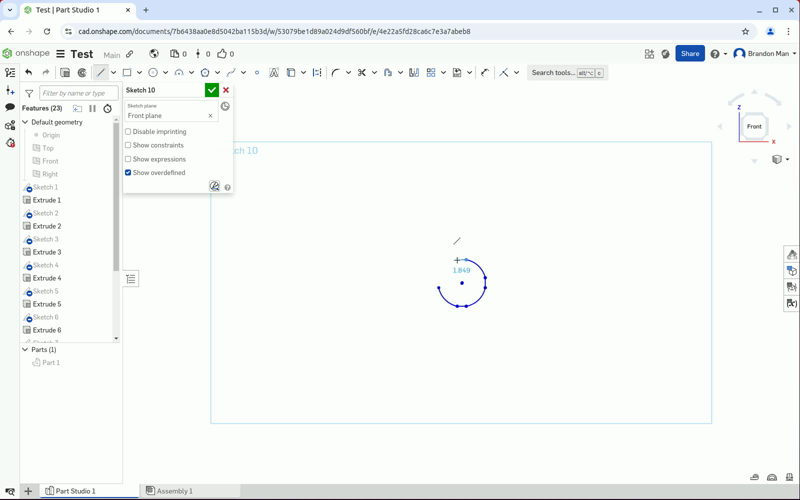
click(457, 259)
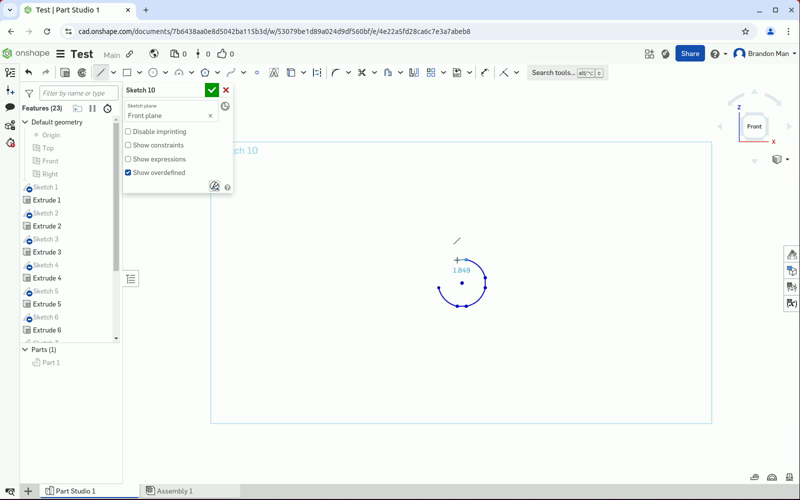
key_up(shift)
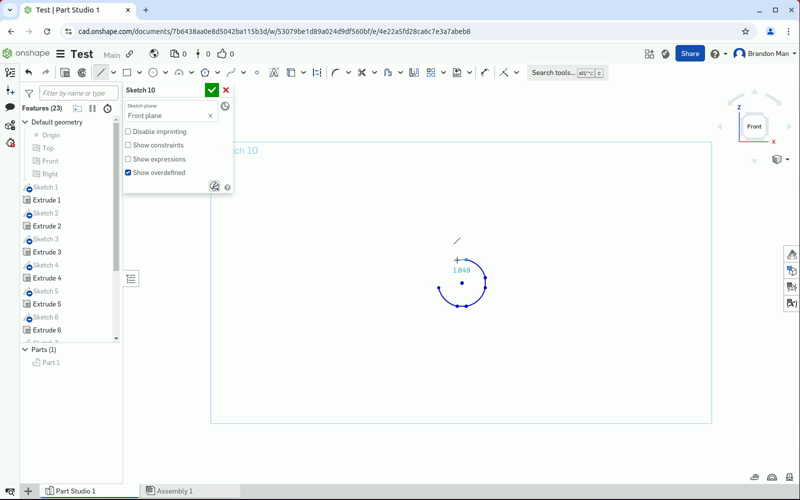
key(esc)
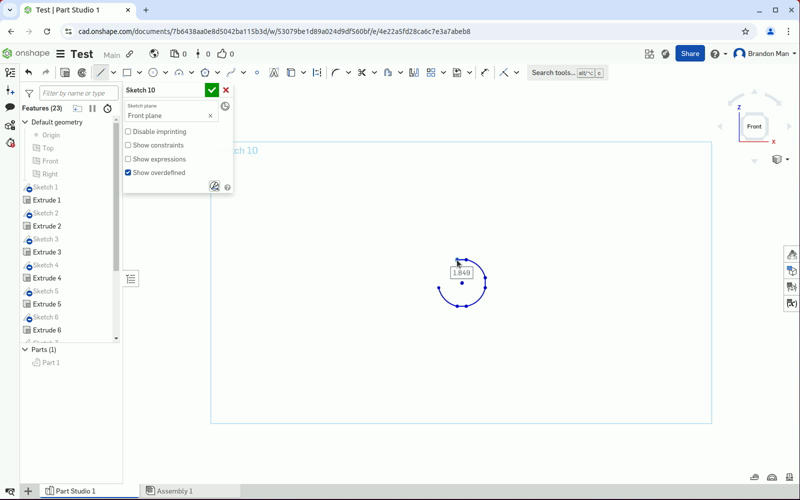
key(a)
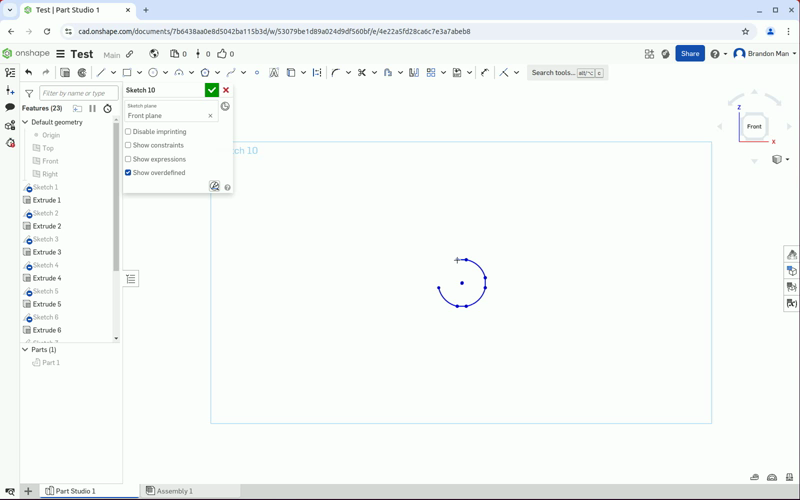
mouse_move(457, 259)
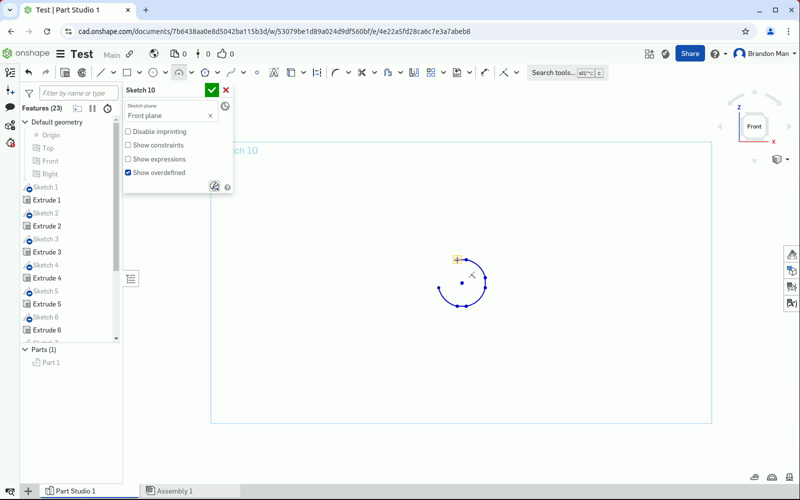
click(457, 259)
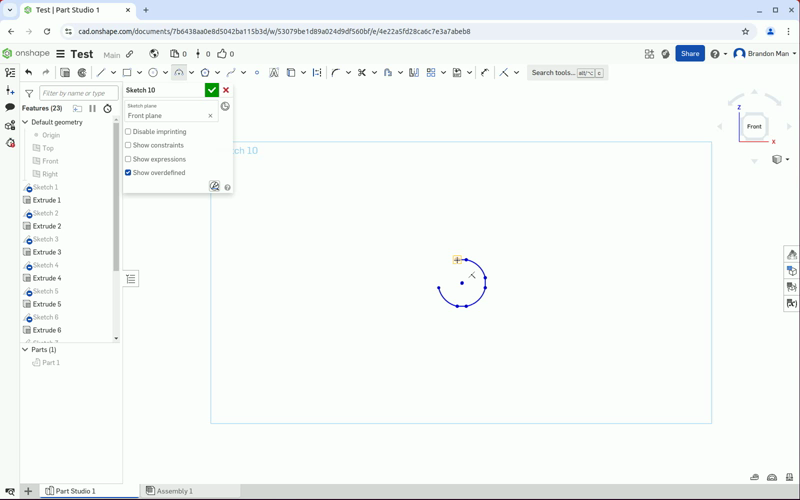
key_down(shift)
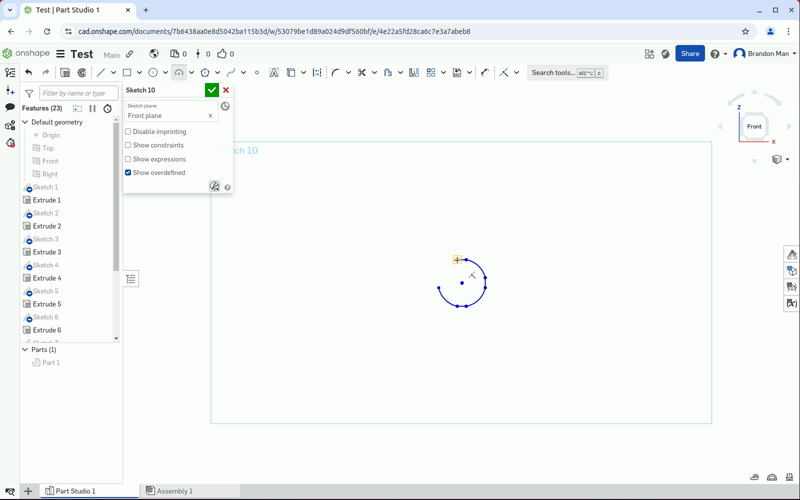
mouse_move(438, 277)
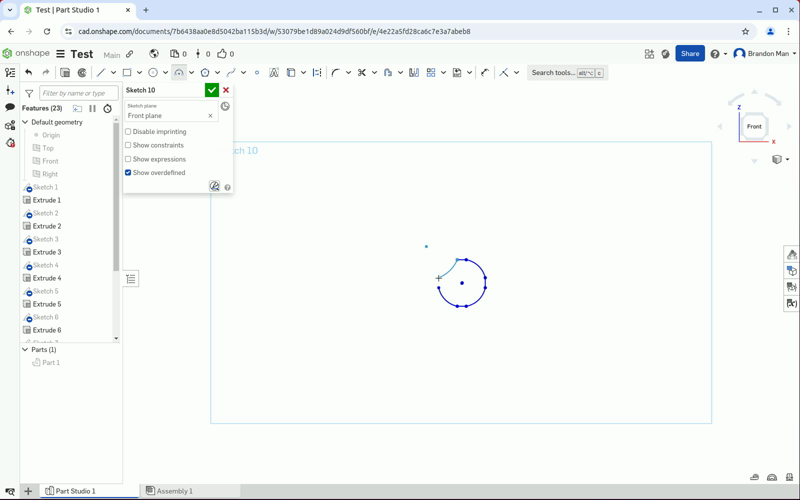
click(438, 277)
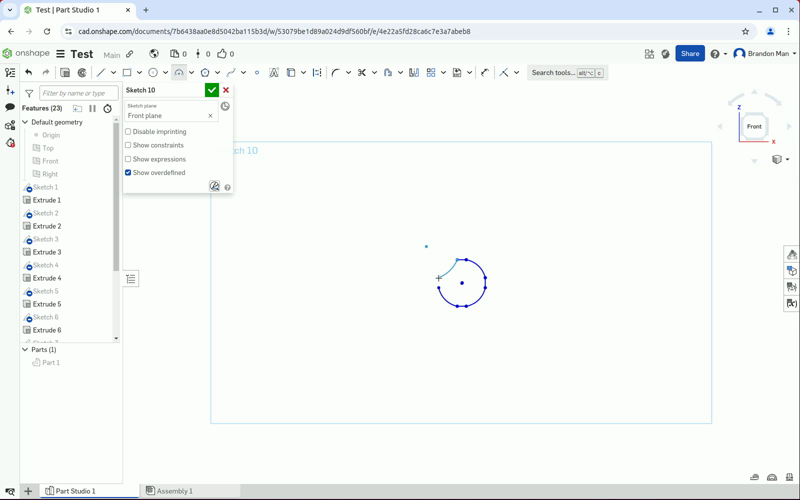
mouse_move(445, 266)
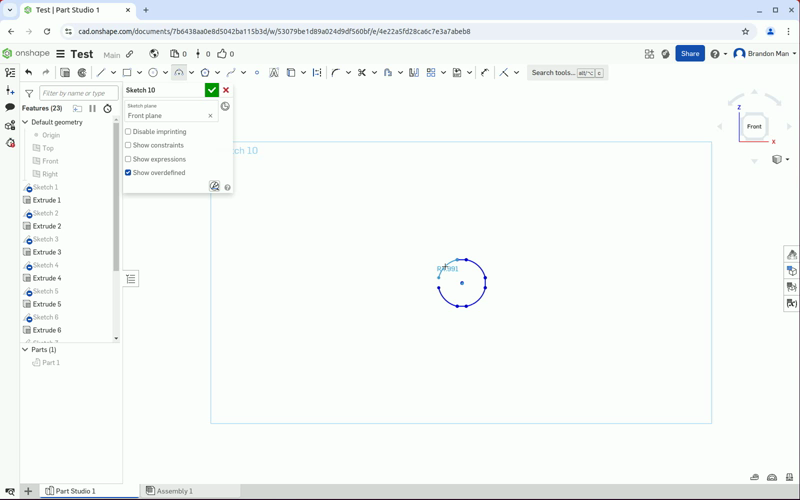
click(445, 266)
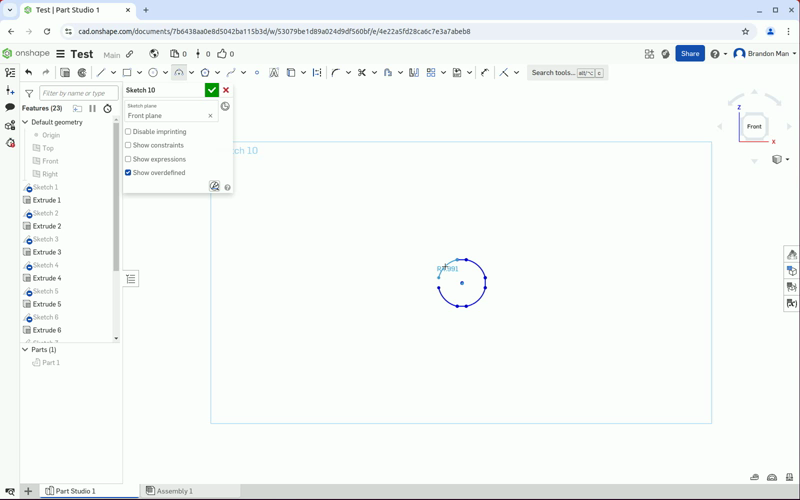
key_up(shift)
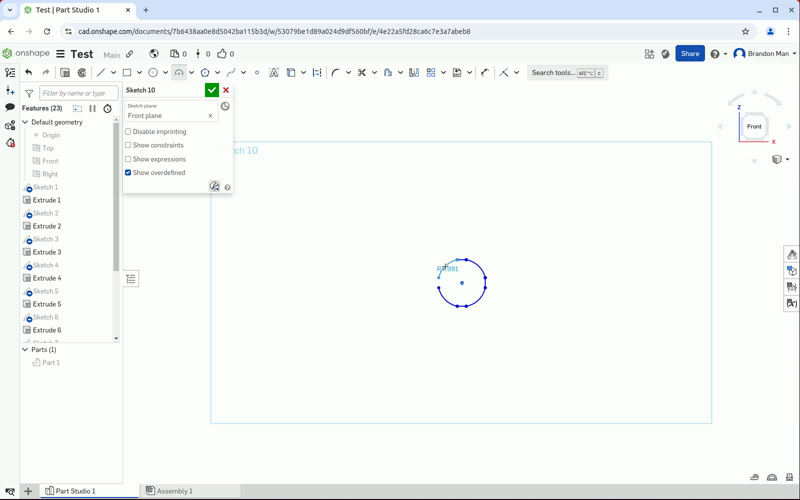
key(esc)
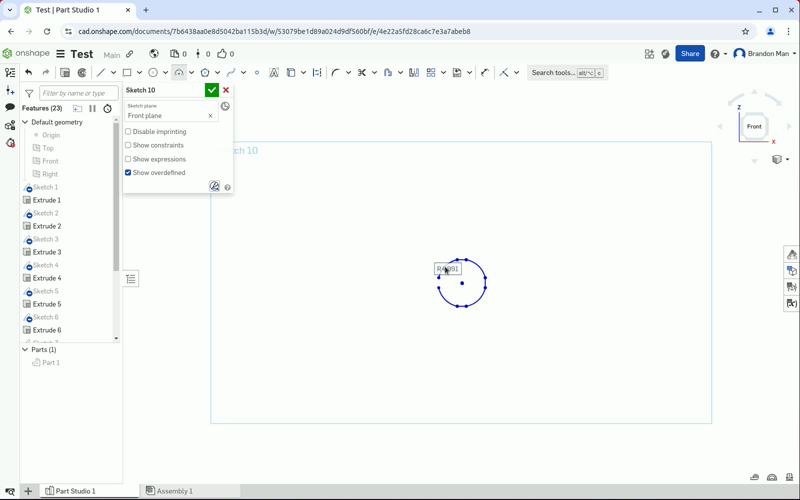
key(l)
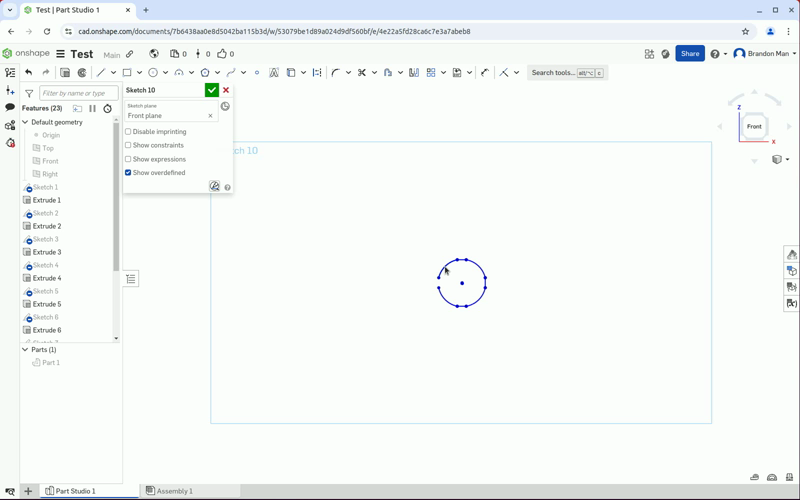
mouse_move(438, 277)
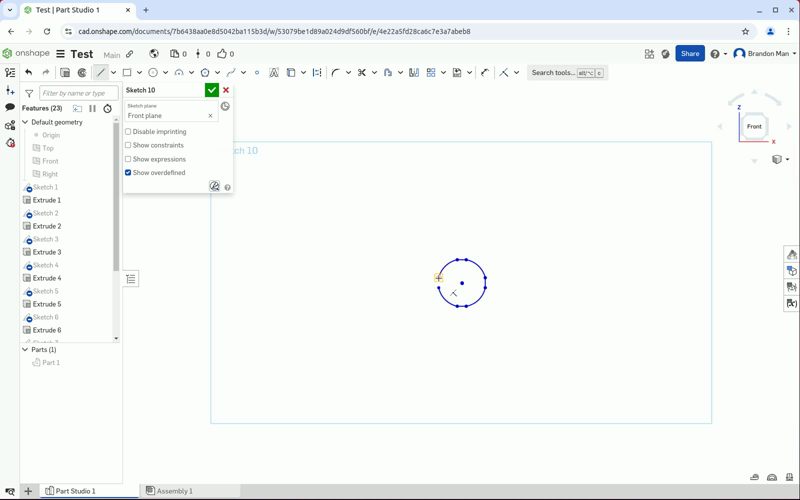
click(438, 277)
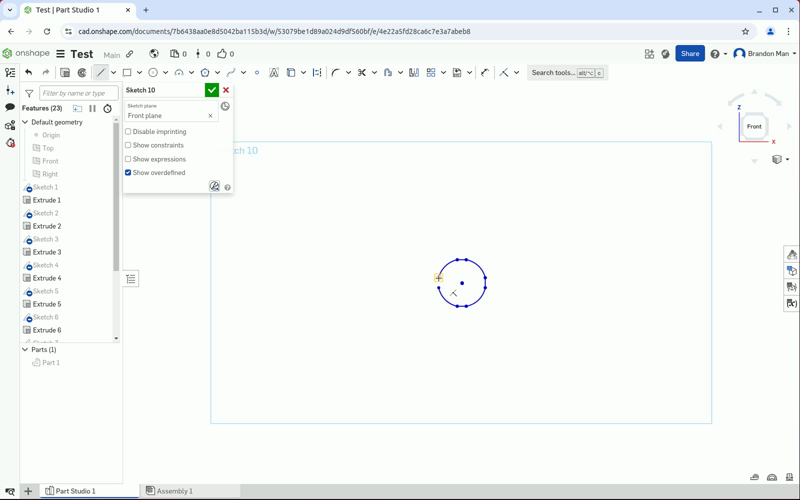
mouse_move(468, 277)
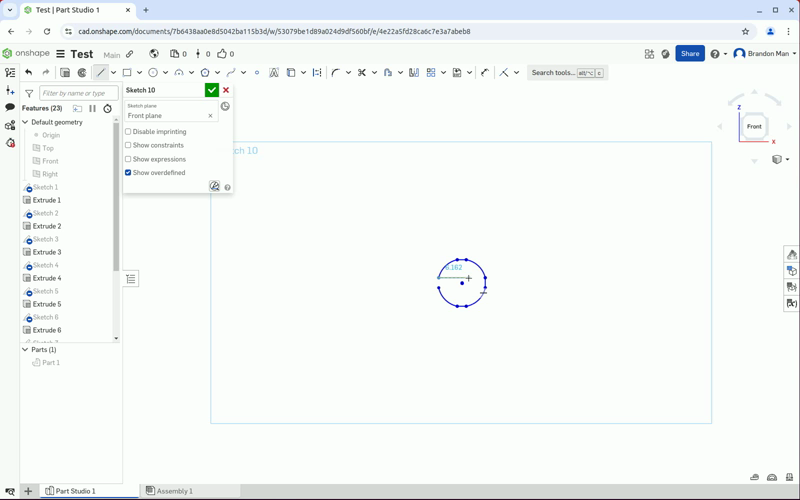
key_down(shift)
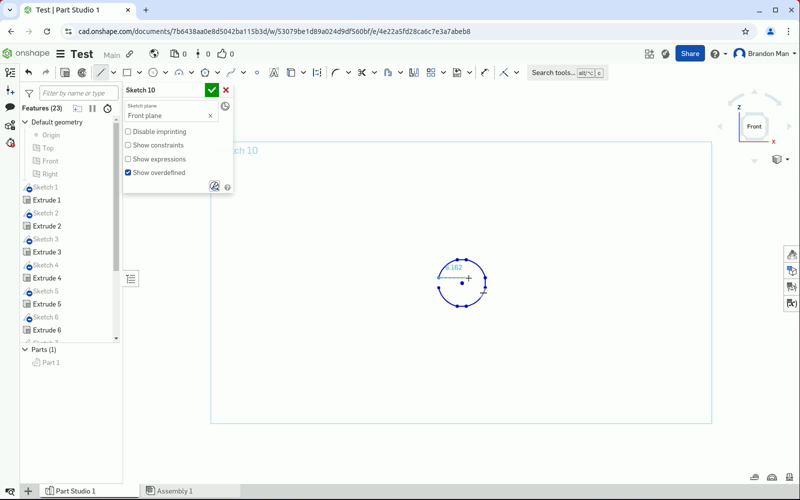
mouse_move(438, 287)
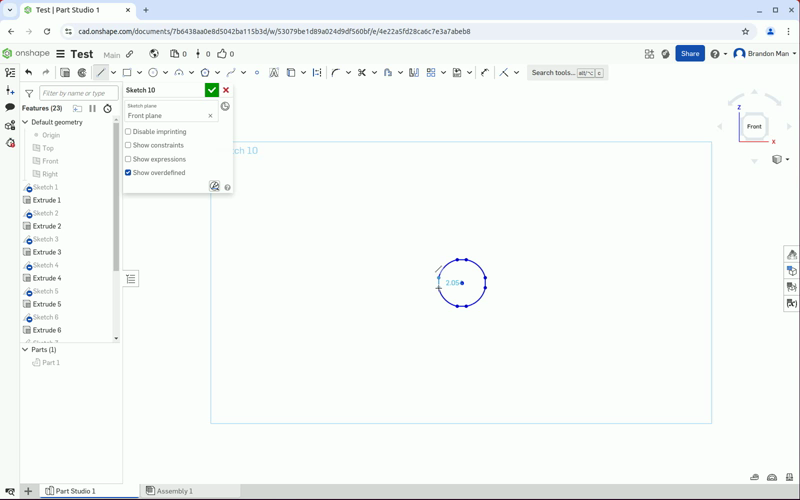
key_up(shift)
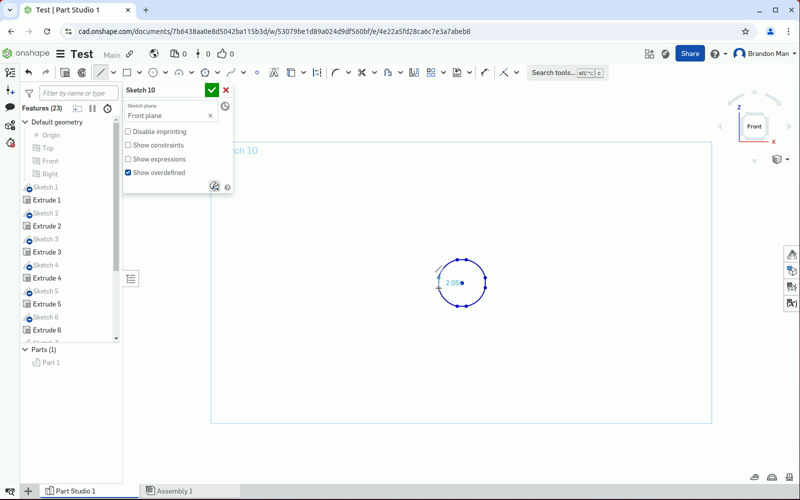
click(438, 287)
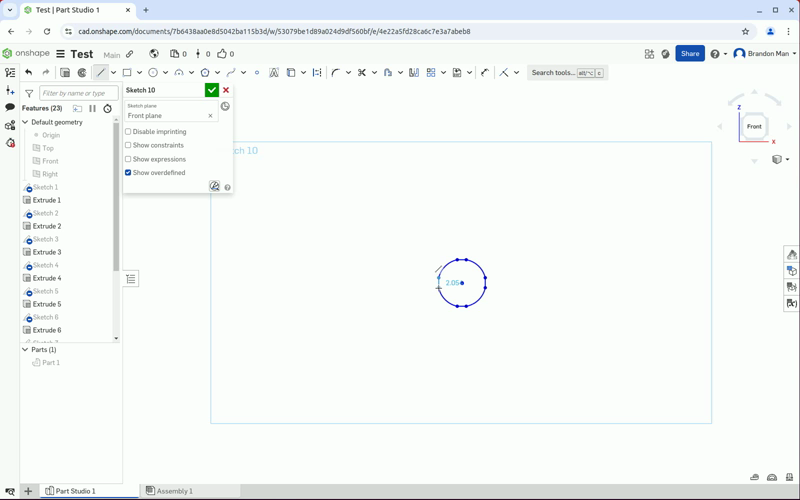
key(esc)
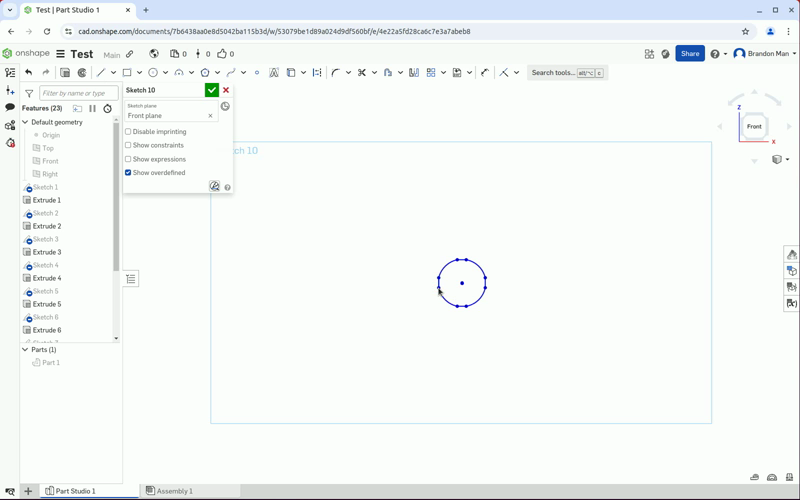
mouse_move(466, 301)
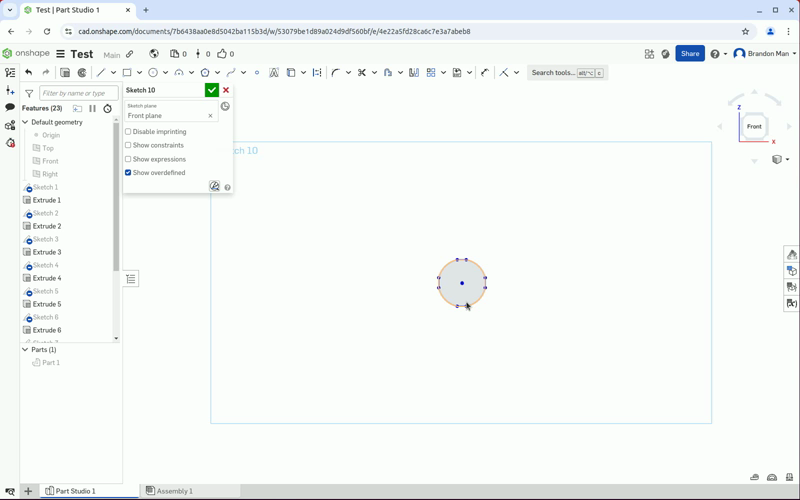
scroll(6)
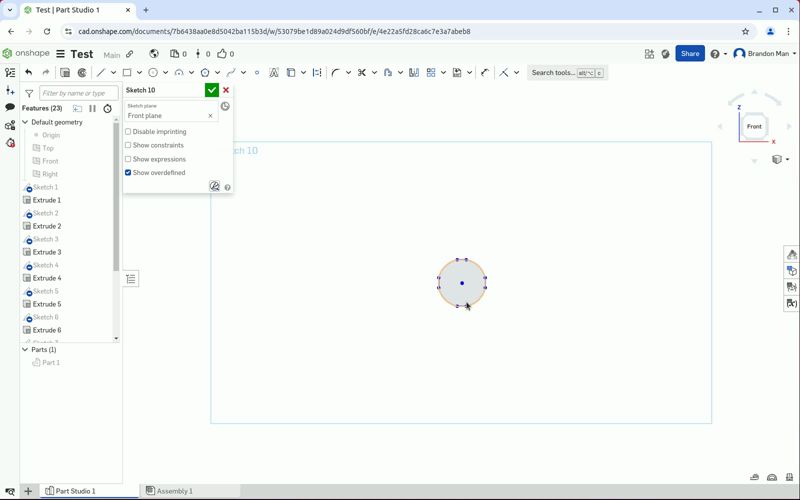
scroll(6)
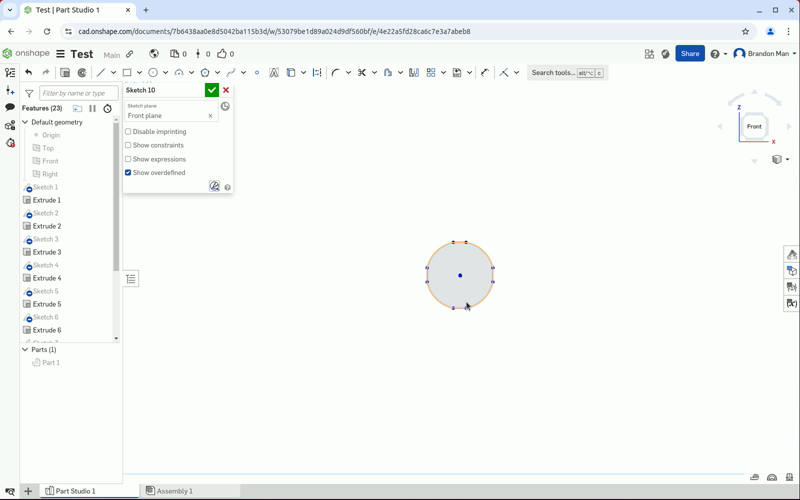
scroll(6)
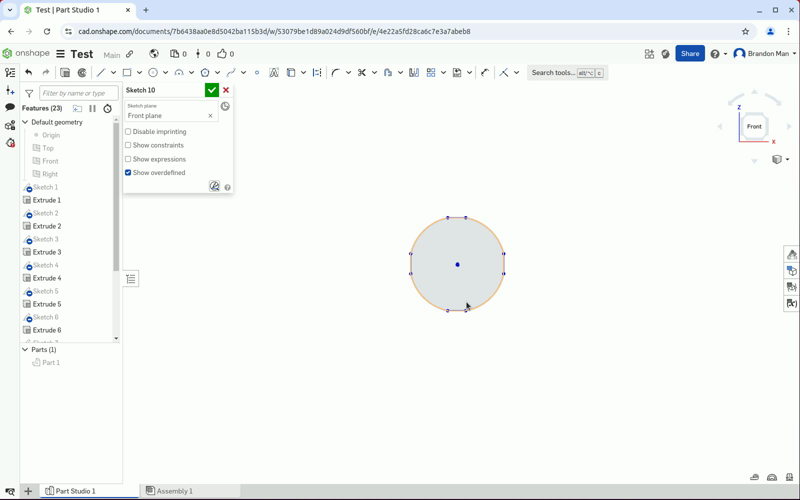
scroll(6)
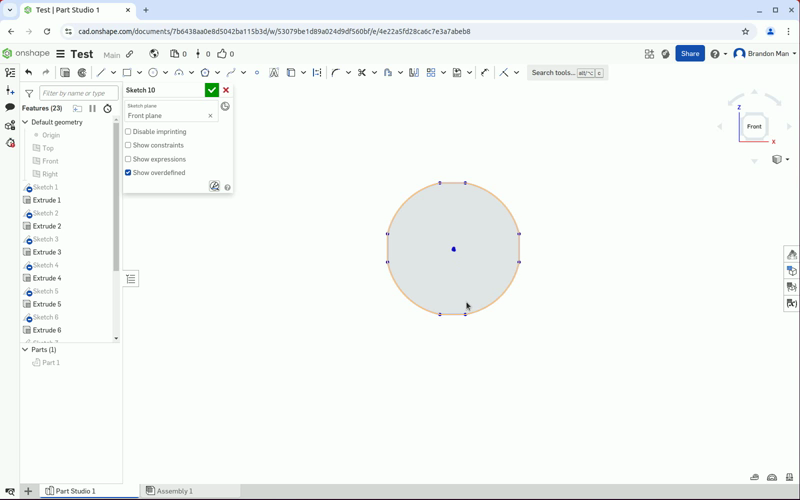
scroll(6)
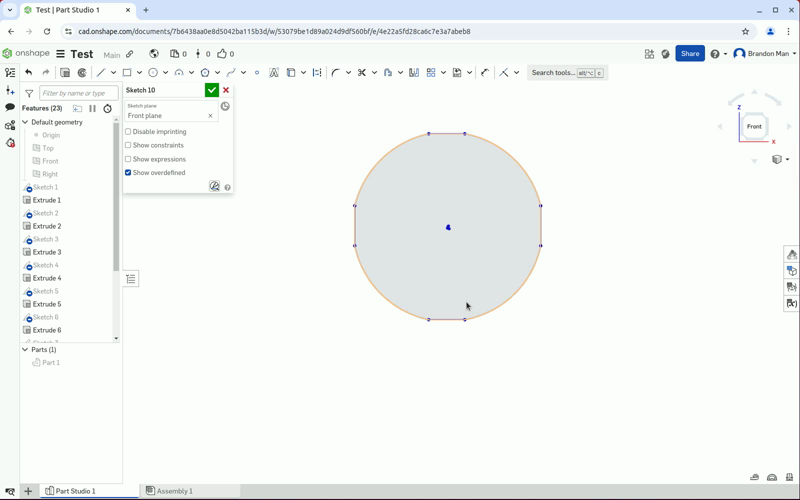
scroll(6)
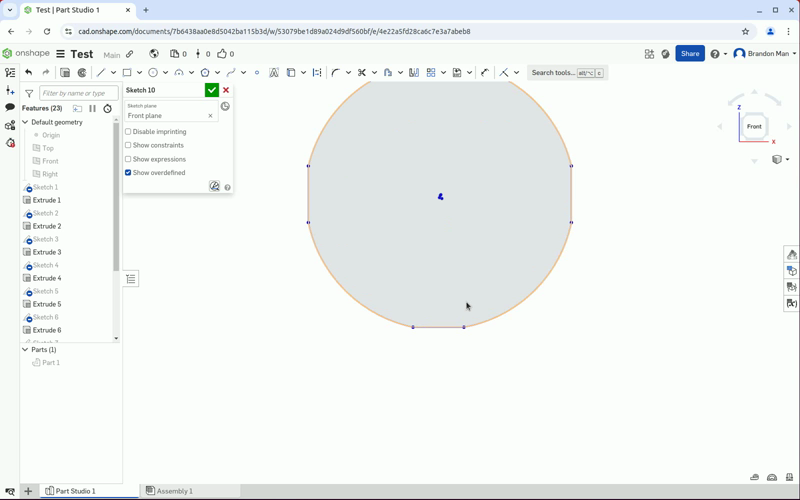
scroll(6)
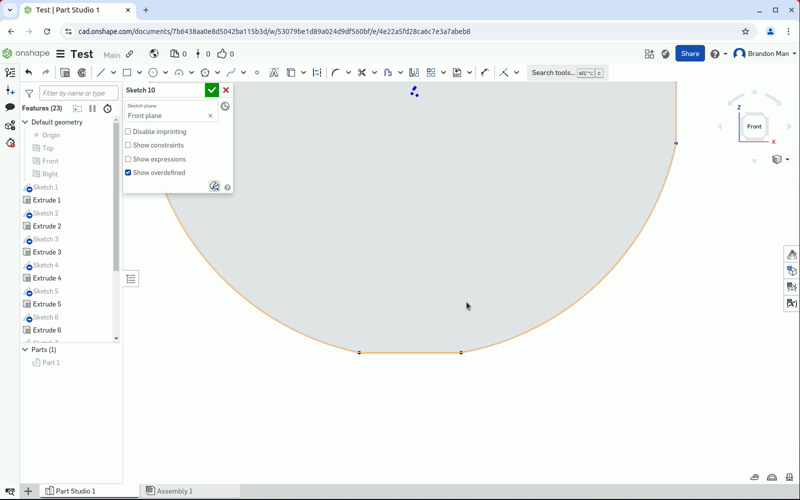
click(466, 301)
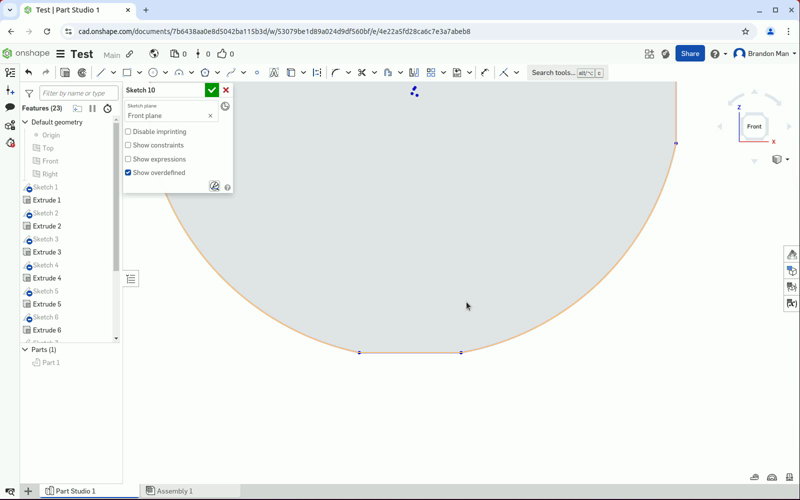
scroll(-6)
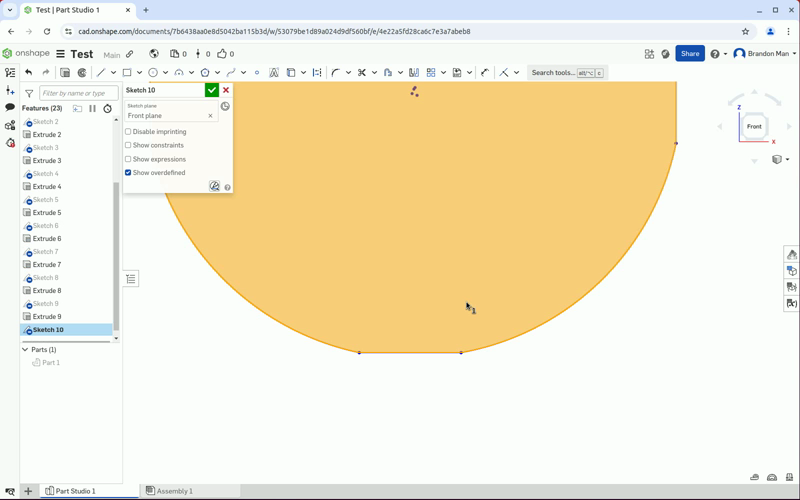
scroll(-6)
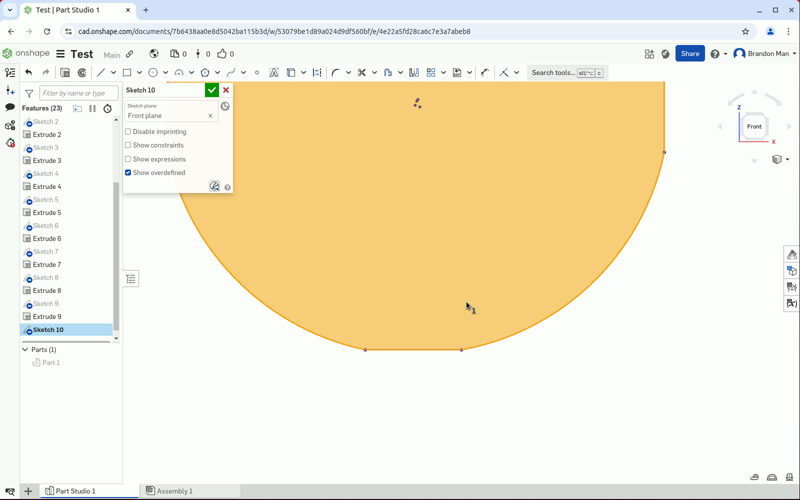
scroll(-6)
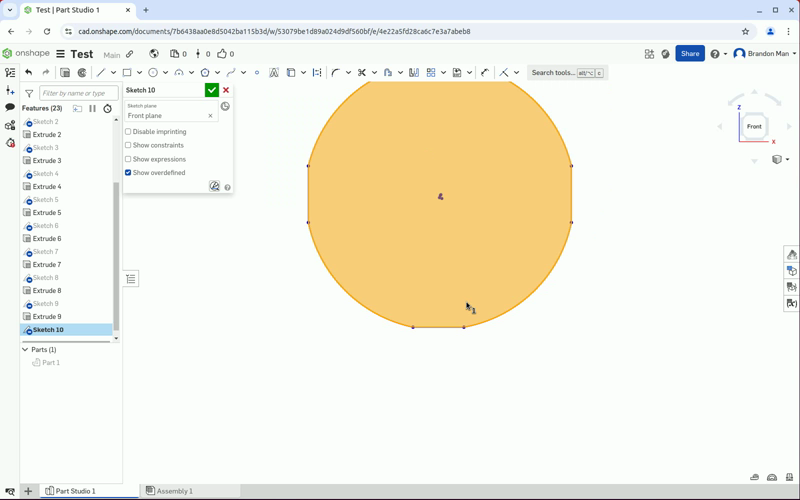
scroll(-6)
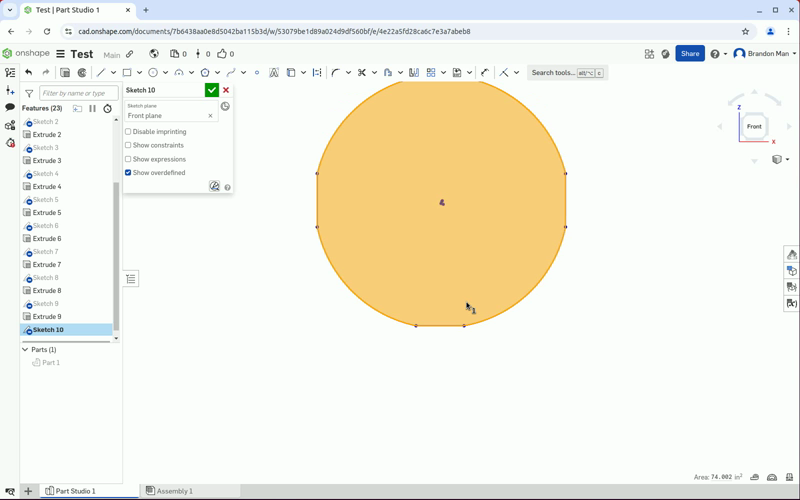
scroll(-6)
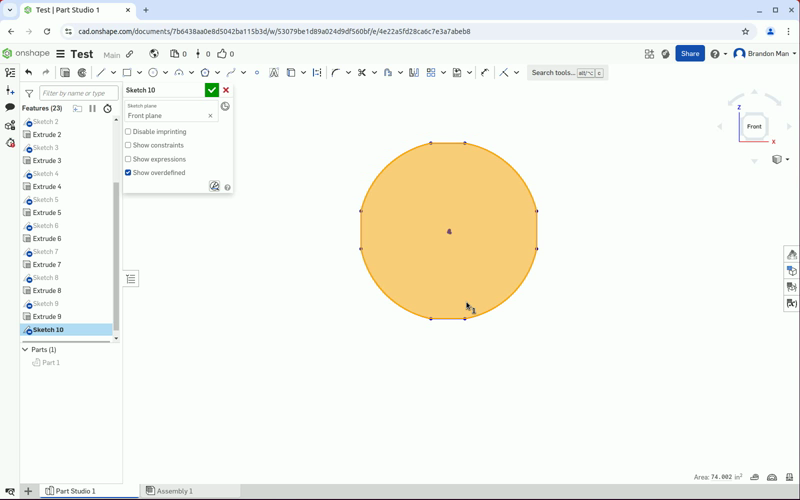
scroll(-6)
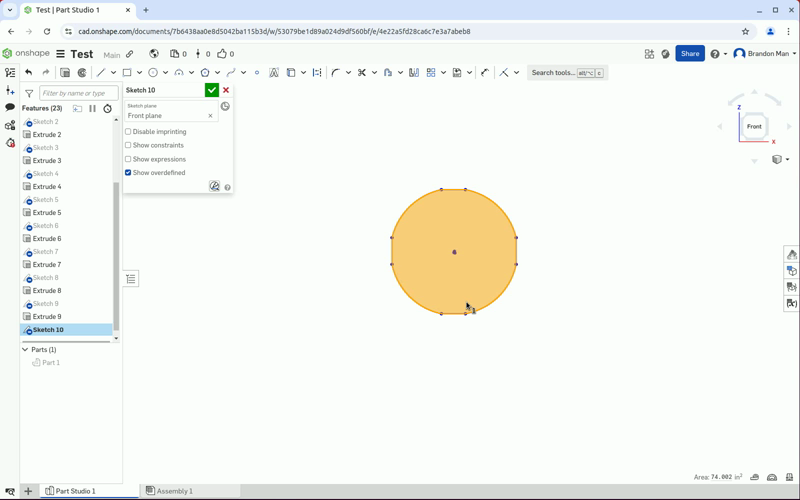
scroll(-6)
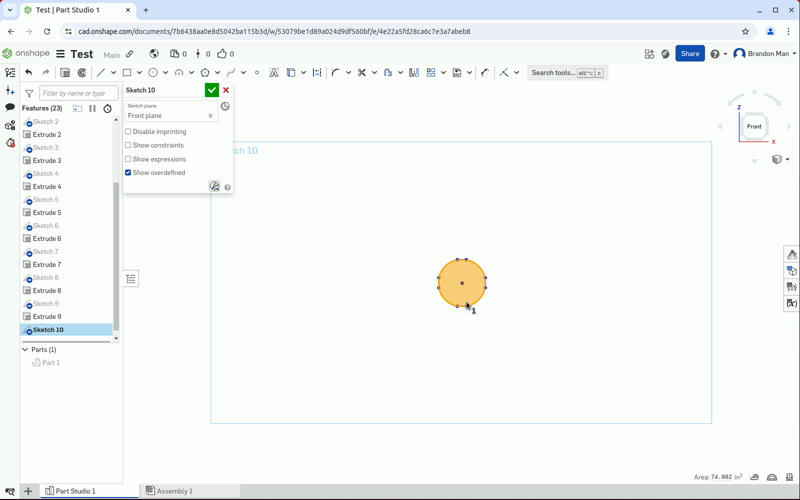
mouse_move(73, 352)
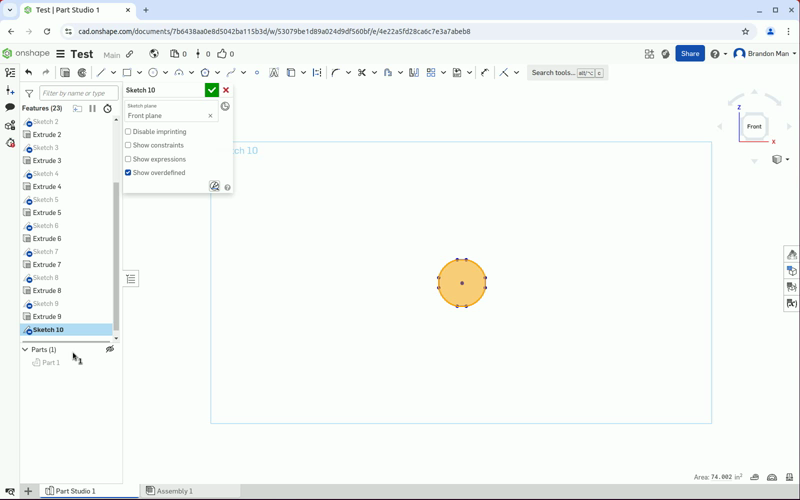
key(shift+y)
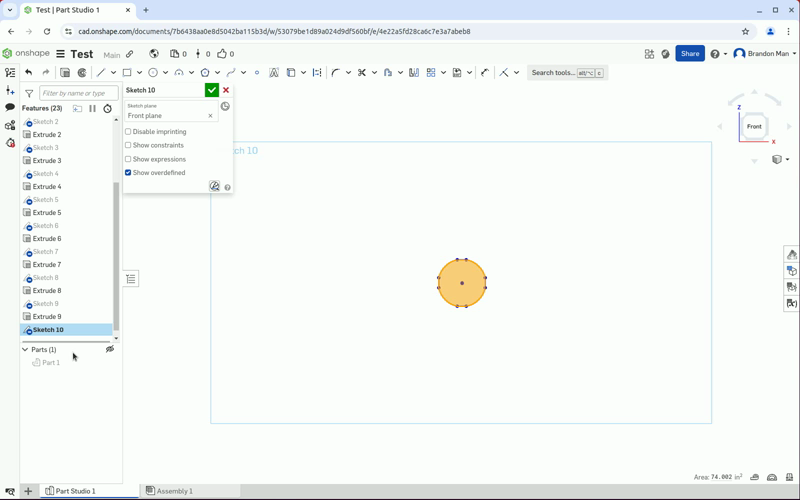
key(shift+e)
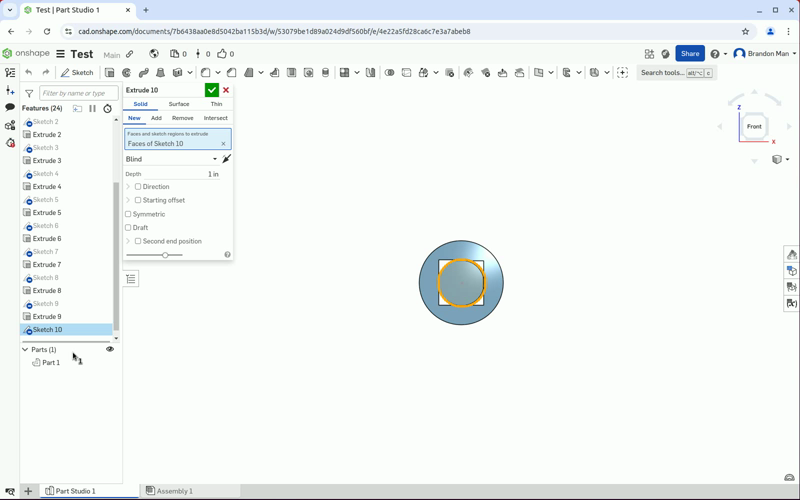
mouse_move(143, 106)
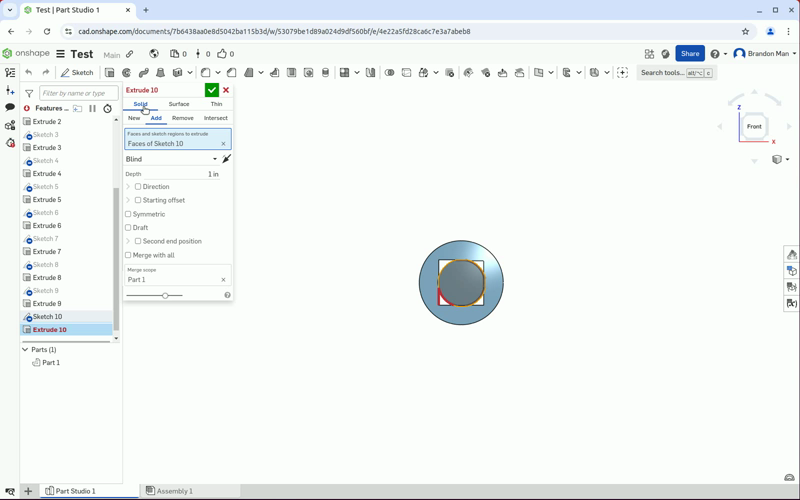
click(143, 106)
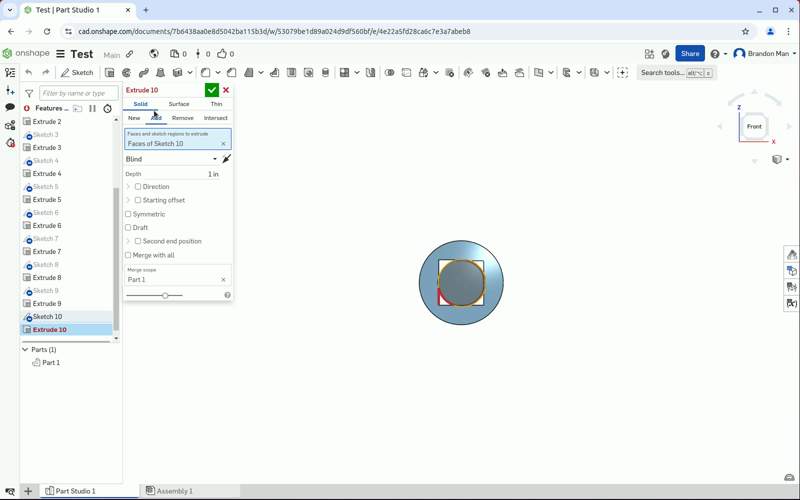
mouse_move(186, 120)
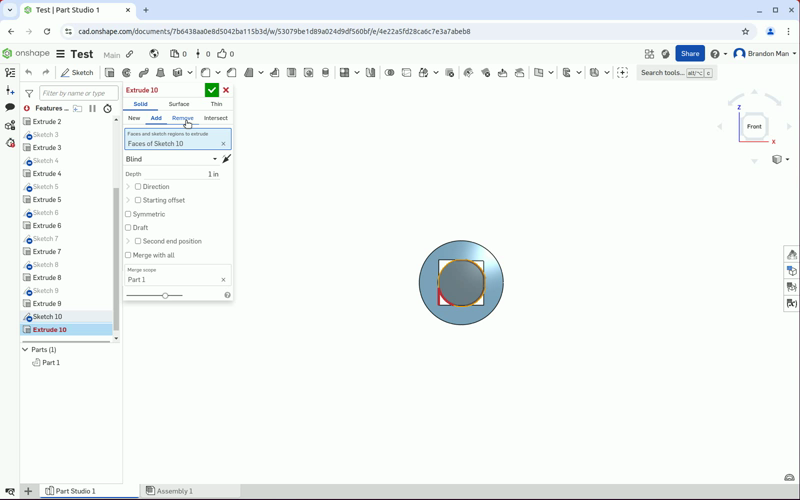
click(186, 120)
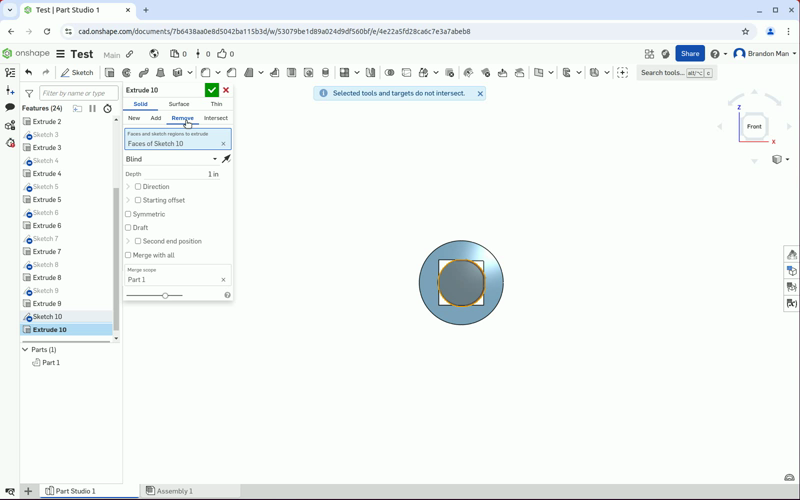
key(tab, 4)
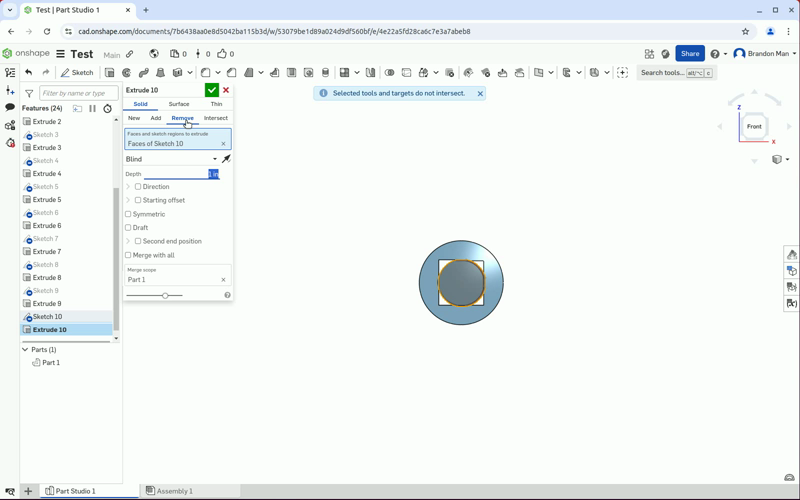
text(23.108)
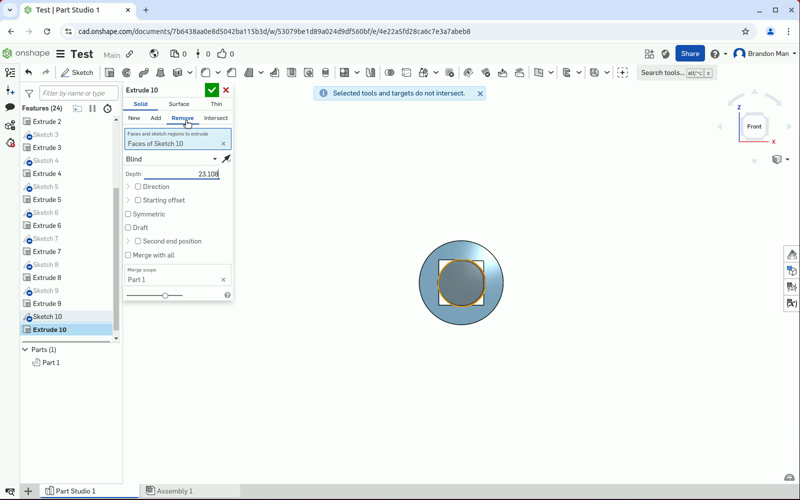
key(tab, 3)
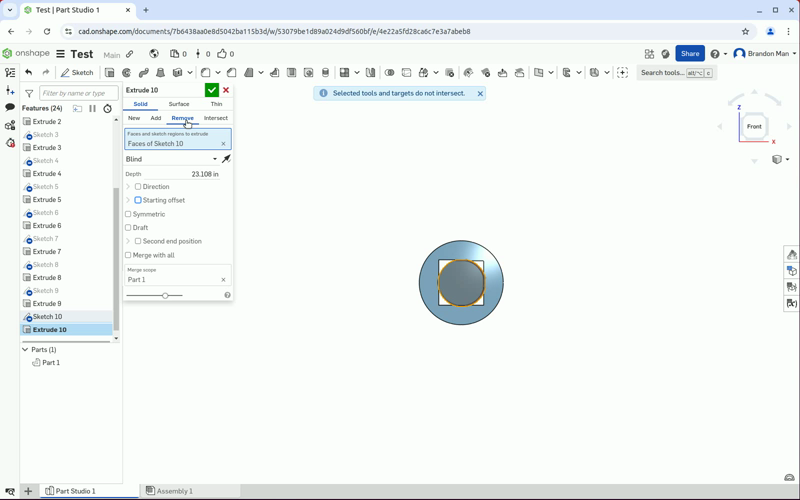
key(tab, 2)
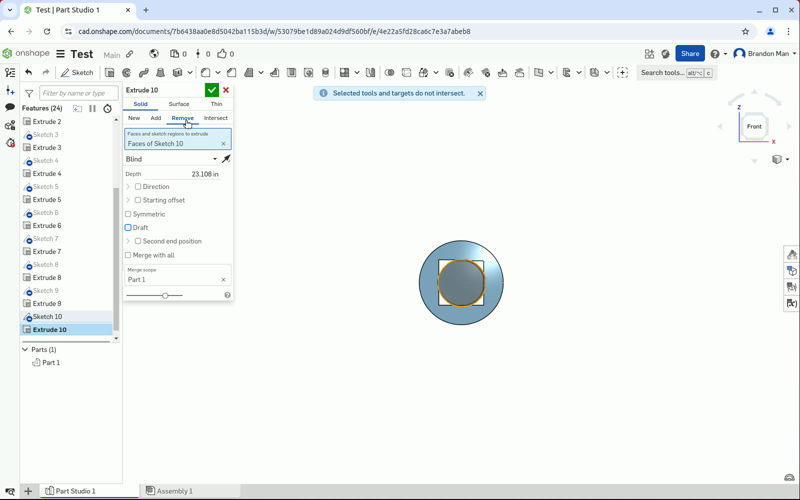
key(space)
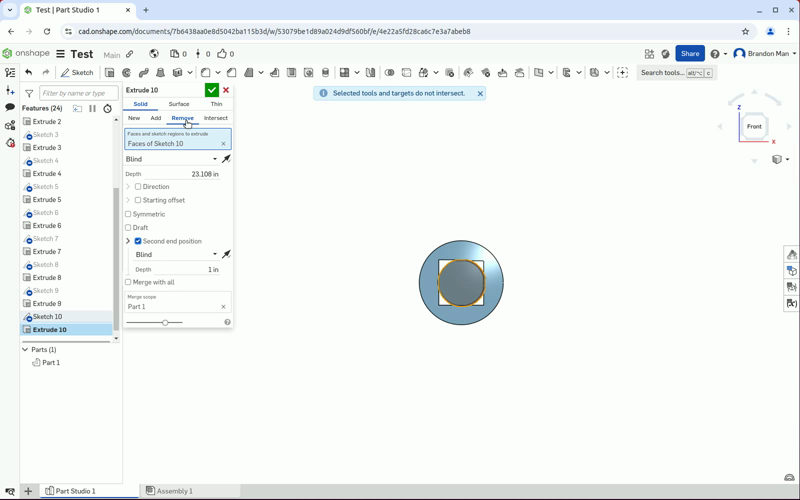
key(tab, 3)
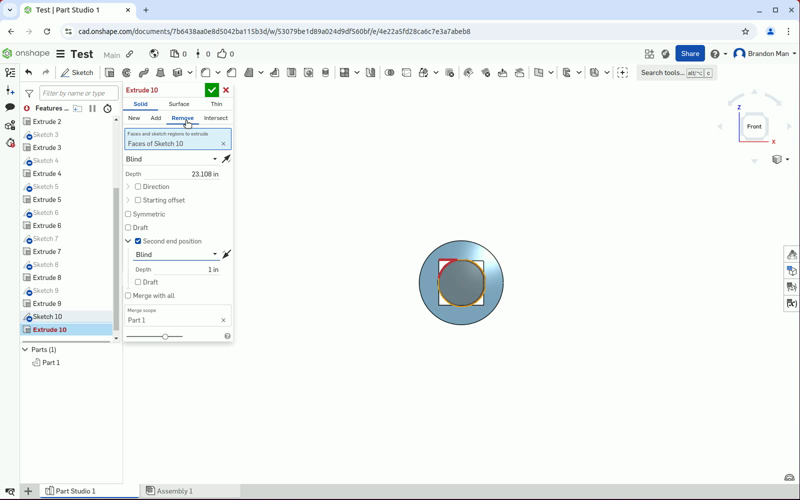
text(23.108)
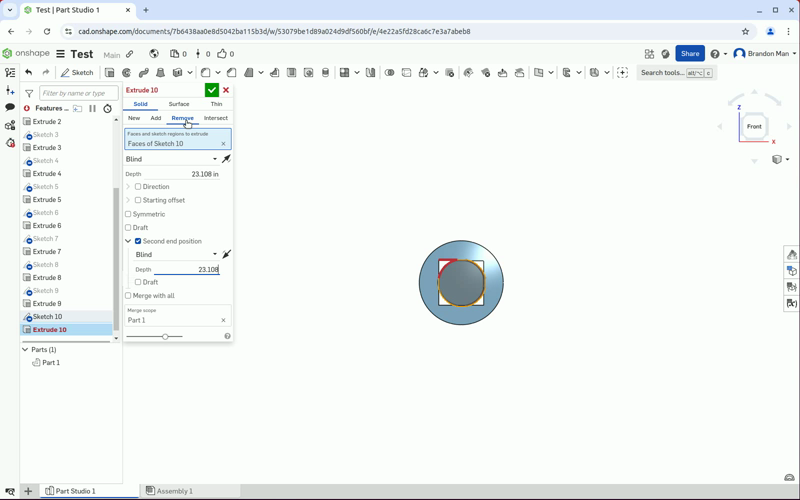
key(tab, 2)
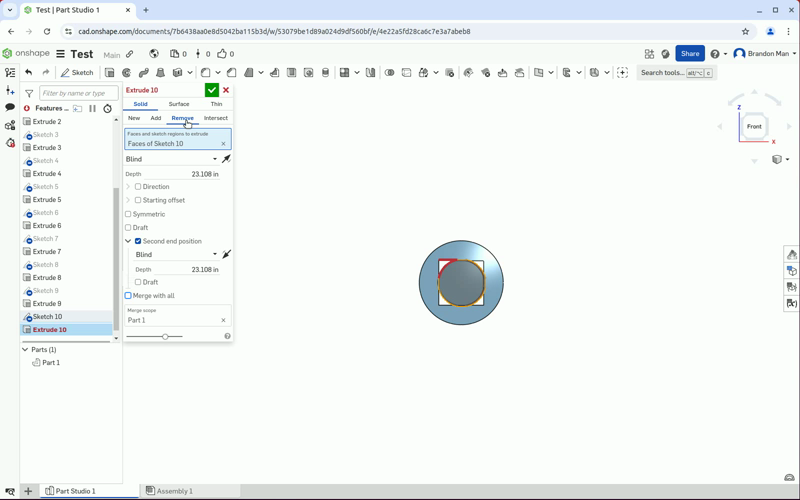
key(space)
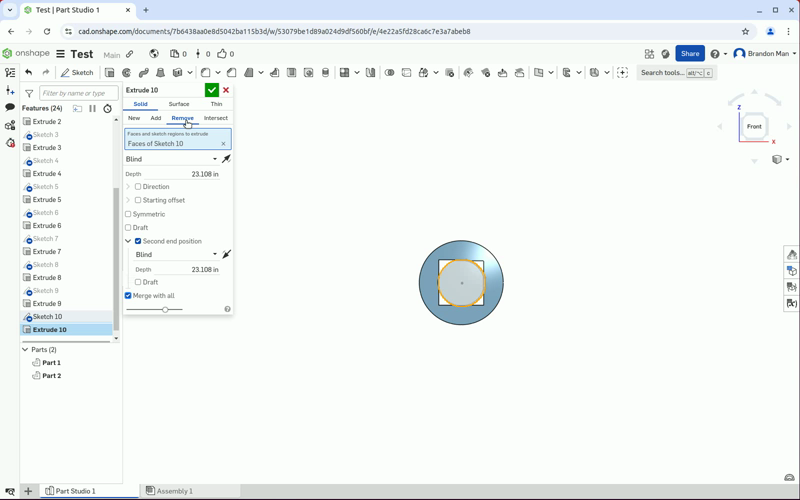
key(enter)
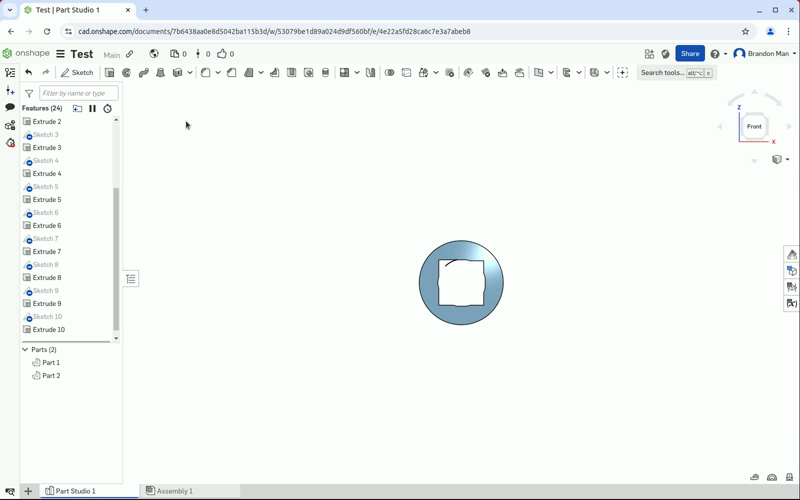
key(shift+h)
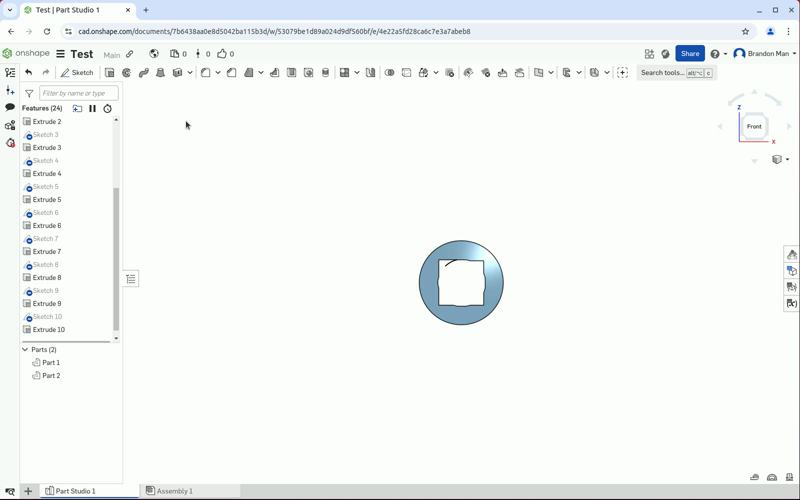
key(shift+h)
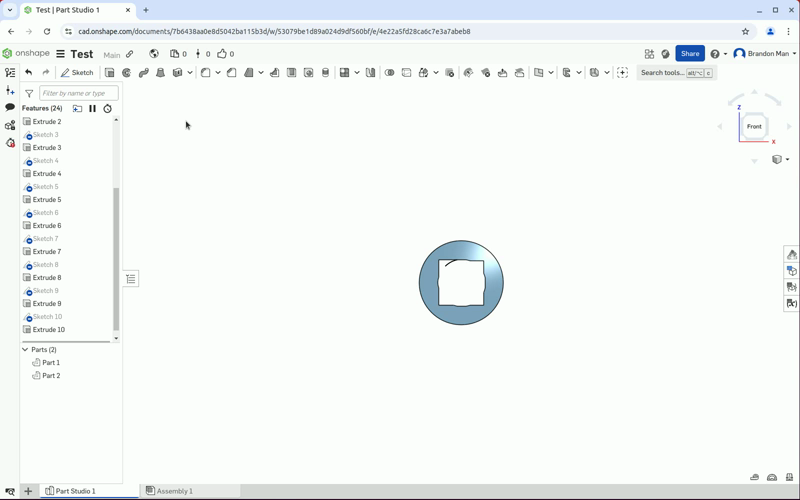
key(shift+7)
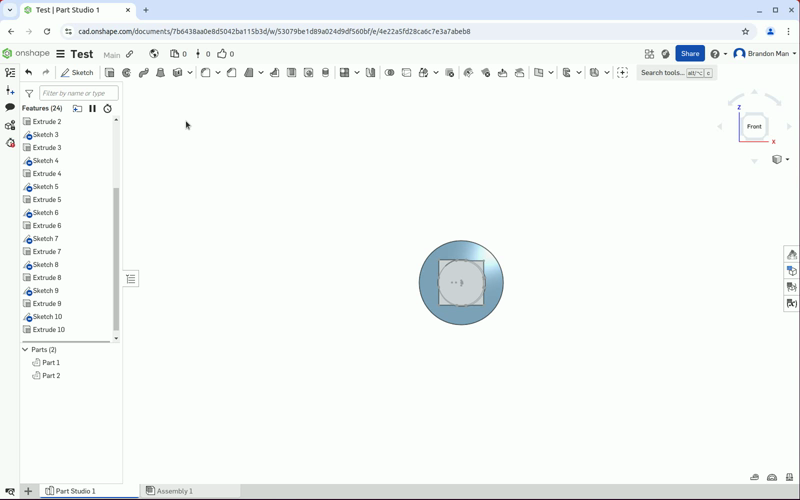
key(left, 2)
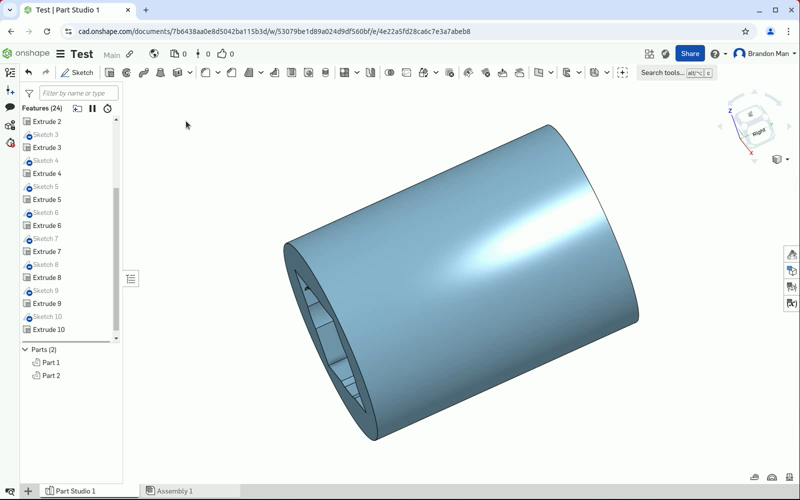
key(down, 2)
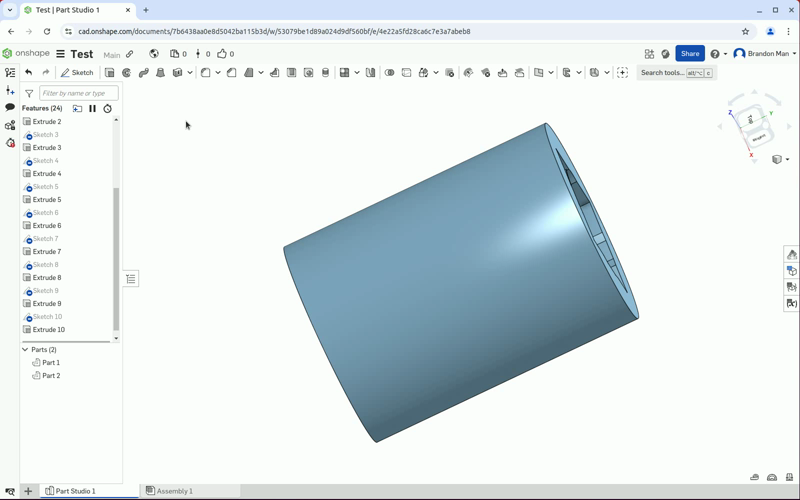
key(up, 2)
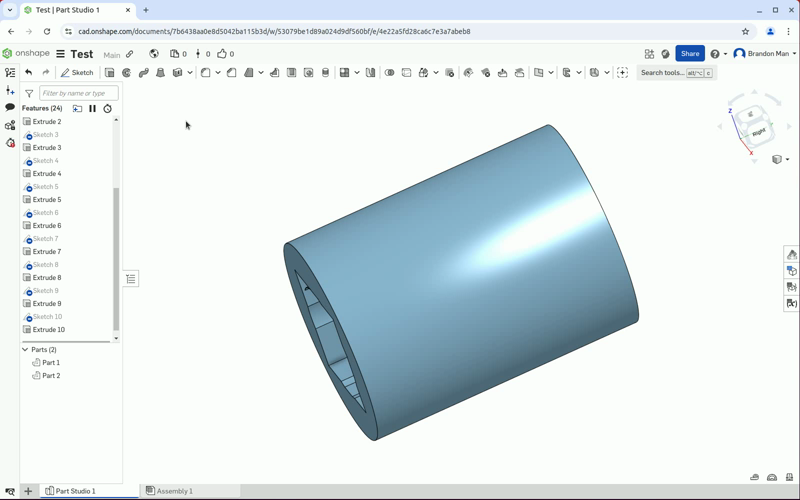
key(right, 2)
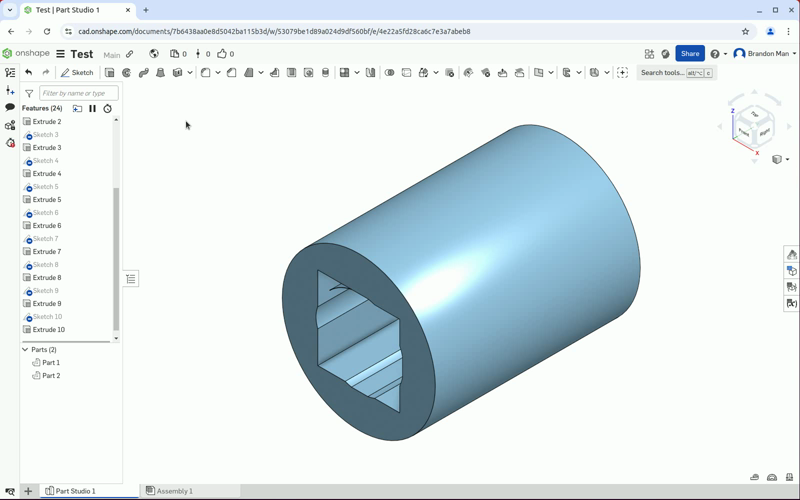
mouse_move(69, 85)
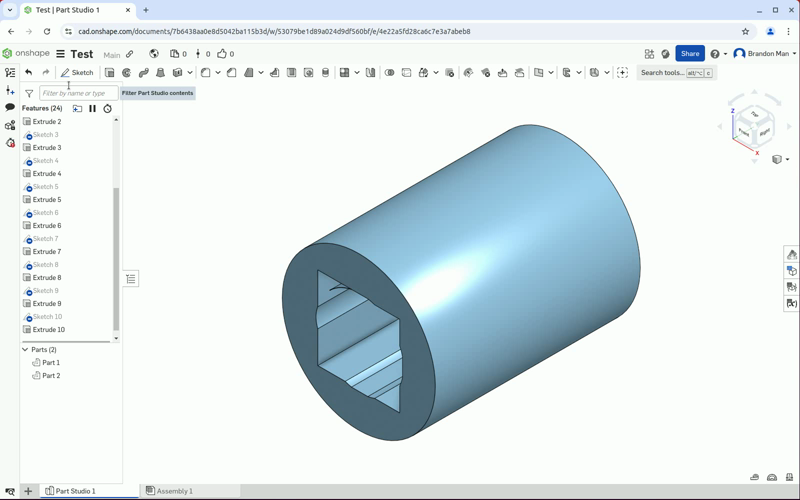
click(69, 85)